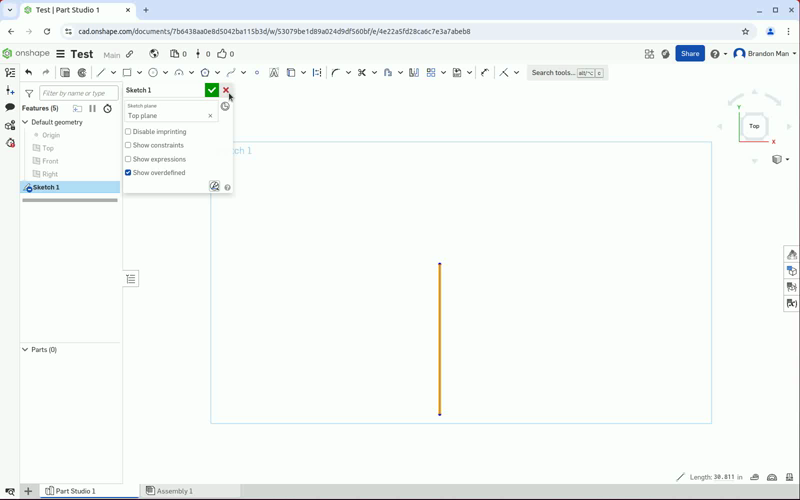
key(shift+h)
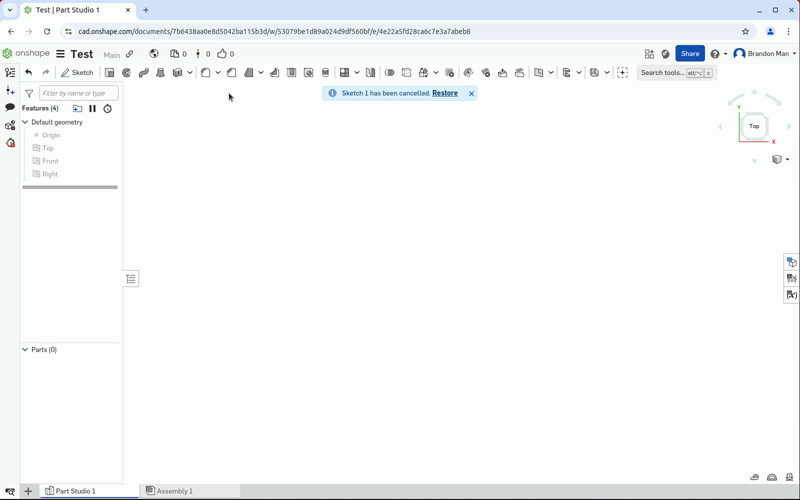
mouse_move(73, 352)
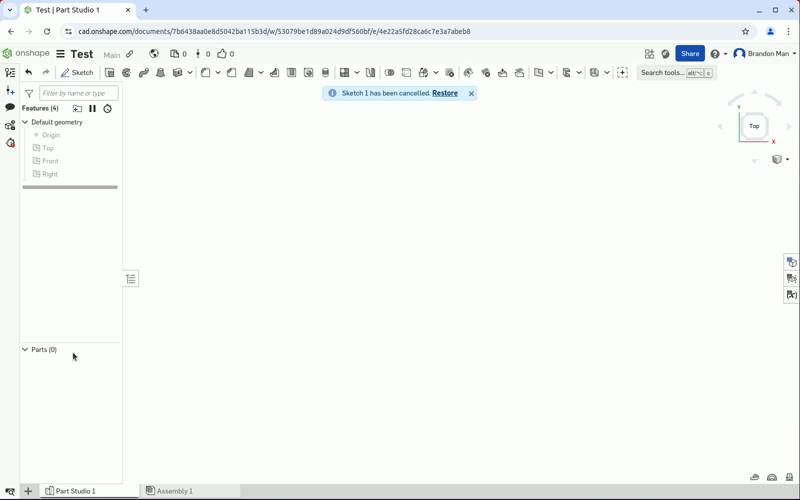
key(y)
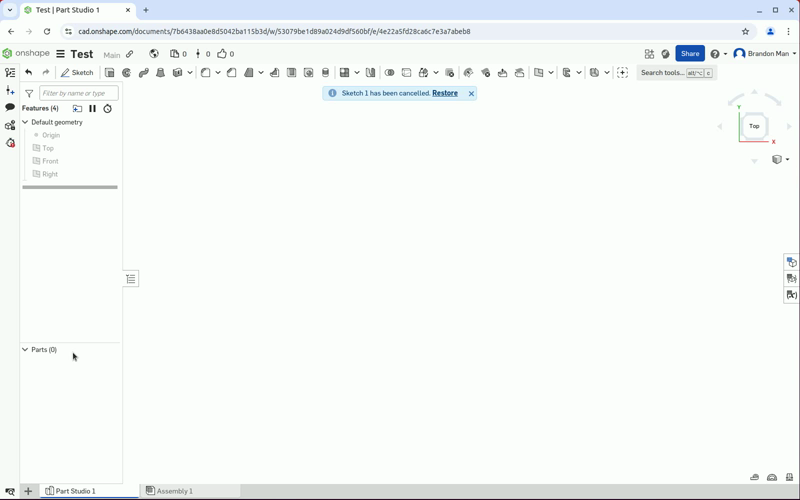
key(shift+p)
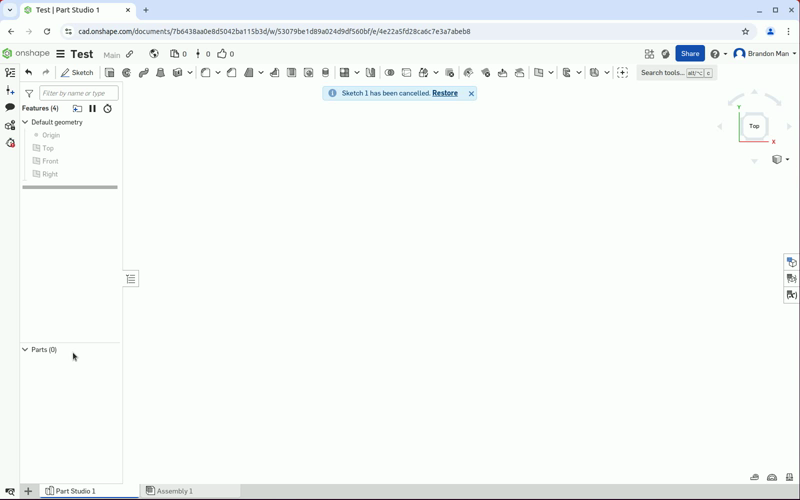
key(space)
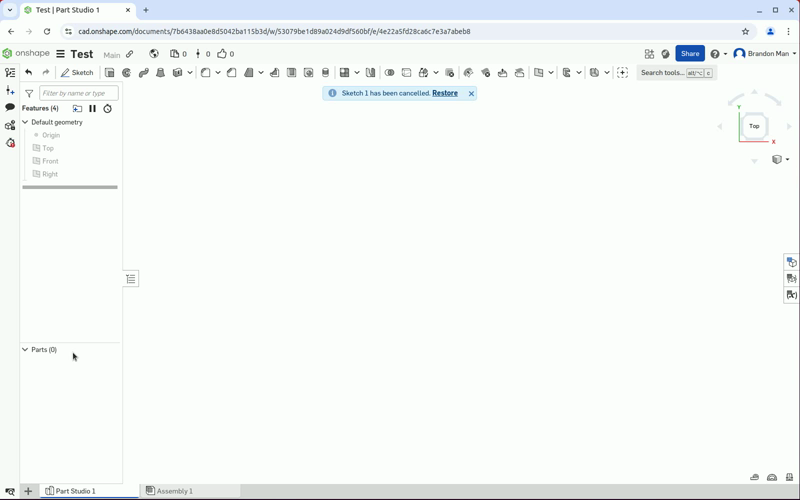
key_down(shift)
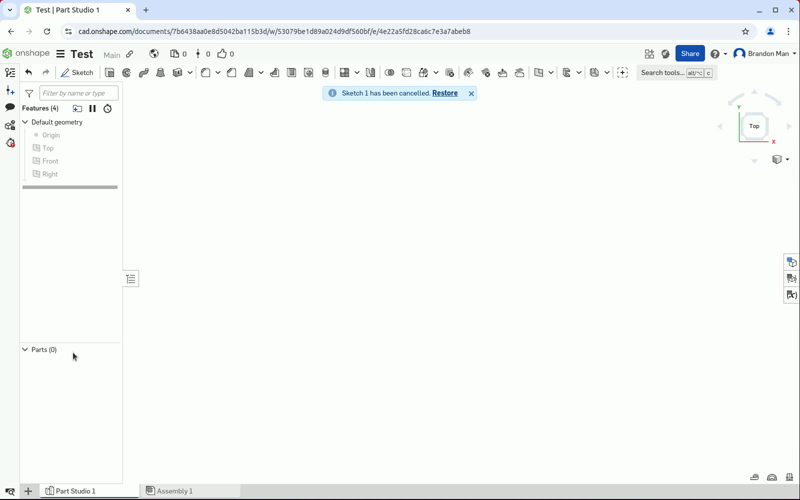
key(up)
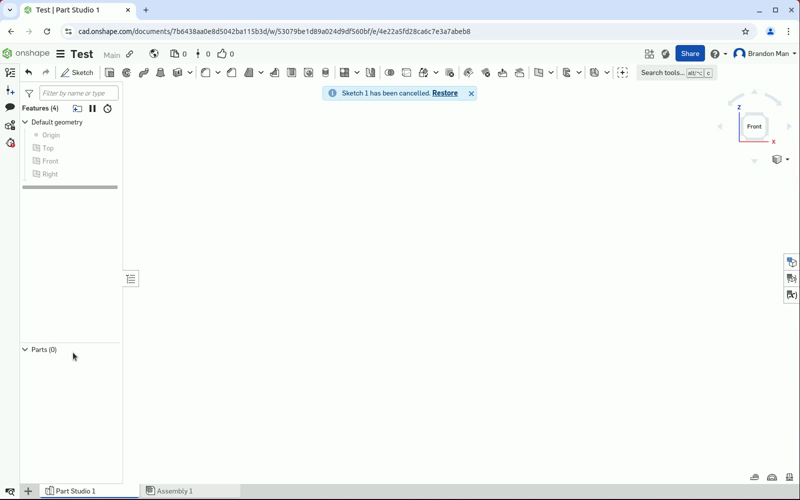
key_up(shift)
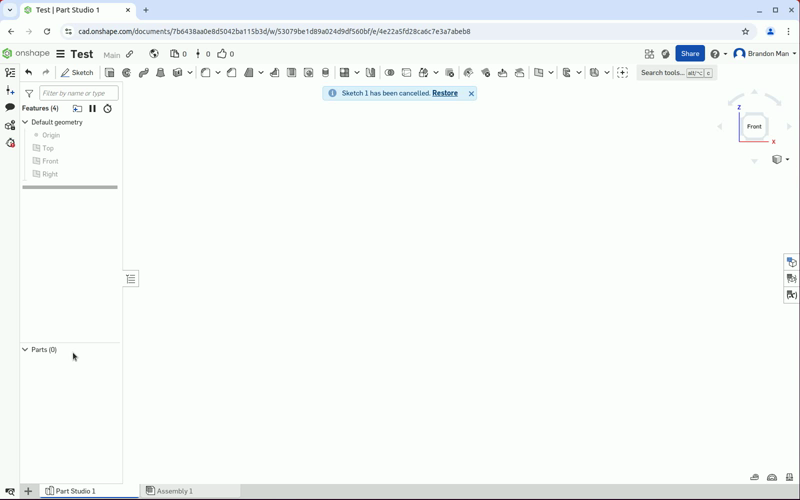
key(space)
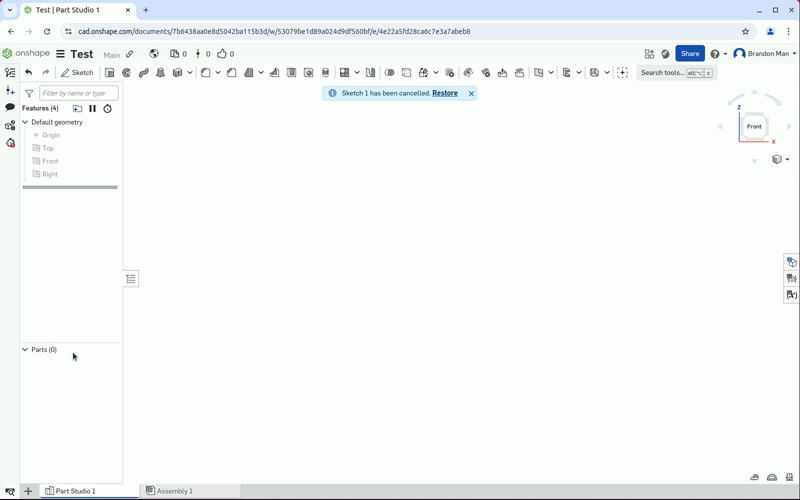
key_down(shift)
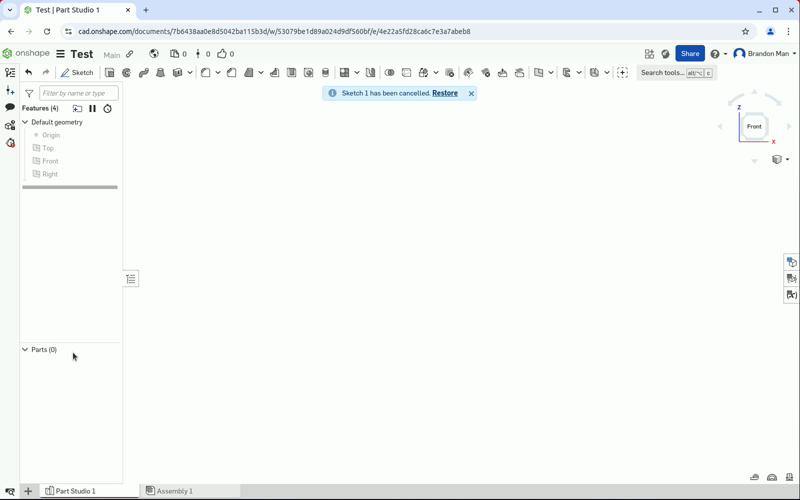
key(left)
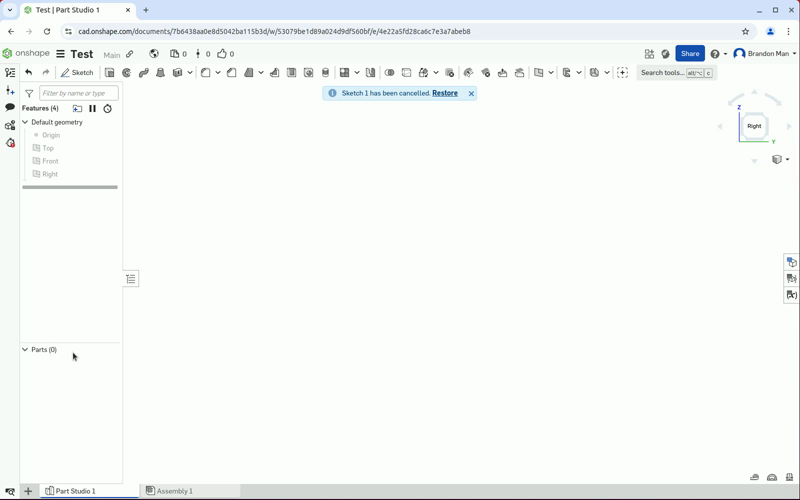
key_up(shift)
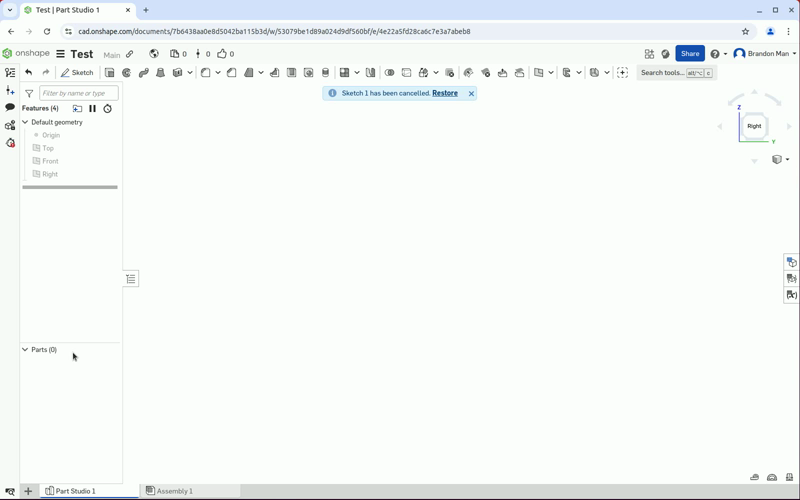
mouse_move(73, 352)
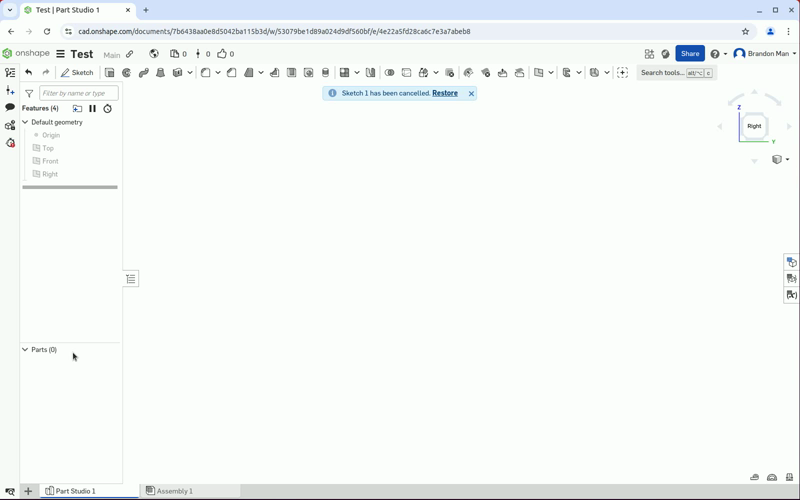
key(shift+y)
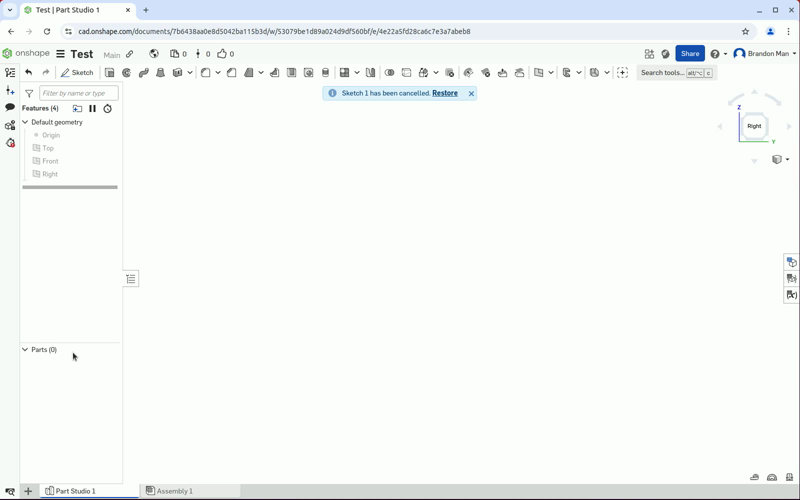
key(shift+s)
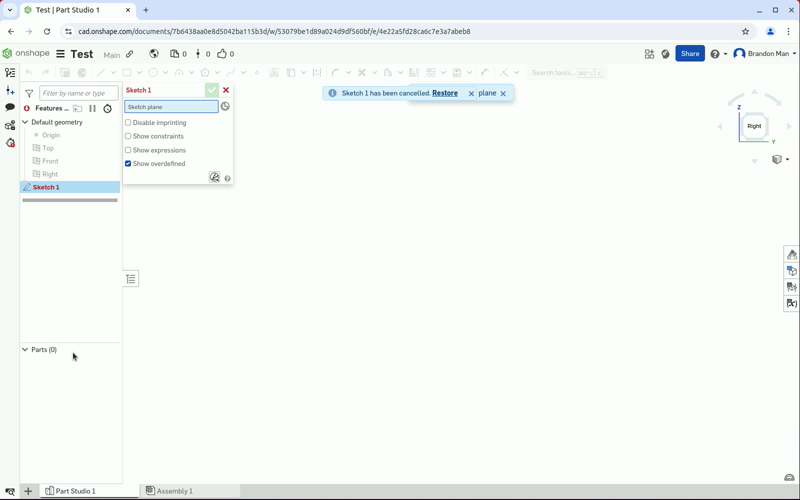
mouse_move(73, 176)
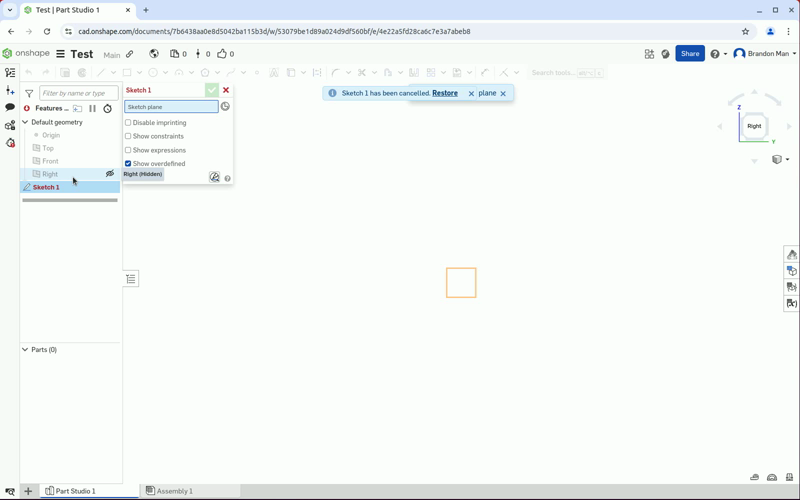
click(73, 176)
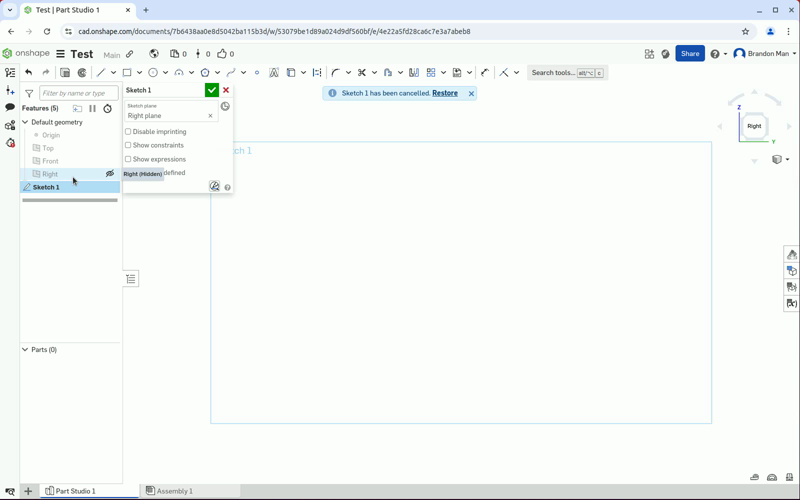
mouse_move(73, 352)
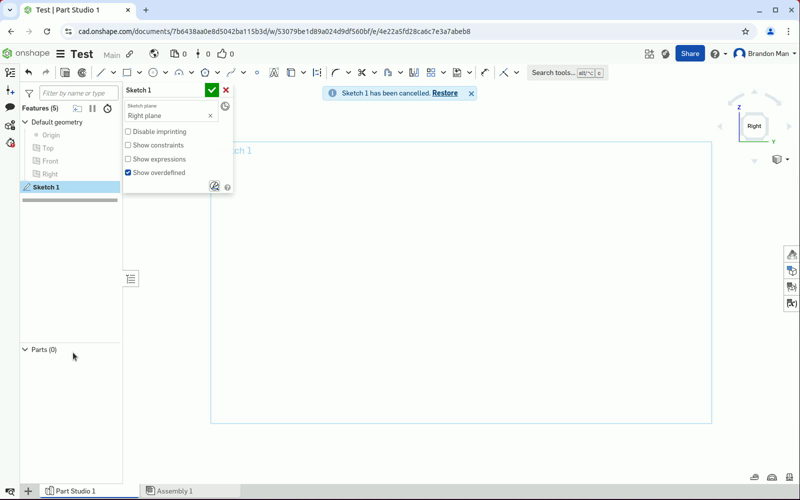
key(y)
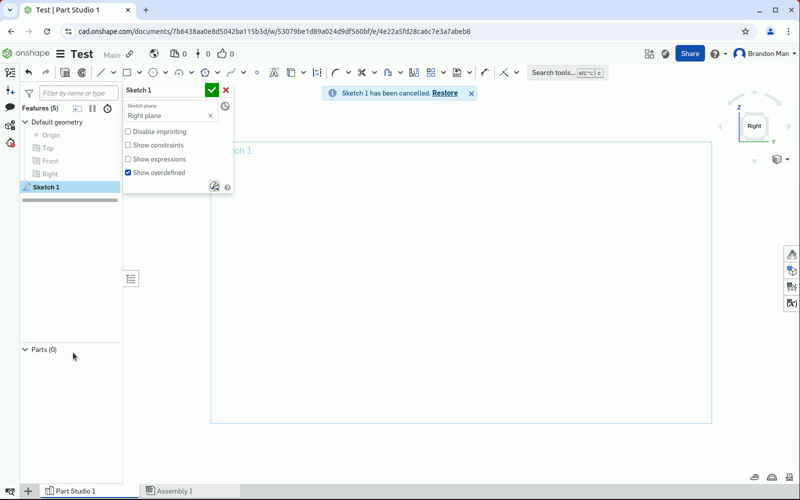
key(c)
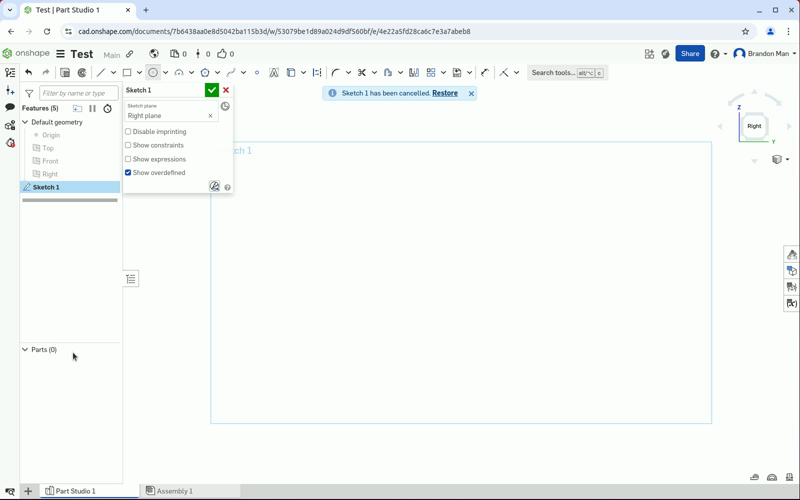
key_down(shift)
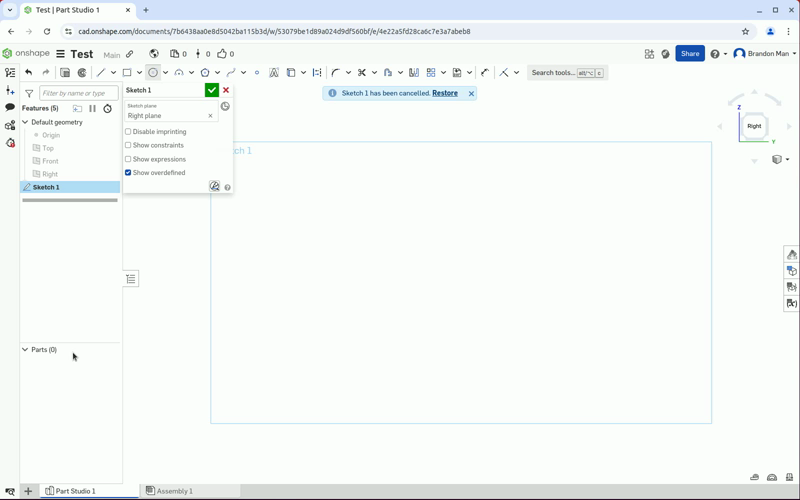
mouse_move(461, 282)
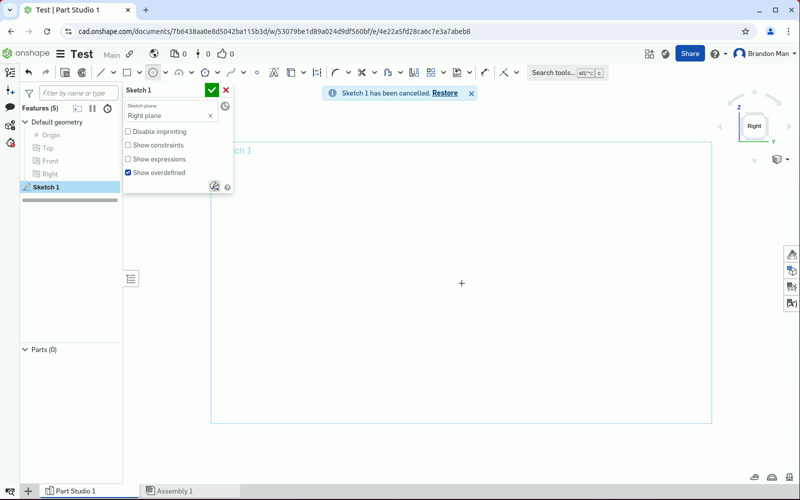
click(461, 282)
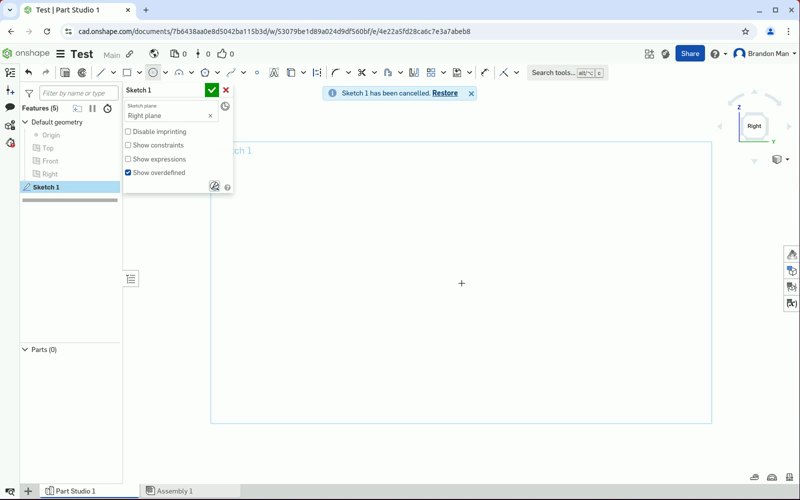
key_up(shift)
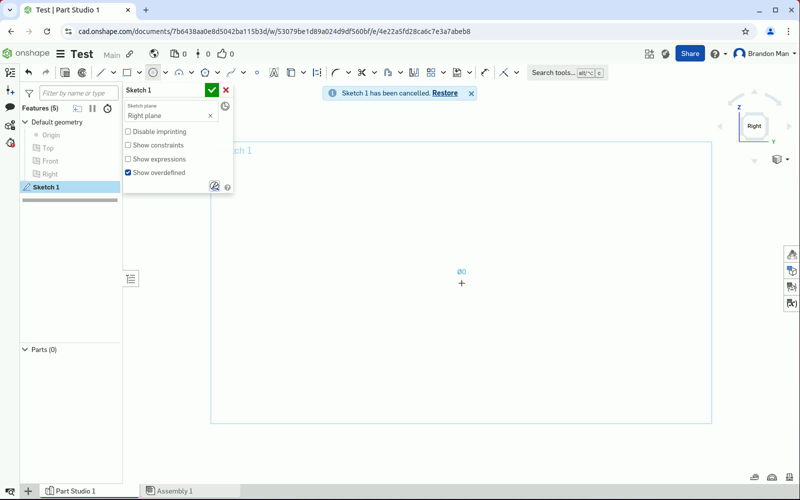
mouse_move(470, 282)
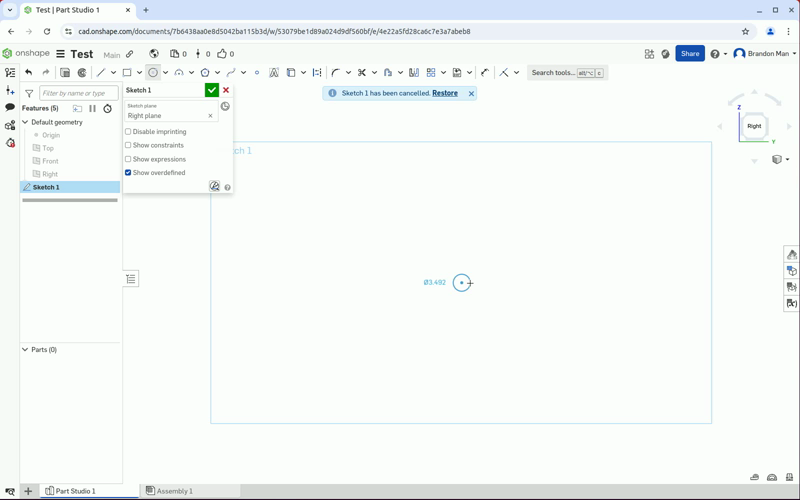
click(470, 282)
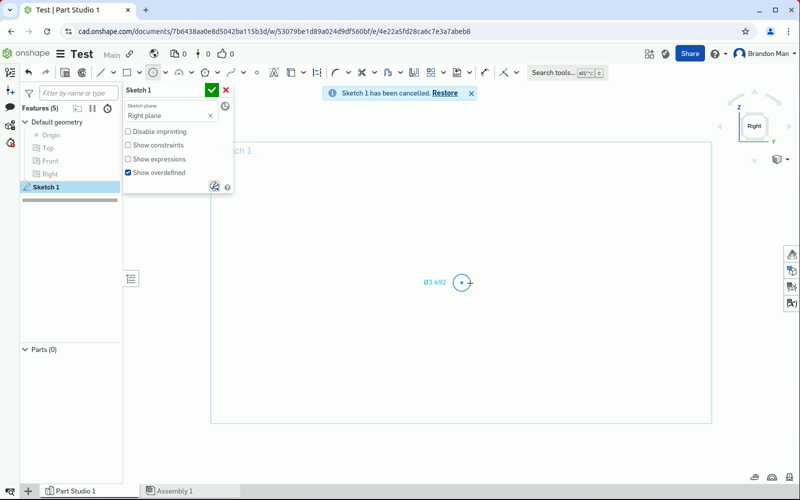
key(esc)
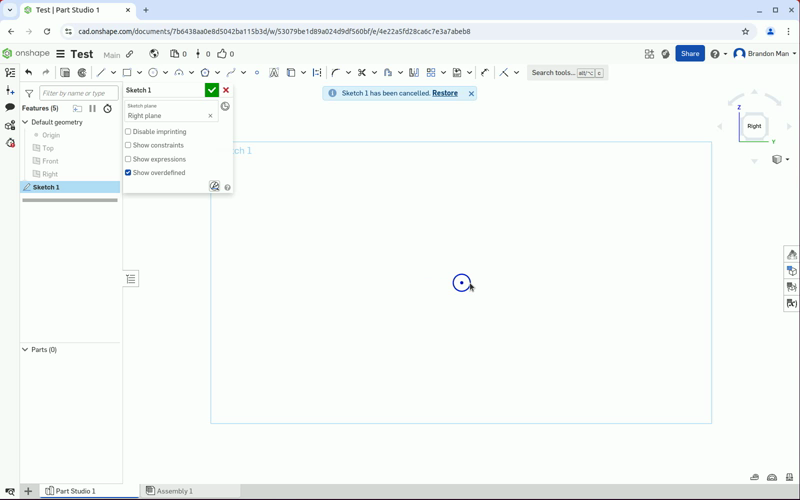
mouse_move(463, 283)
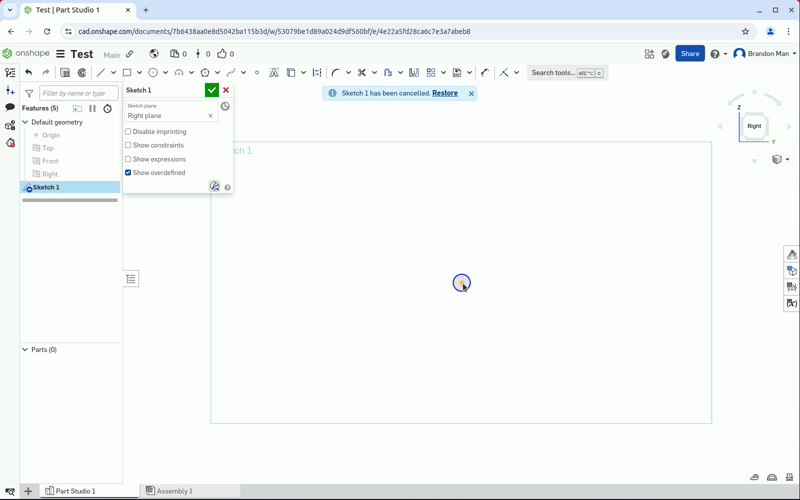
scroll(6)
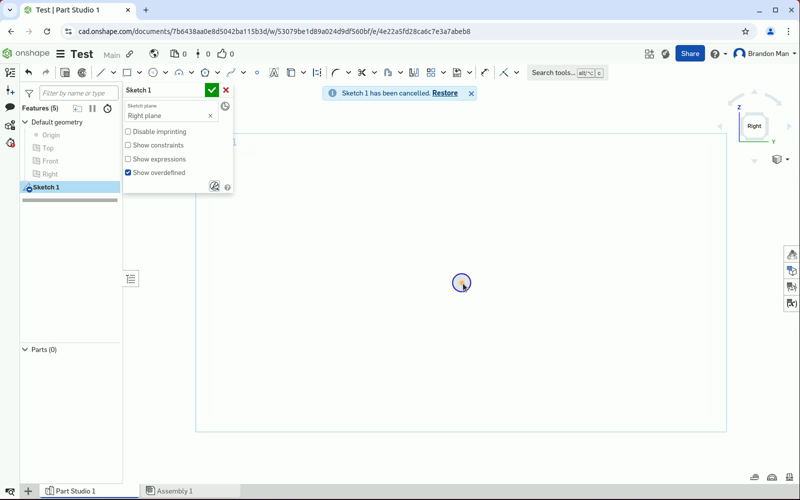
scroll(6)
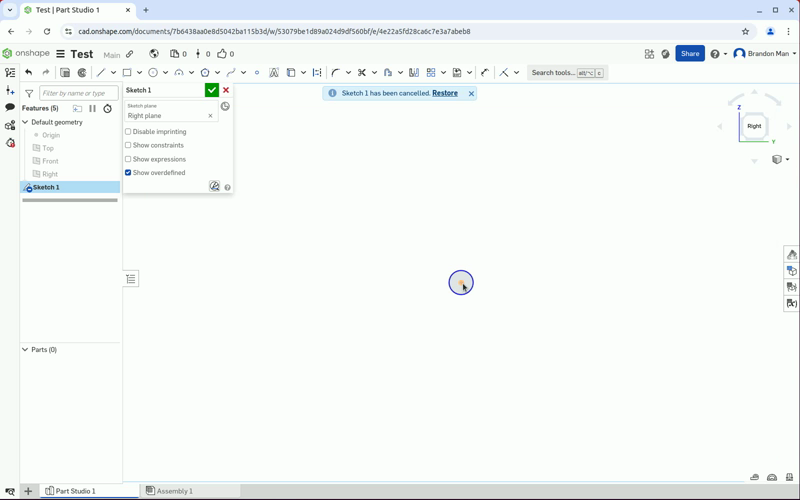
scroll(6)
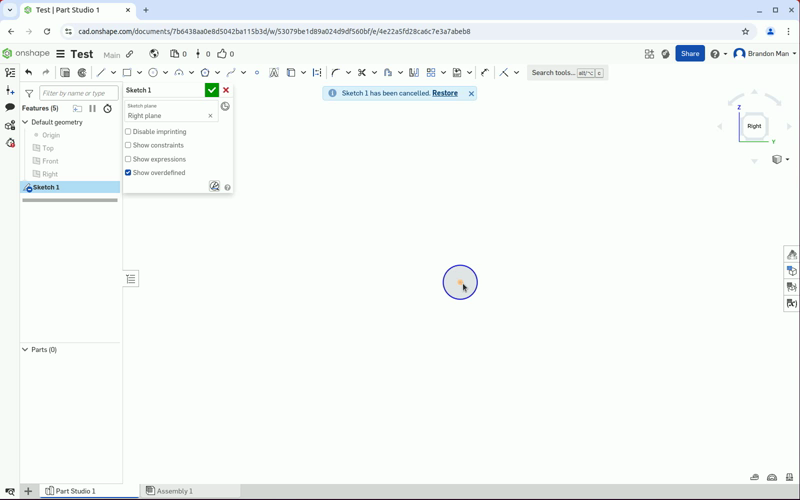
scroll(6)
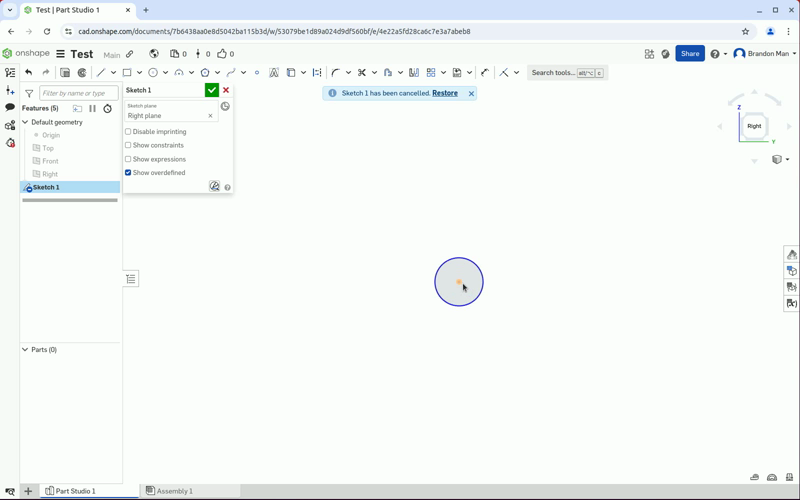
scroll(6)
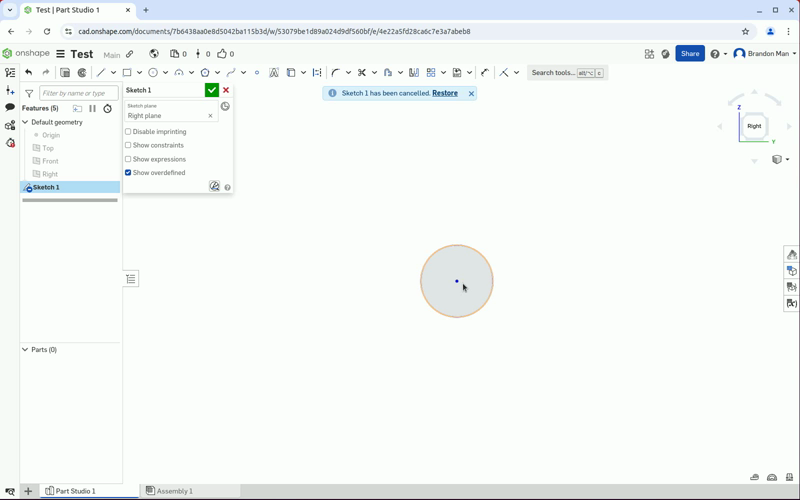
scroll(6)
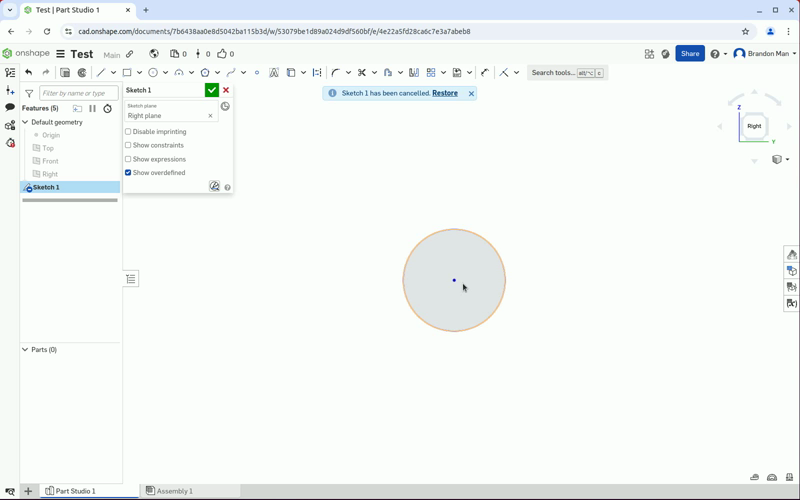
scroll(6)
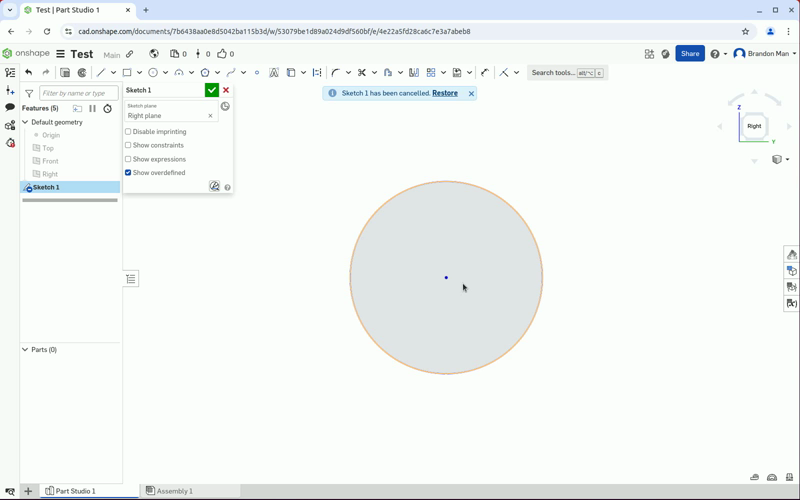
click(463, 283)
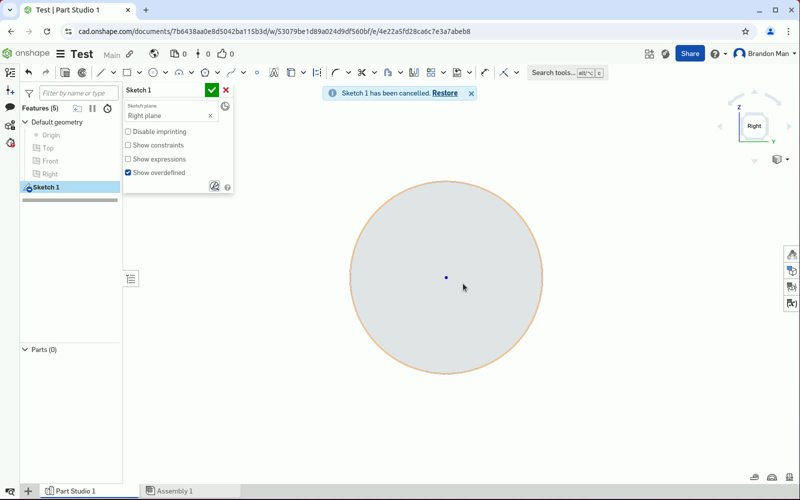
scroll(-6)
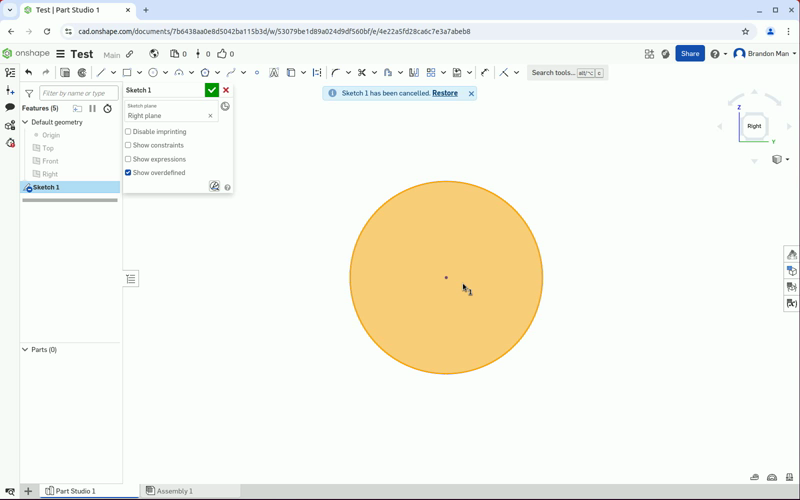
scroll(-6)
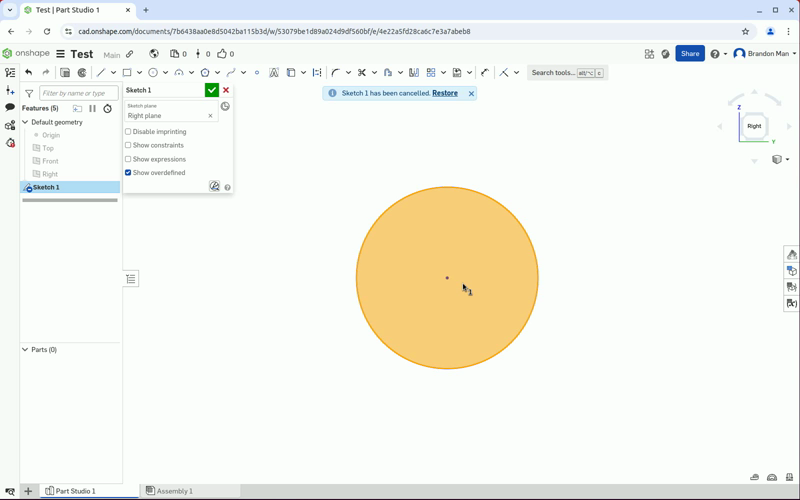
scroll(-6)
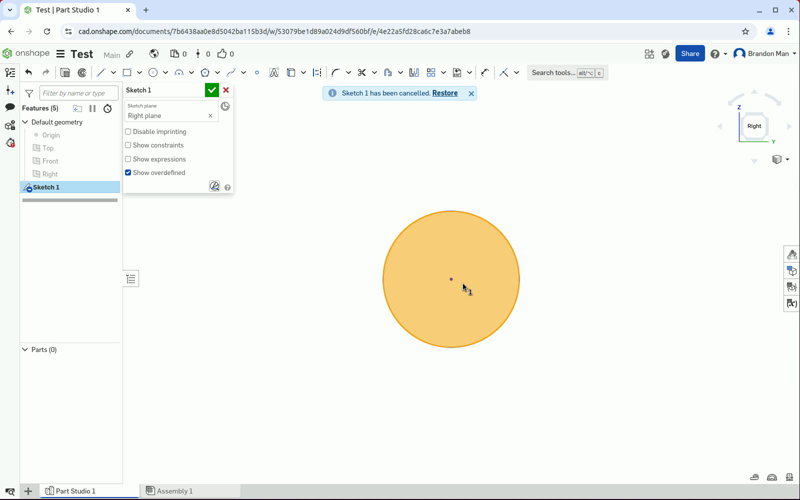
scroll(-6)
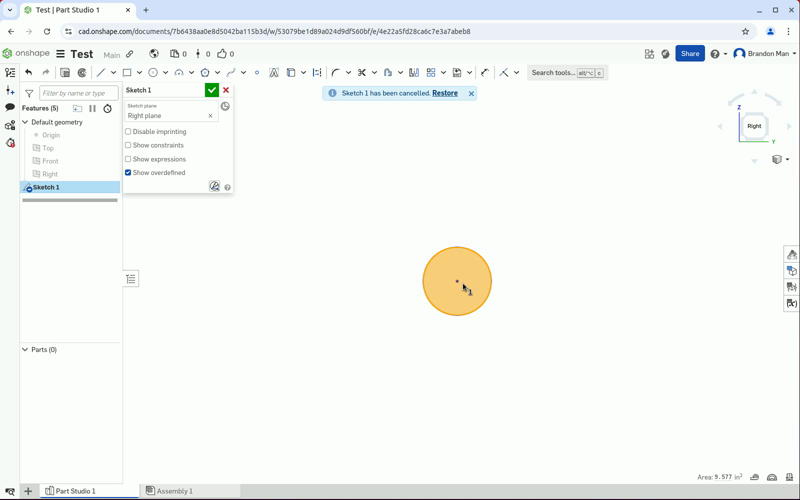
scroll(-6)
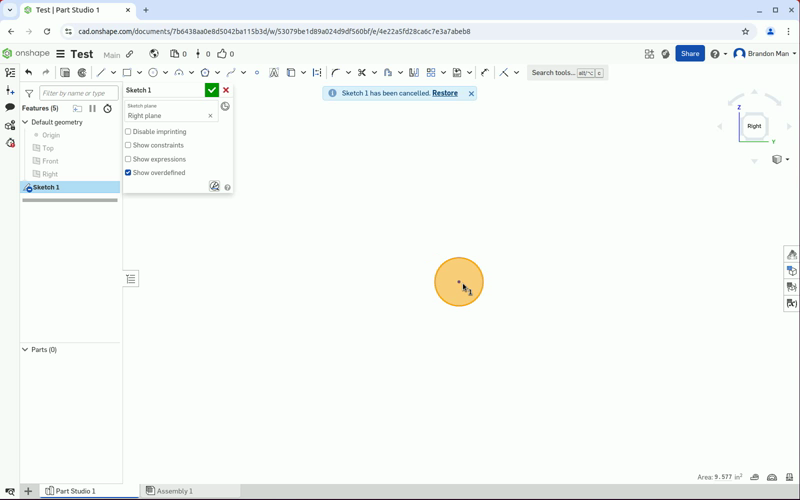
scroll(-6)
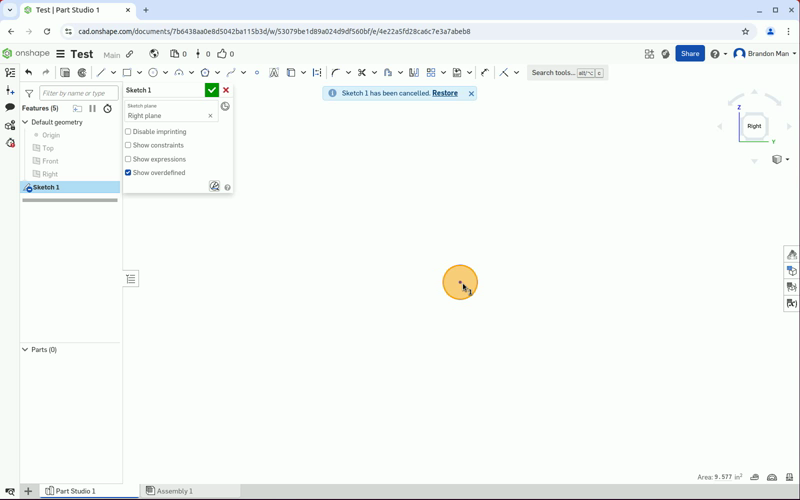
scroll(-6)
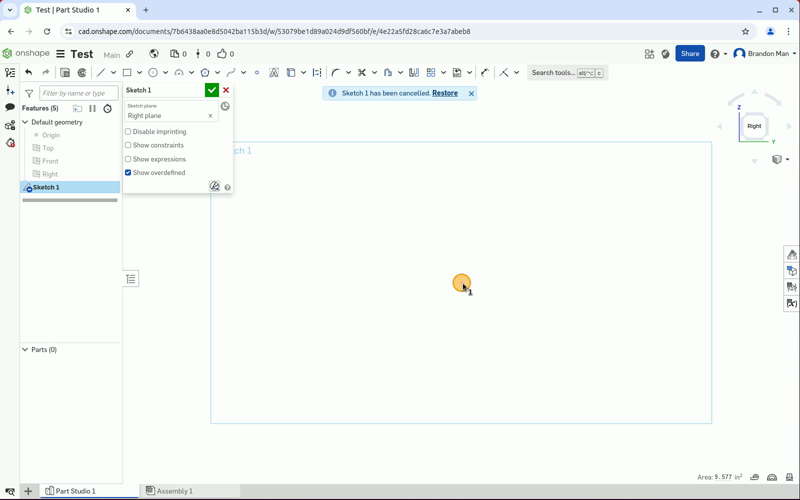
mouse_move(73, 352)
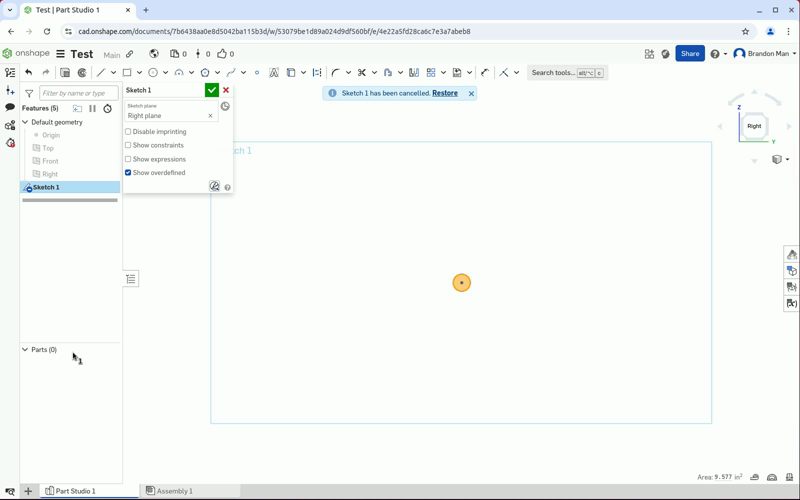
key(shift+y)
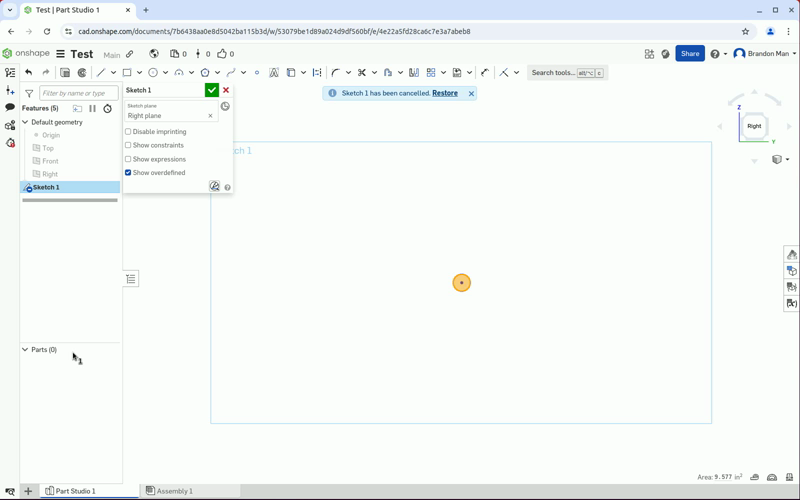
key(shift+e)
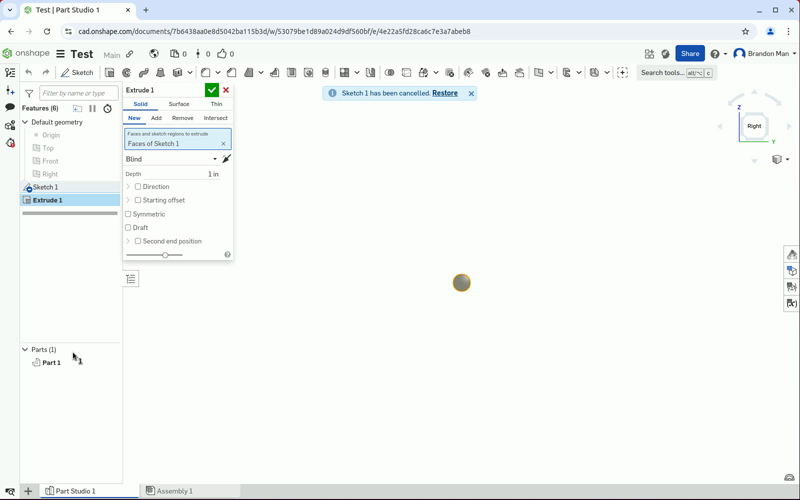
mouse_move(143, 106)
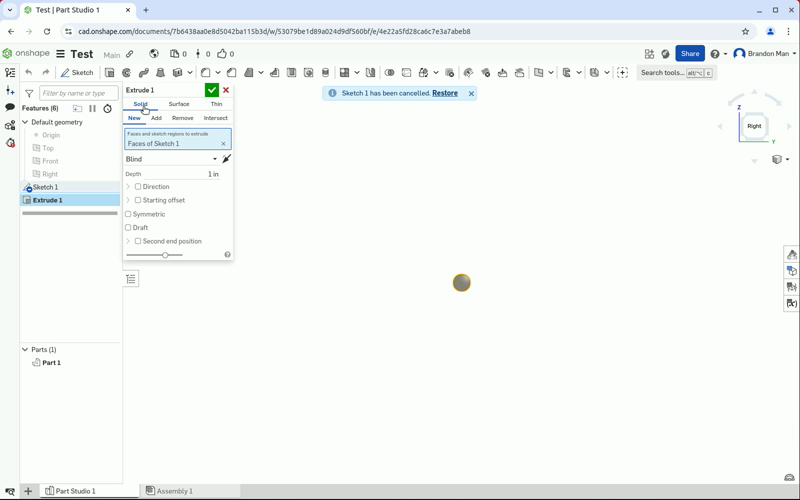
click(143, 106)
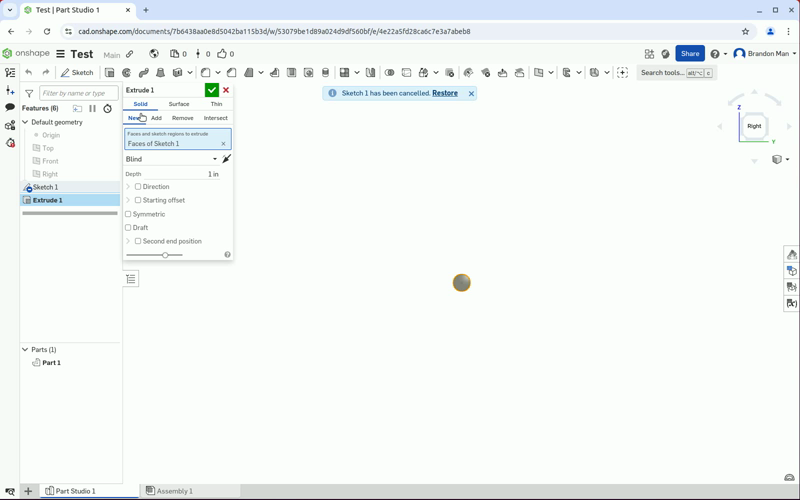
mouse_move(137, 120)
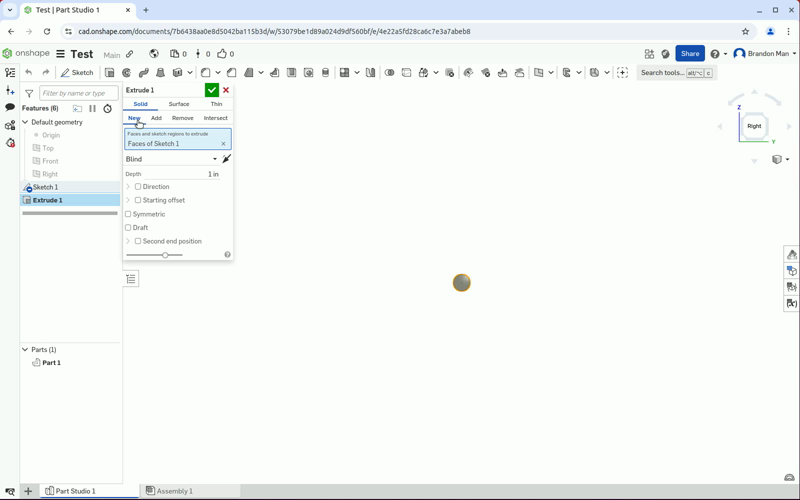
click(137, 120)
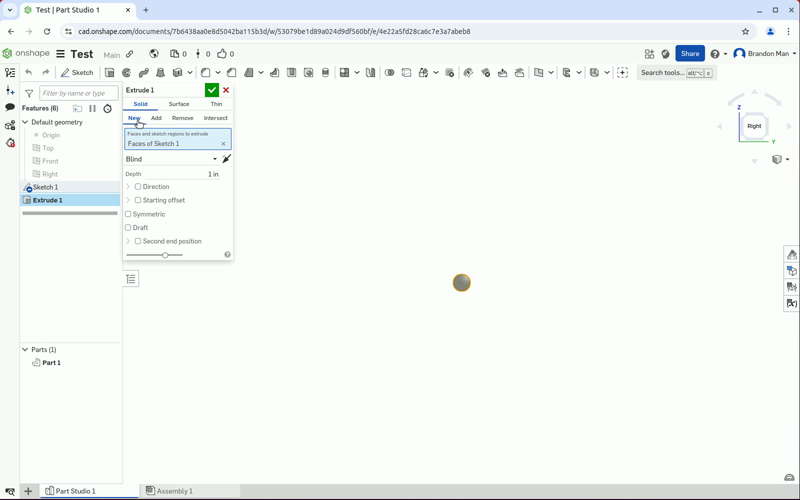
key(tab, 4)
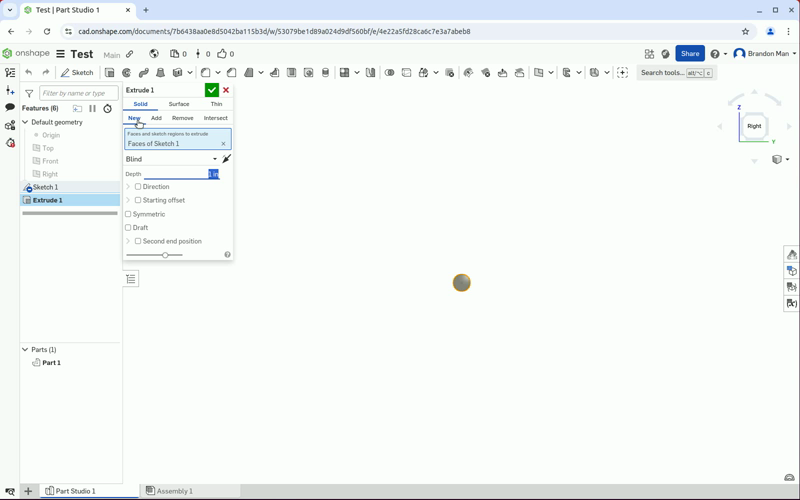
text(8.425)
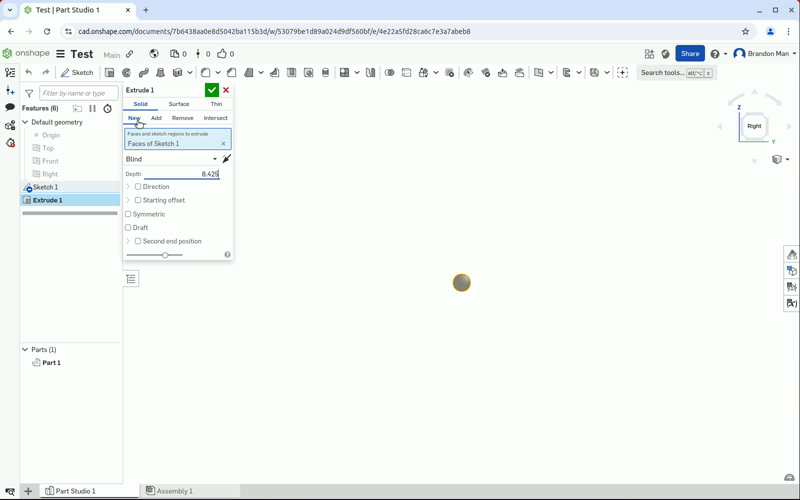
key(enter)
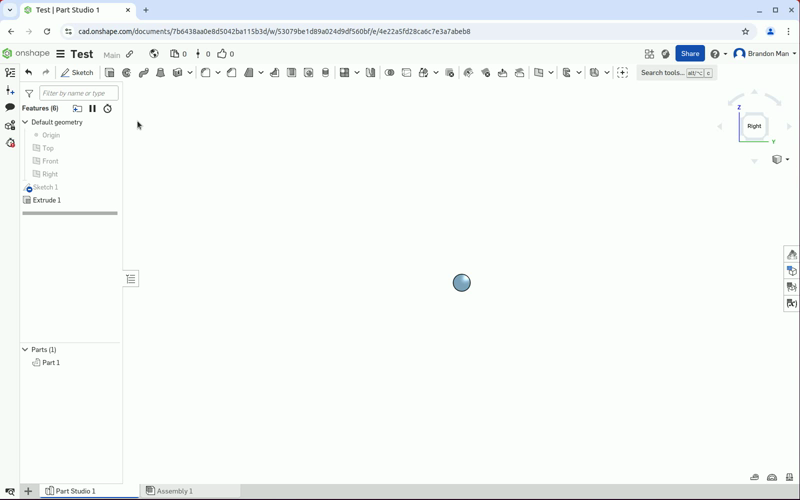
key(shift+h)
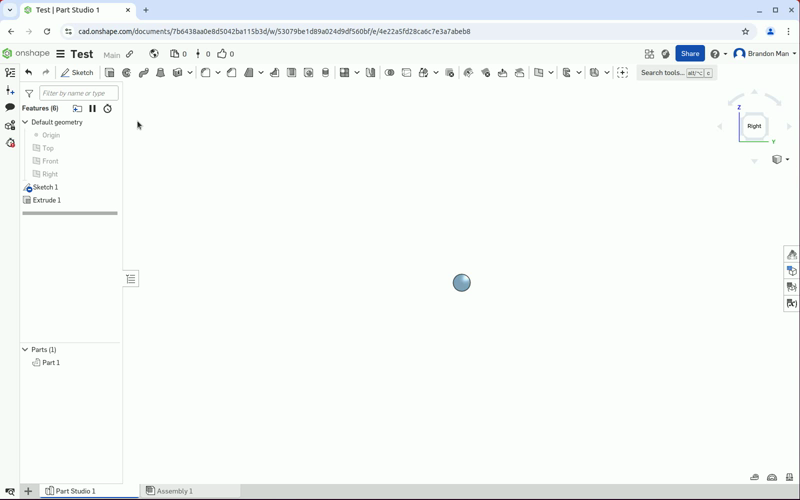
key(shift+h)
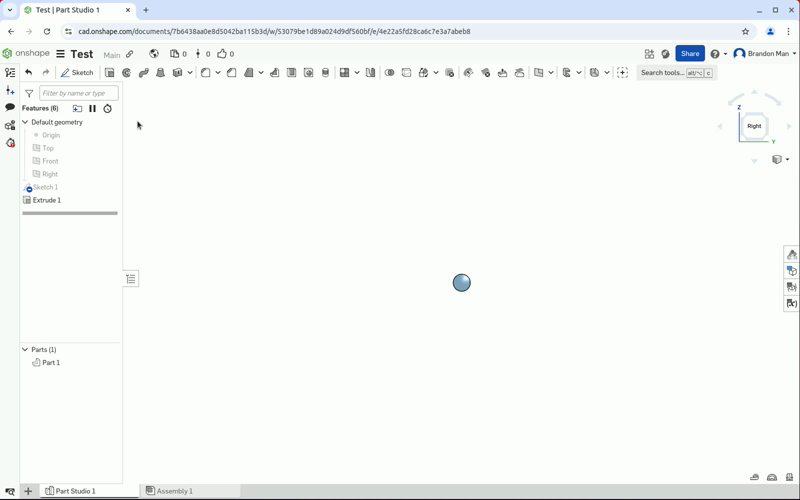
mouse_move(73, 189)
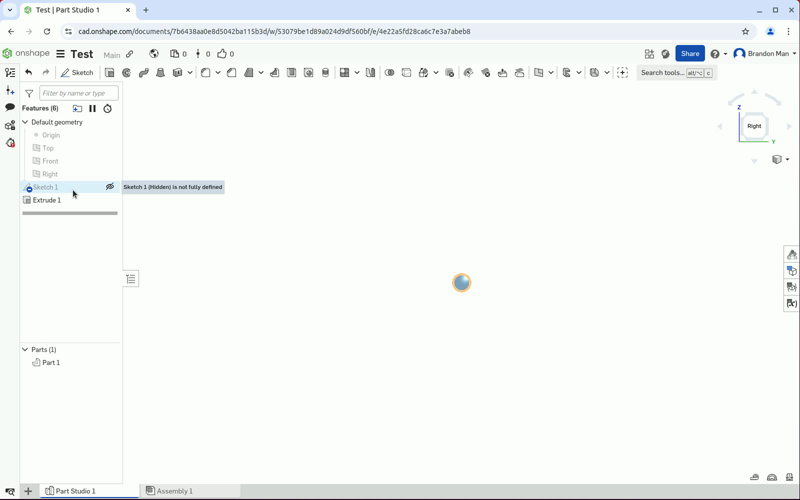
click(73, 189)
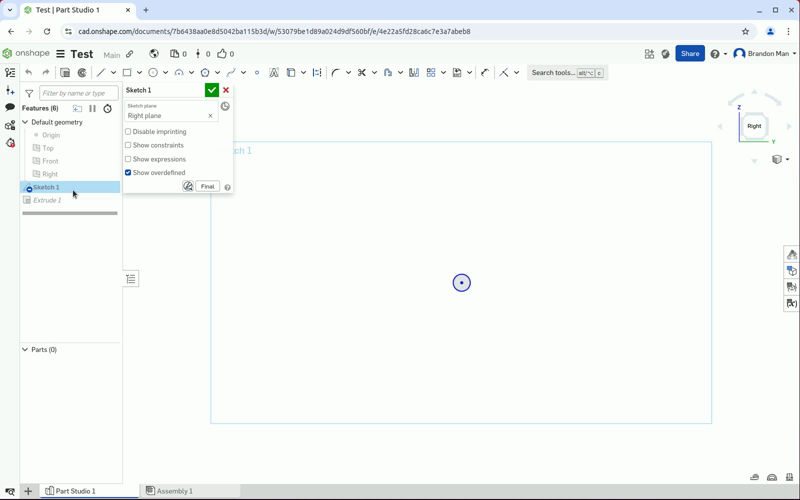
mouse_move(229, 92)
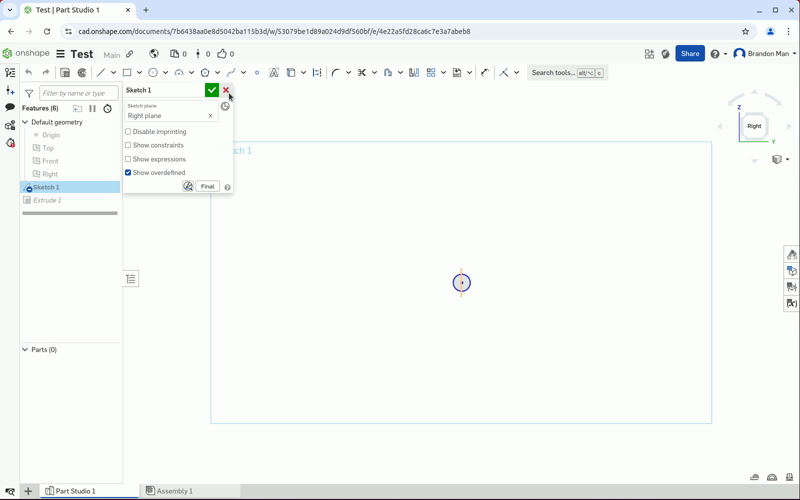
click(229, 92)
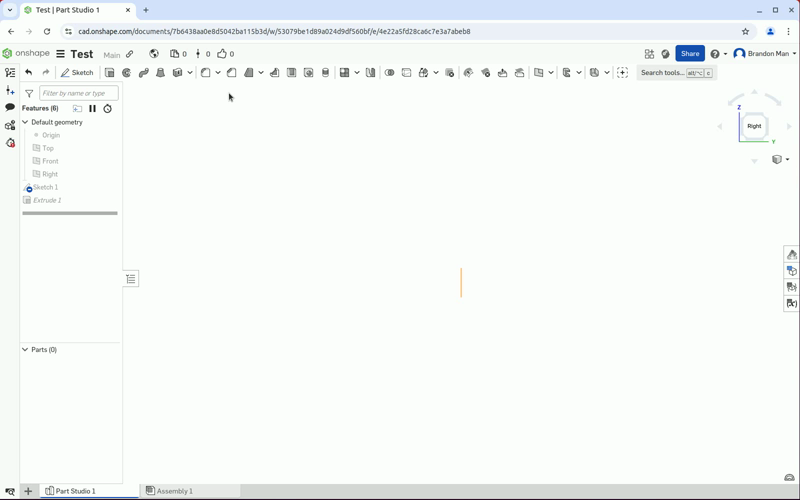
mouse_move(73, 352)
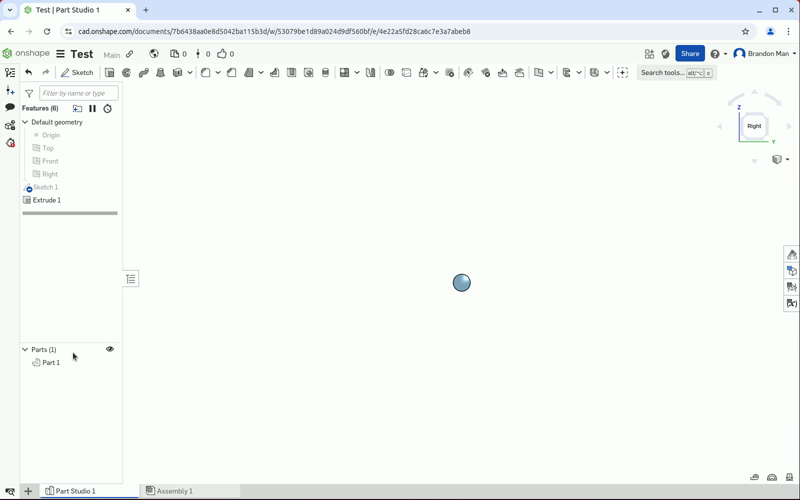
key(y)
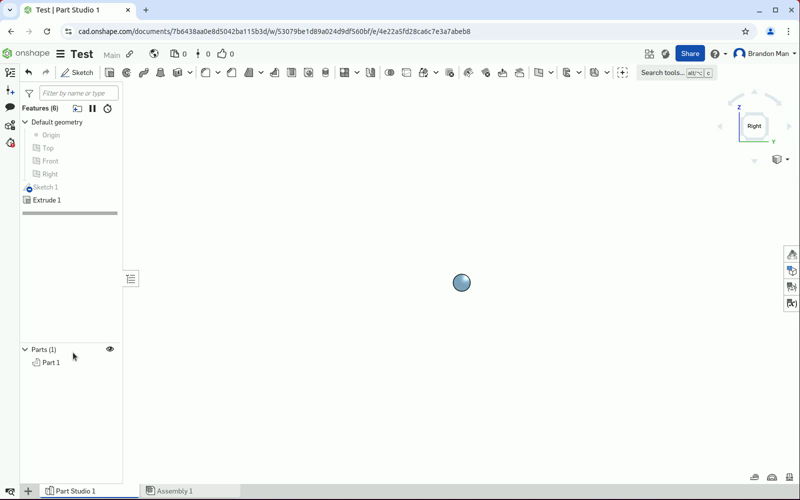
key(shift+p)
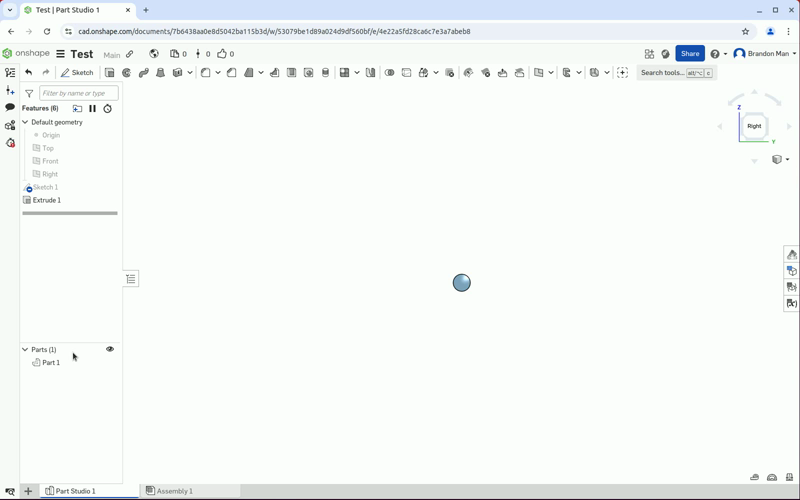
key(space)
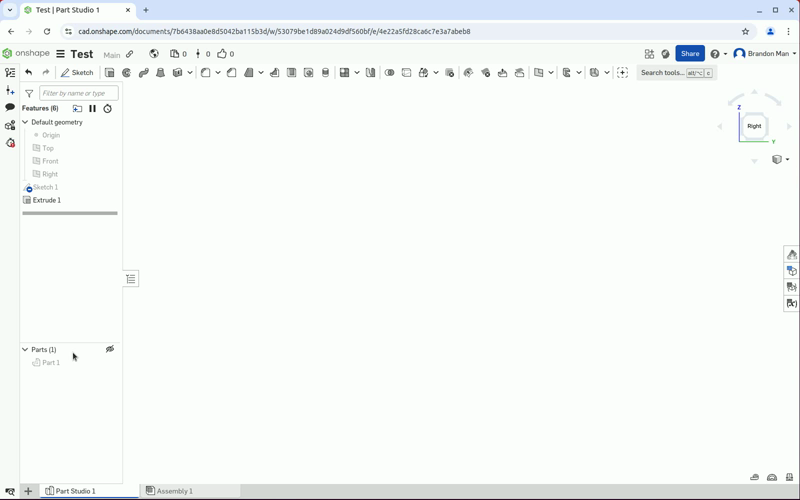
key_down(shift)
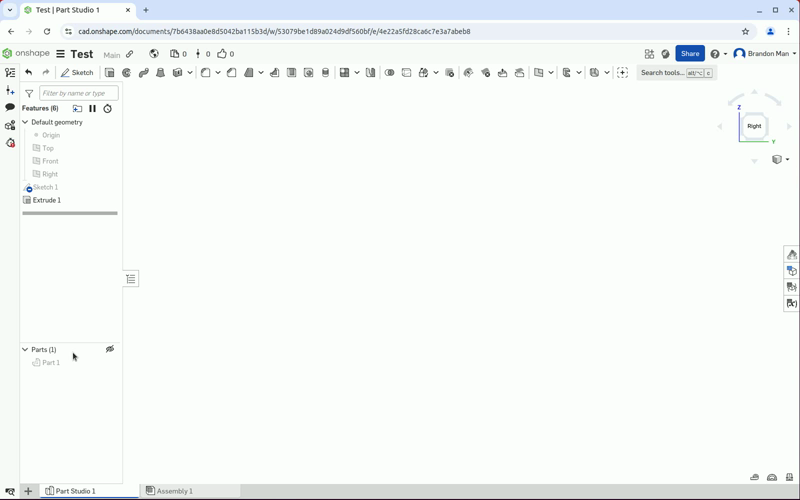
key(right)
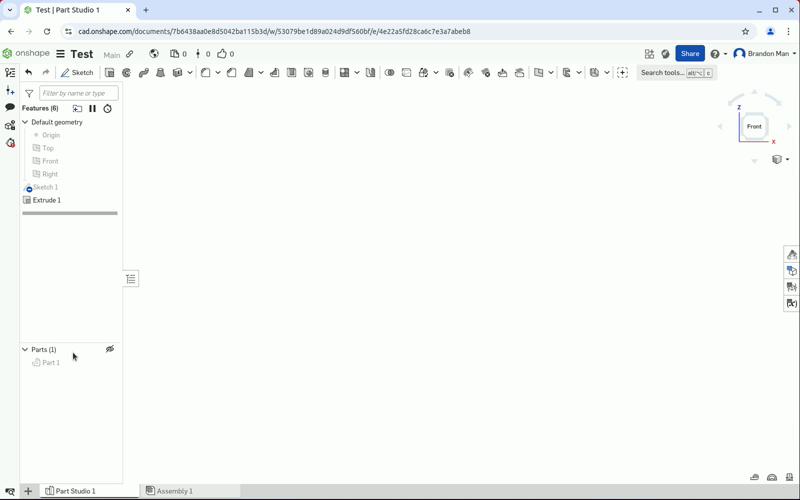
key_up(shift)
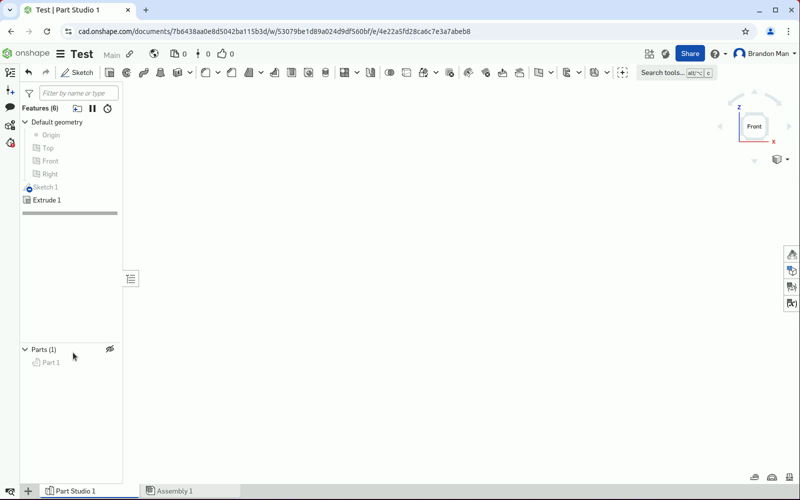
mouse_move(73, 352)
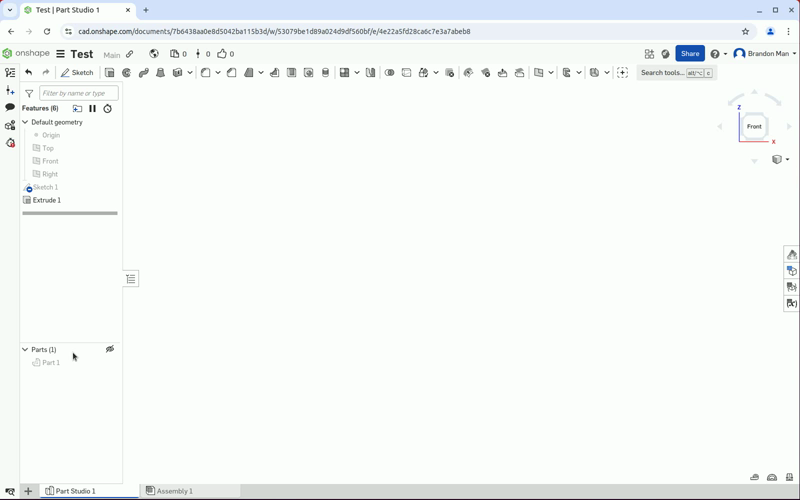
key(shift+y)
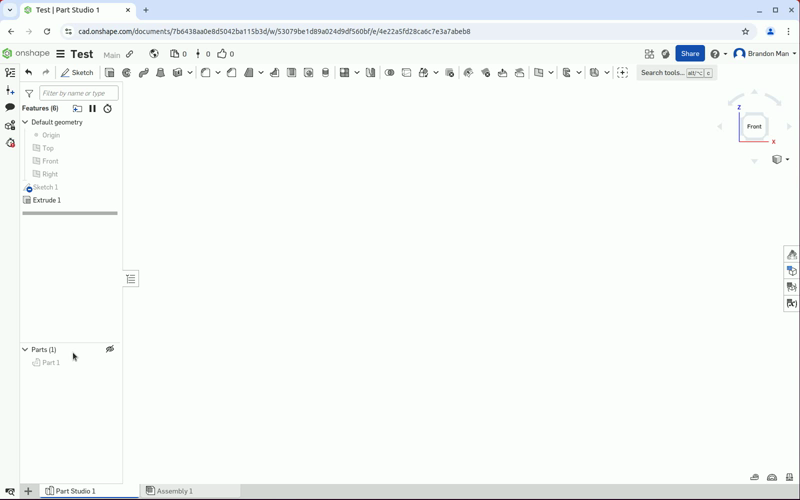
key(shift+s)
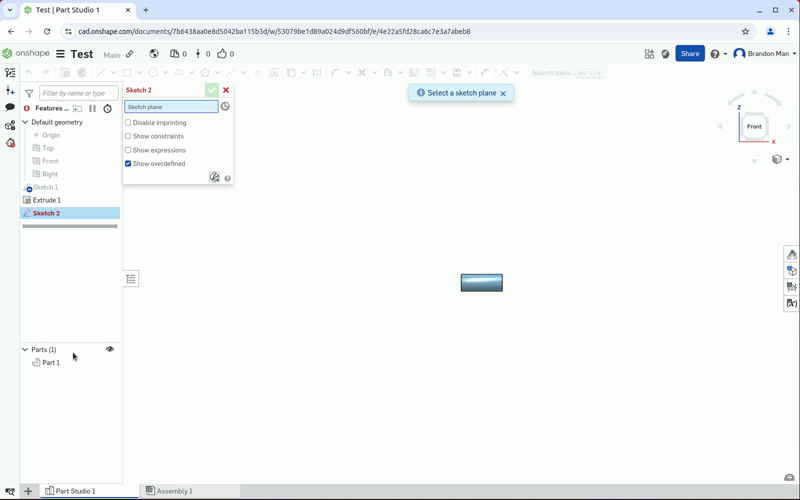
mouse_move(73, 163)
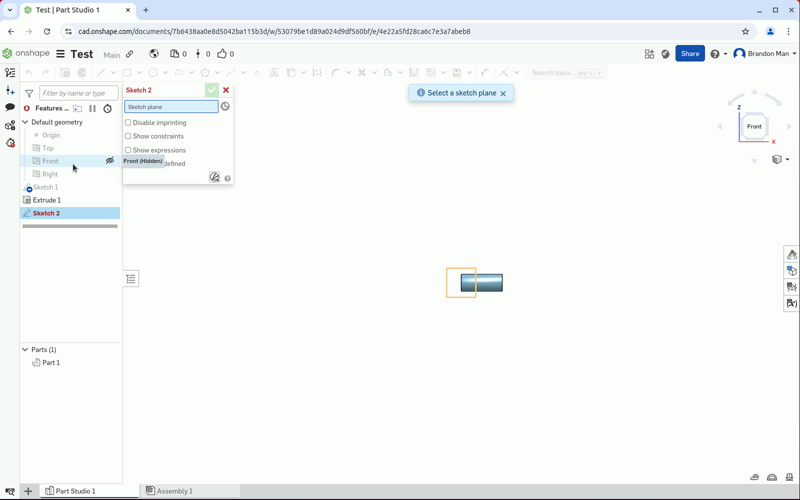
click(73, 163)
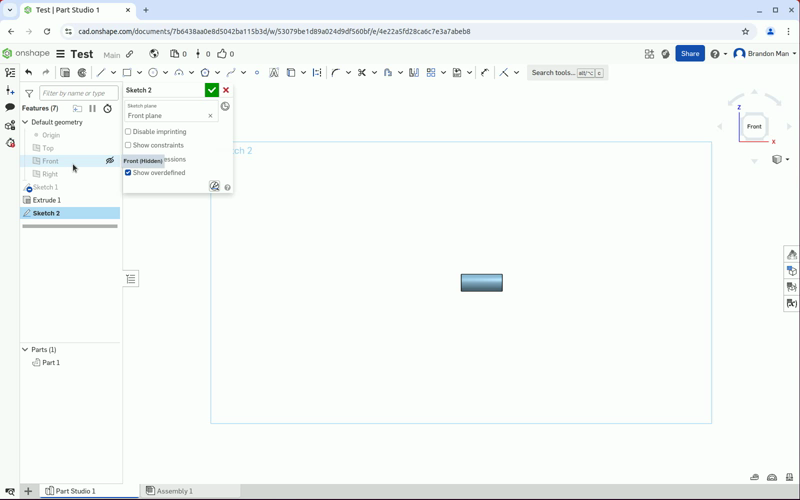
mouse_move(73, 352)
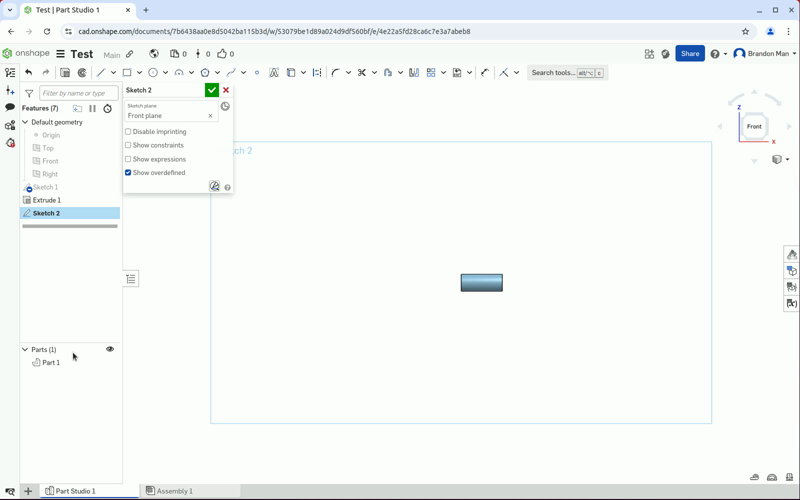
key(y)
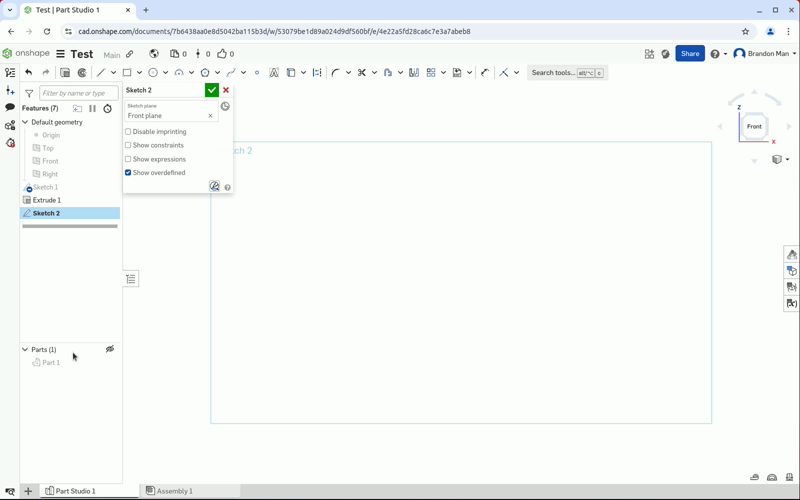
key(l)
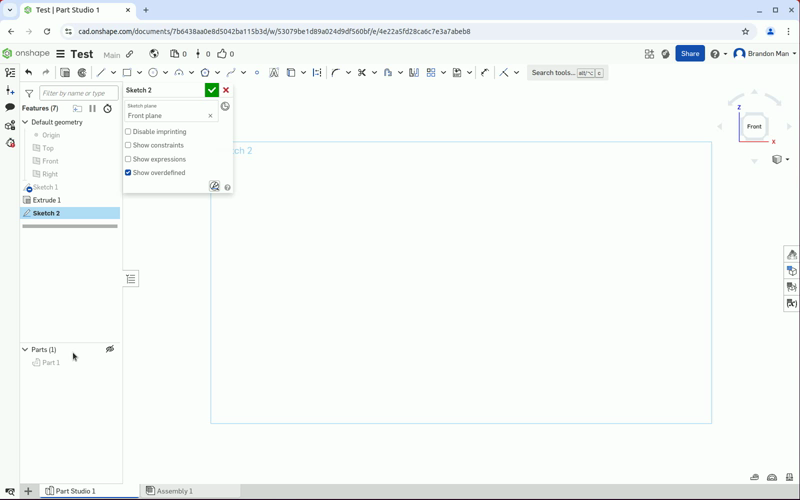
key_down(shift)
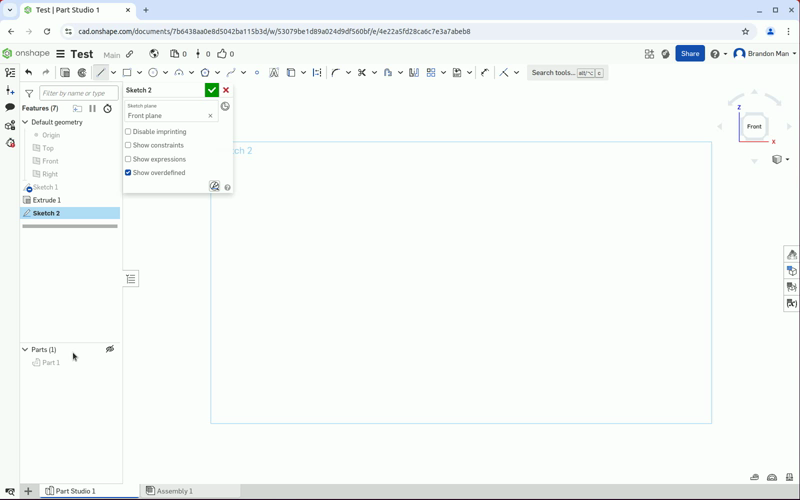
mouse_move(470, 292)
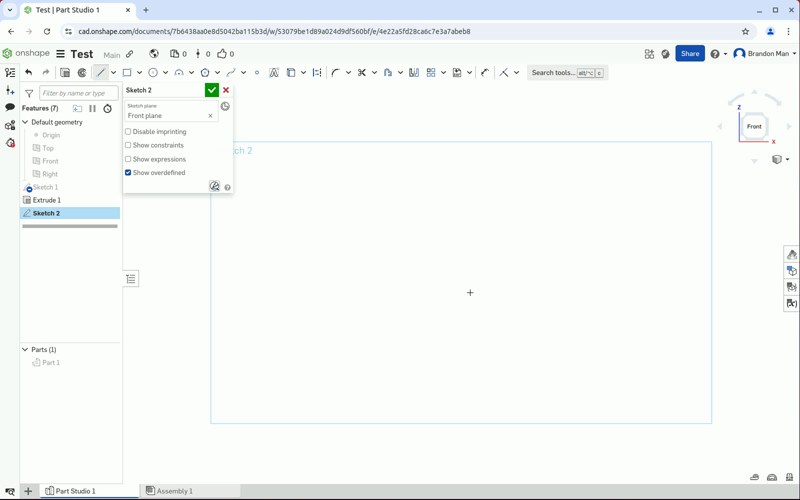
click(470, 292)
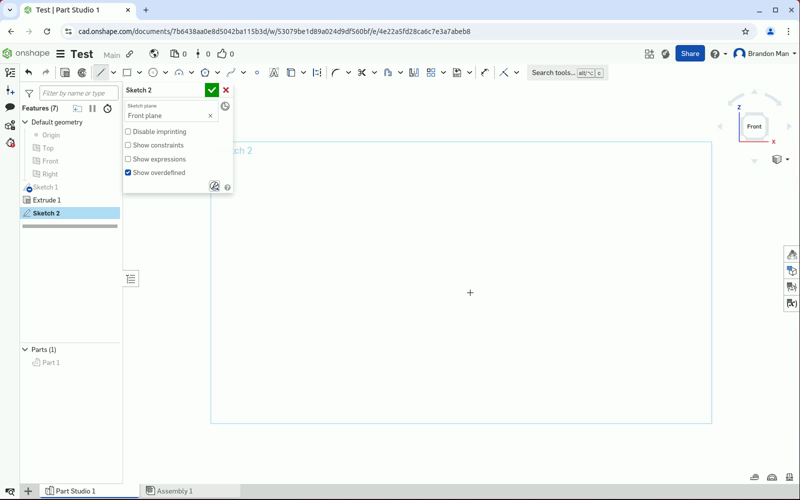
key_up(shift)
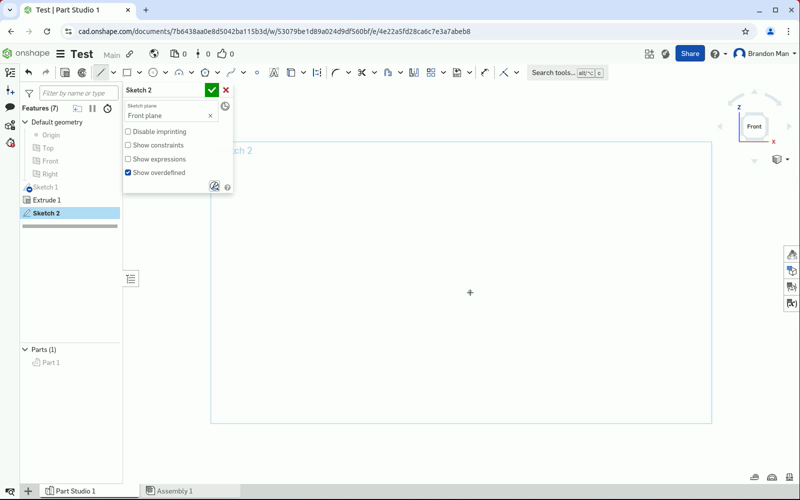
key_down(shift)
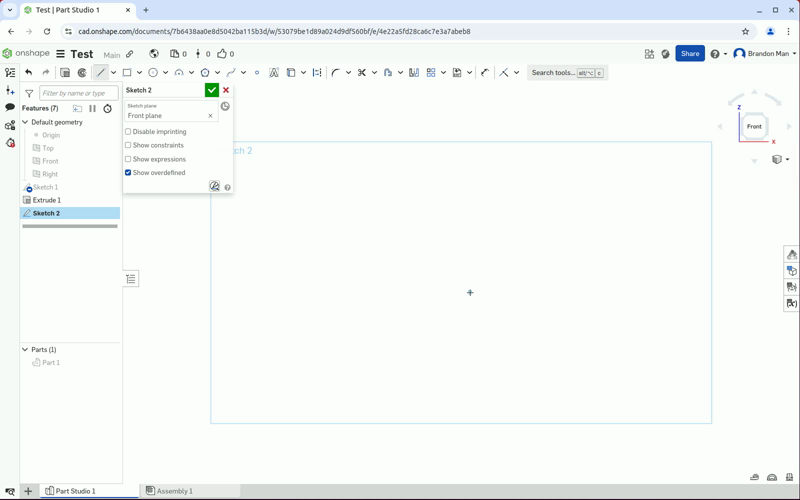
mouse_move(500, 292)
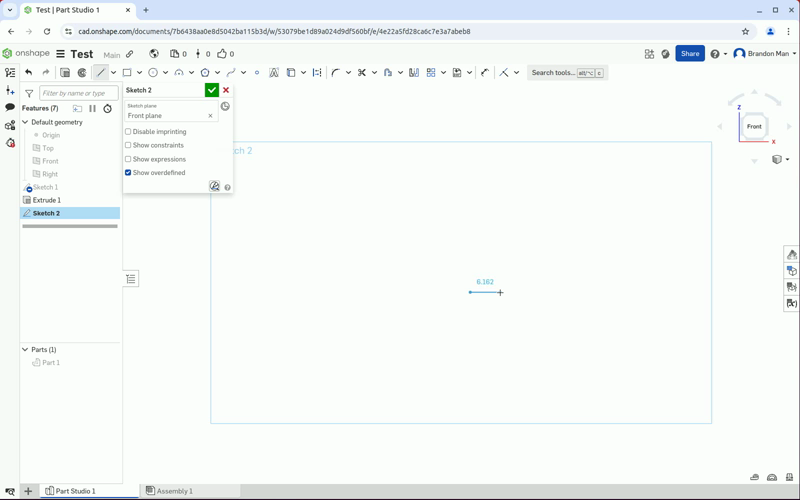
mouse_move(494, 292)
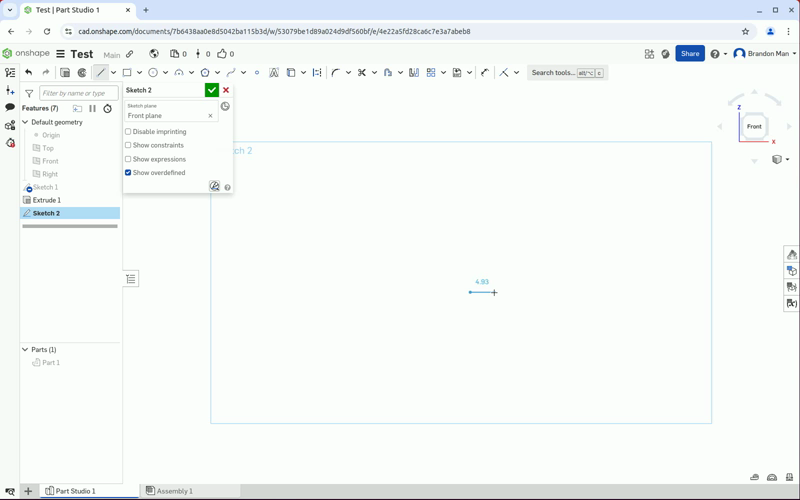
click(494, 292)
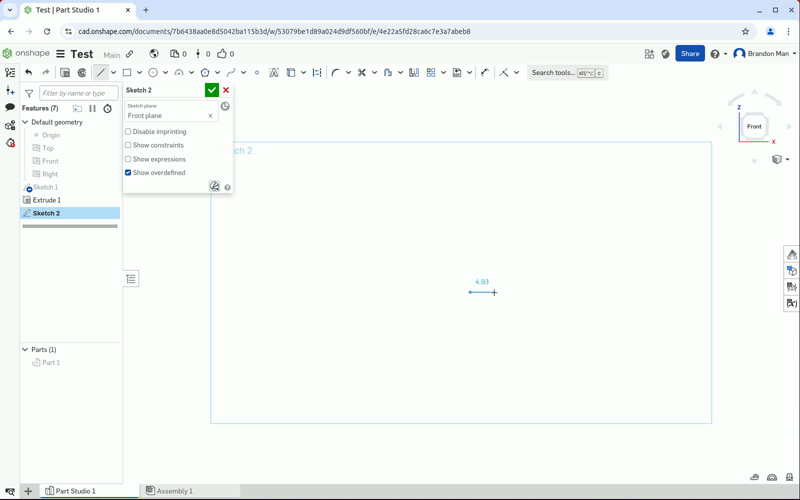
key_up(shift)
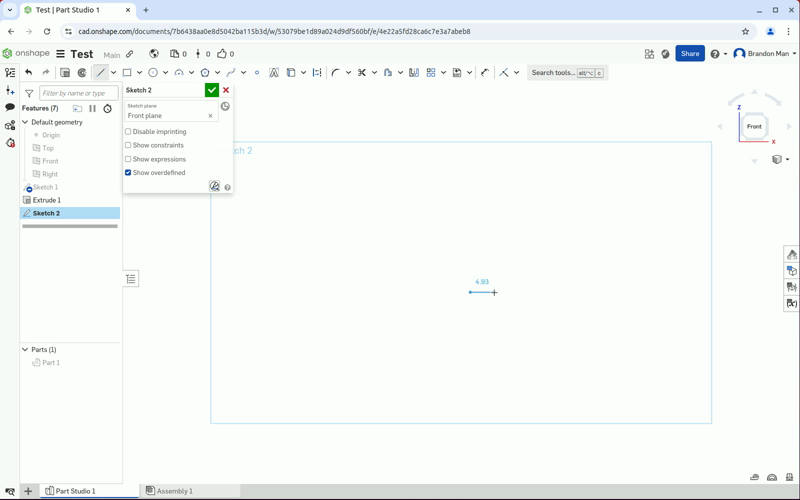
key_down(shift)
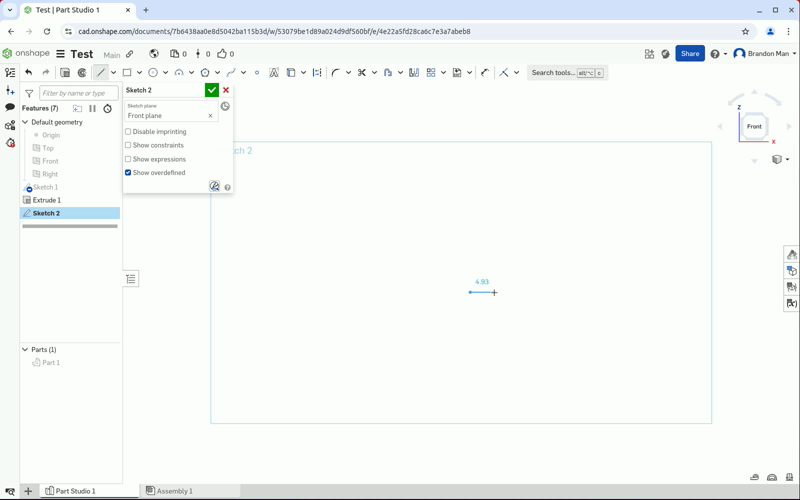
mouse_move(524, 292)
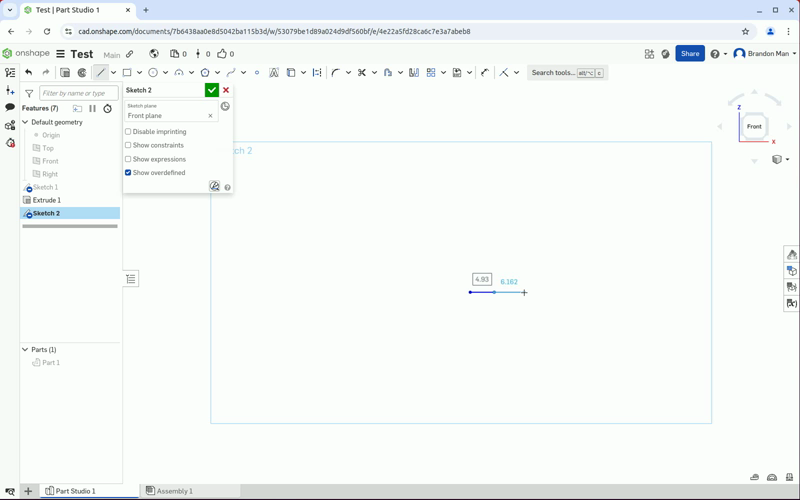
mouse_move(494, 273)
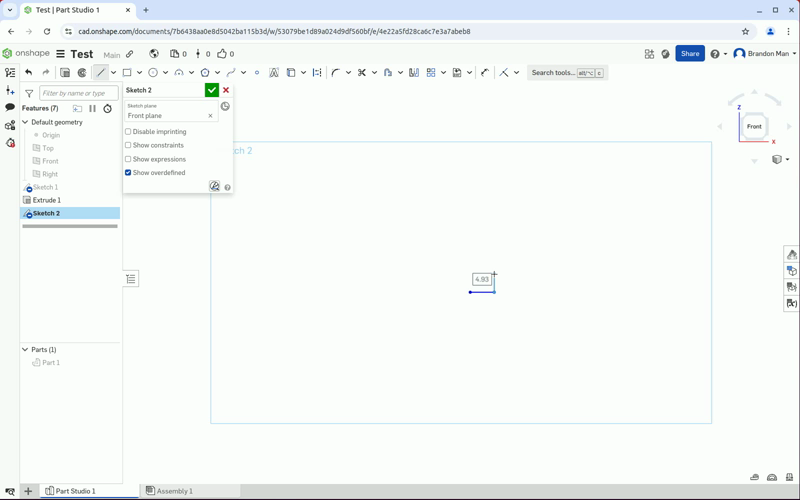
click(494, 273)
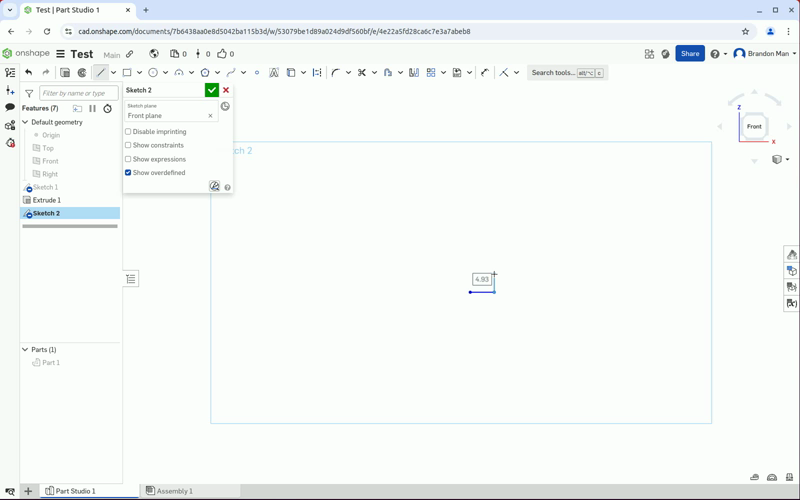
key_up(shift)
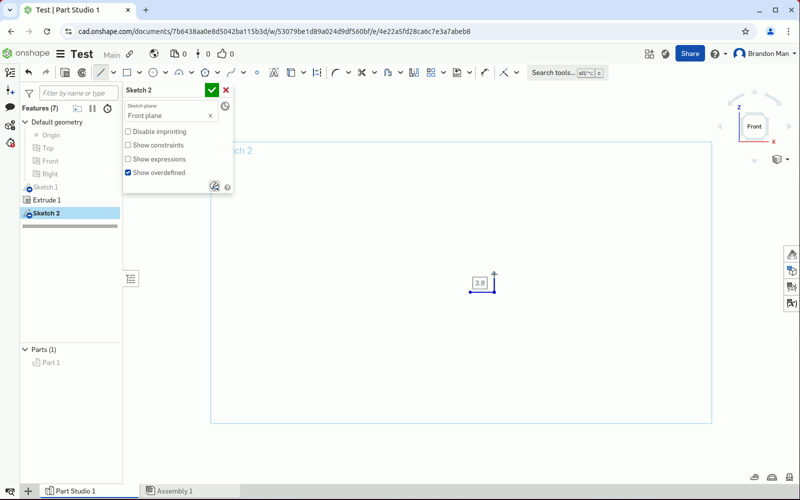
key_down(shift)
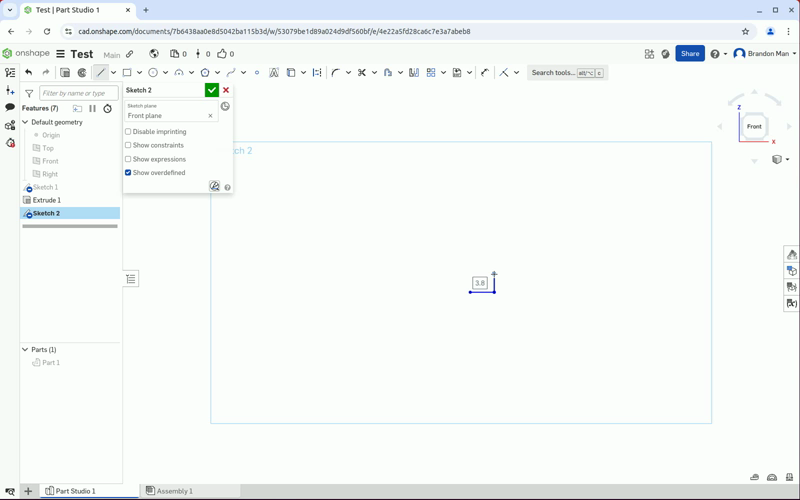
mouse_move(524, 273)
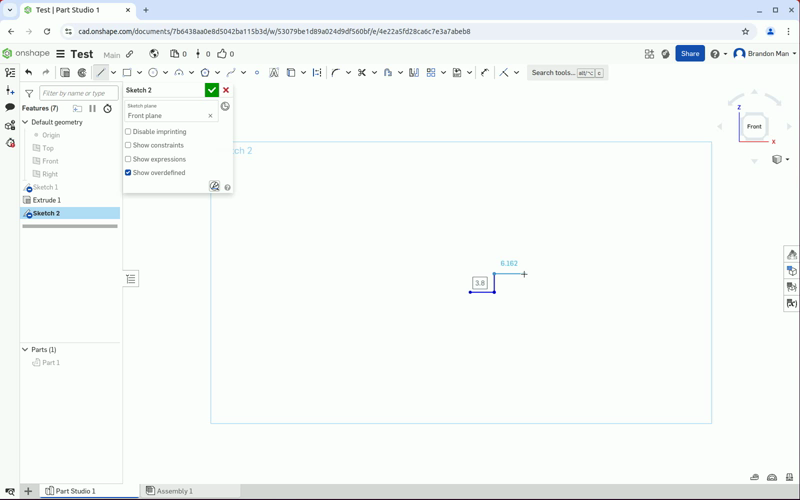
mouse_move(470, 273)
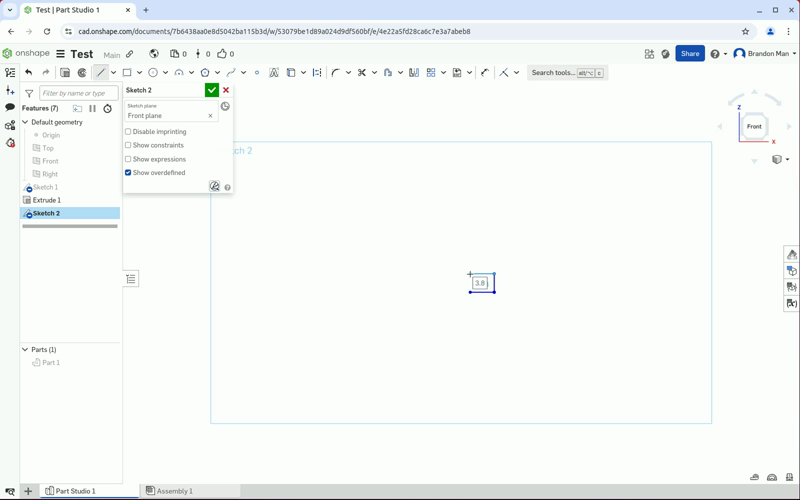
click(470, 273)
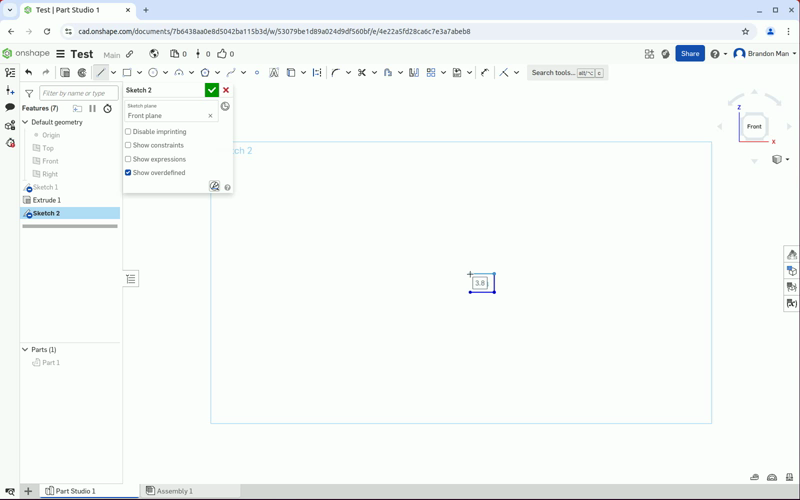
key_up(shift)
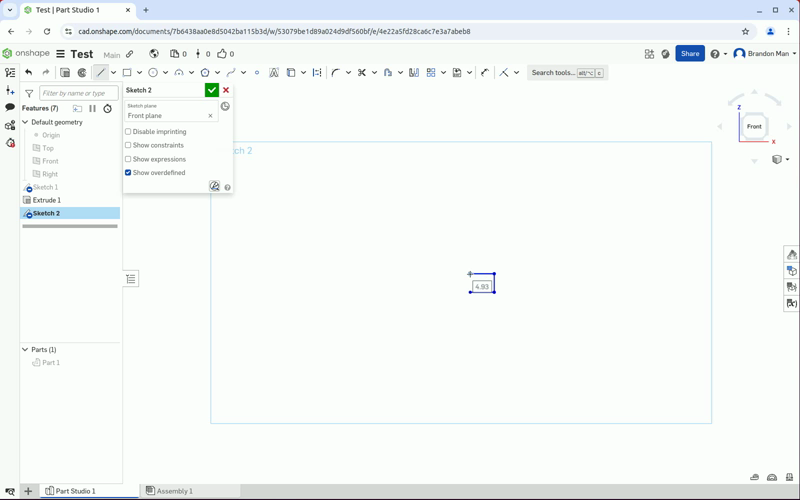
mouse_move(500, 273)
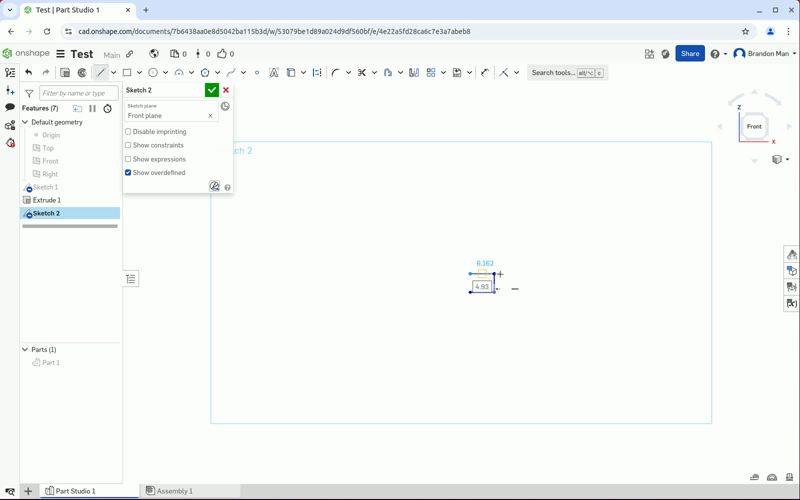
key_down(shift)
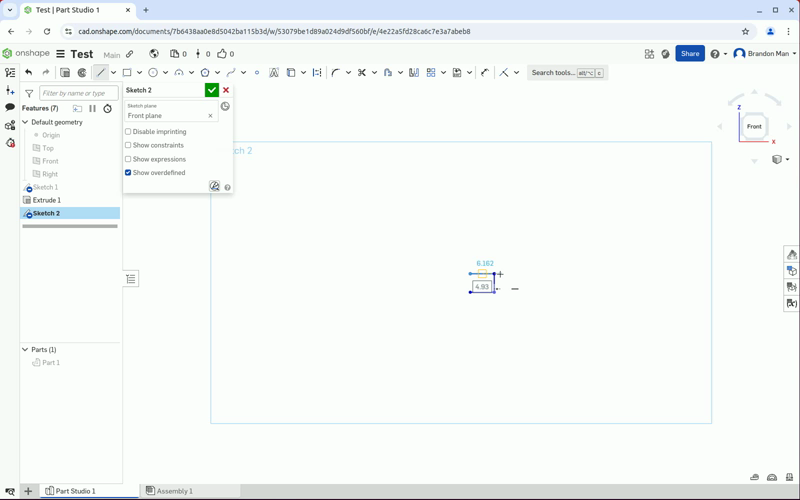
mouse_move(470, 292)
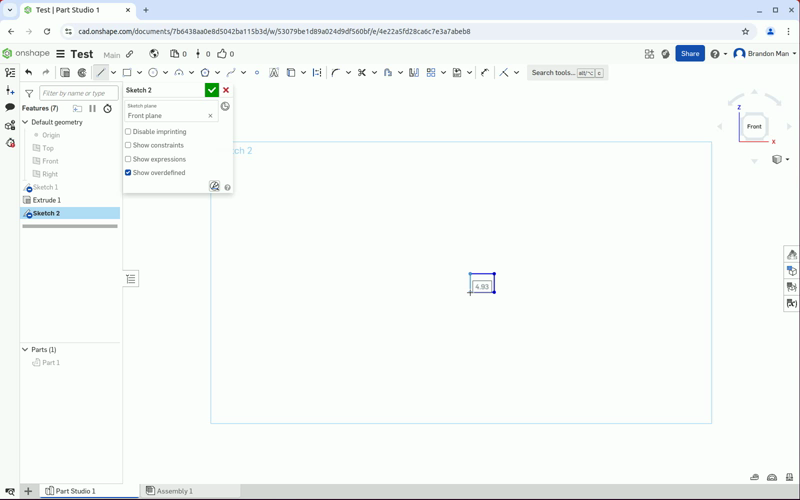
key_up(shift)
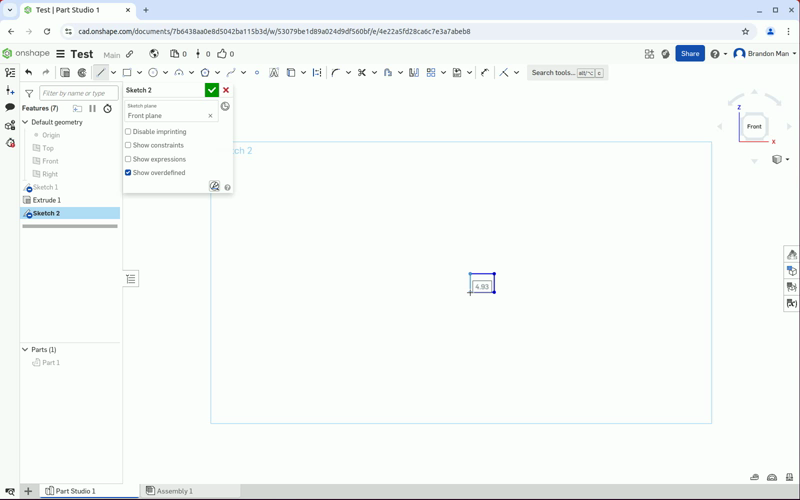
click(470, 292)
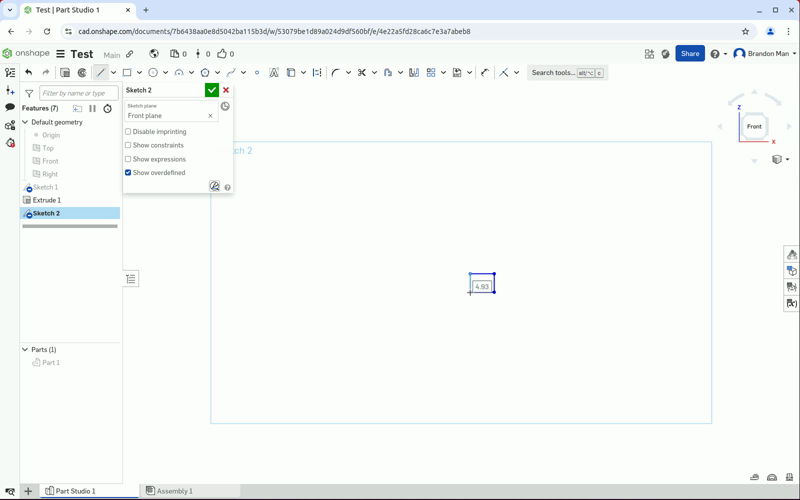
key(esc)
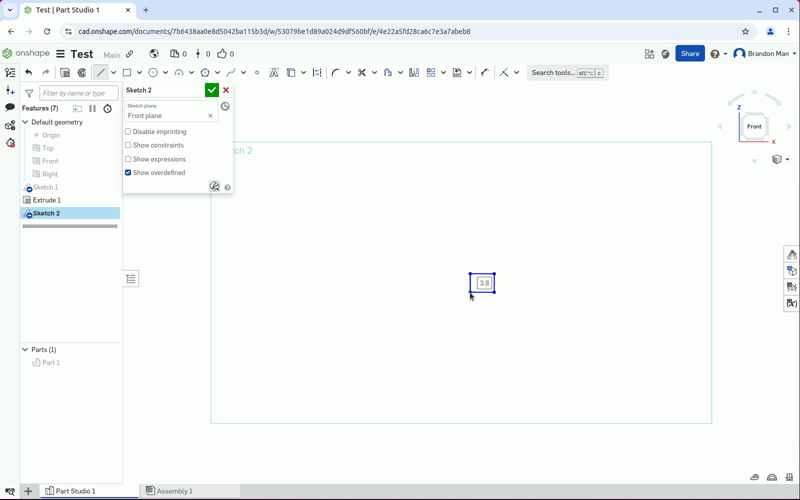
mouse_move(485, 280)
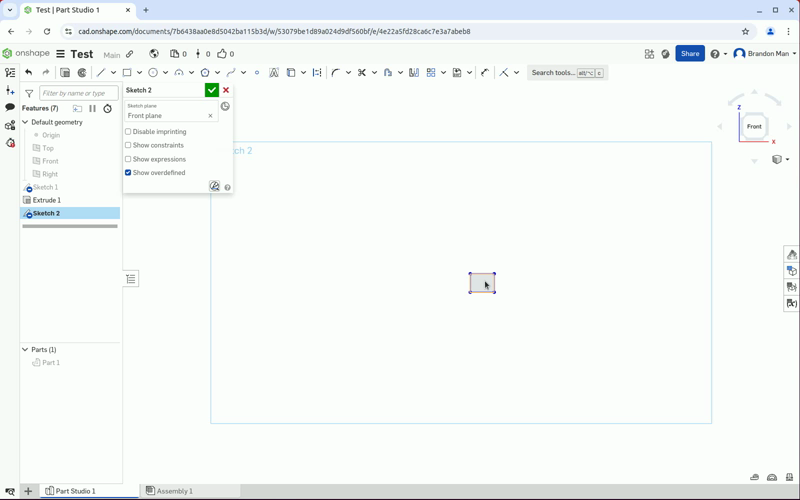
scroll(6)
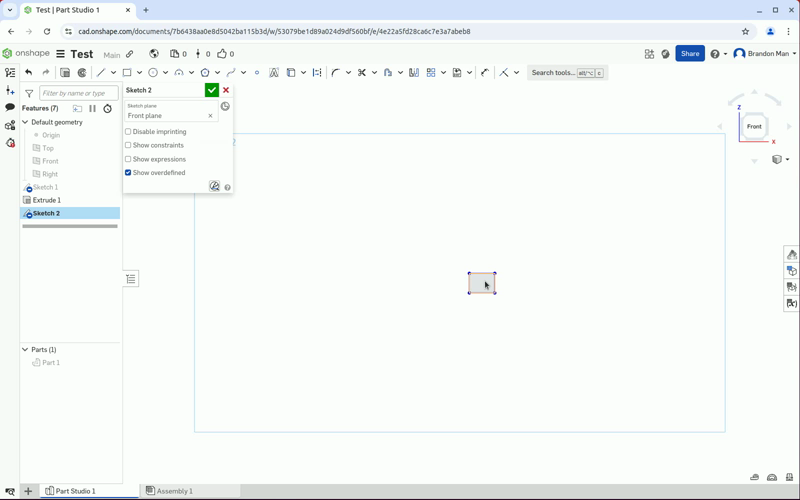
scroll(6)
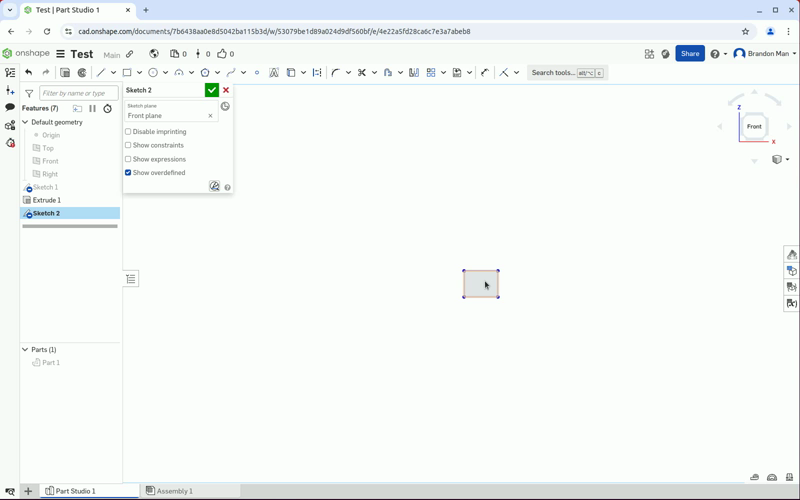
scroll(6)
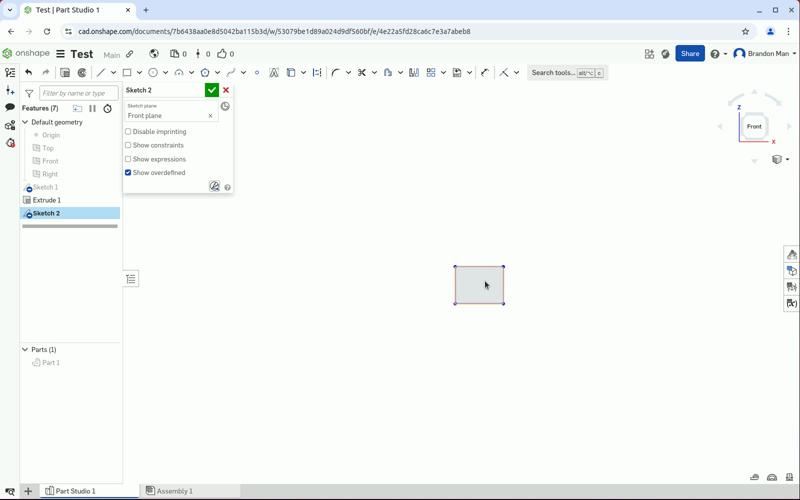
scroll(6)
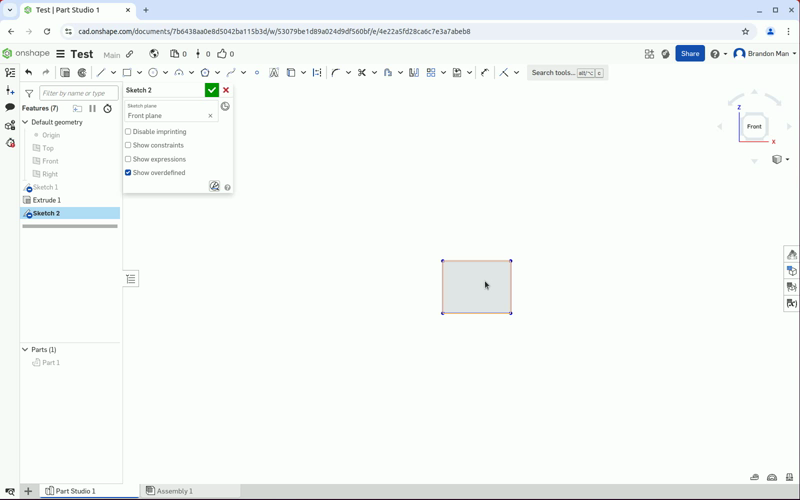
scroll(6)
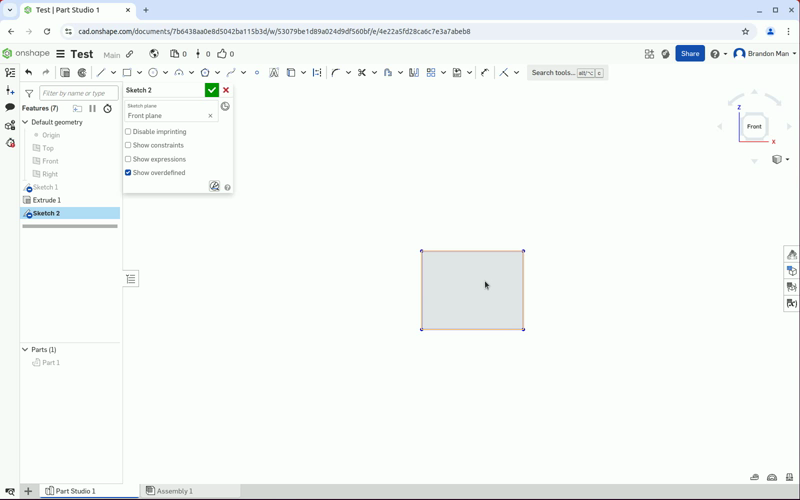
scroll(6)
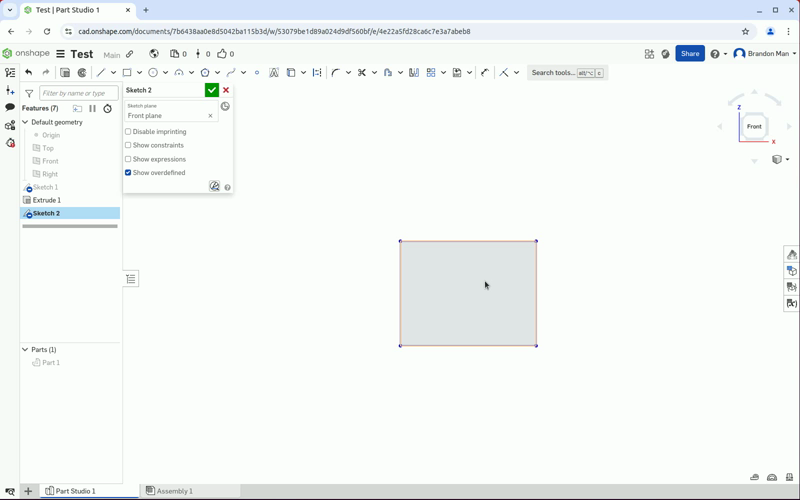
scroll(6)
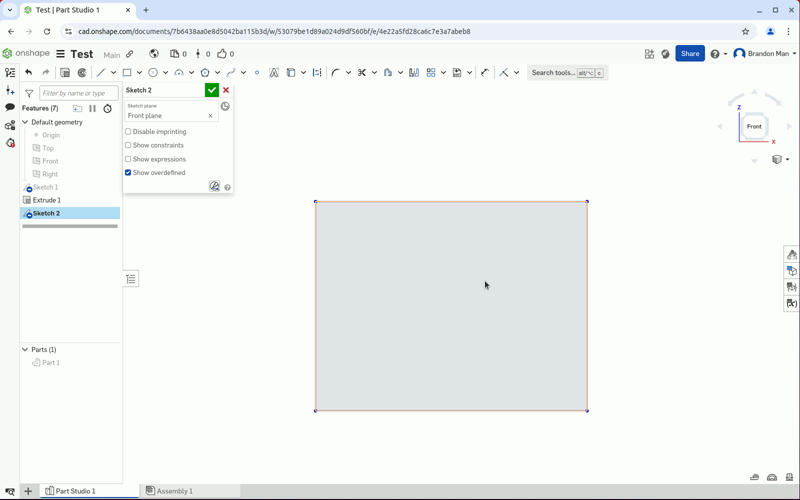
click(485, 280)
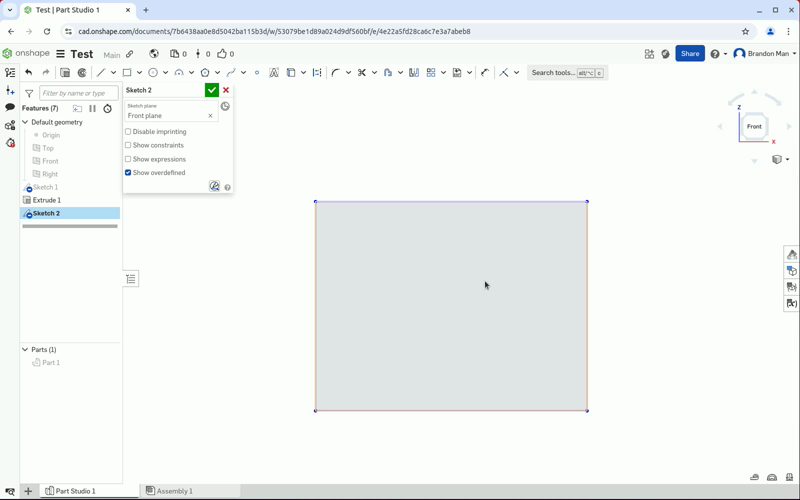
scroll(-6)
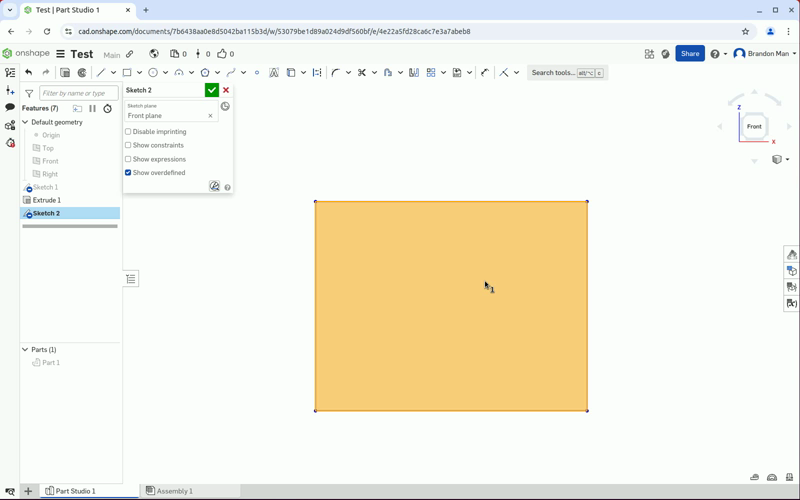
scroll(-6)
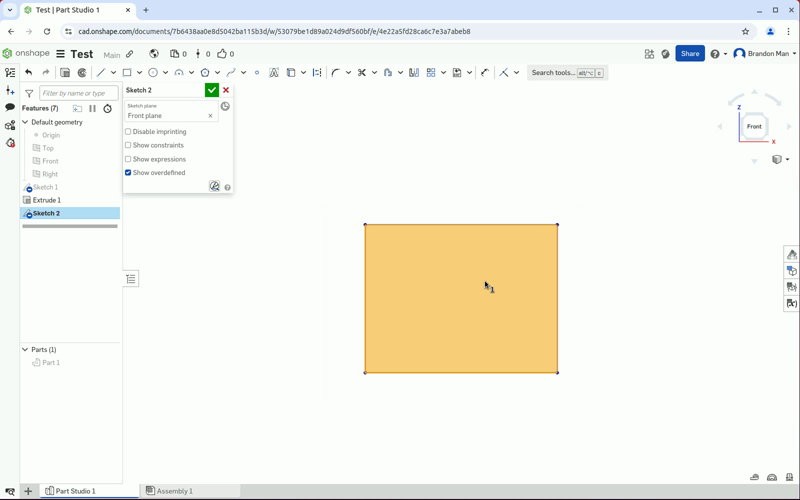
scroll(-6)
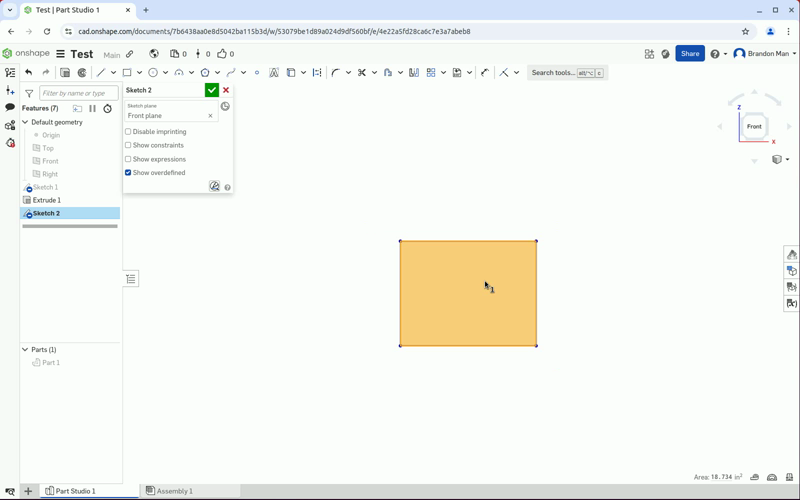
scroll(-6)
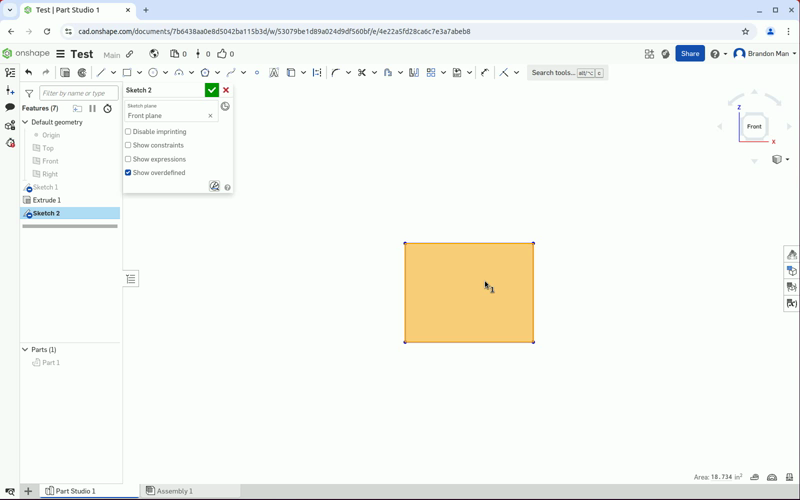
scroll(-6)
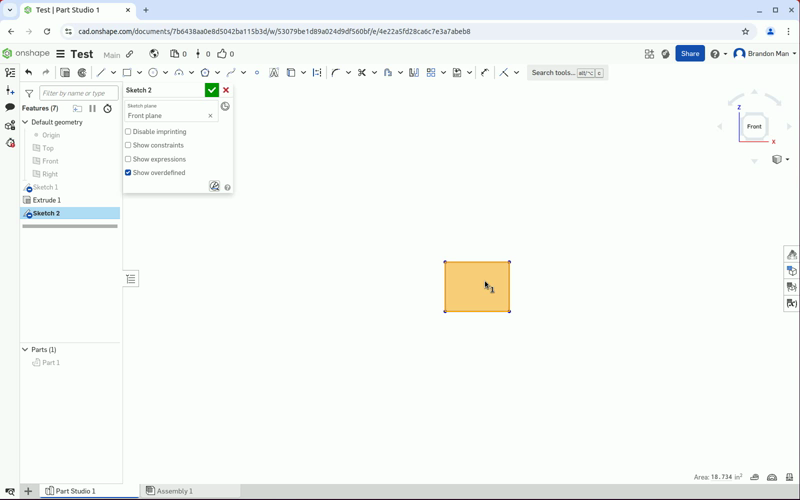
scroll(-6)
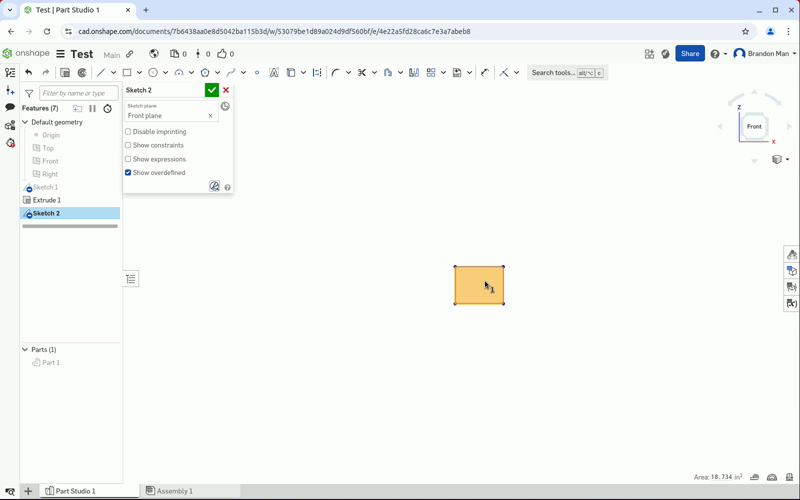
scroll(-6)
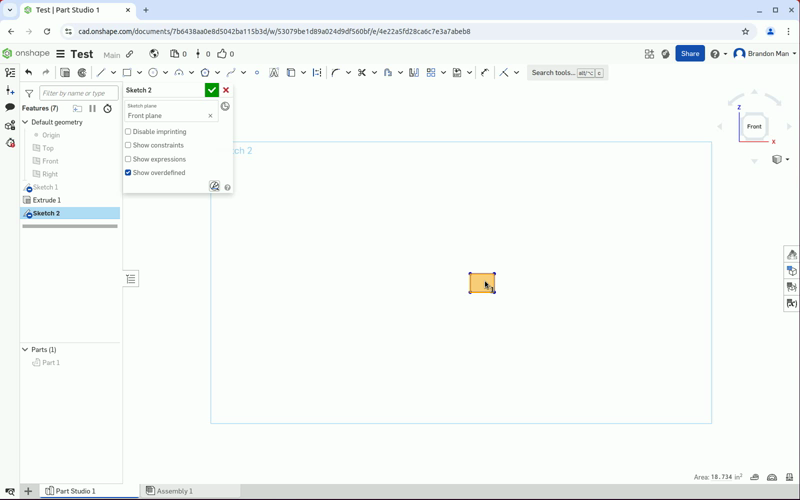
mouse_move(73, 352)
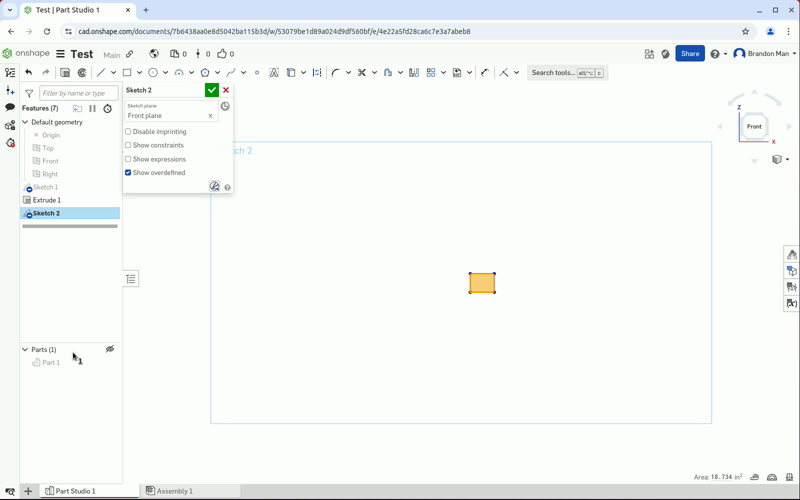
key(shift+y)
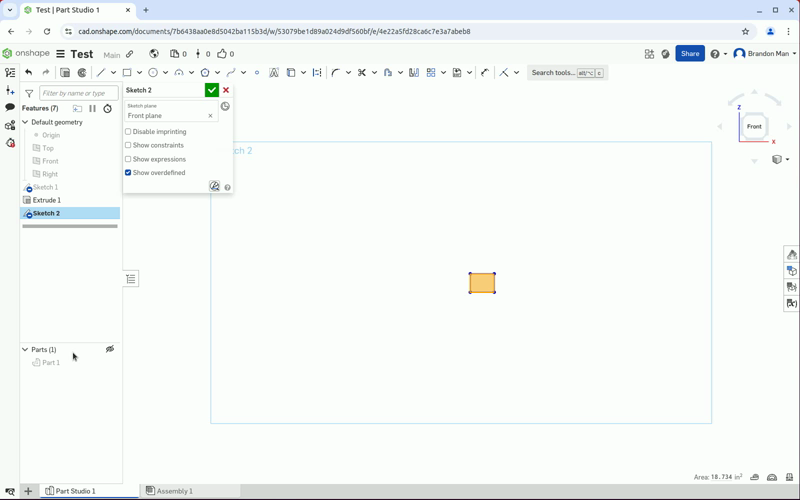
key(shift+e)
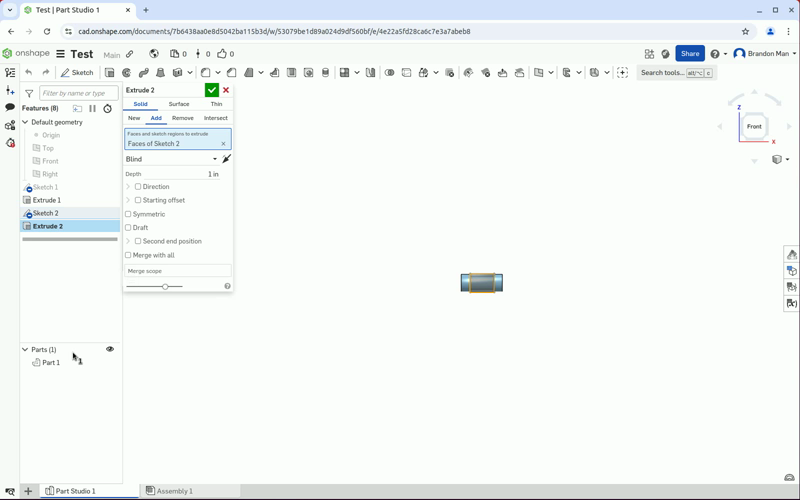
mouse_move(143, 106)
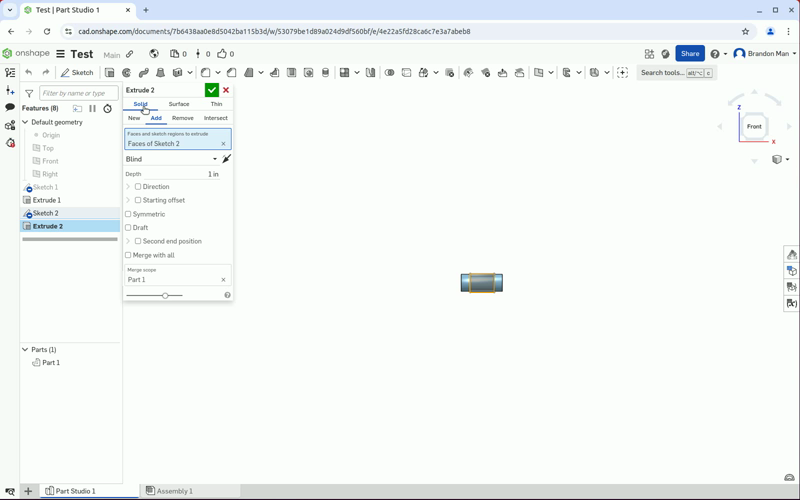
click(143, 106)
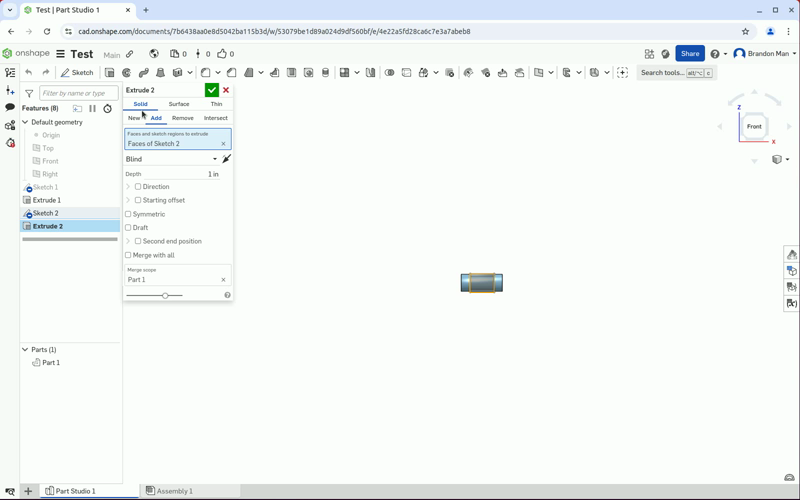
mouse_move(137, 120)
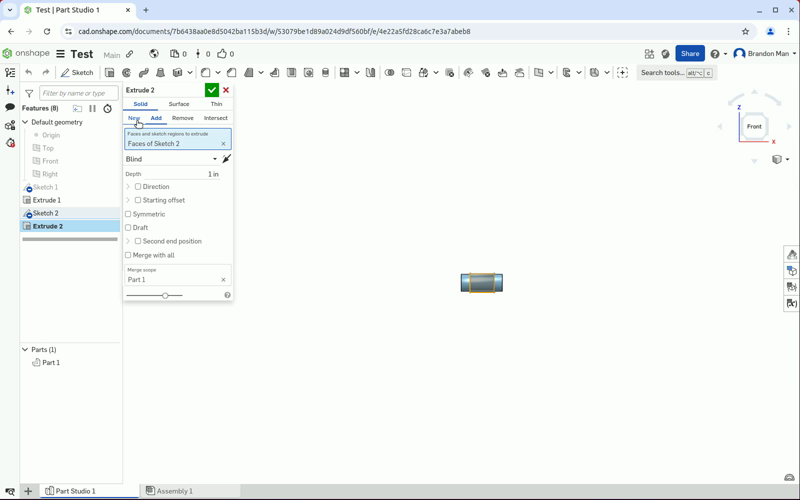
click(137, 120)
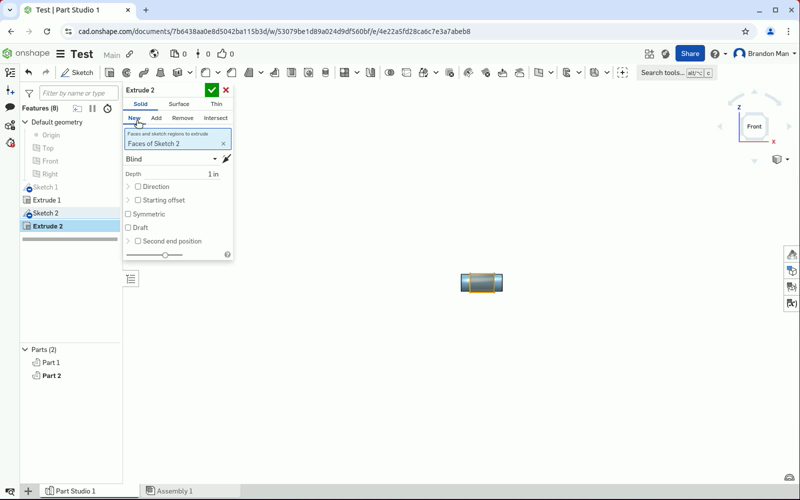
key(tab, 4)
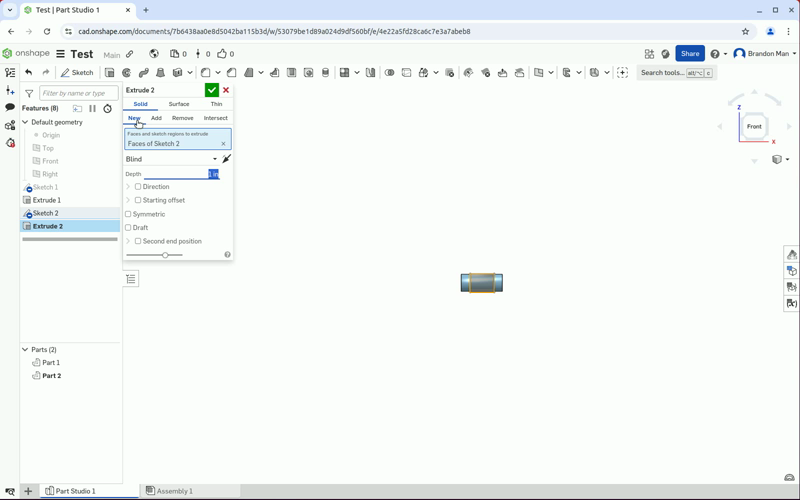
text(1.926)
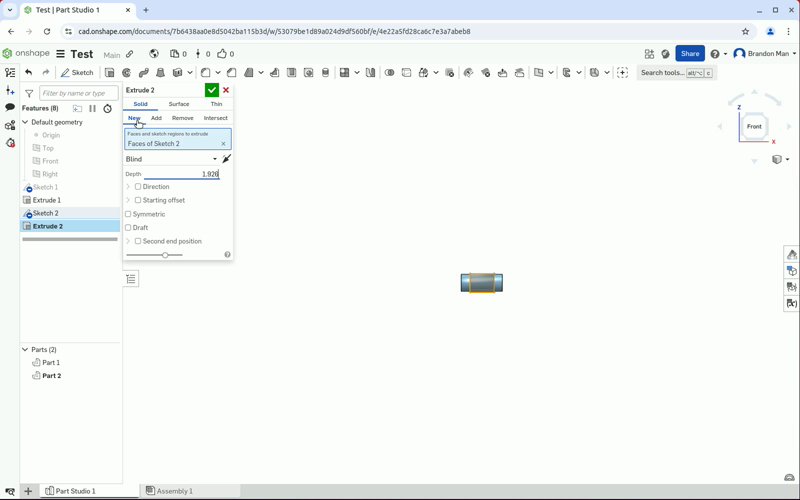
key(tab, 3)
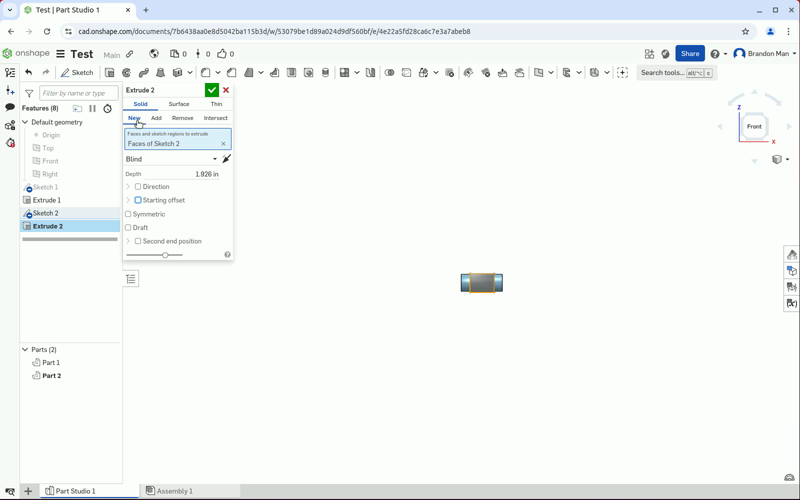
key(tab, 2)
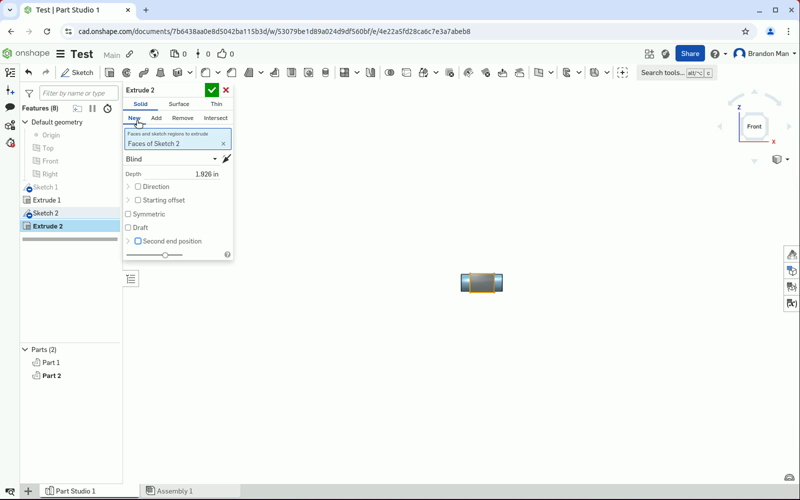
key(space)
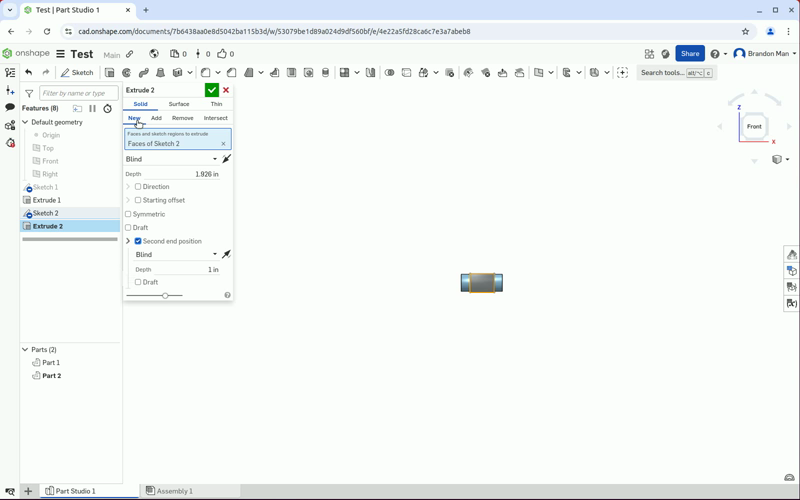
key(tab, 3)
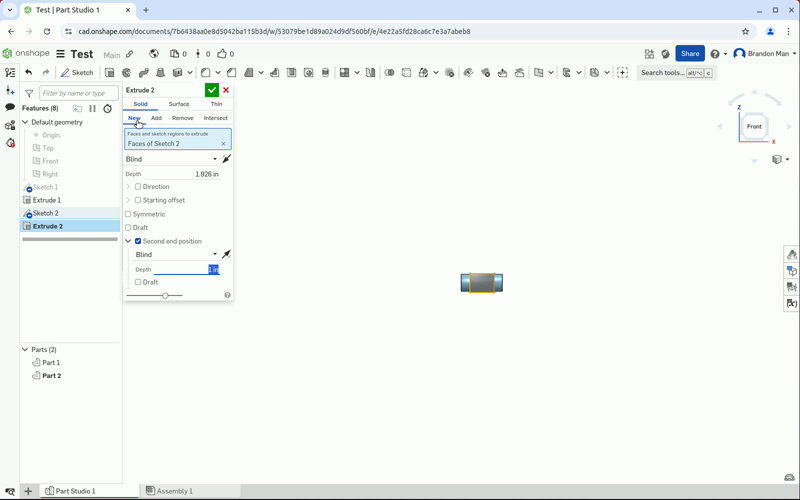
text(1.926)
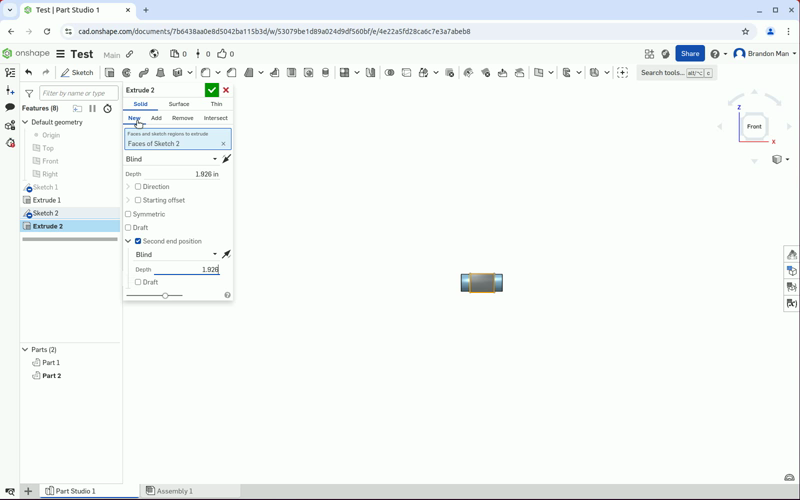
key(enter)
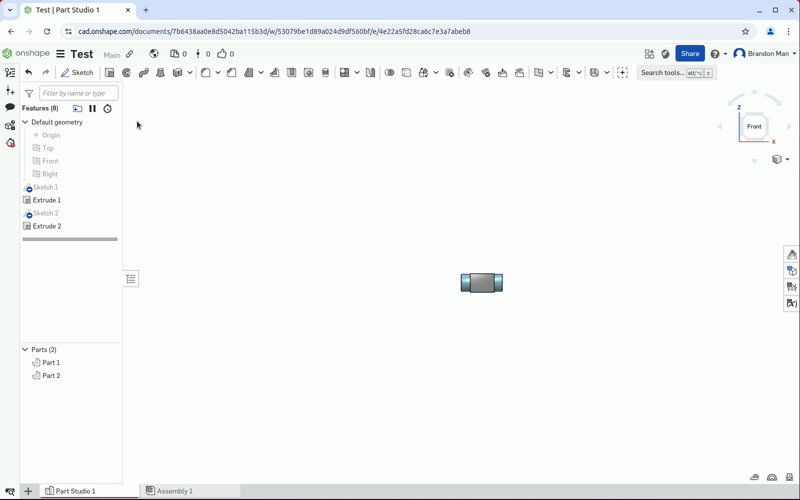
key(shift+h)
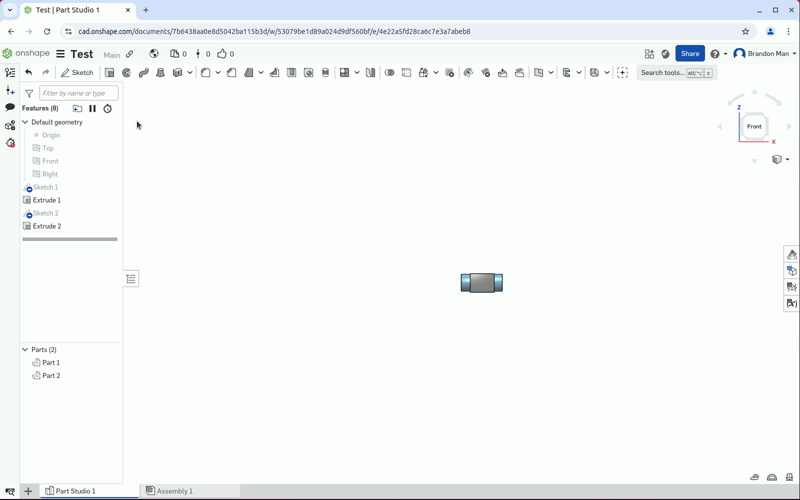
key(shift+h)
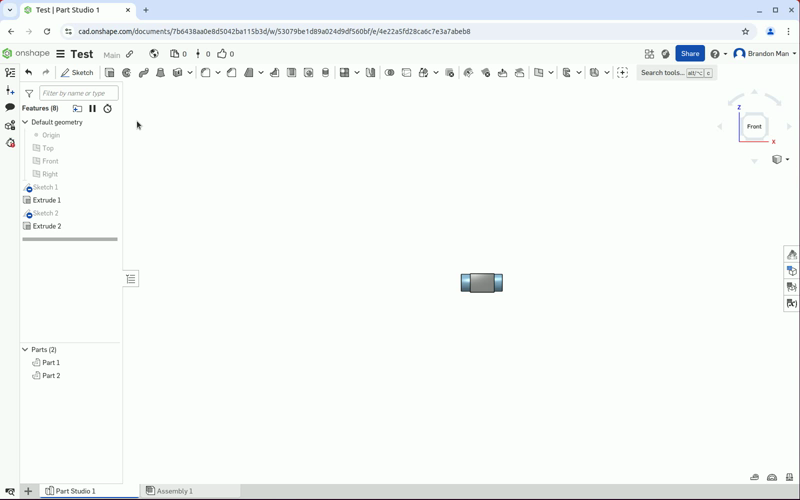
mouse_move(73, 189)
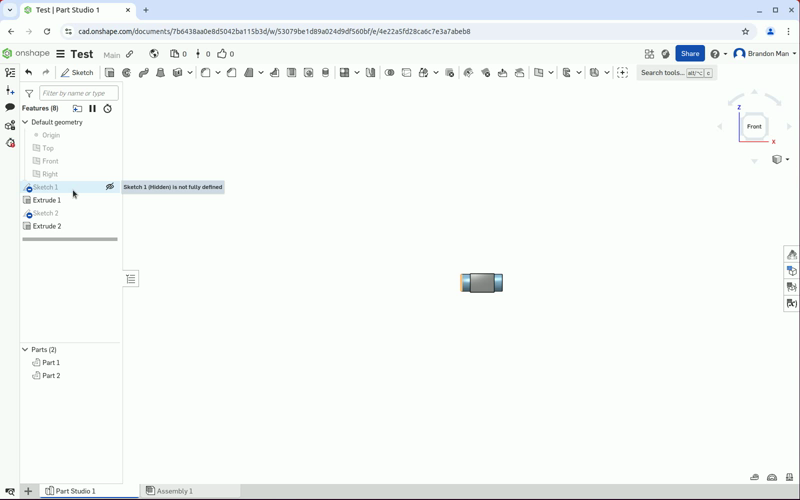
click(73, 189)
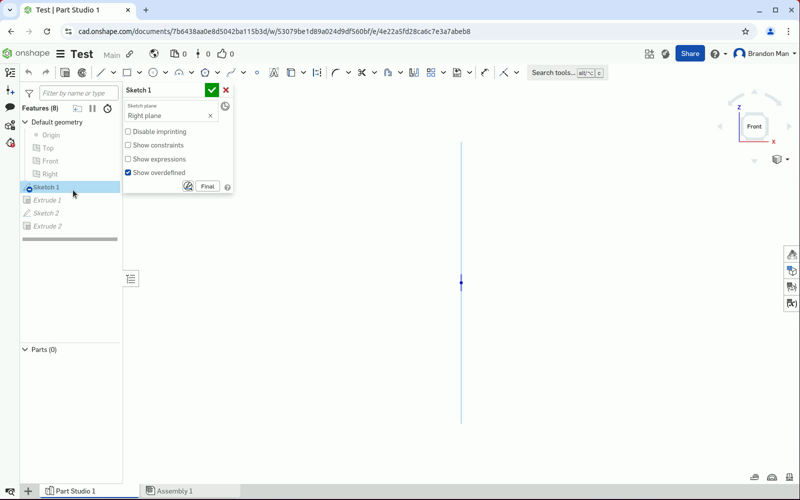
mouse_move(229, 92)
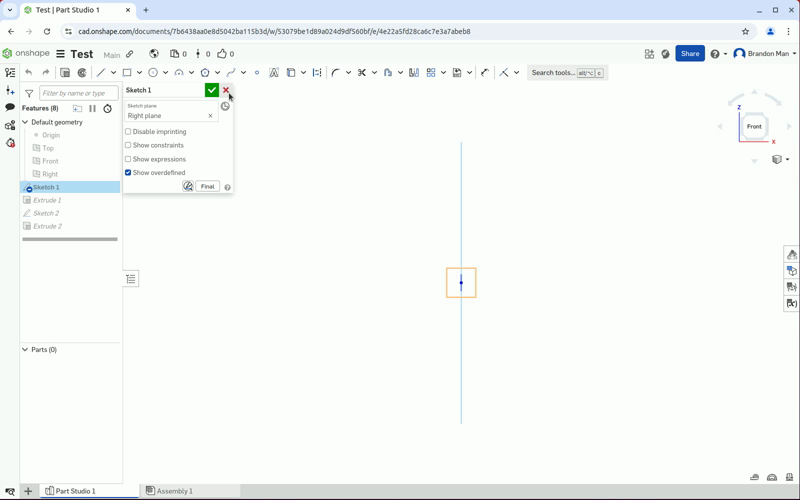
click(229, 92)
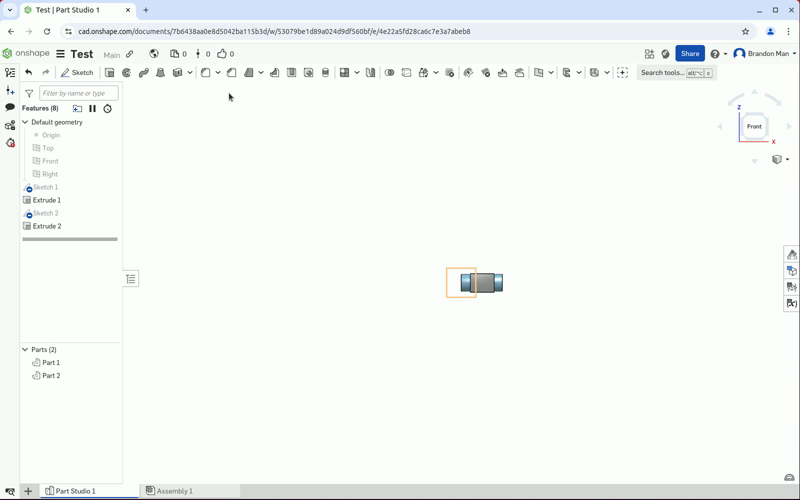
mouse_move(541, 75)
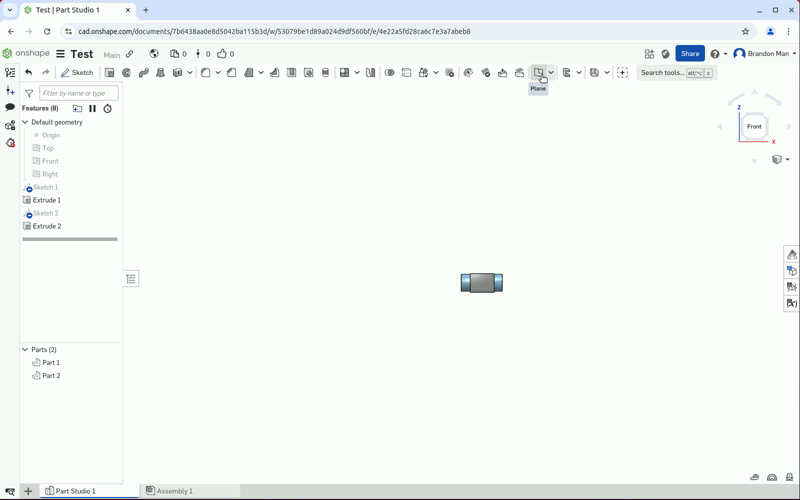
click(541, 75)
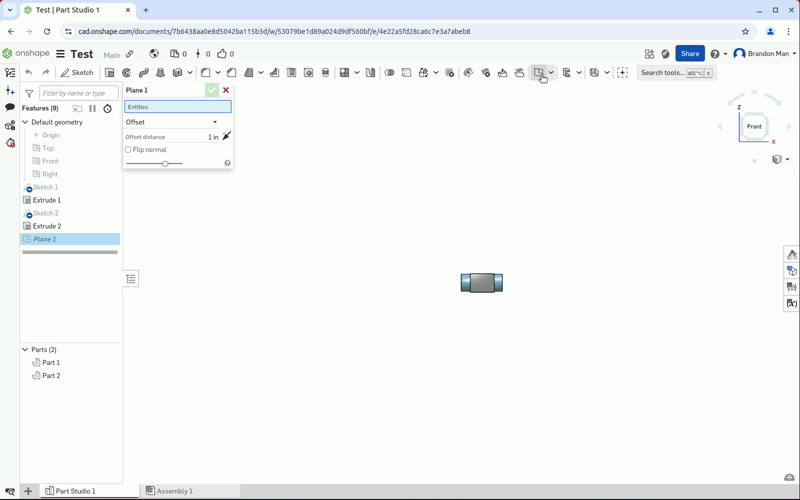
mouse_move(73, 163)
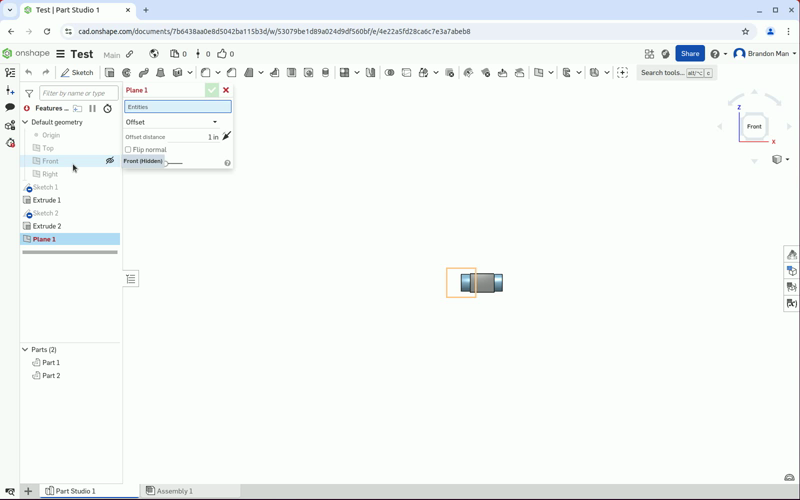
click(73, 163)
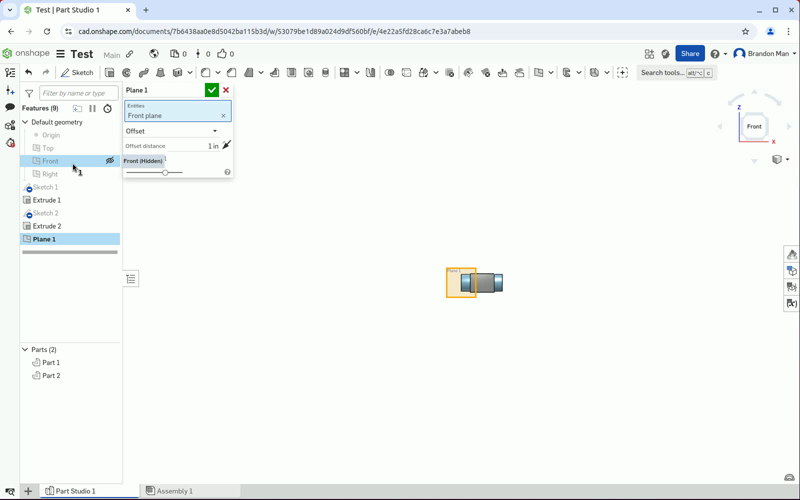
key(tab, 2)
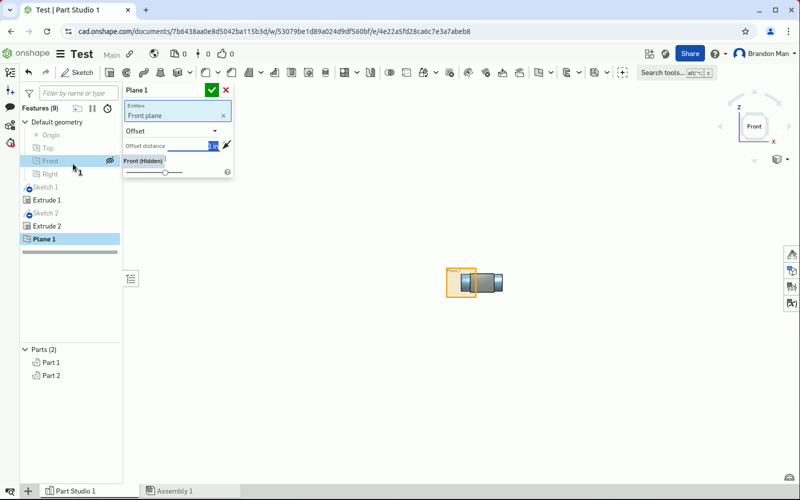
text(1.91)
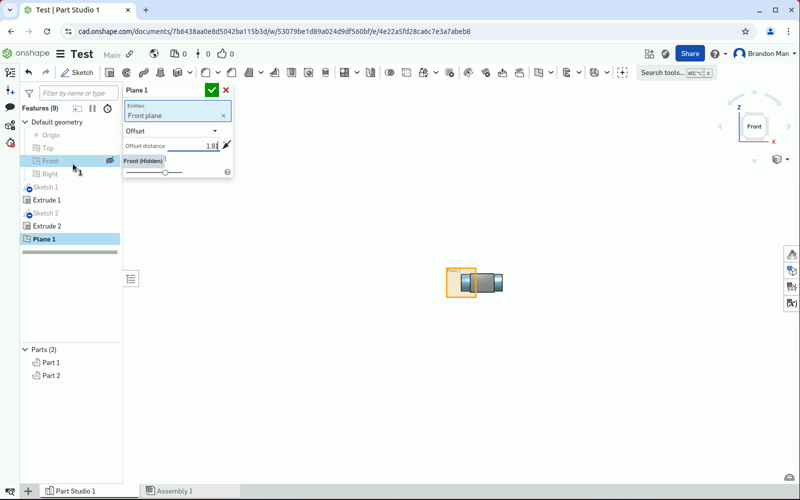
key(enter, 2)
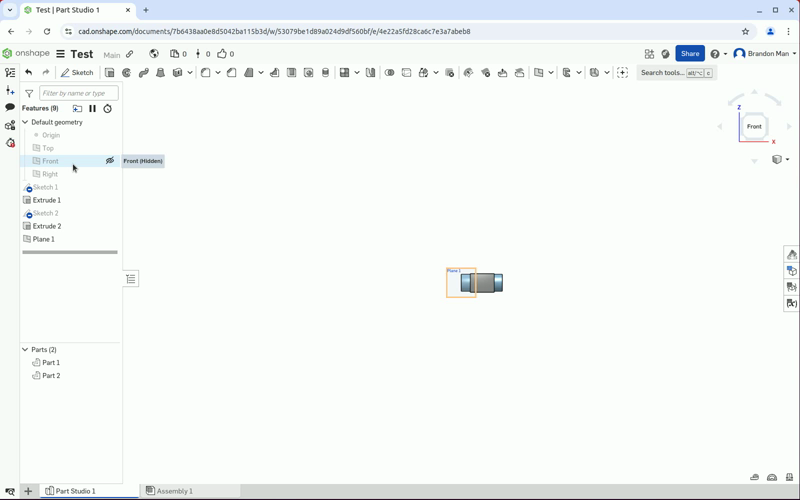
key(shift+s)
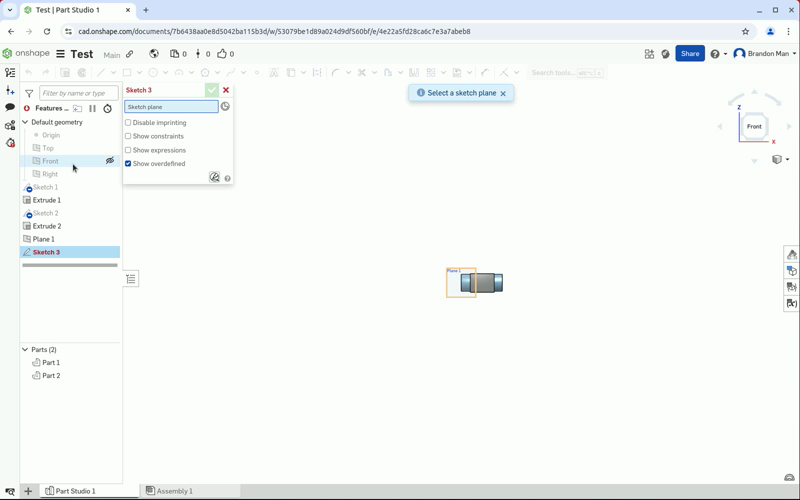
mouse_move(73, 241)
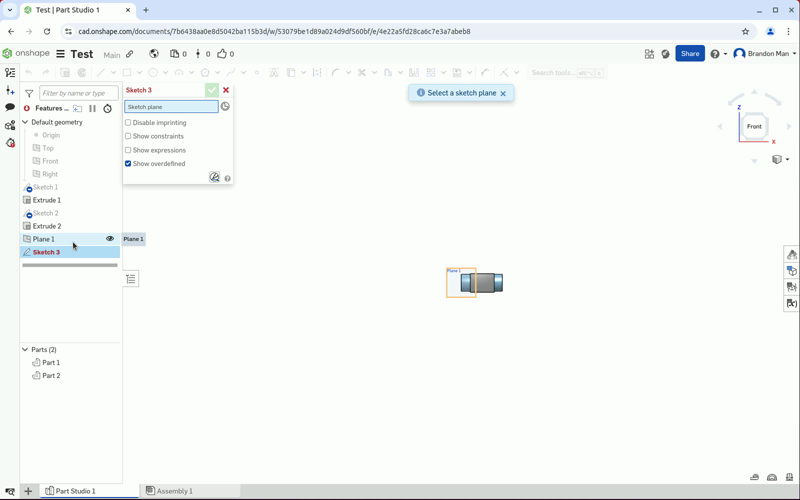
click(73, 241)
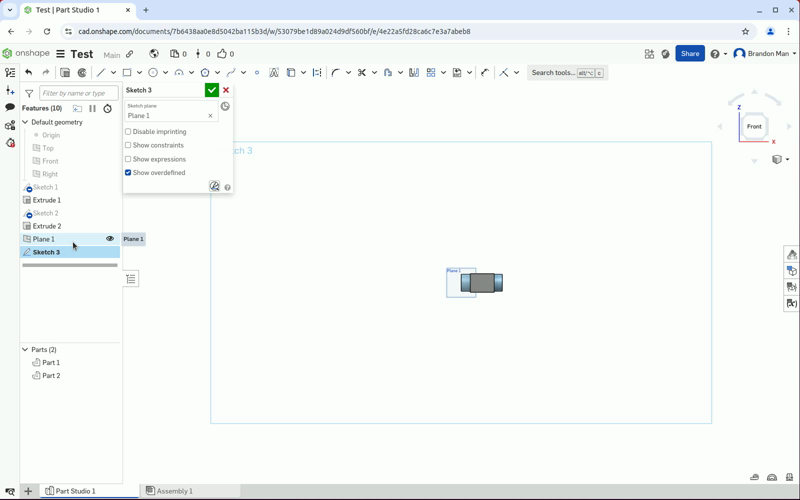
mouse_move(73, 352)
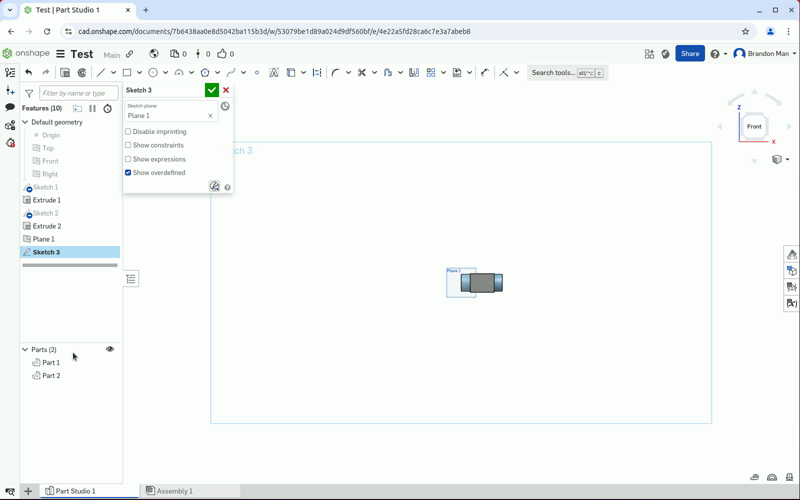
key(y)
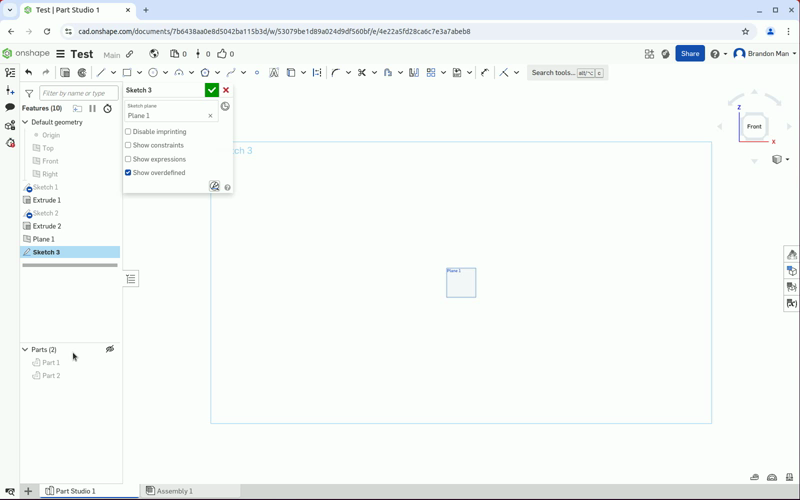
key(l)
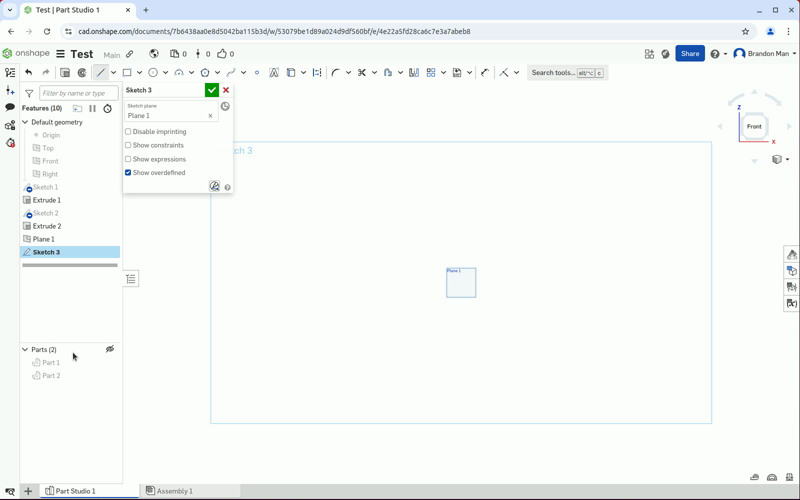
key_down(shift)
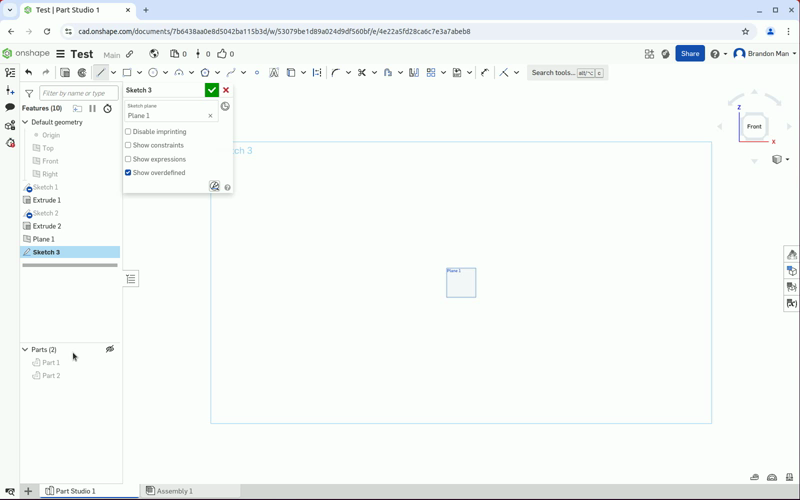
mouse_move(489, 279)
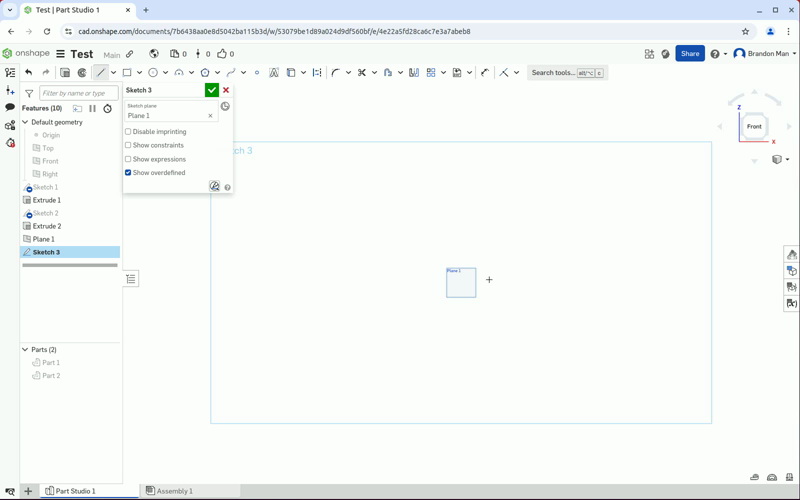
click(489, 279)
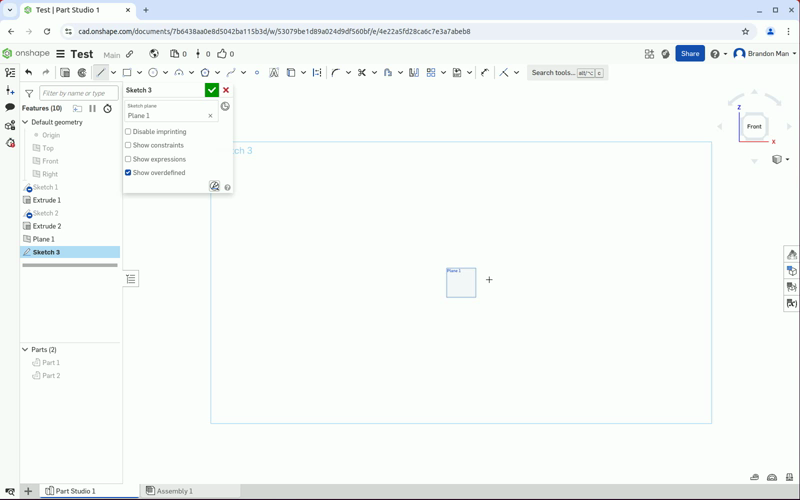
key_up(shift)
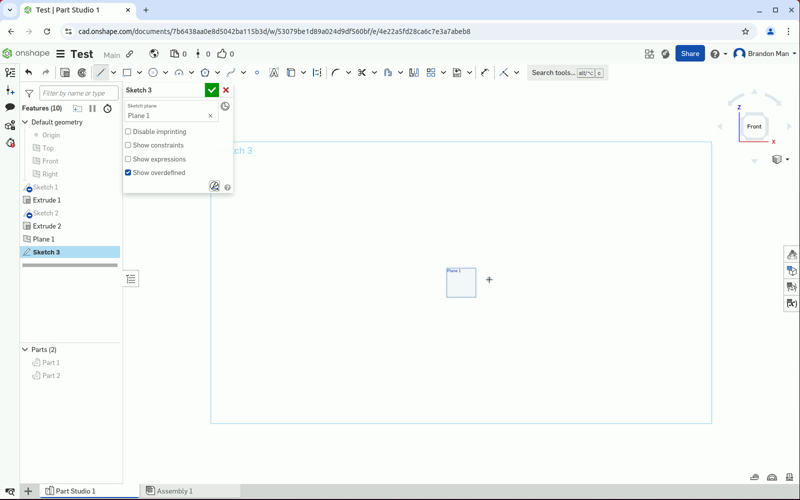
key_down(shift)
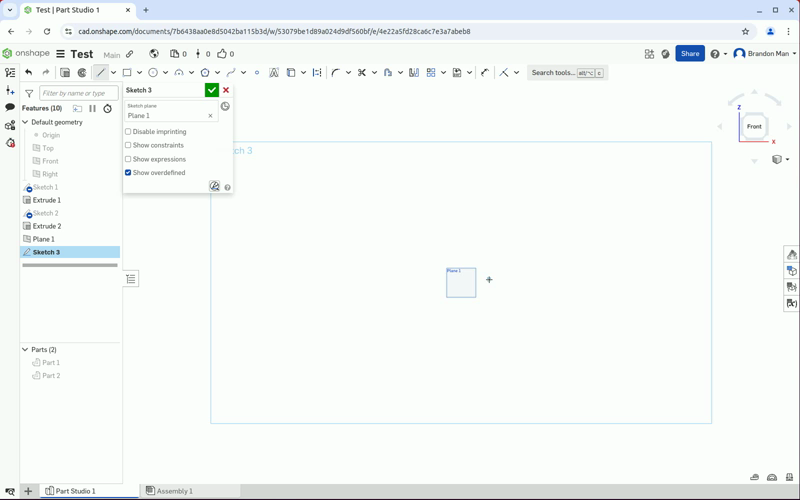
mouse_move(519, 279)
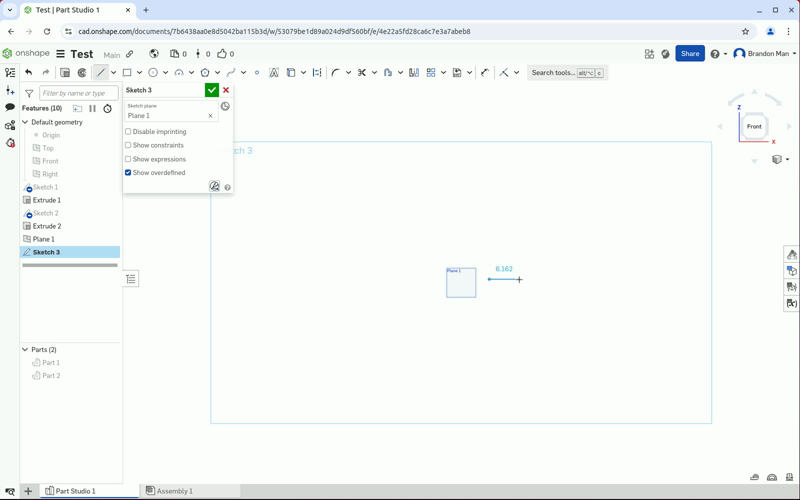
mouse_move(494, 279)
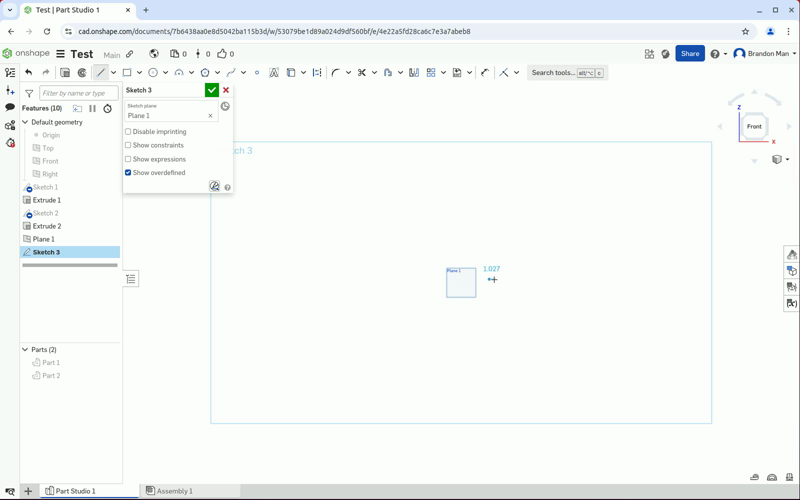
scroll(6)
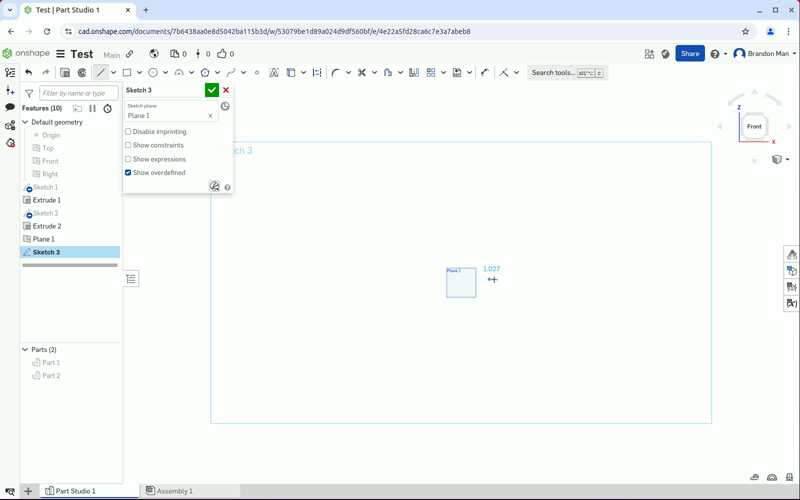
scroll(6)
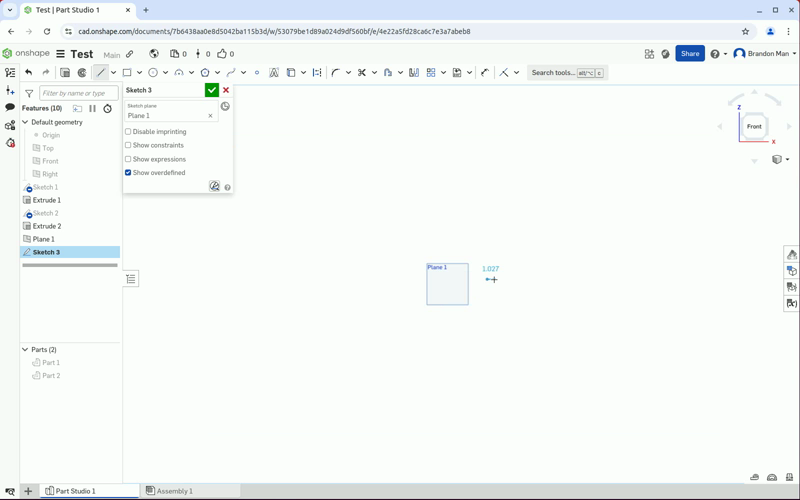
scroll(6)
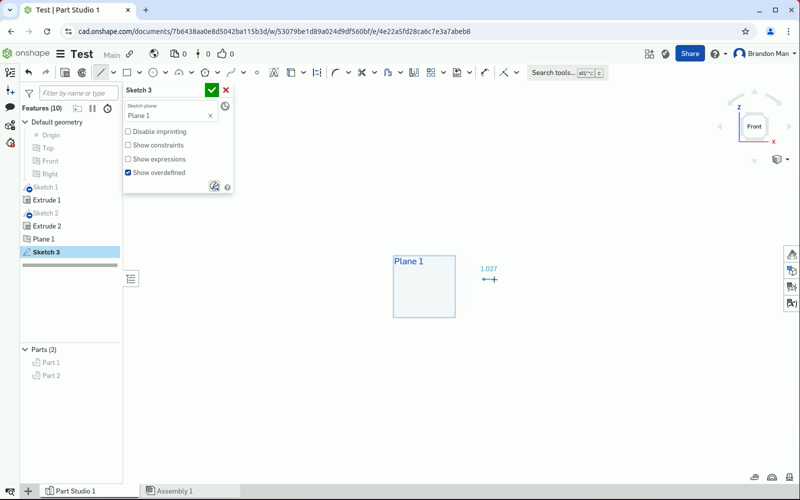
scroll(6)
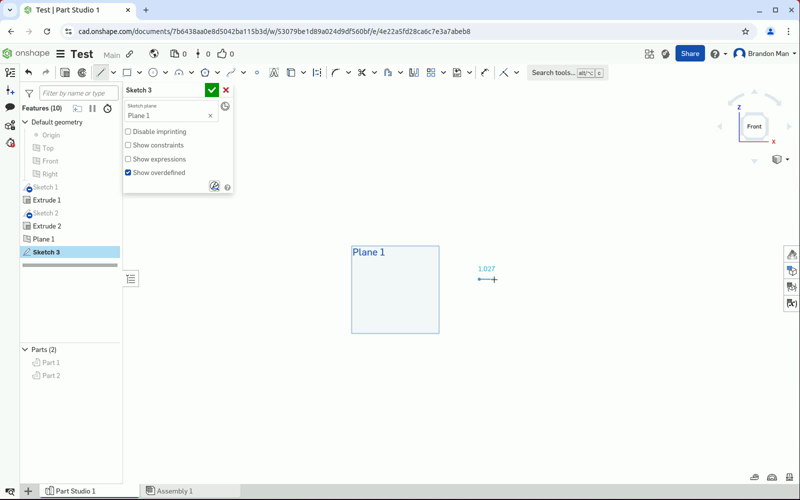
scroll(6)
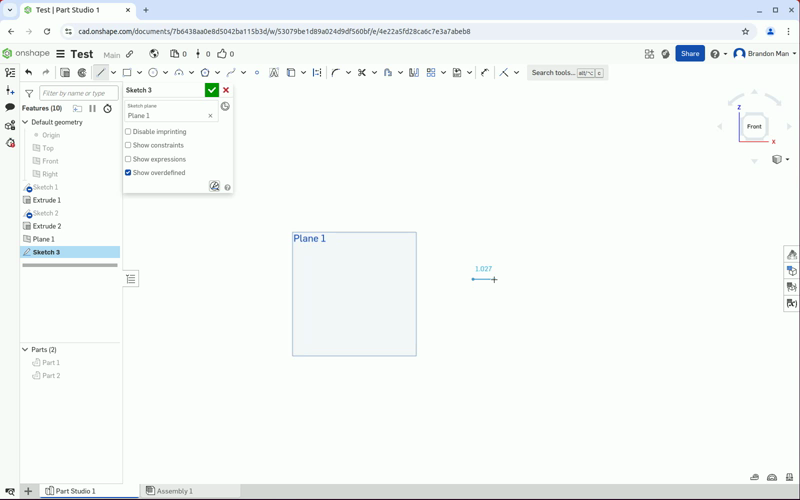
scroll(6)
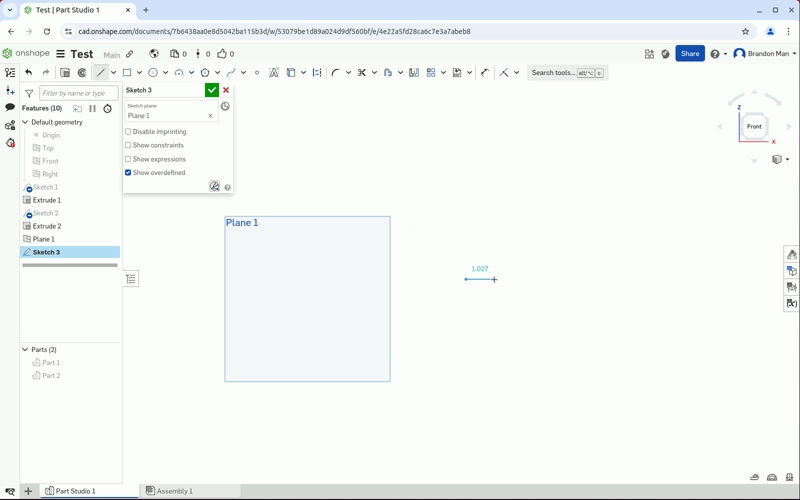
scroll(6)
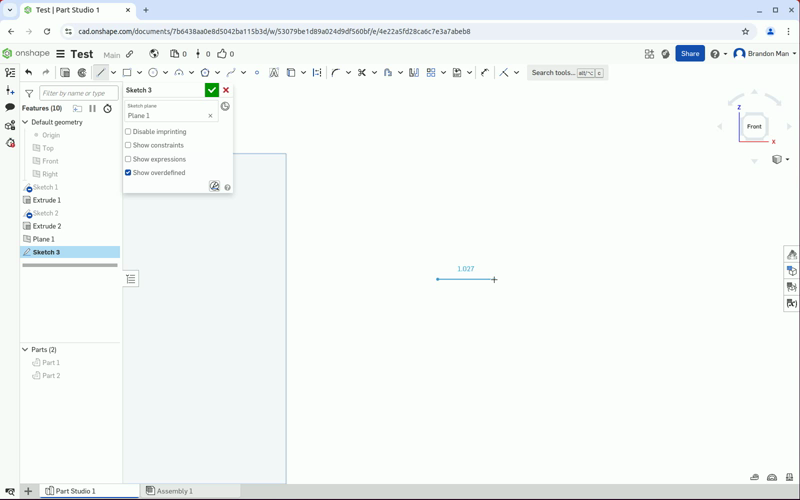
click(494, 279)
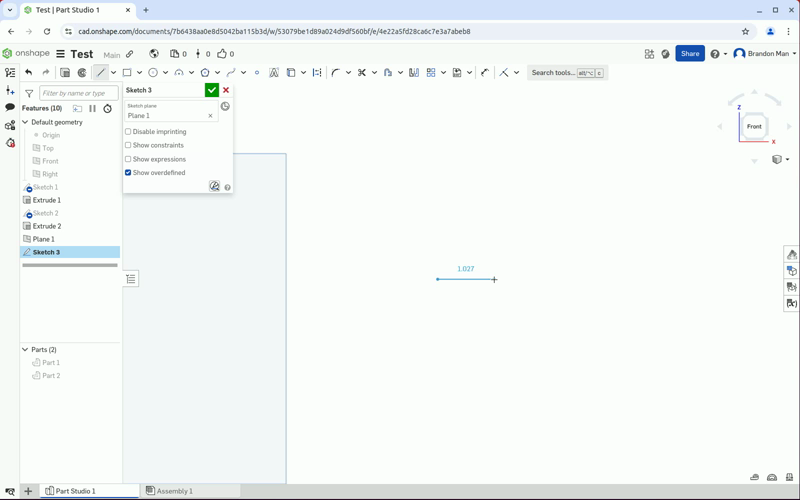
scroll(-6)
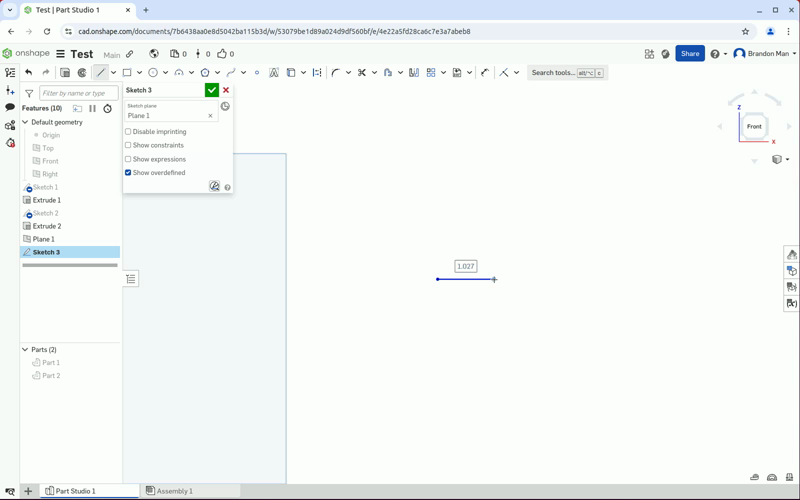
scroll(-6)
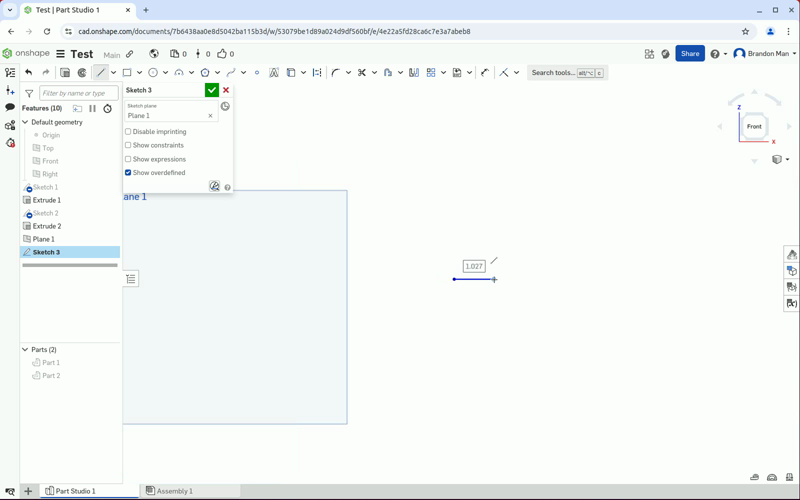
scroll(-6)
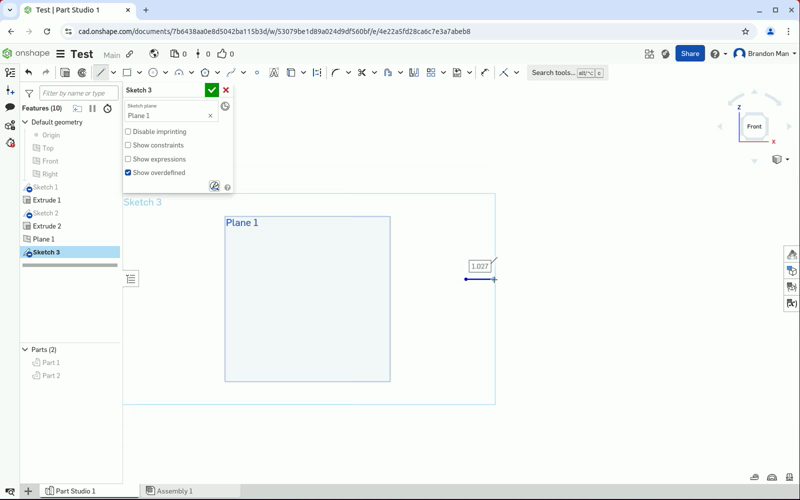
scroll(-6)
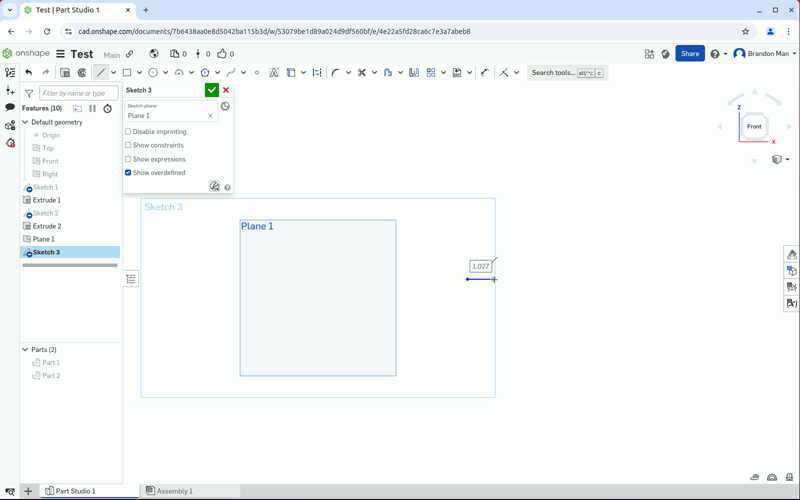
scroll(-6)
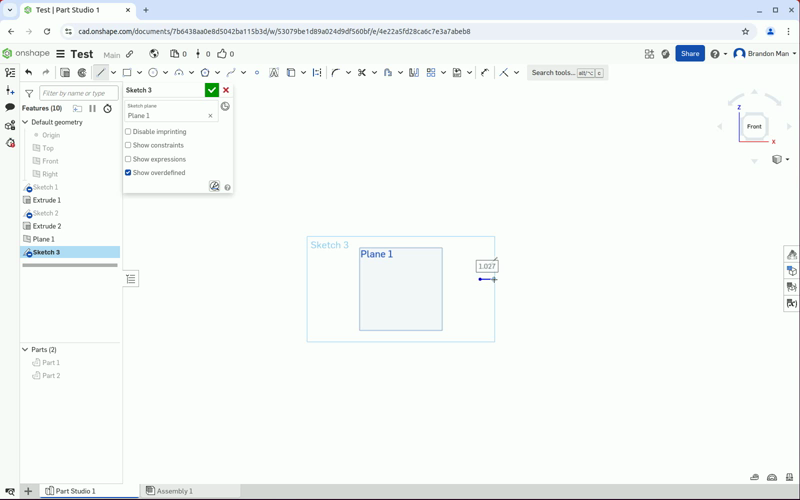
scroll(-6)
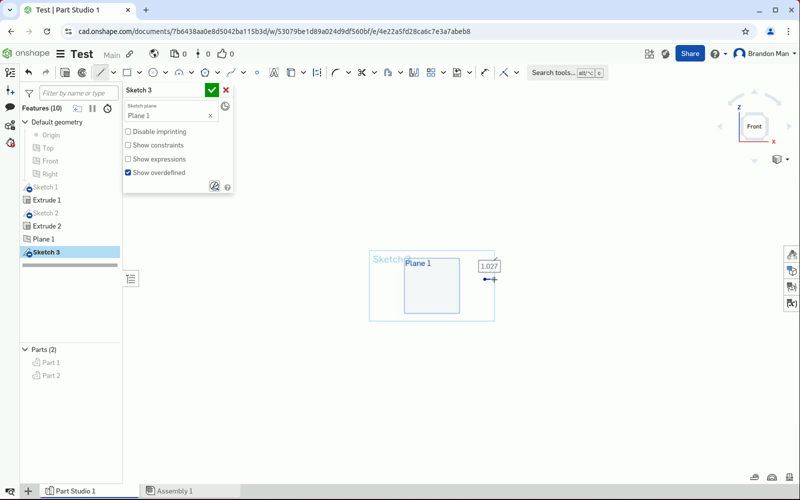
scroll(-6)
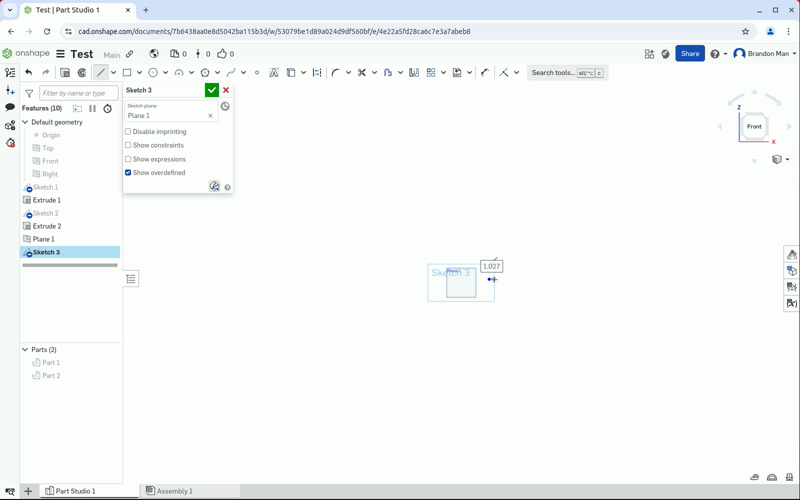
key_up(shift)
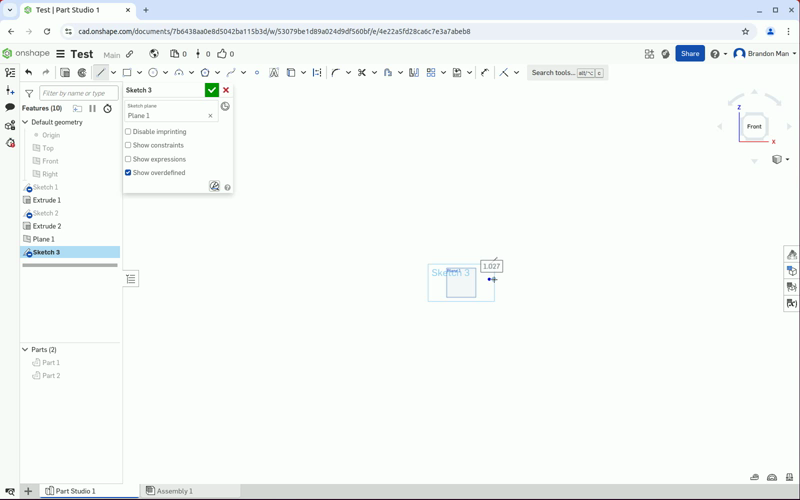
key_down(shift)
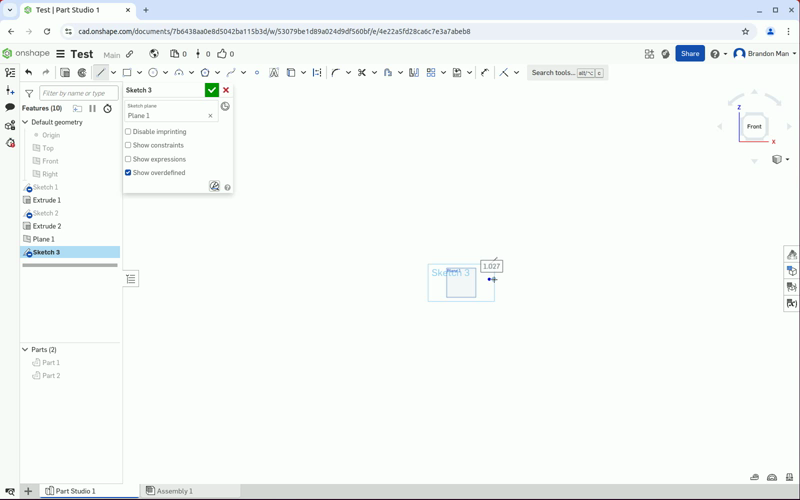
mouse_move(524, 279)
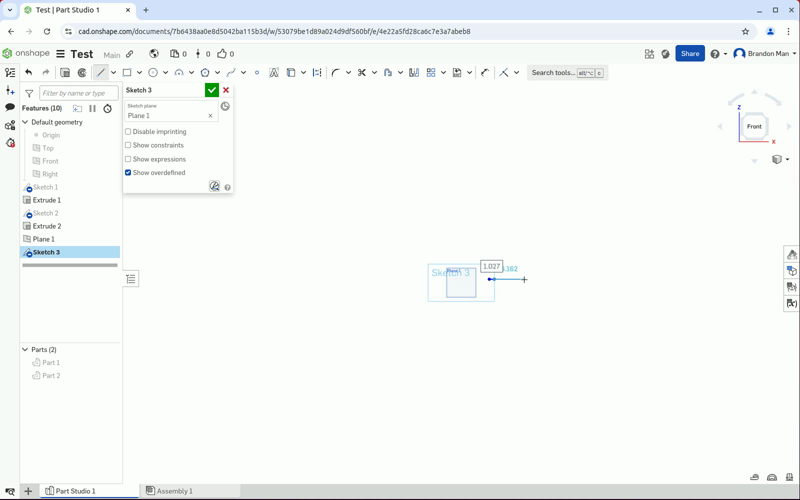
mouse_move(494, 272)
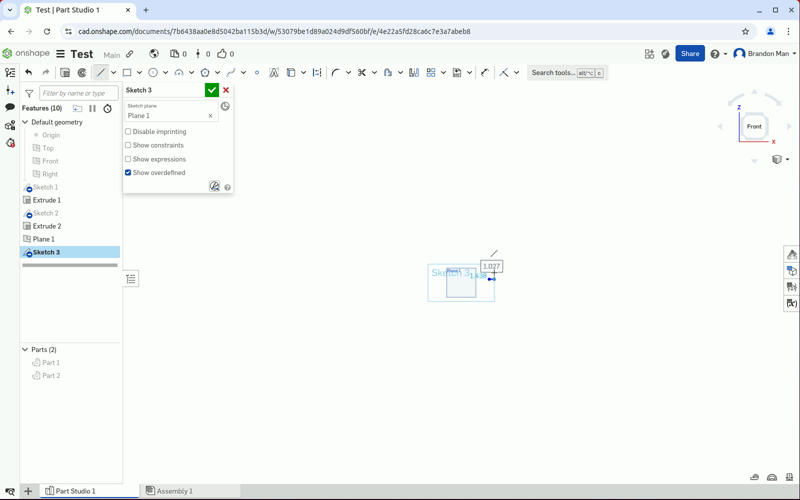
scroll(6)
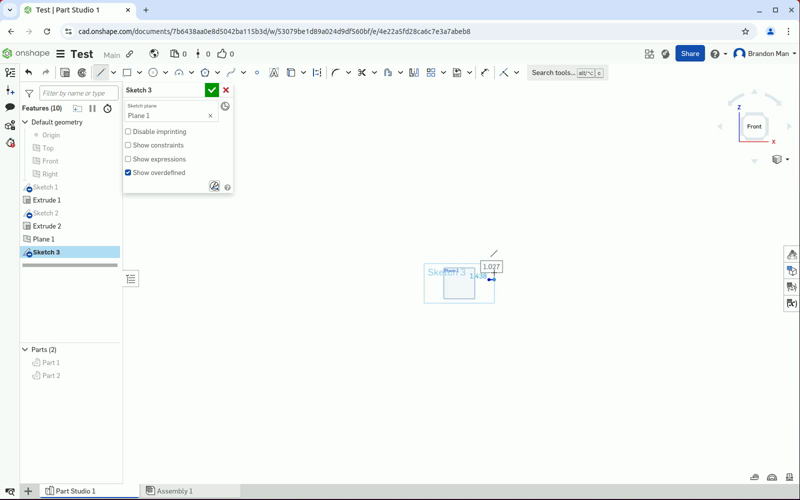
scroll(6)
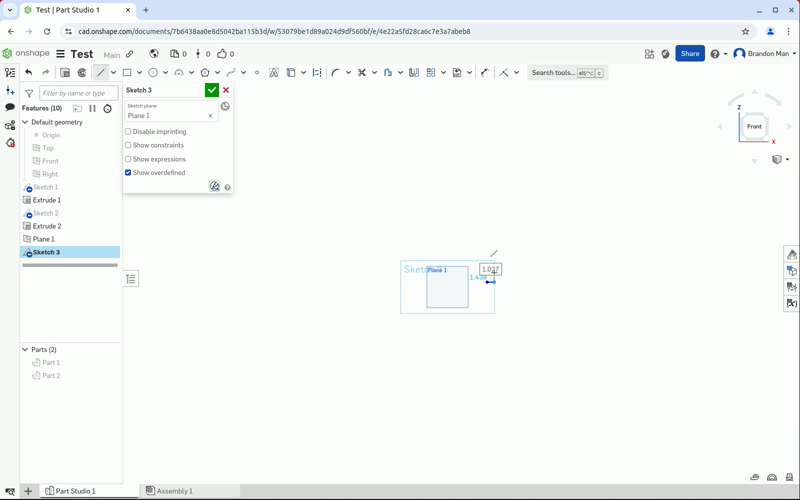
scroll(6)
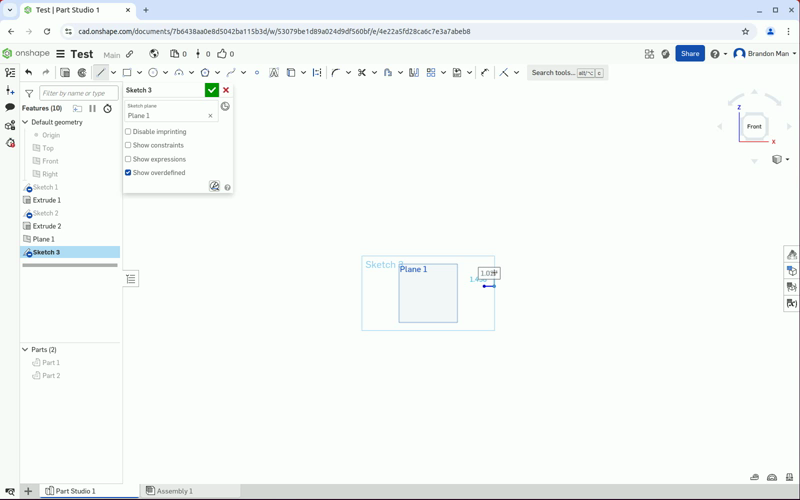
scroll(6)
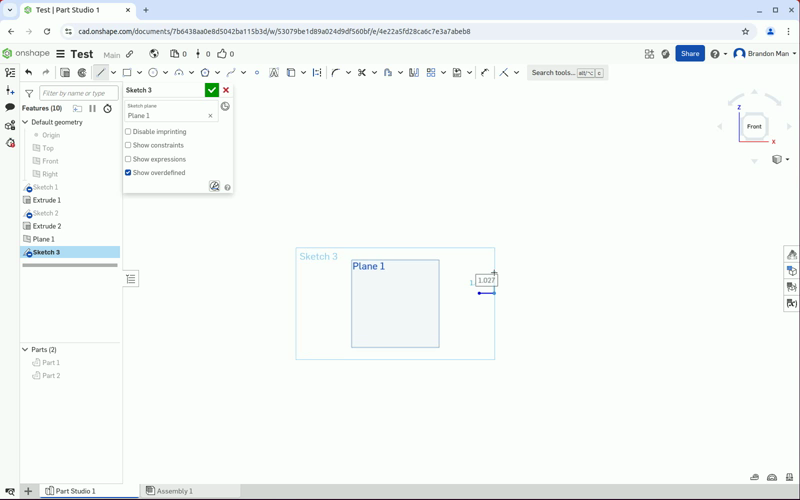
scroll(6)
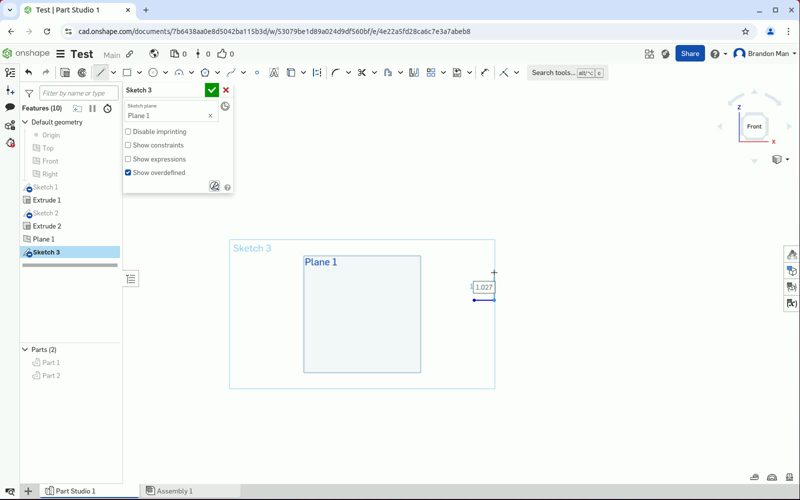
scroll(6)
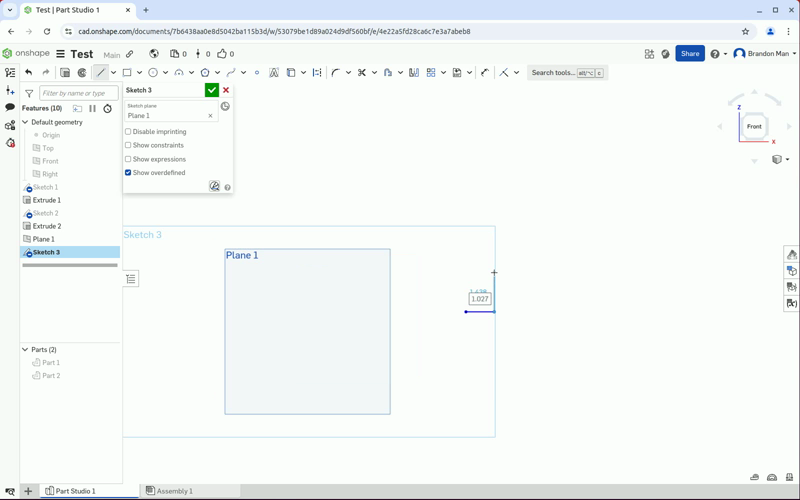
scroll(6)
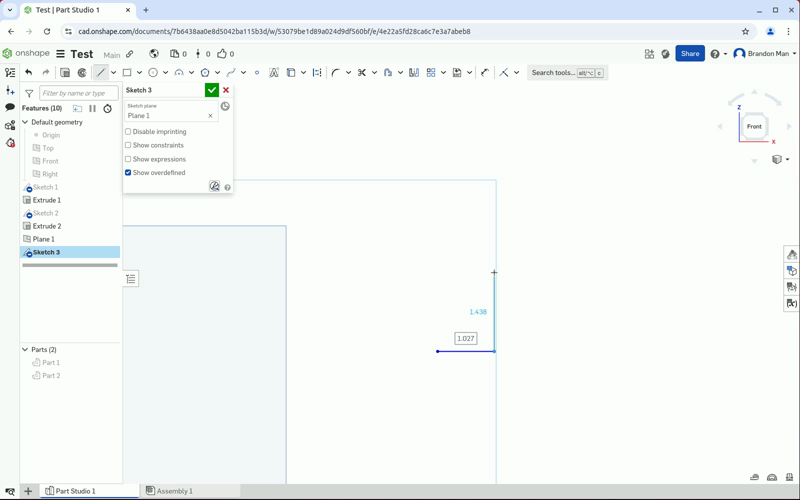
click(494, 272)
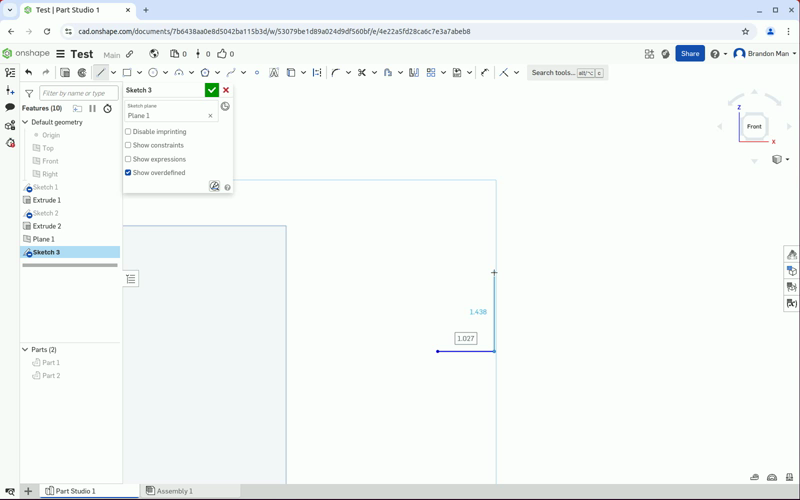
scroll(-6)
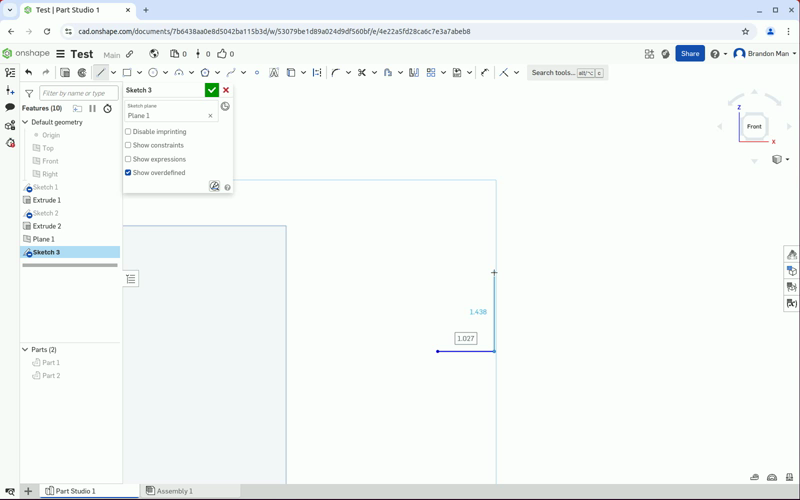
scroll(-6)
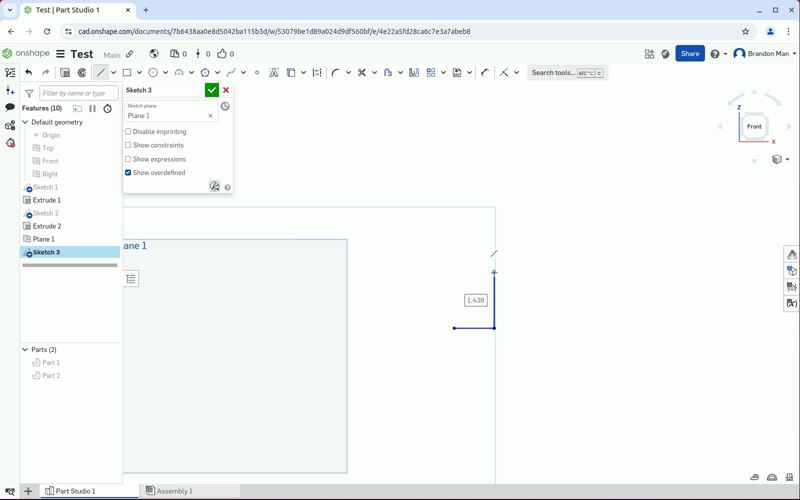
scroll(-6)
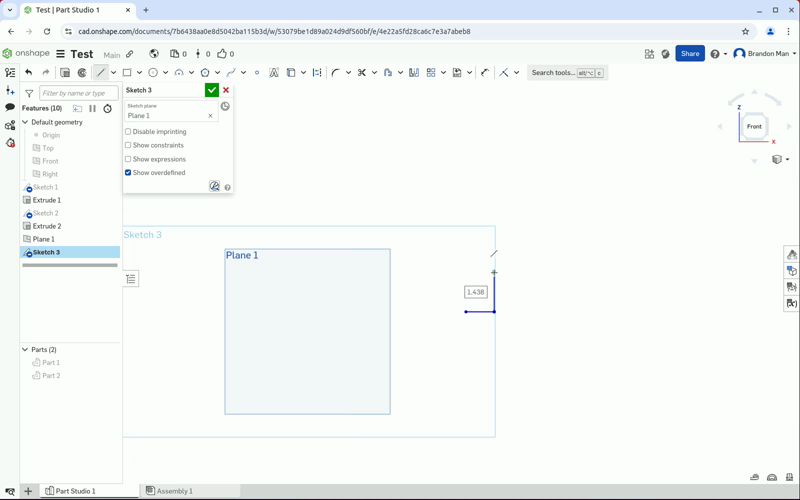
scroll(-6)
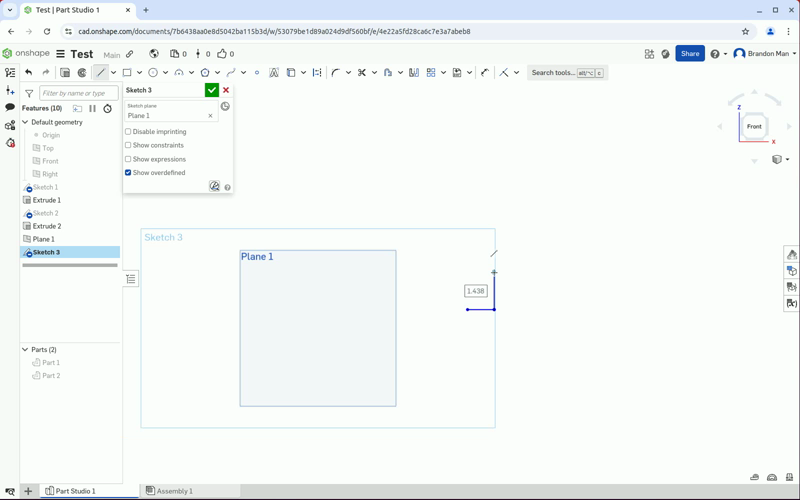
scroll(-6)
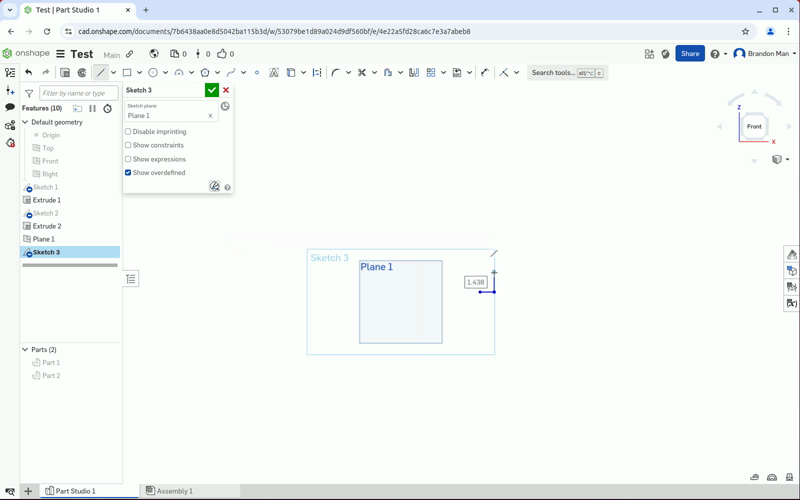
scroll(-6)
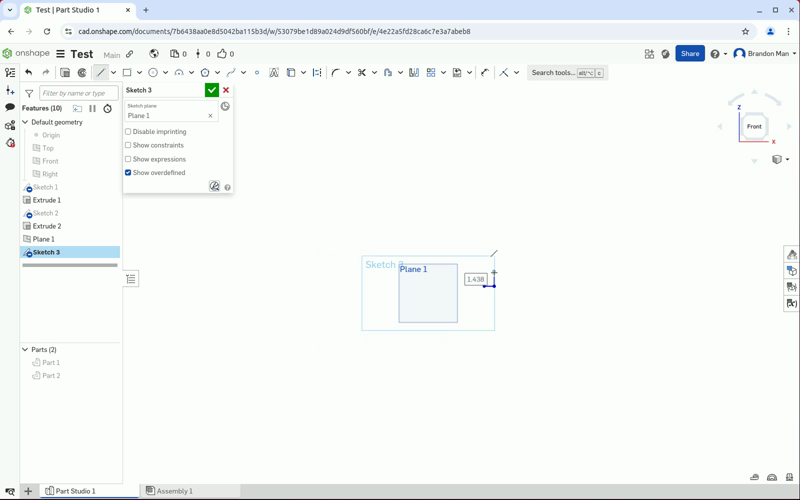
scroll(-6)
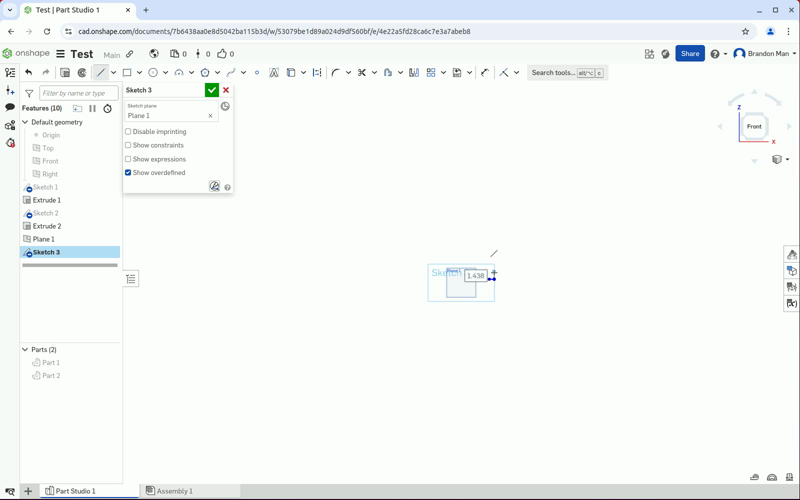
key_up(shift)
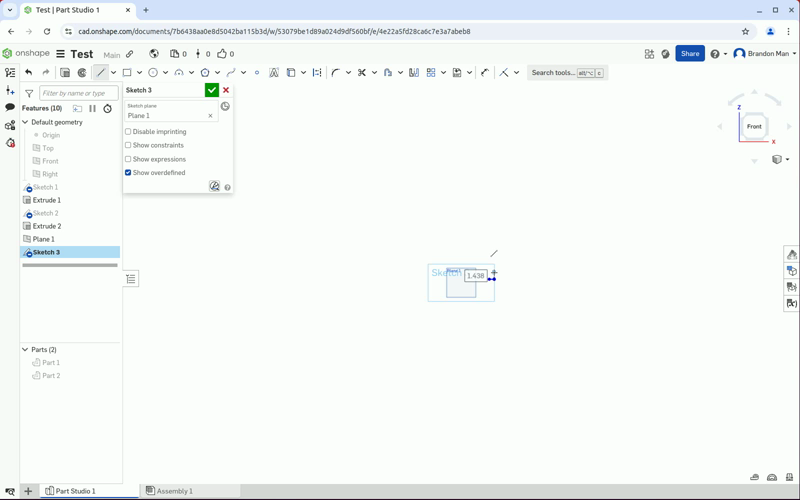
key_down(shift)
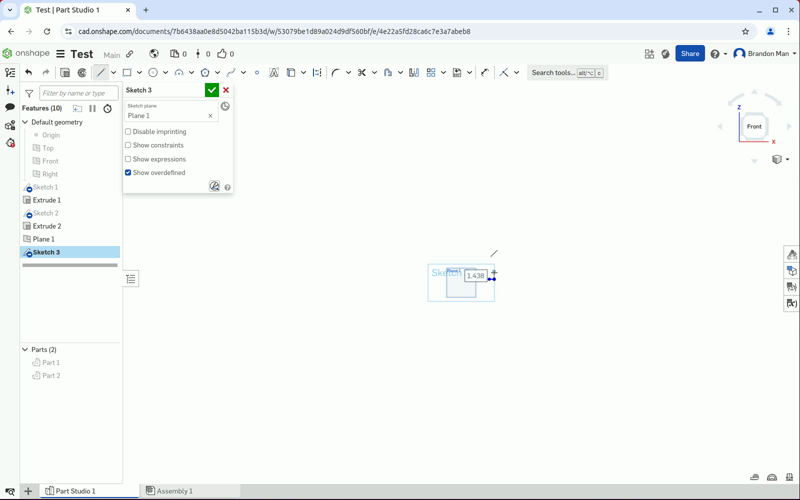
mouse_move(524, 272)
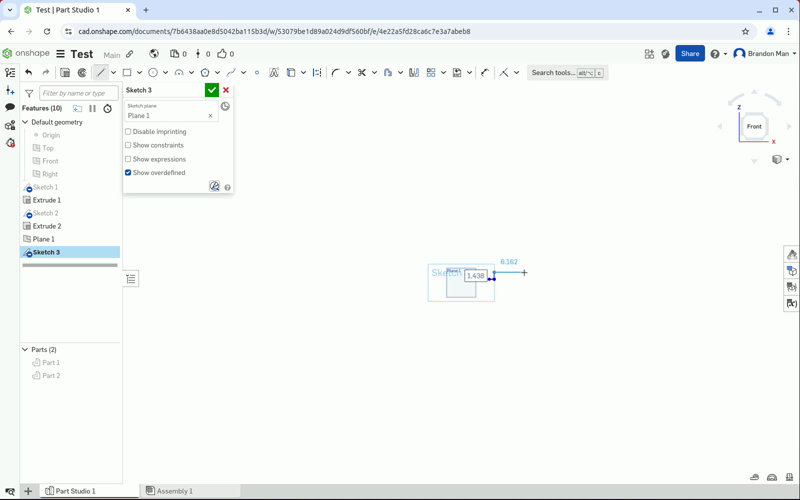
mouse_move(489, 272)
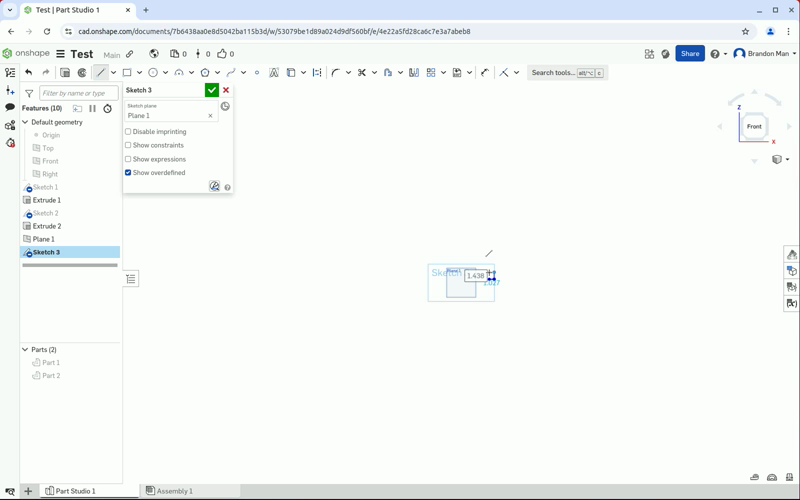
scroll(6)
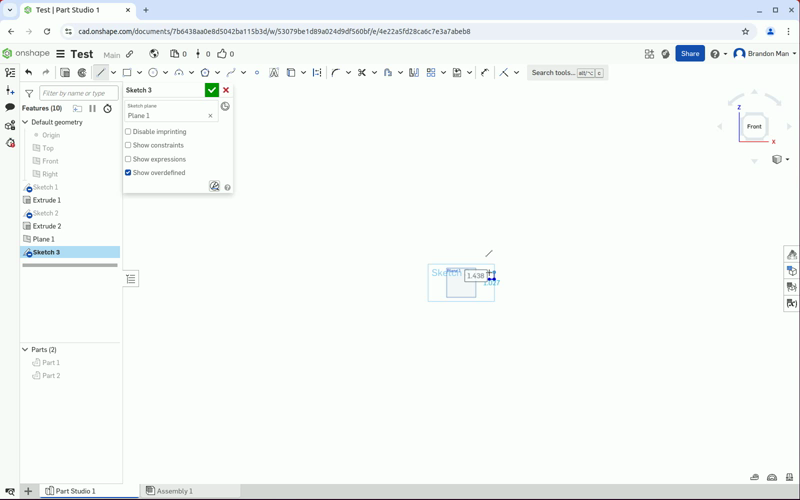
scroll(6)
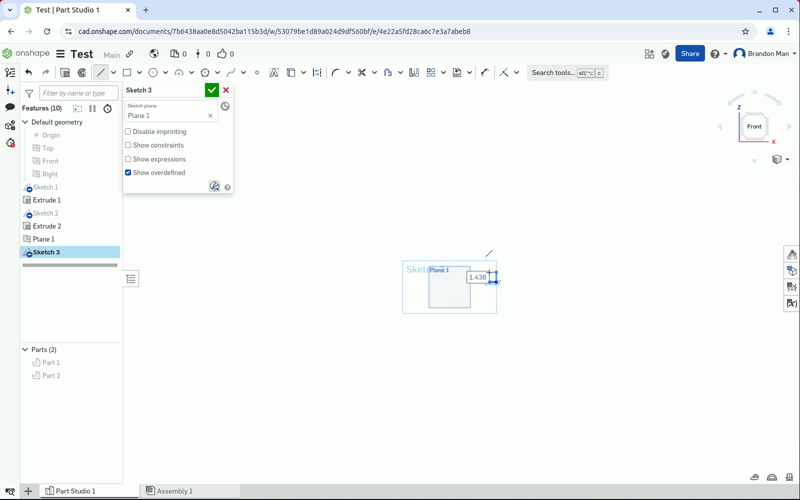
scroll(6)
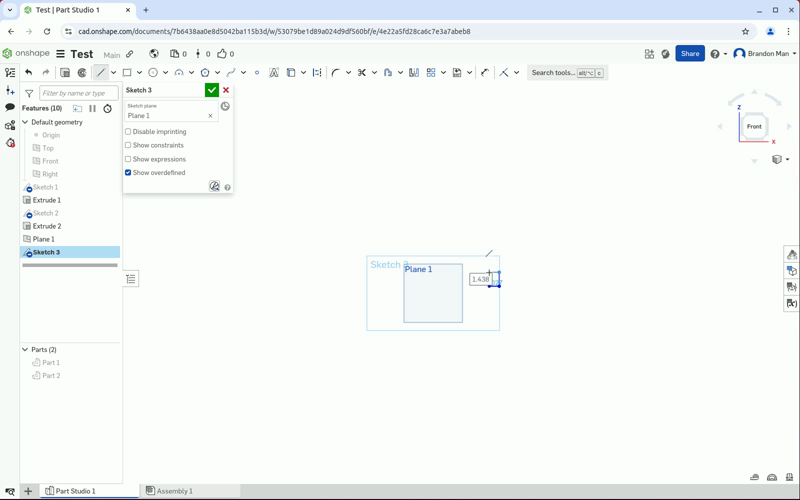
scroll(6)
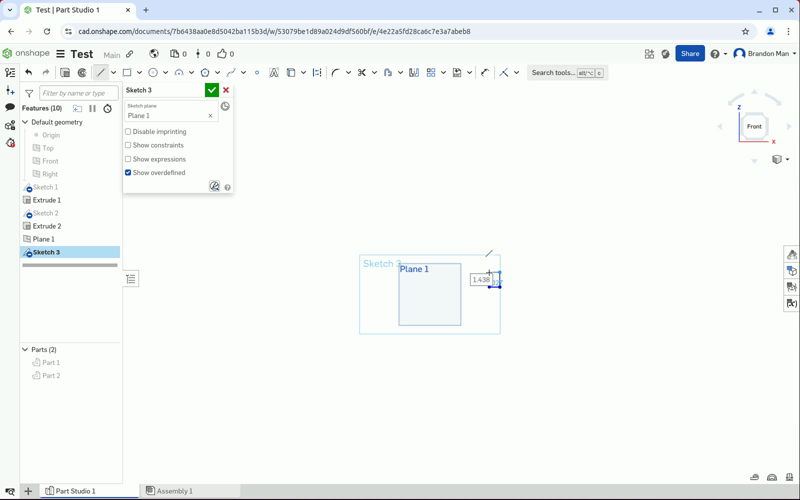
scroll(6)
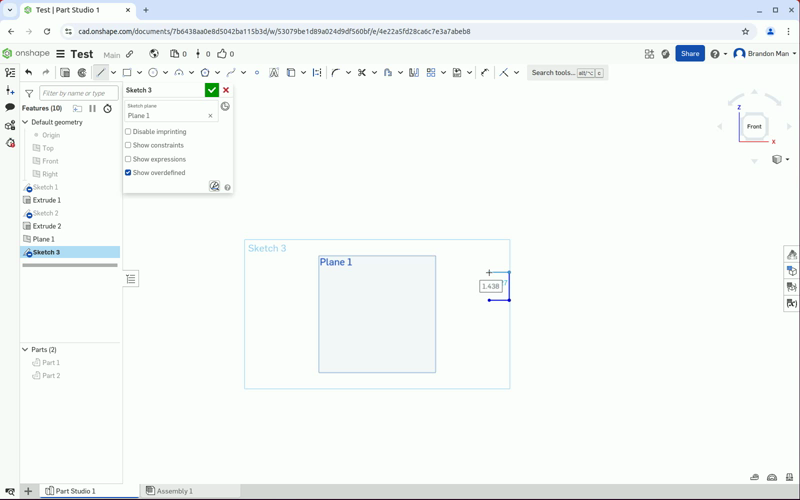
scroll(6)
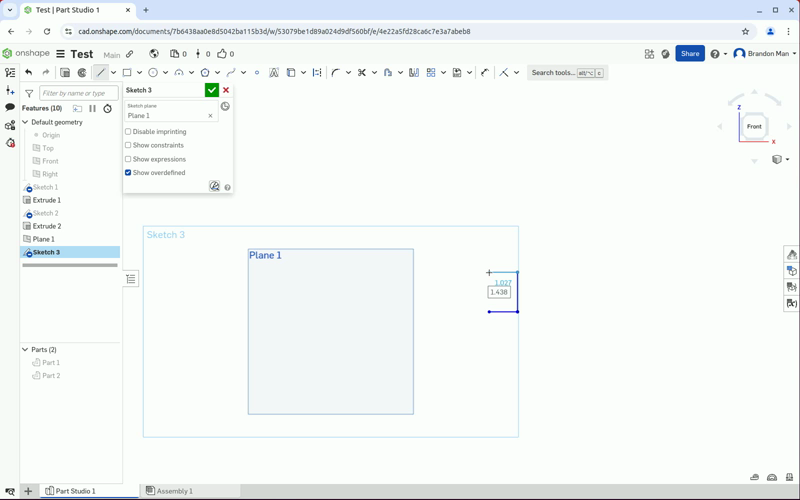
scroll(6)
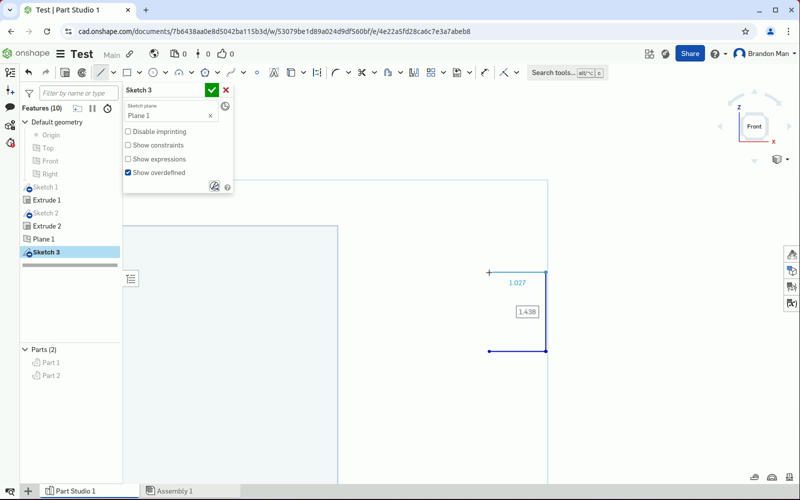
click(489, 272)
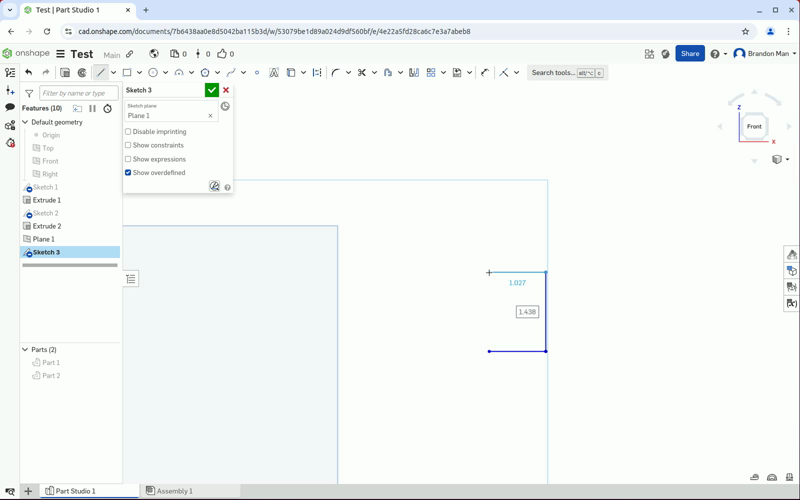
scroll(-6)
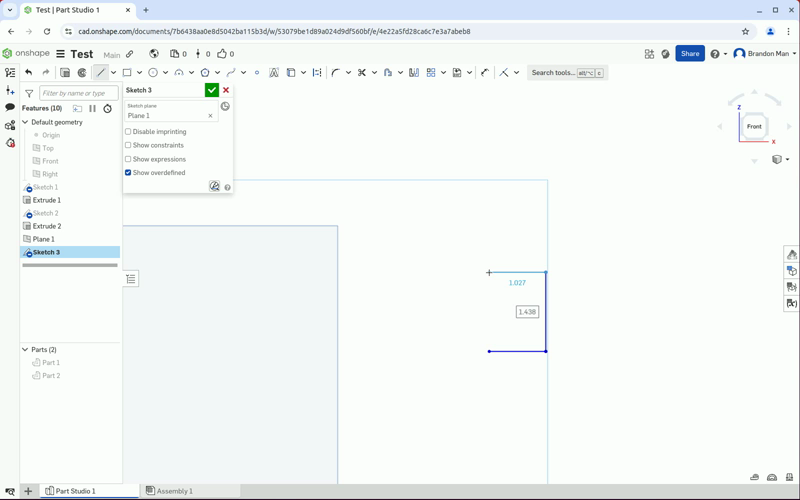
scroll(-6)
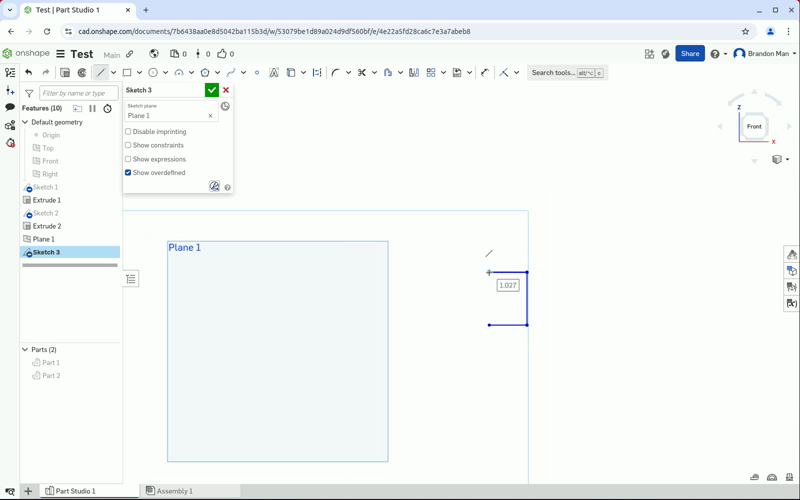
scroll(-6)
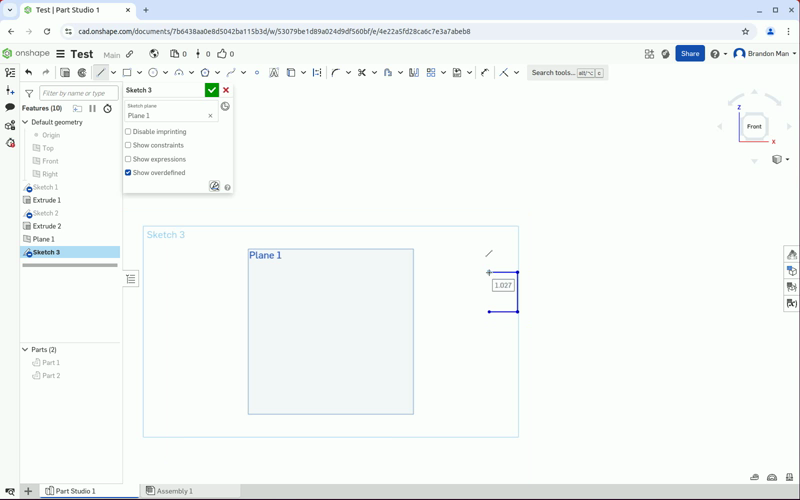
scroll(-6)
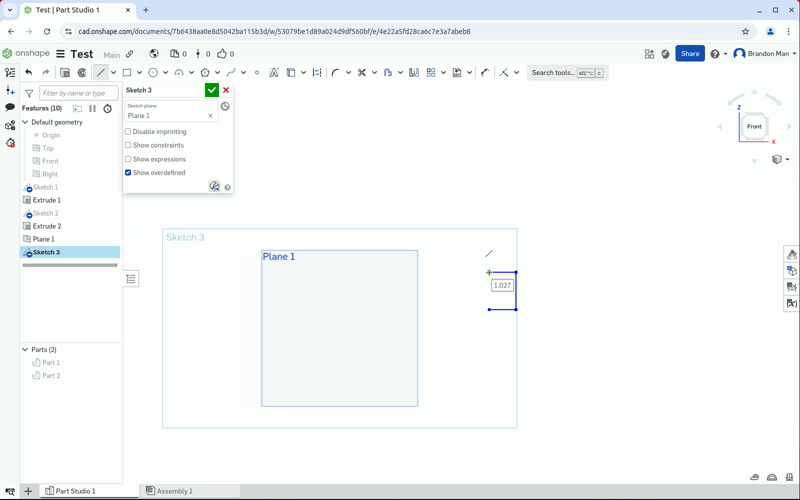
scroll(-6)
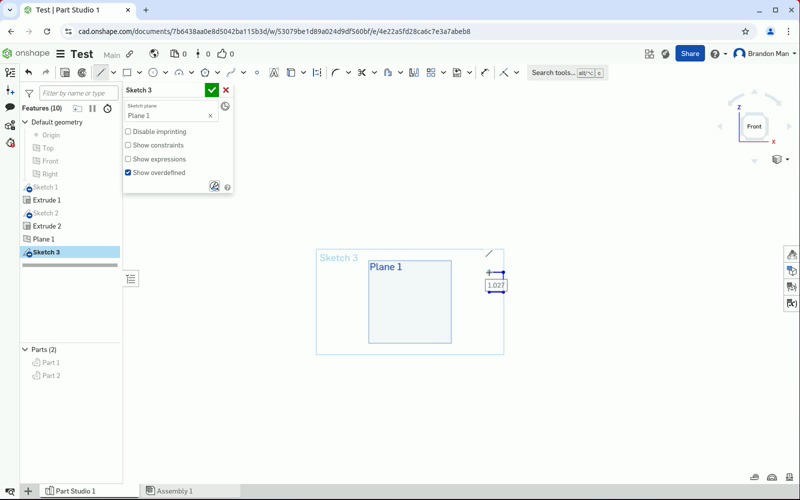
scroll(-6)
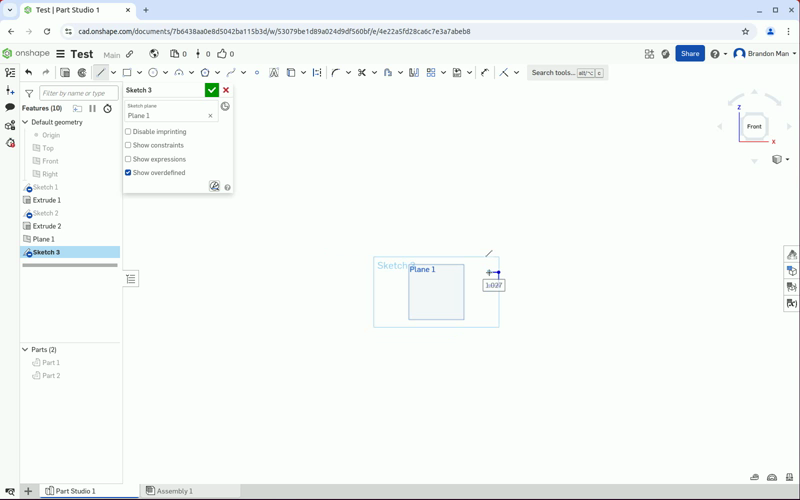
scroll(-6)
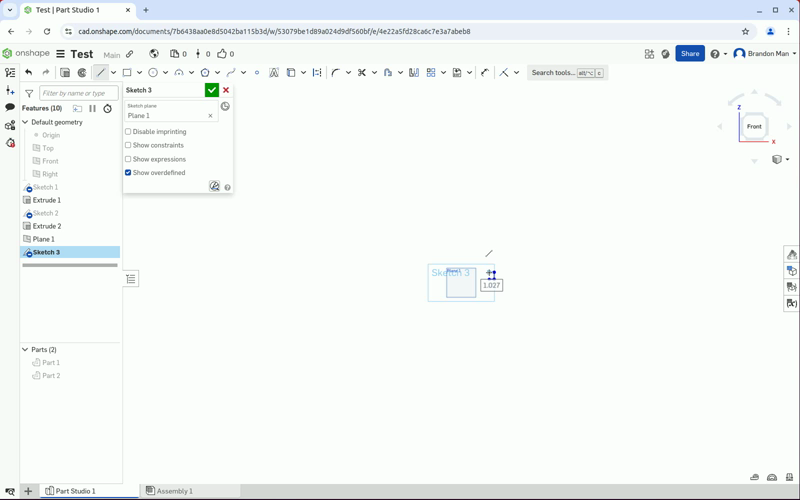
key_up(shift)
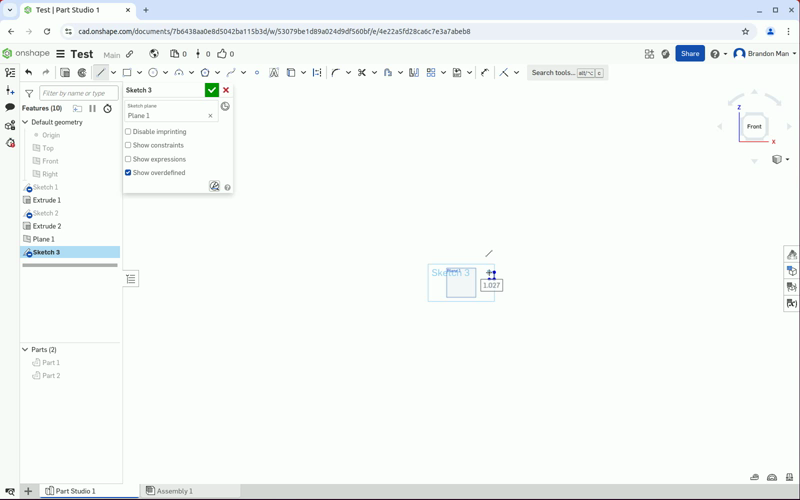
mouse_move(519, 272)
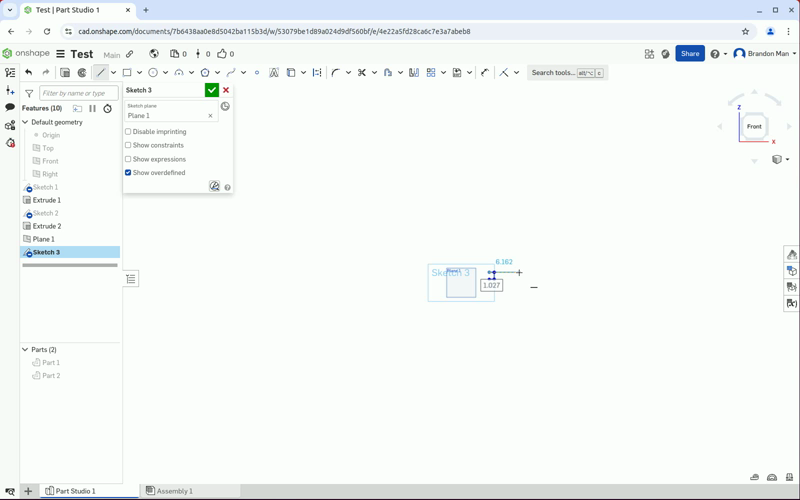
key_down(shift)
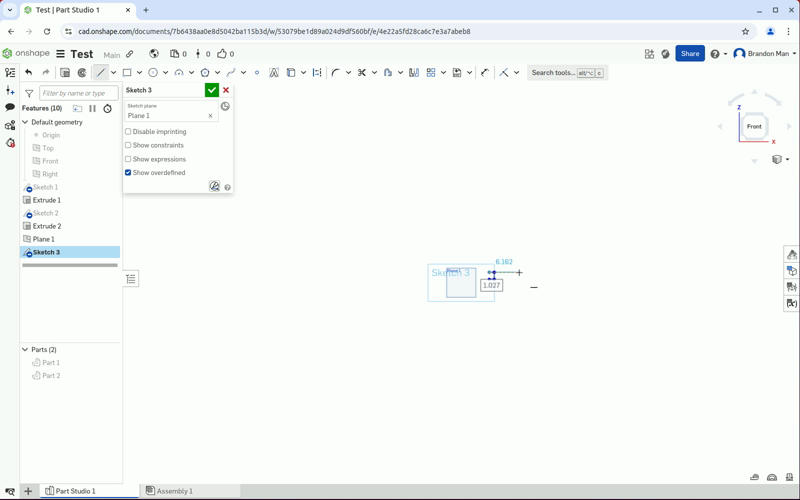
mouse_move(489, 279)
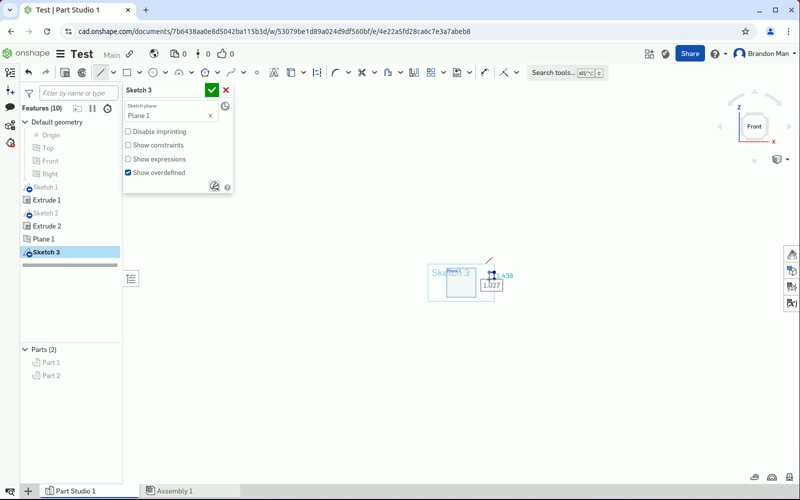
scroll(6)
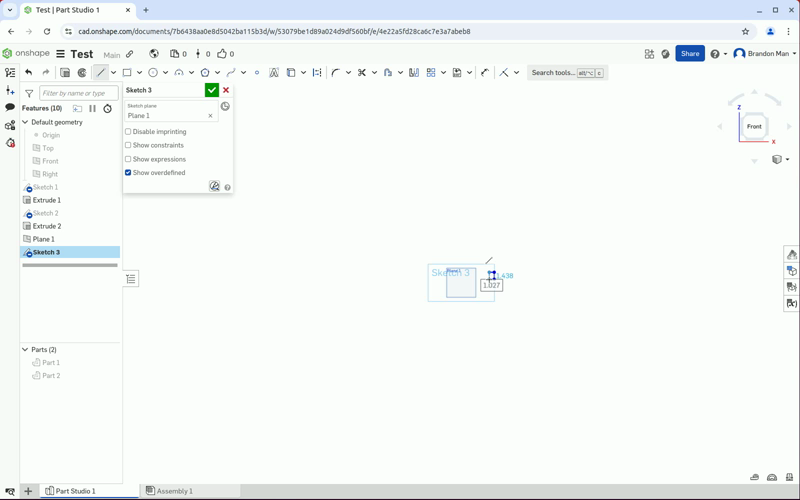
scroll(6)
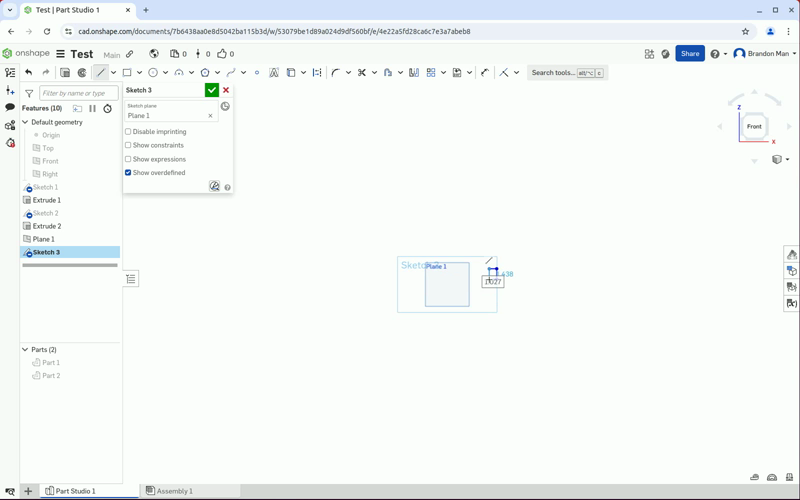
scroll(6)
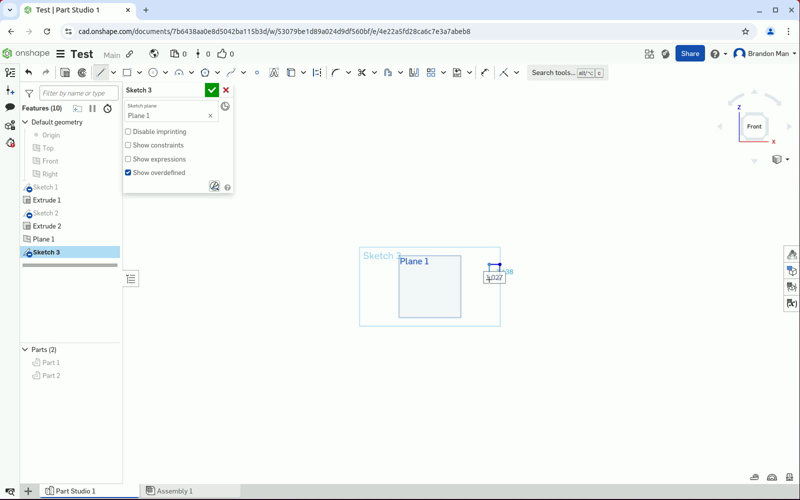
scroll(6)
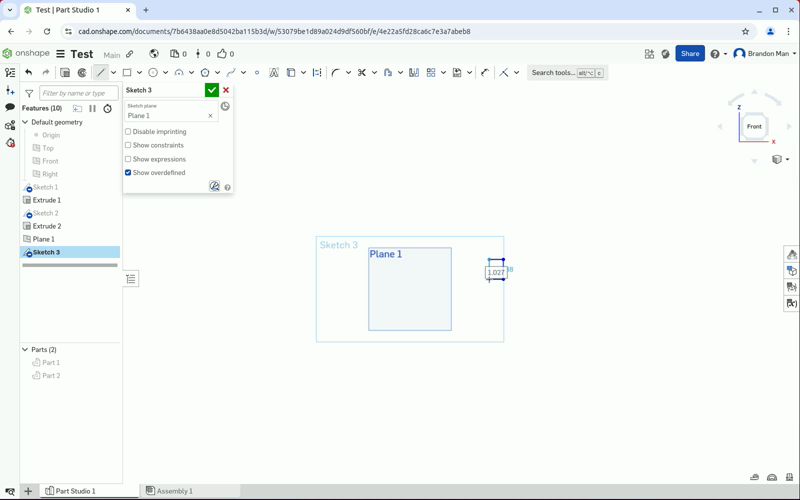
scroll(6)
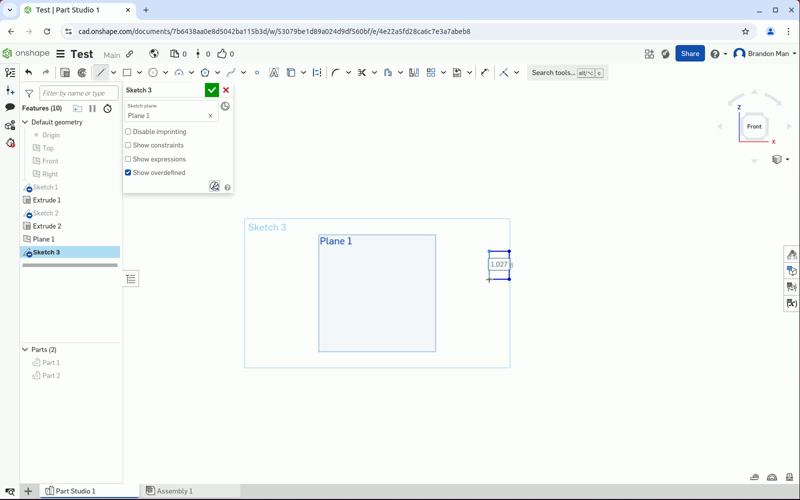
scroll(6)
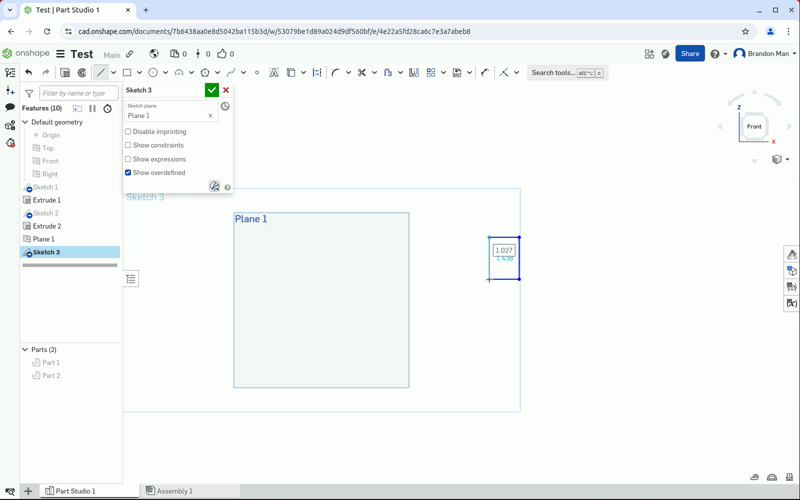
scroll(6)
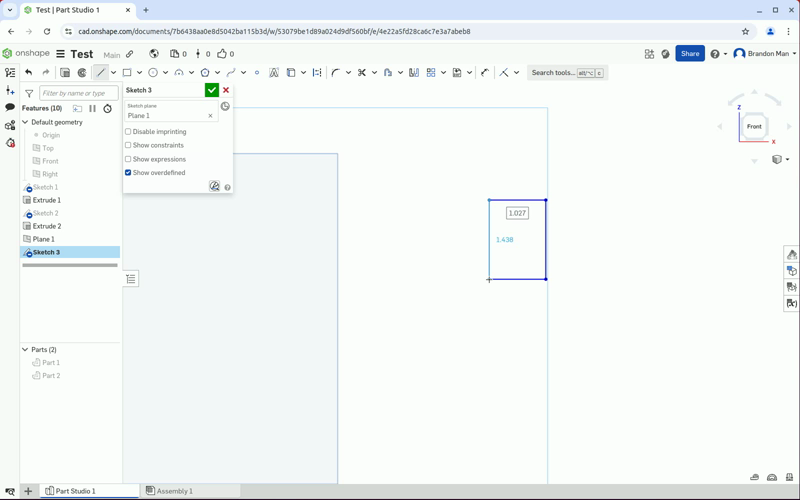
key_up(shift)
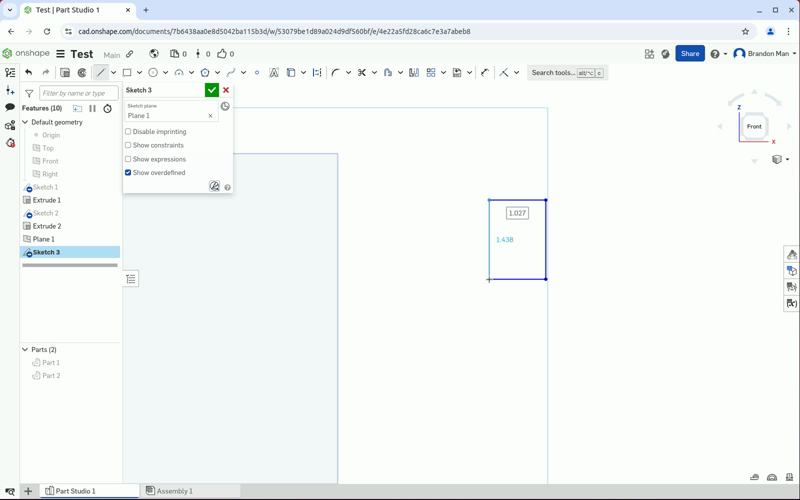
click(489, 279)
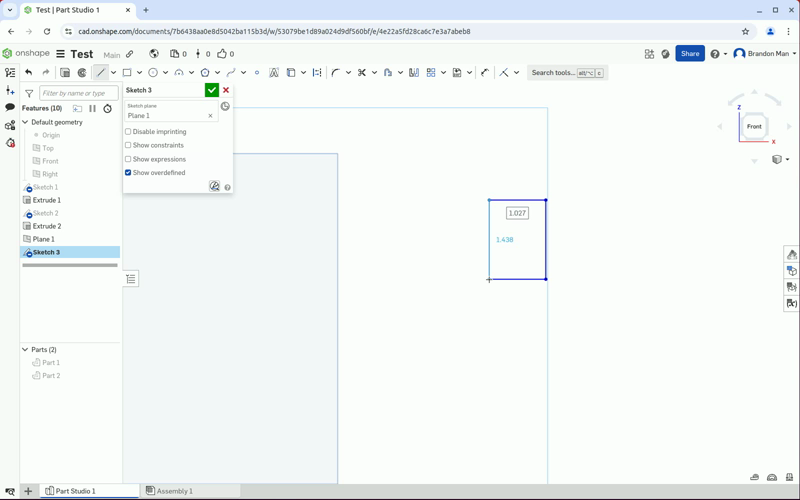
scroll(-6)
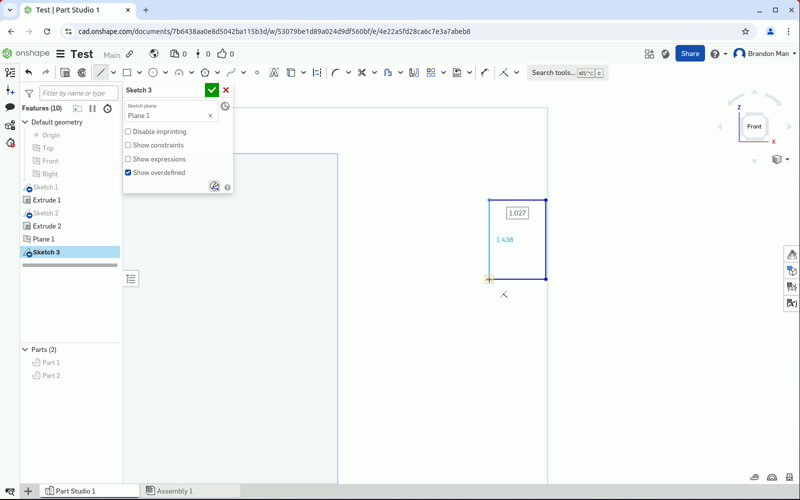
scroll(-6)
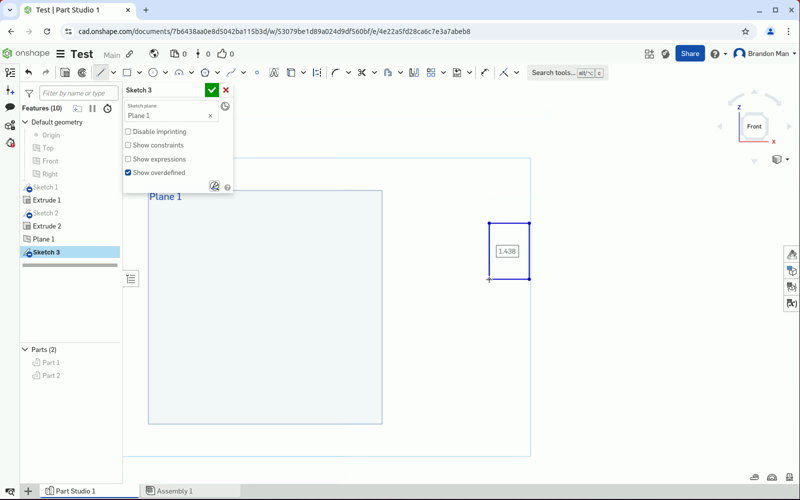
scroll(-6)
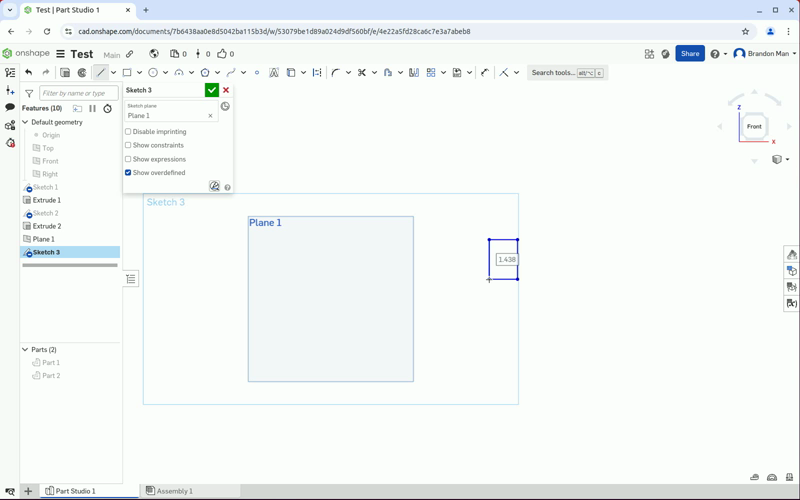
scroll(-6)
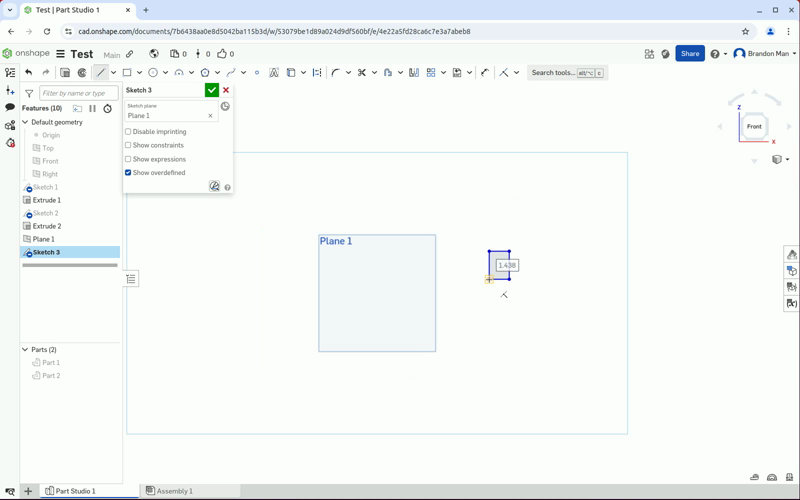
scroll(-6)
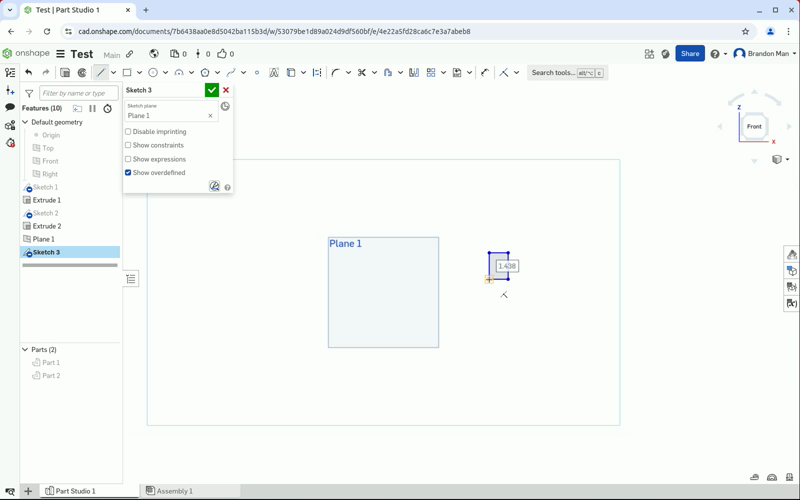
scroll(-6)
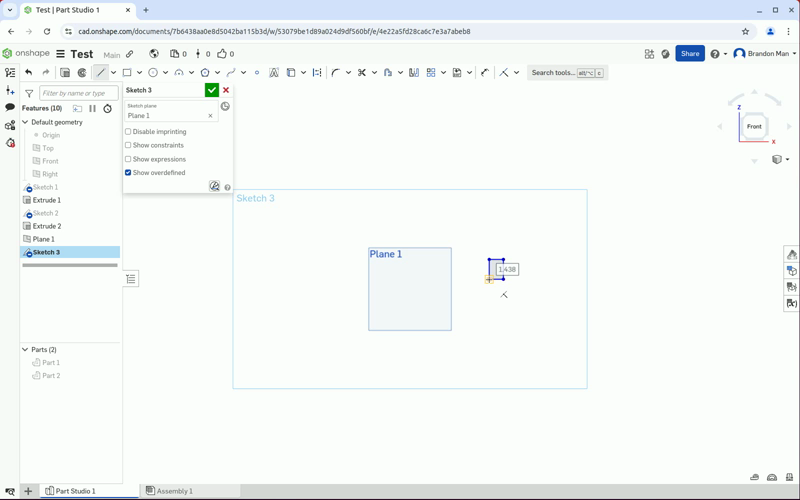
scroll(-6)
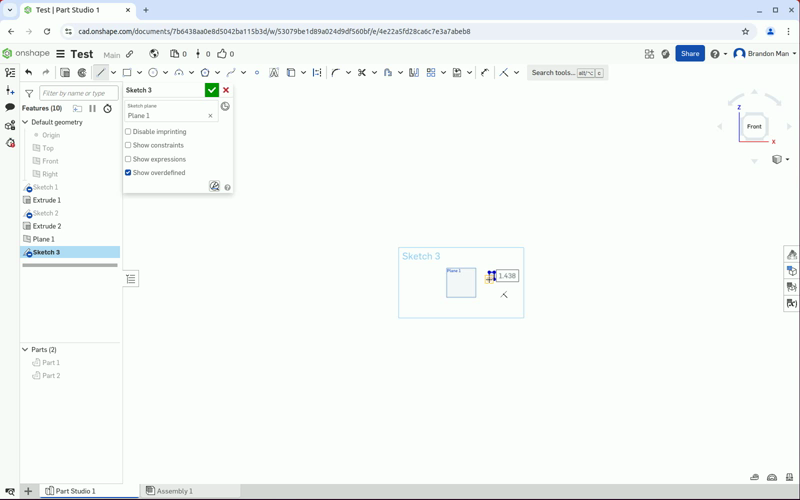
key(esc)
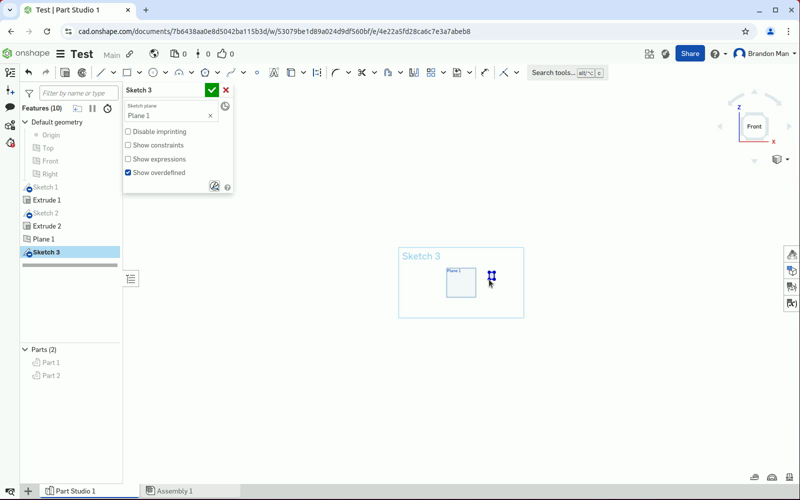
mouse_move(491, 274)
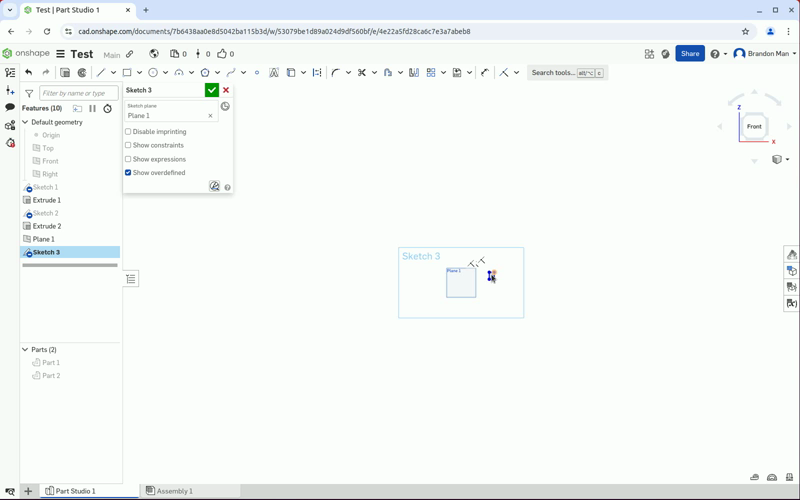
scroll(6)
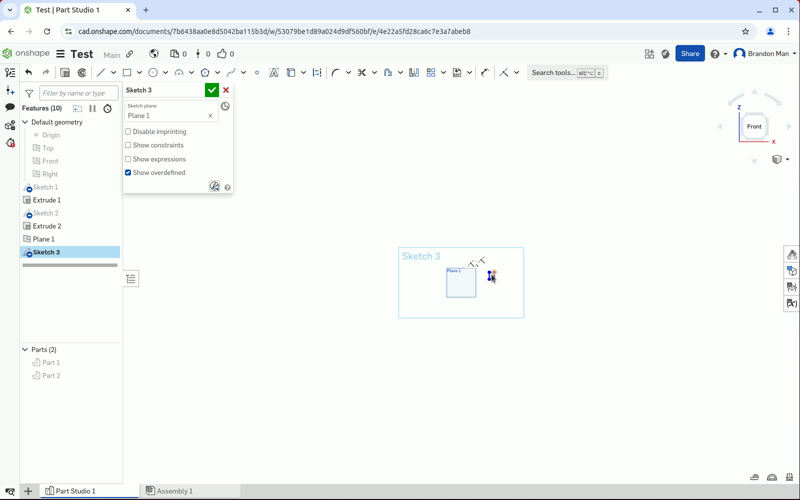
scroll(6)
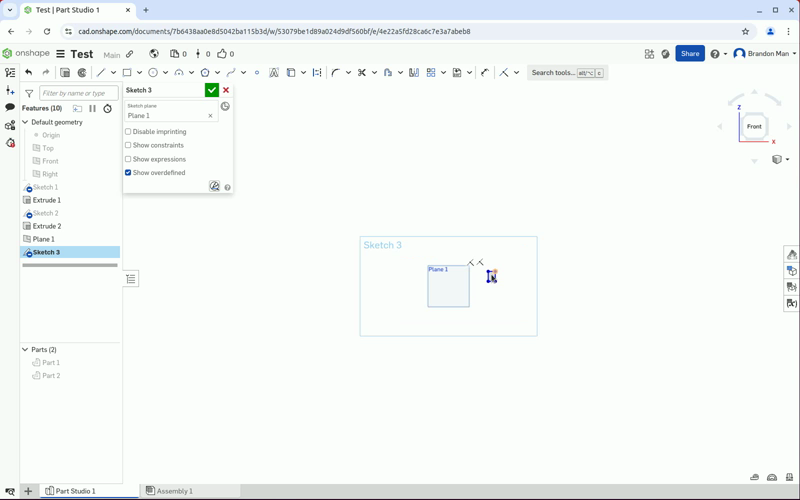
scroll(6)
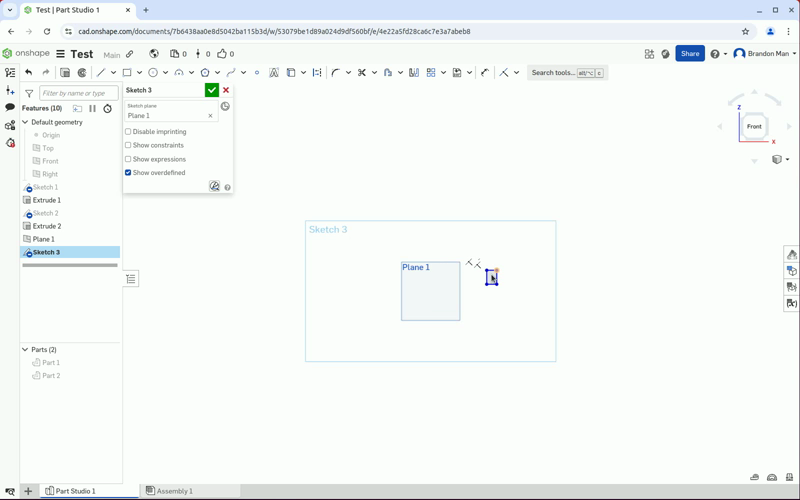
scroll(6)
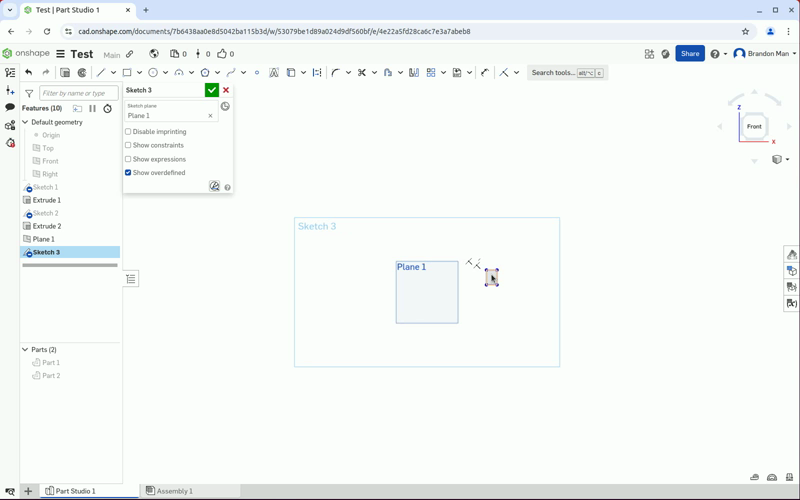
scroll(6)
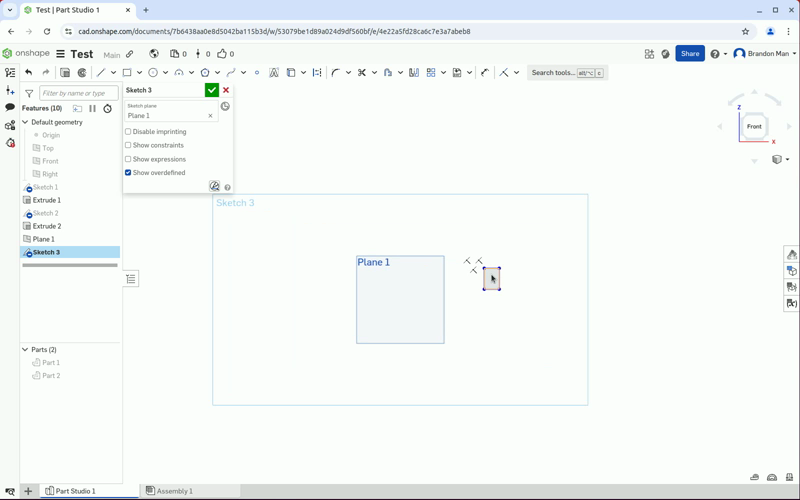
scroll(6)
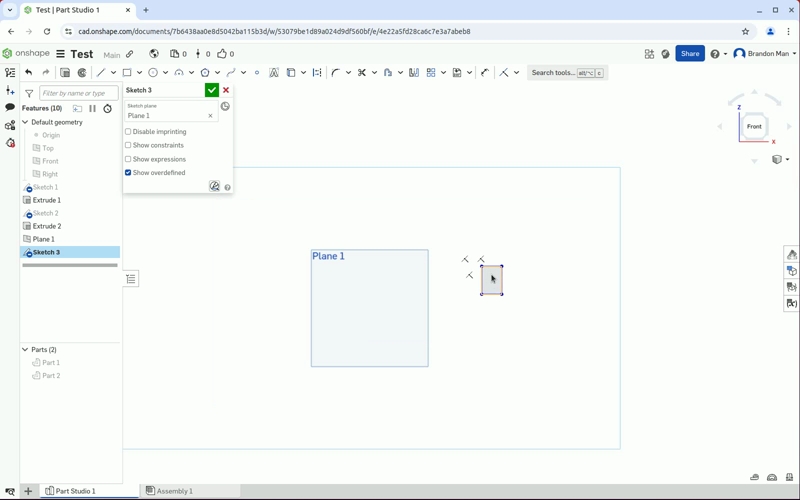
scroll(6)
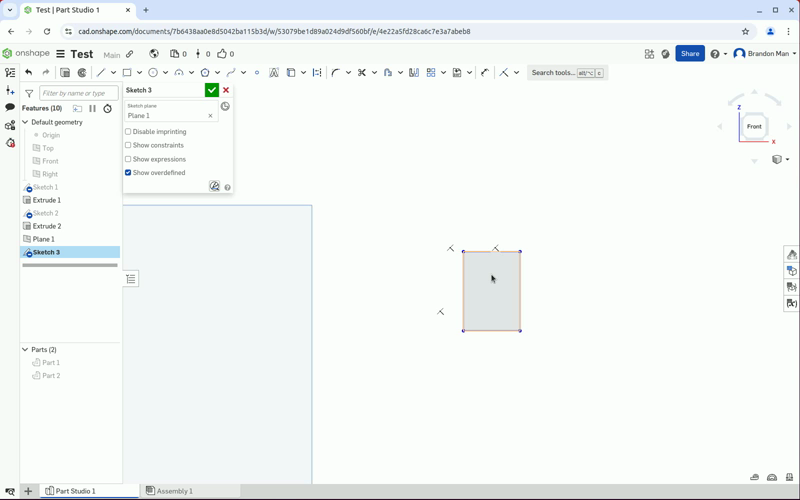
click(491, 274)
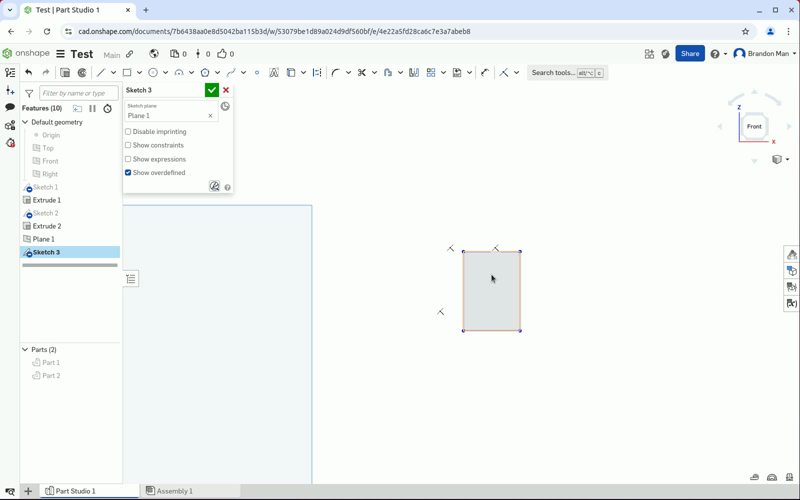
scroll(-6)
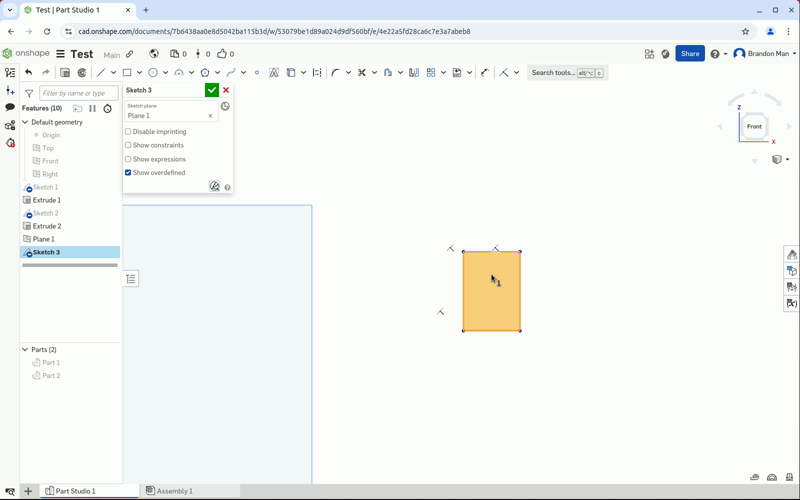
scroll(-6)
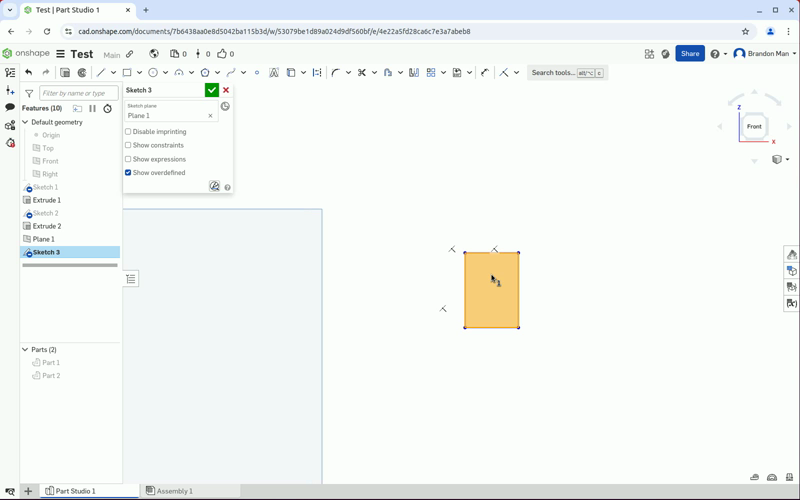
scroll(-6)
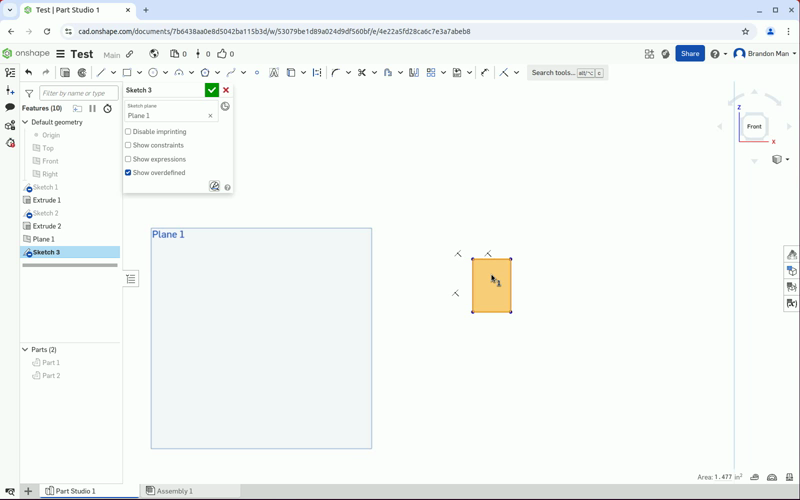
scroll(-6)
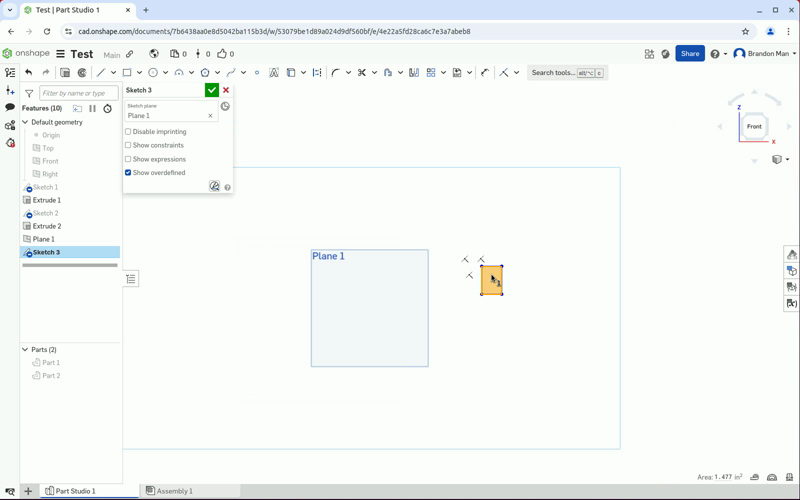
scroll(-6)
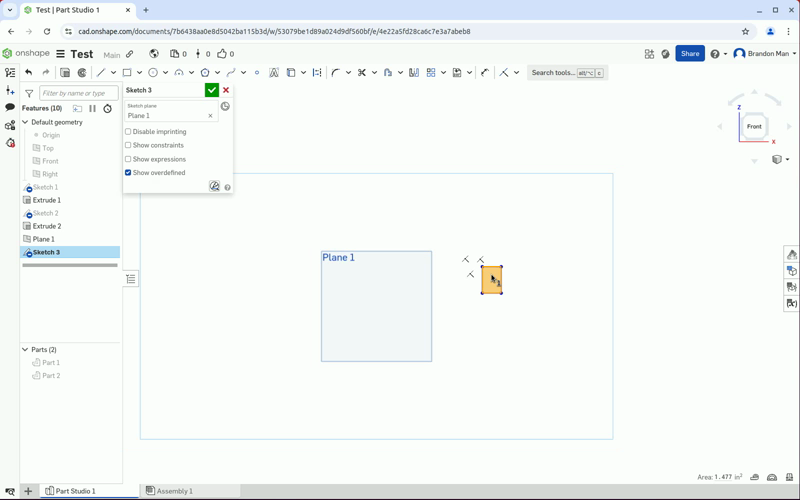
scroll(-6)
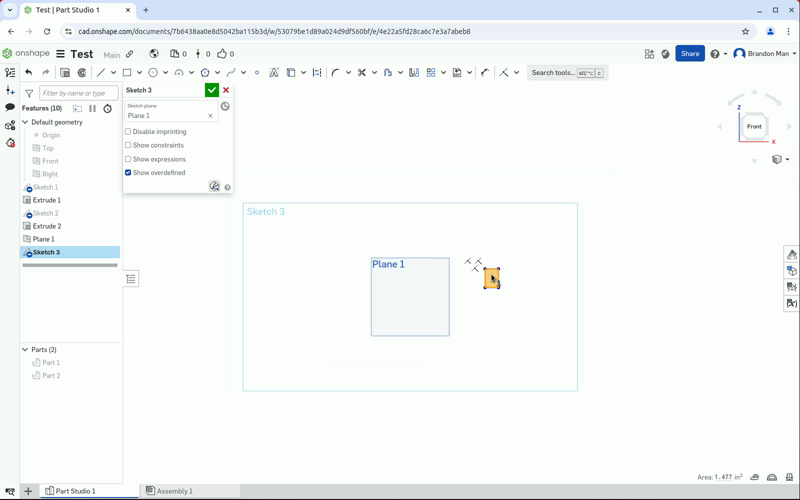
scroll(-6)
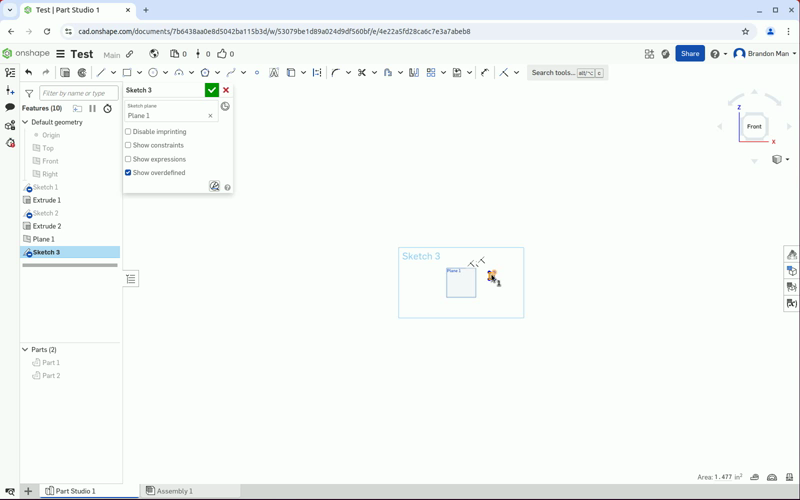
mouse_move(73, 352)
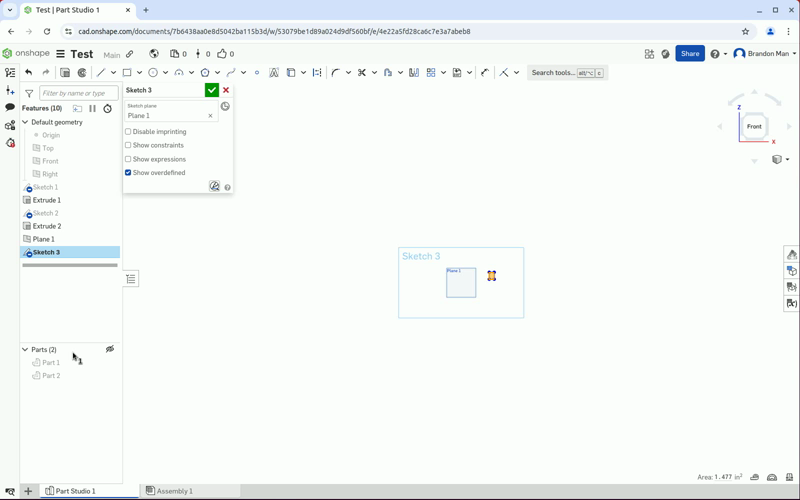
key(shift+y)
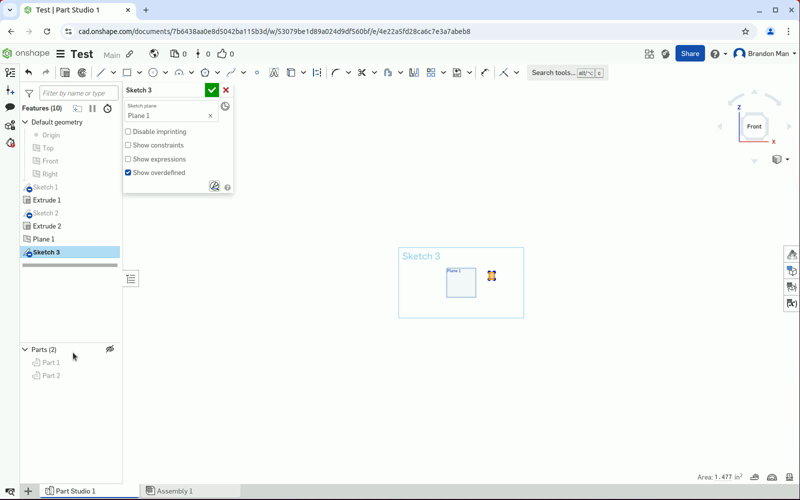
key(shift+e)
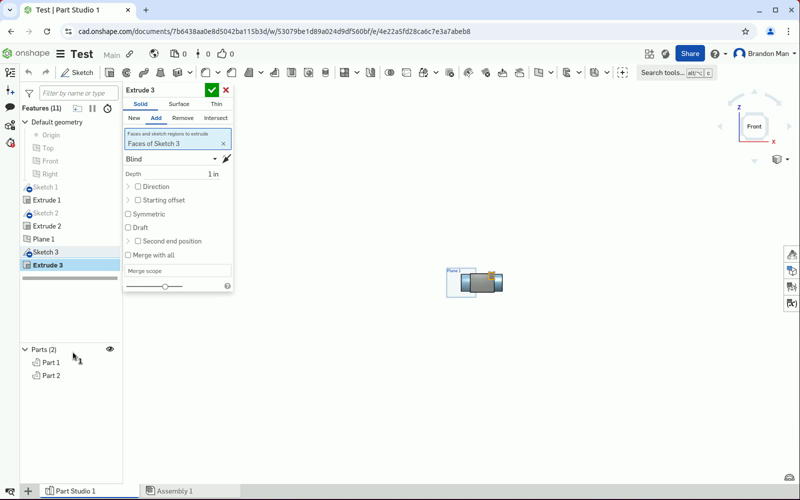
mouse_move(143, 106)
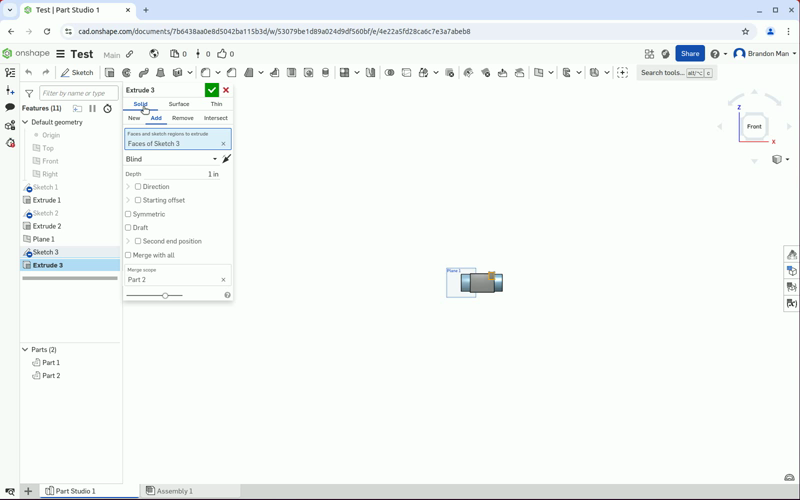
click(143, 106)
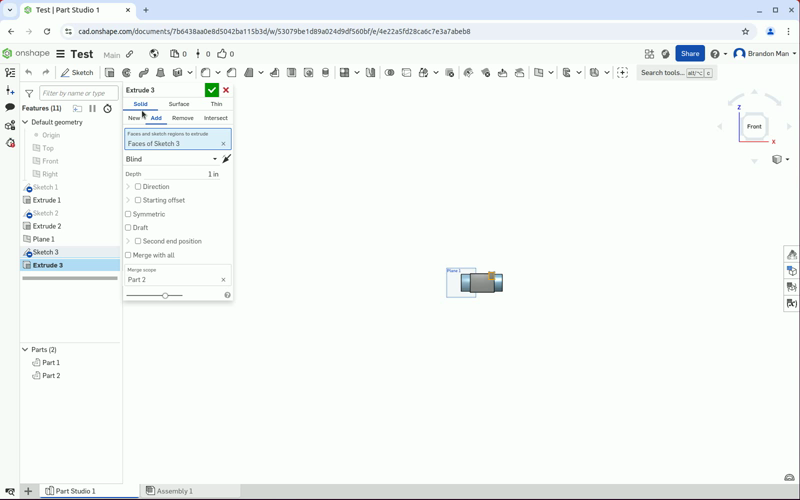
mouse_move(137, 120)
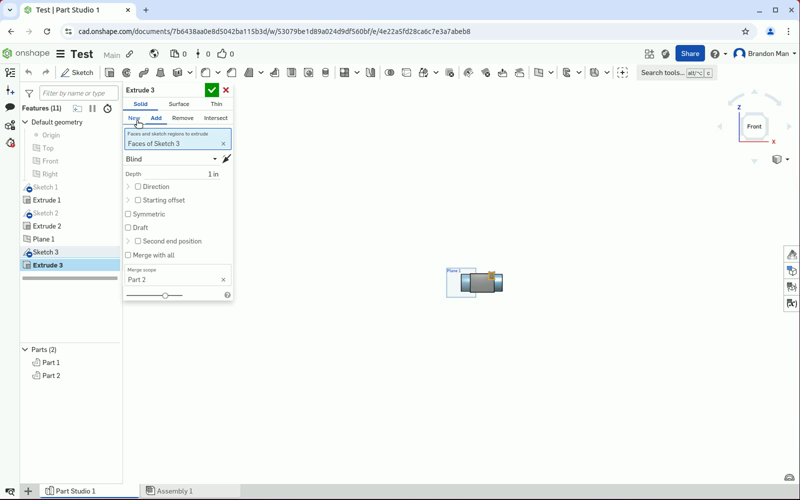
click(137, 120)
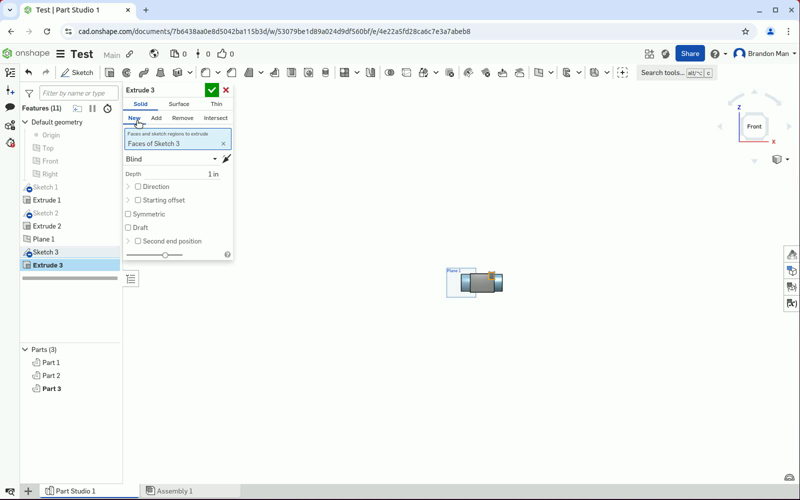
key(tab, 4)
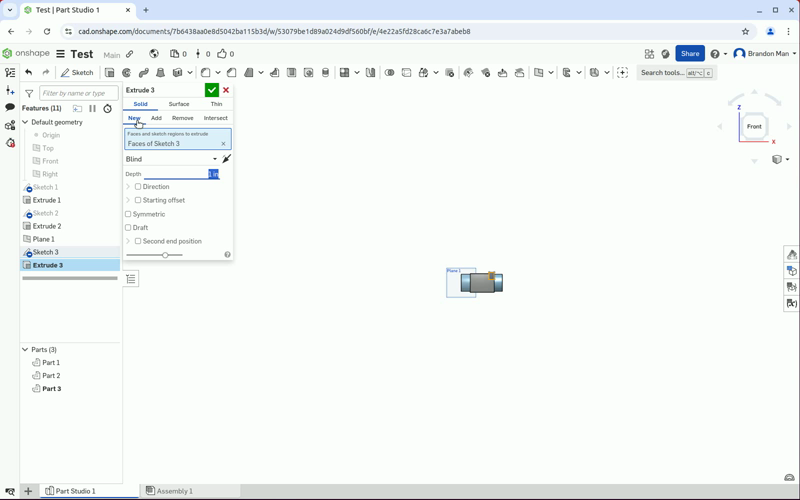
text(21.183)
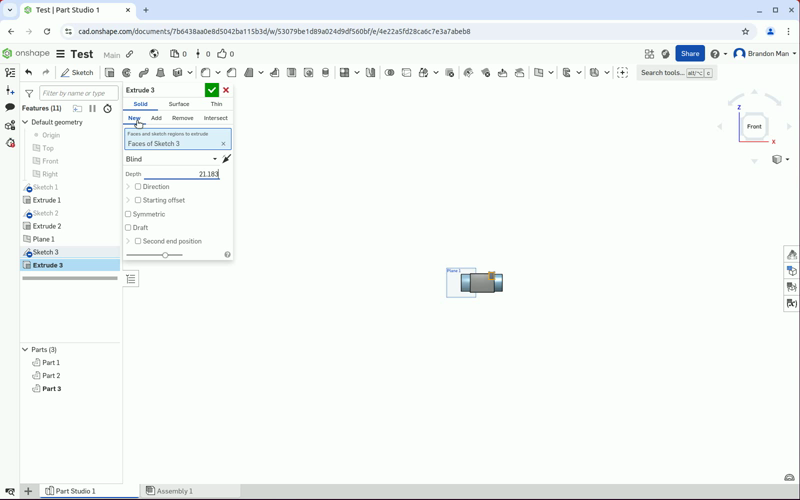
key(enter)
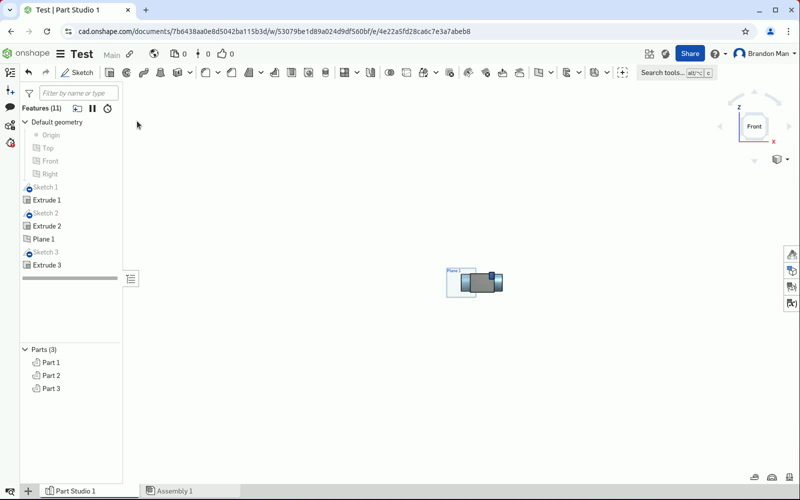
key(shift+h)
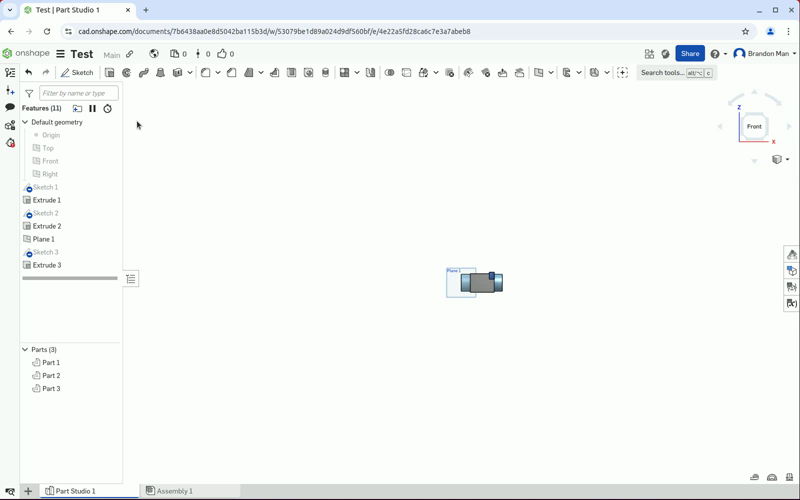
key(shift+h)
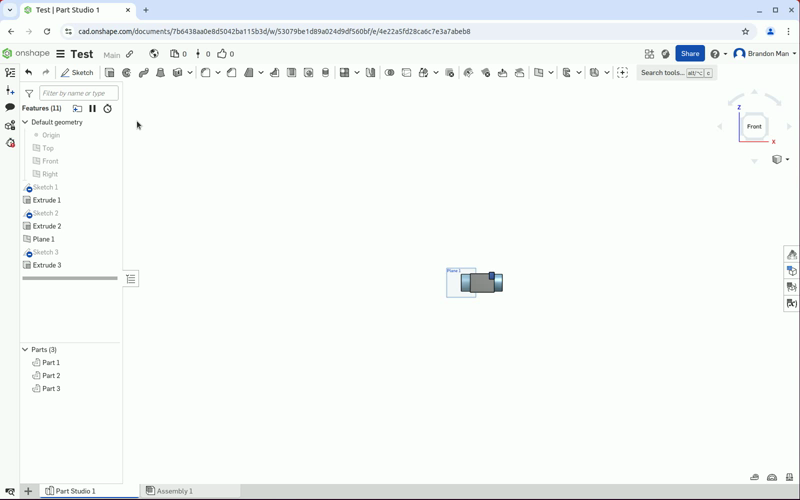
mouse_move(73, 189)
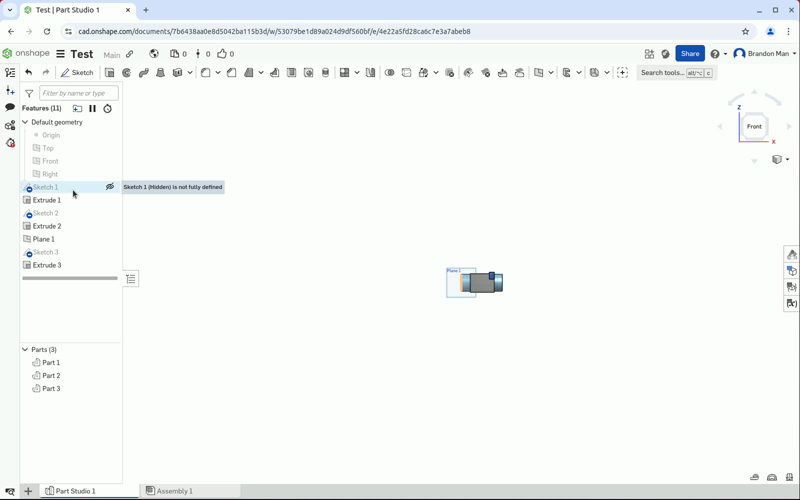
click(73, 189)
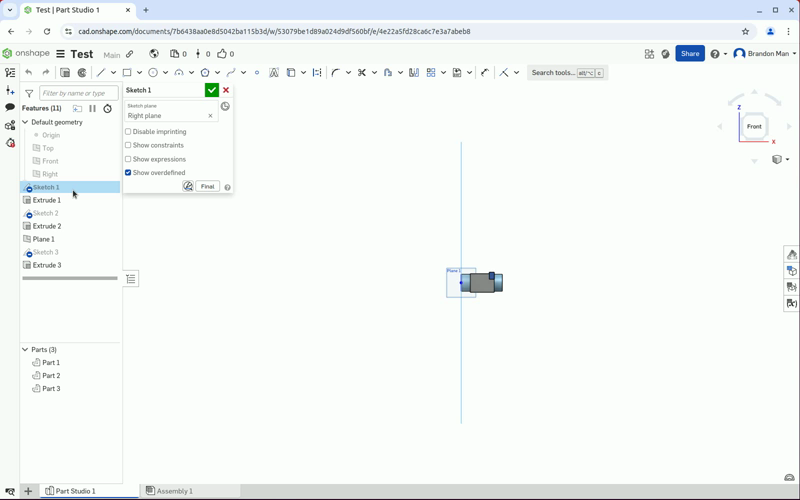
mouse_move(229, 92)
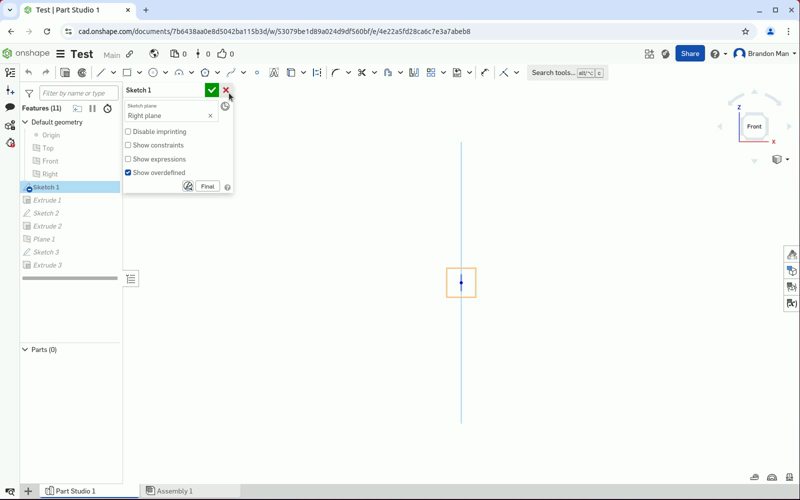
click(229, 92)
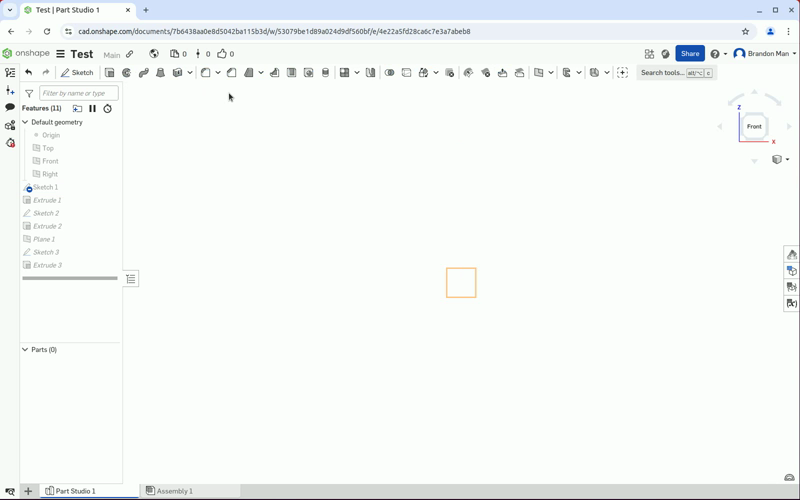
key(shift+s)
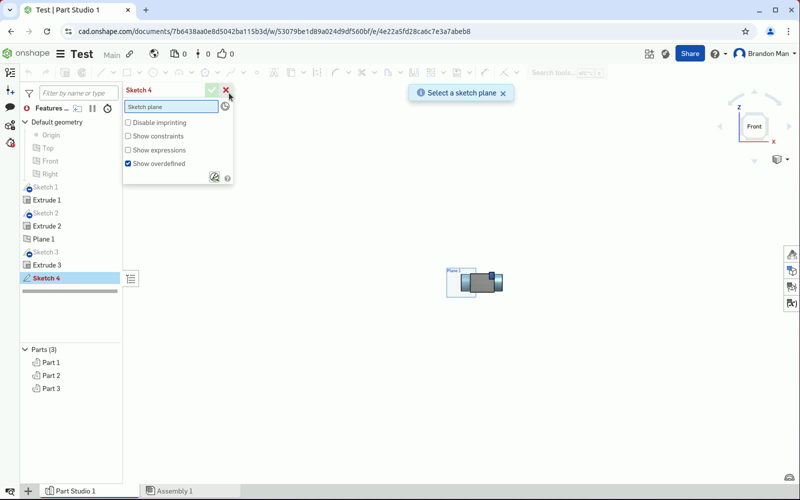
mouse_move(73, 241)
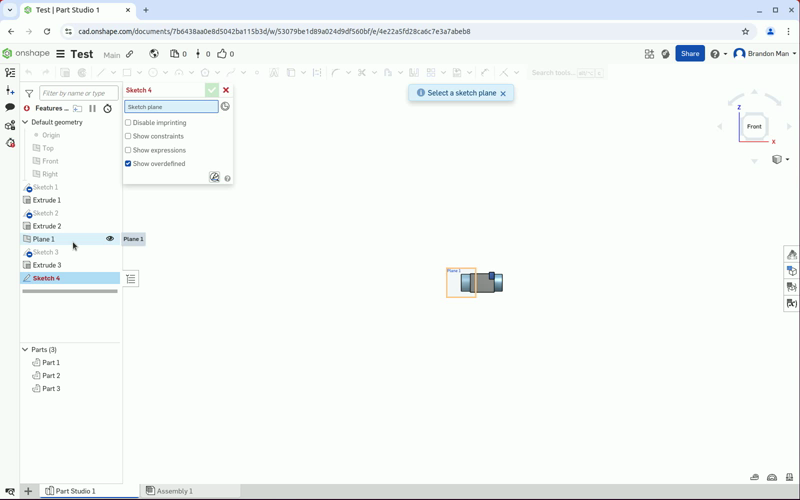
click(73, 241)
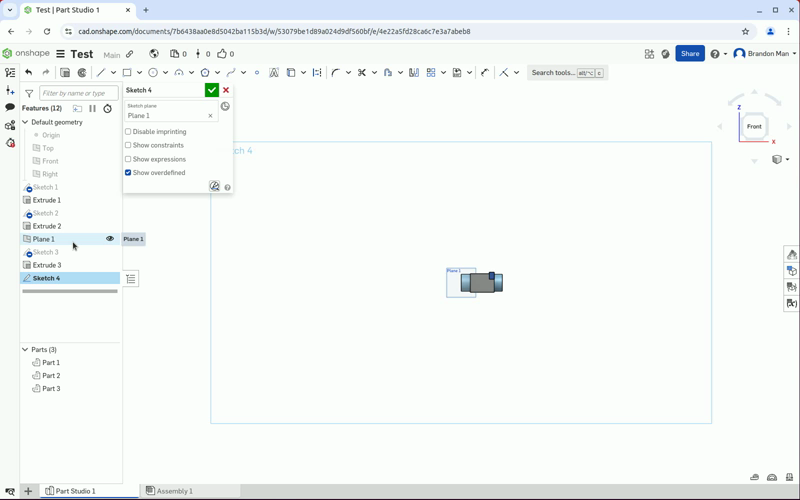
mouse_move(73, 352)
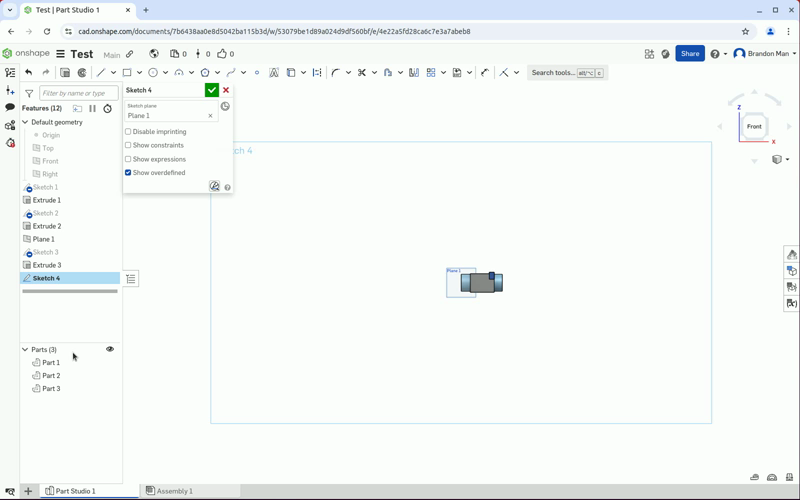
key(y)
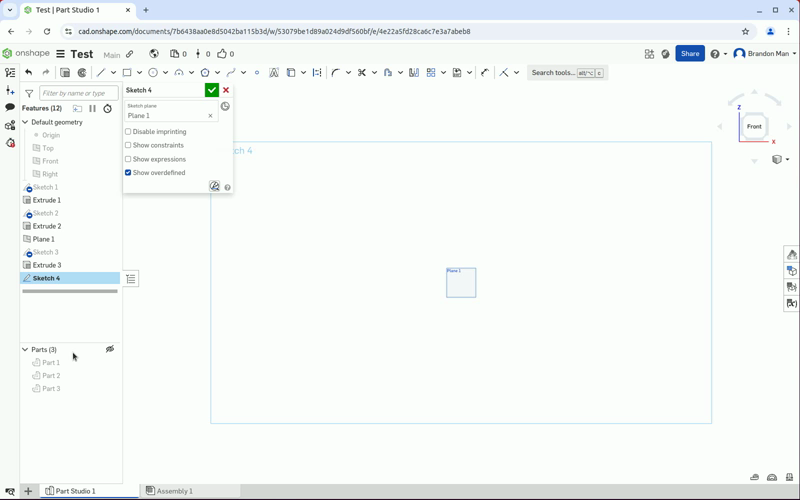
key(l)
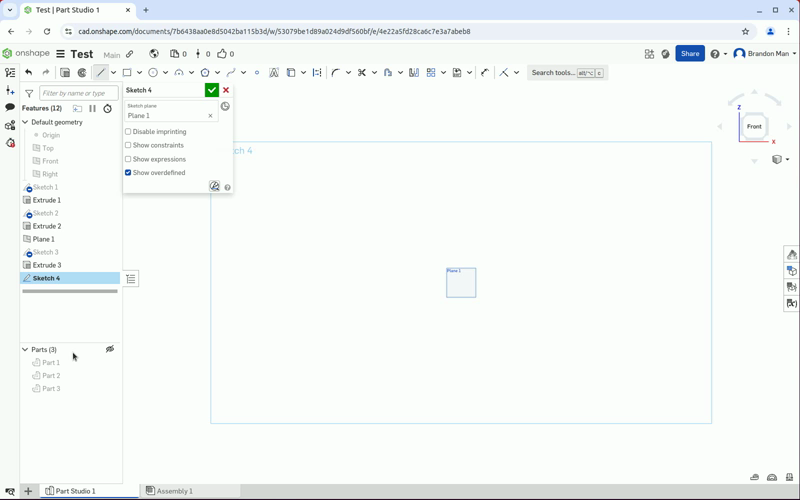
key_down(shift)
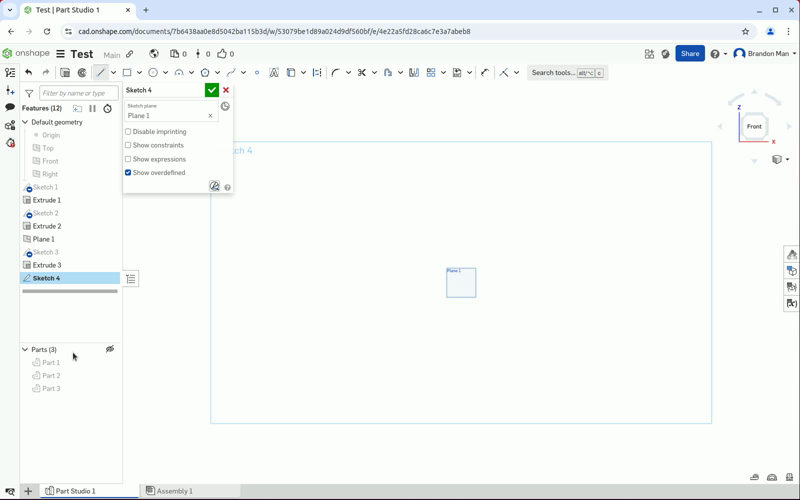
mouse_move(470, 279)
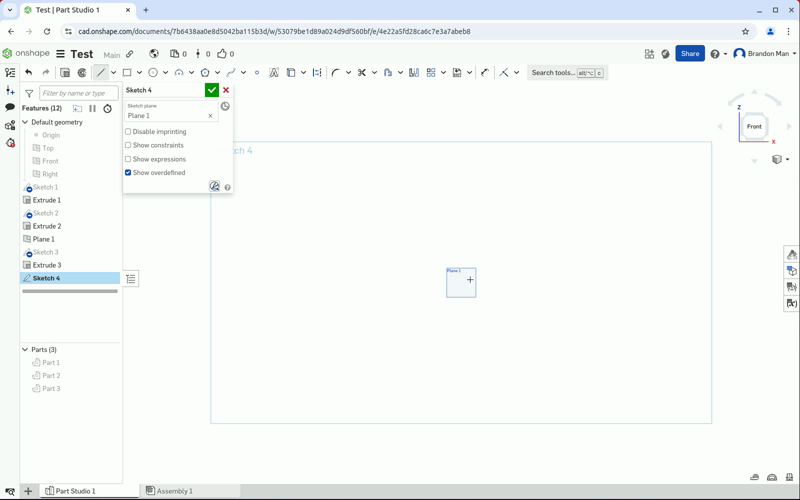
click(470, 279)
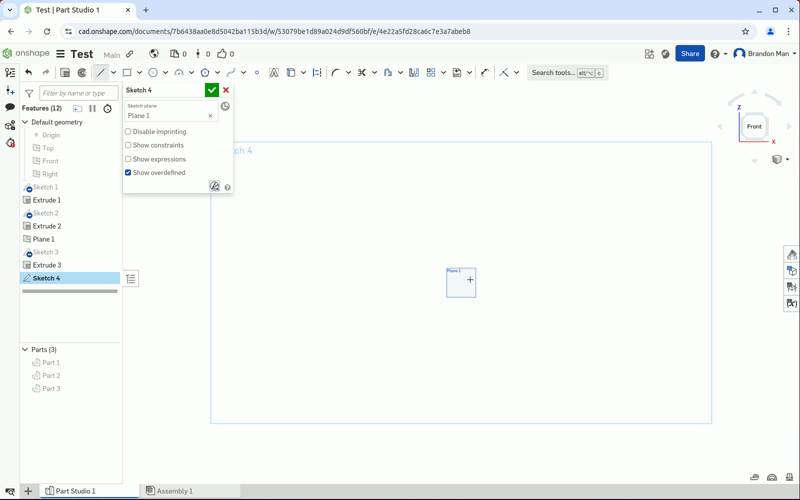
key_up(shift)
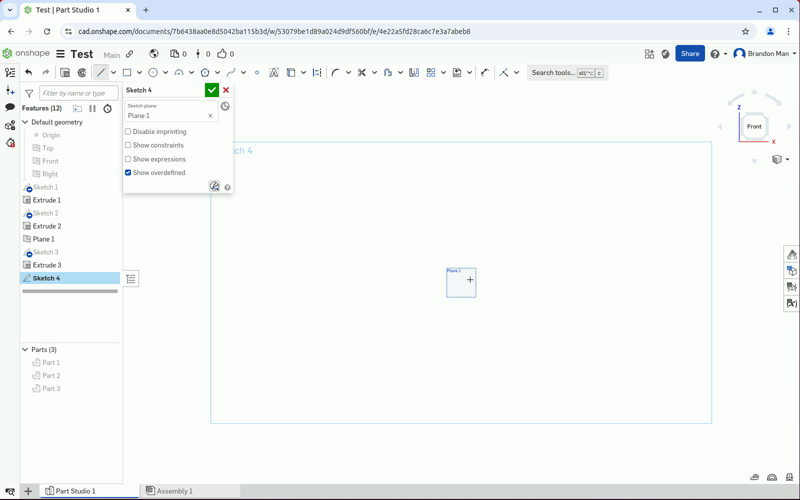
key_down(shift)
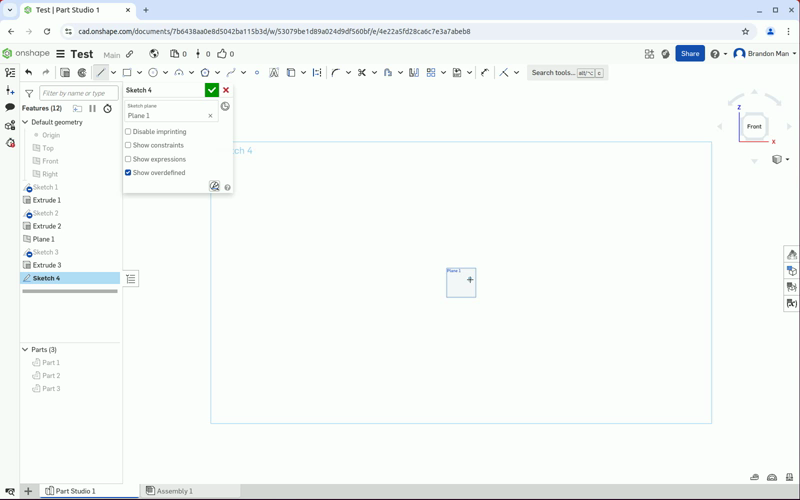
mouse_move(500, 279)
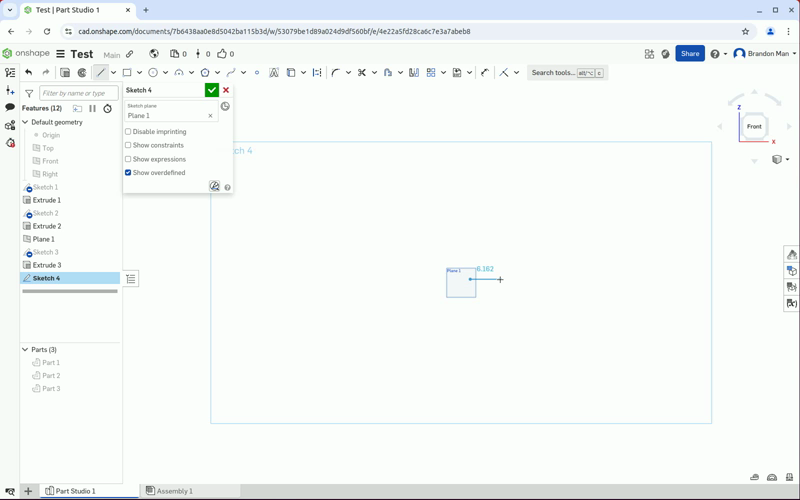
mouse_move(475, 279)
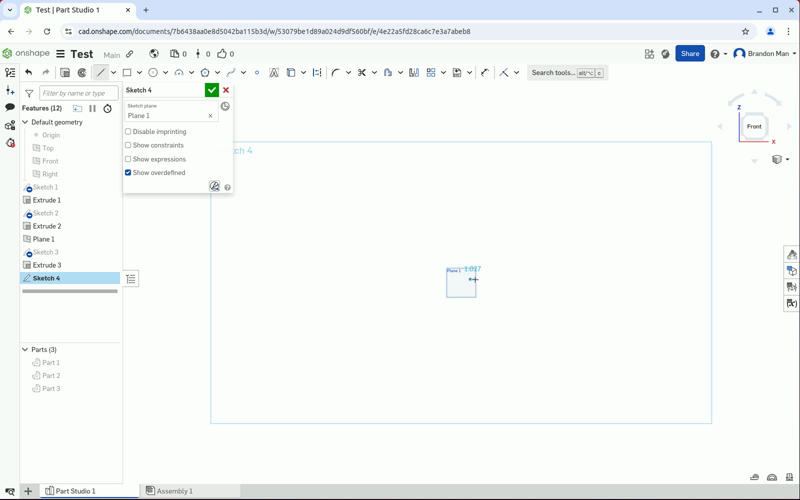
scroll(6)
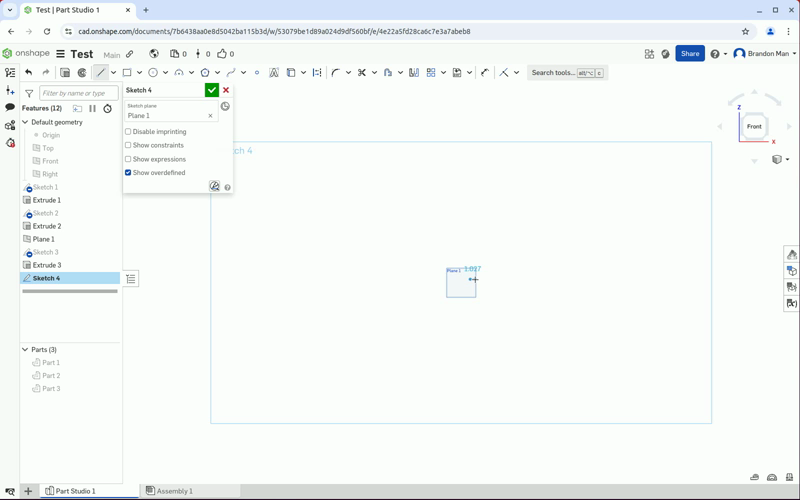
scroll(6)
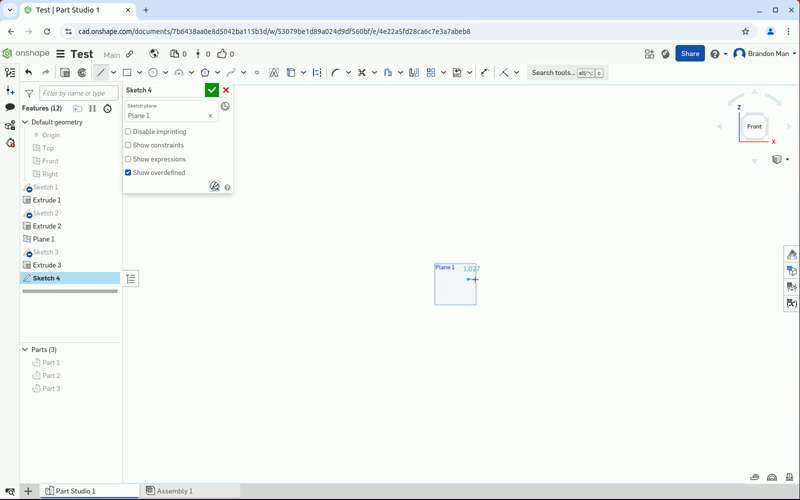
scroll(6)
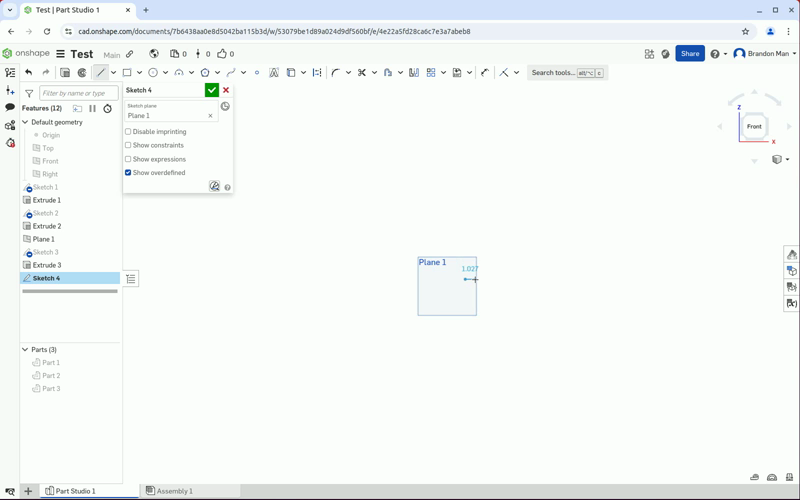
scroll(6)
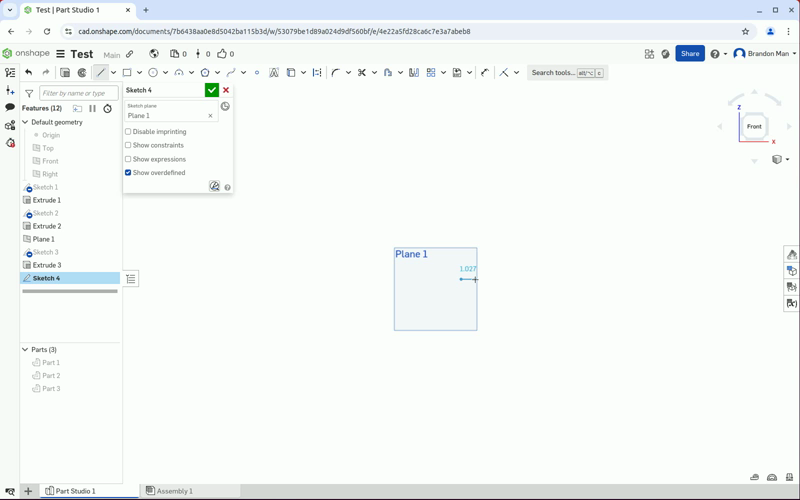
scroll(6)
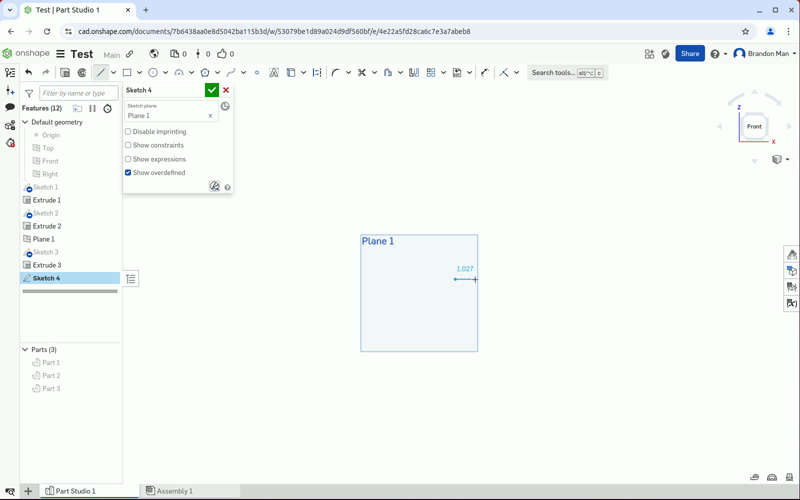
scroll(6)
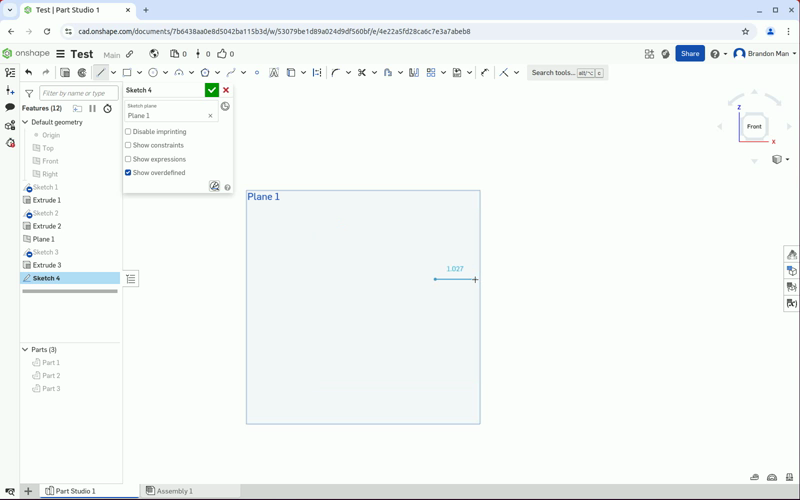
scroll(6)
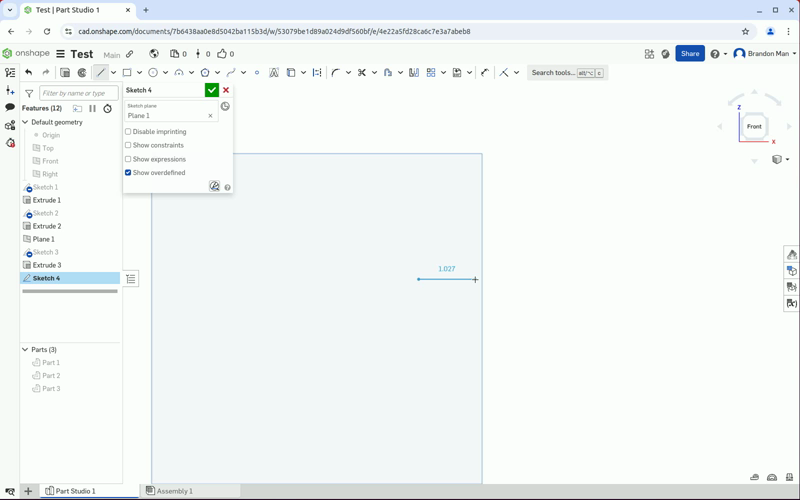
click(475, 279)
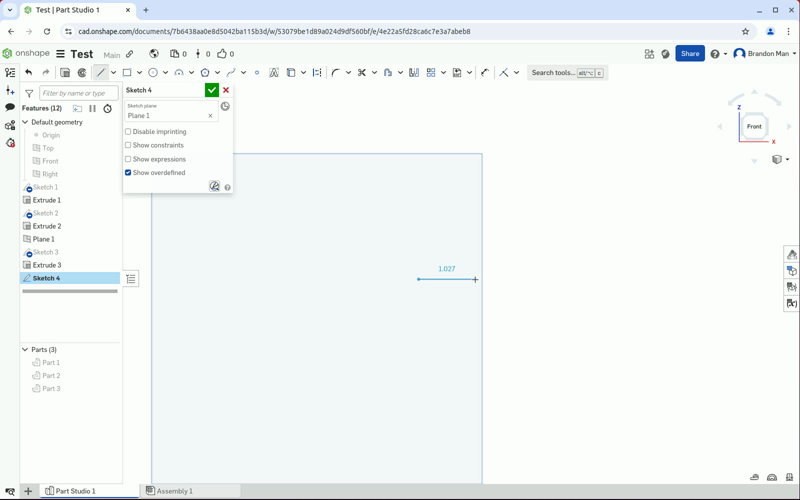
scroll(-6)
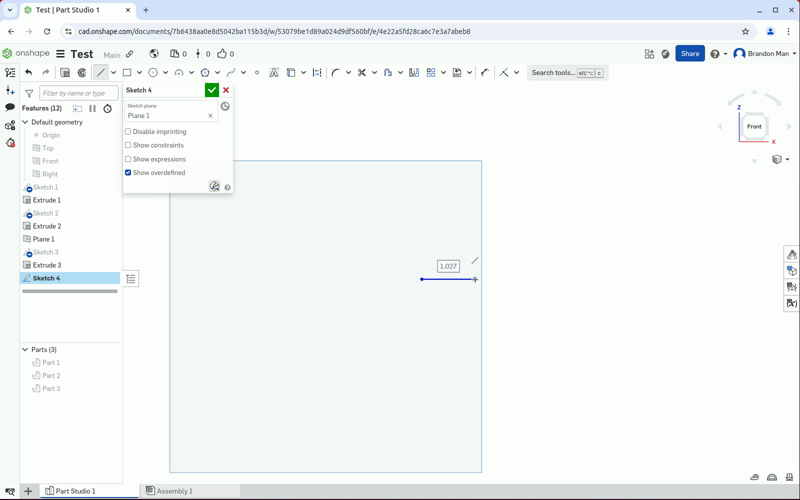
scroll(-6)
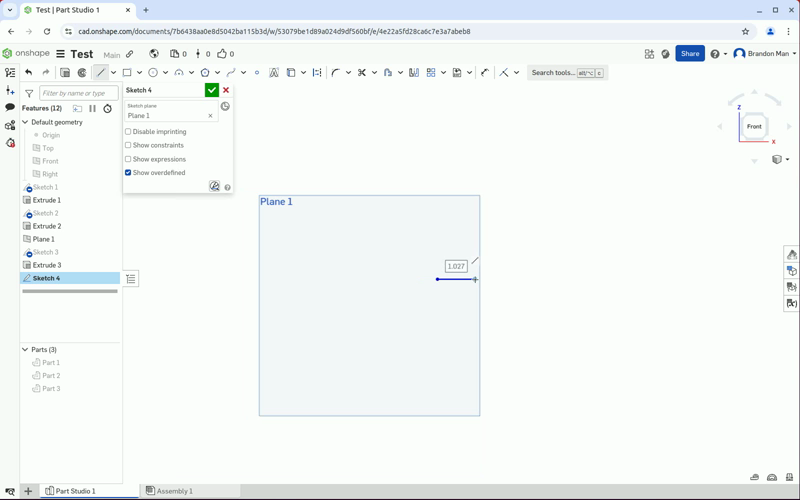
scroll(-6)
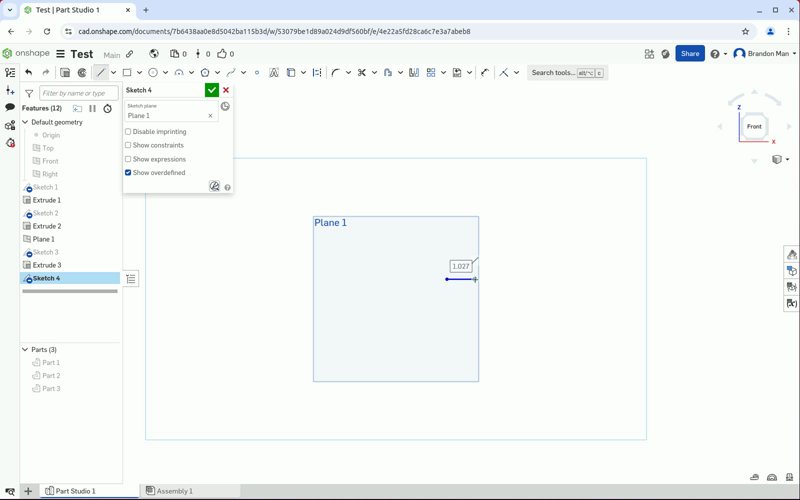
scroll(-6)
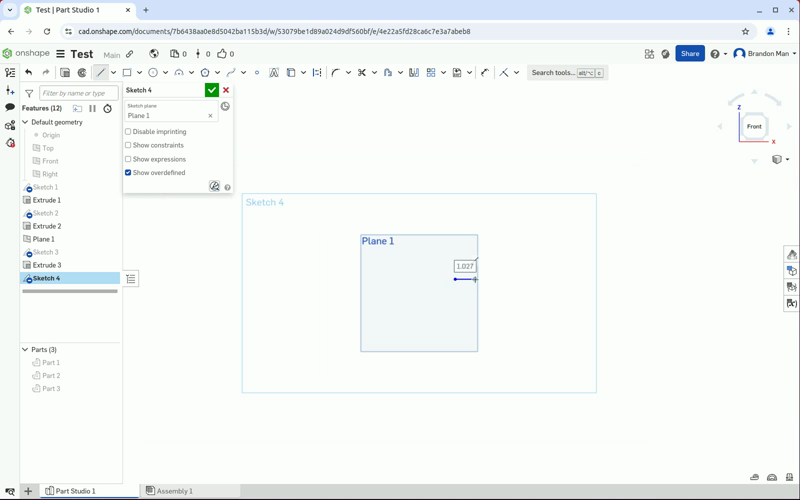
scroll(-6)
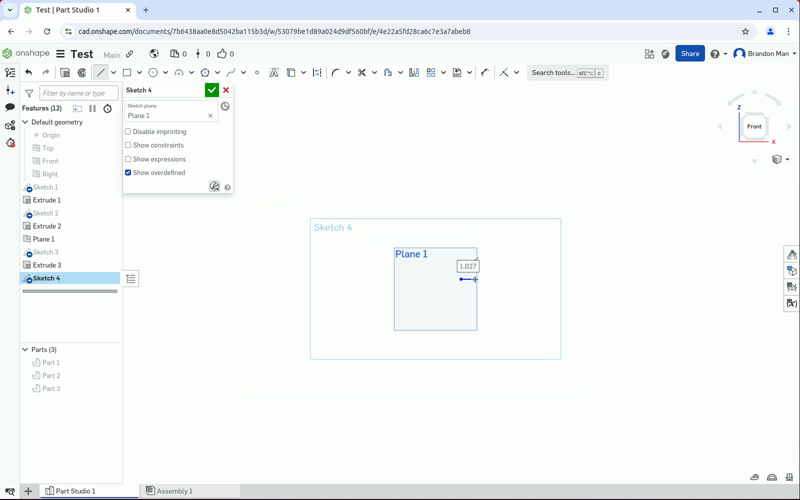
scroll(-6)
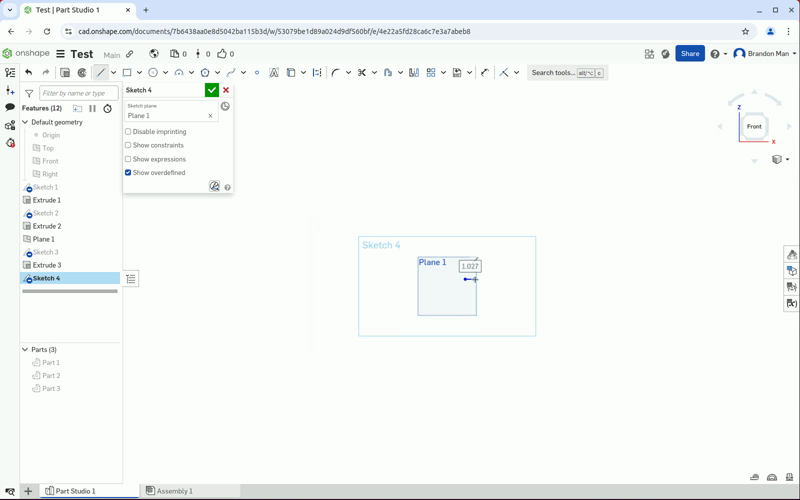
scroll(-6)
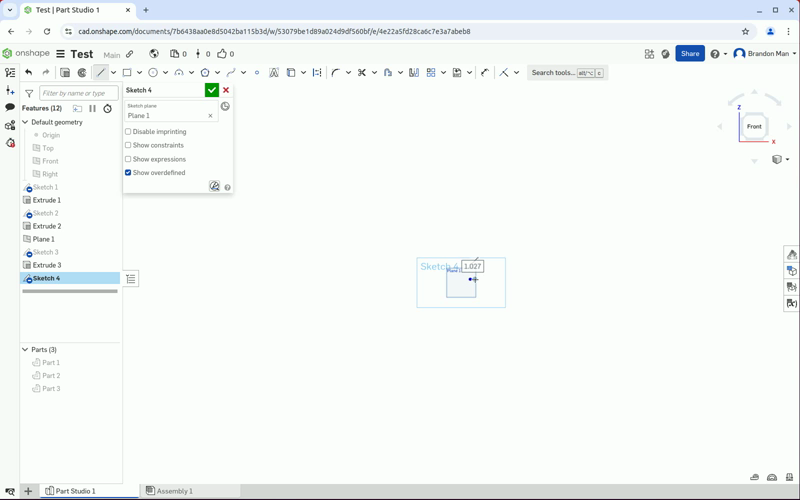
key_up(shift)
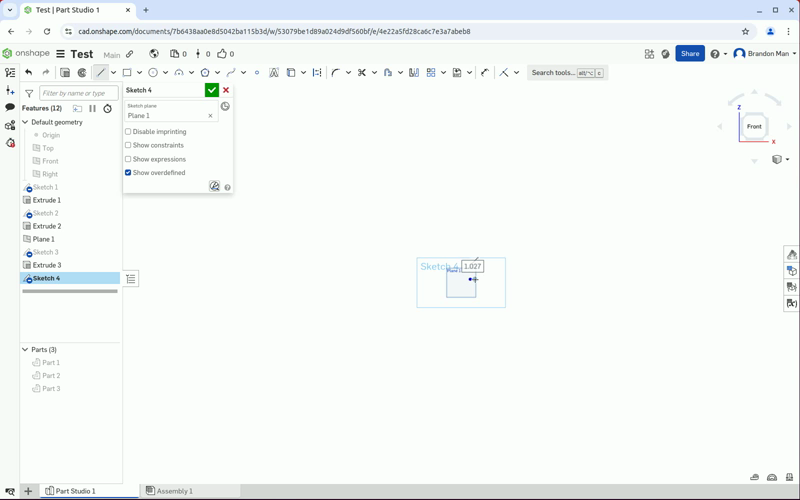
key_down(shift)
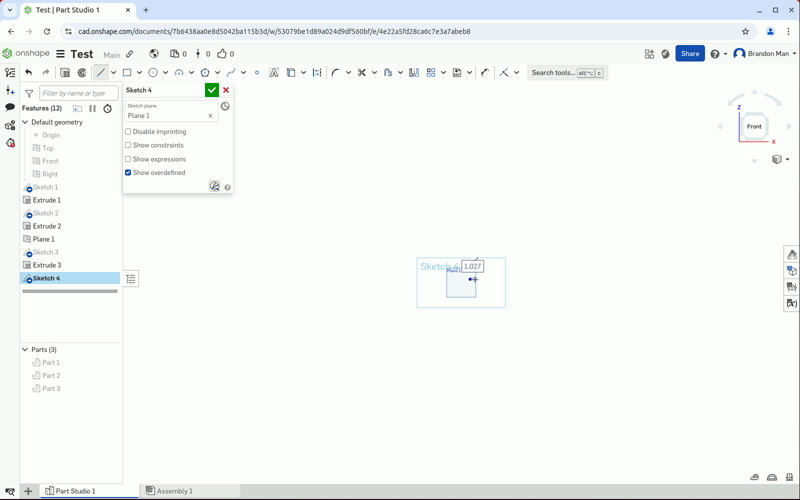
mouse_move(505, 279)
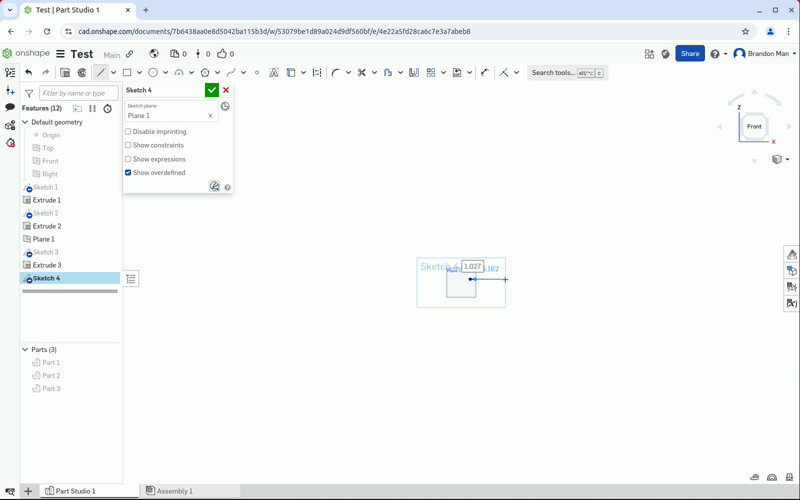
mouse_move(475, 272)
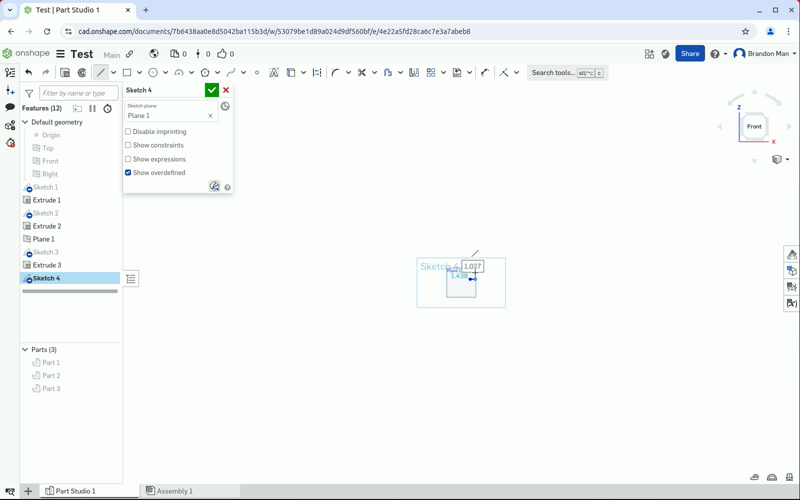
scroll(6)
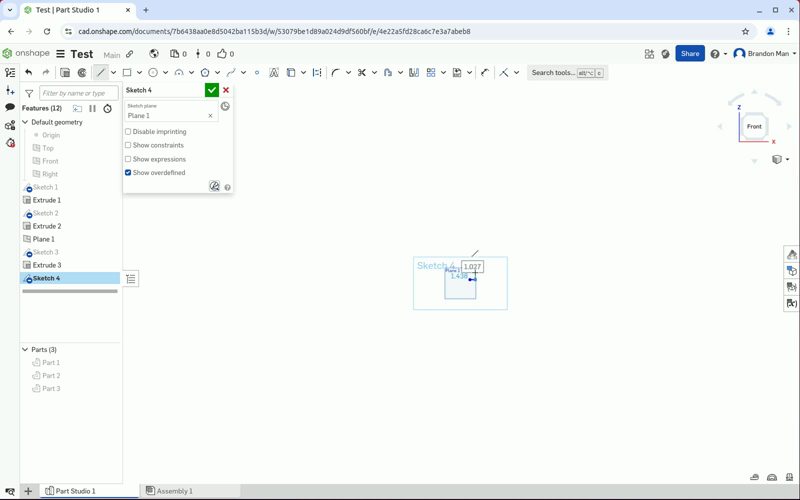
scroll(6)
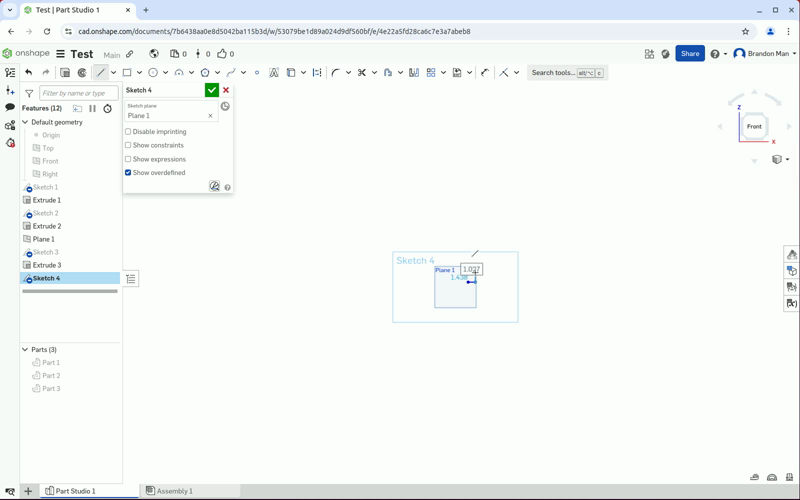
scroll(6)
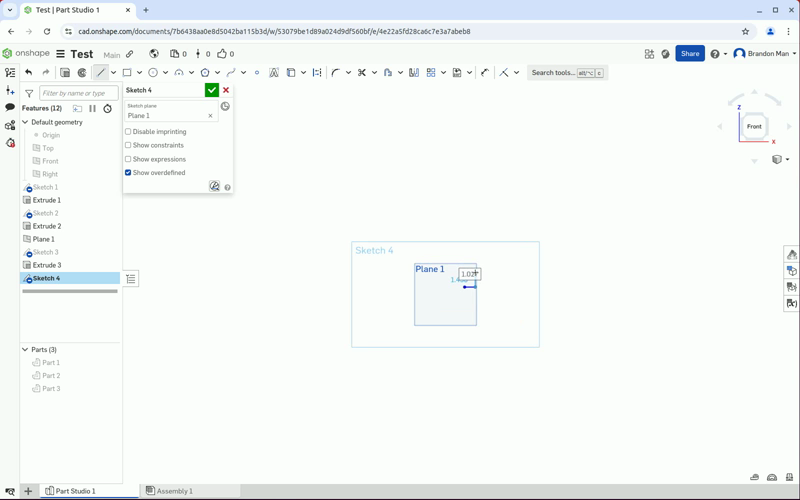
scroll(6)
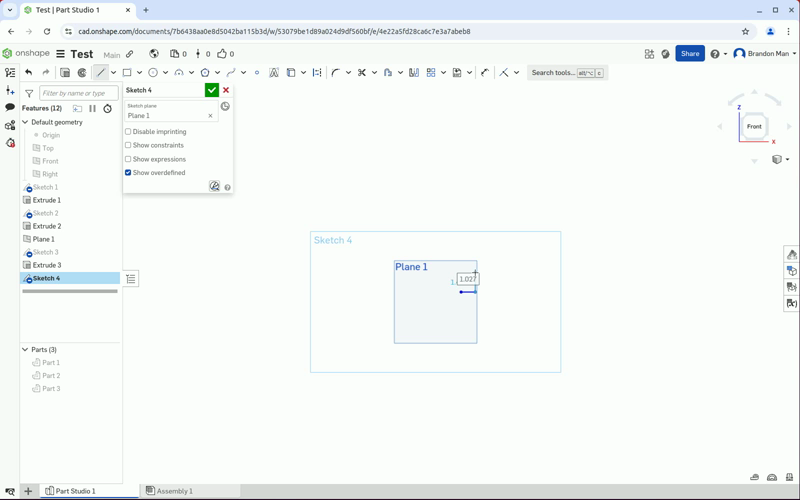
scroll(6)
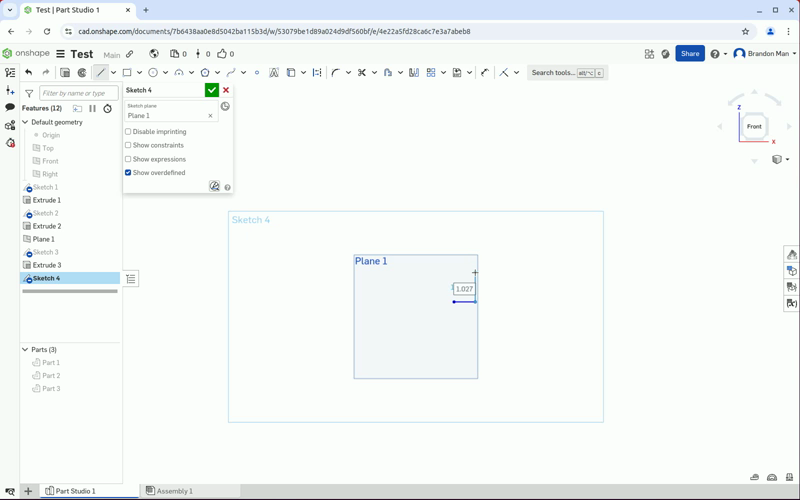
scroll(6)
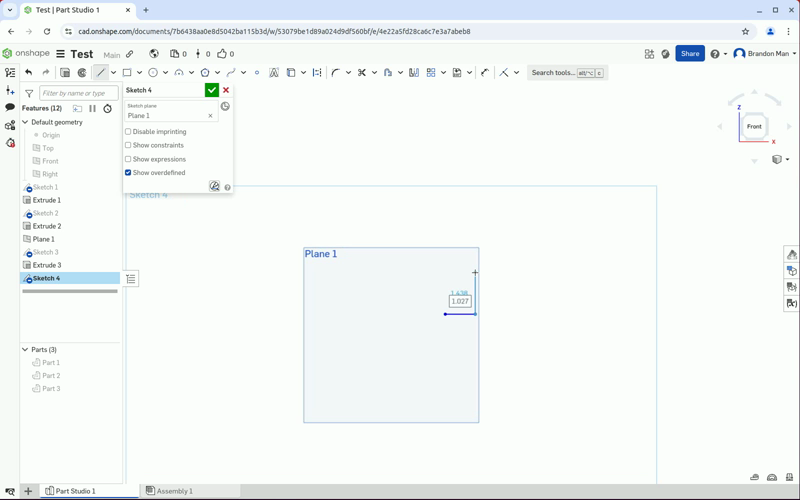
scroll(6)
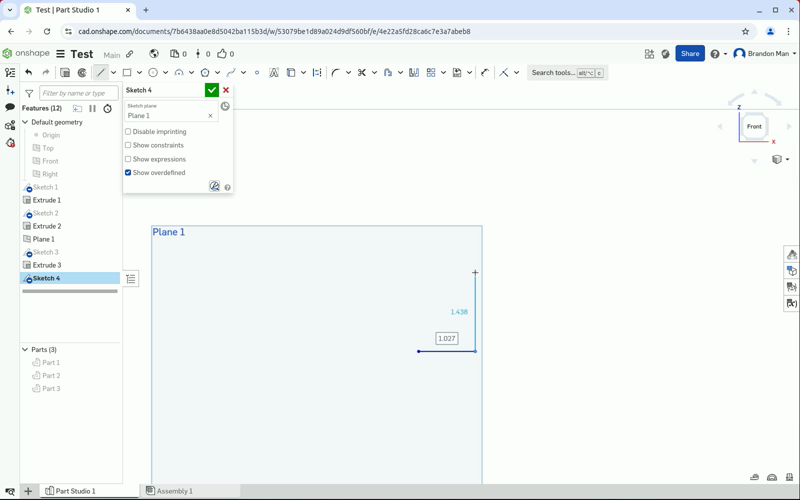
click(475, 272)
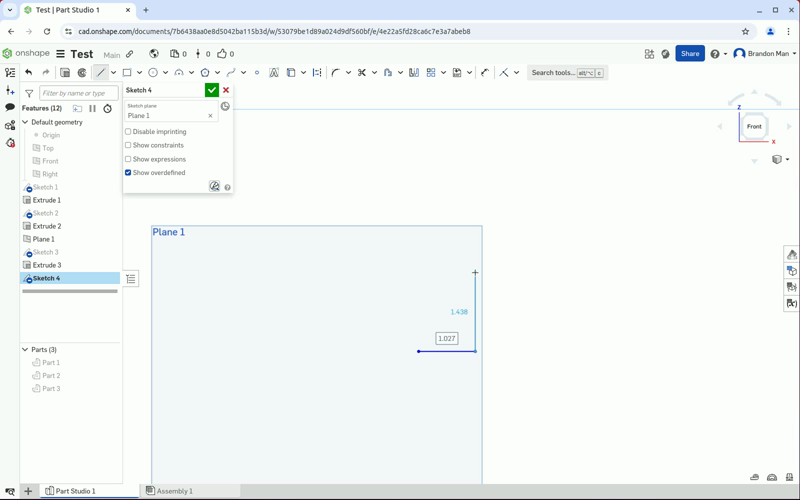
scroll(-6)
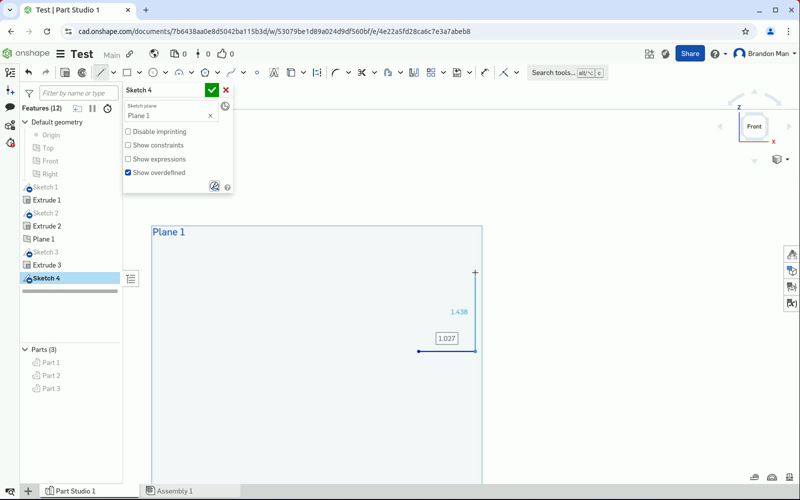
scroll(-6)
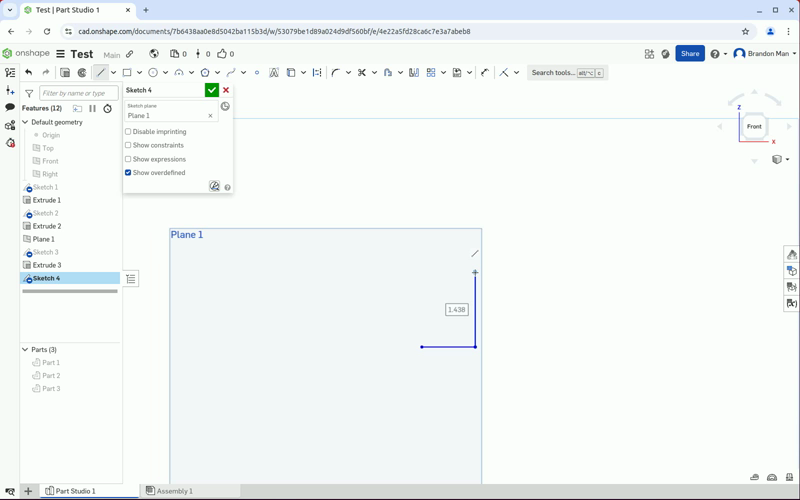
scroll(-6)
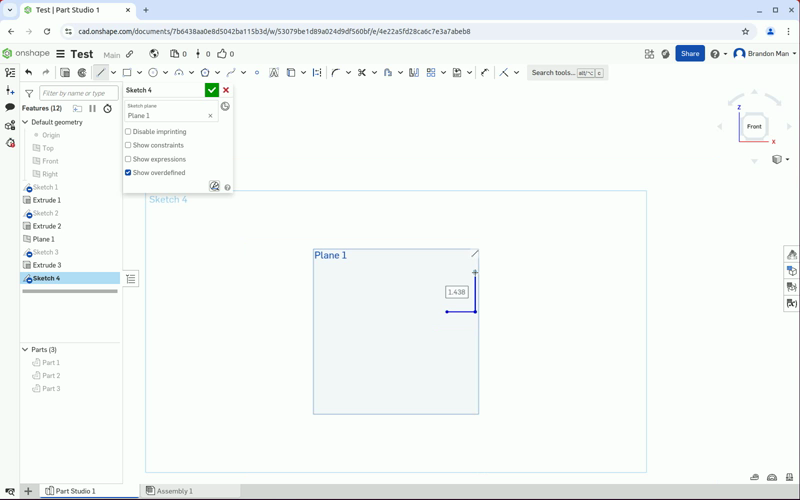
scroll(-6)
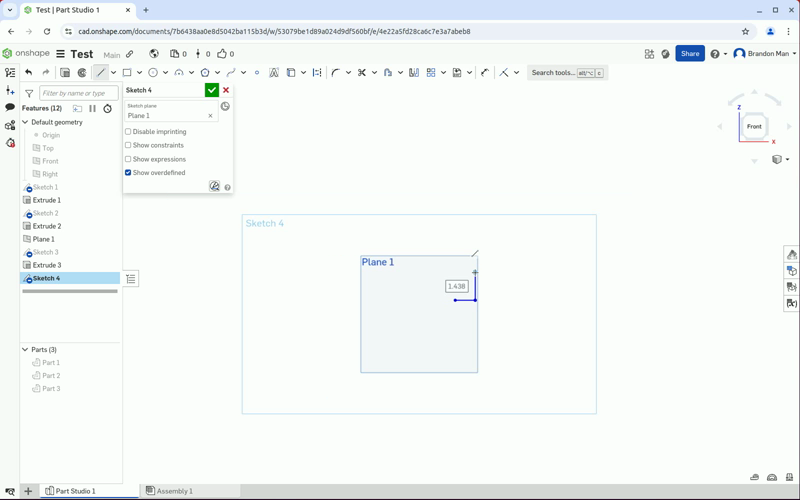
scroll(-6)
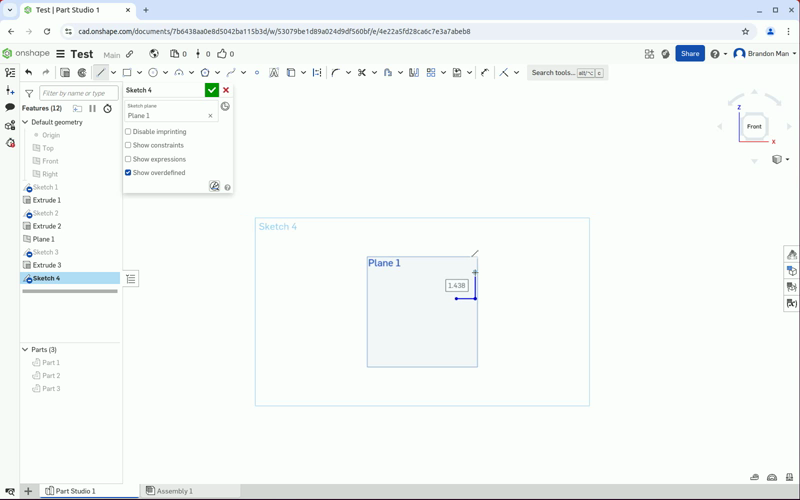
scroll(-6)
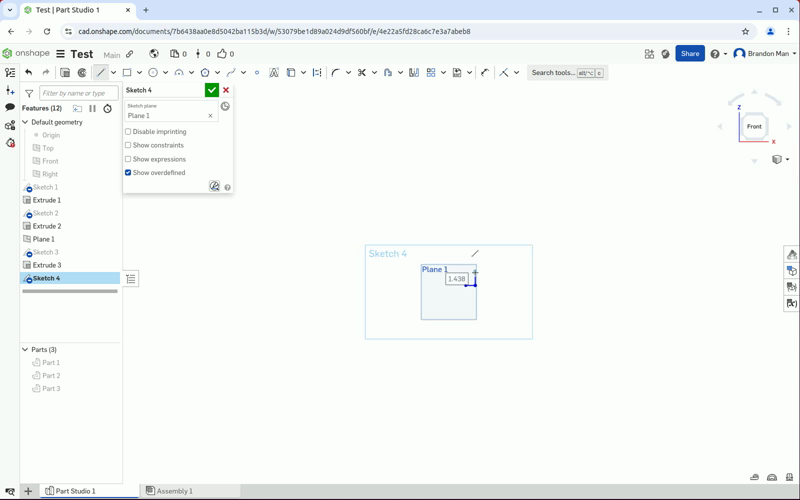
scroll(-6)
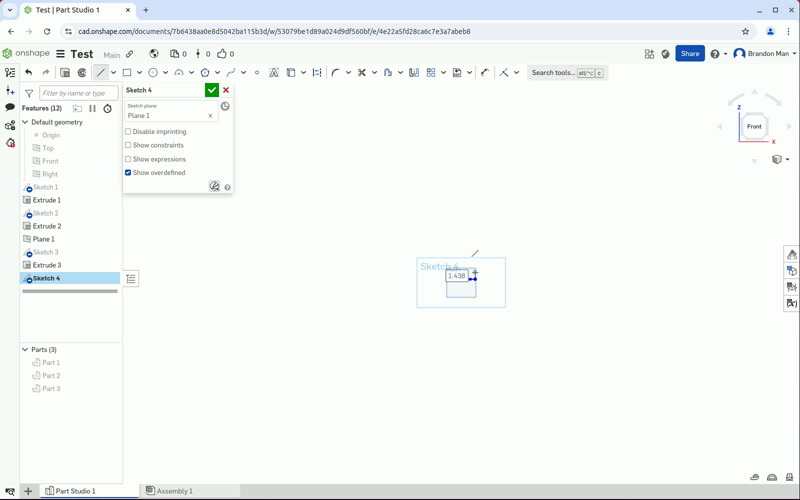
key_up(shift)
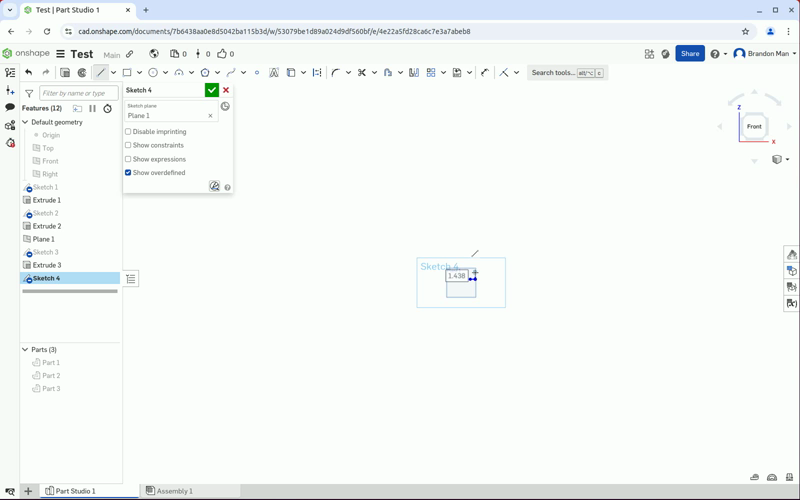
key_down(shift)
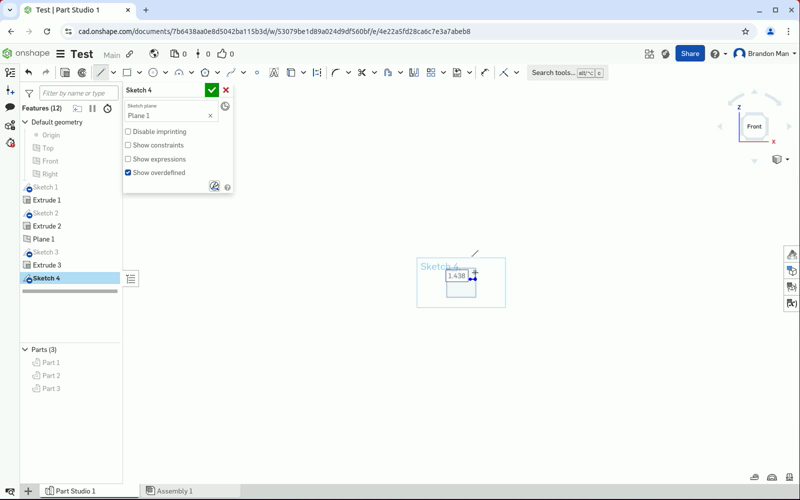
mouse_move(505, 272)
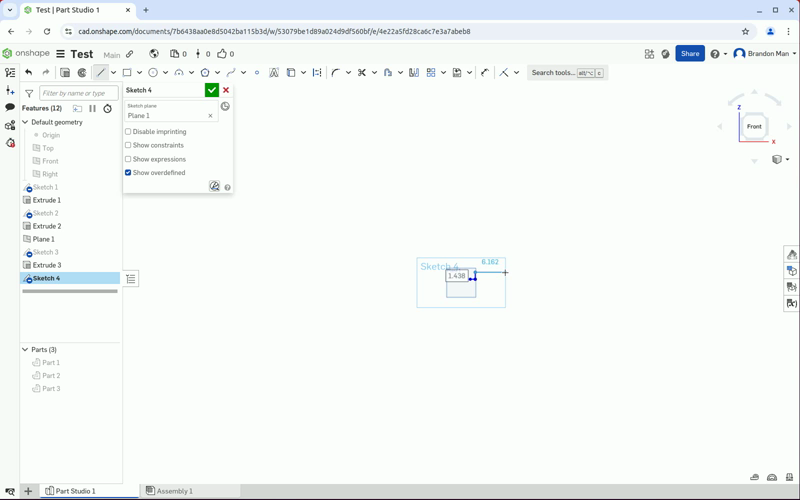
mouse_move(470, 272)
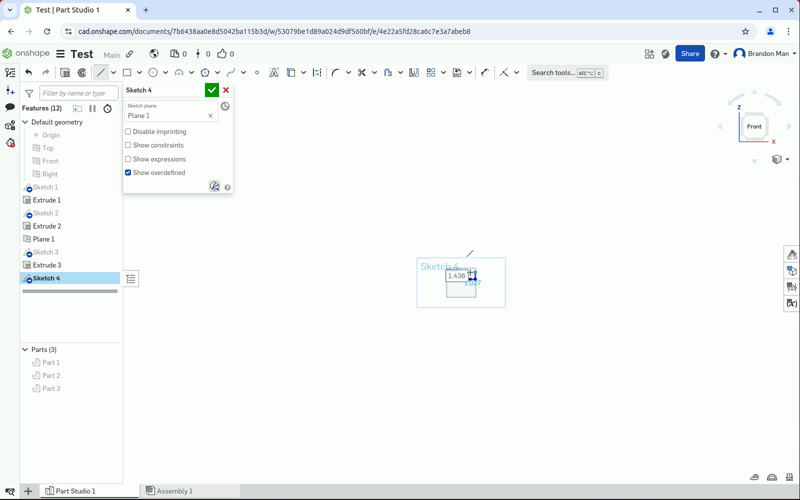
scroll(6)
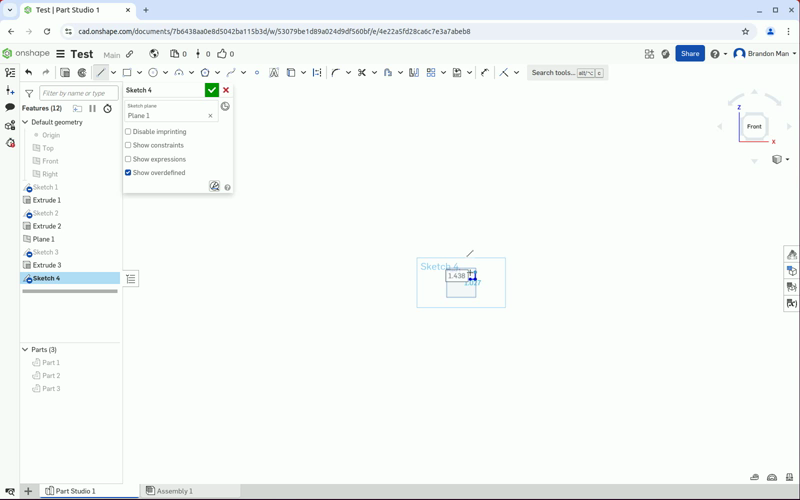
scroll(6)
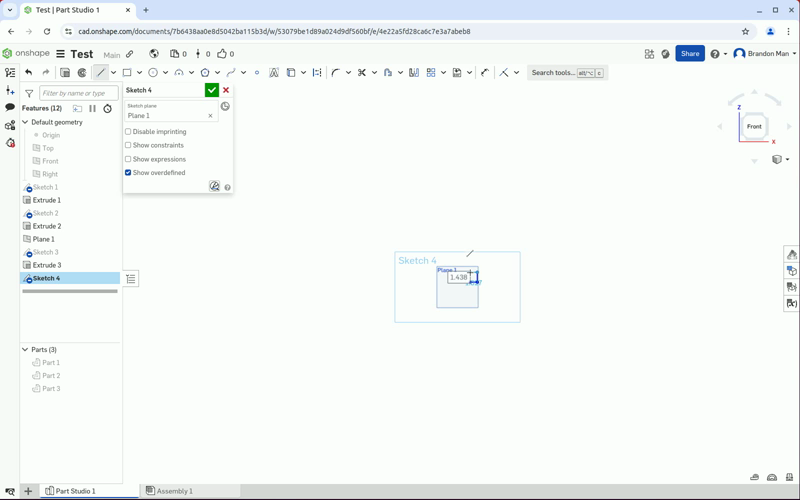
scroll(6)
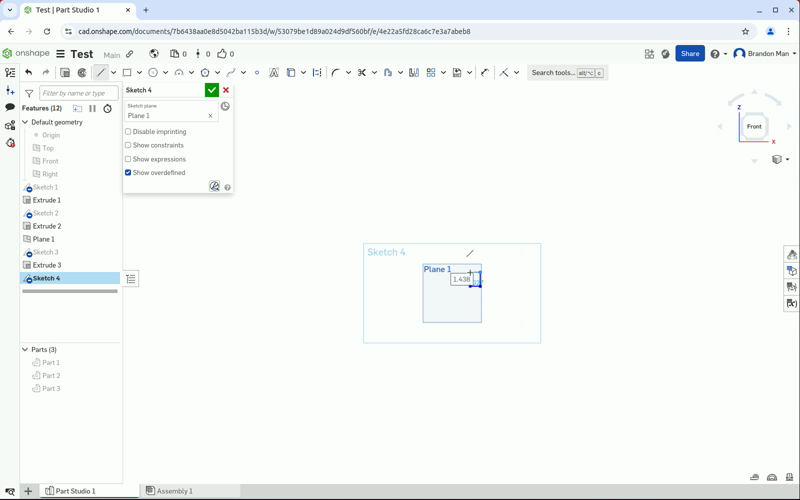
scroll(6)
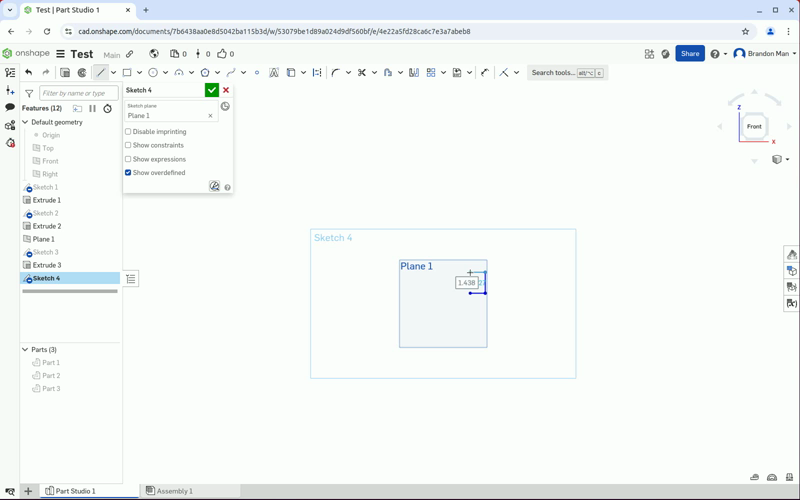
scroll(6)
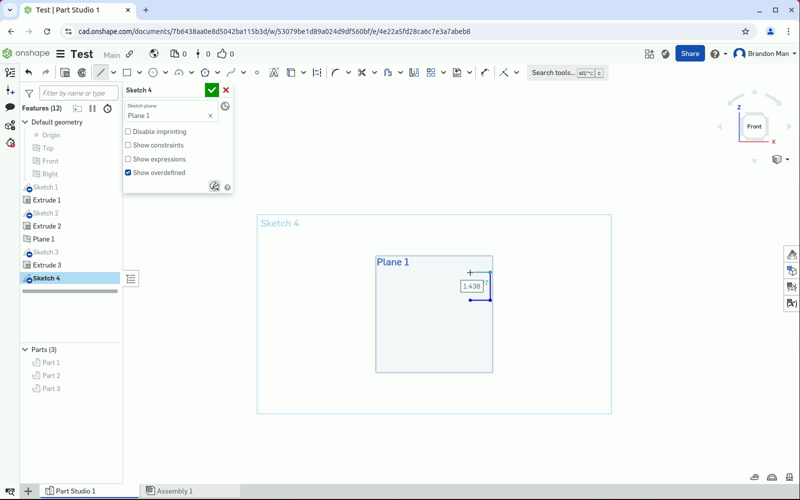
scroll(6)
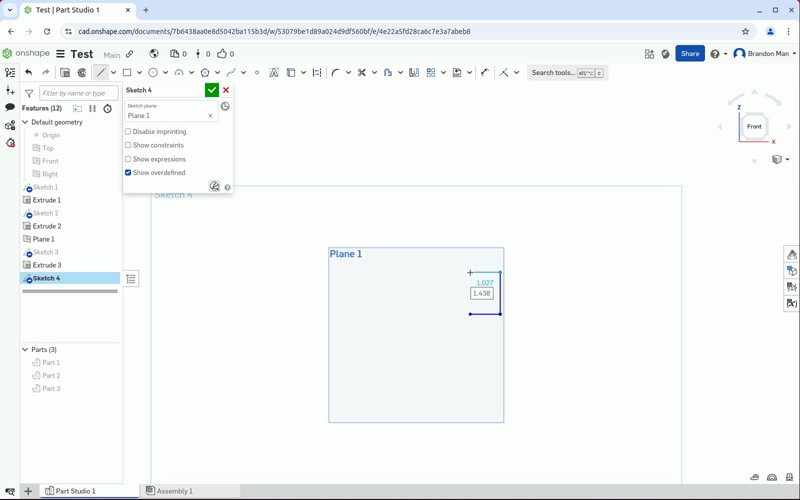
scroll(6)
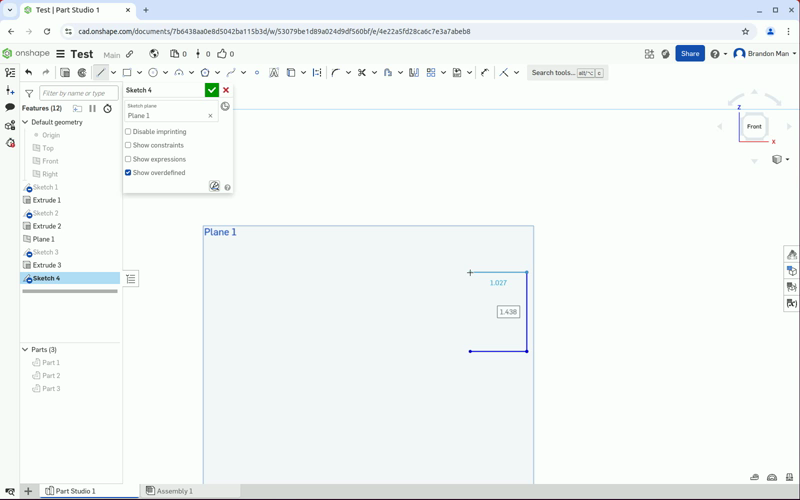
click(470, 272)
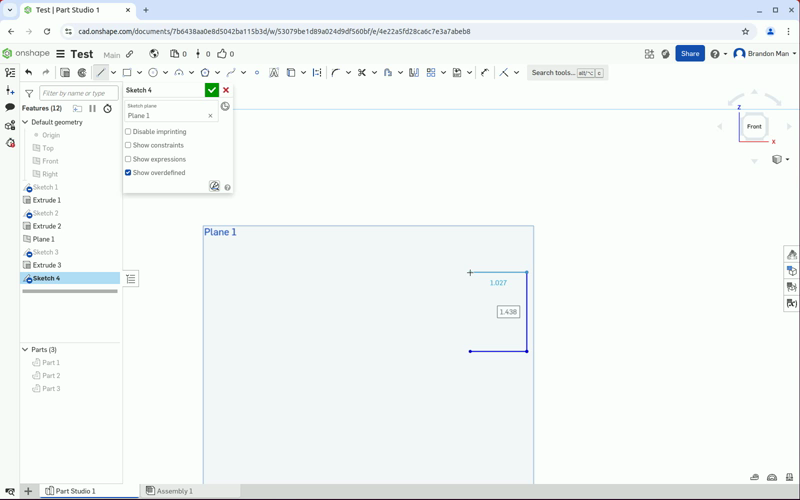
scroll(-6)
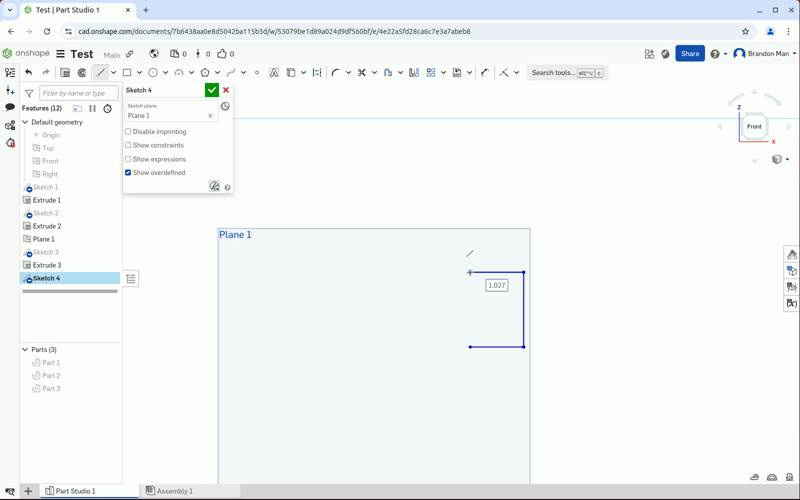
scroll(-6)
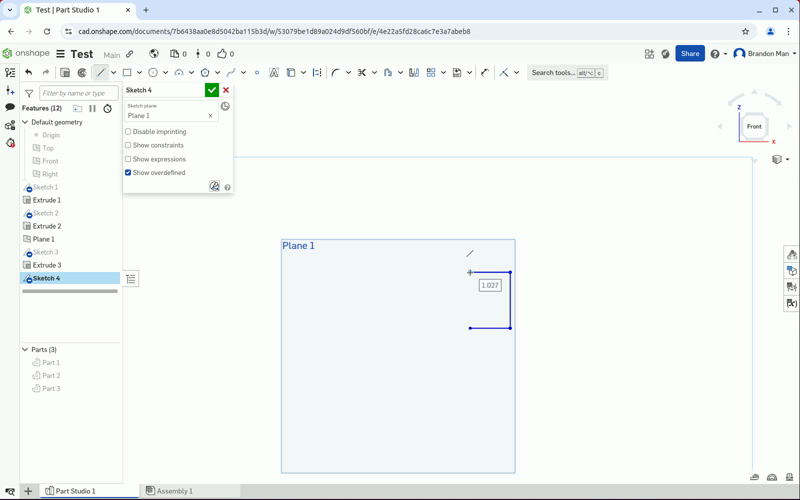
scroll(-6)
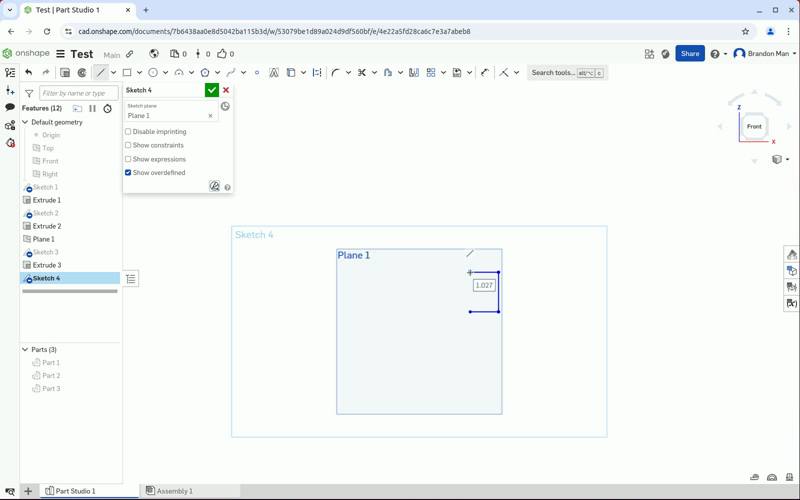
scroll(-6)
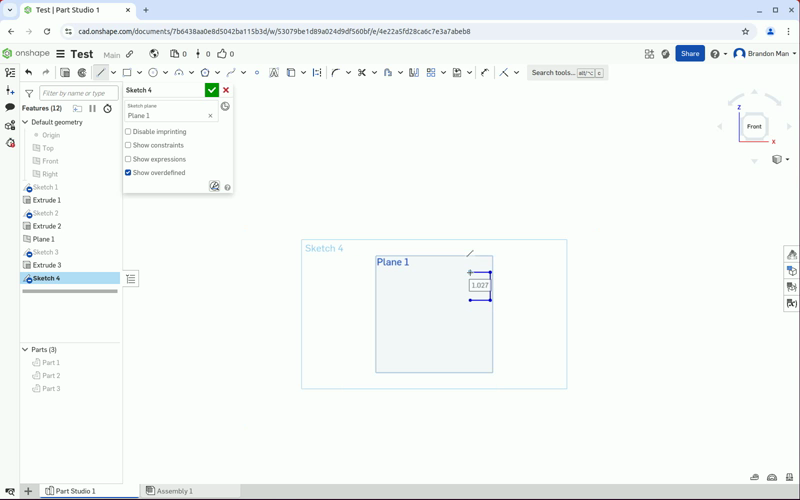
scroll(-6)
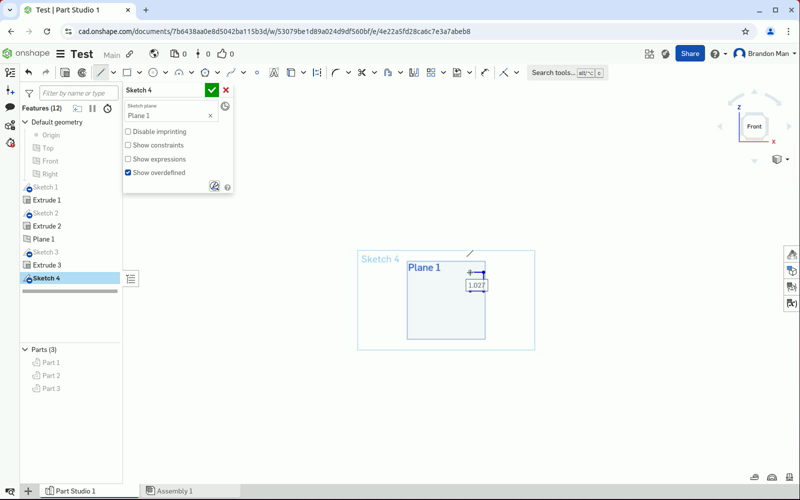
scroll(-6)
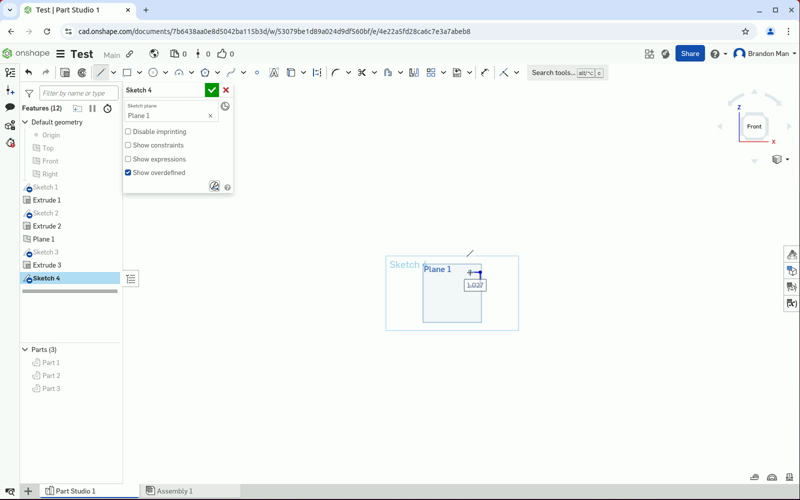
scroll(-6)
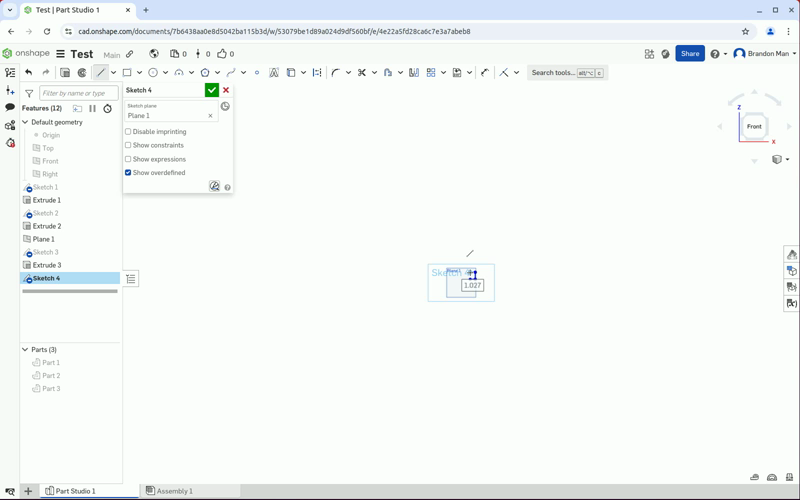
key_up(shift)
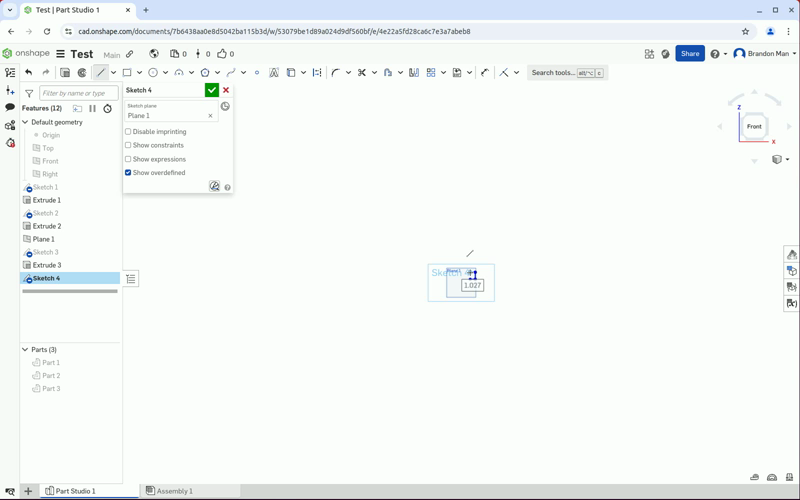
mouse_move(500, 272)
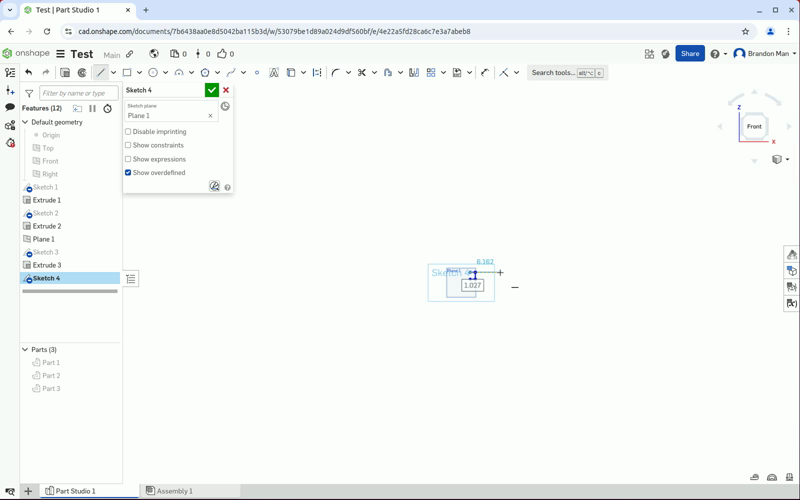
key_down(shift)
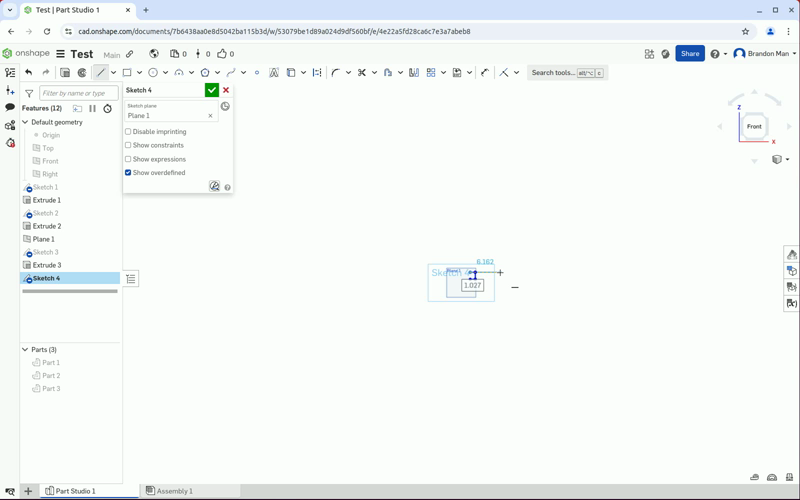
mouse_move(470, 279)
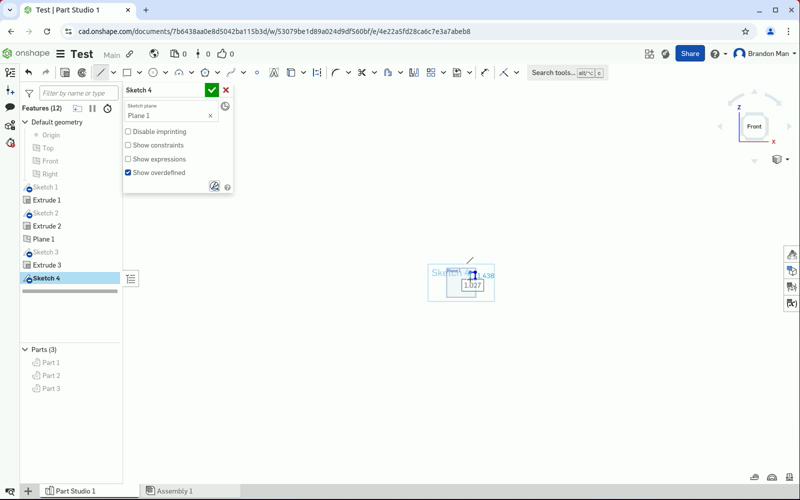
scroll(6)
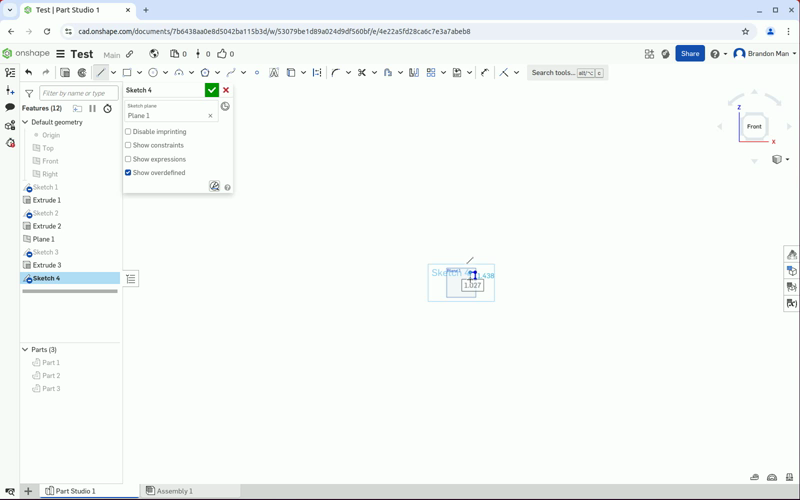
scroll(6)
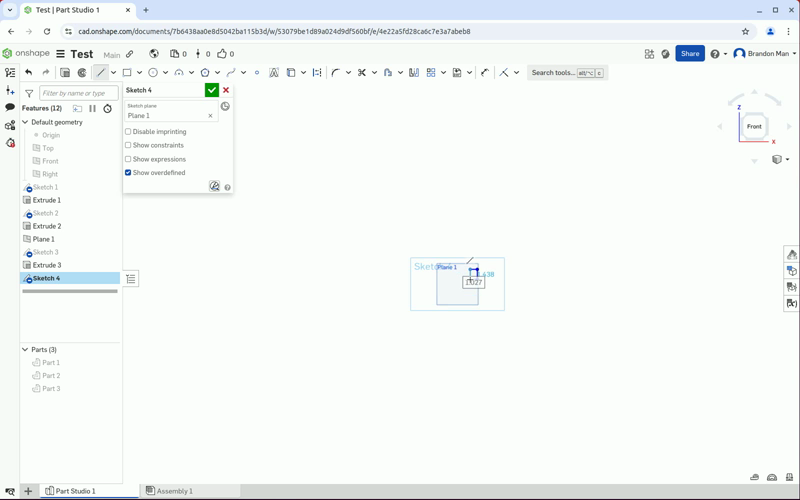
scroll(6)
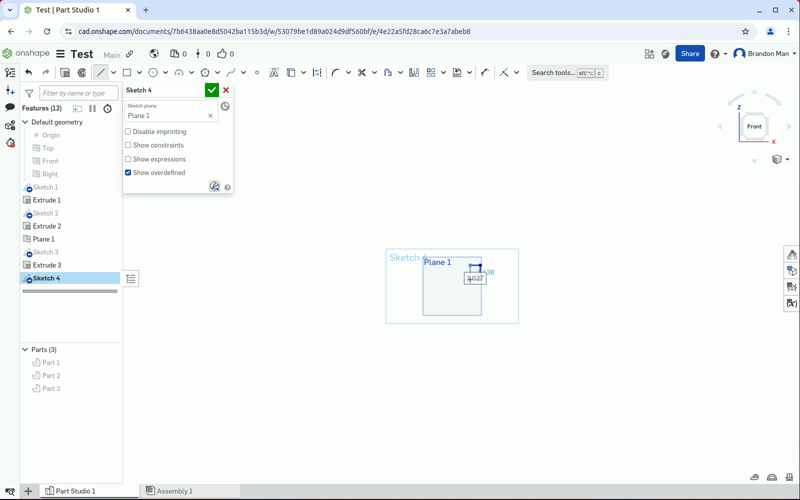
scroll(6)
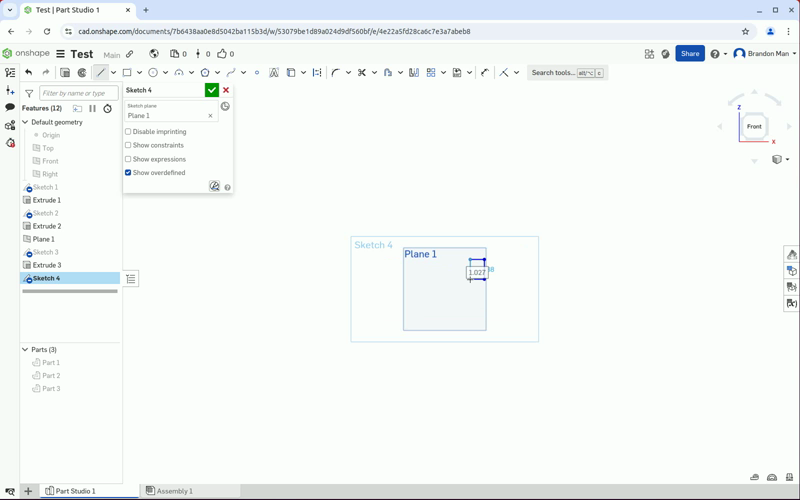
scroll(6)
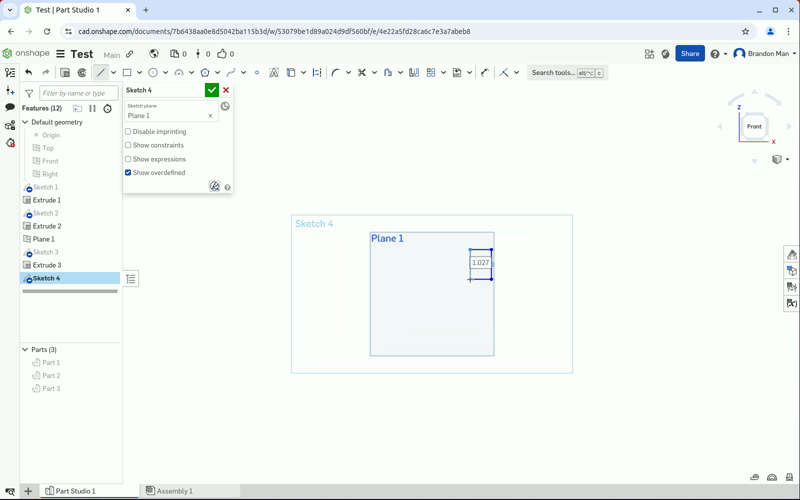
scroll(6)
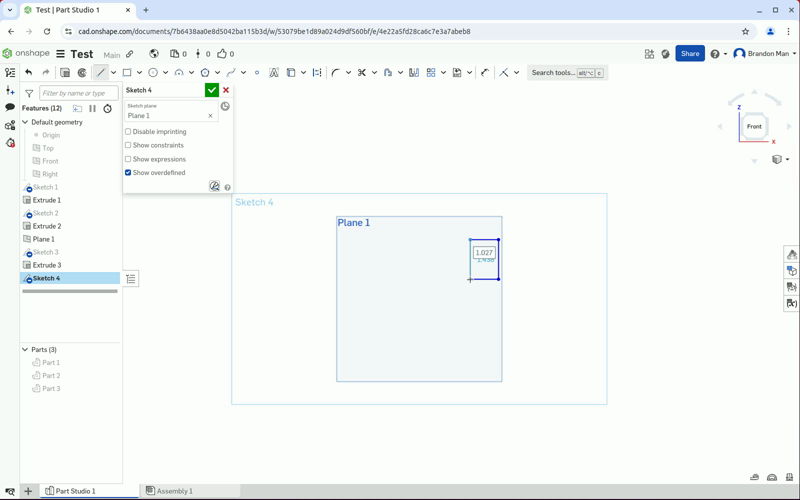
scroll(6)
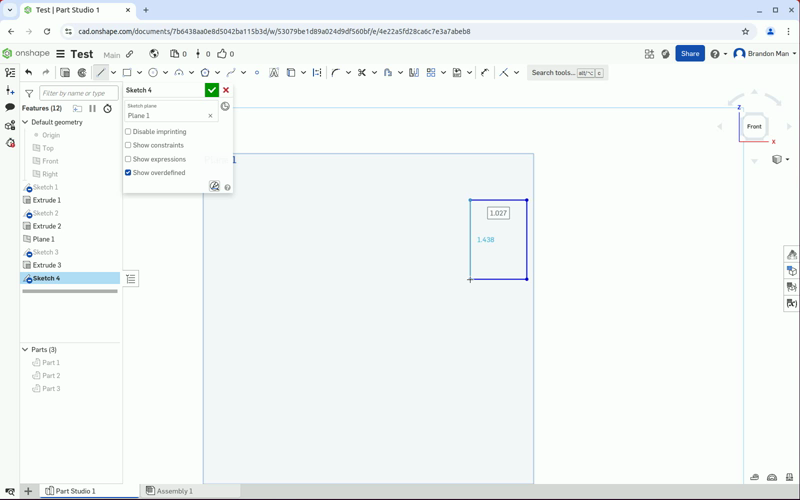
key_up(shift)
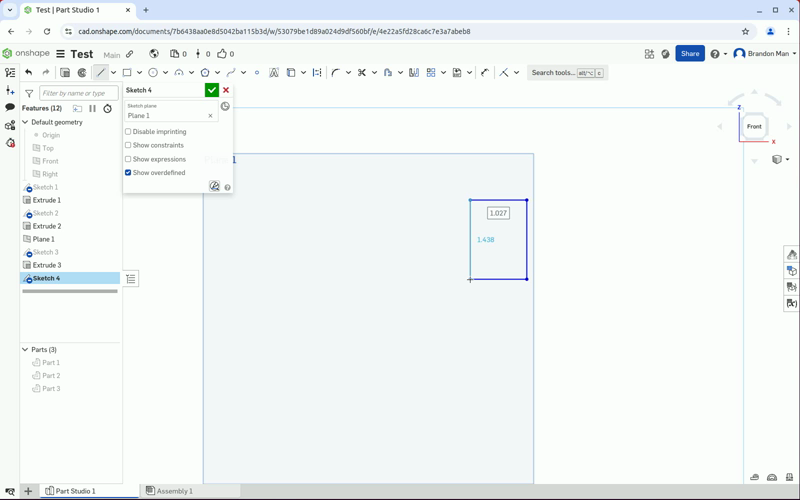
click(470, 279)
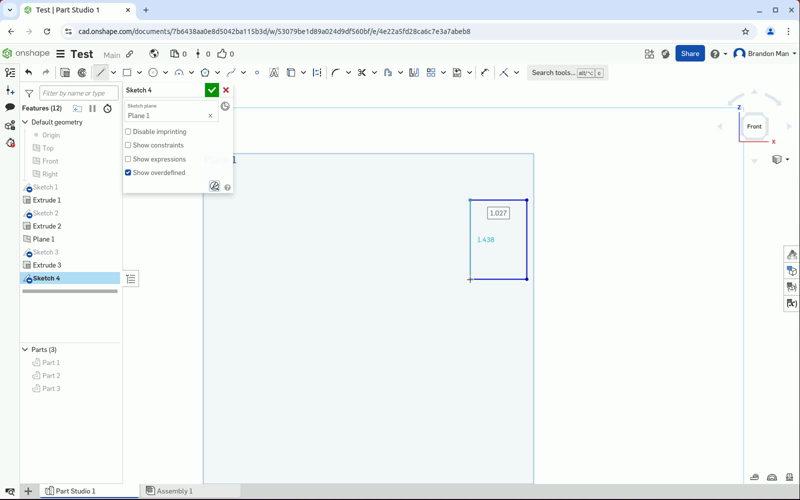
scroll(-6)
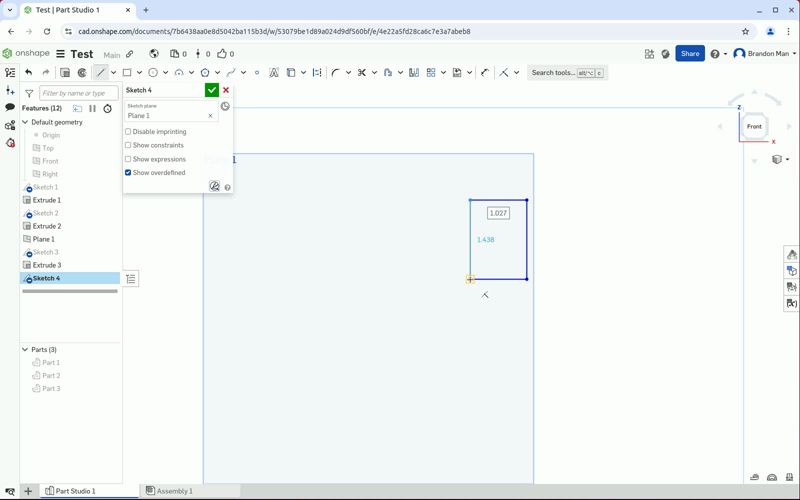
scroll(-6)
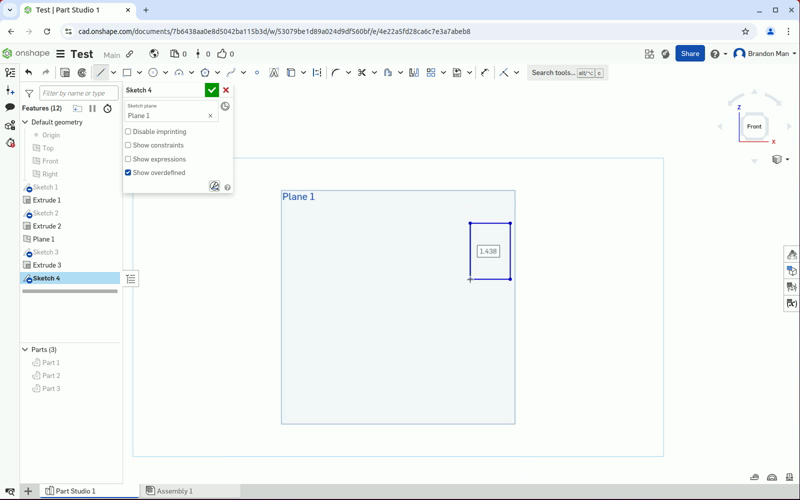
scroll(-6)
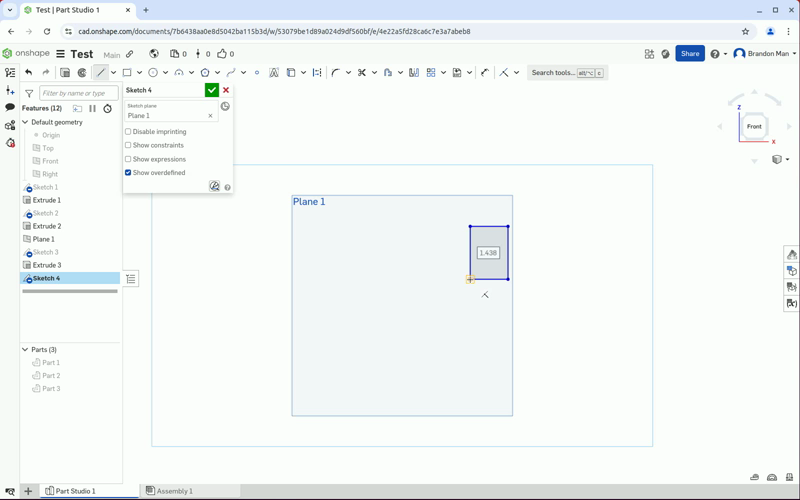
scroll(-6)
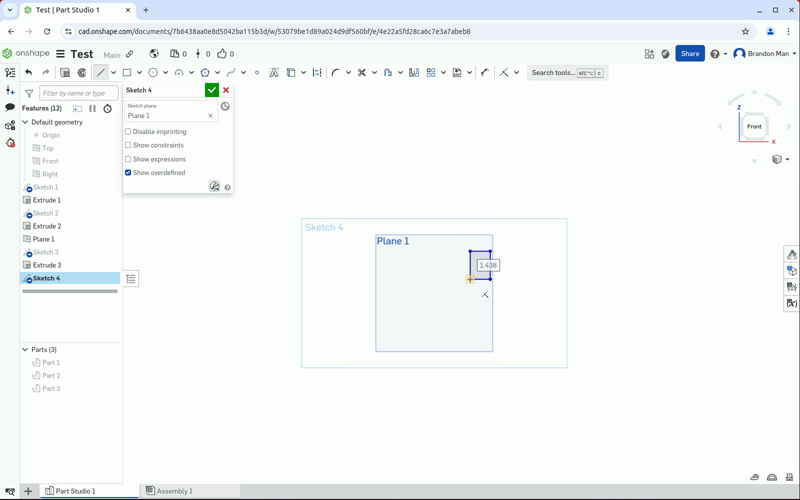
scroll(-6)
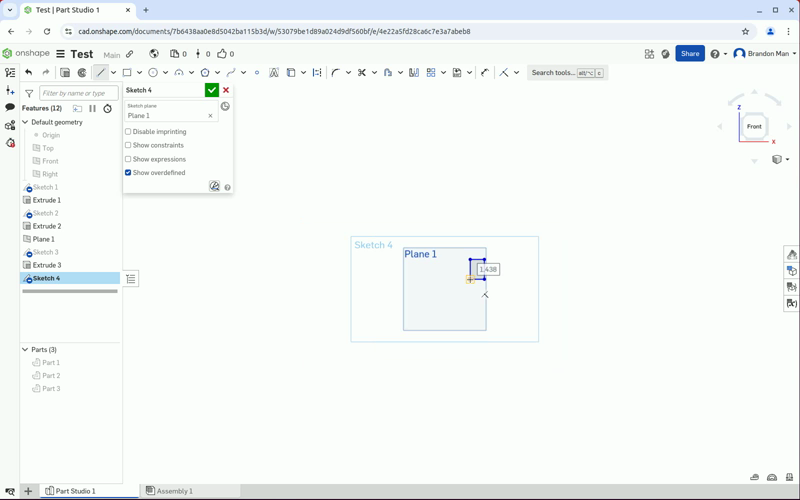
scroll(-6)
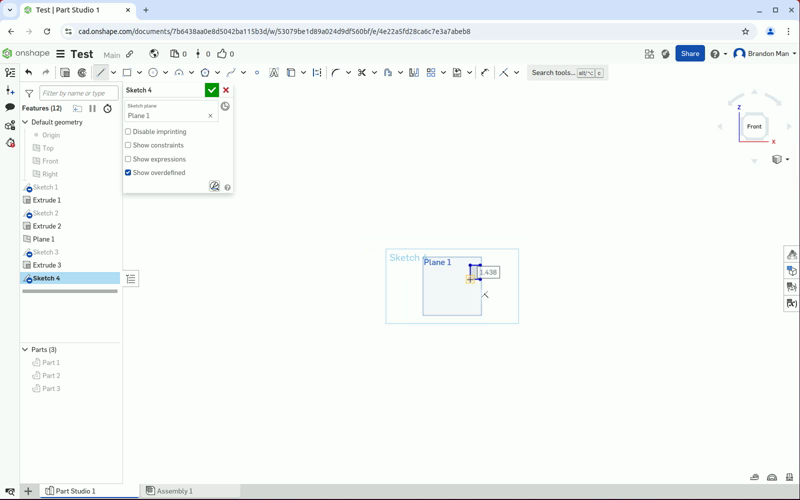
scroll(-6)
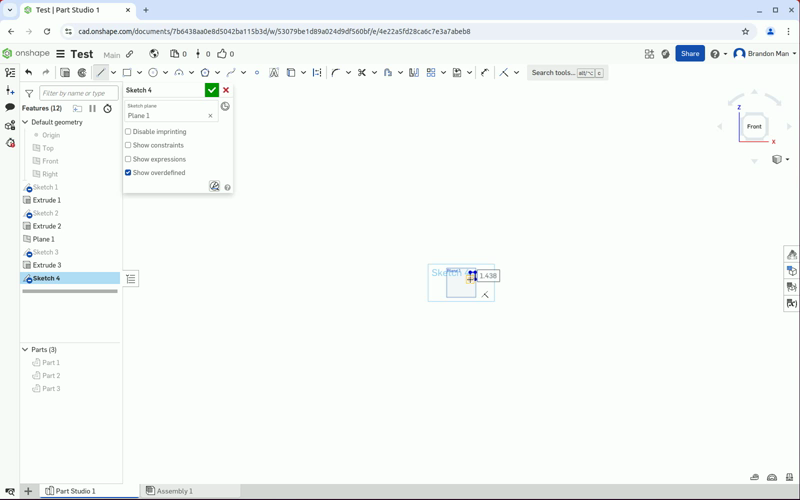
key(esc)
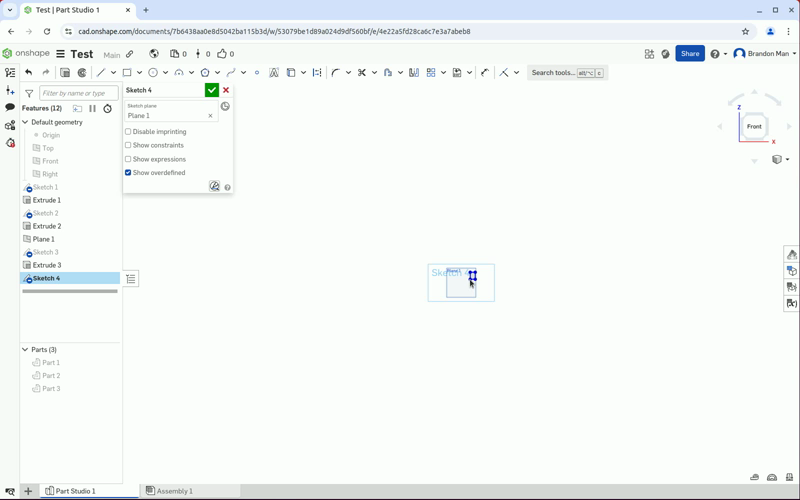
mouse_move(471, 276)
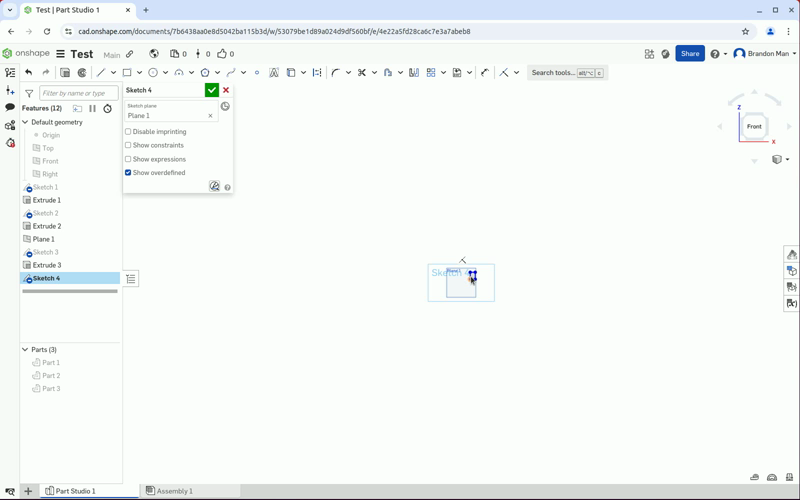
scroll(6)
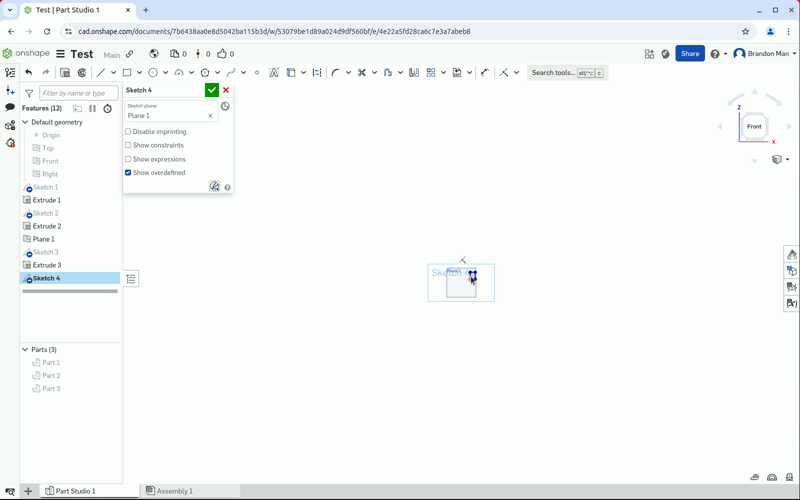
scroll(6)
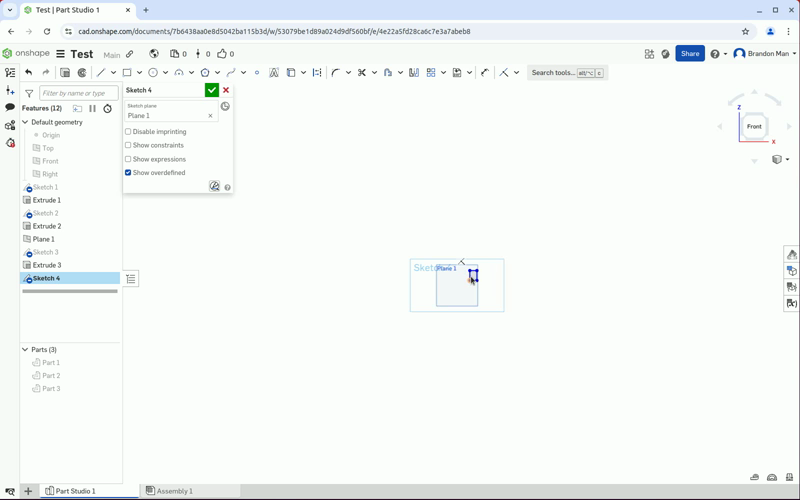
scroll(6)
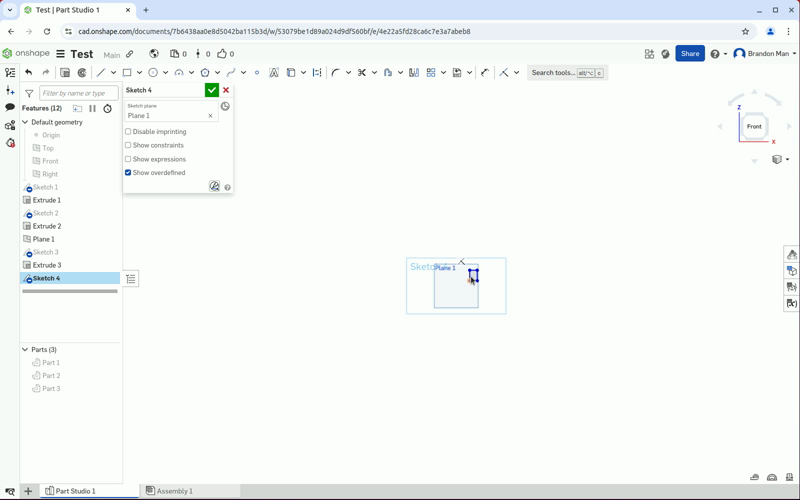
scroll(6)
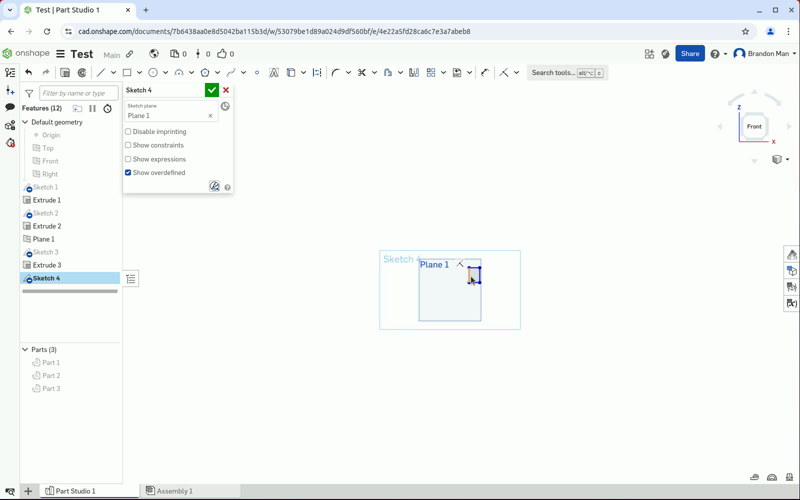
scroll(6)
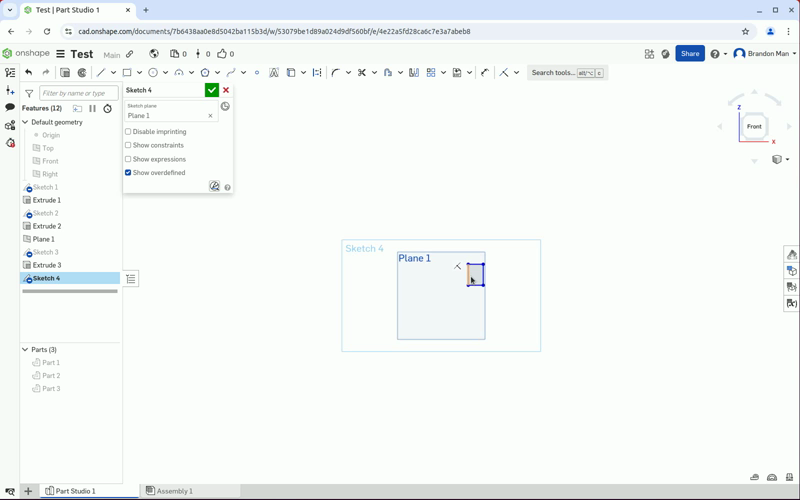
scroll(6)
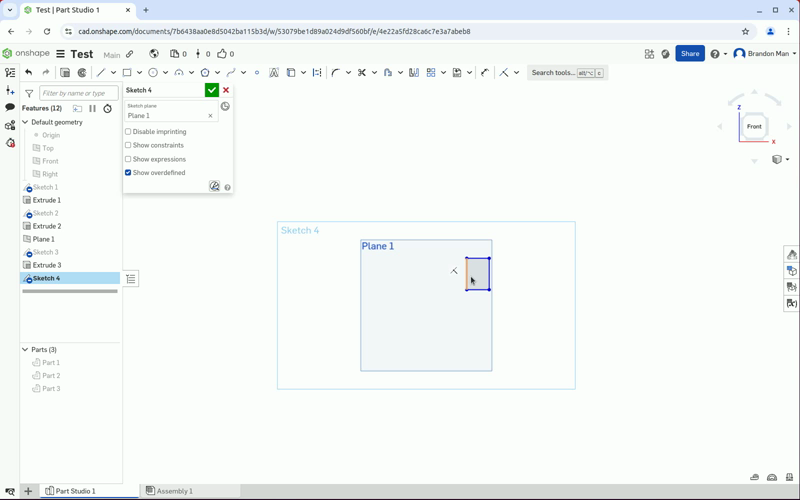
scroll(6)
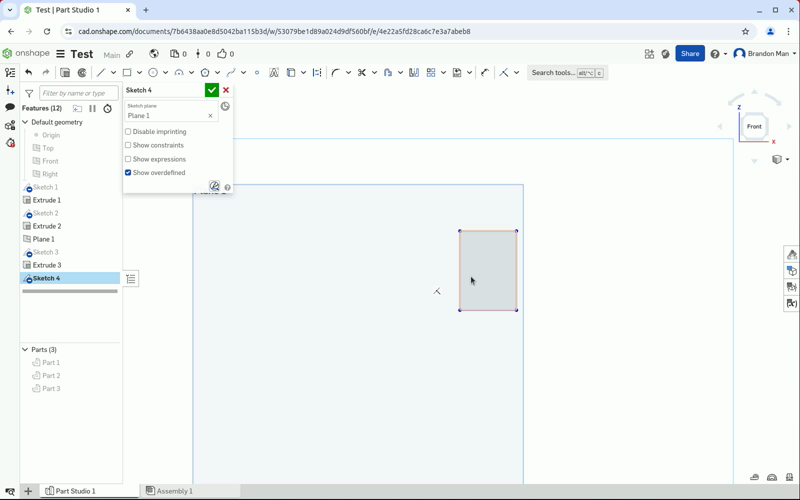
click(471, 276)
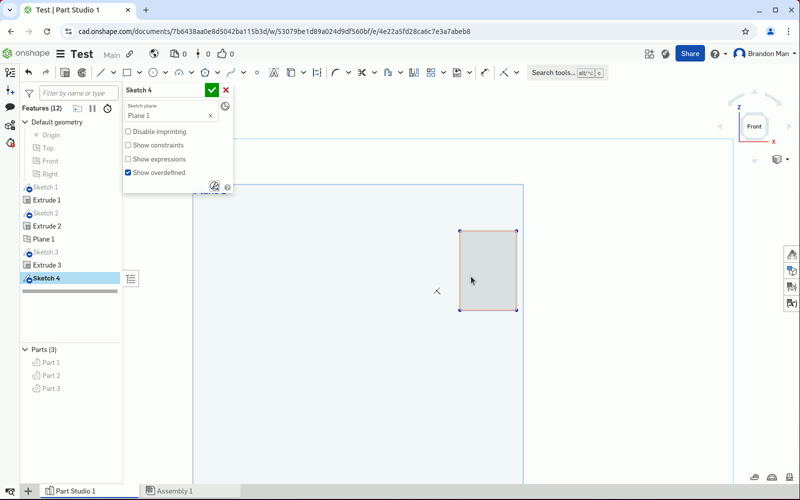
scroll(-6)
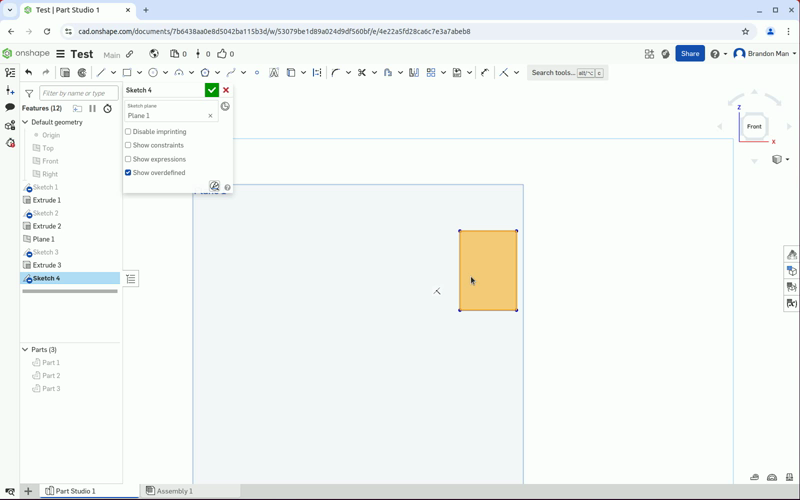
scroll(-6)
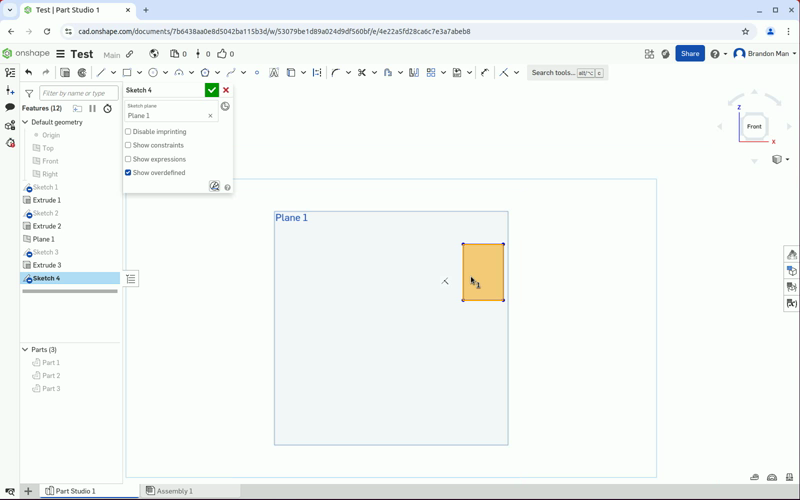
scroll(-6)
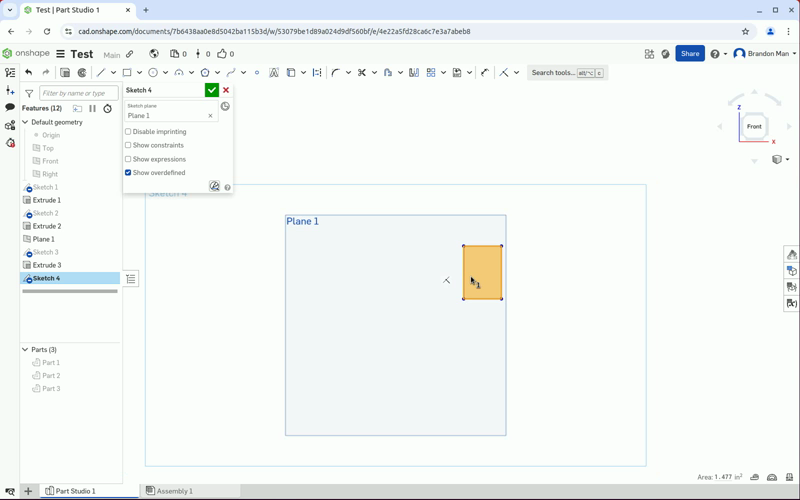
scroll(-6)
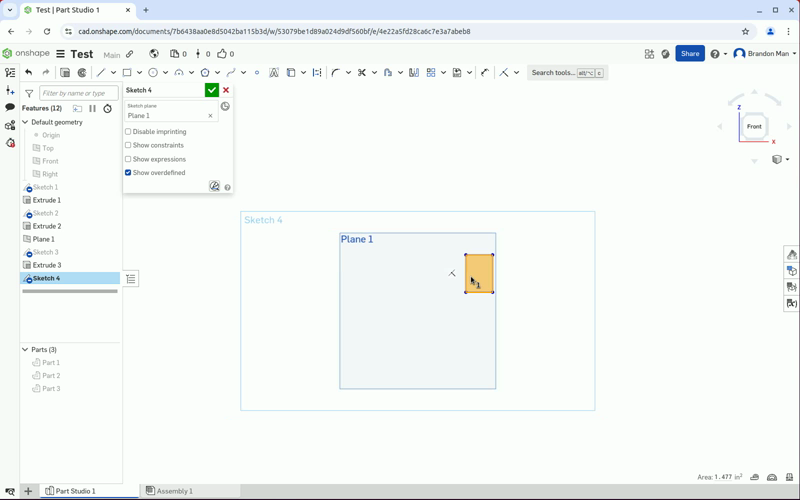
scroll(-6)
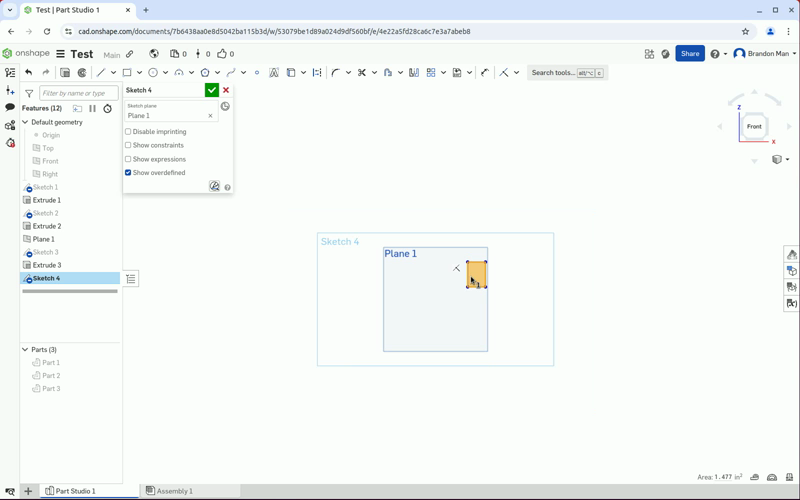
scroll(-6)
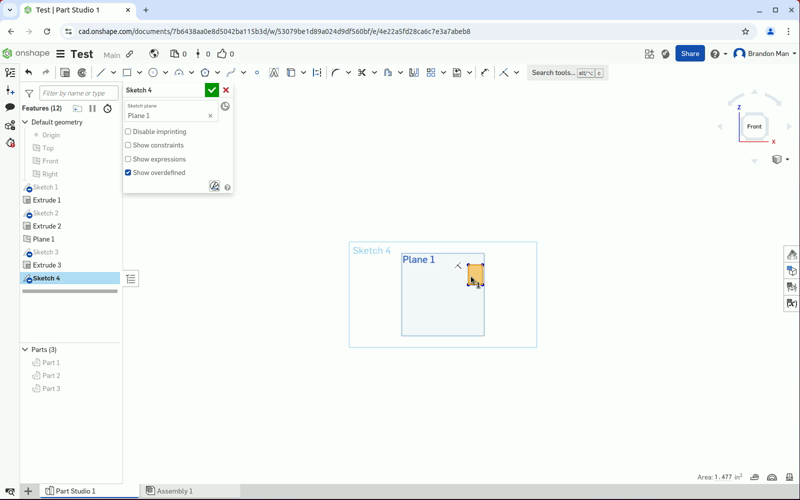
scroll(-6)
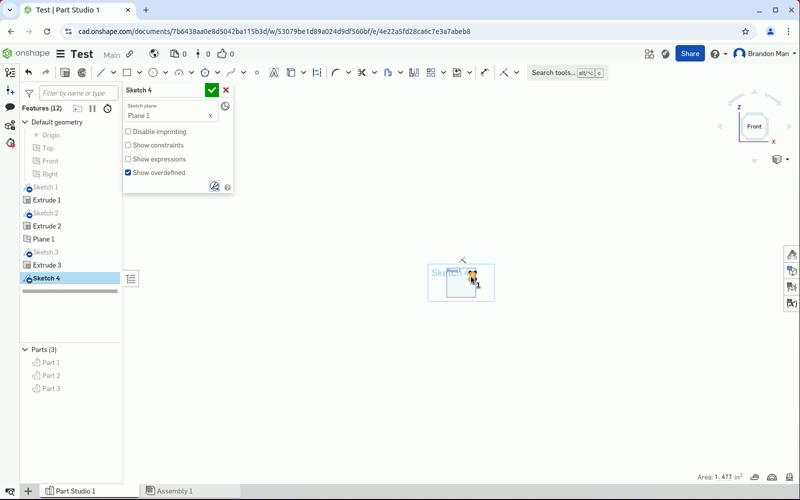
mouse_move(73, 352)
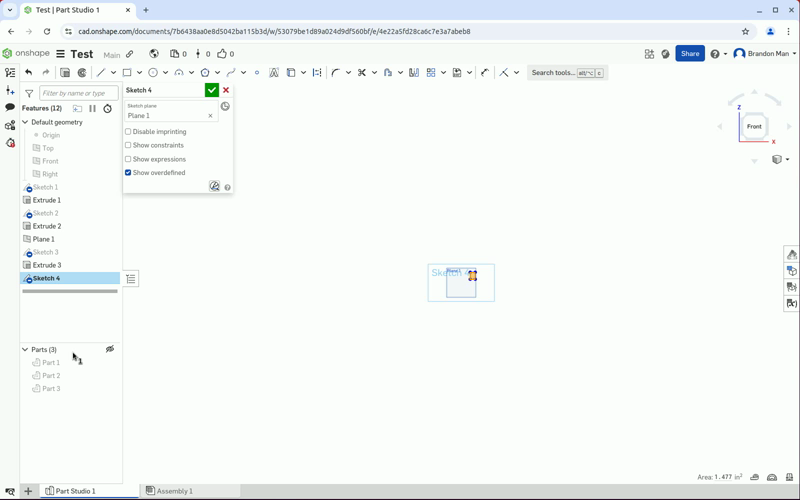
key(shift+y)
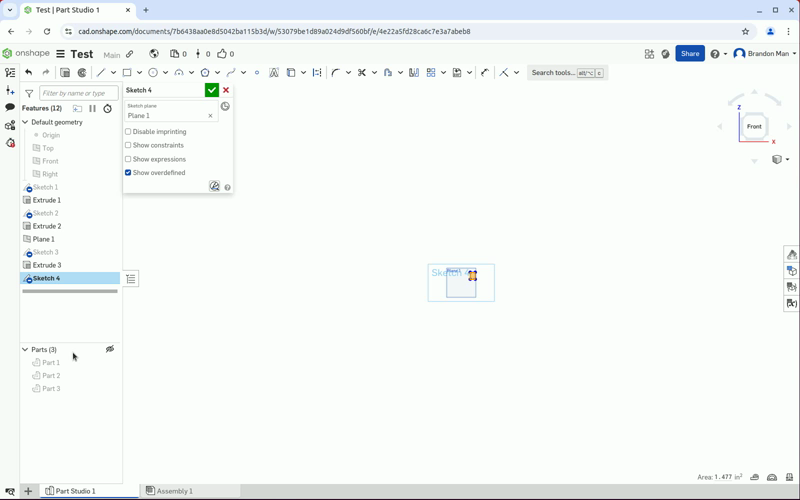
key(shift+e)
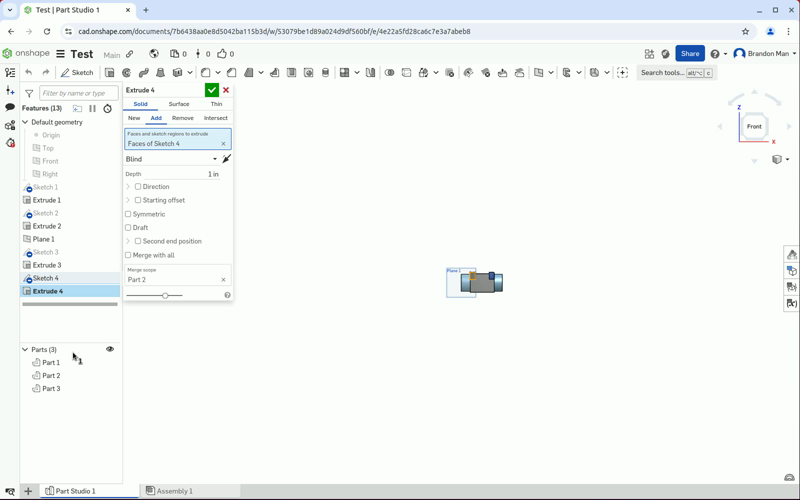
mouse_move(143, 106)
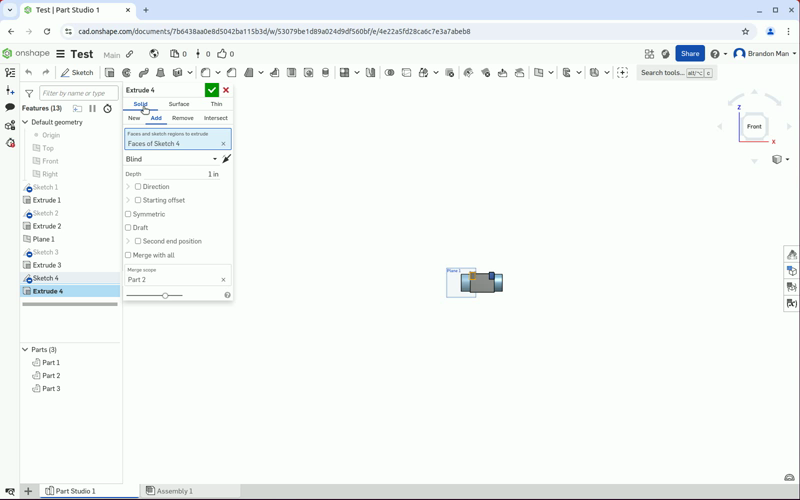
click(143, 106)
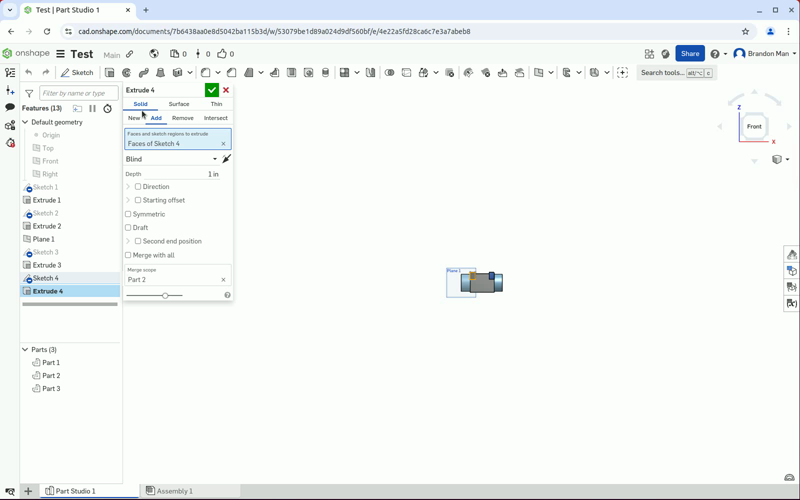
mouse_move(137, 120)
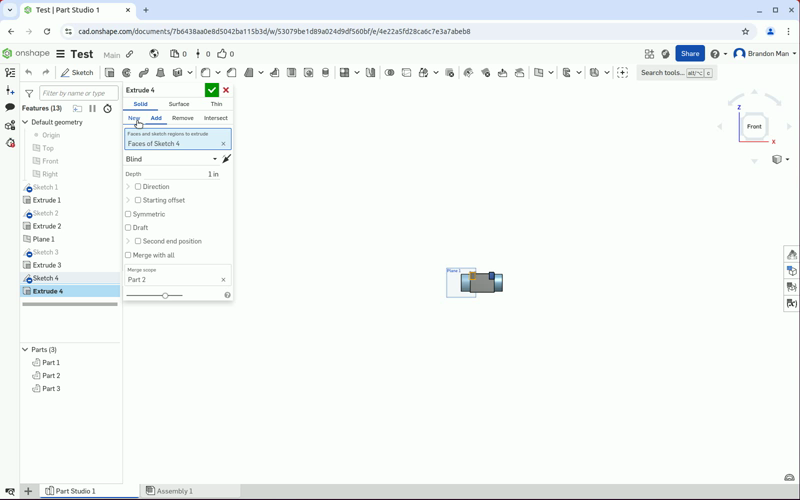
click(137, 120)
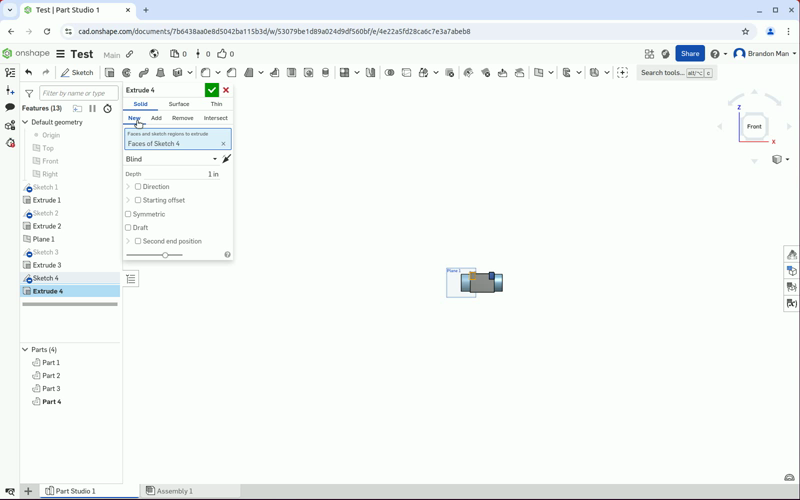
key(tab, 4)
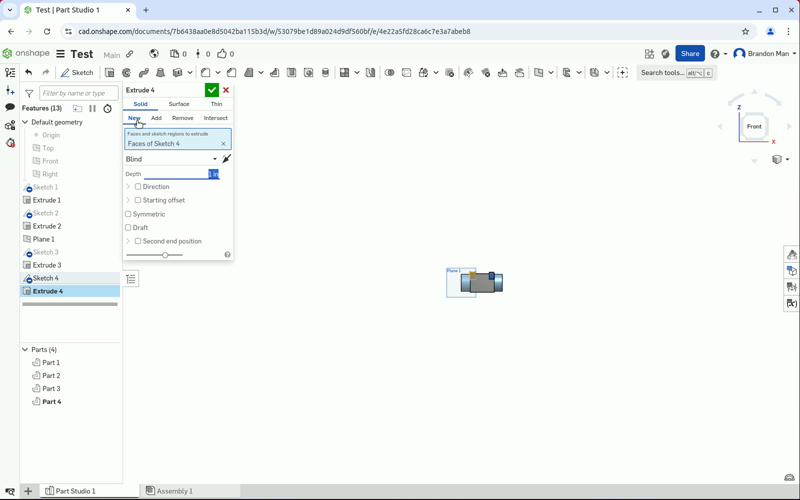
text(21.183)
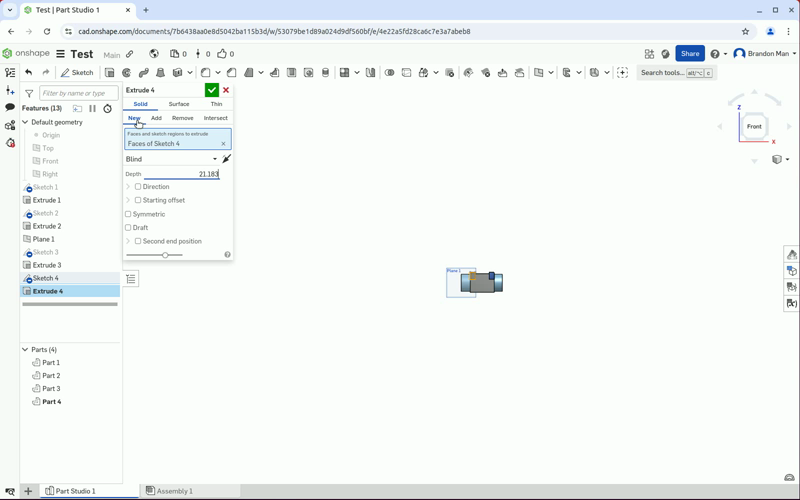
key(enter)
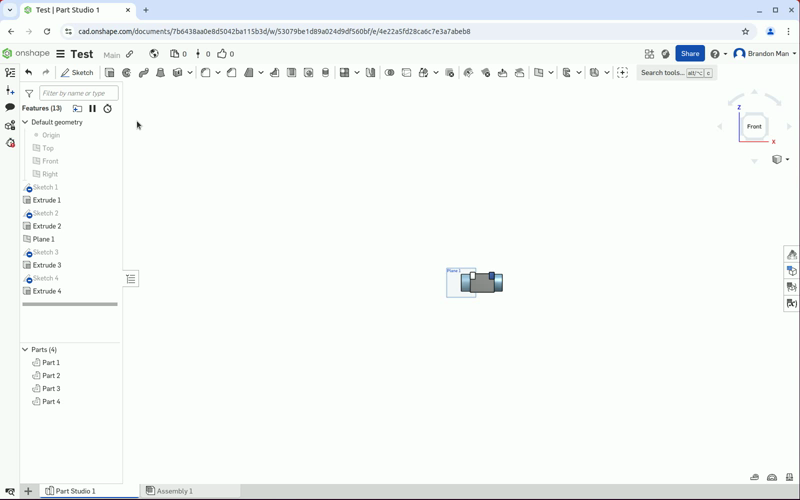
key(shift+h)
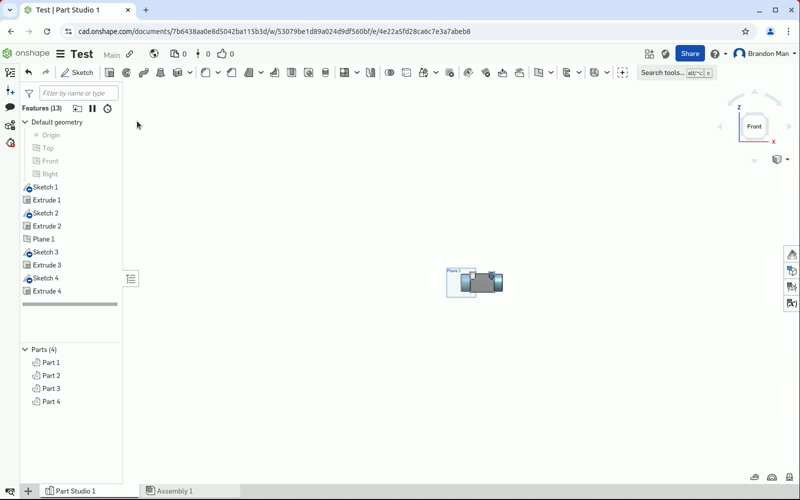
key(shift+h)
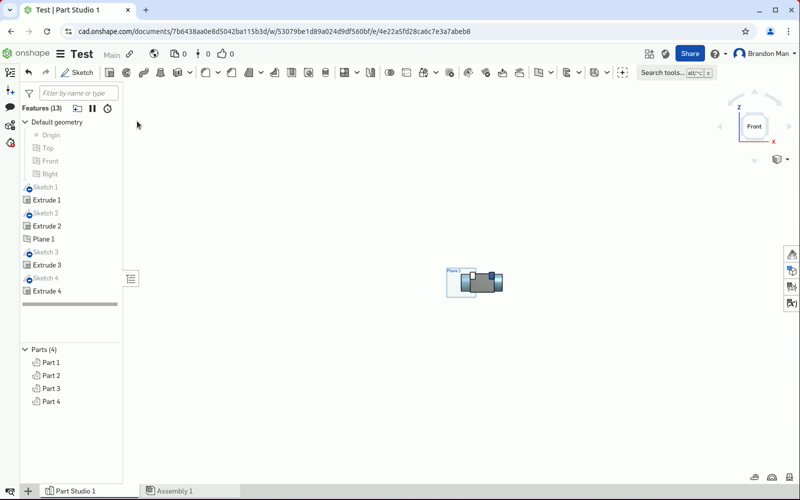
mouse_move(73, 189)
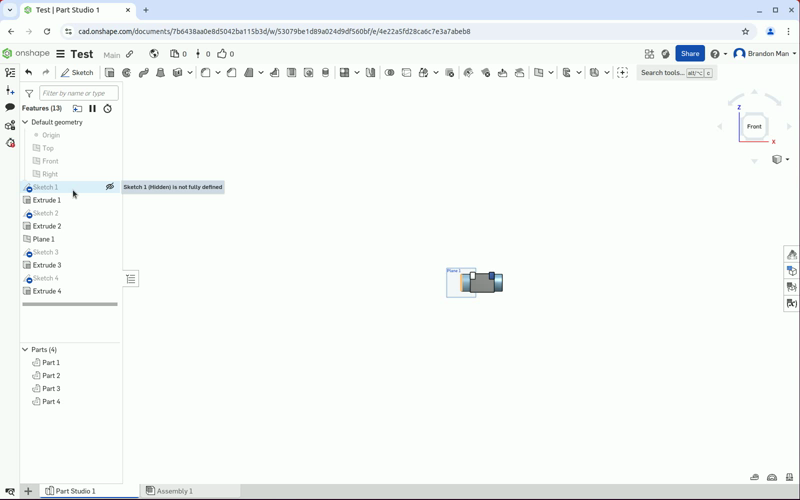
click(73, 189)
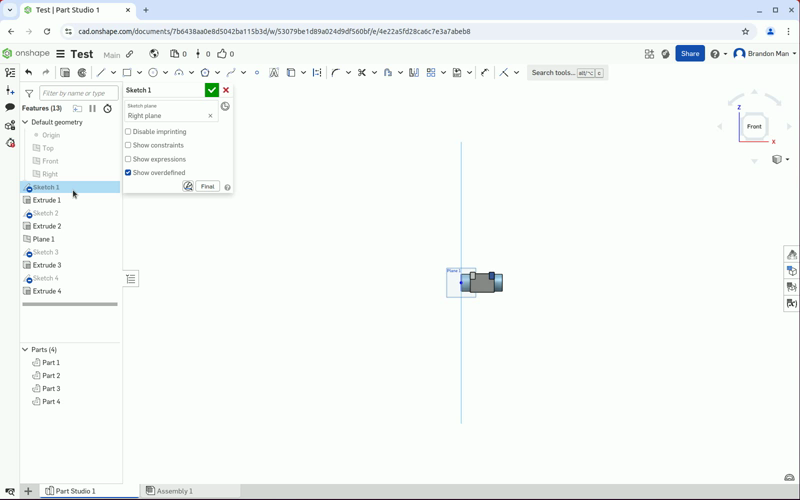
mouse_move(229, 92)
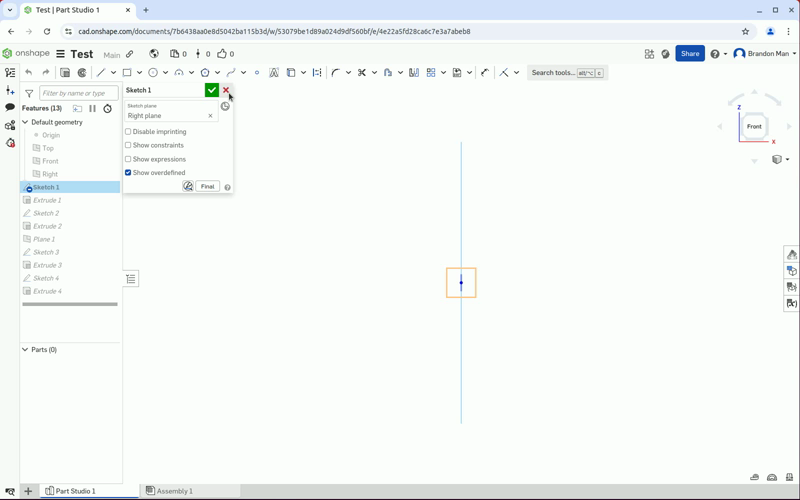
click(229, 92)
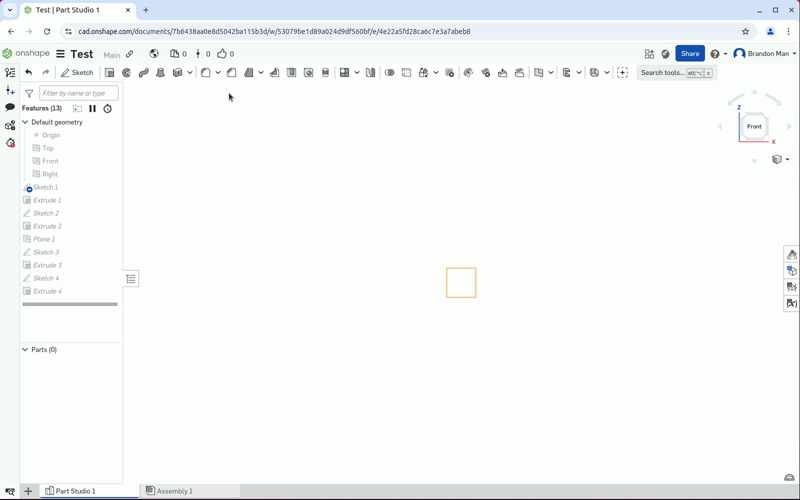
key(shift+s)
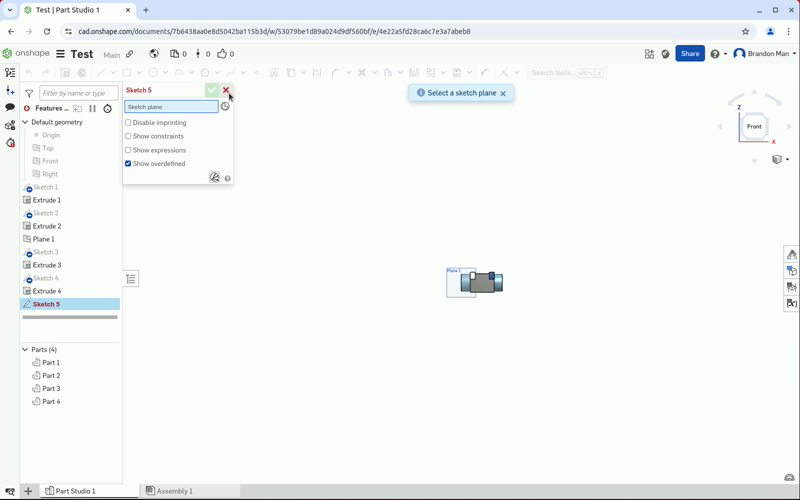
mouse_move(73, 241)
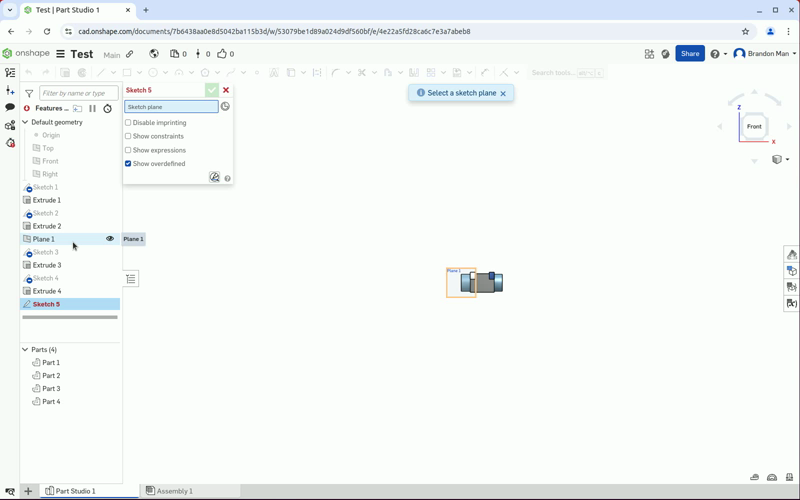
click(73, 241)
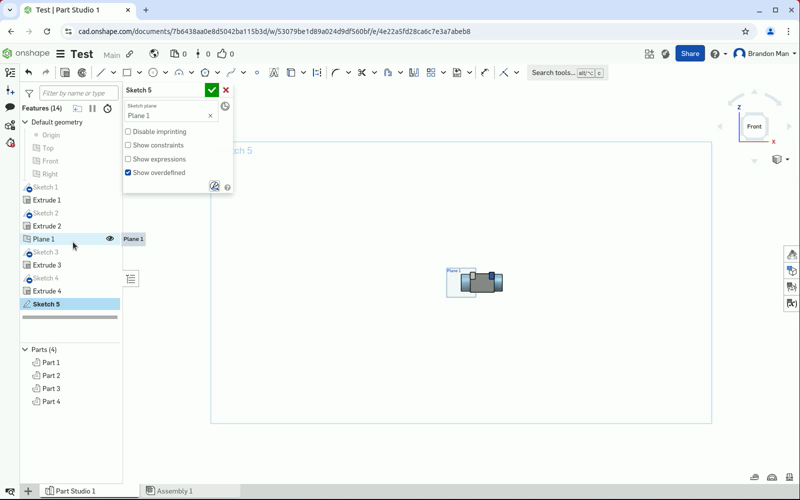
mouse_move(73, 352)
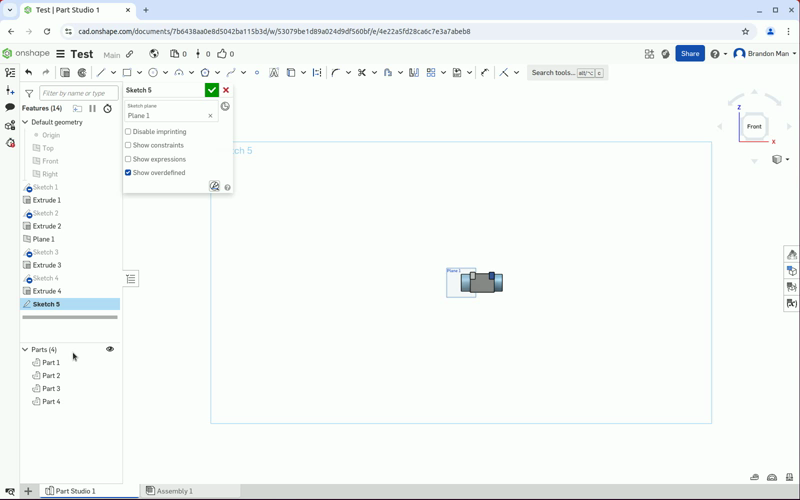
key(y)
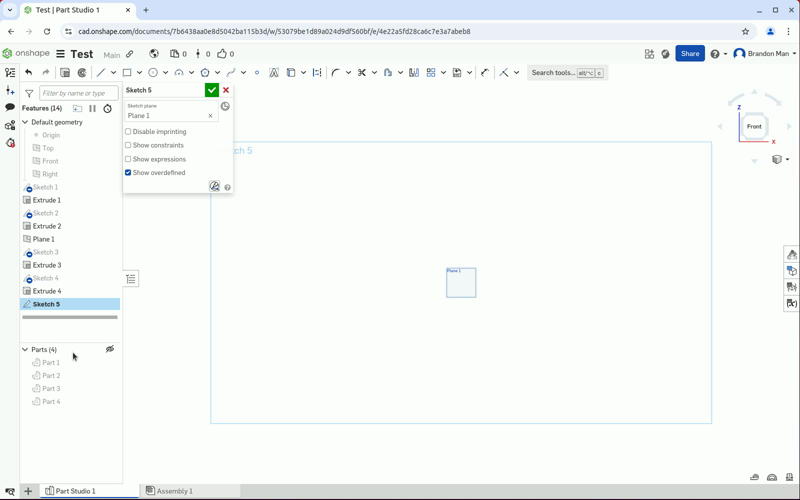
key(l)
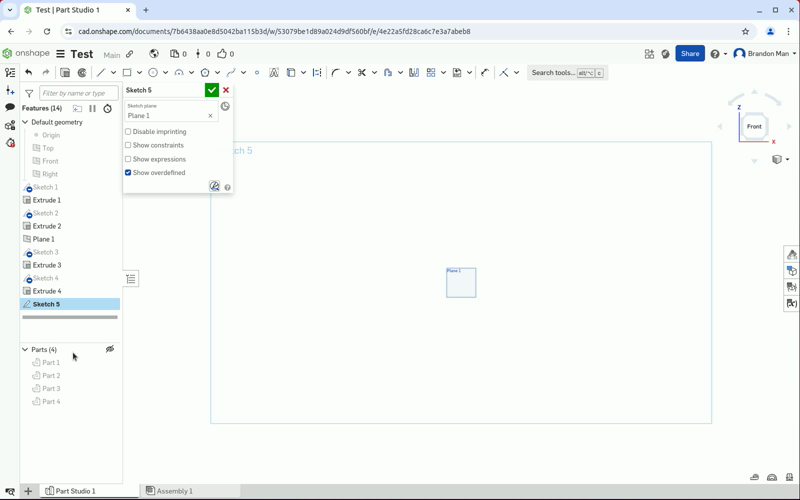
key_down(shift)
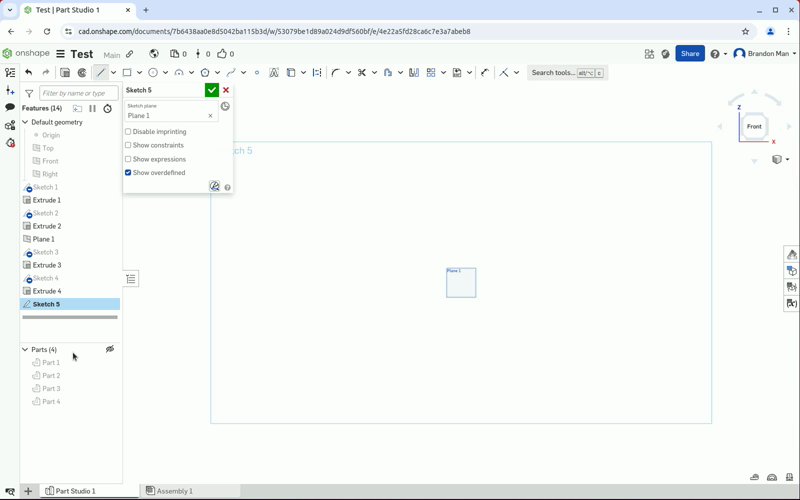
mouse_move(470, 292)
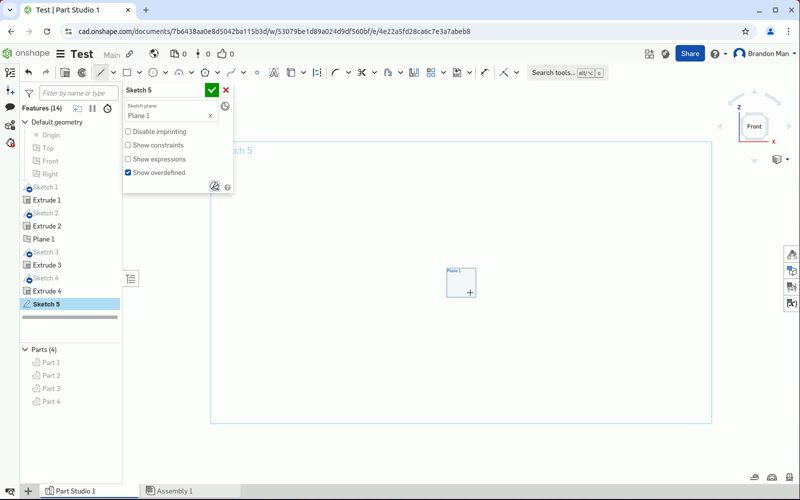
click(470, 292)
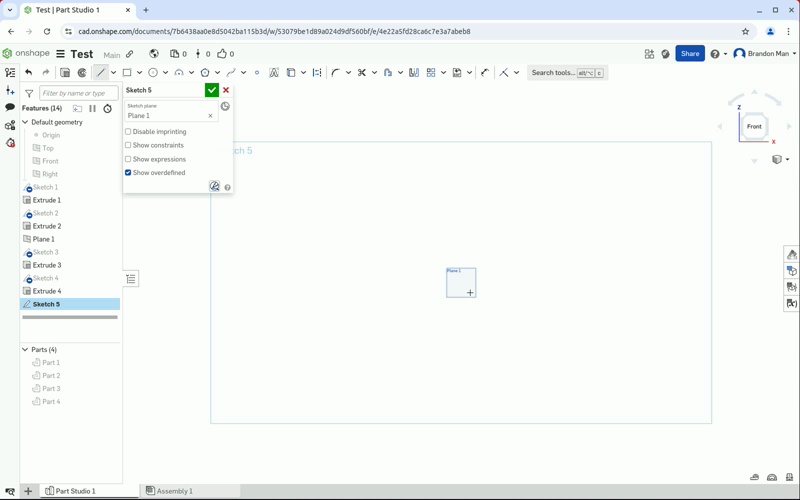
key_up(shift)
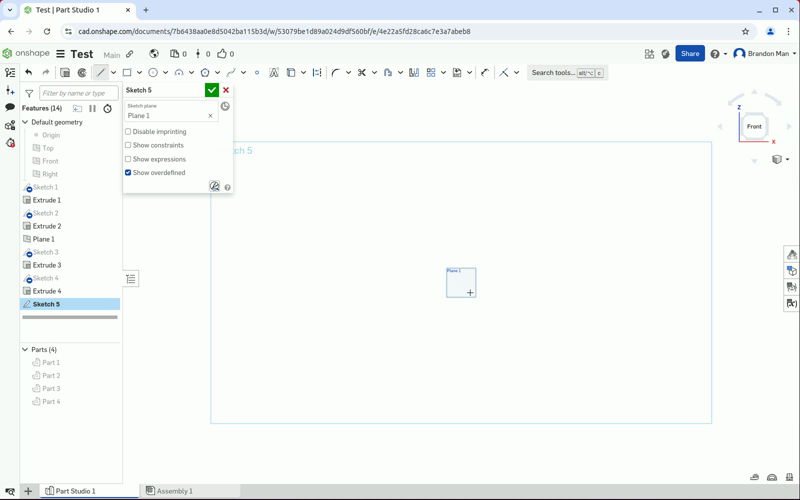
key_down(shift)
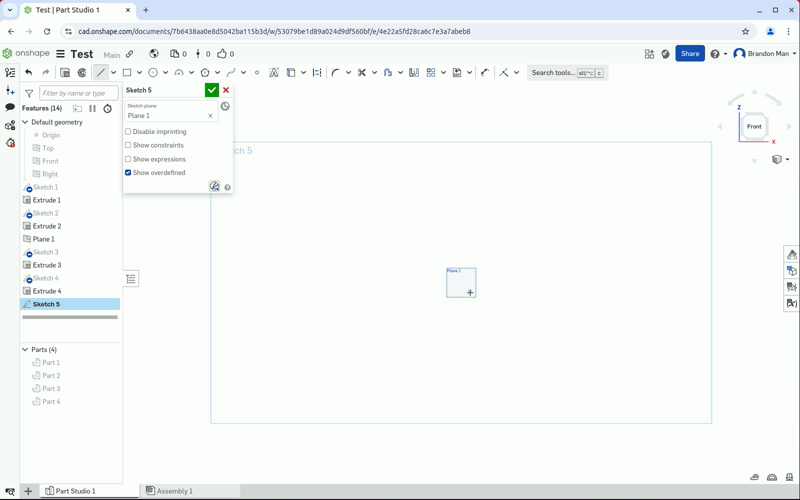
mouse_move(500, 292)
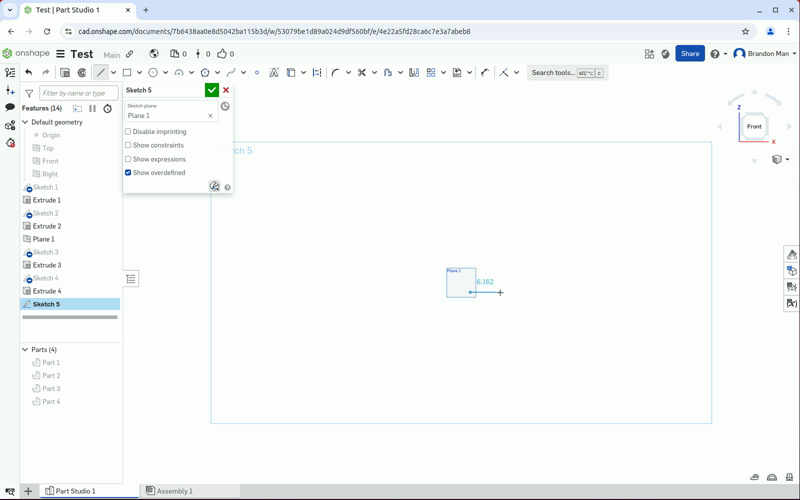
mouse_move(475, 292)
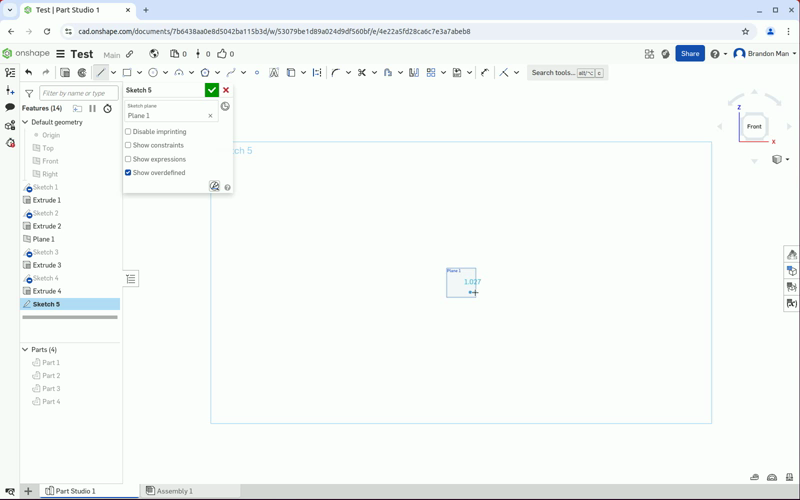
scroll(6)
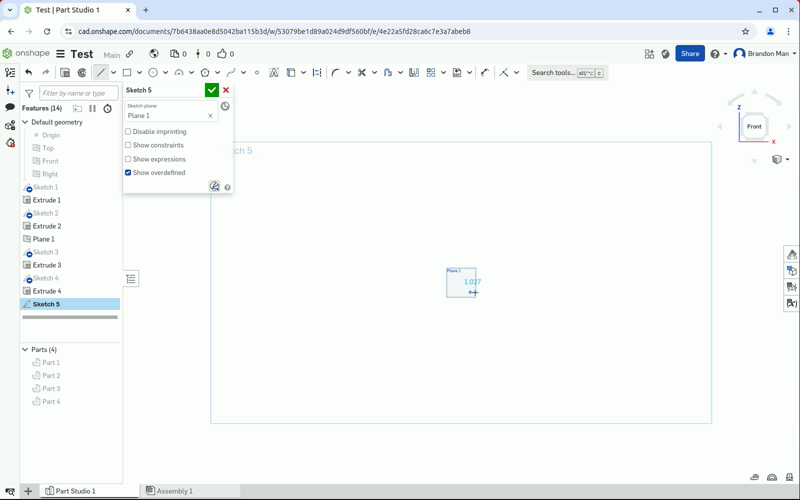
scroll(6)
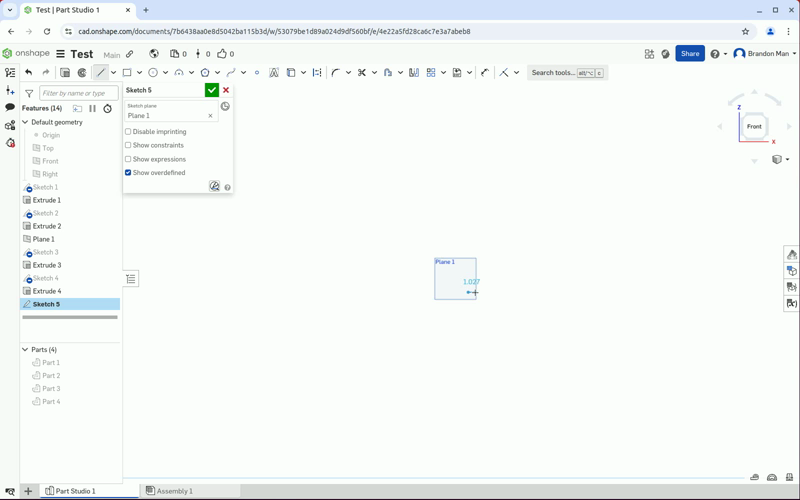
scroll(6)
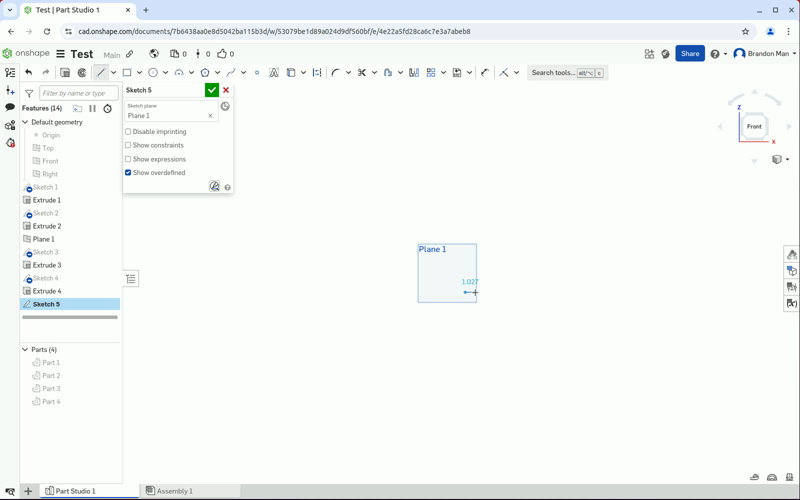
scroll(6)
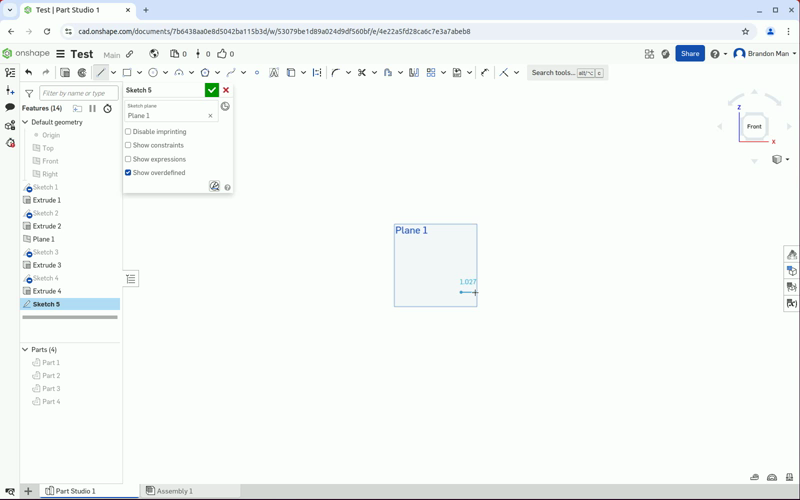
scroll(6)
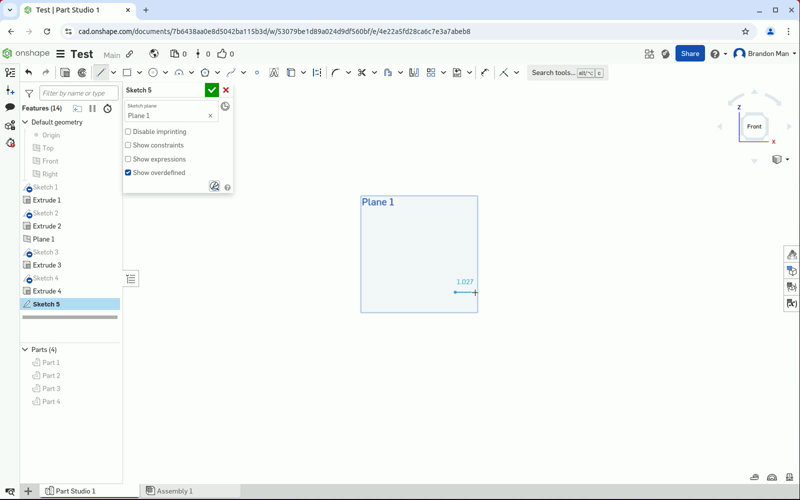
scroll(6)
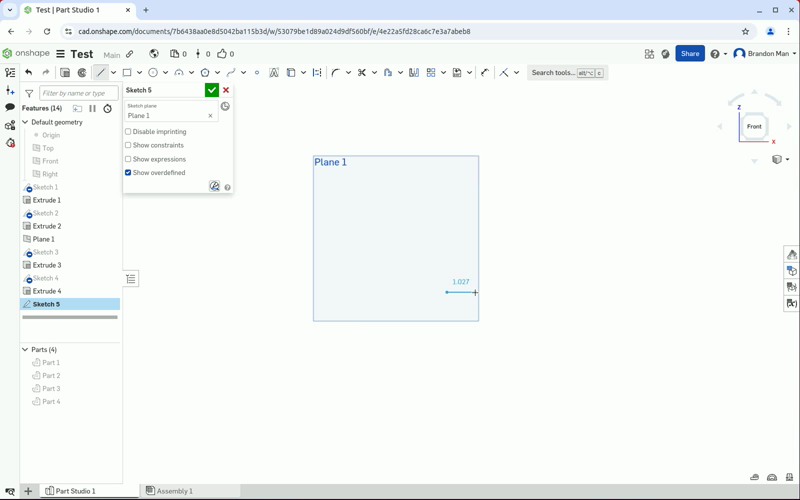
scroll(6)
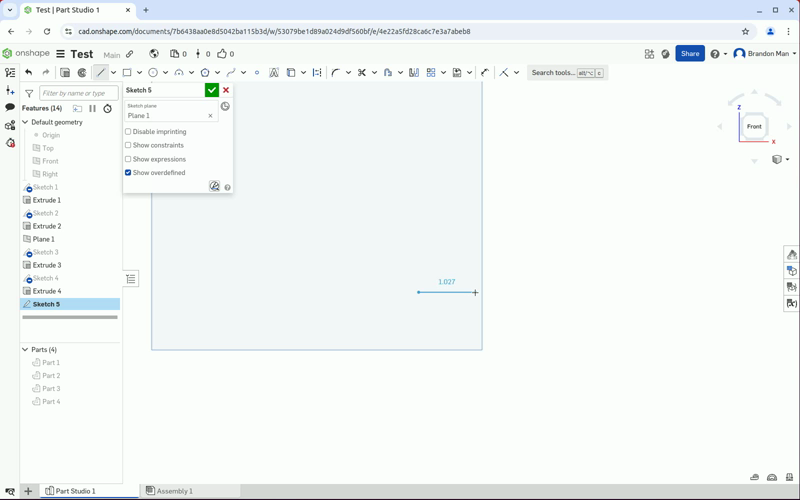
click(475, 292)
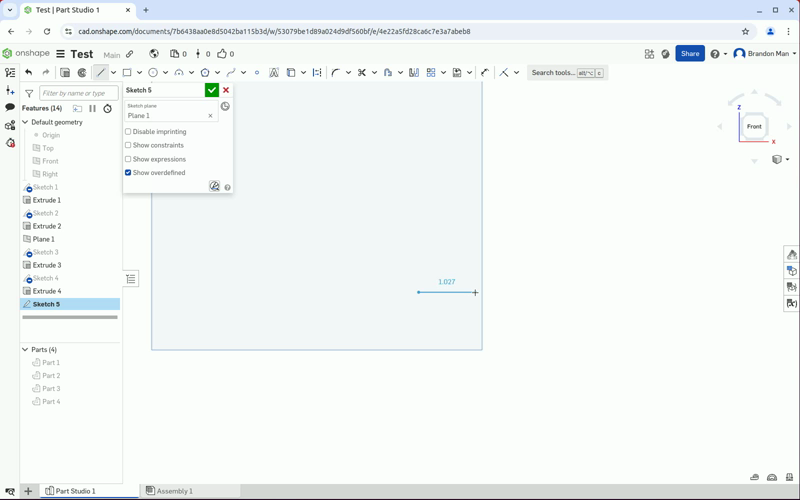
scroll(-6)
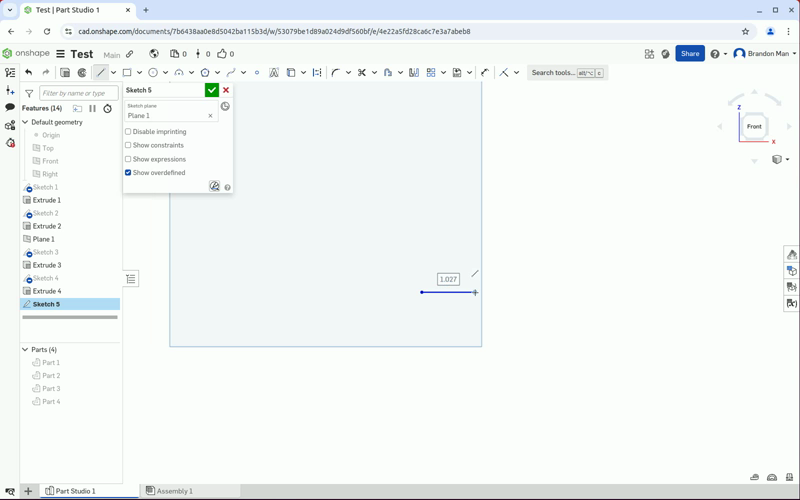
scroll(-6)
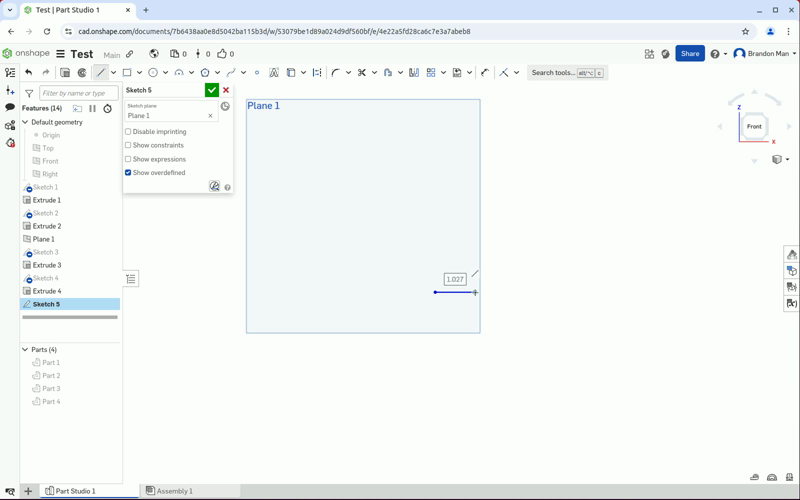
scroll(-6)
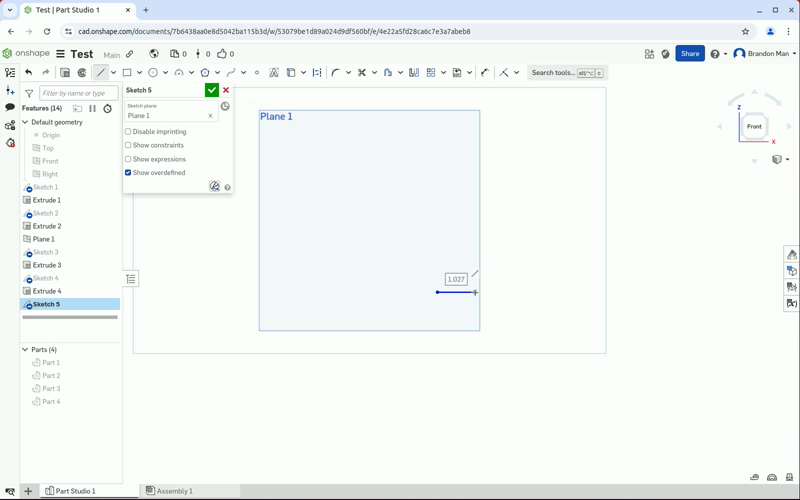
scroll(-6)
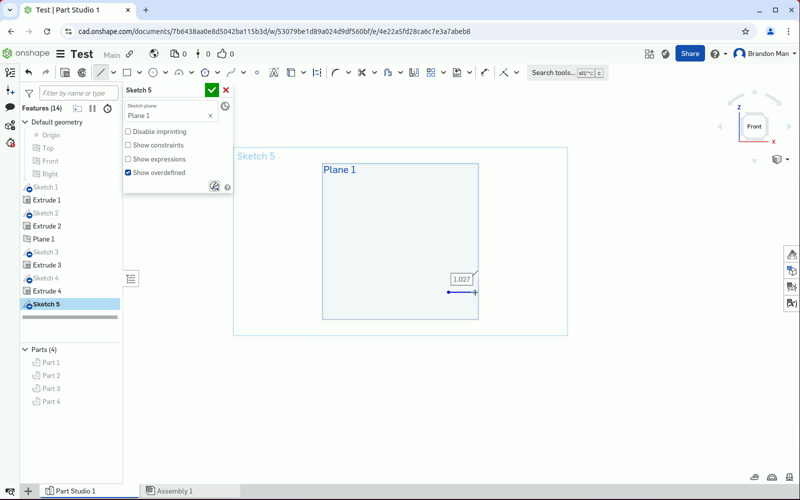
scroll(-6)
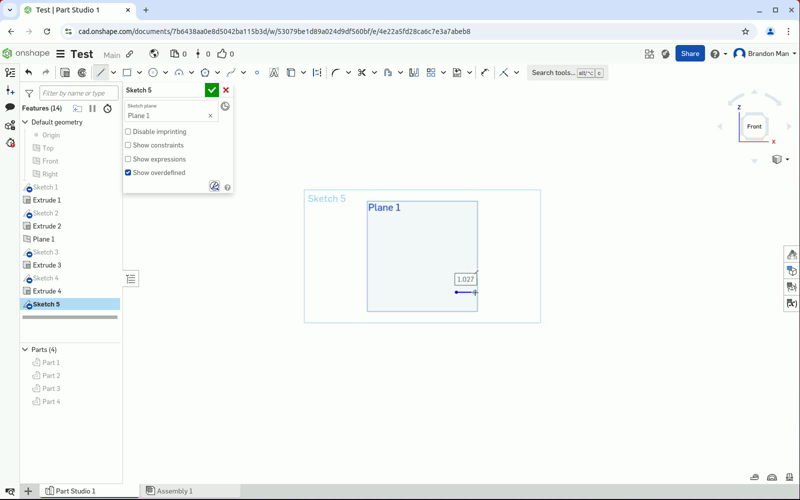
scroll(-6)
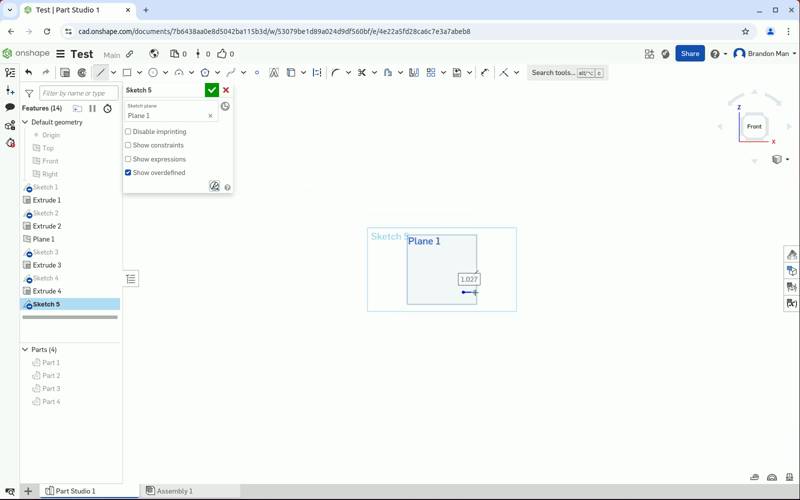
scroll(-6)
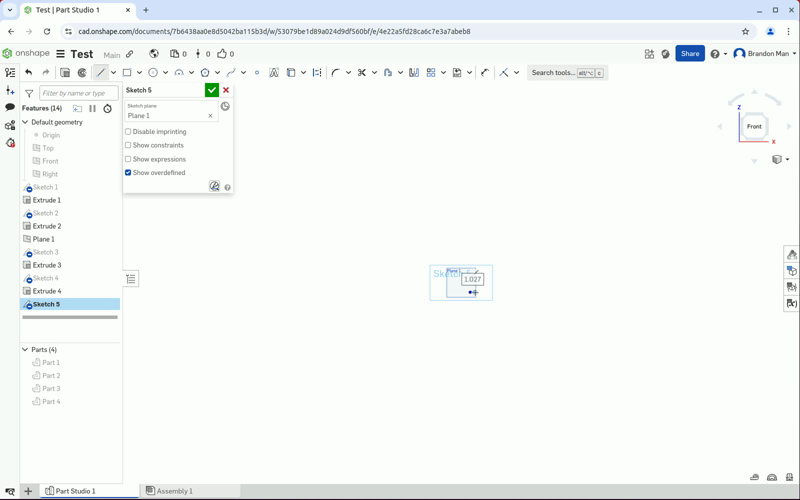
key_up(shift)
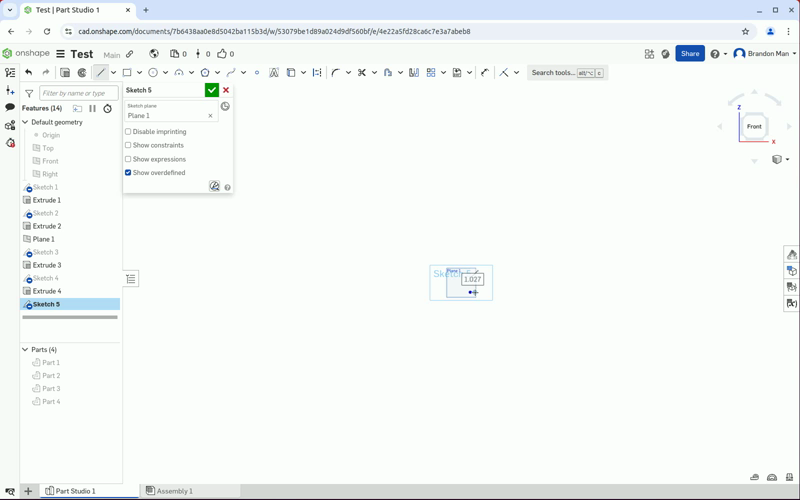
key_down(shift)
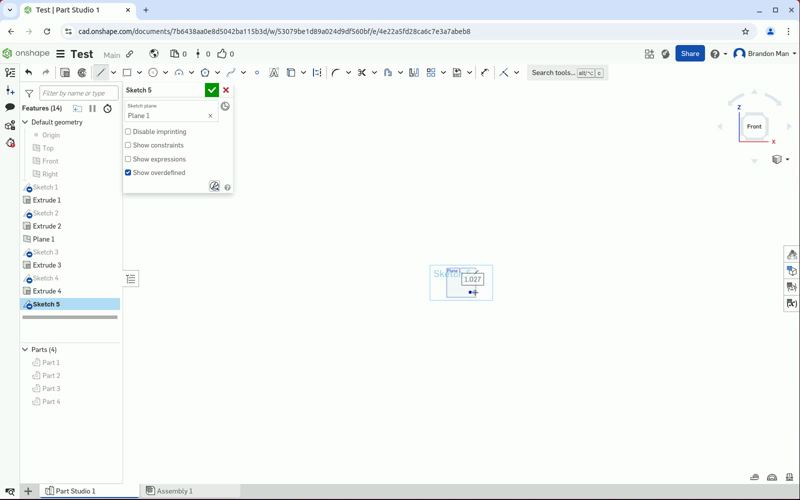
mouse_move(505, 292)
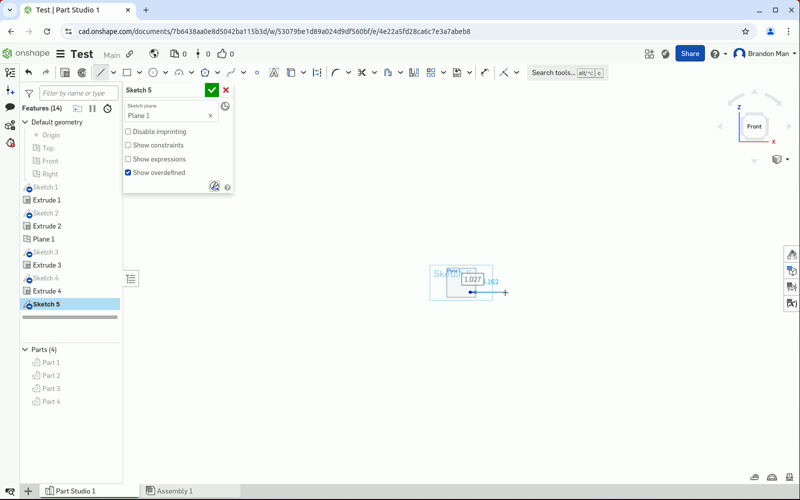
mouse_move(475, 285)
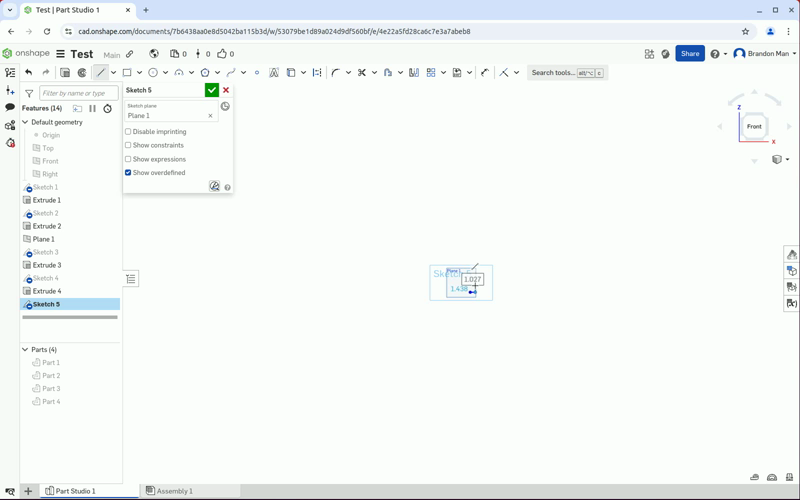
scroll(6)
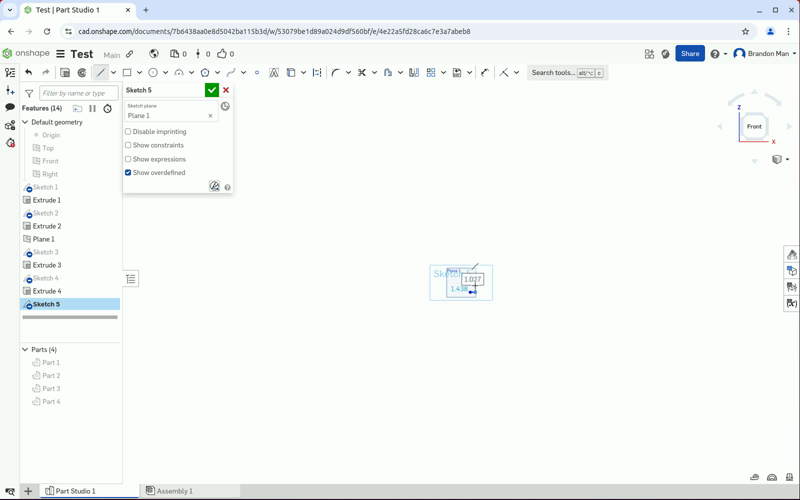
scroll(6)
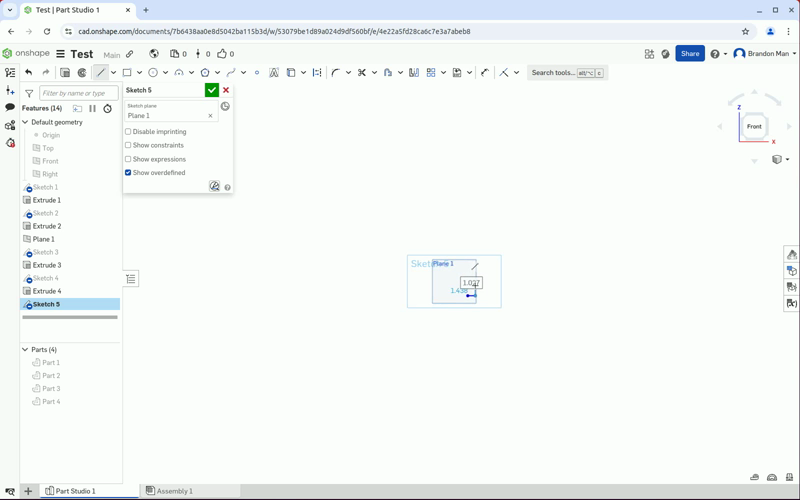
scroll(6)
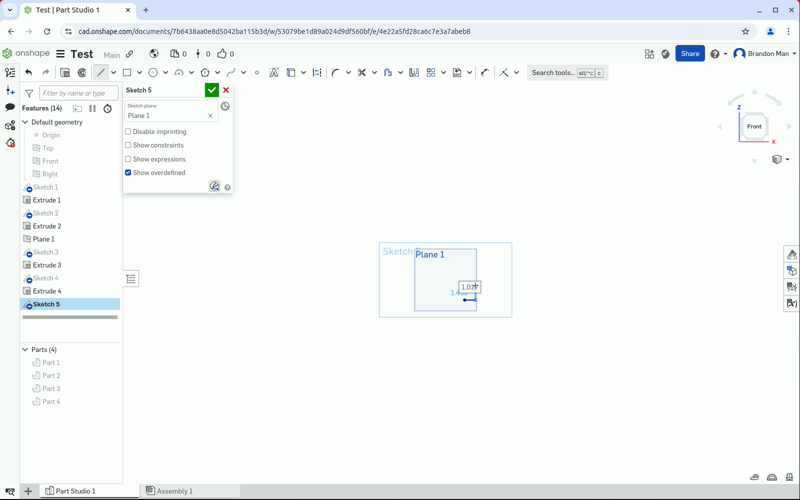
scroll(6)
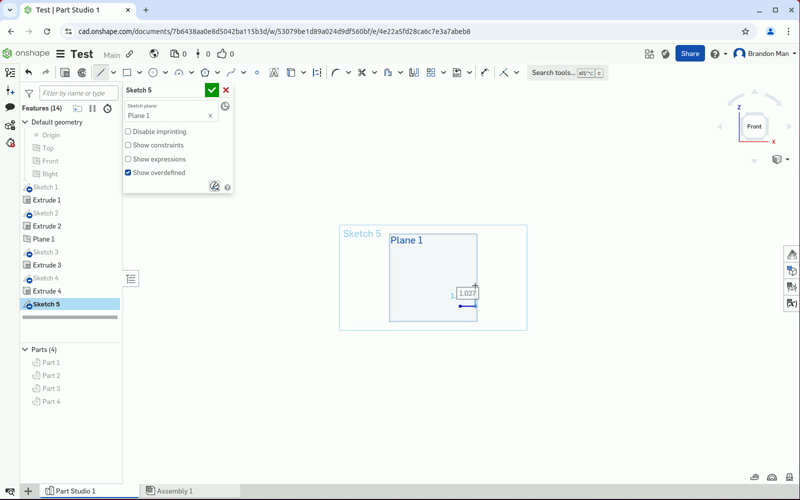
scroll(6)
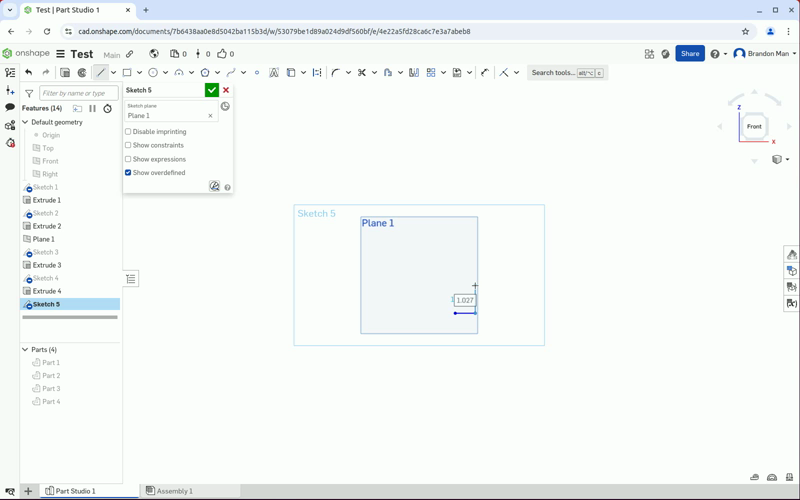
scroll(6)
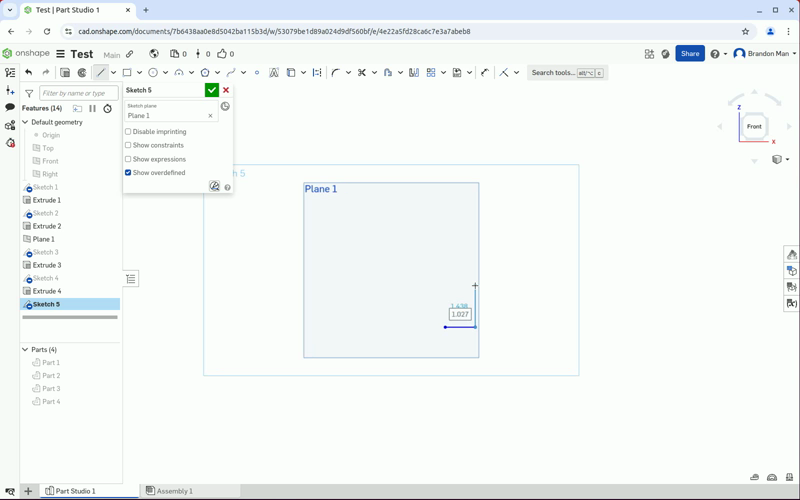
scroll(6)
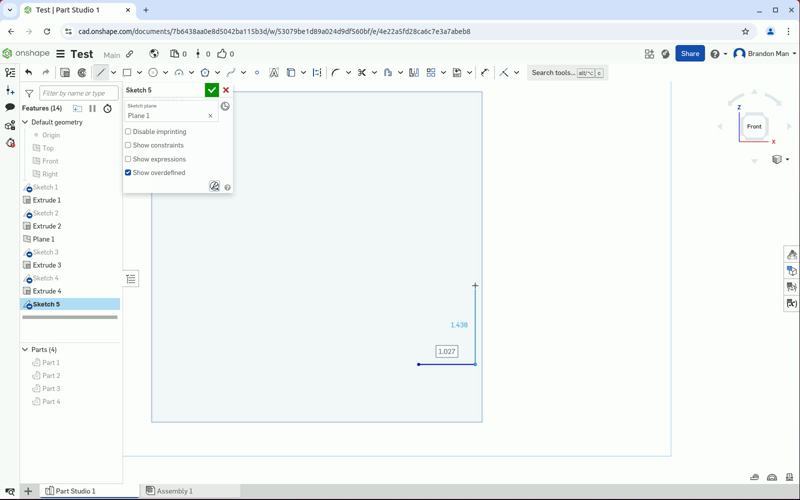
click(475, 285)
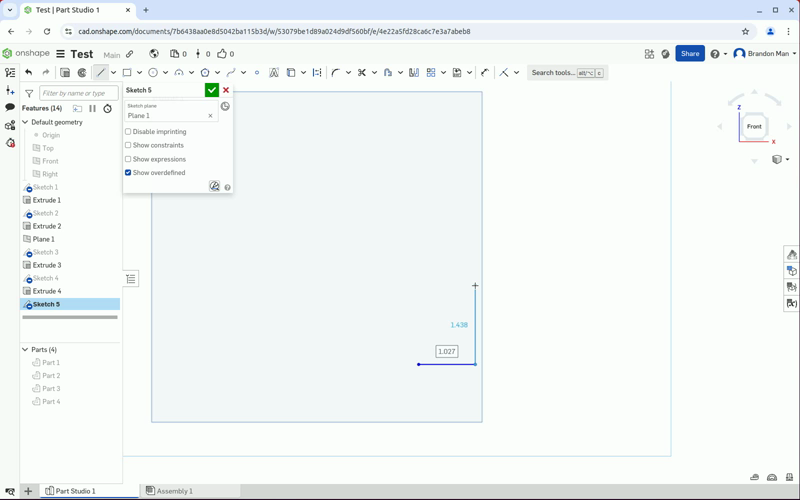
scroll(-6)
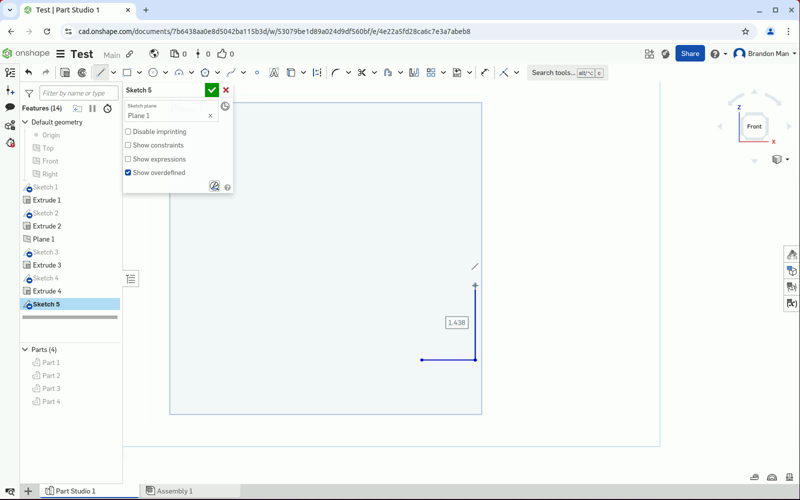
scroll(-6)
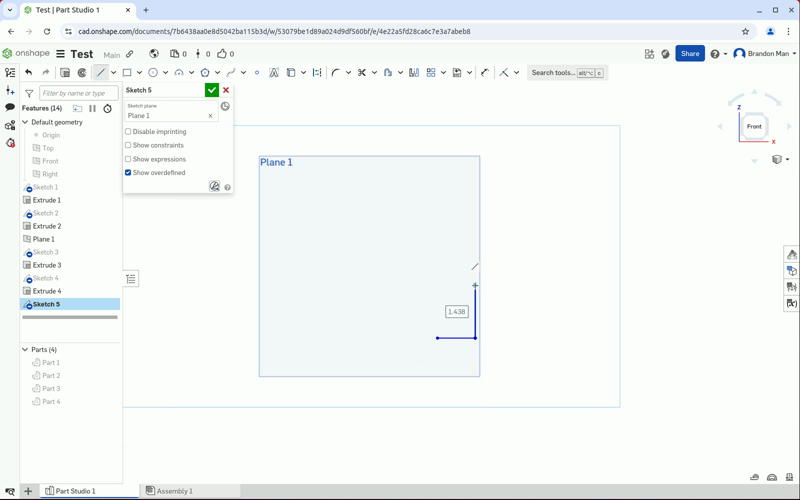
scroll(-6)
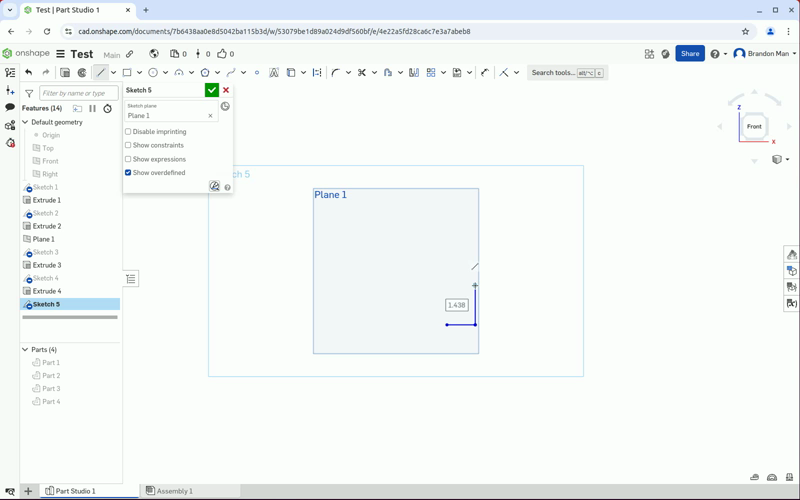
scroll(-6)
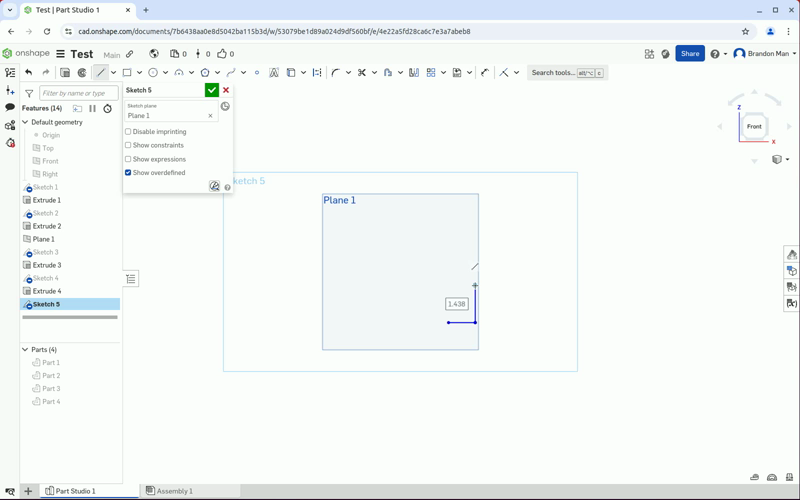
scroll(-6)
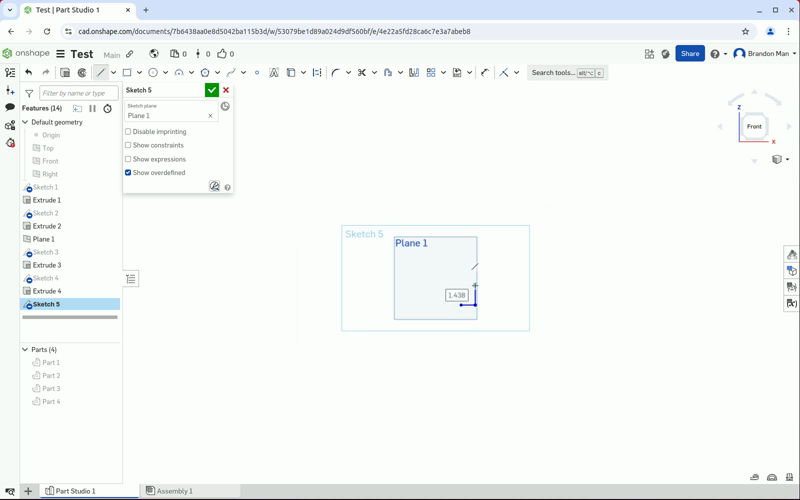
scroll(-6)
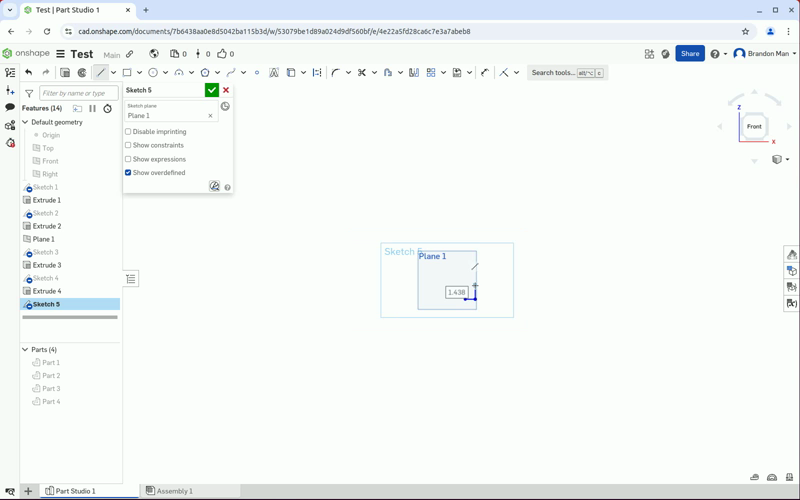
scroll(-6)
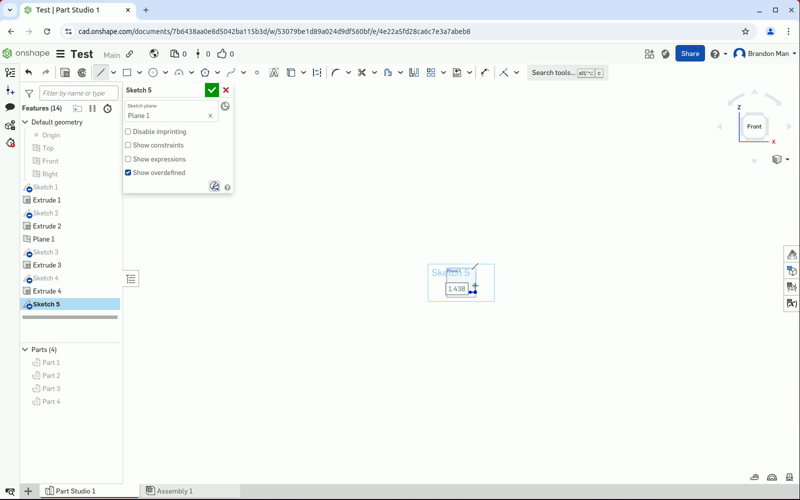
key_up(shift)
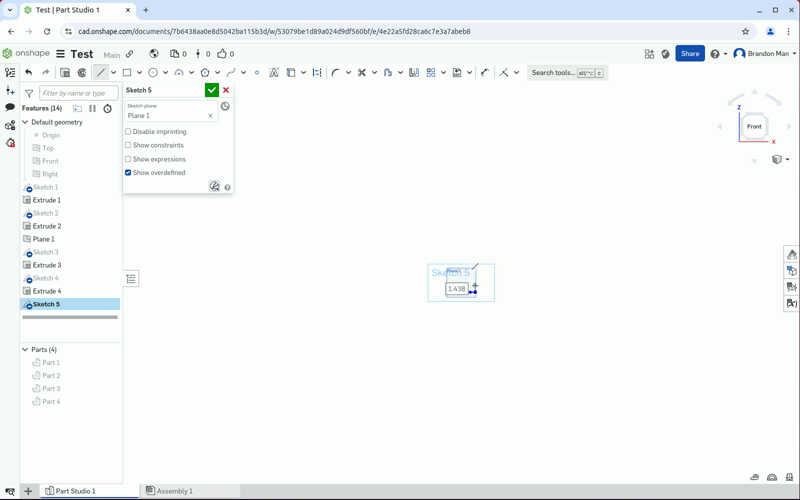
key_down(shift)
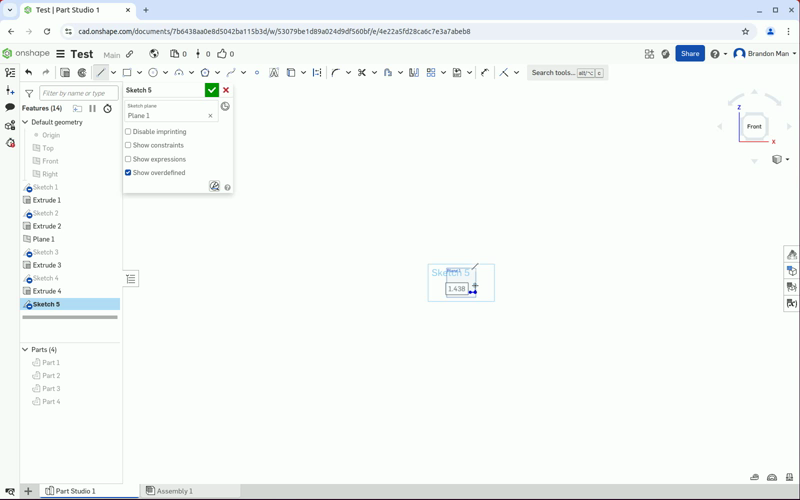
mouse_move(505, 285)
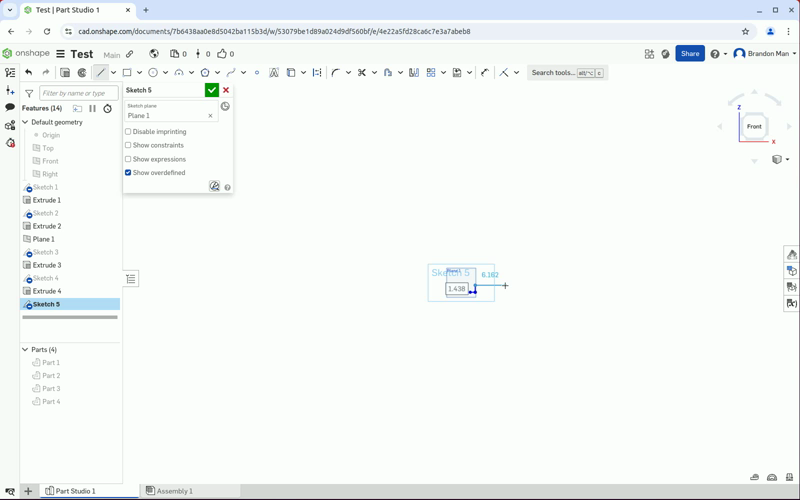
mouse_move(470, 285)
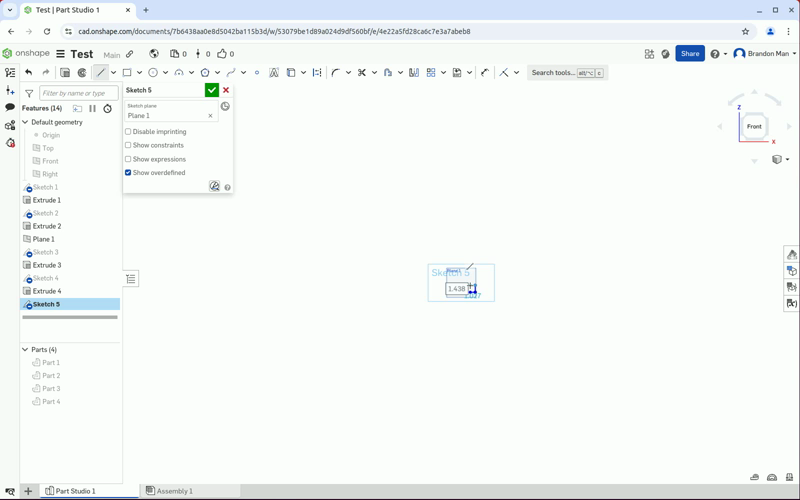
scroll(6)
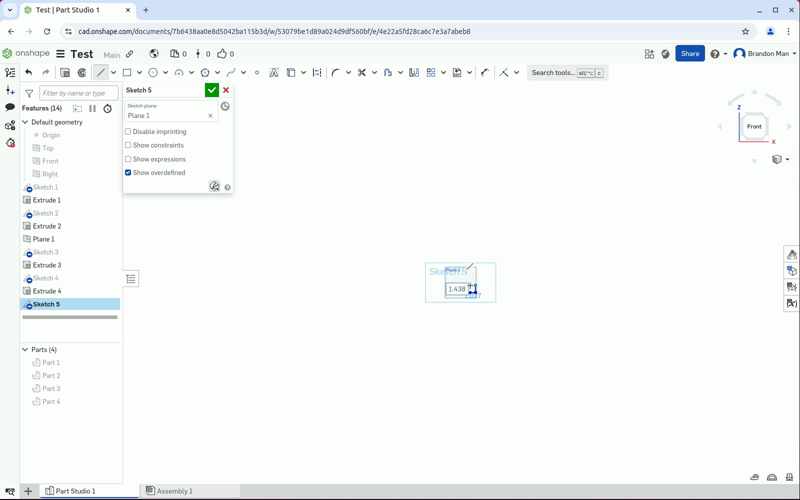
scroll(6)
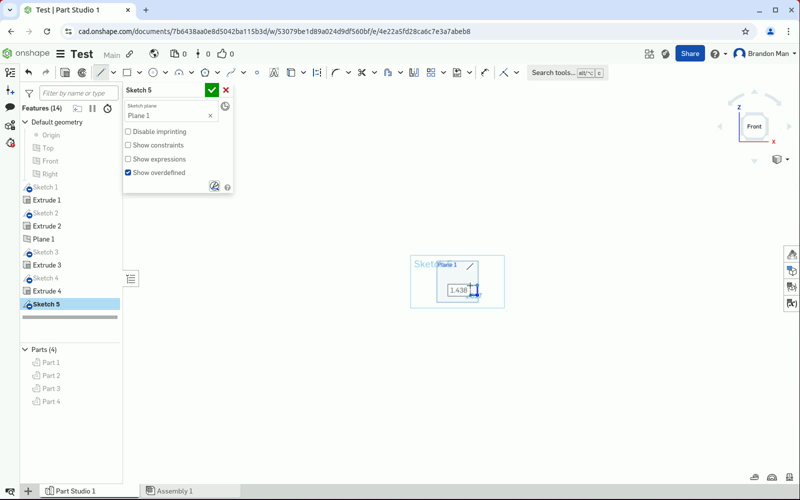
scroll(6)
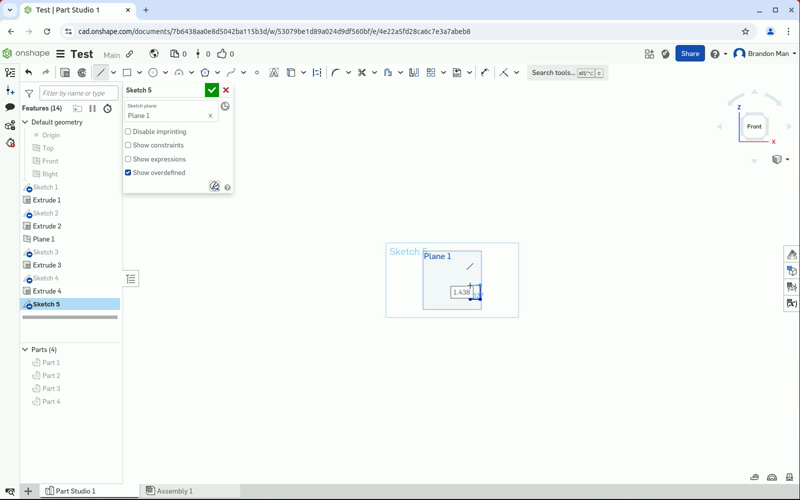
scroll(6)
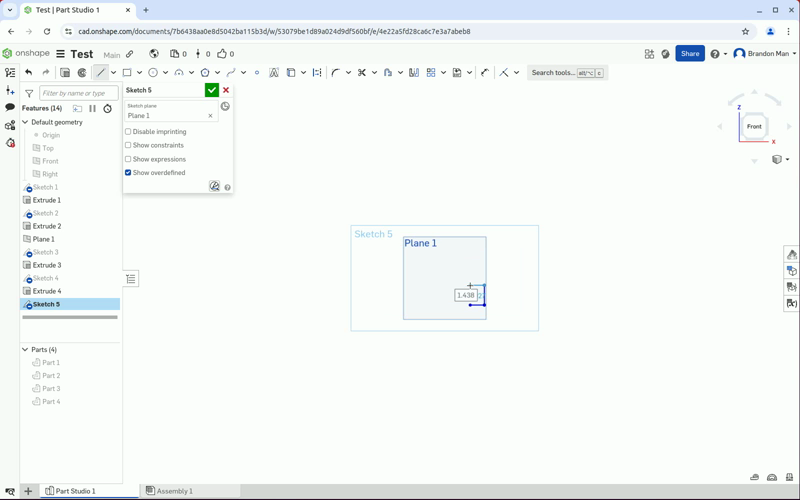
scroll(6)
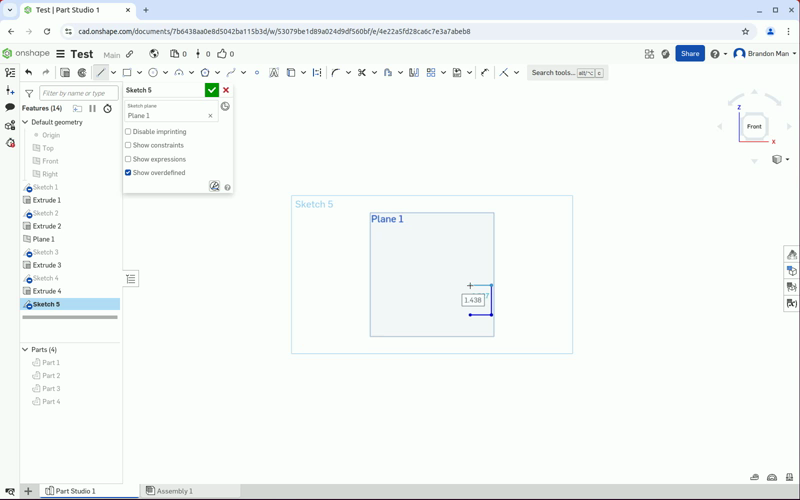
scroll(6)
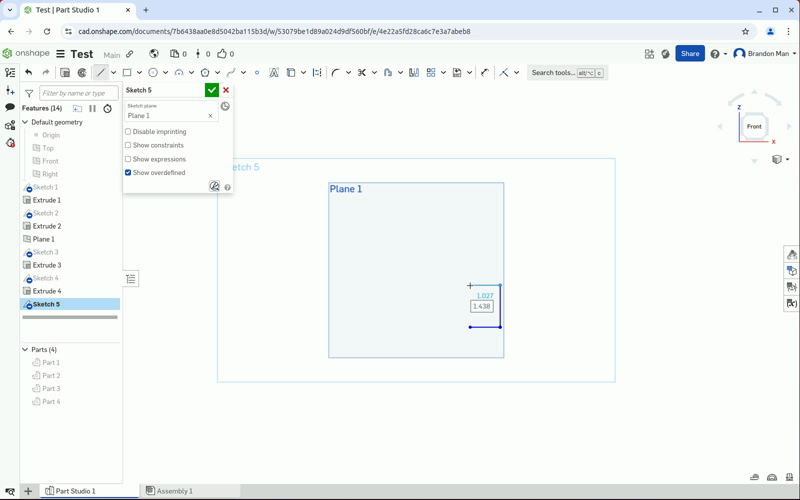
scroll(6)
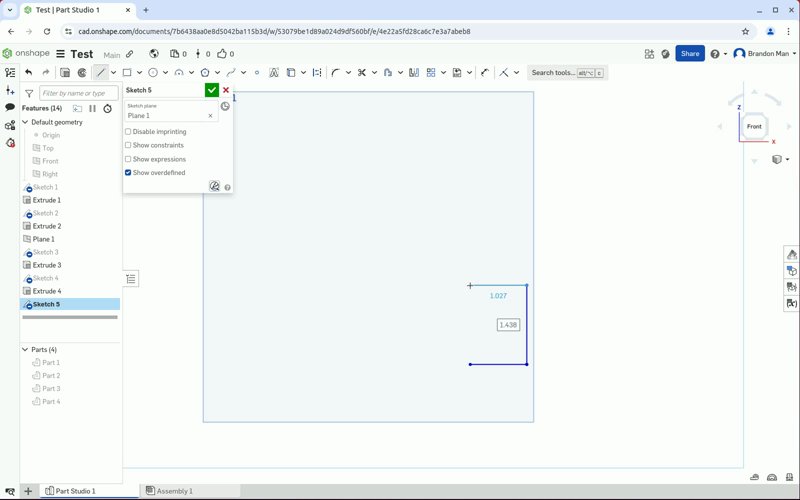
click(470, 285)
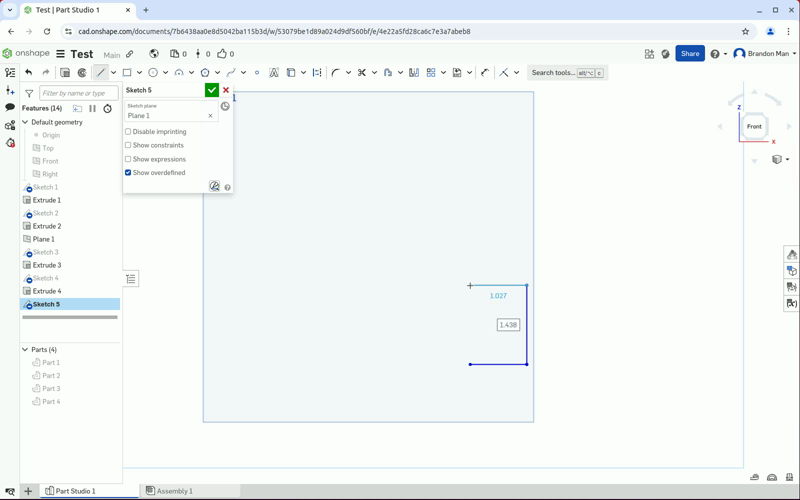
scroll(-6)
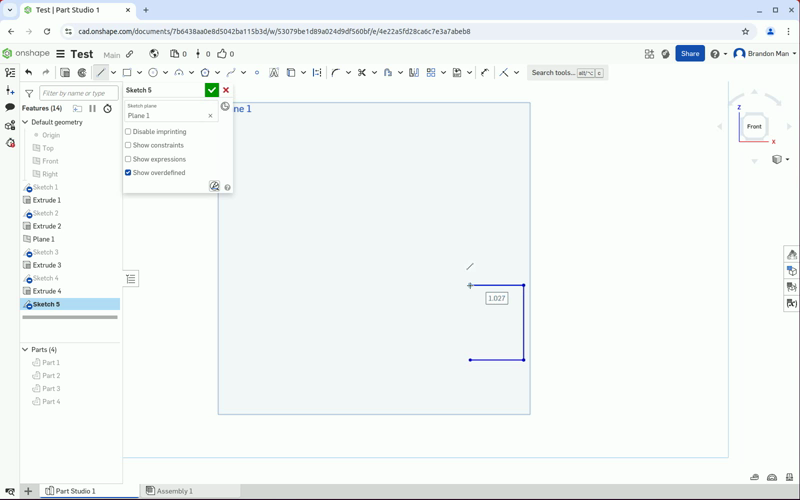
scroll(-6)
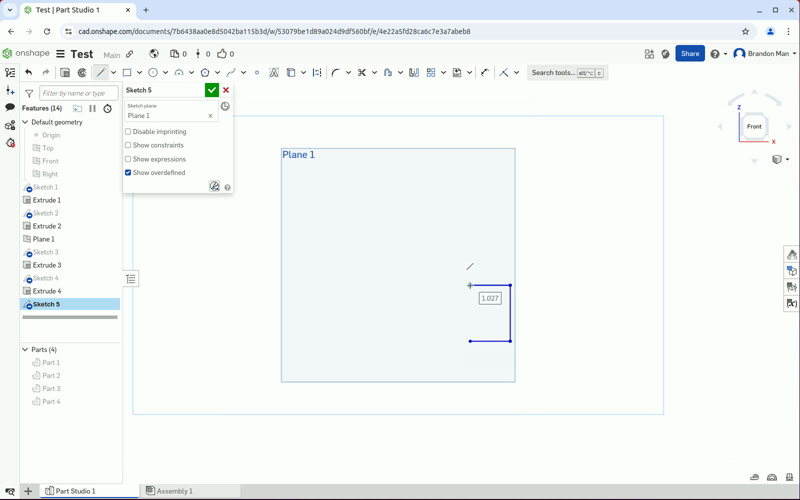
scroll(-6)
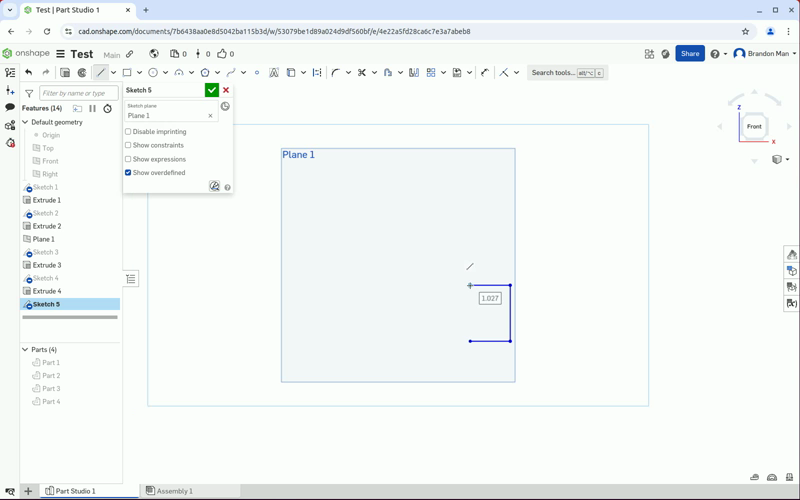
scroll(-6)
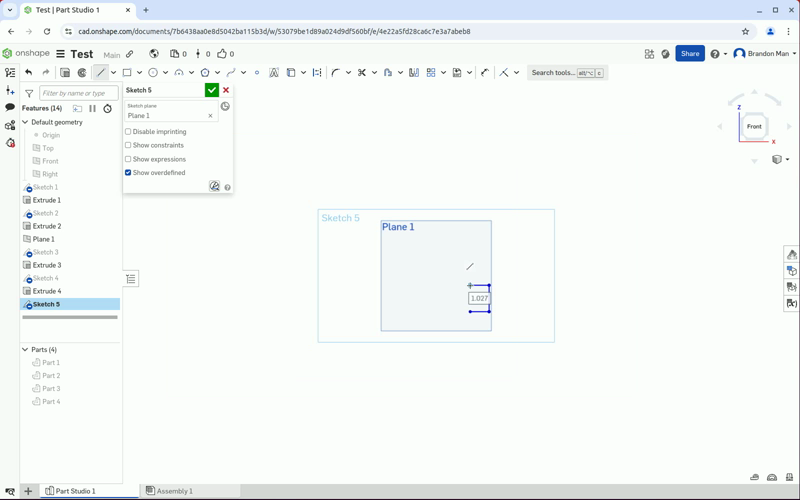
scroll(-6)
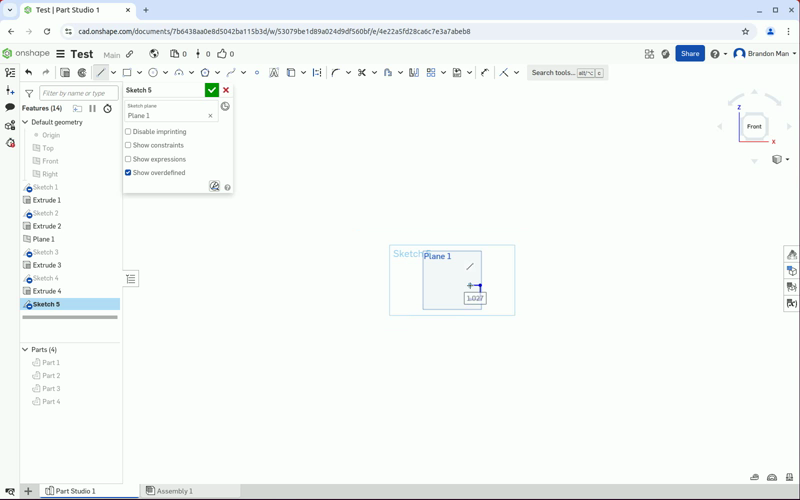
scroll(-6)
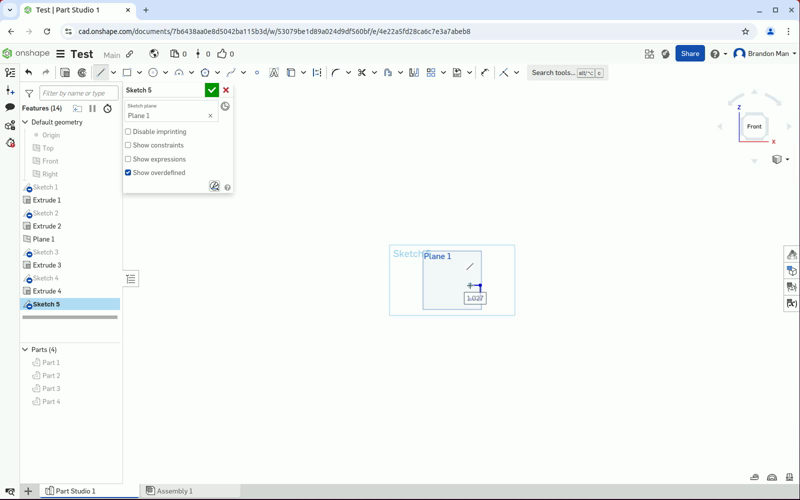
scroll(-6)
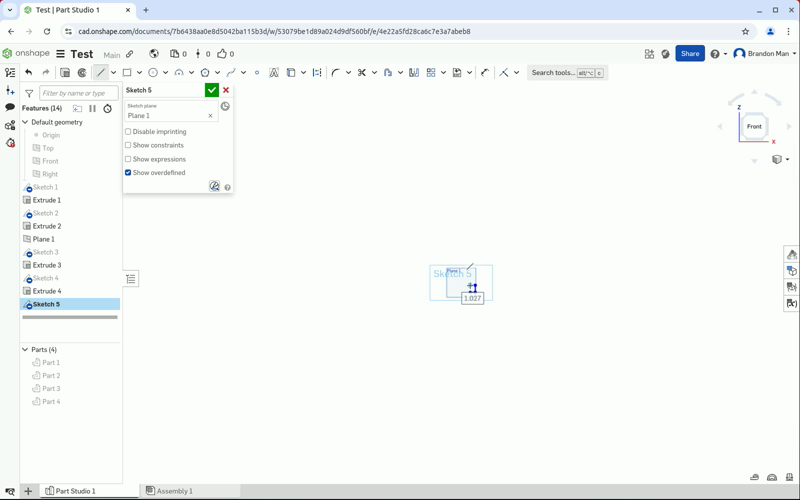
key_up(shift)
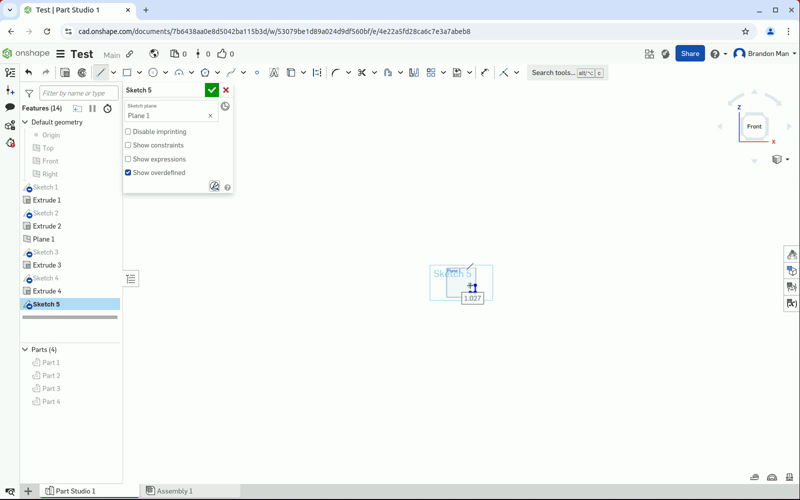
mouse_move(500, 285)
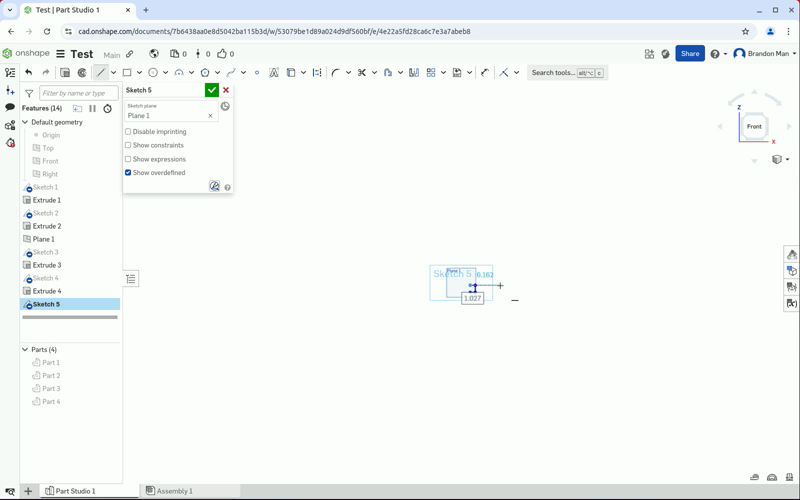
key_down(shift)
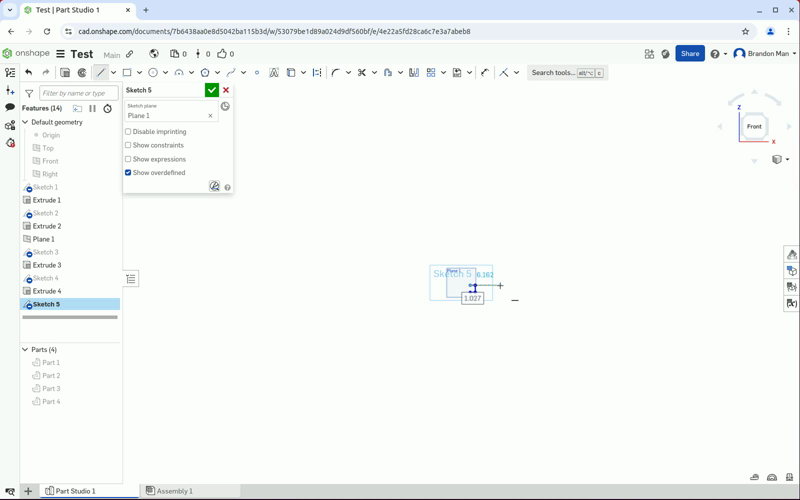
mouse_move(470, 292)
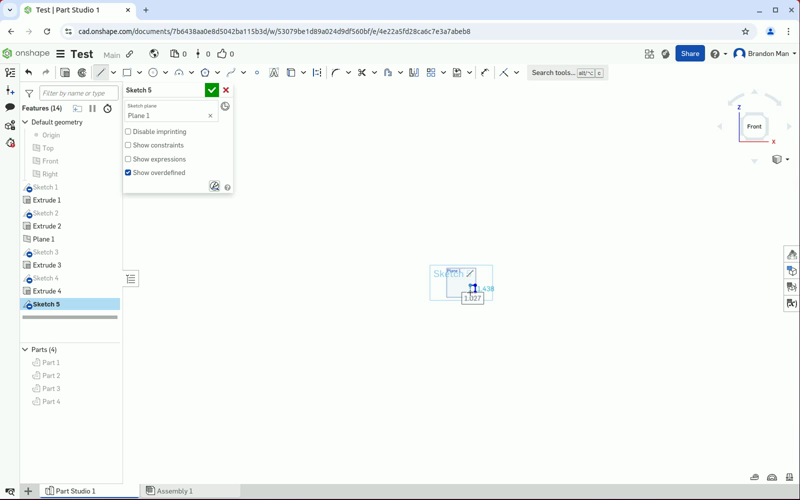
scroll(6)
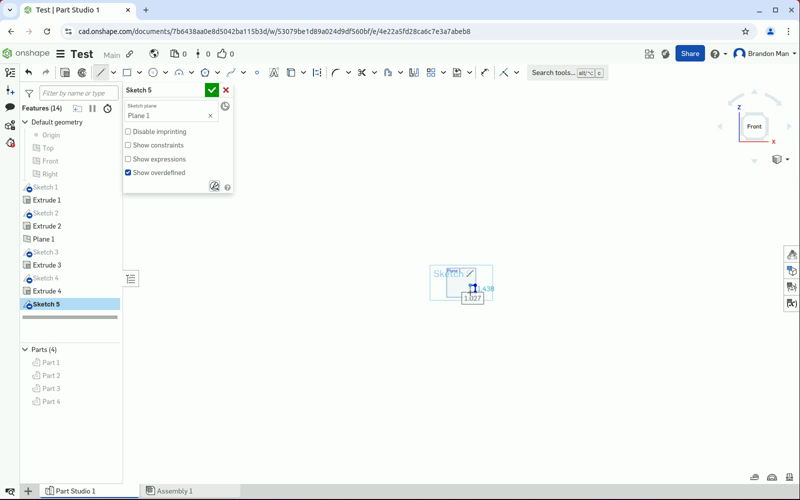
scroll(6)
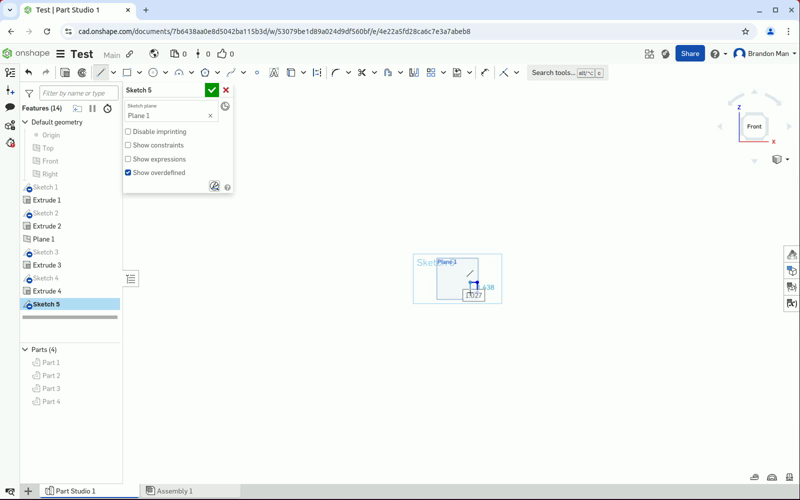
scroll(6)
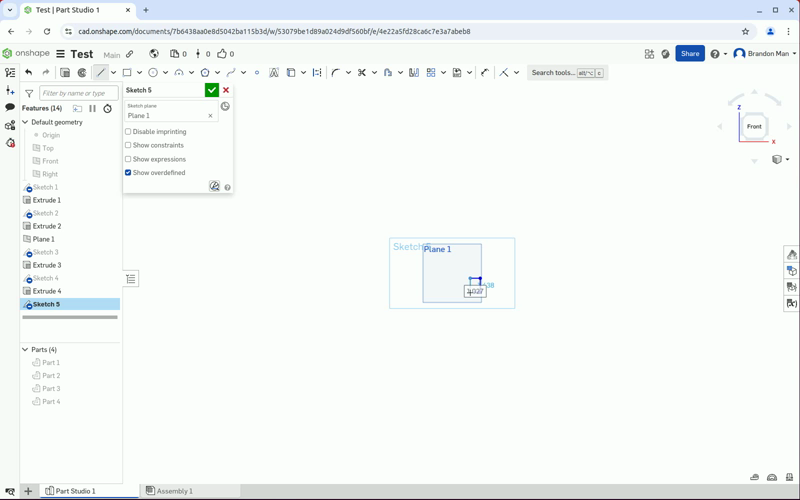
scroll(6)
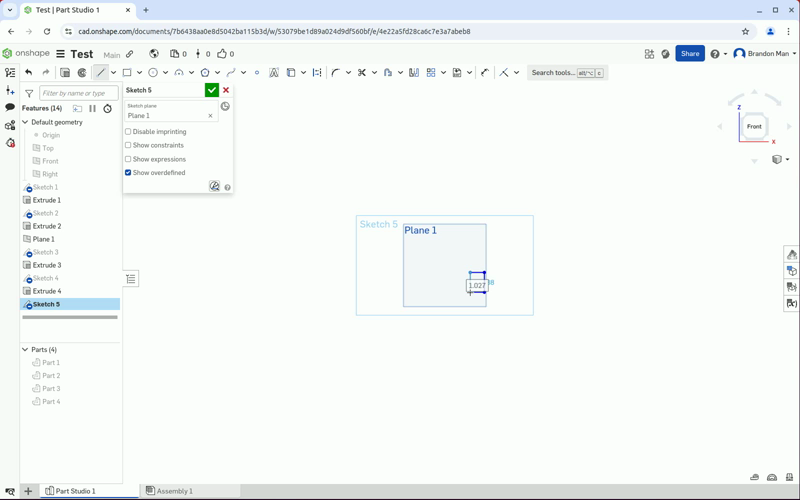
scroll(6)
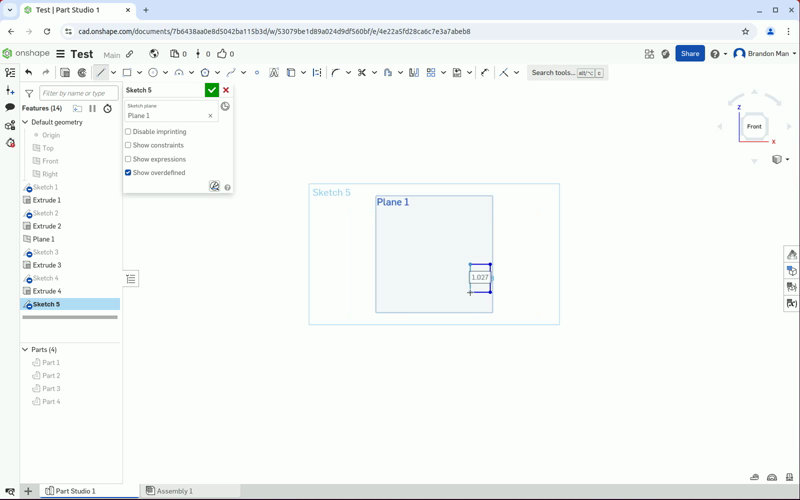
scroll(6)
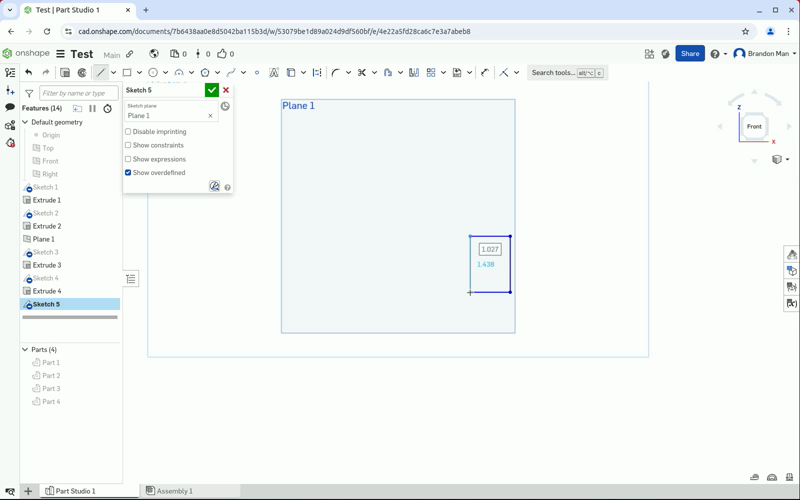
scroll(6)
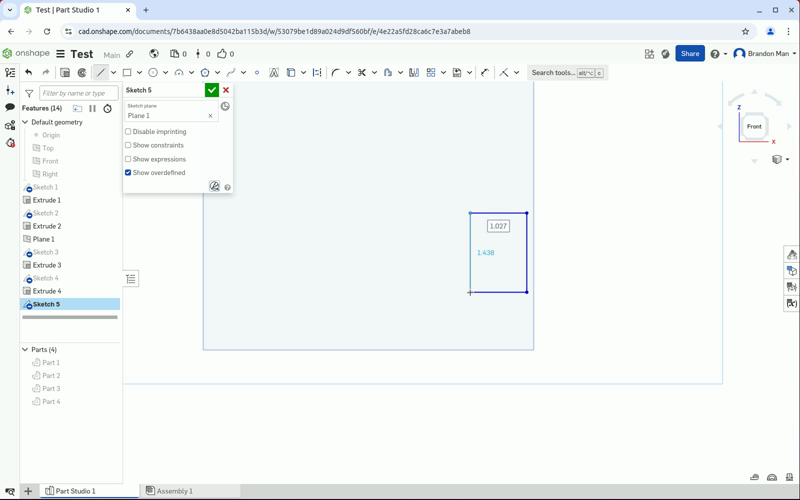
key_up(shift)
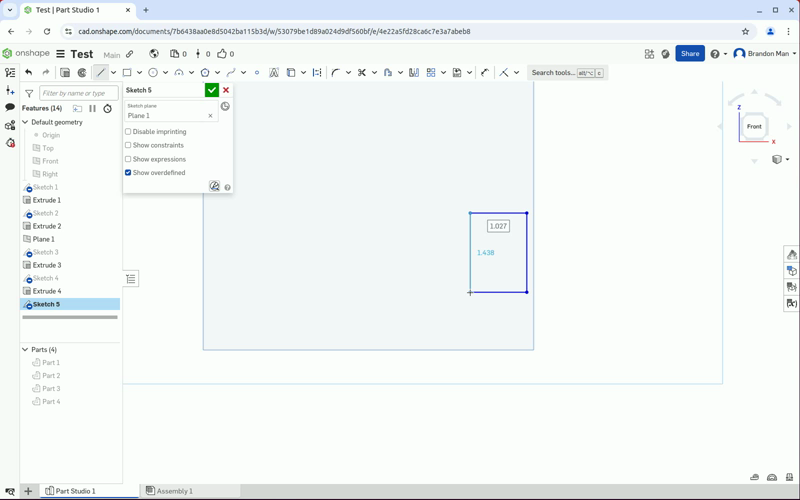
click(470, 292)
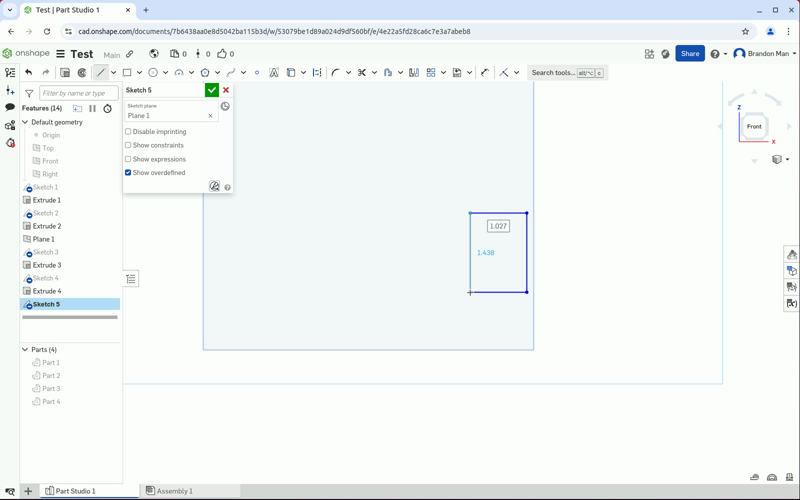
scroll(-6)
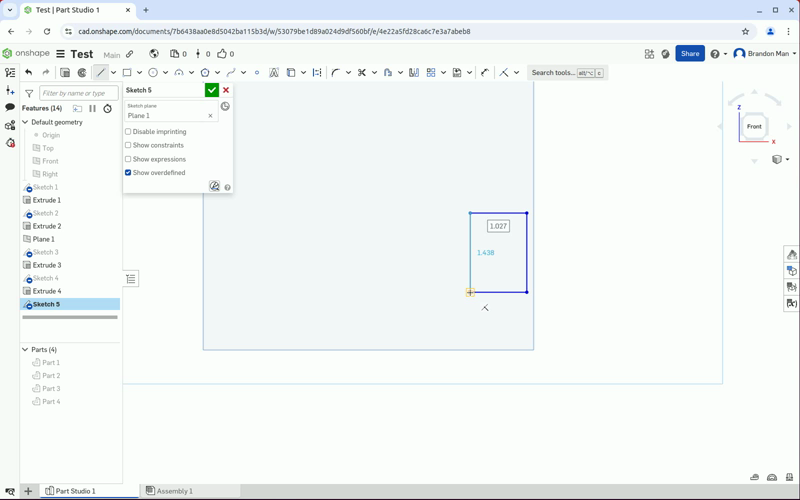
scroll(-6)
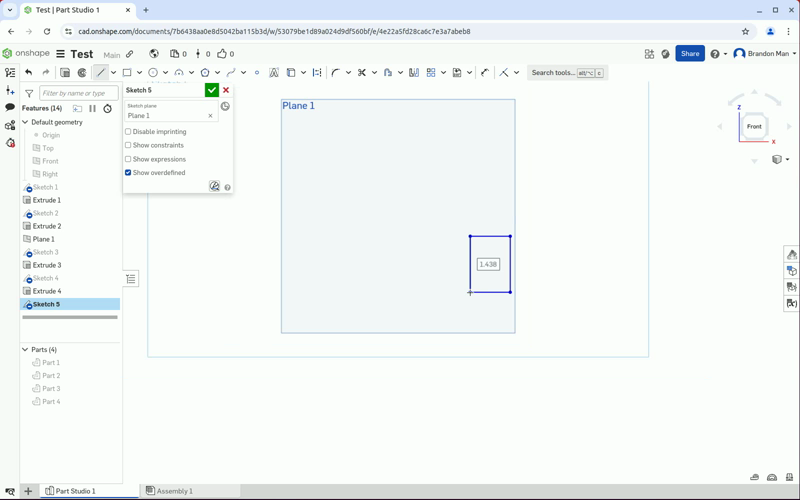
scroll(-6)
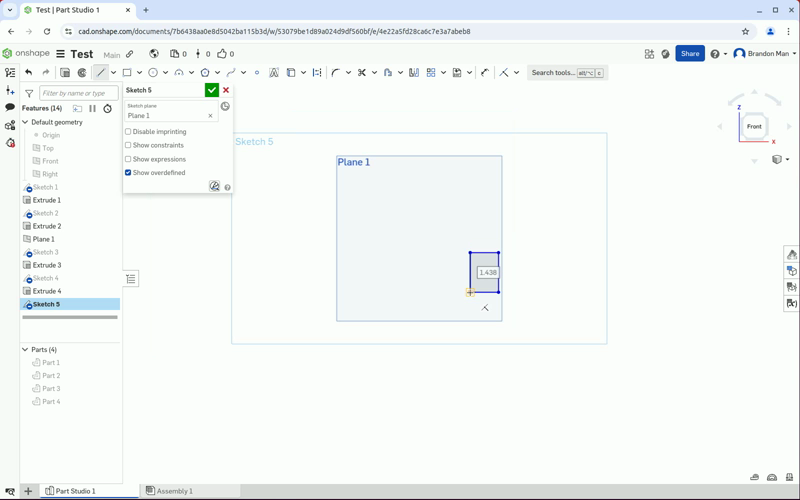
scroll(-6)
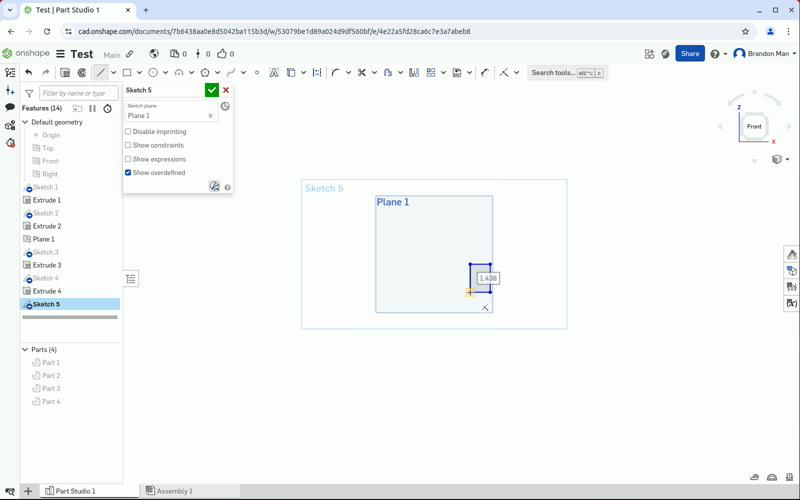
scroll(-6)
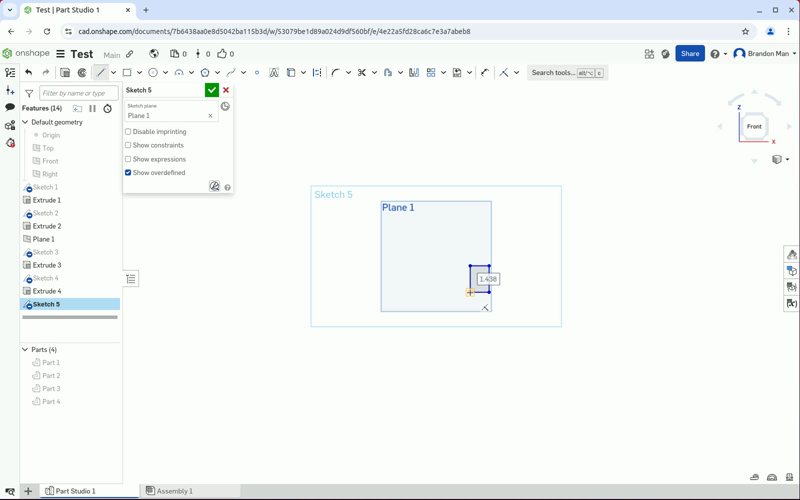
scroll(-6)
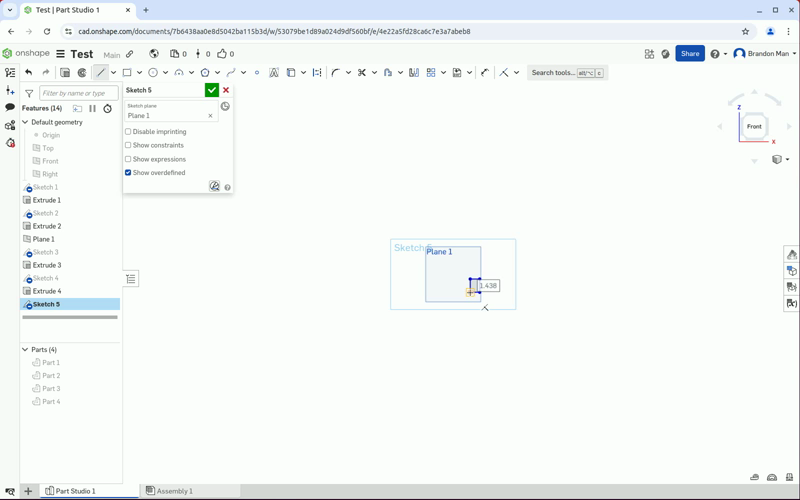
scroll(-6)
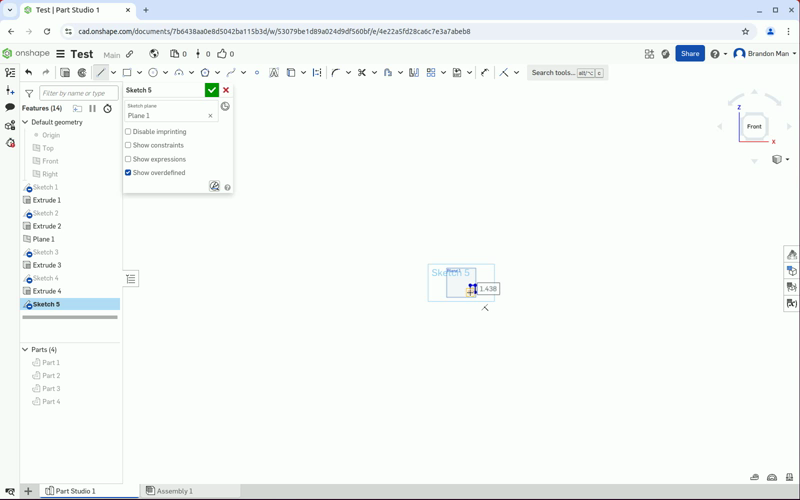
key(esc)
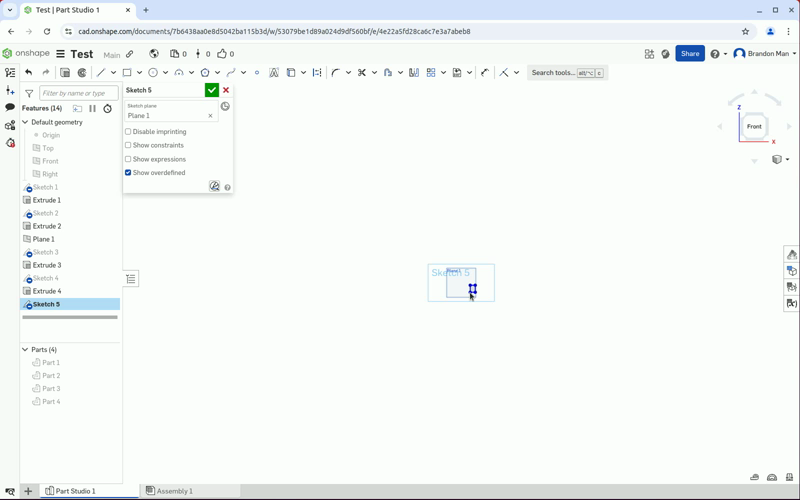
mouse_move(473, 291)
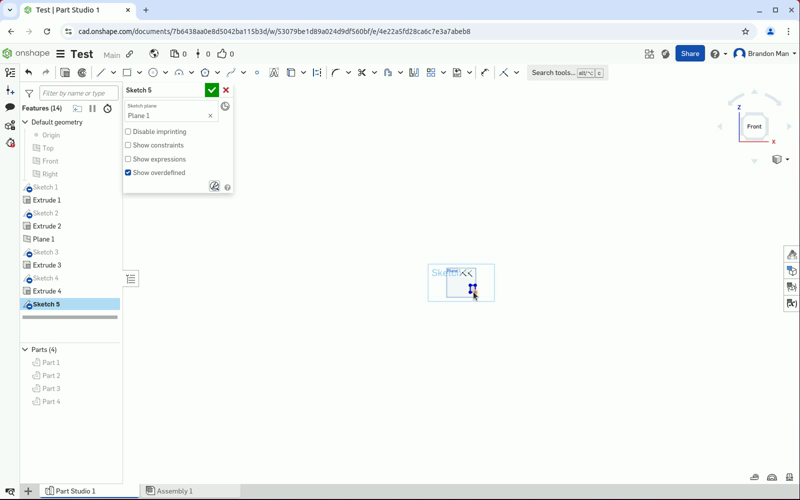
scroll(6)
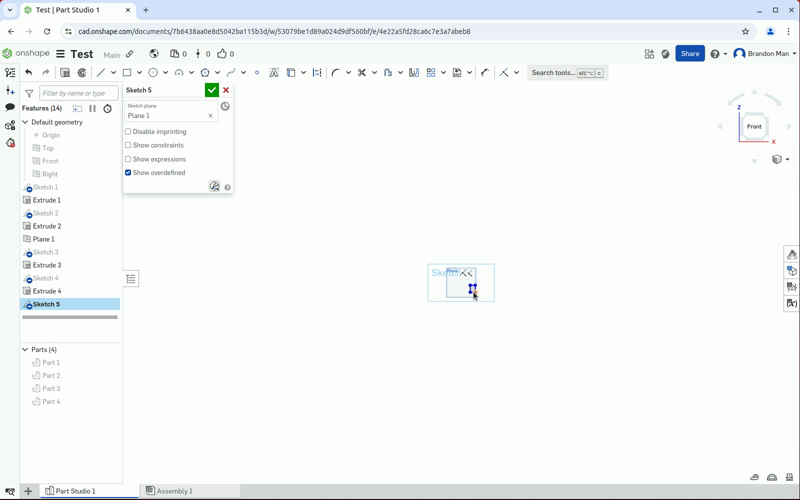
scroll(6)
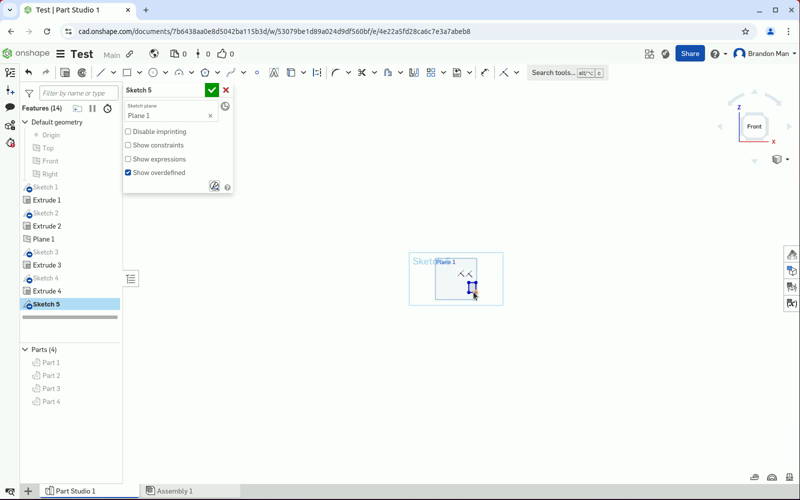
scroll(6)
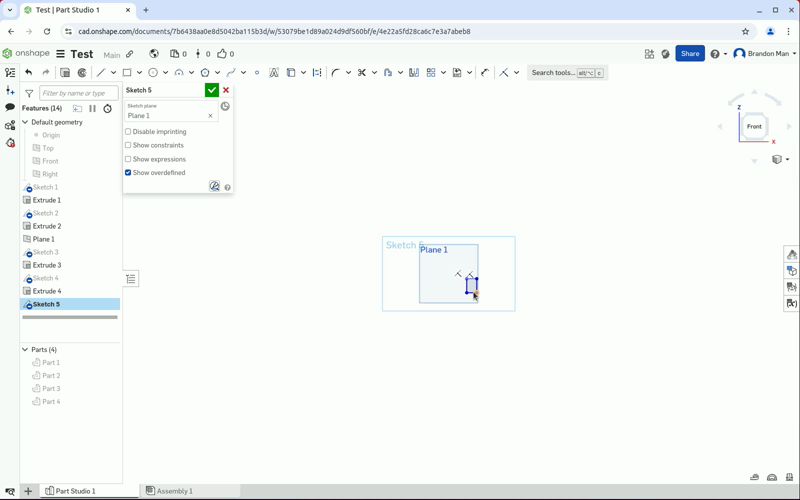
scroll(6)
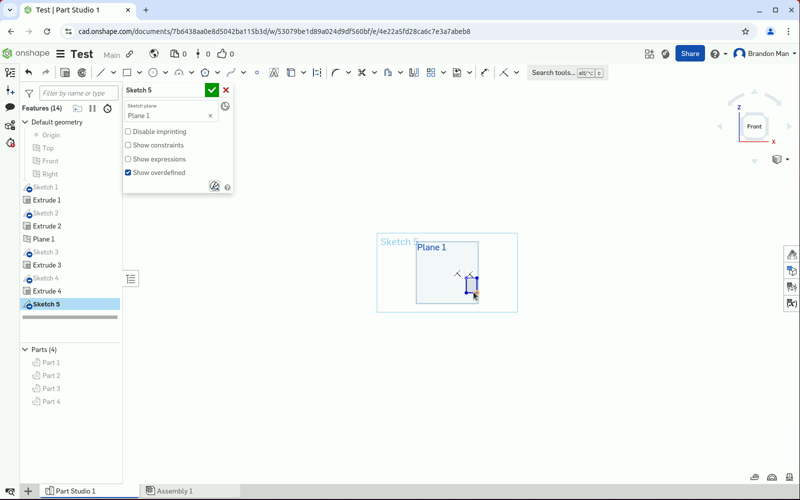
scroll(6)
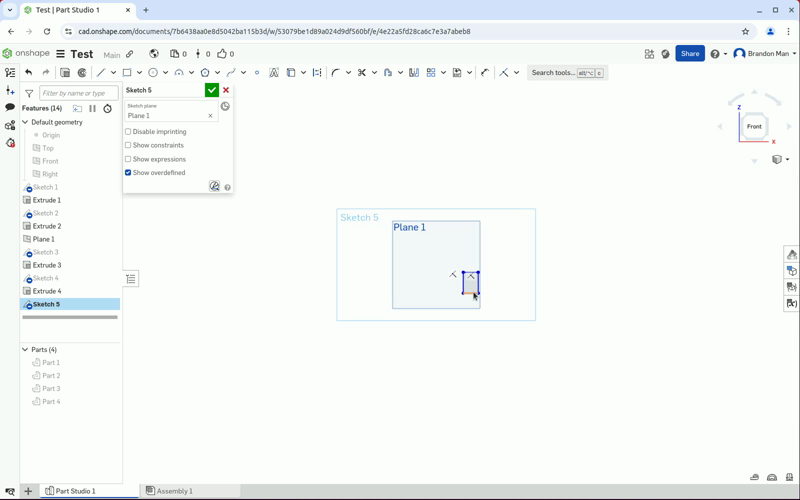
scroll(6)
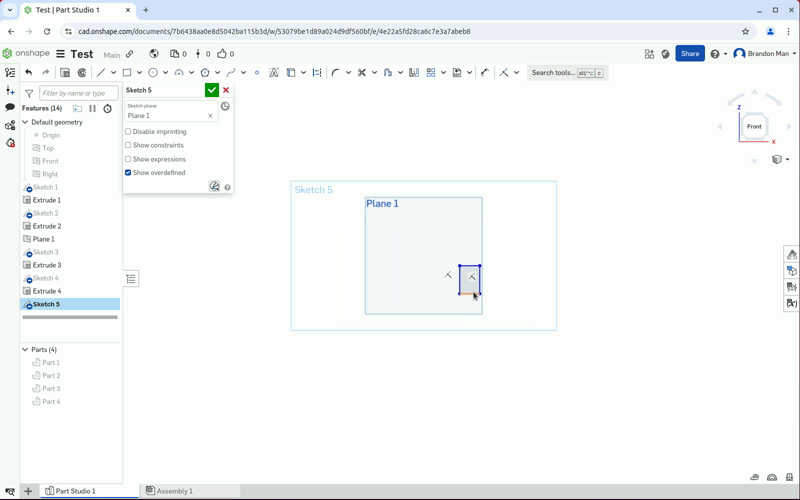
scroll(6)
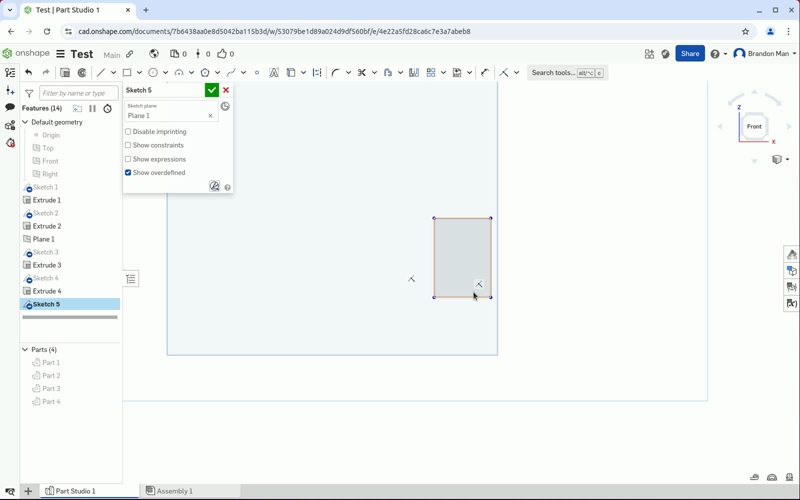
click(473, 291)
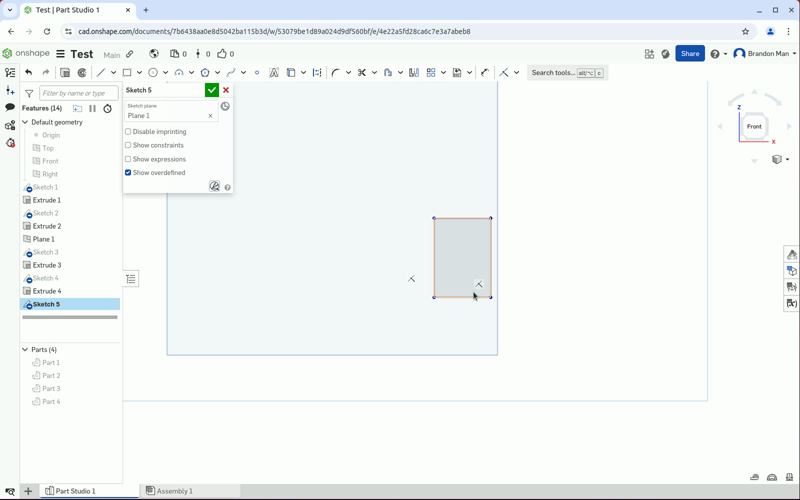
scroll(-6)
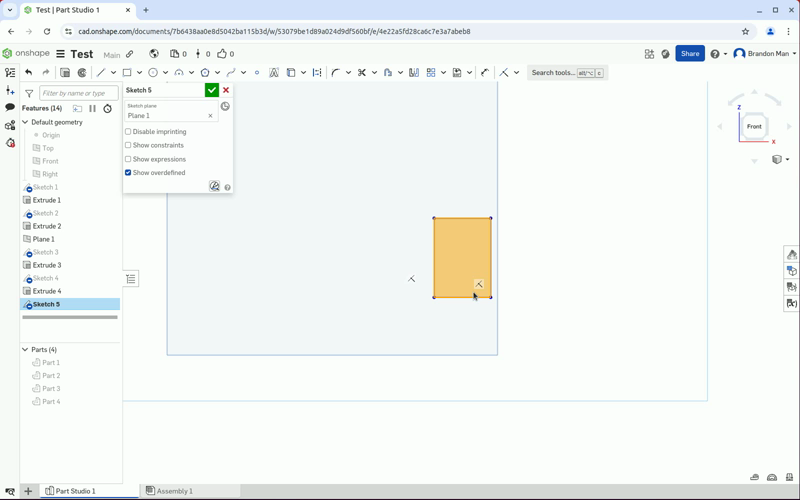
scroll(-6)
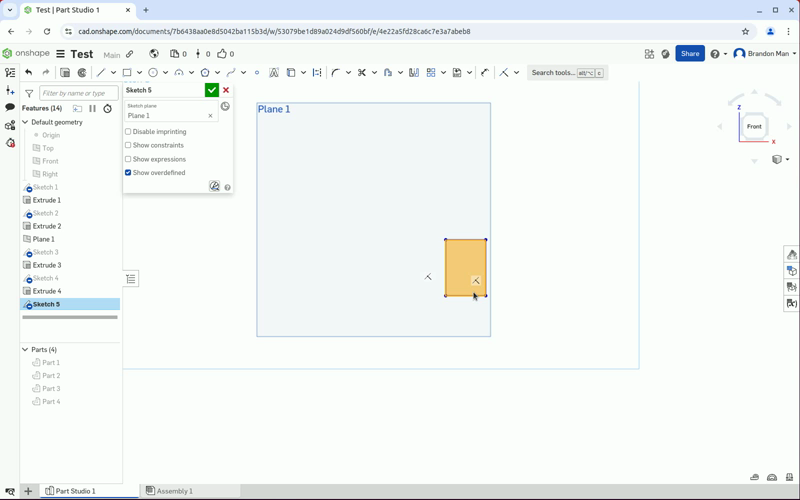
scroll(-6)
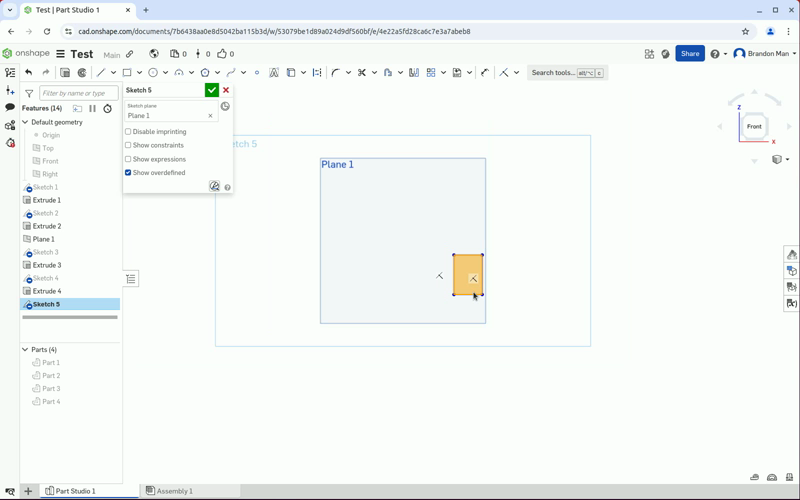
scroll(-6)
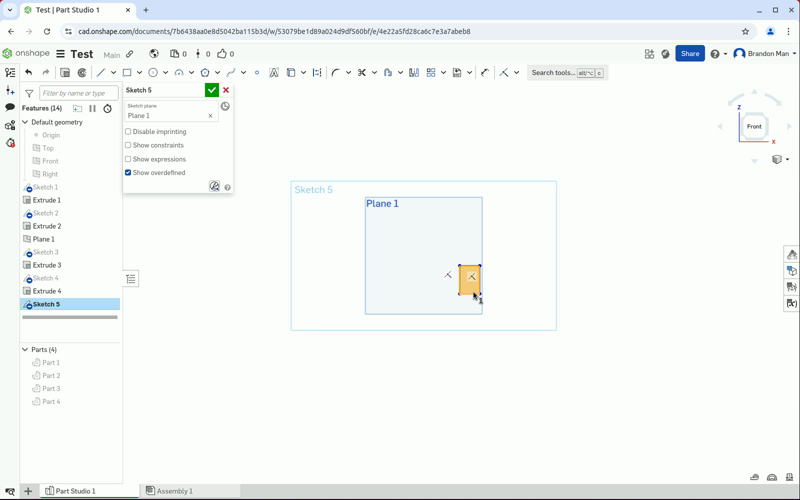
scroll(-6)
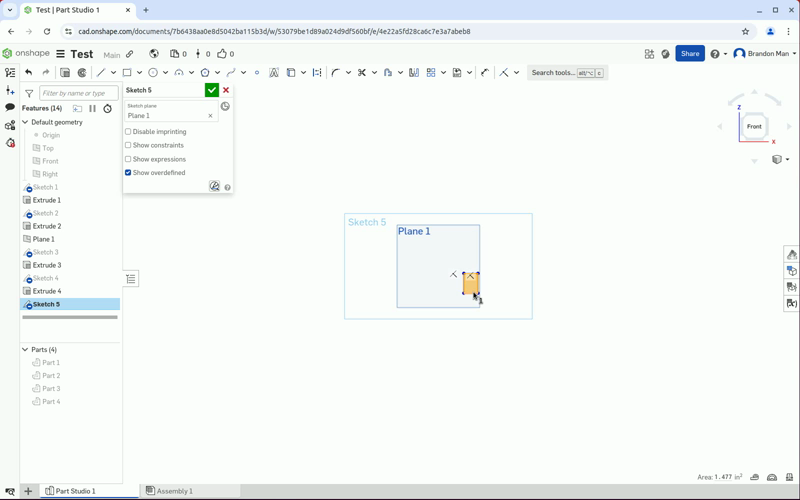
scroll(-6)
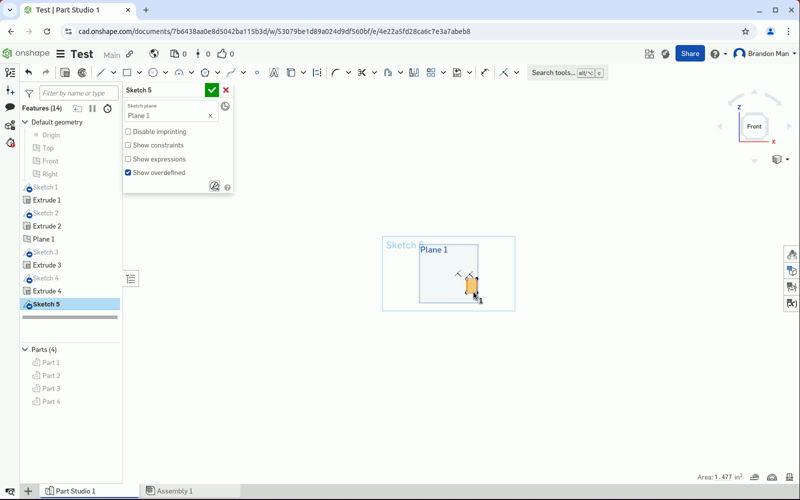
scroll(-6)
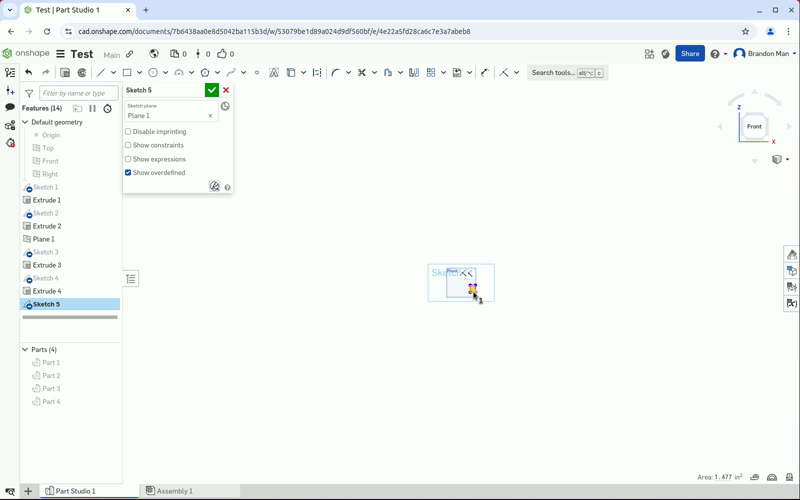
mouse_move(73, 352)
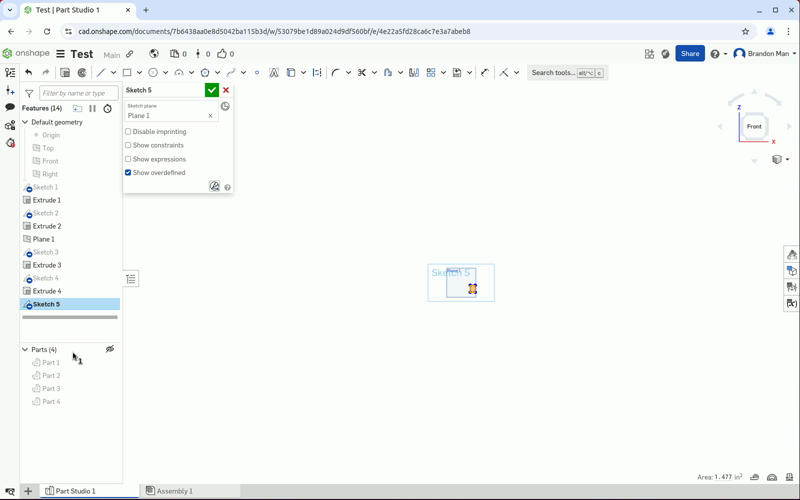
key(shift+y)
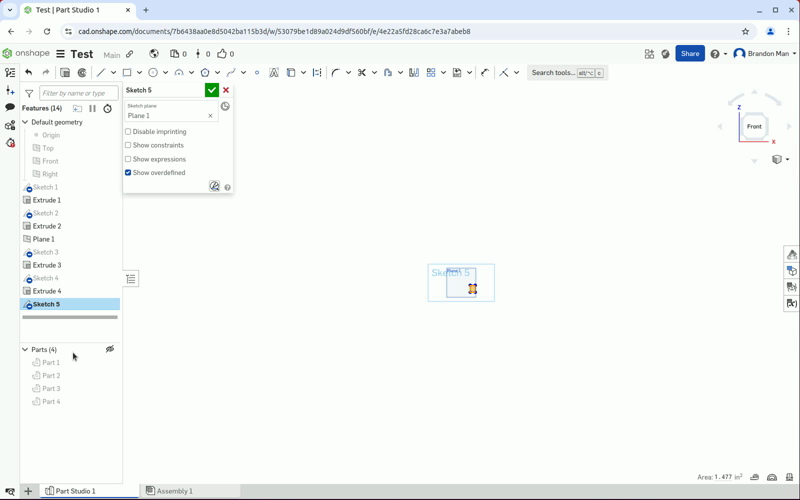
key(shift+e)
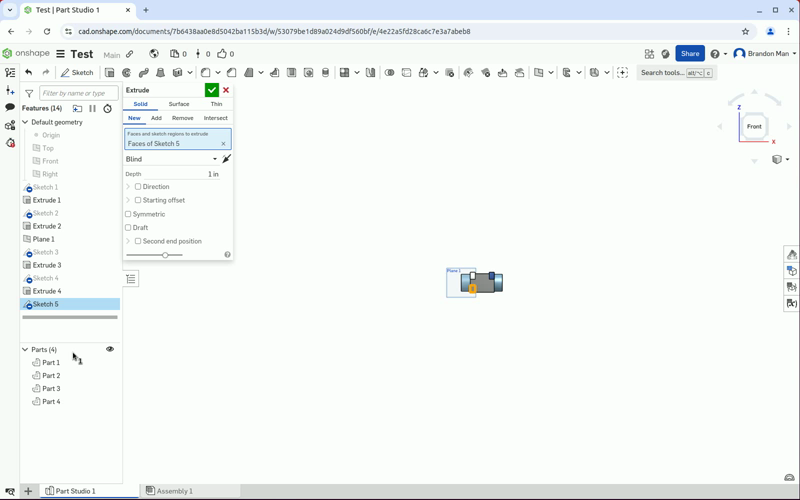
mouse_move(143, 106)
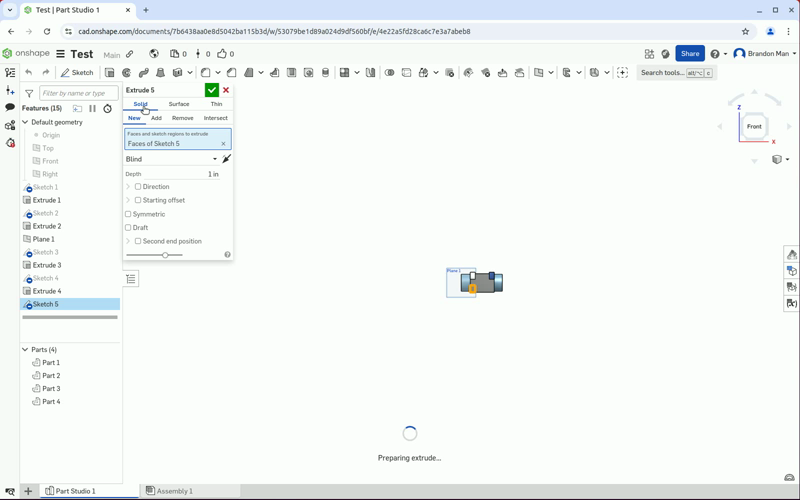
click(143, 106)
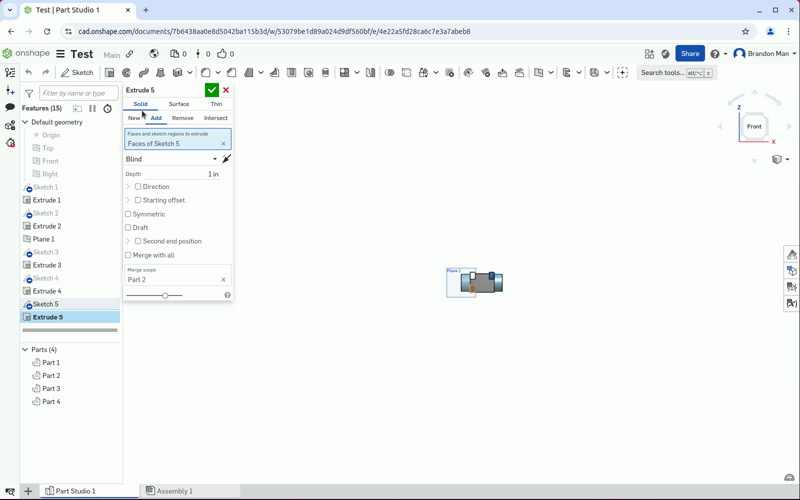
mouse_move(137, 120)
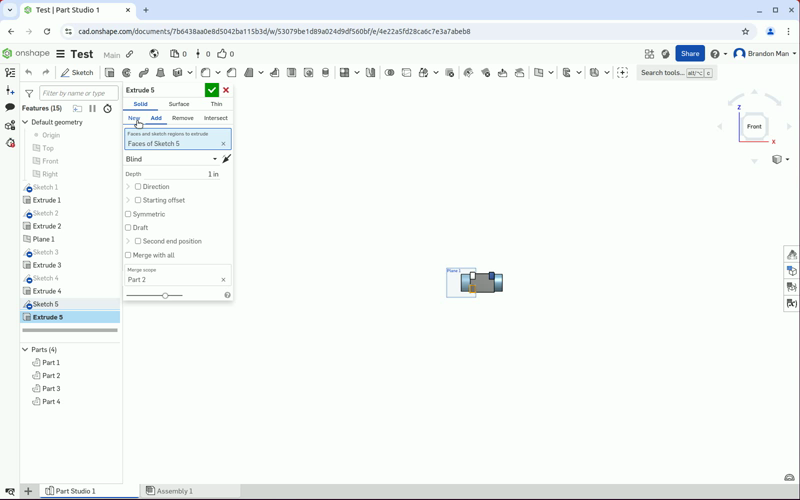
click(137, 120)
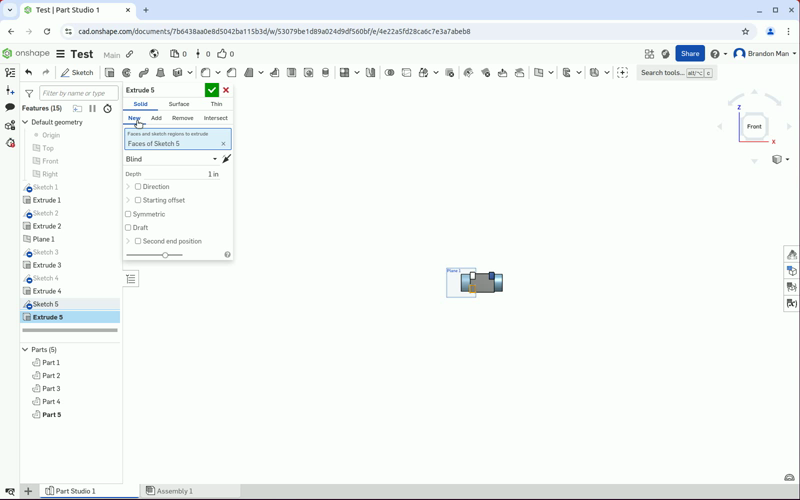
key(tab, 4)
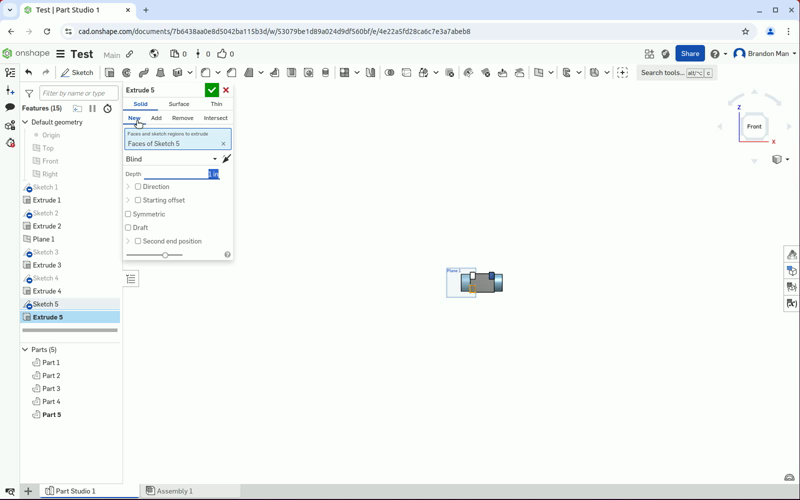
text(21.183)
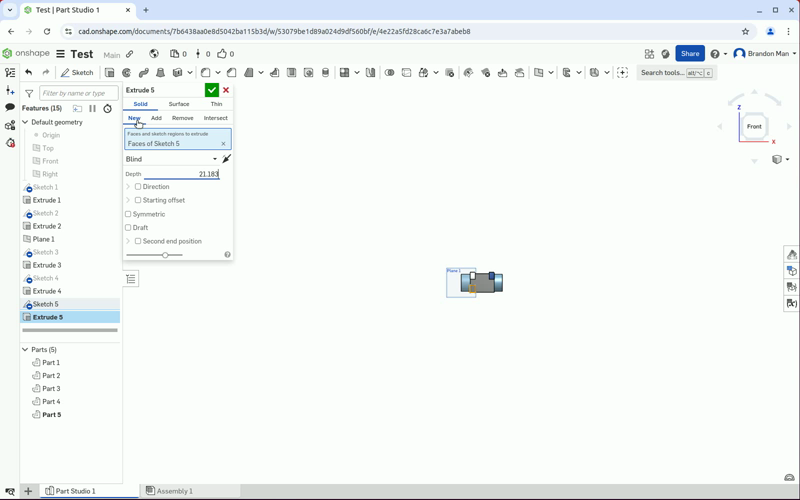
key(enter)
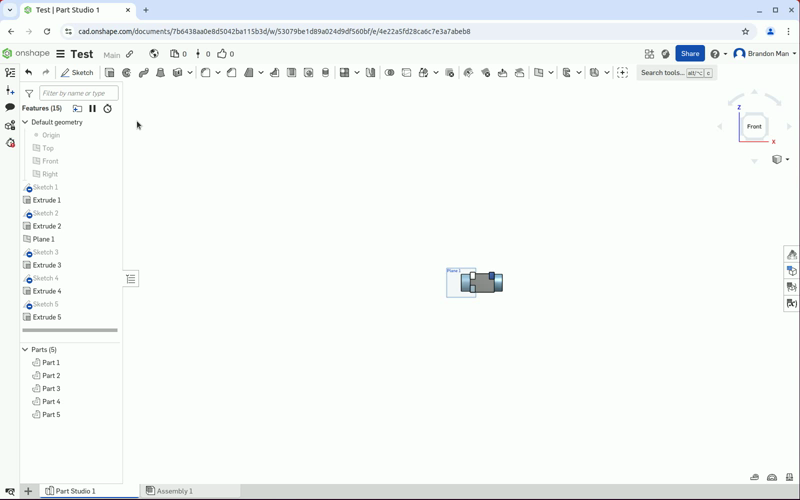
key(shift+h)
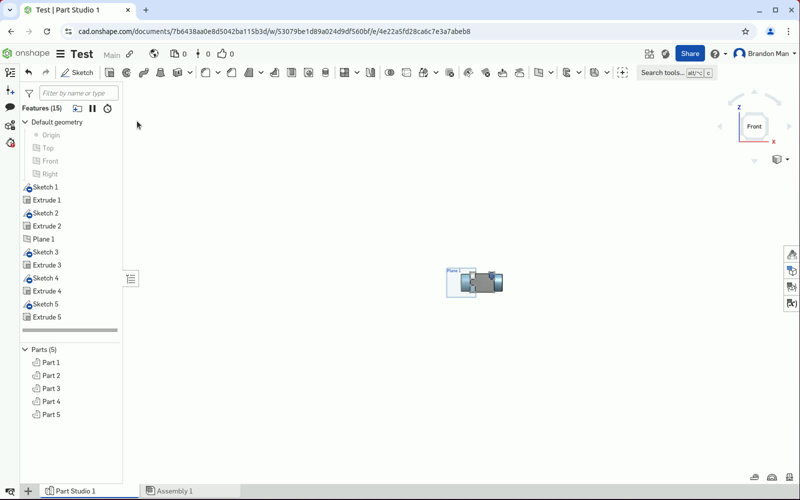
key(shift+h)
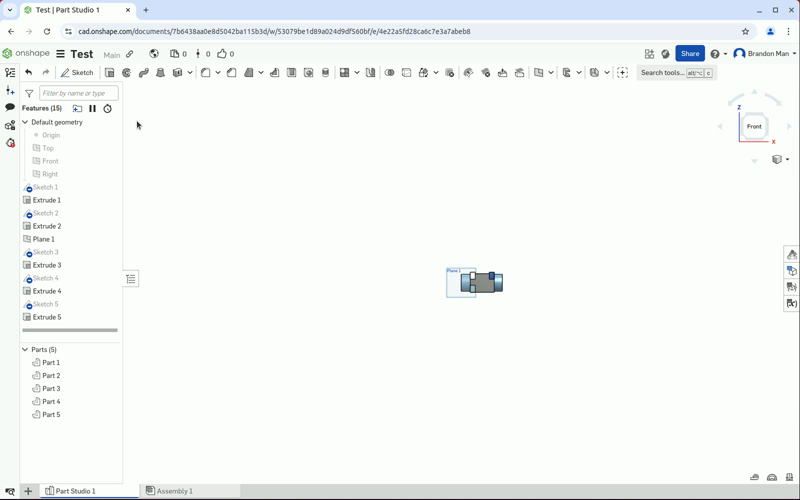
mouse_move(73, 189)
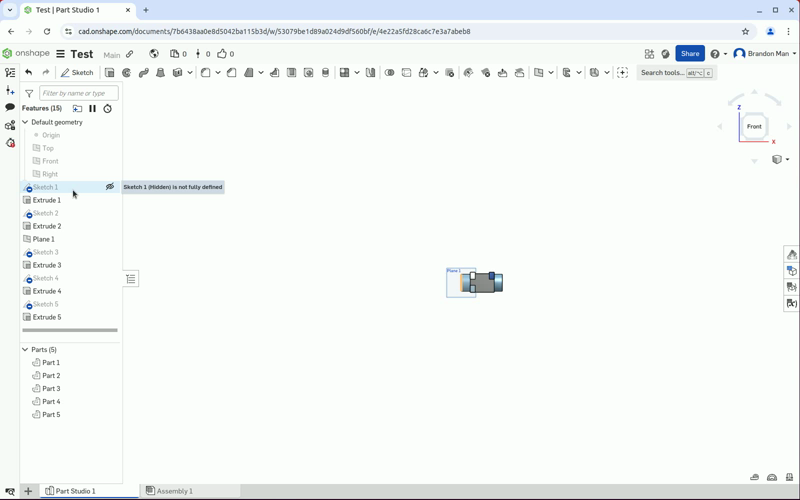
click(73, 189)
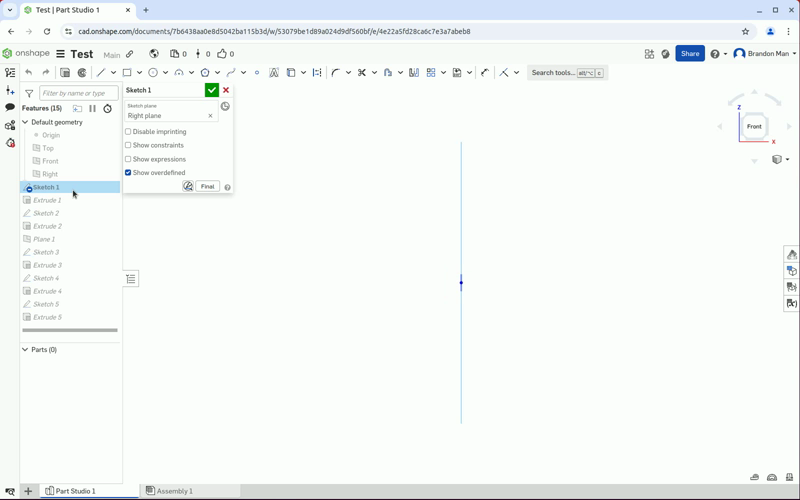
mouse_move(229, 92)
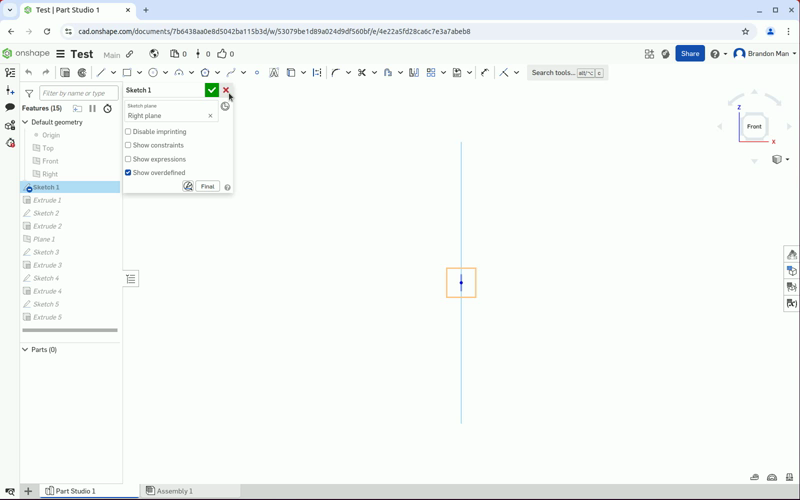
click(229, 92)
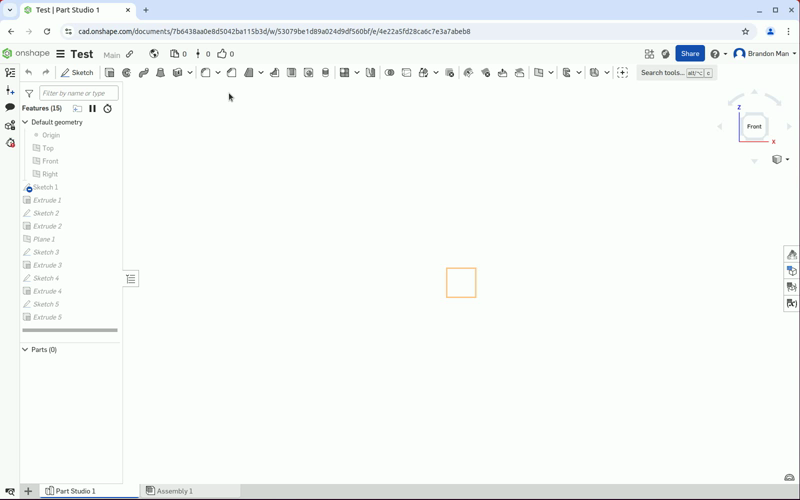
key(shift+s)
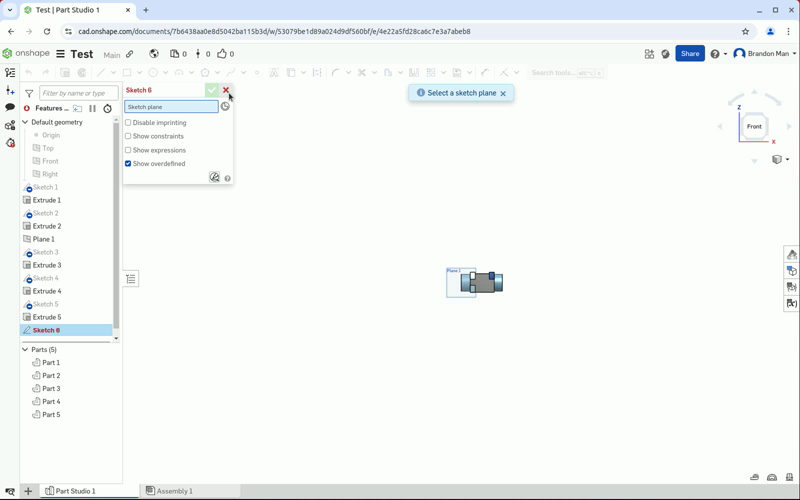
mouse_move(69, 241)
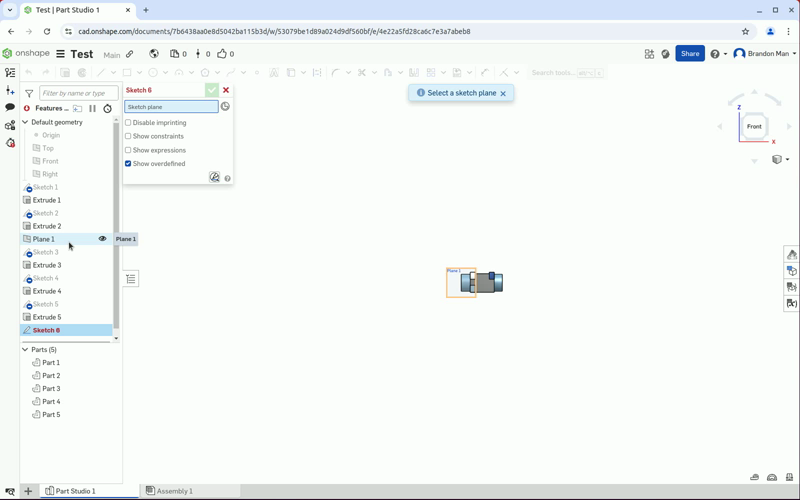
click(69, 241)
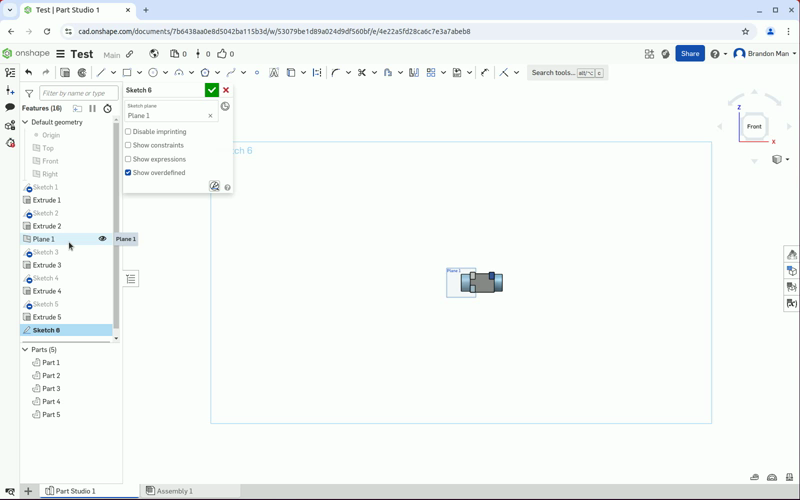
mouse_move(73, 352)
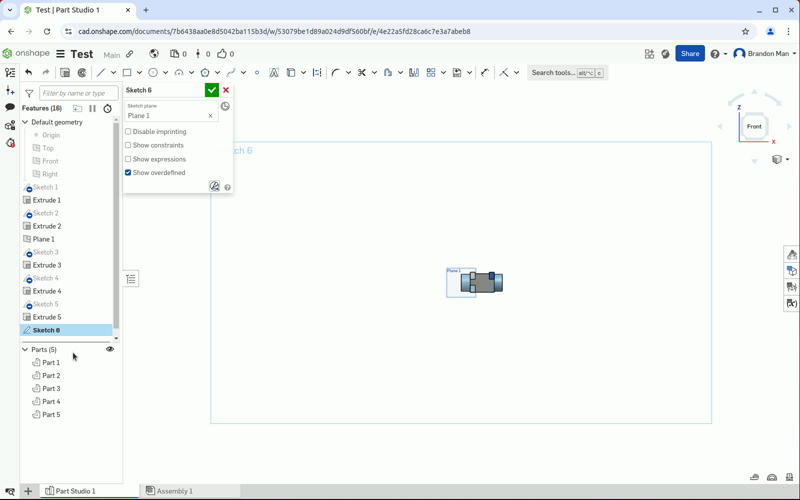
key(y)
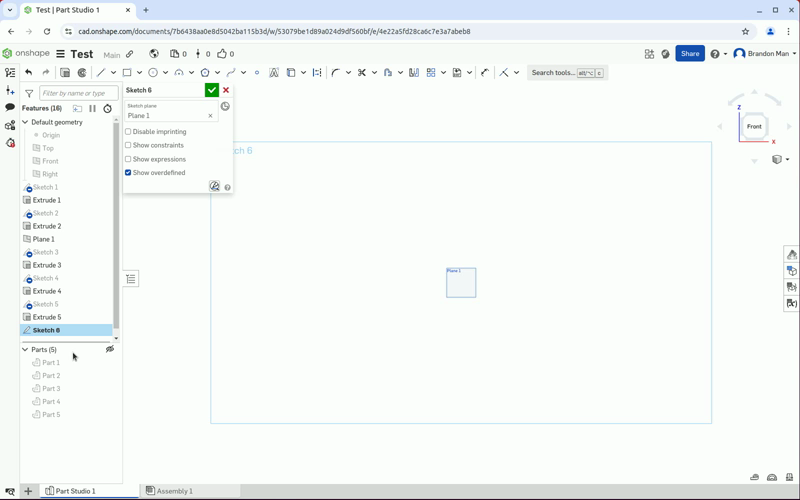
key(l)
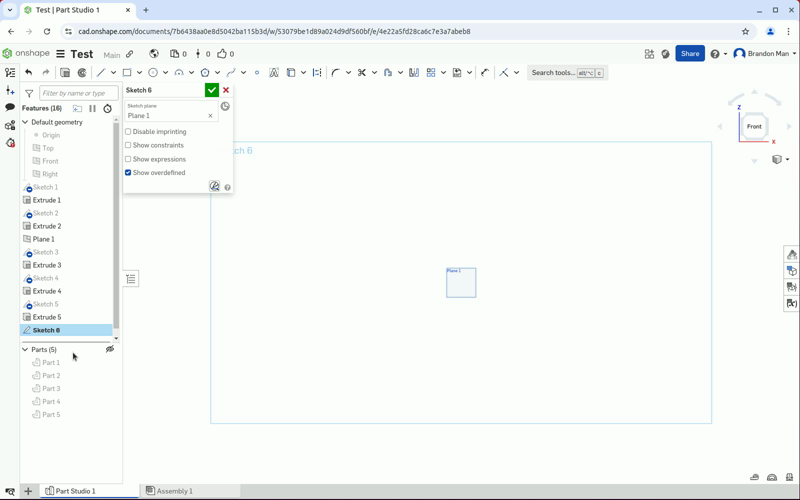
key_down(shift)
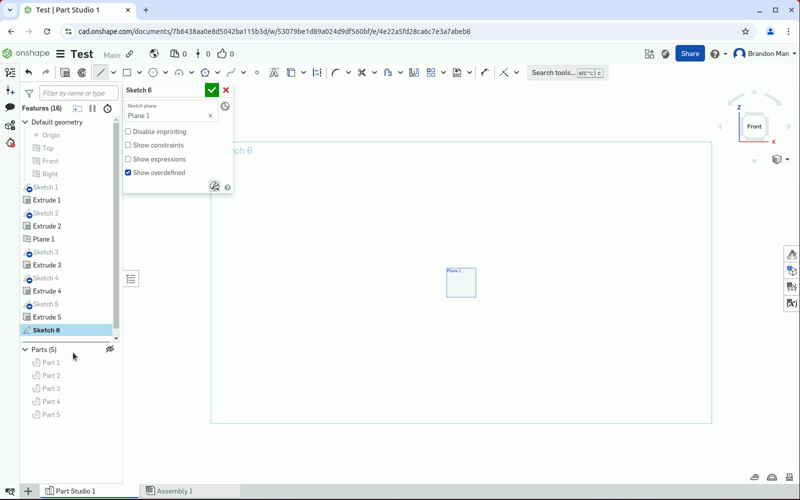
mouse_move(489, 292)
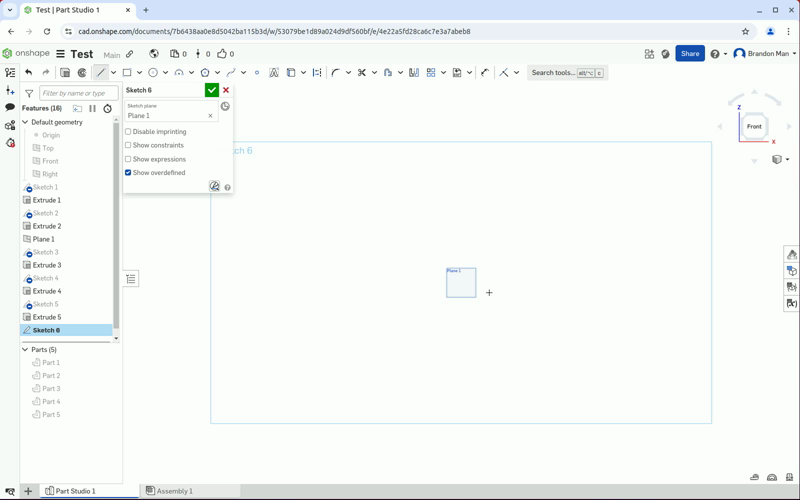
click(489, 292)
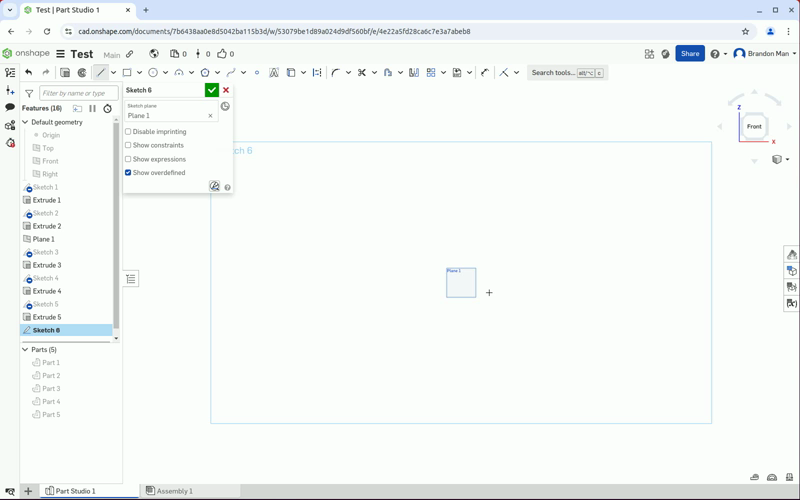
key_up(shift)
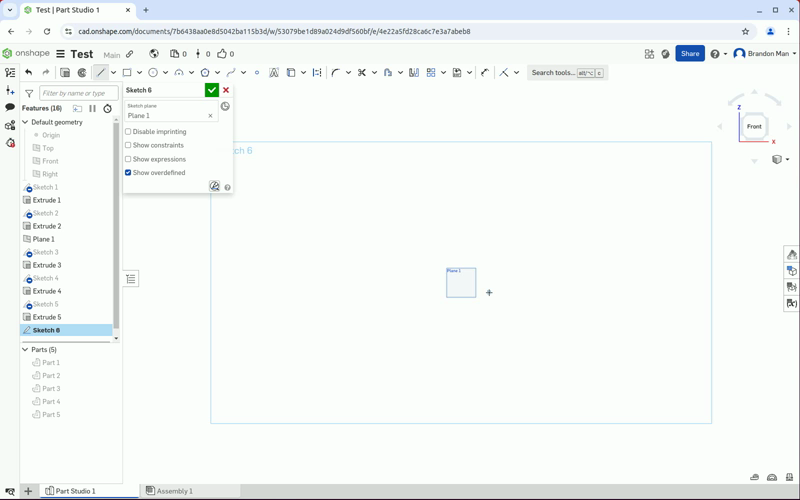
key_down(shift)
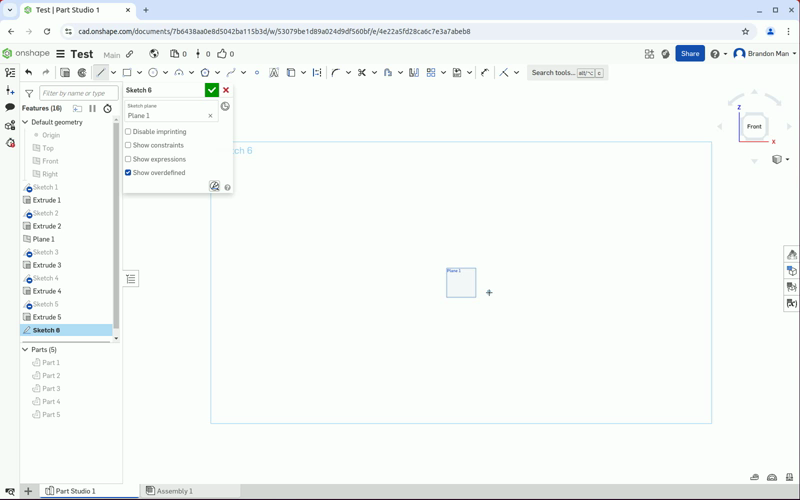
mouse_move(519, 292)
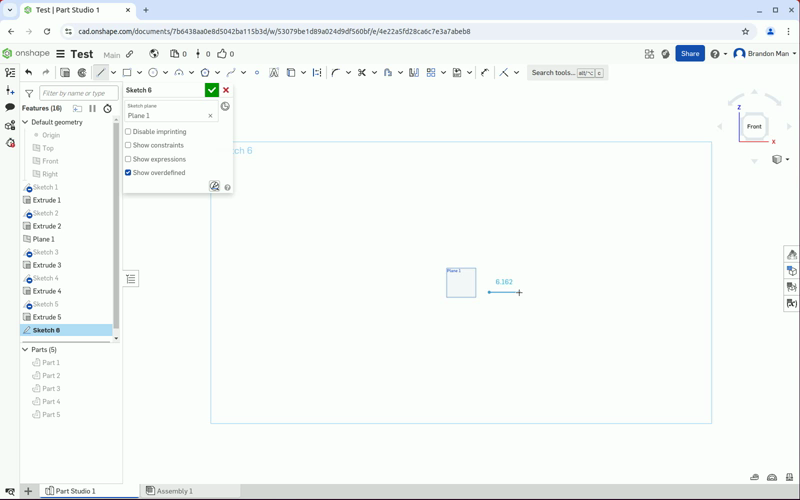
mouse_move(494, 292)
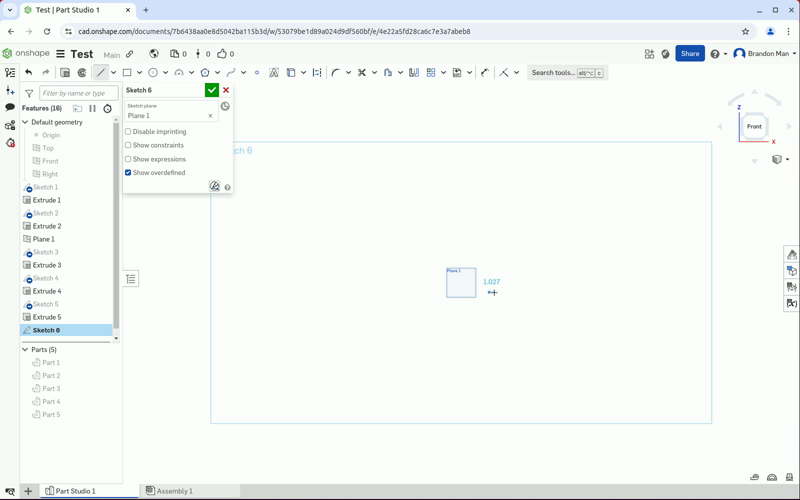
scroll(6)
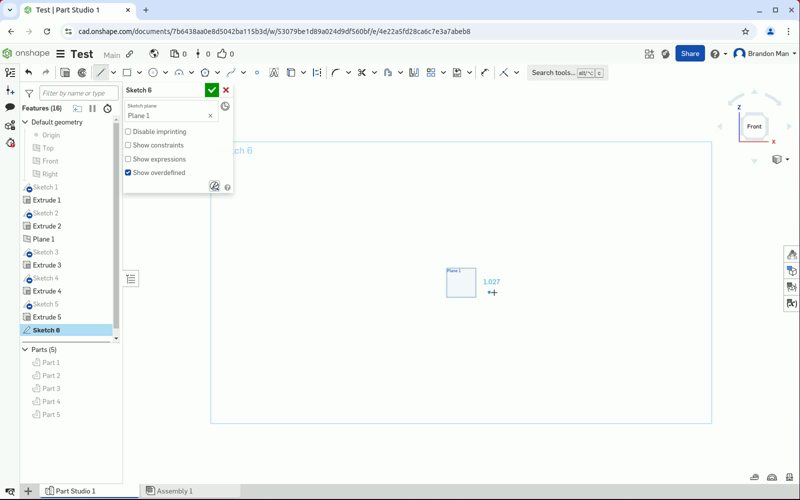
scroll(6)
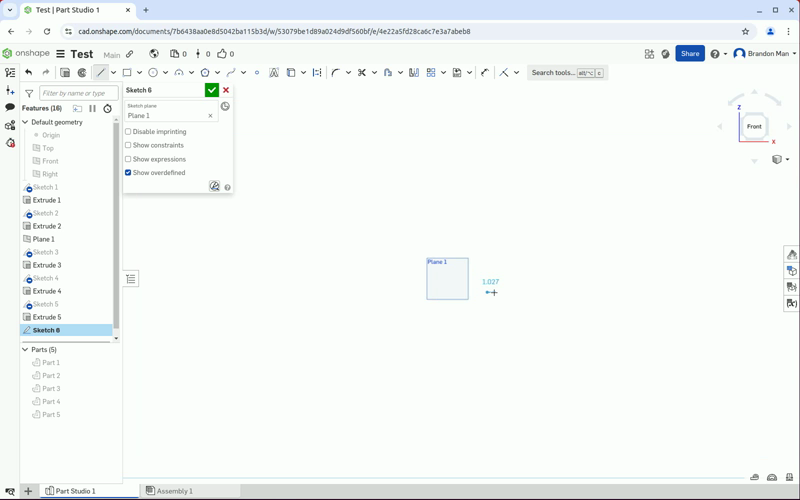
scroll(6)
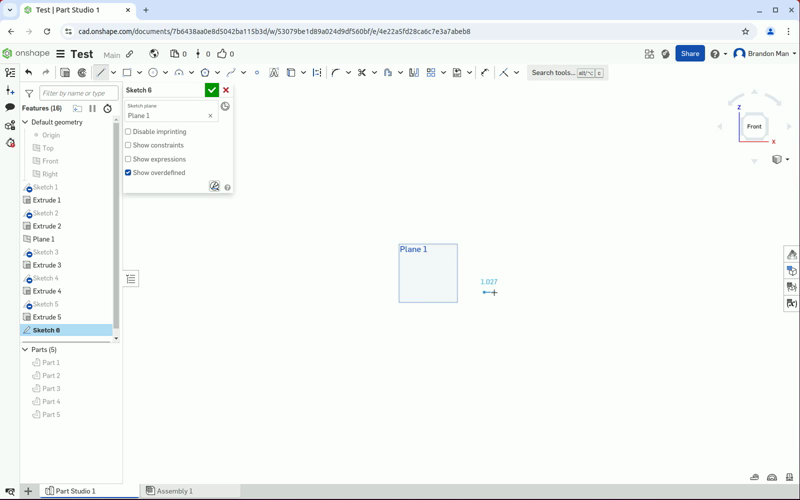
scroll(6)
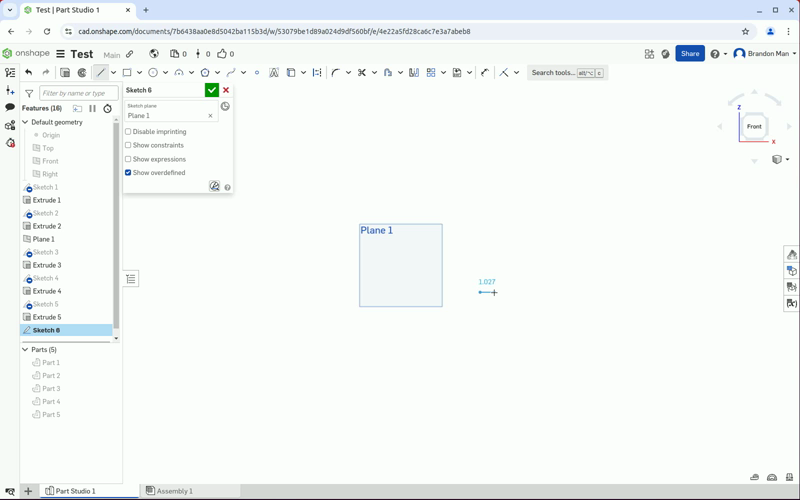
scroll(6)
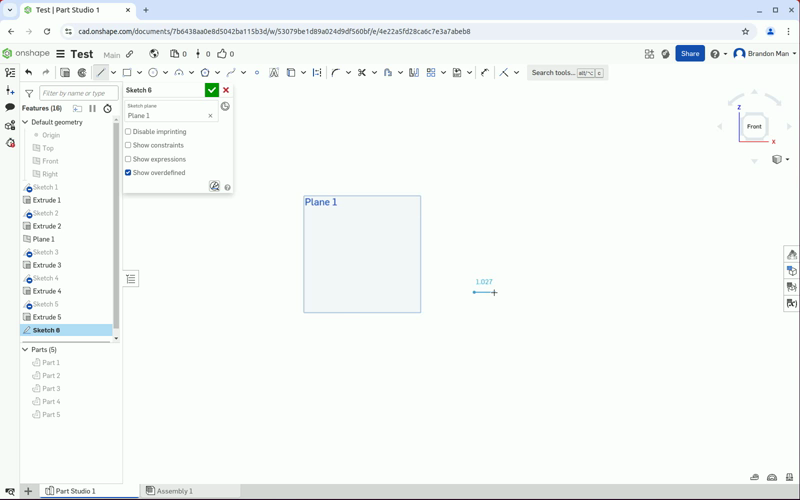
scroll(6)
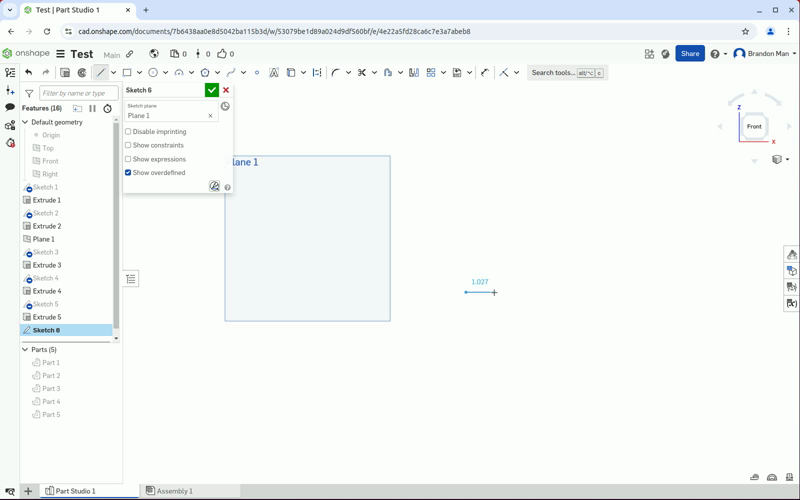
scroll(6)
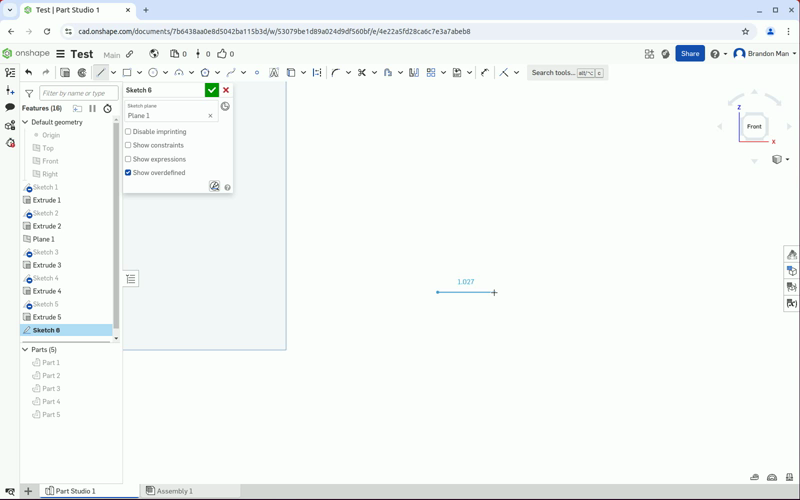
click(494, 292)
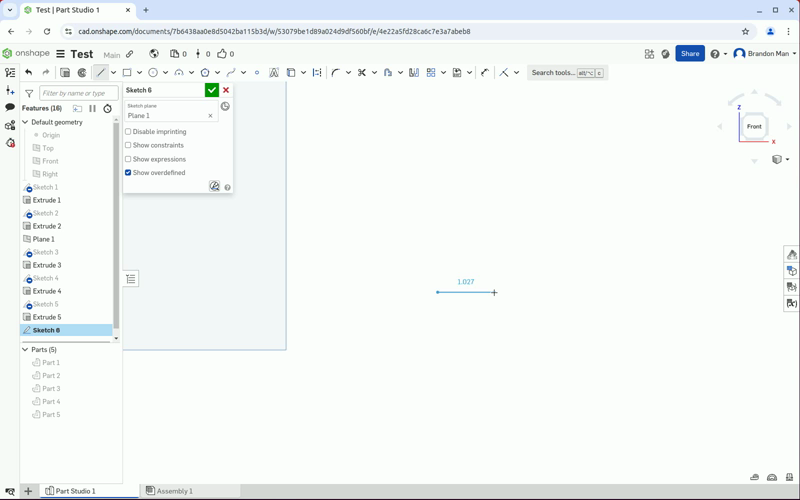
scroll(-6)
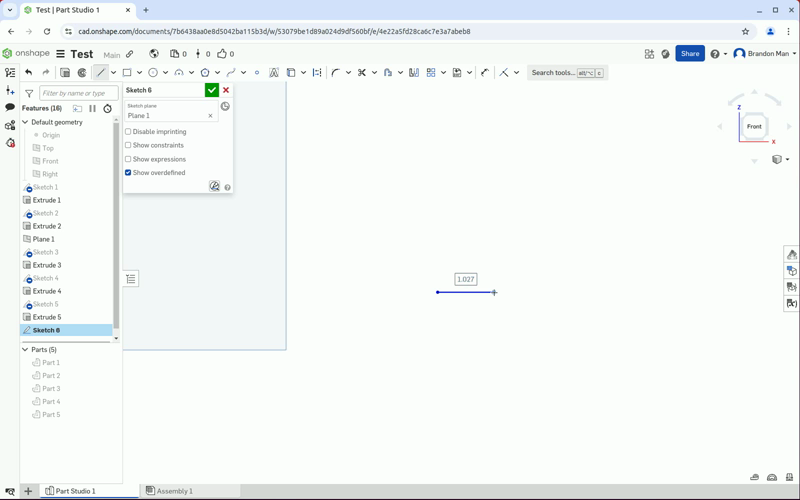
scroll(-6)
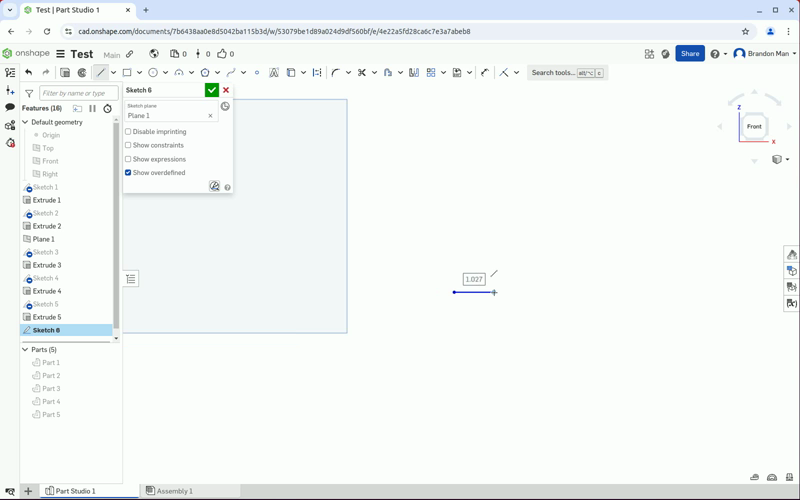
scroll(-6)
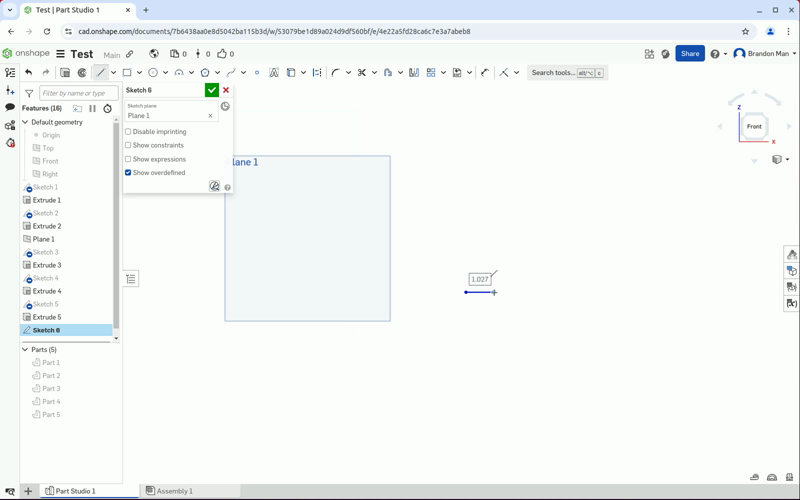
scroll(-6)
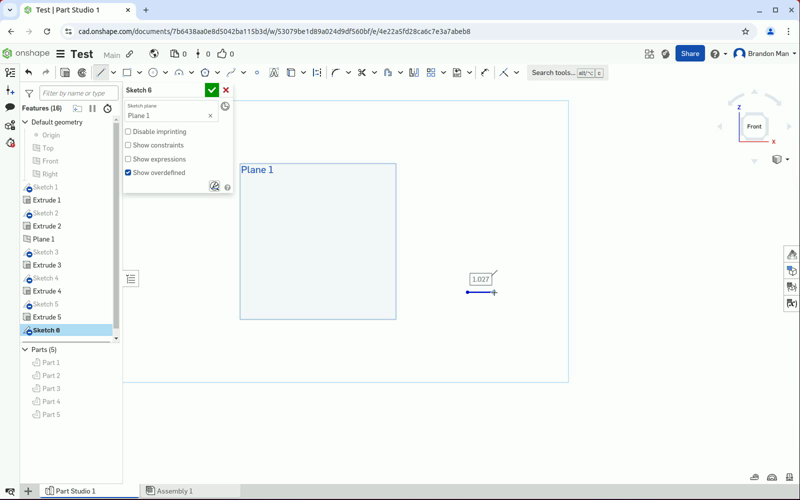
scroll(-6)
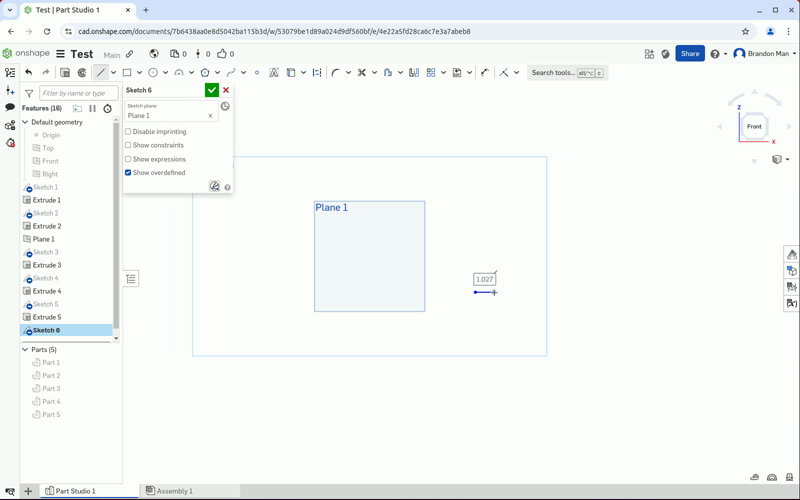
scroll(-6)
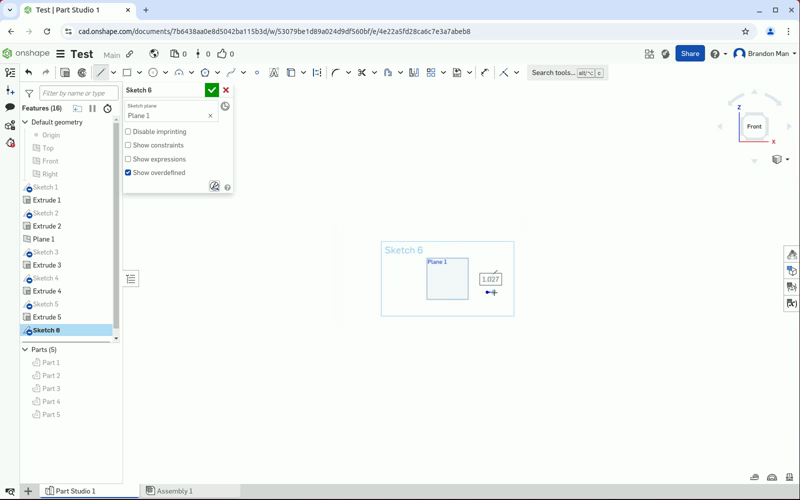
scroll(-6)
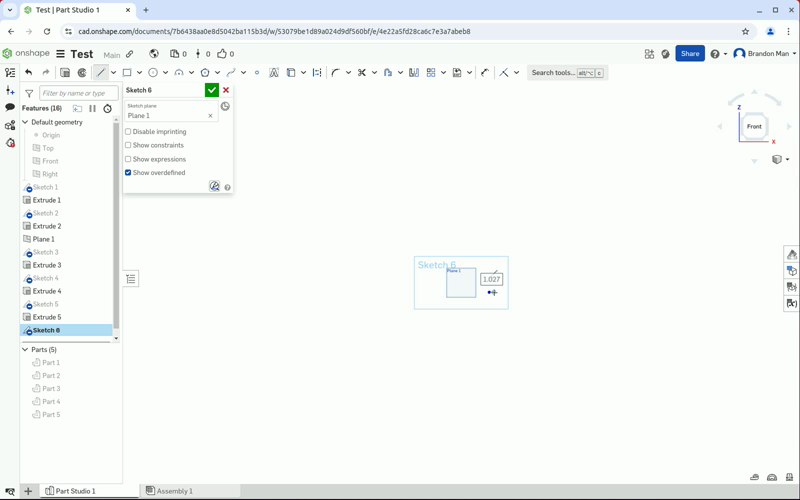
key_up(shift)
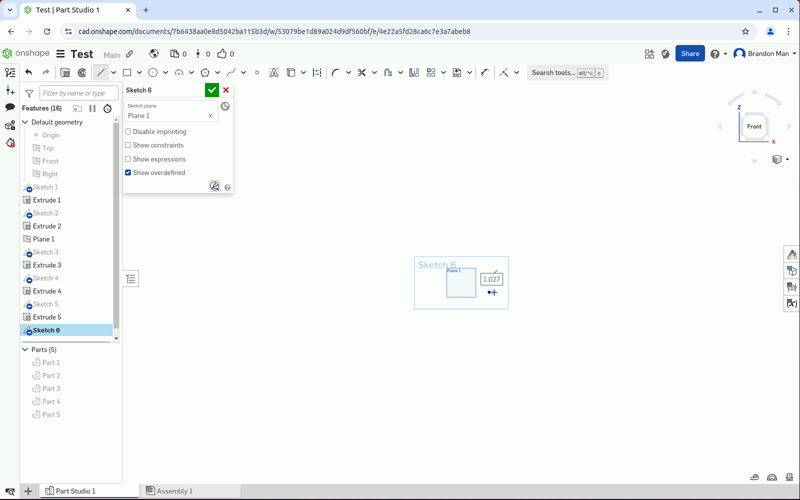
key_down(shift)
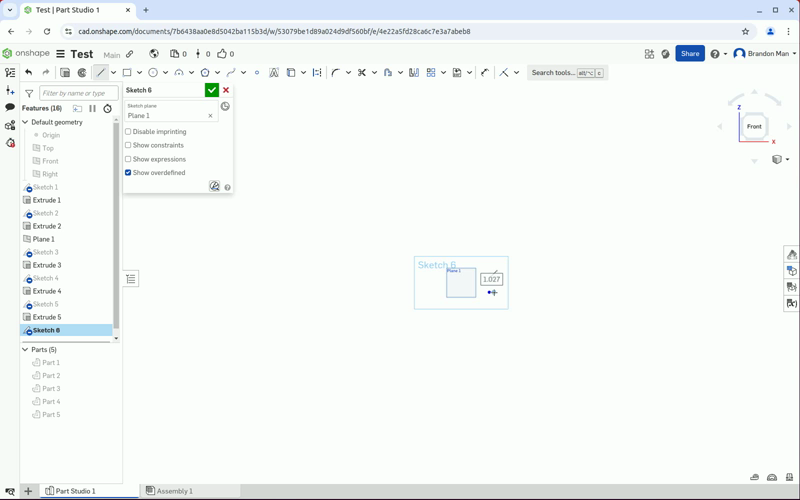
mouse_move(524, 292)
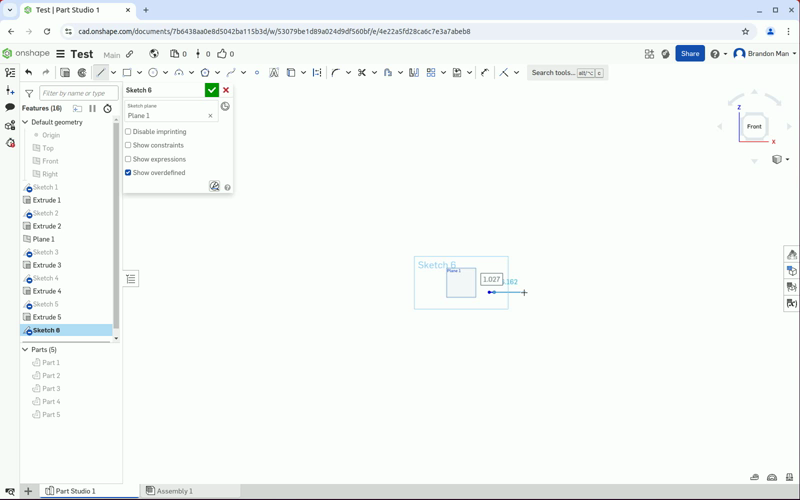
mouse_move(494, 285)
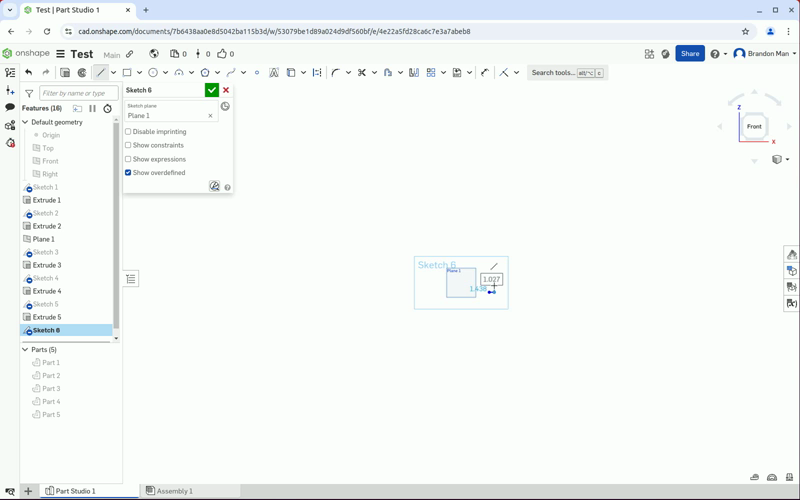
scroll(6)
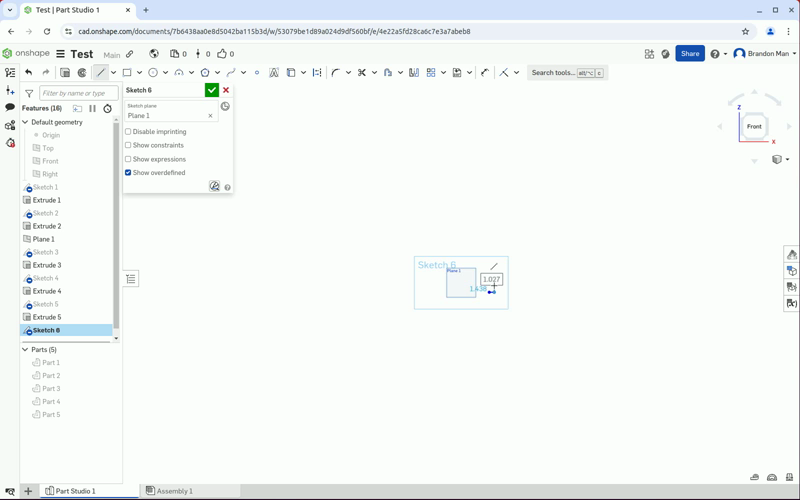
scroll(6)
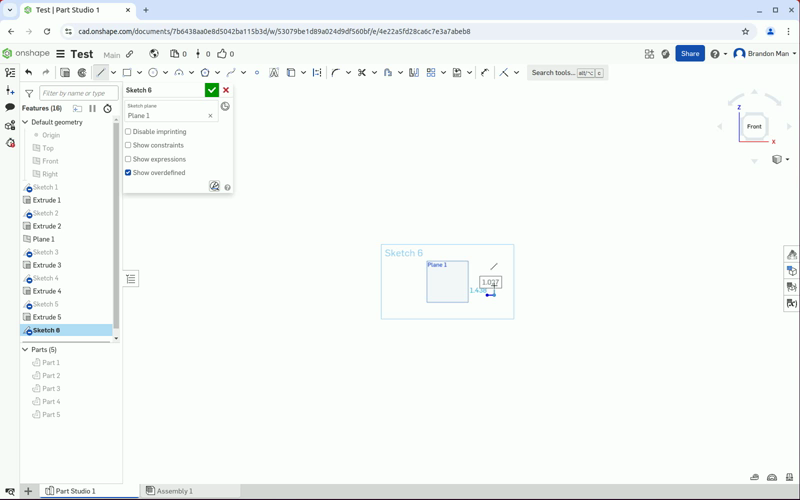
scroll(6)
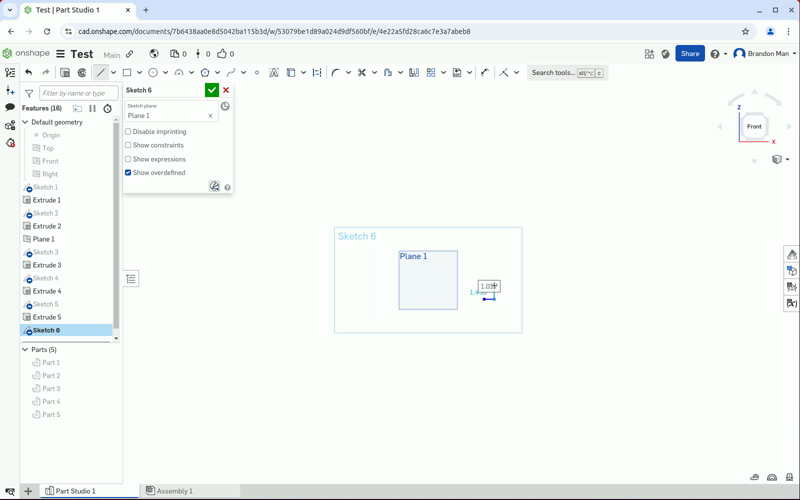
scroll(6)
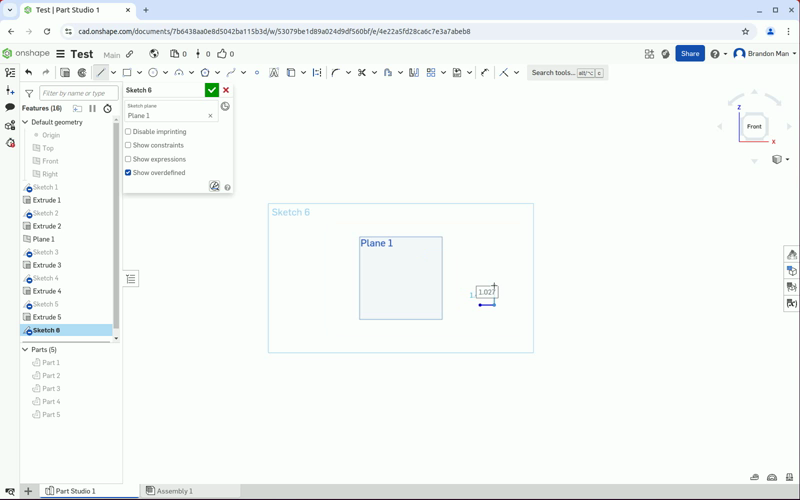
scroll(6)
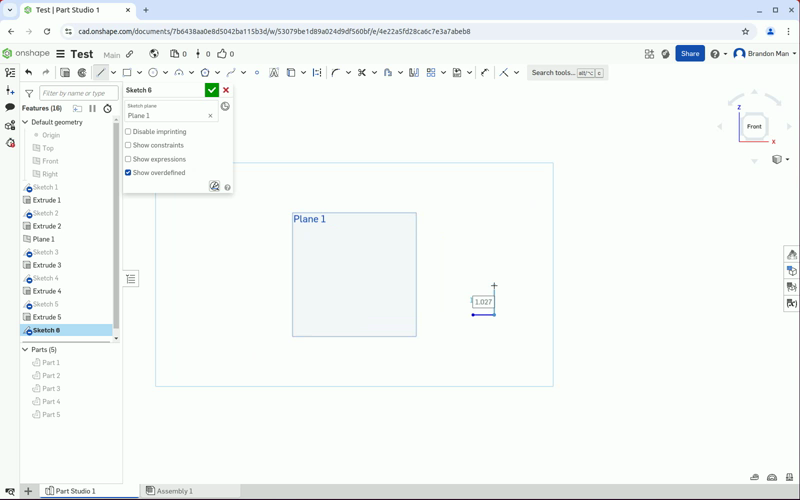
scroll(6)
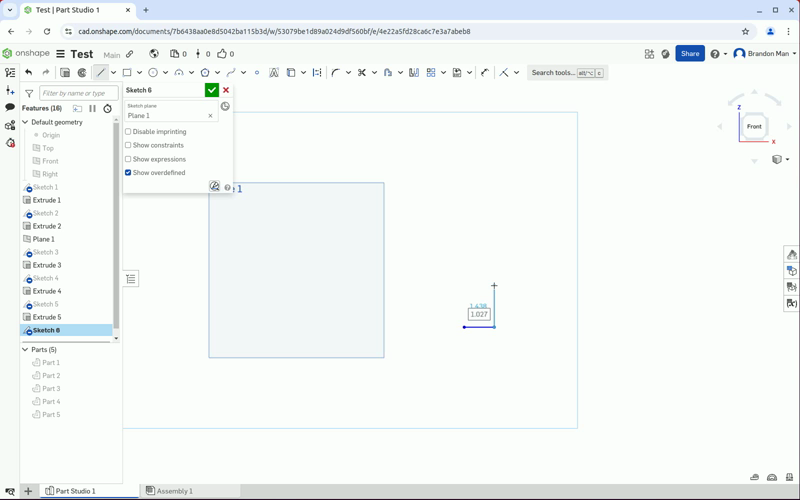
scroll(6)
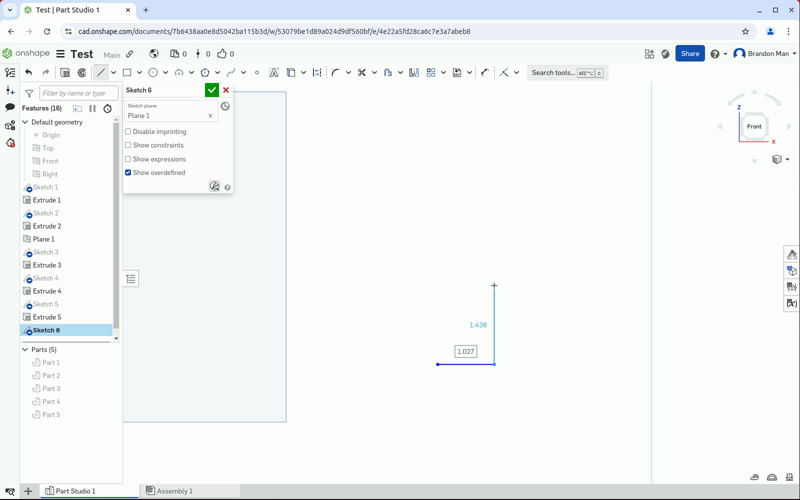
click(494, 285)
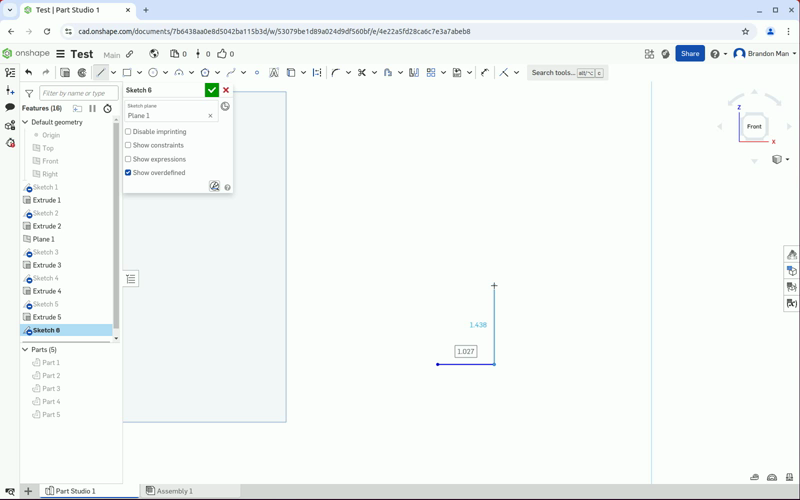
scroll(-6)
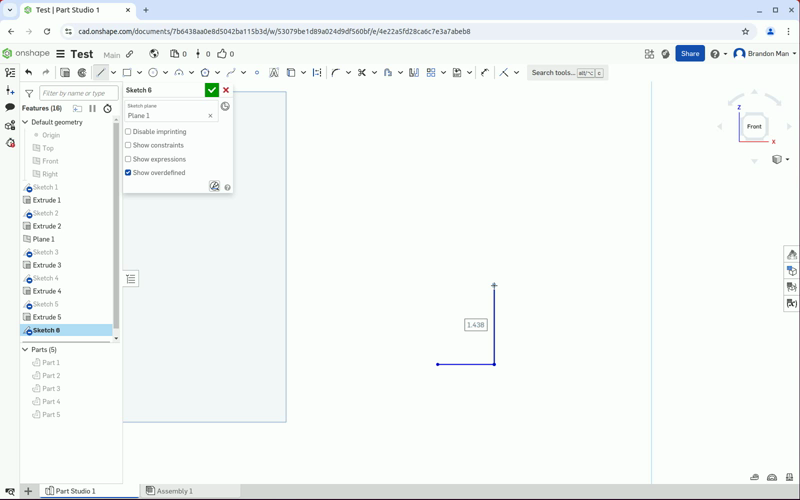
scroll(-6)
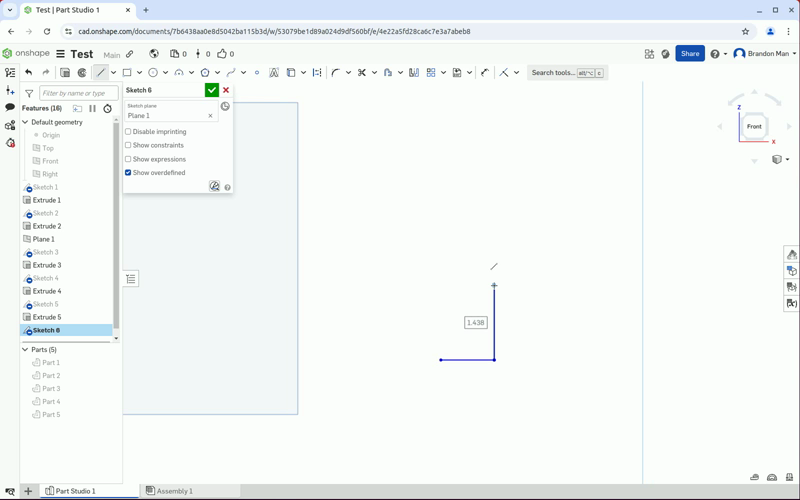
scroll(-6)
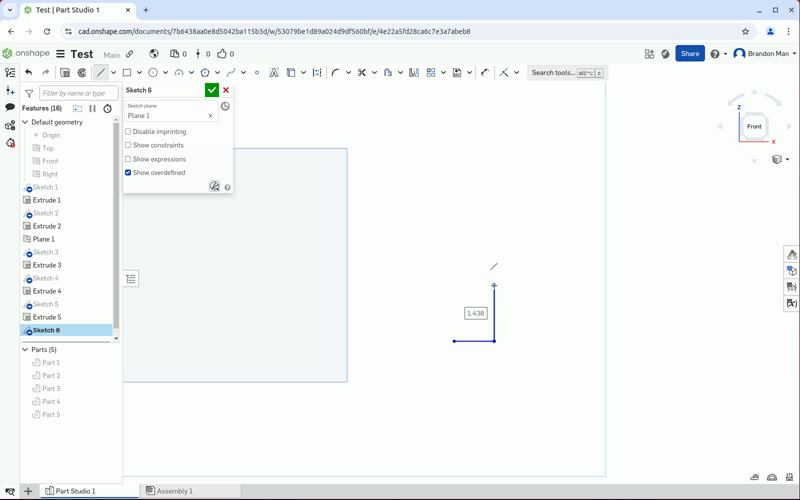
scroll(-6)
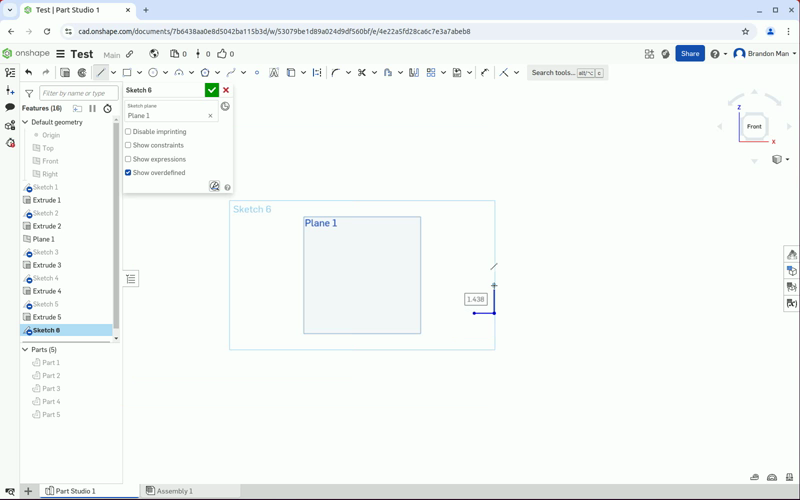
scroll(-6)
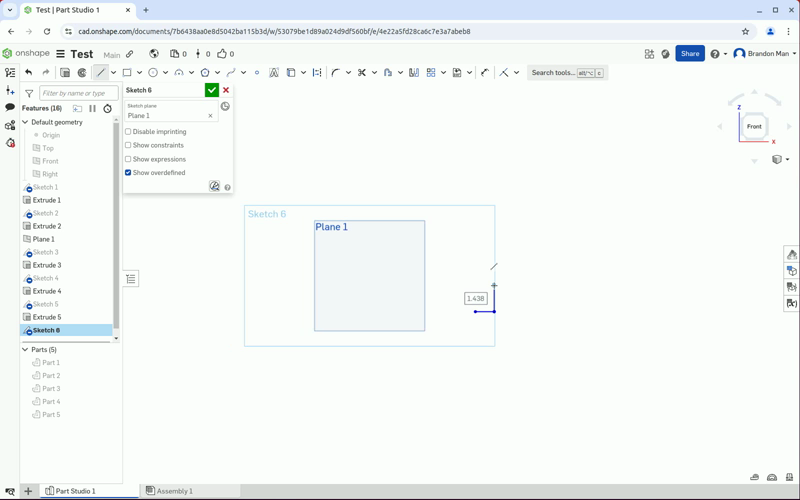
scroll(-6)
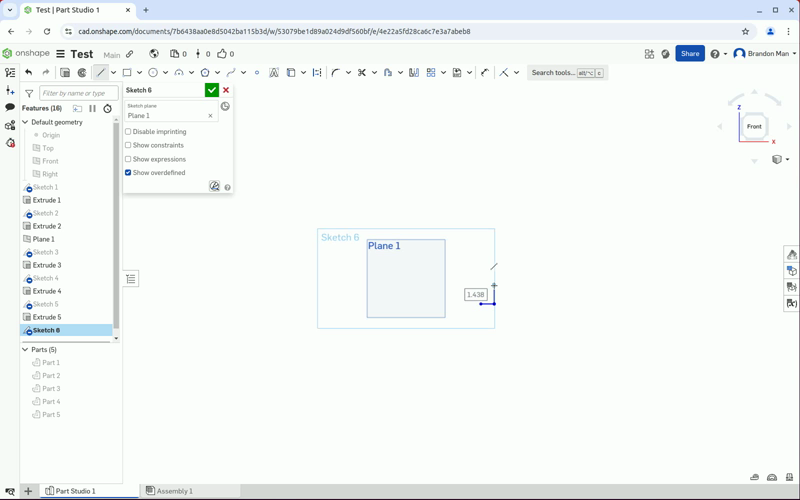
scroll(-6)
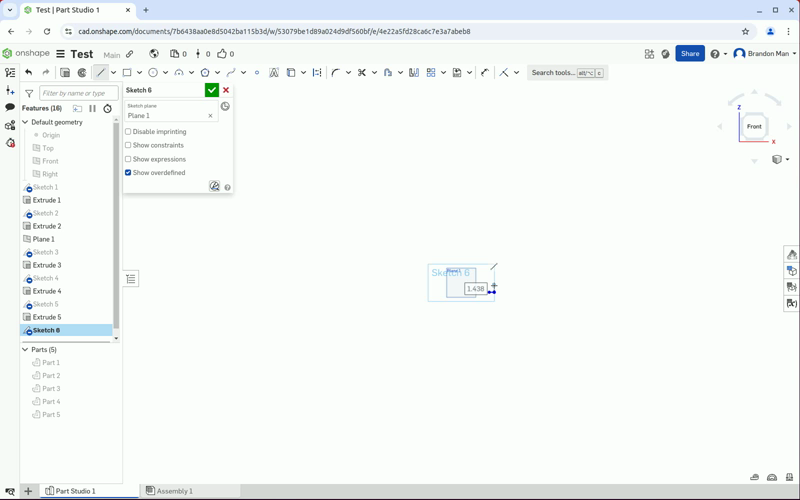
key_up(shift)
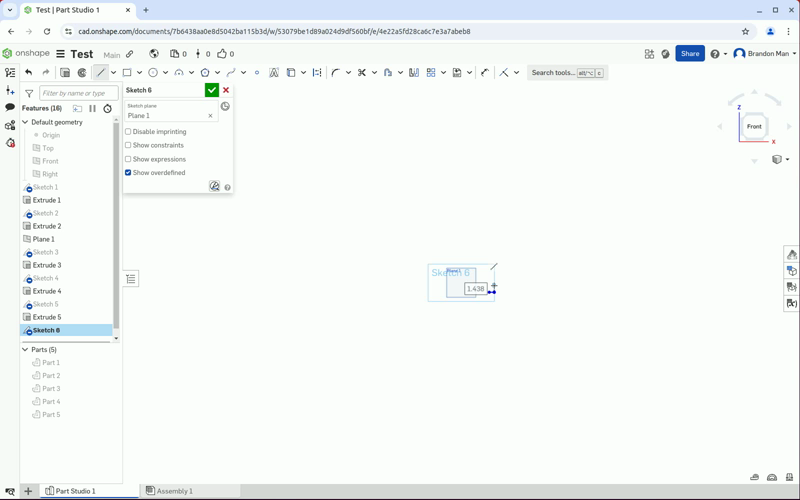
key_down(shift)
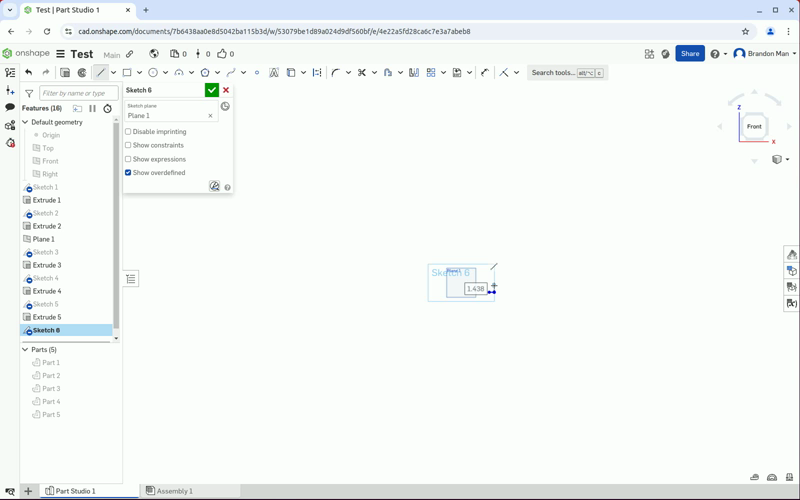
mouse_move(524, 285)
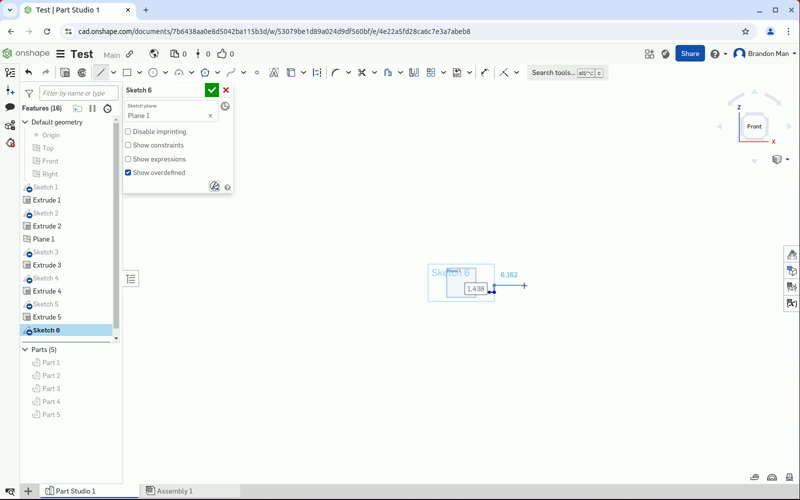
mouse_move(489, 285)
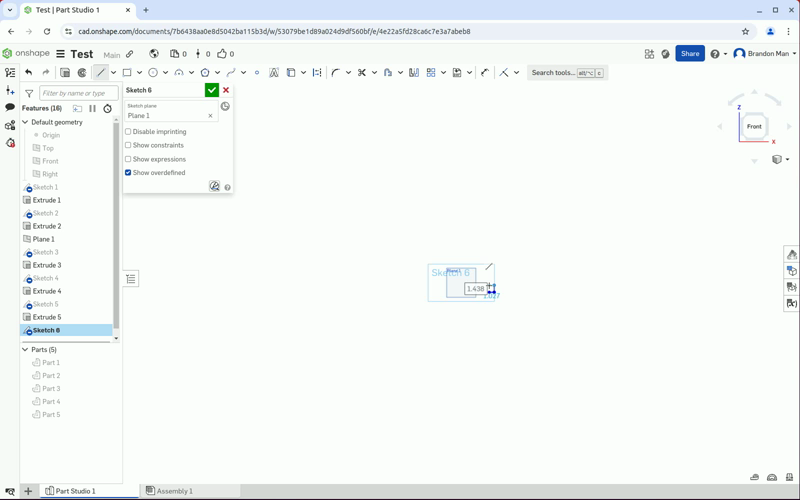
scroll(6)
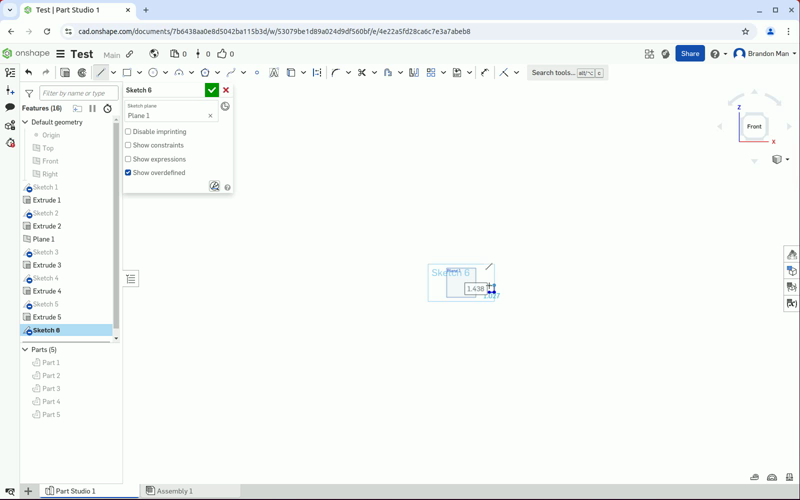
scroll(6)
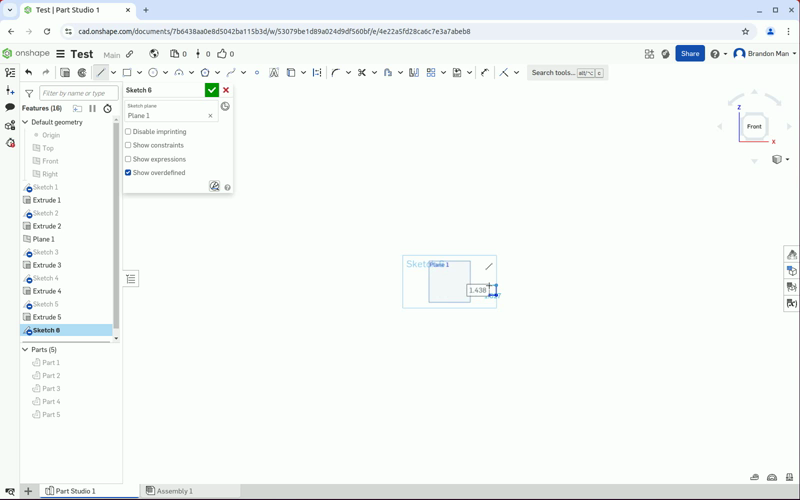
scroll(6)
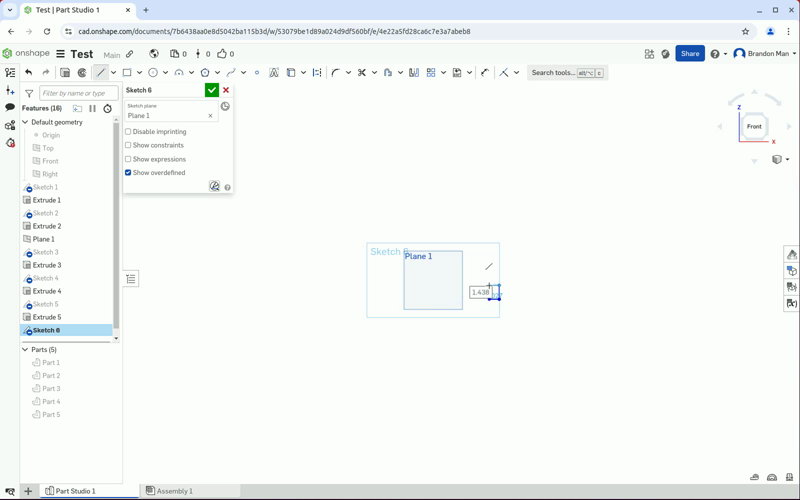
scroll(6)
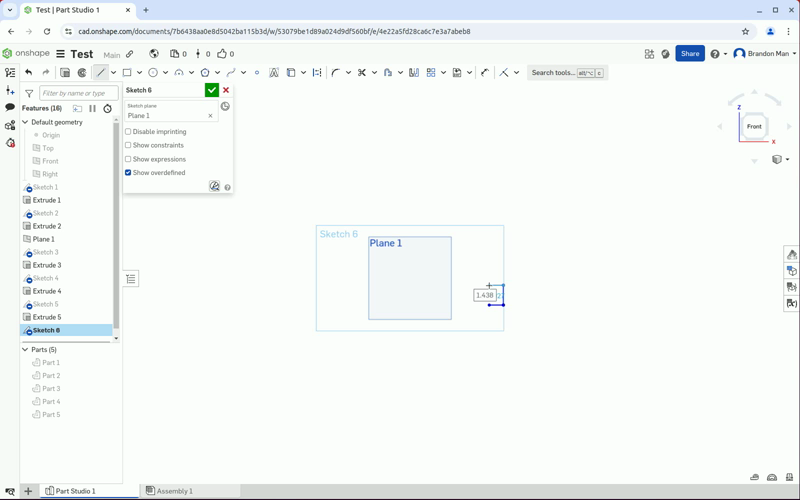
scroll(6)
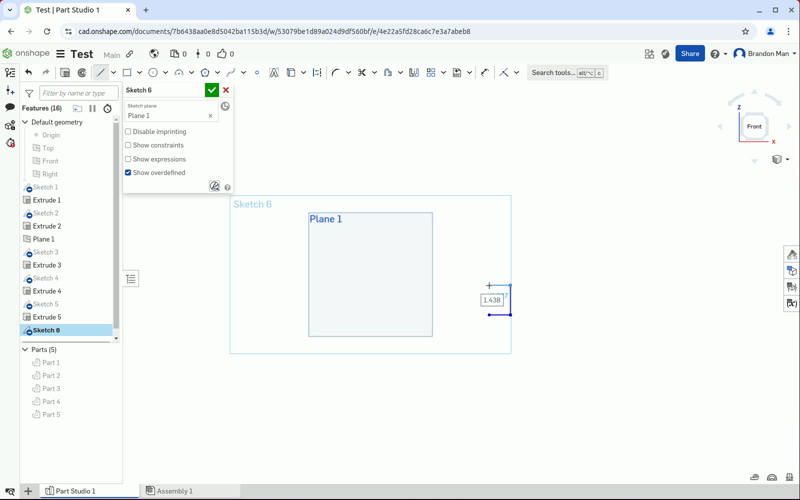
scroll(6)
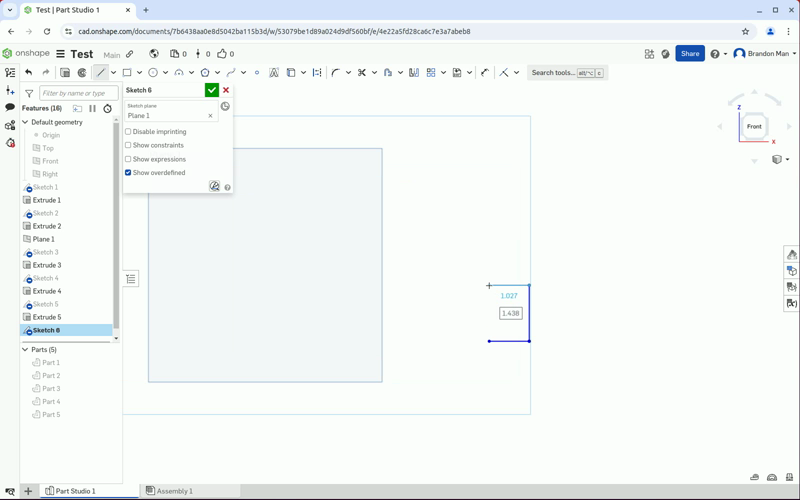
scroll(6)
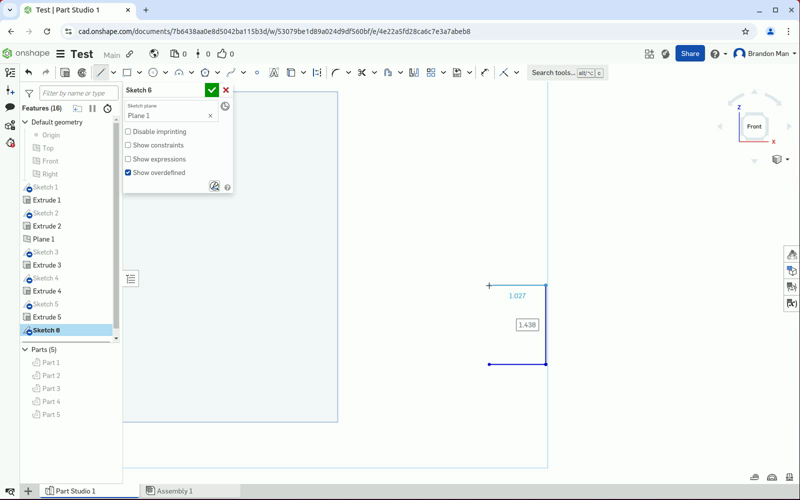
click(489, 285)
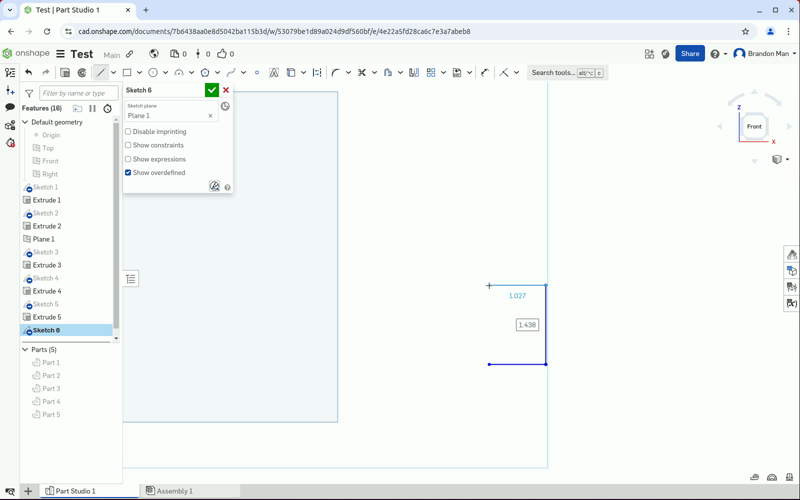
scroll(-6)
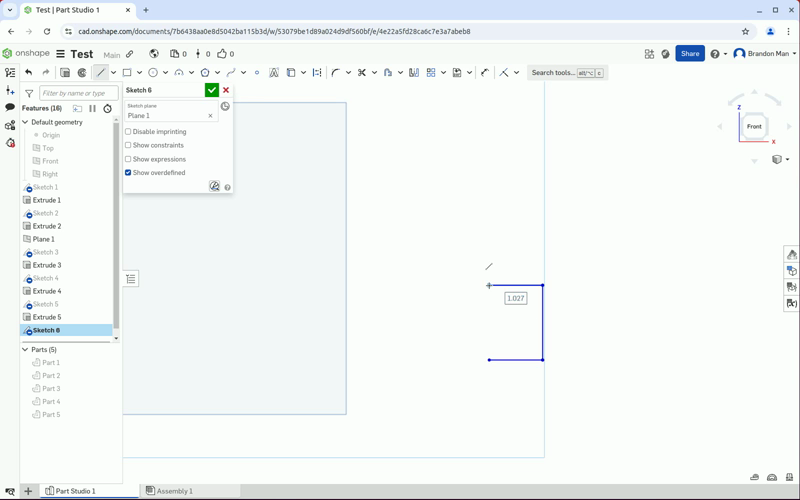
scroll(-6)
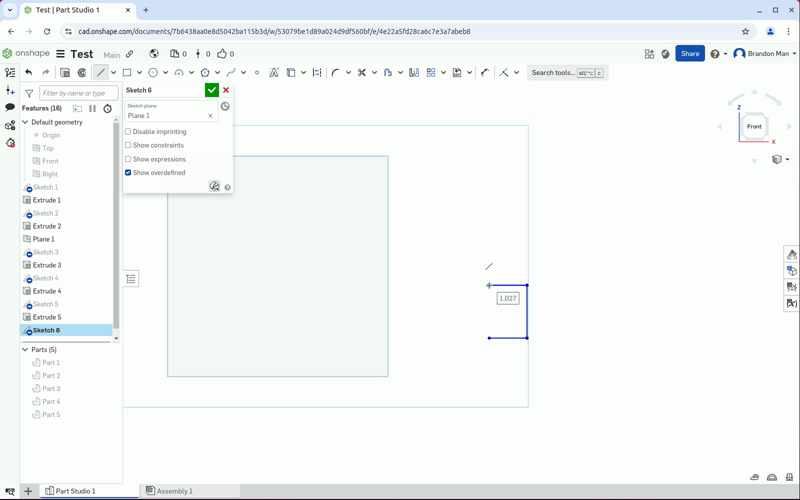
scroll(-6)
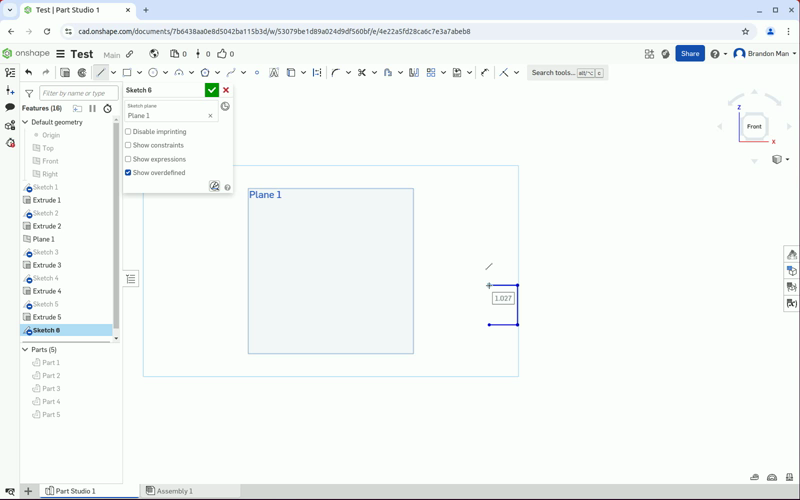
scroll(-6)
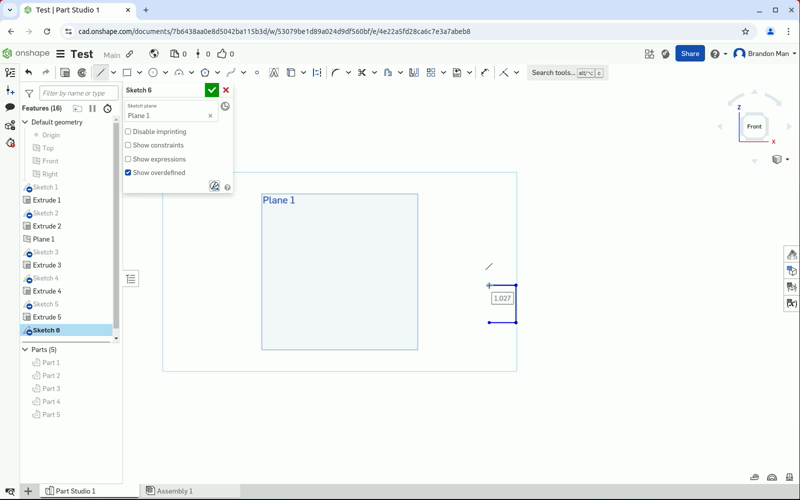
scroll(-6)
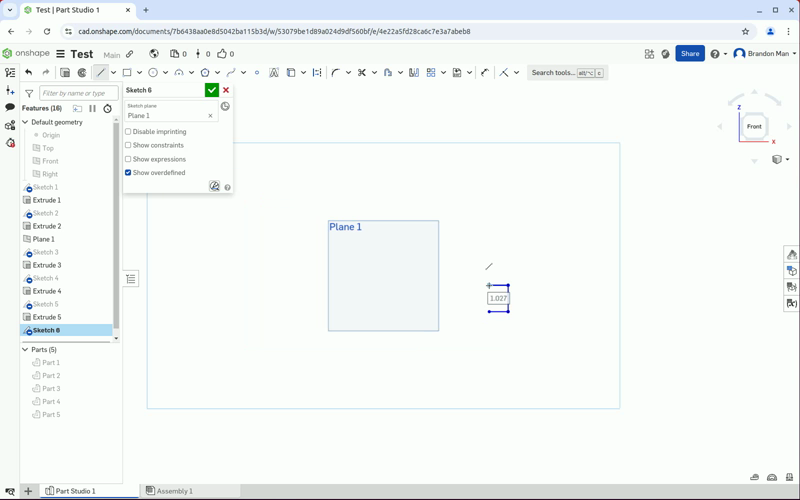
scroll(-6)
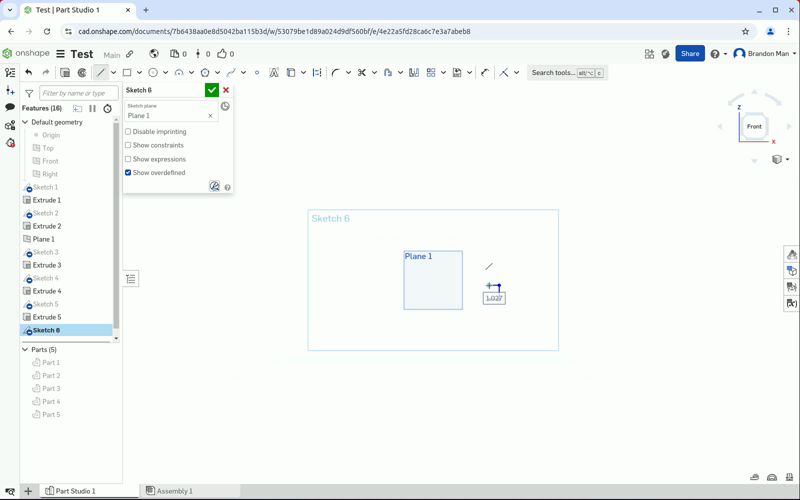
scroll(-6)
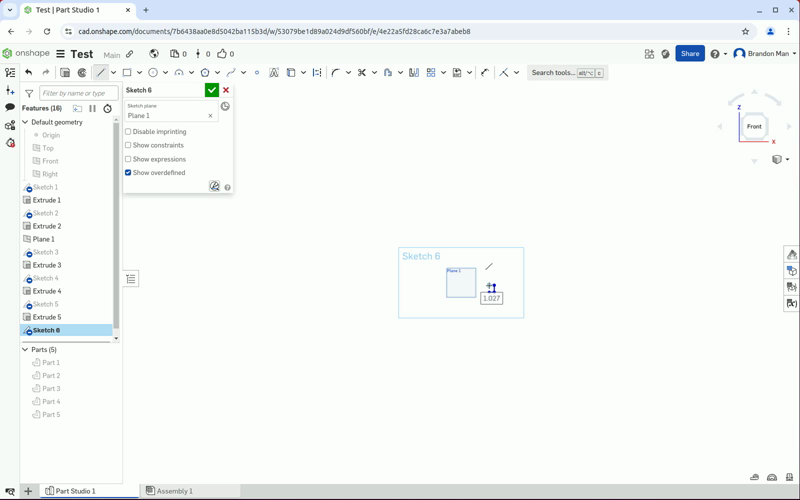
key_up(shift)
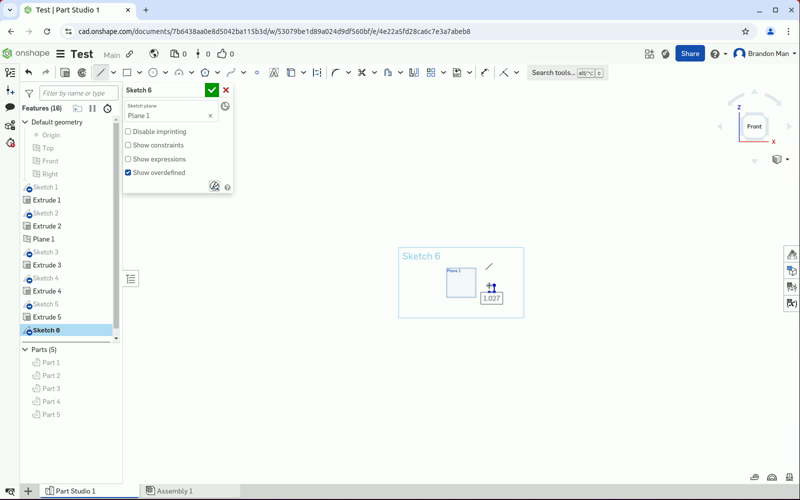
mouse_move(519, 285)
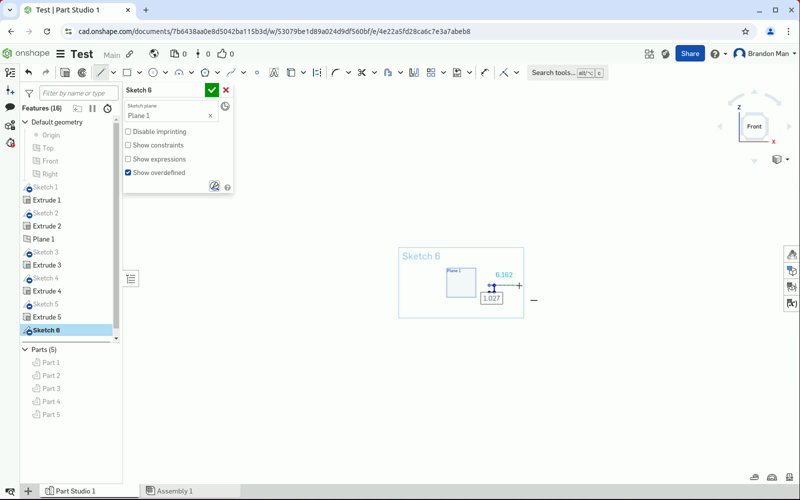
key_down(shift)
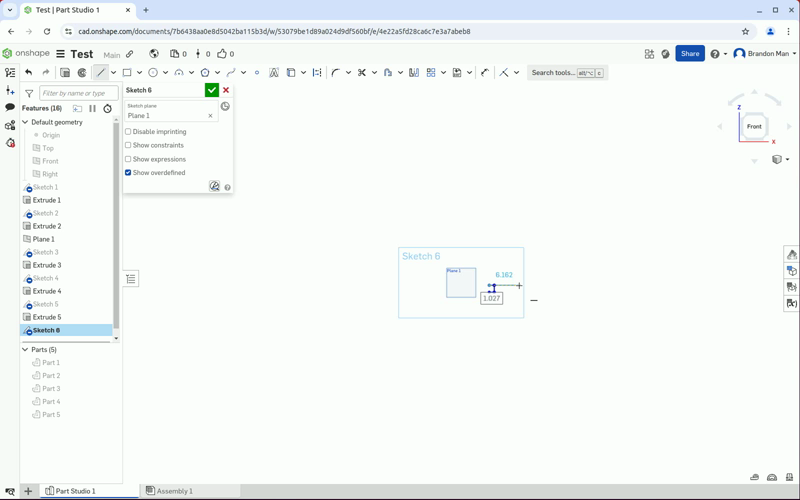
mouse_move(489, 292)
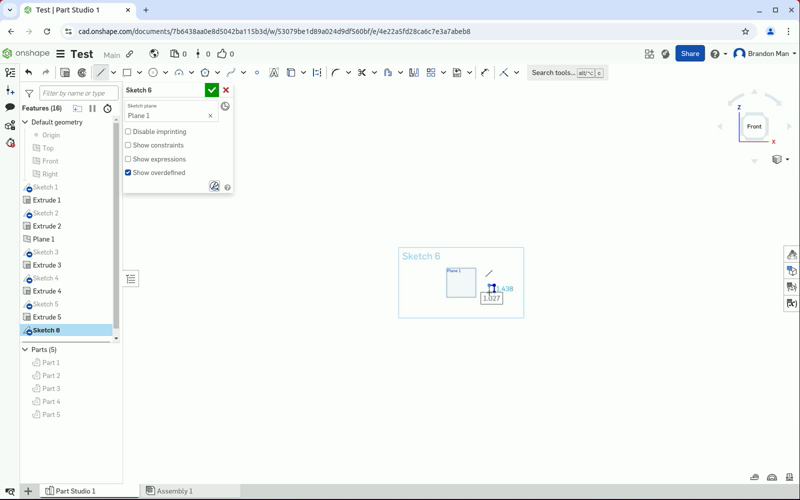
scroll(6)
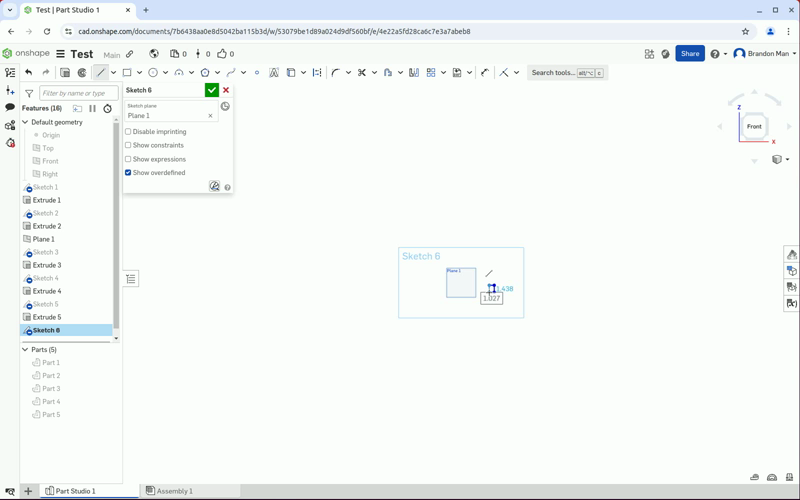
scroll(6)
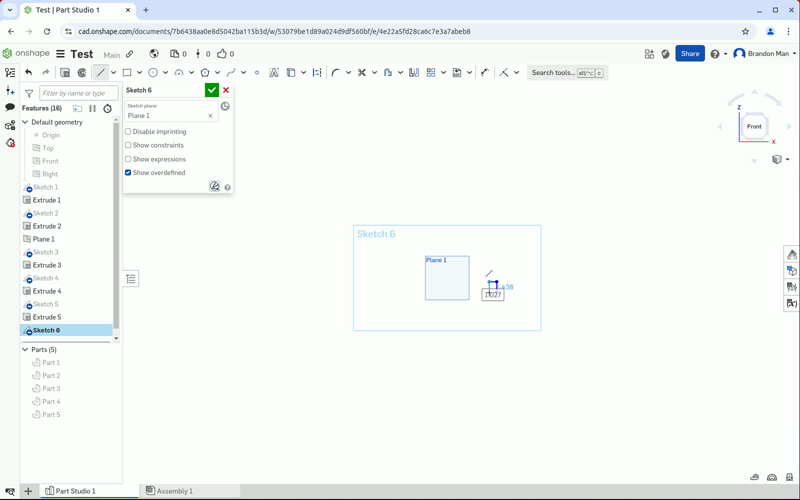
scroll(6)
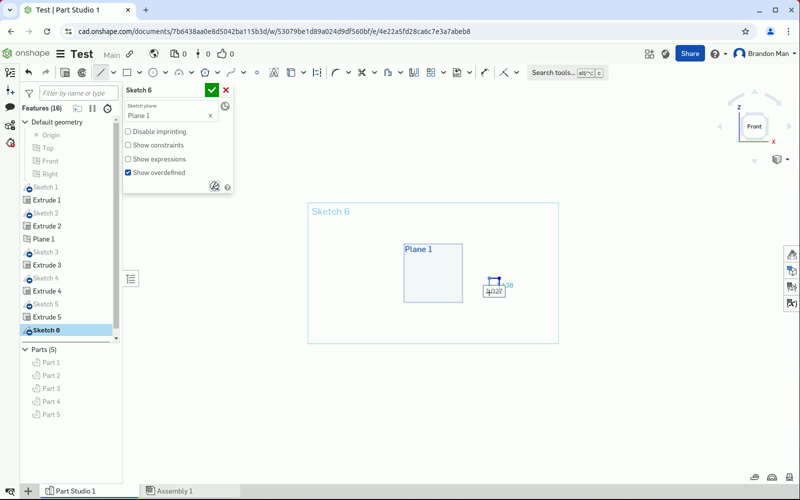
scroll(6)
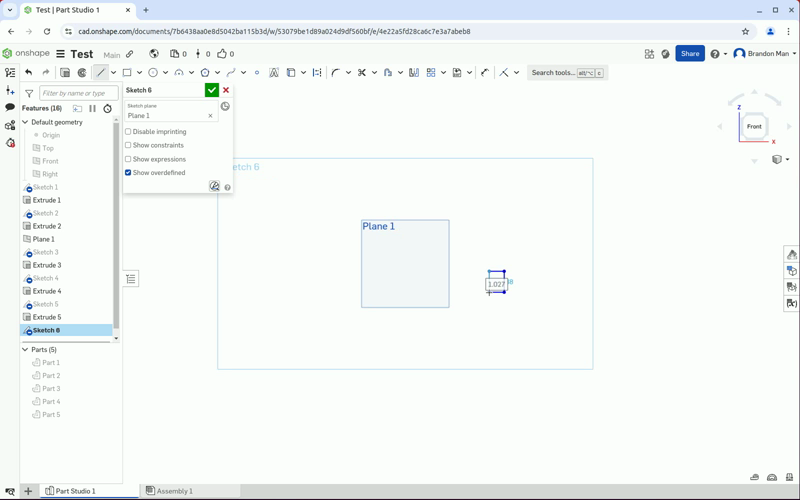
scroll(6)
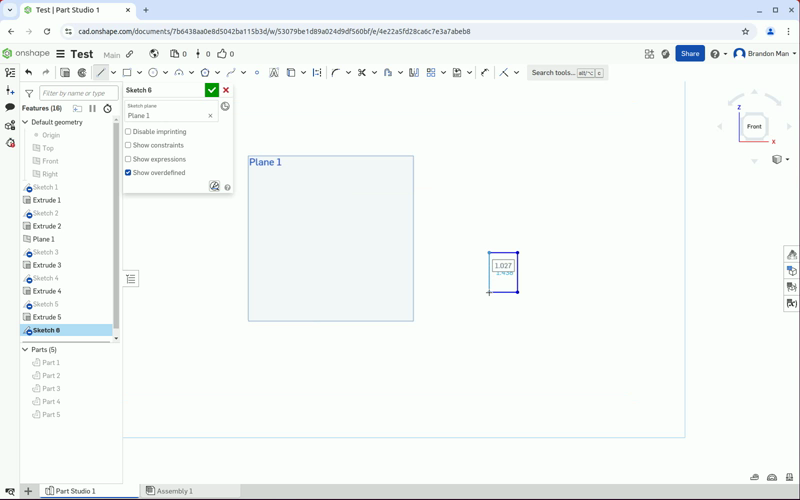
scroll(6)
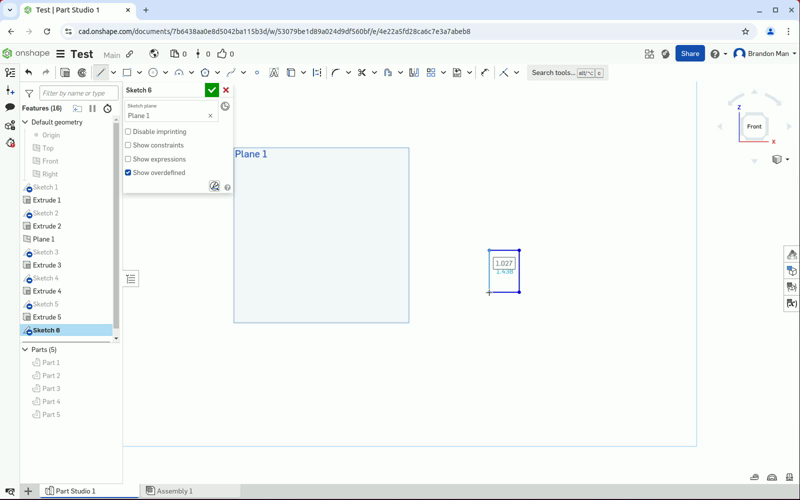
scroll(6)
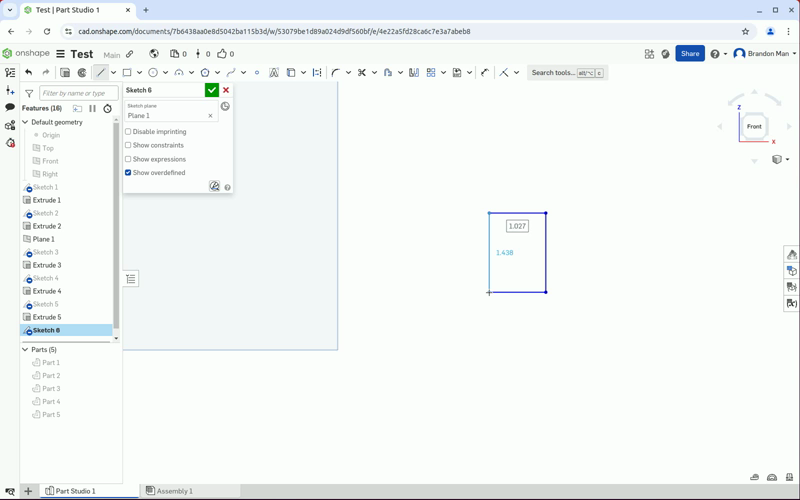
key_up(shift)
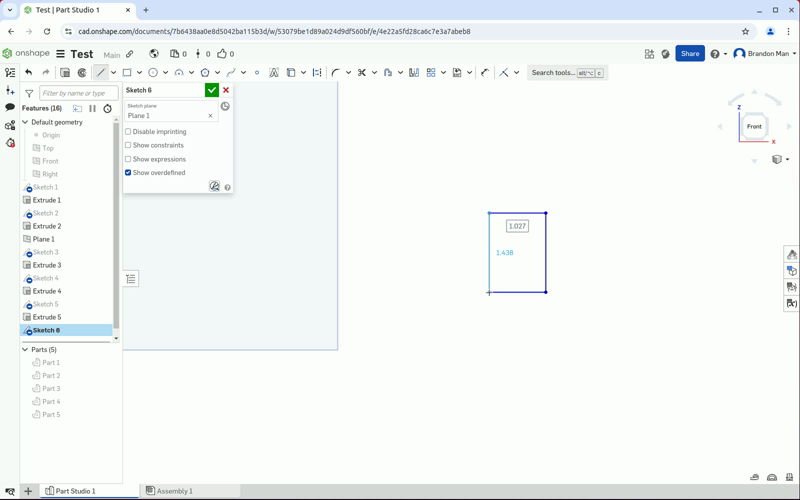
click(489, 292)
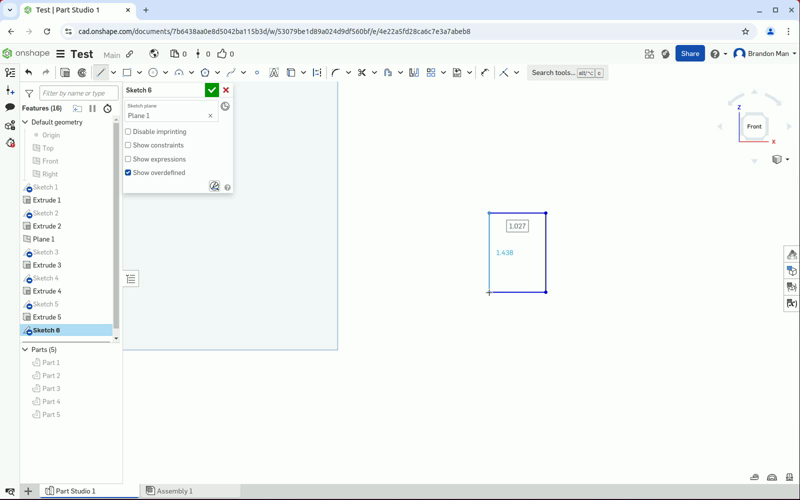
scroll(-6)
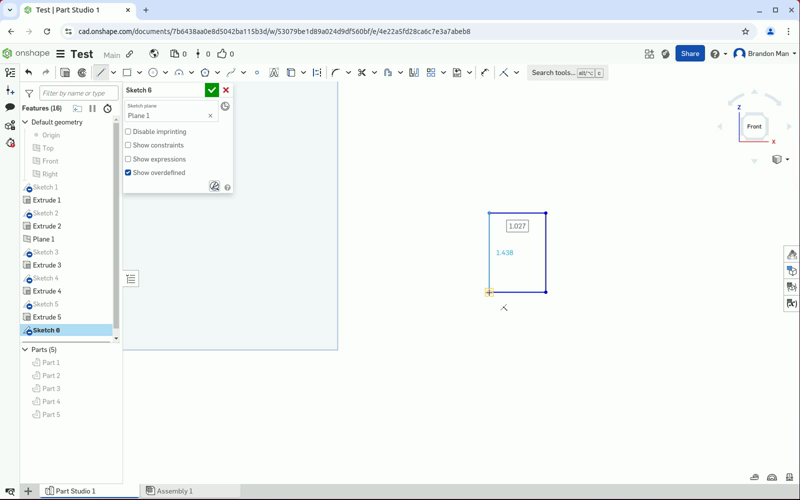
scroll(-6)
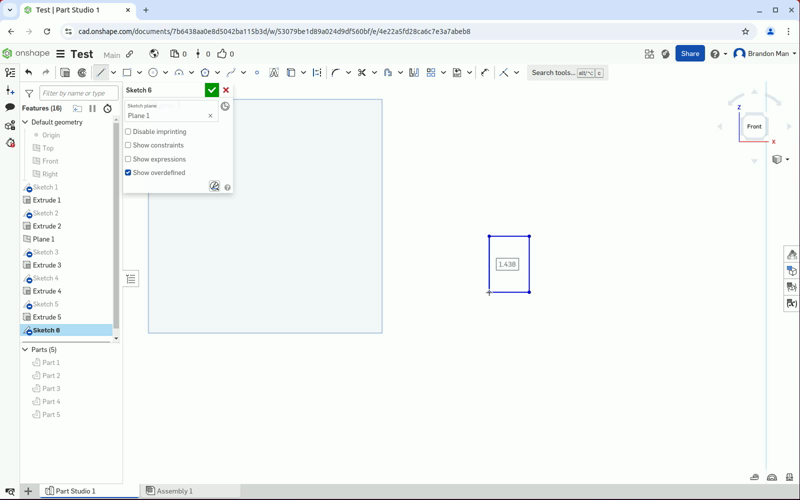
scroll(-6)
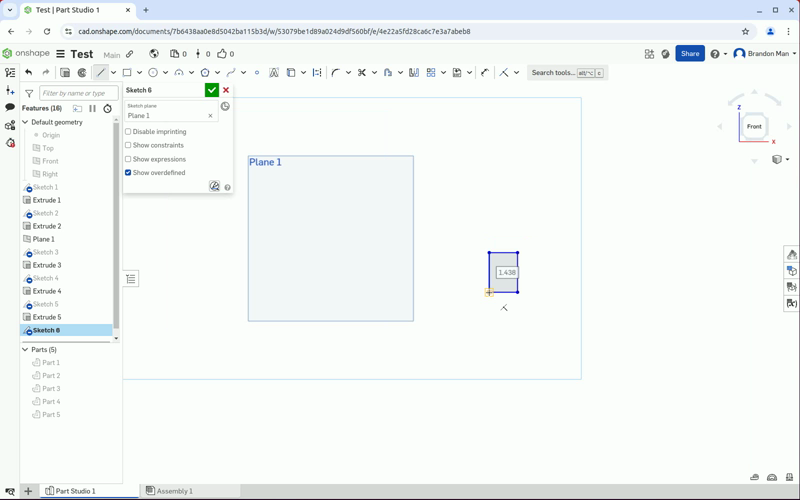
scroll(-6)
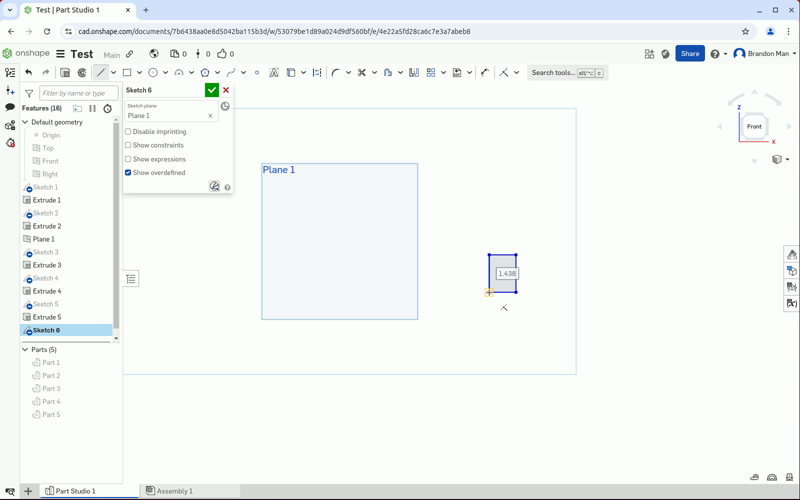
scroll(-6)
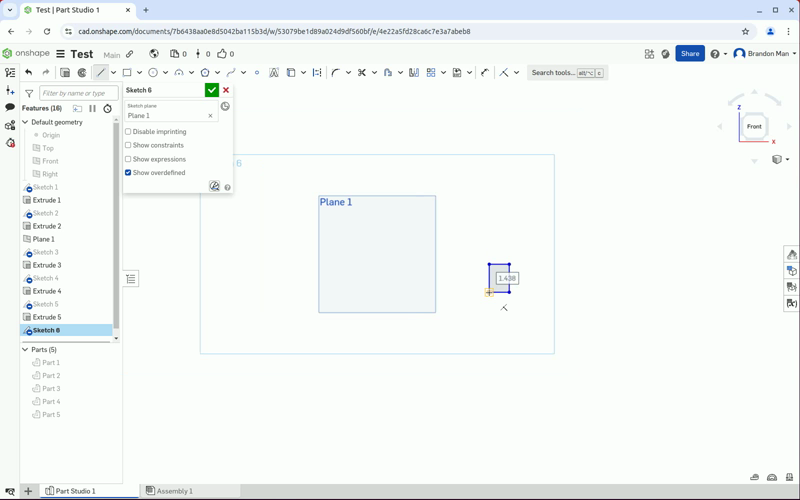
scroll(-6)
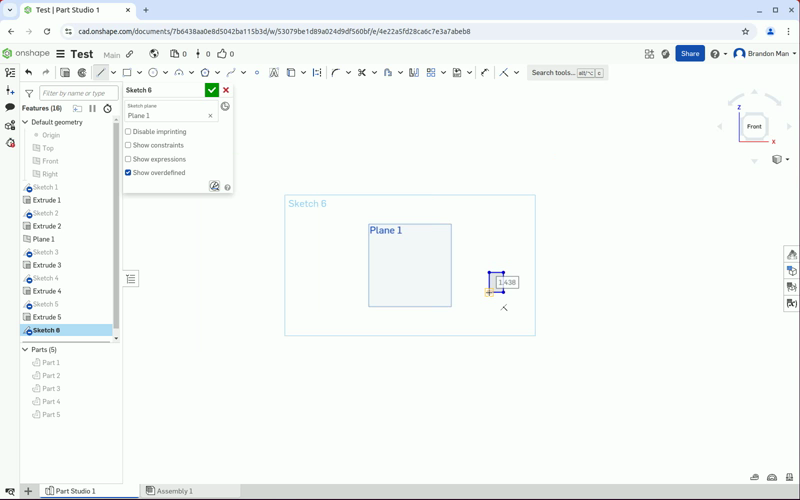
scroll(-6)
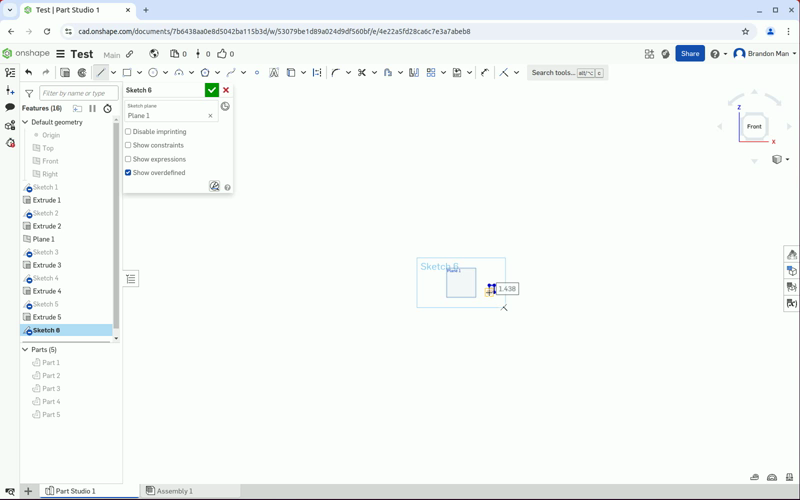
key(esc)
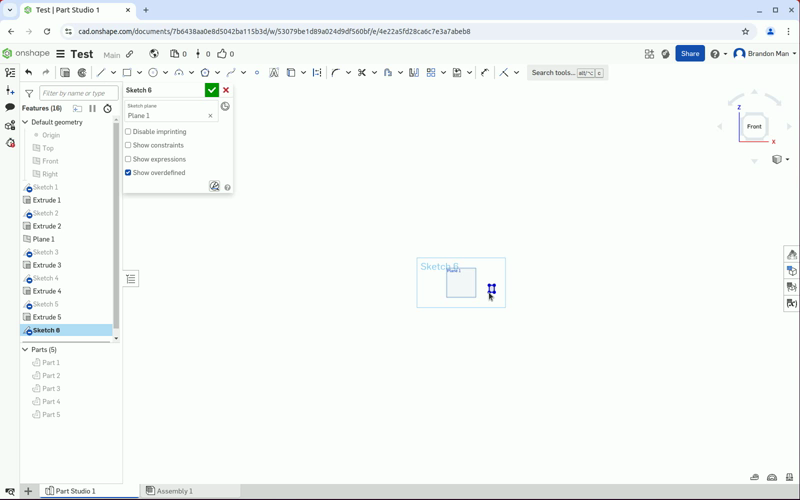
mouse_move(490, 288)
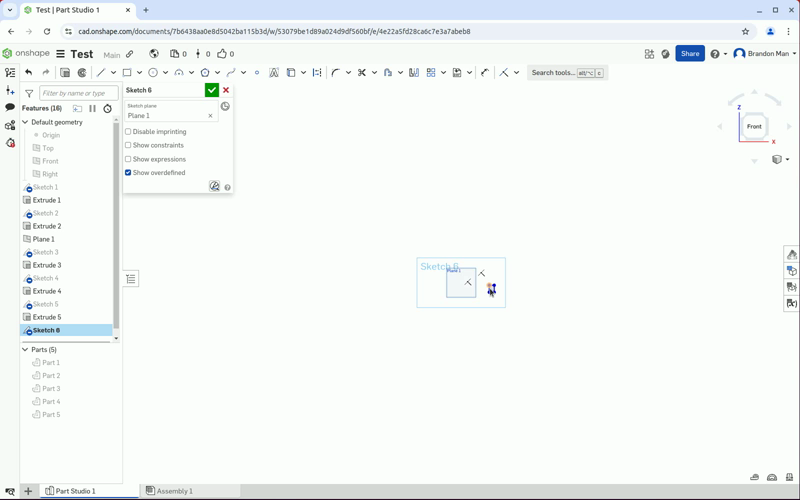
scroll(6)
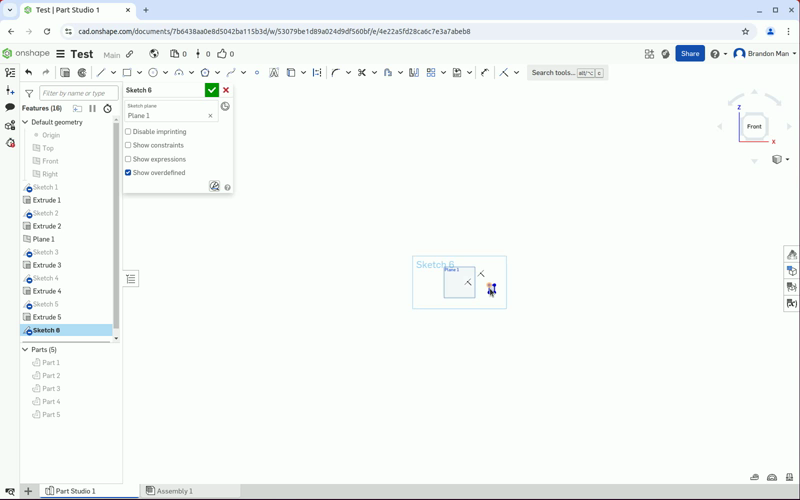
scroll(6)
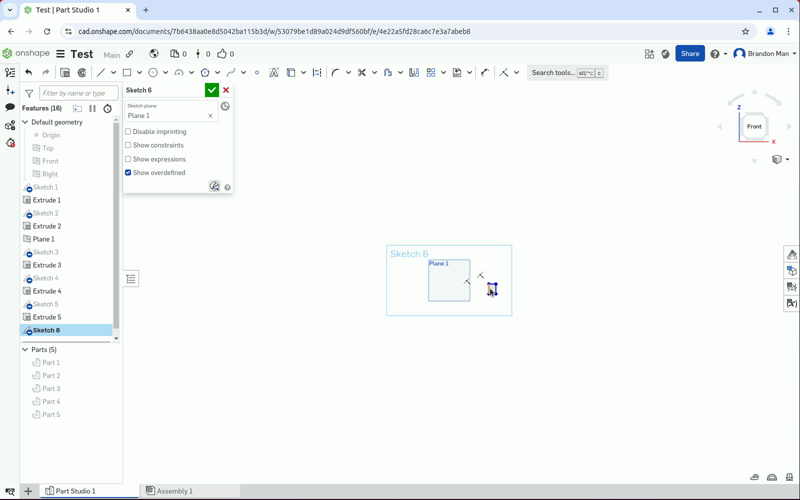
scroll(6)
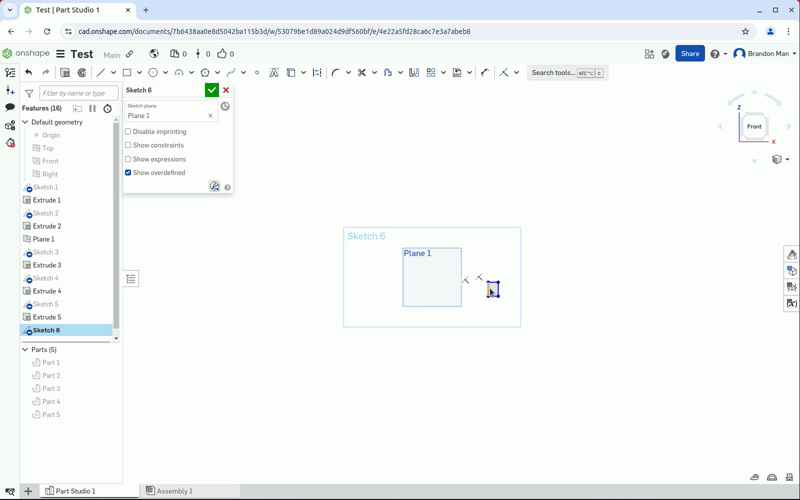
scroll(6)
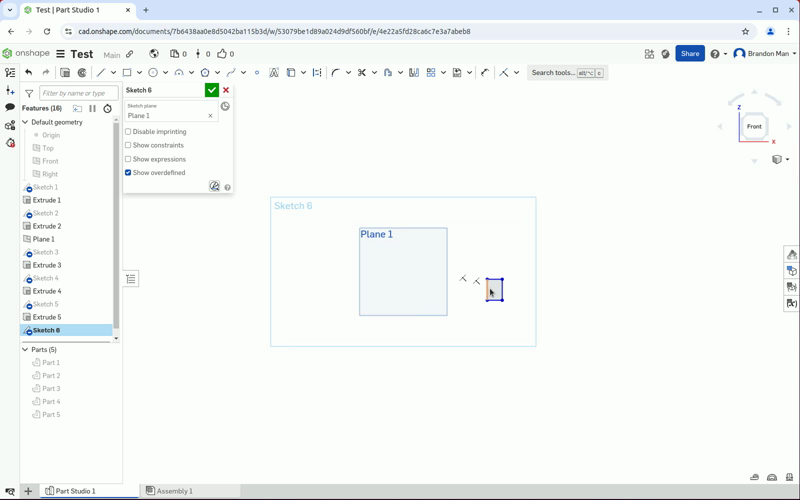
scroll(6)
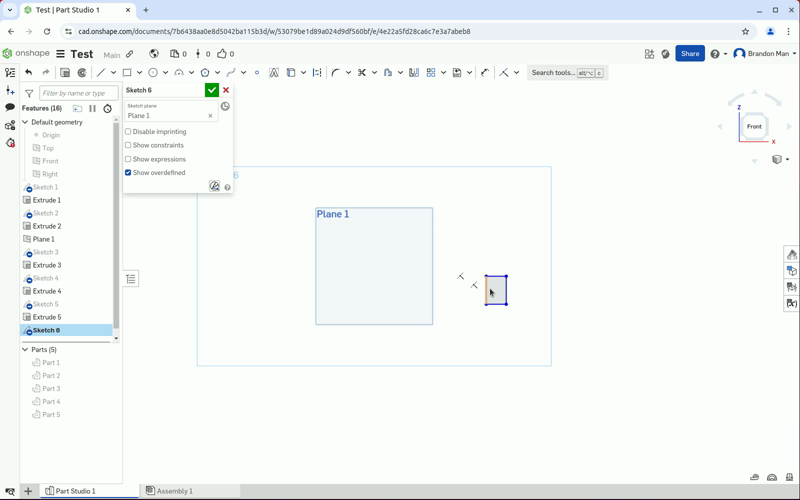
scroll(6)
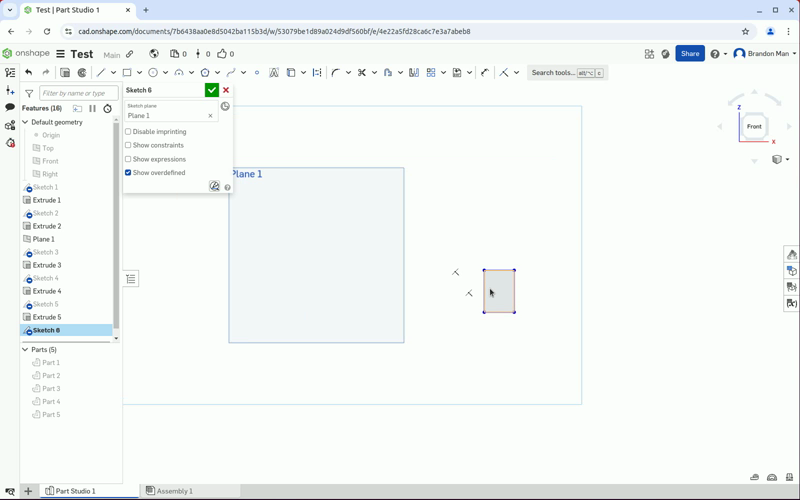
scroll(6)
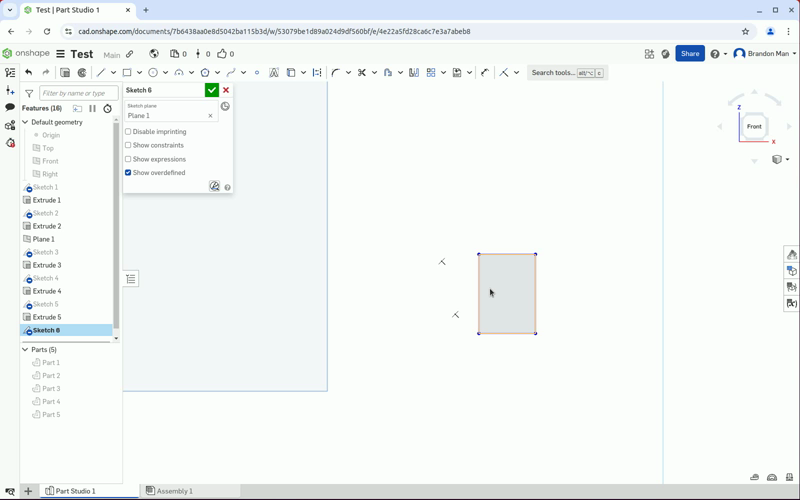
click(490, 288)
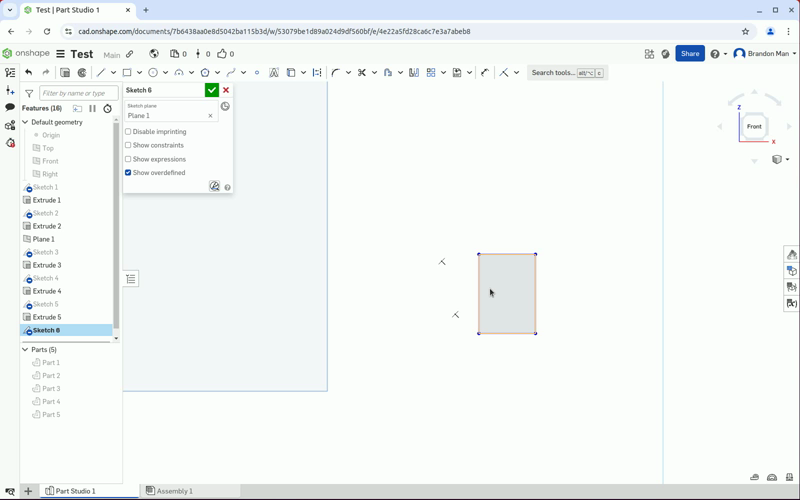
scroll(-6)
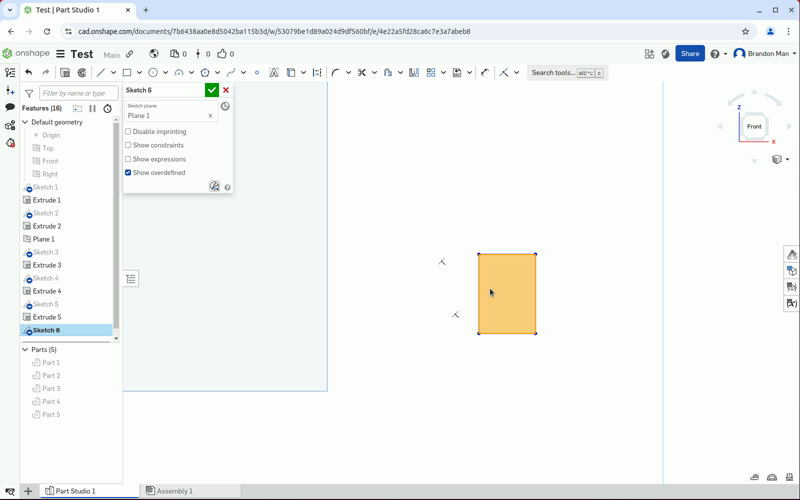
scroll(-6)
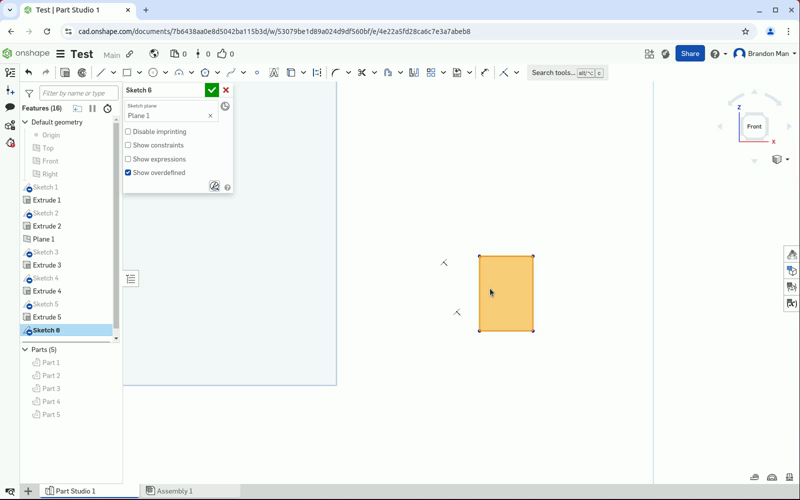
scroll(-6)
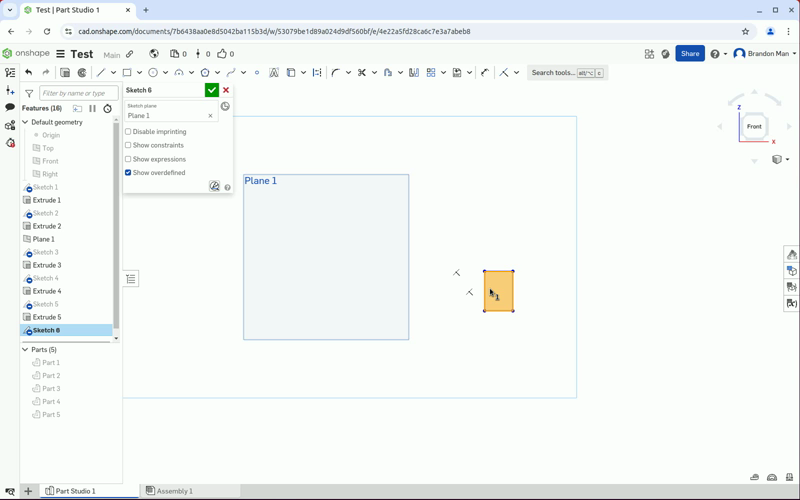
scroll(-6)
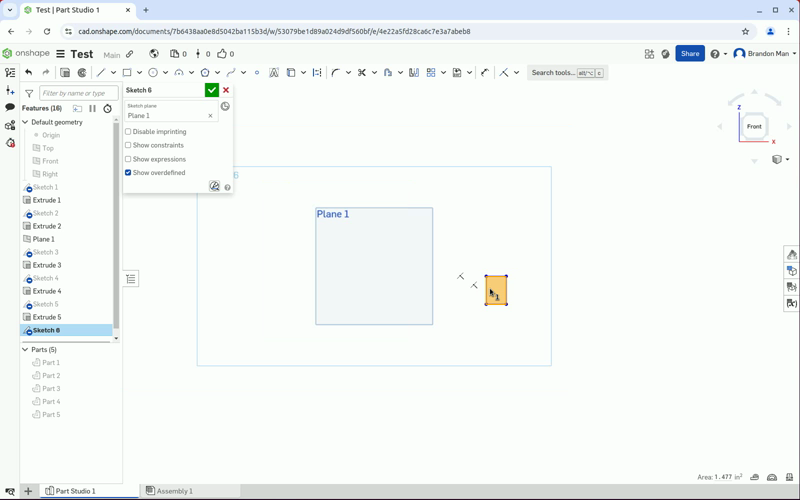
scroll(-6)
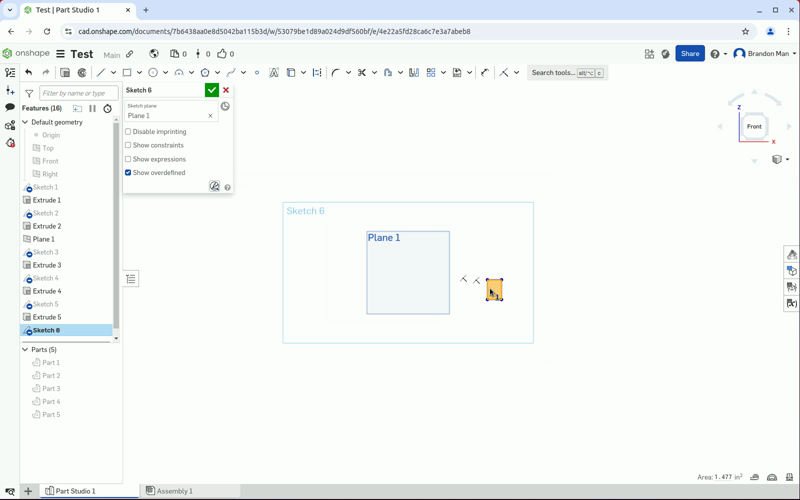
scroll(-6)
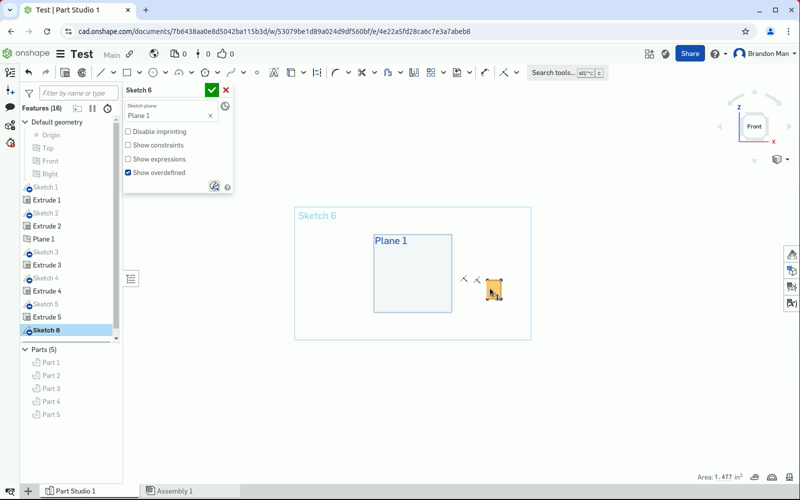
scroll(-6)
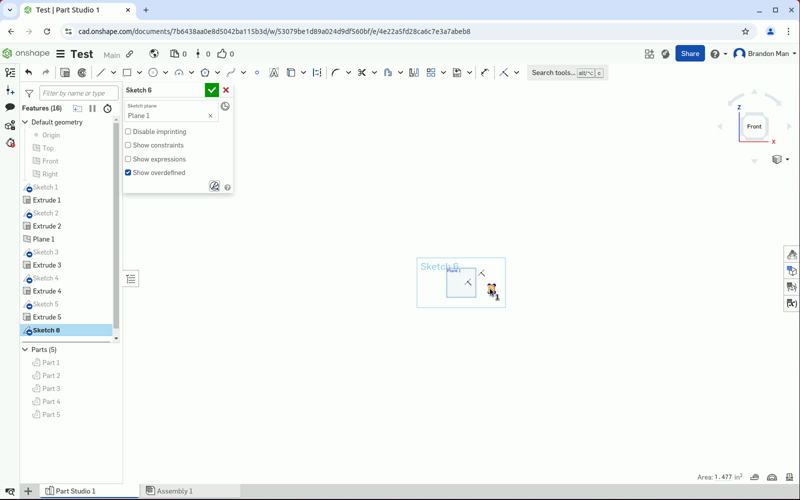
mouse_move(73, 352)
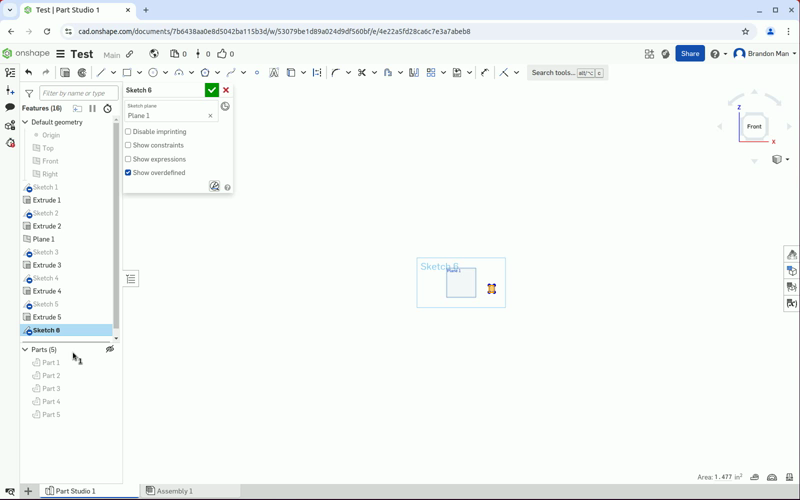
key(shift+y)
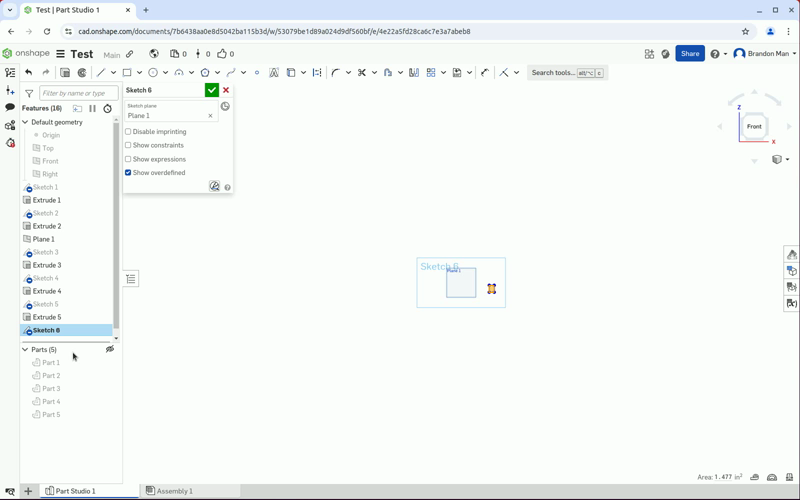
key(shift+e)
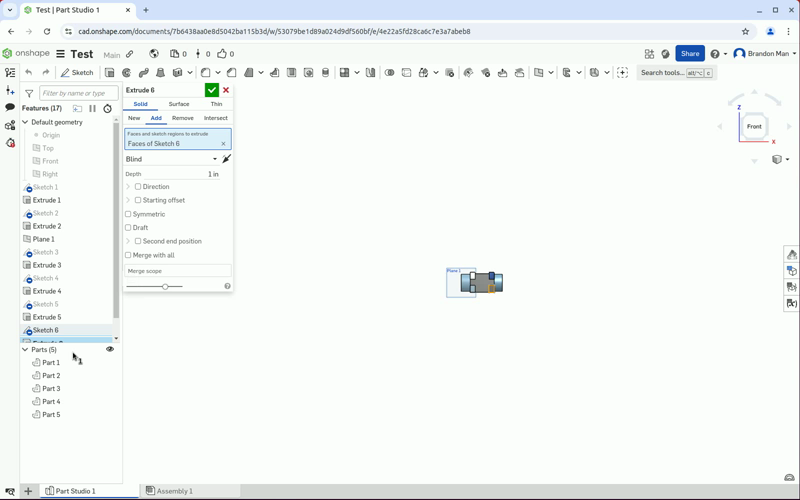
mouse_move(143, 106)
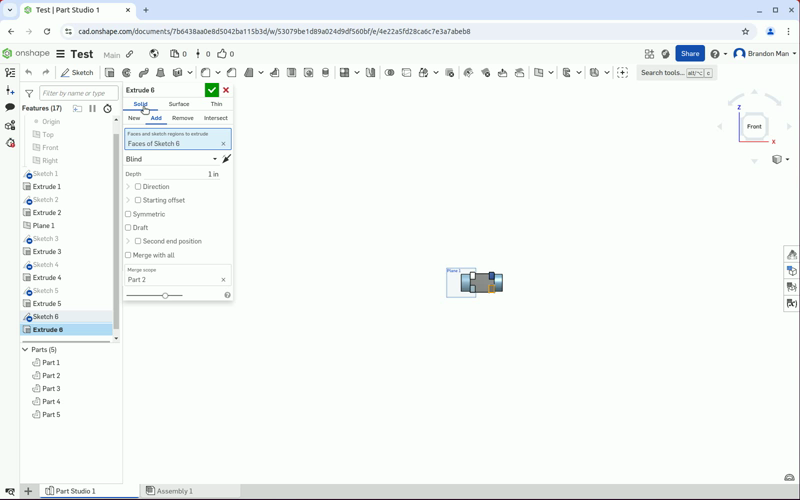
click(143, 106)
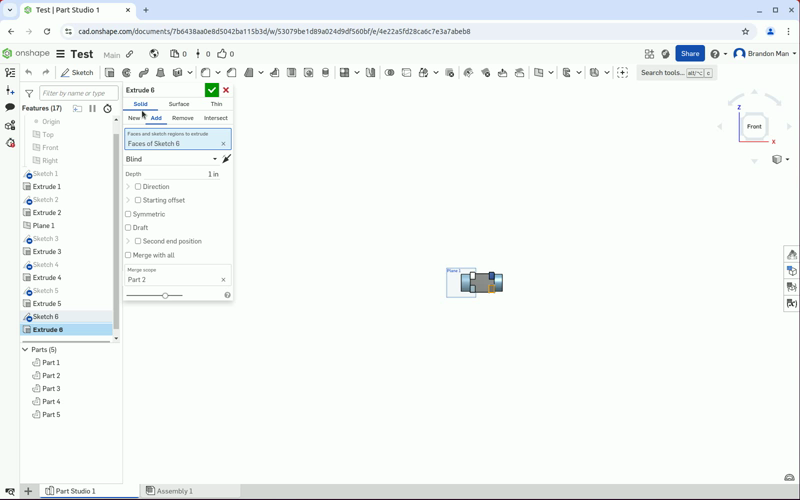
mouse_move(137, 120)
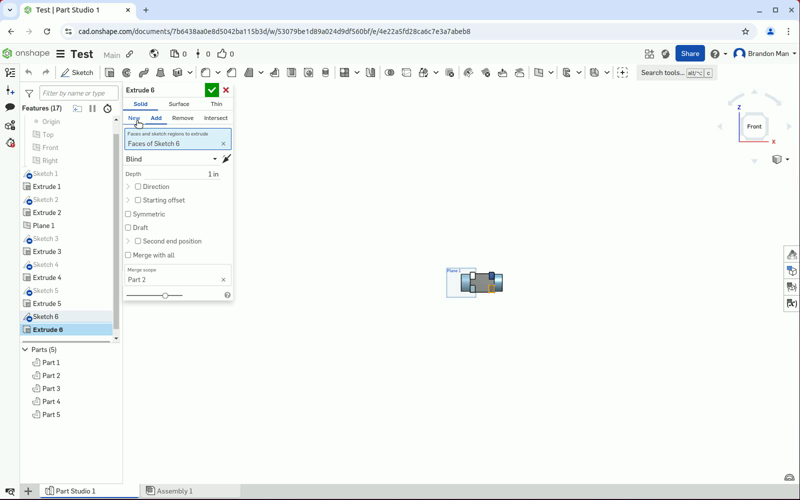
click(137, 120)
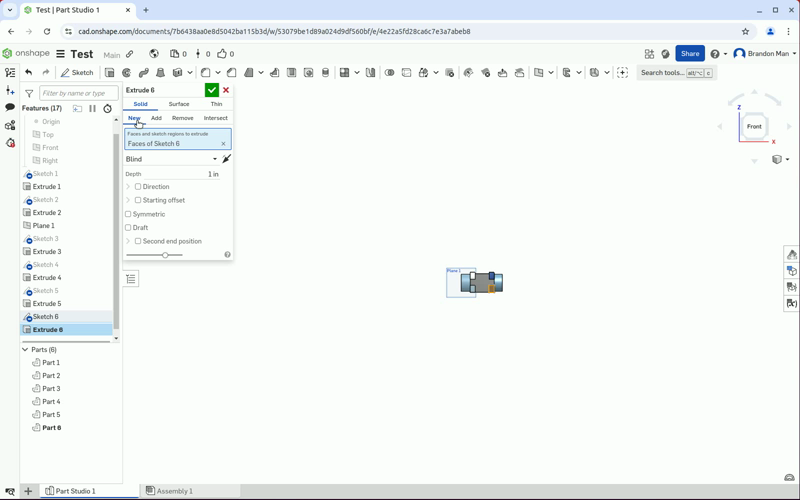
key(tab, 4)
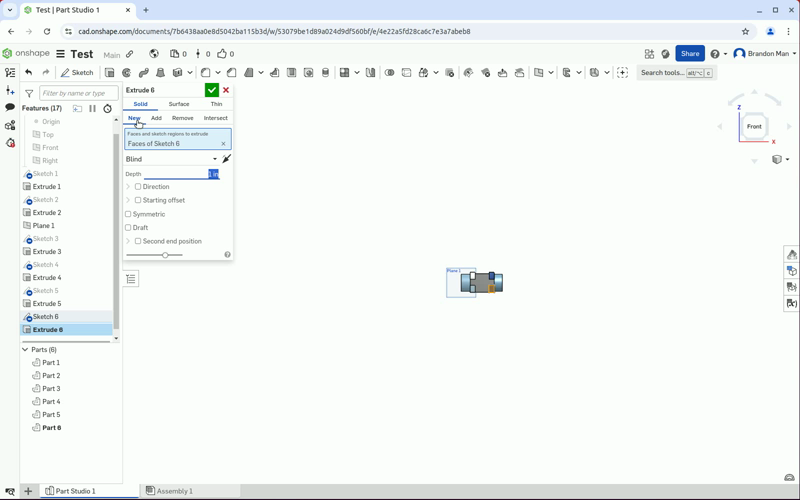
text(21.183)
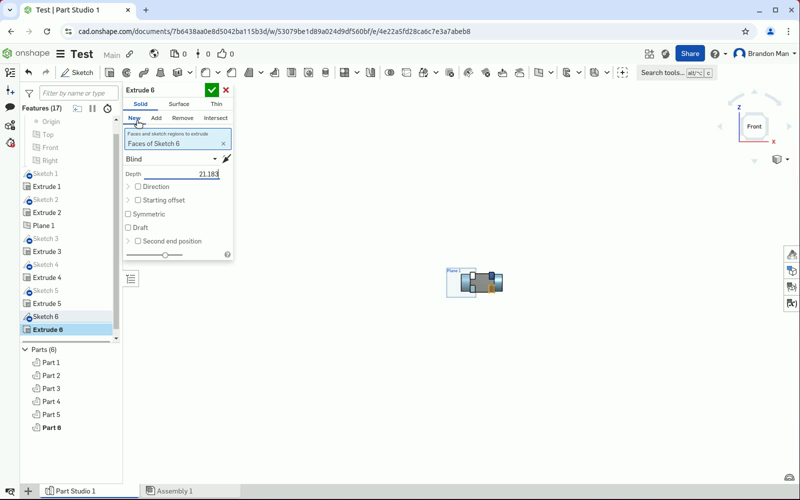
key(enter)
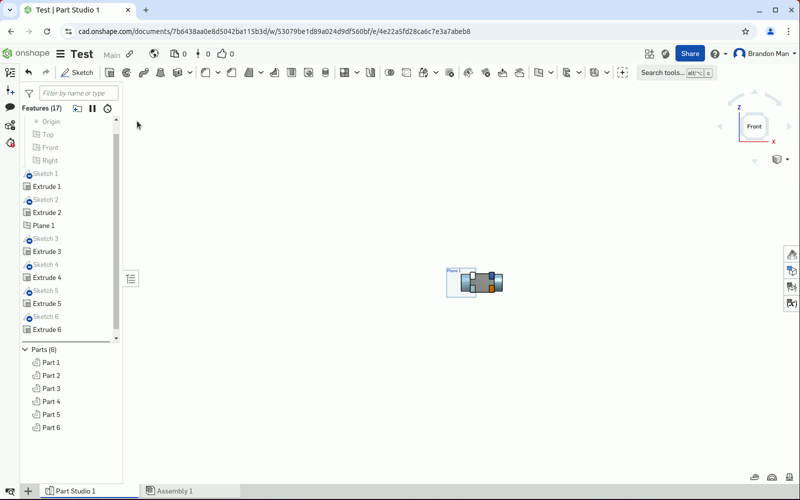
key(shift+h)
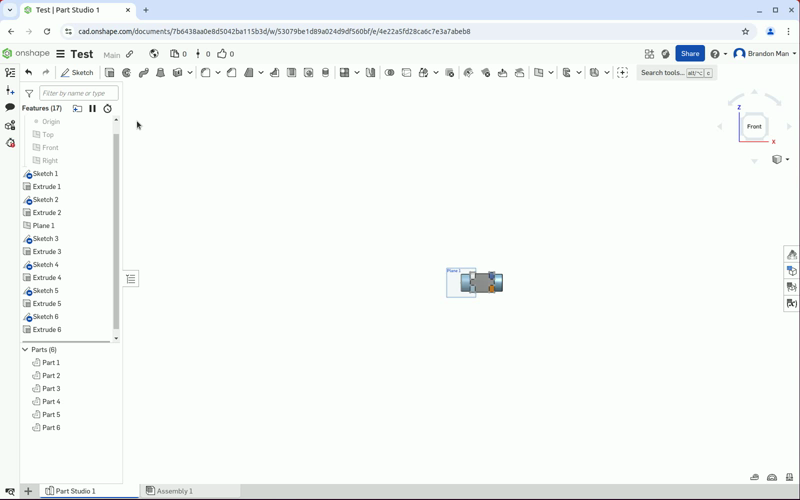
key(shift+h)
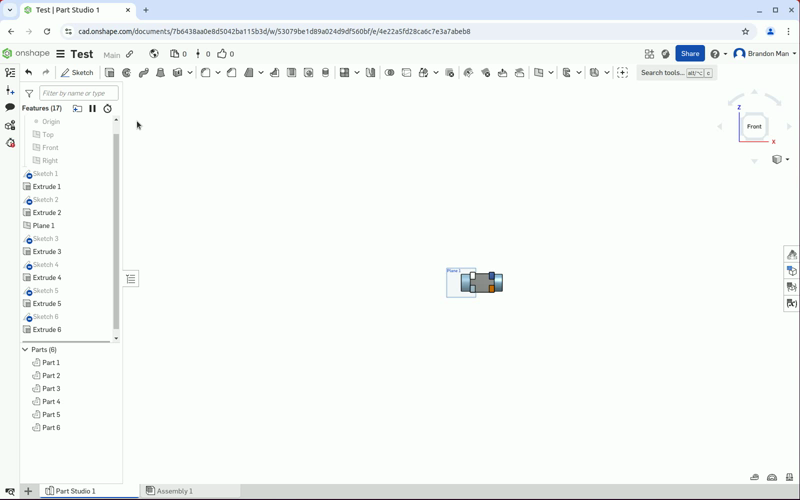
mouse_move(69, 176)
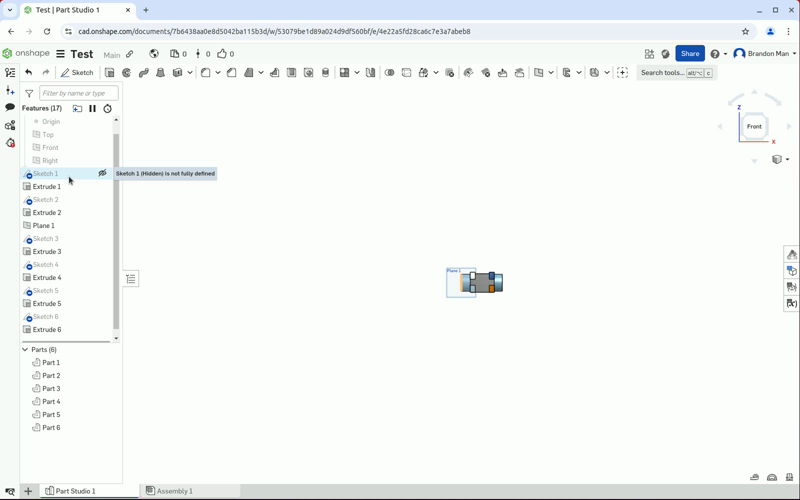
click(69, 176)
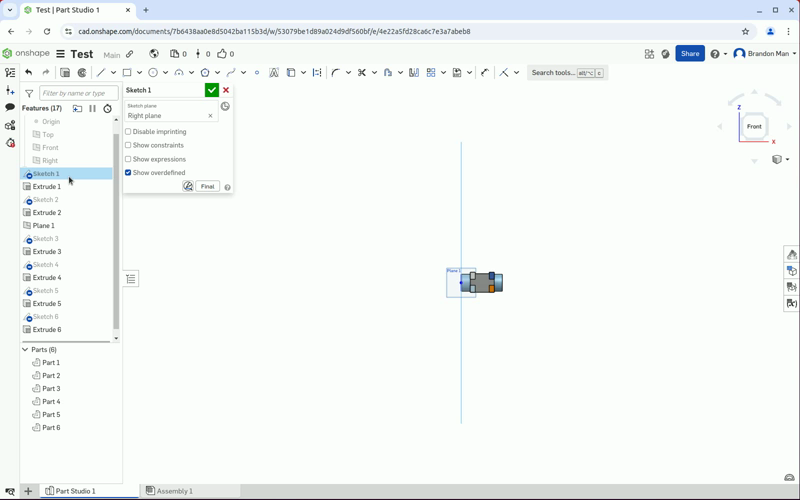
mouse_move(229, 92)
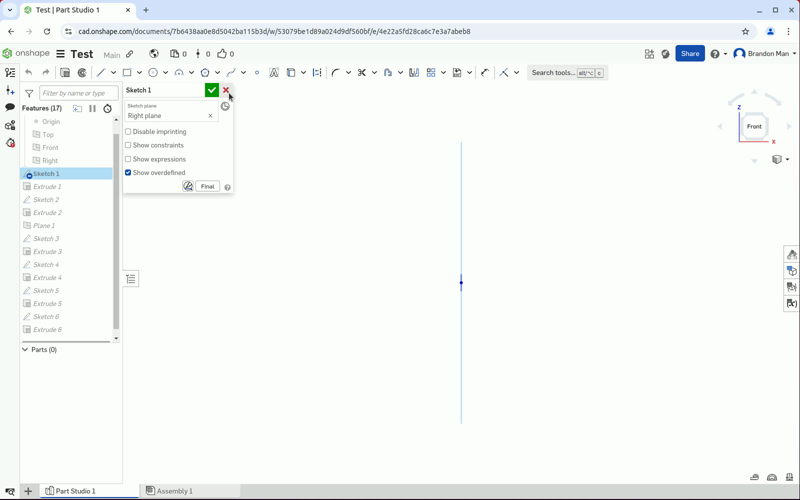
click(229, 92)
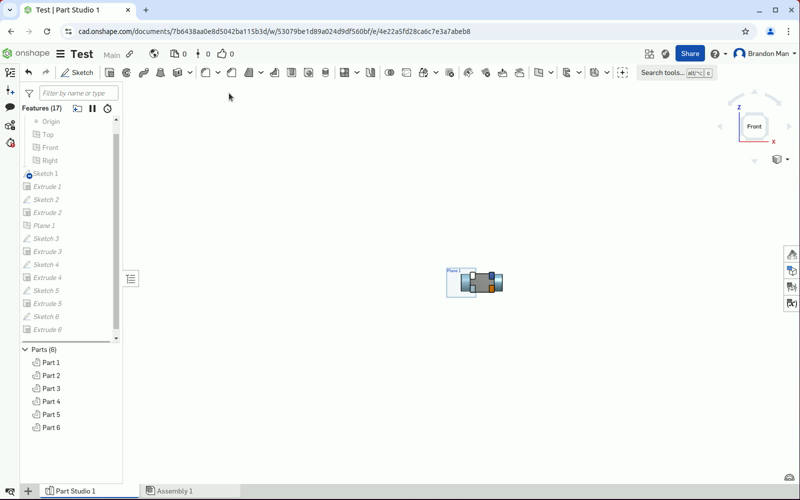
mouse_move(73, 352)
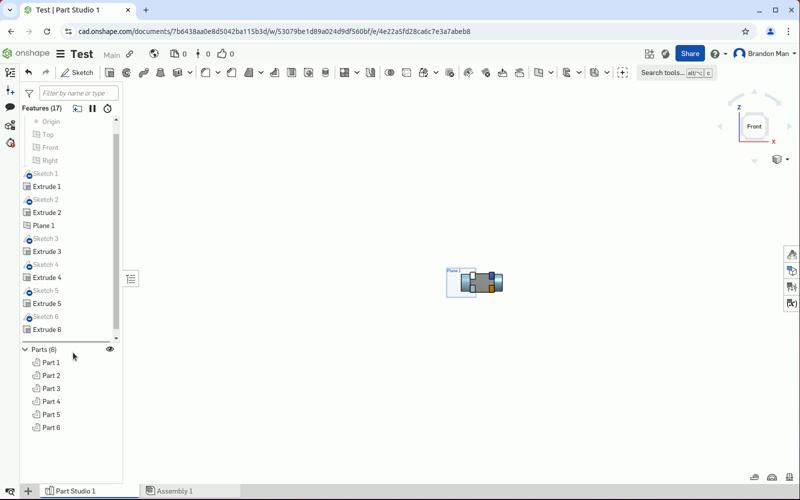
key(y)
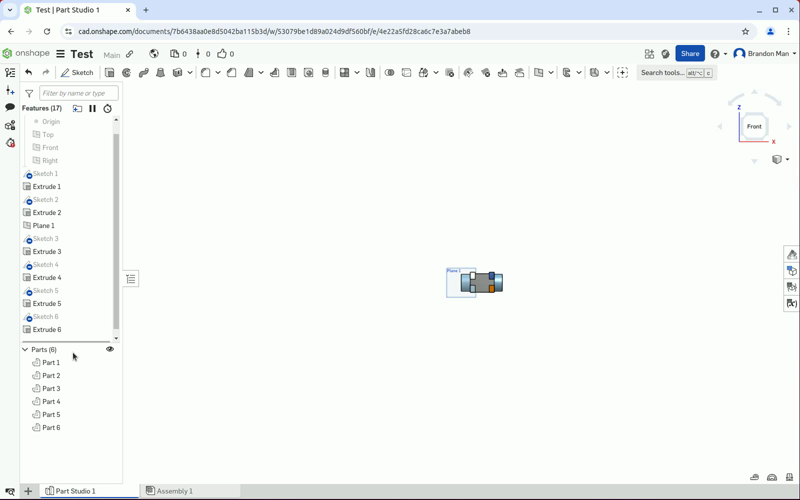
key(shift+p)
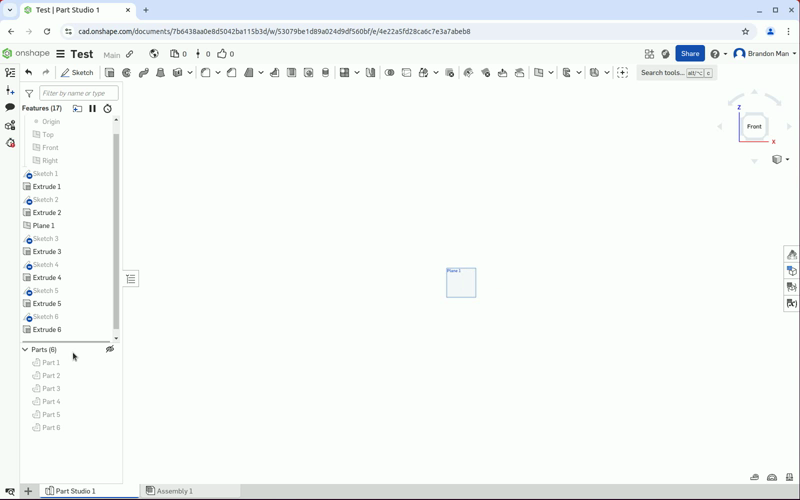
key(space)
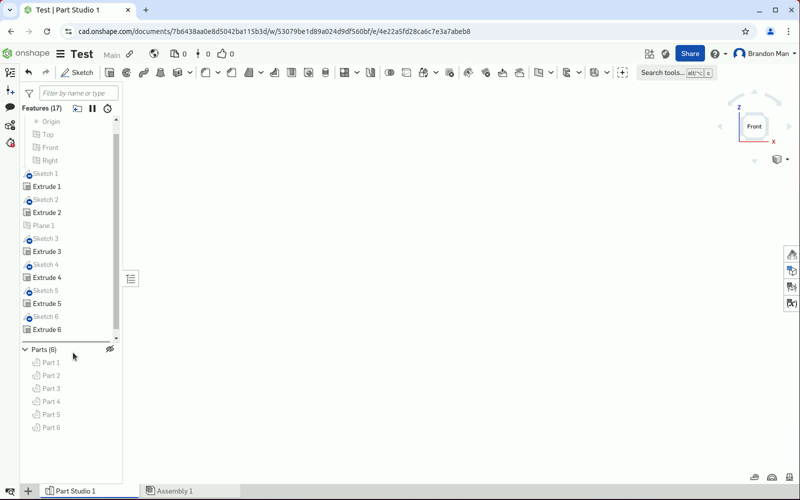
key_down(shift)
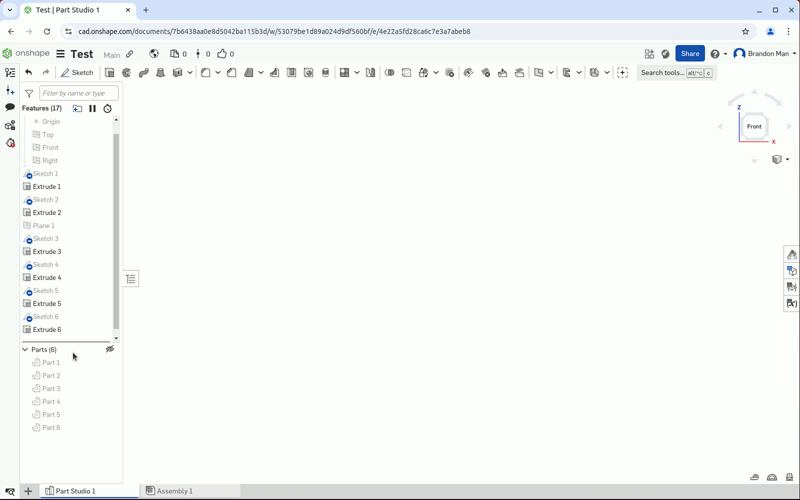
key(down)
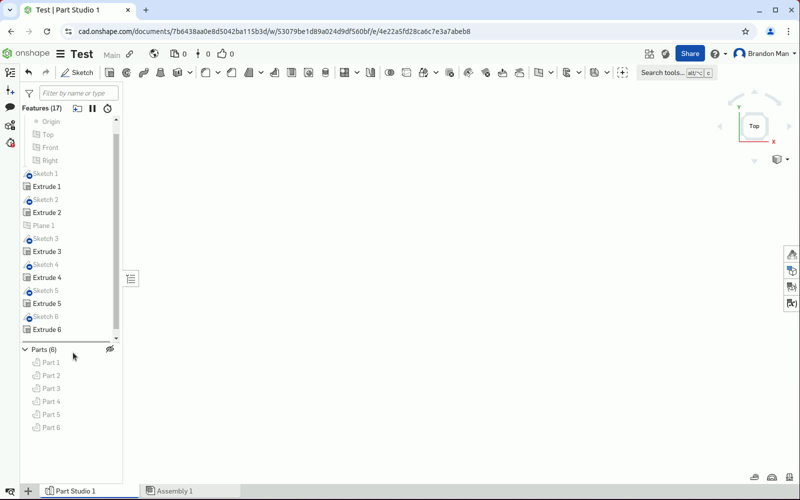
key_up(shift)
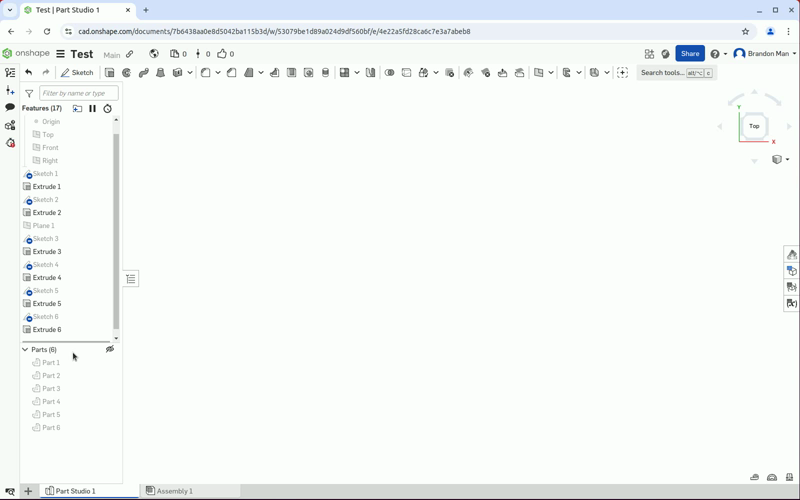
mouse_move(73, 352)
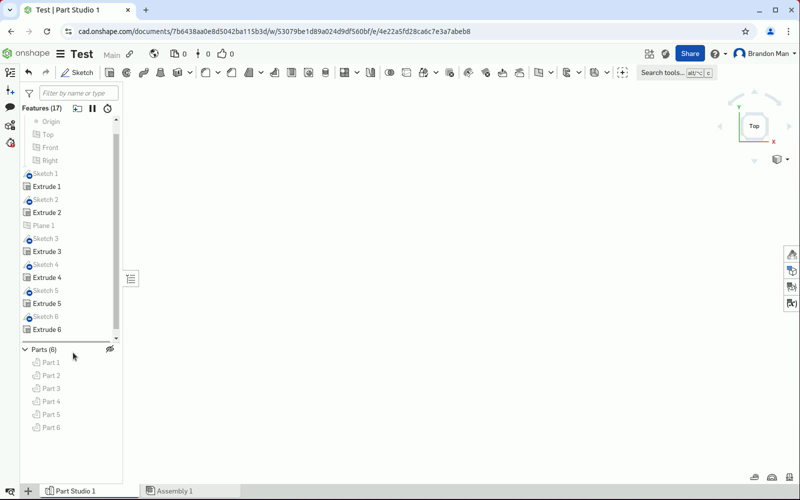
key(shift+y)
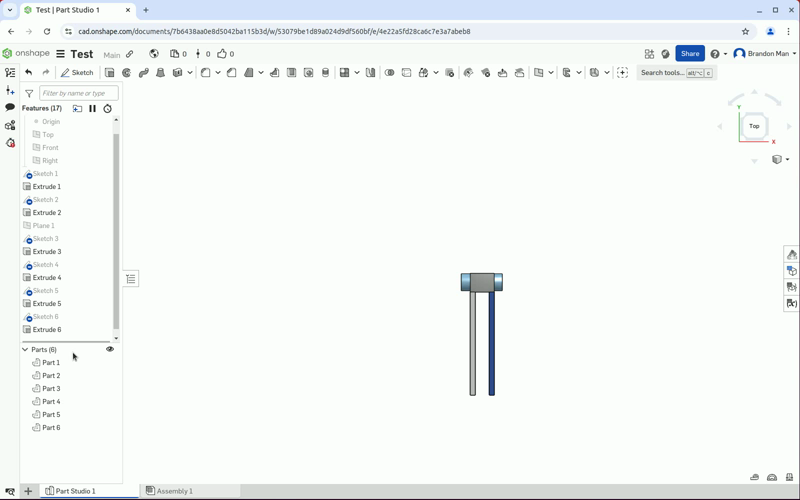
mouse_move(541, 75)
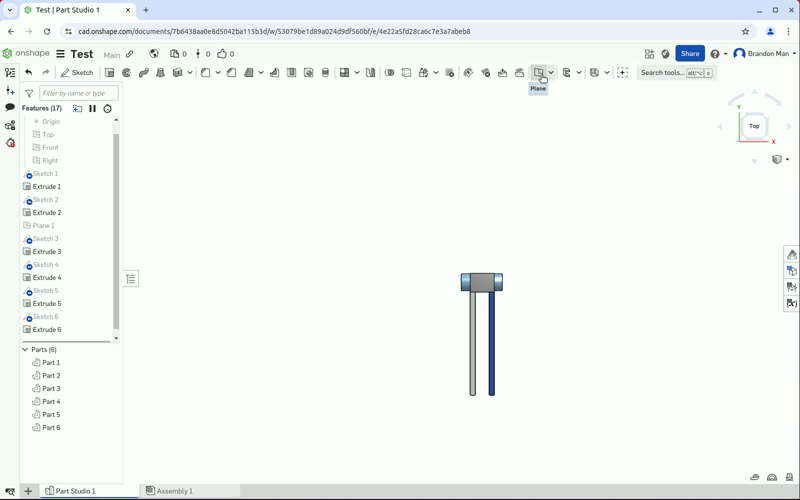
click(541, 75)
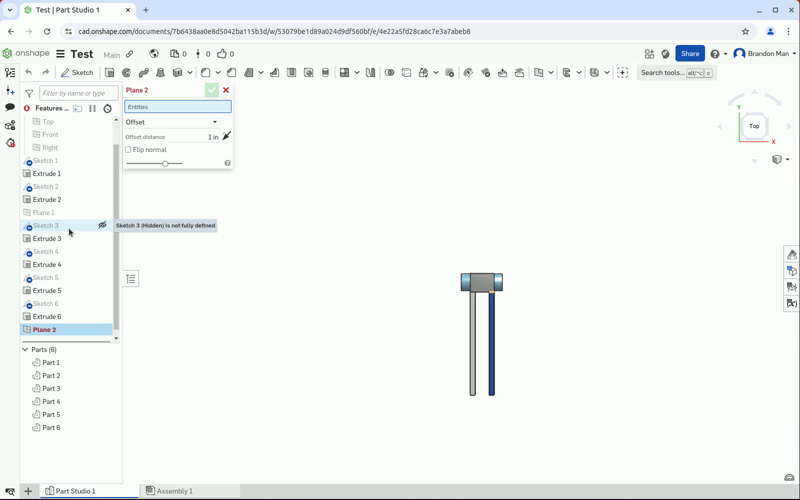
scroll(3)
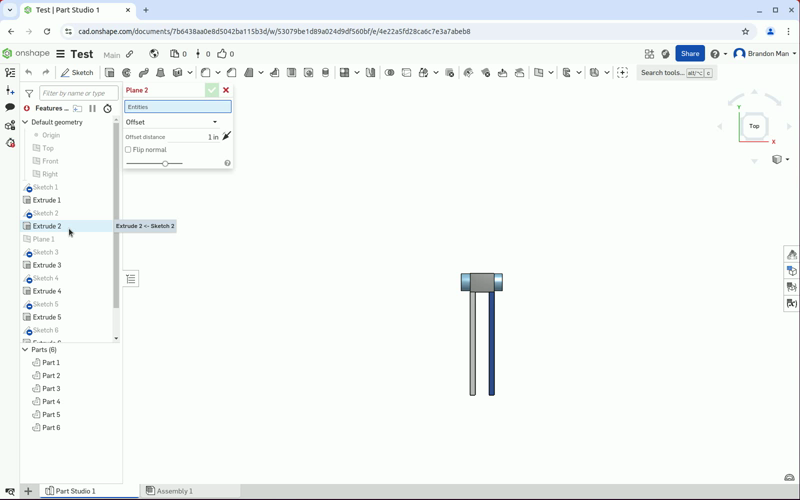
mouse_move(69, 150)
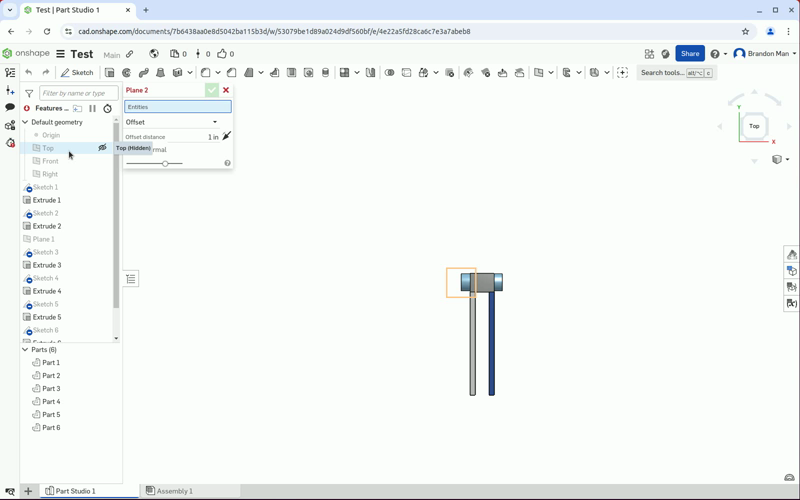
click(69, 150)
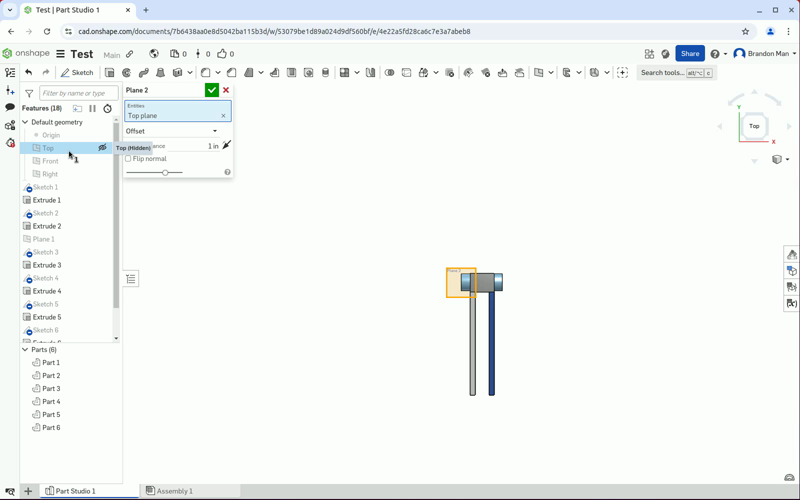
key(tab, 2)
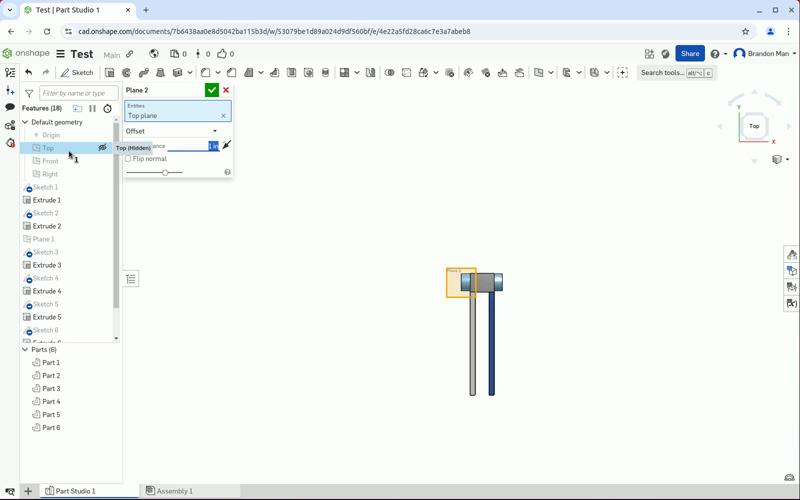
text(1.91)
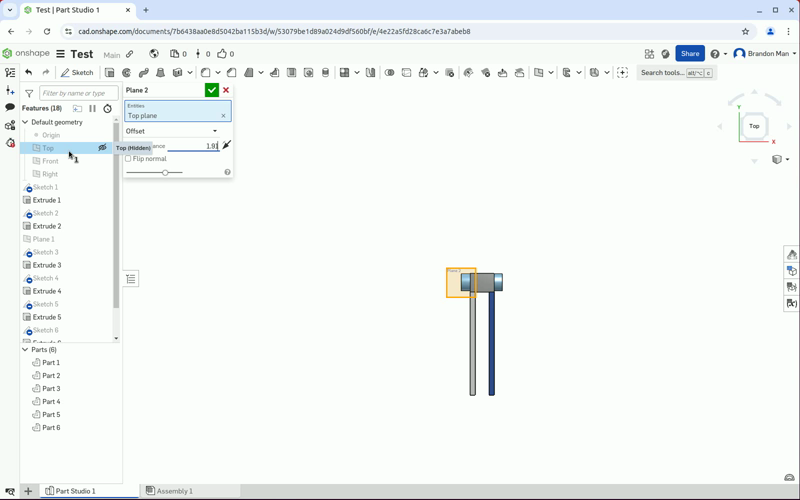
key(enter, 2)
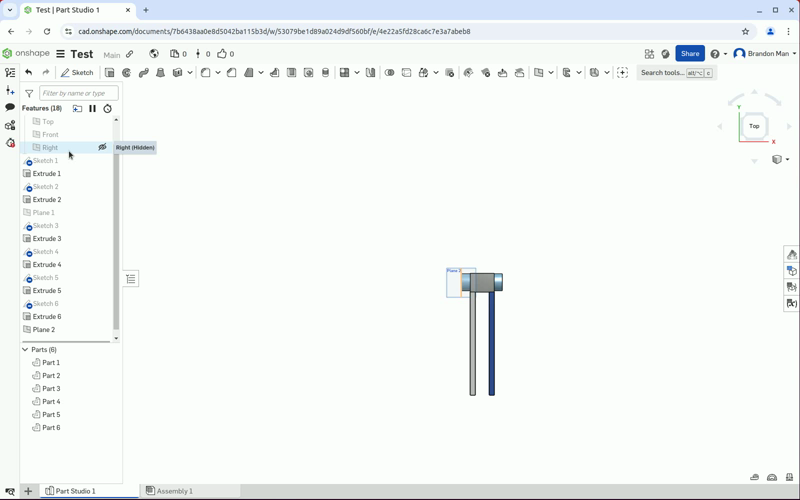
key(shift+s)
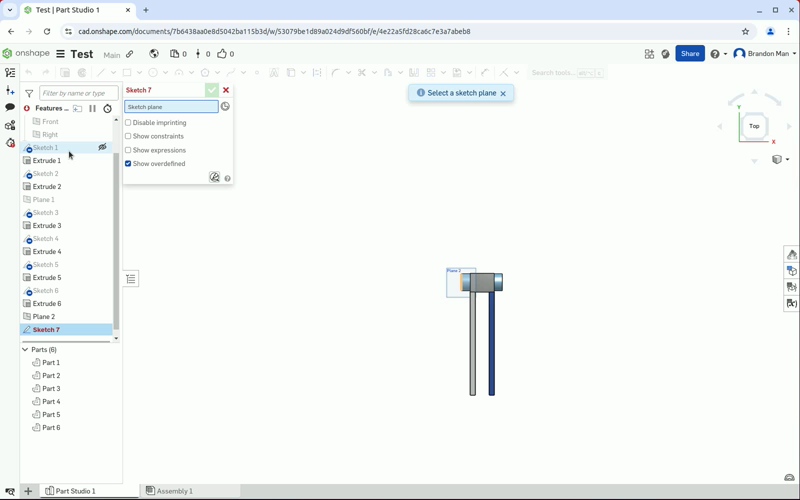
mouse_move(69, 319)
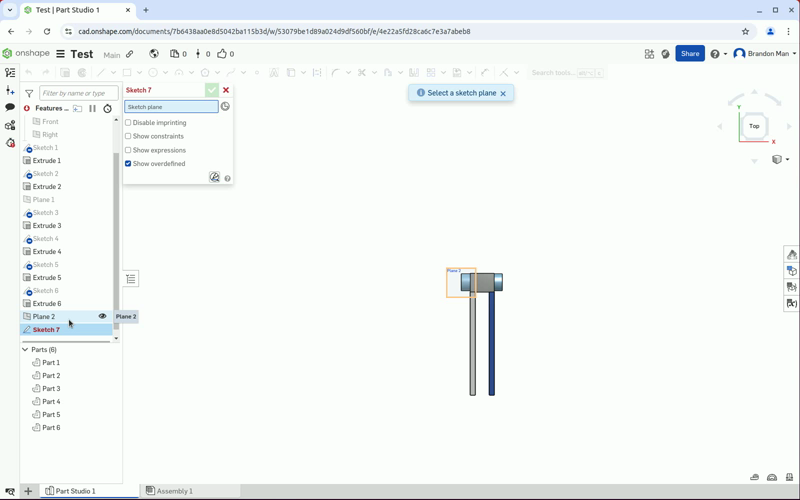
click(69, 319)
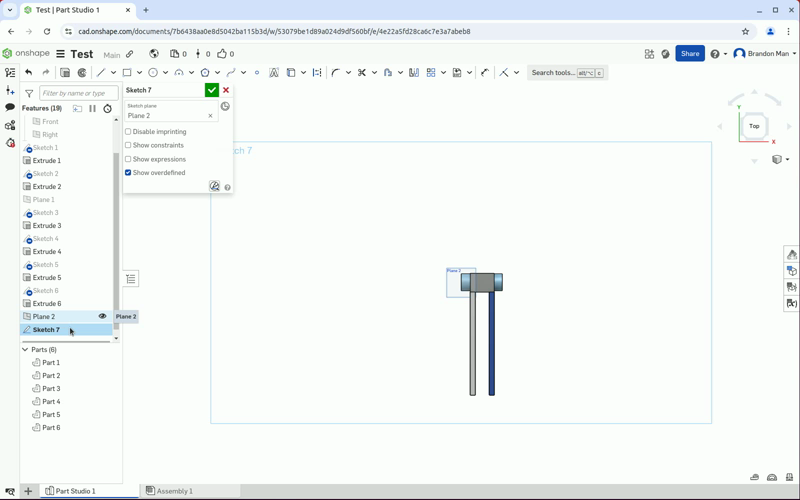
mouse_move(73, 352)
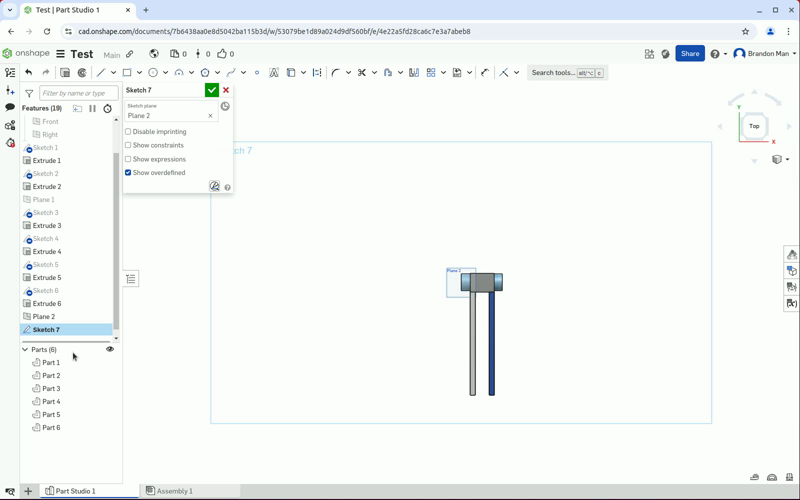
key(y)
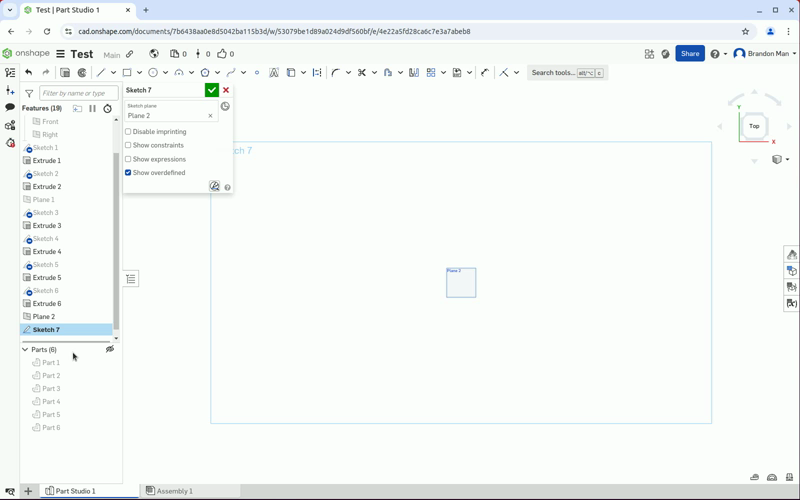
key(l)
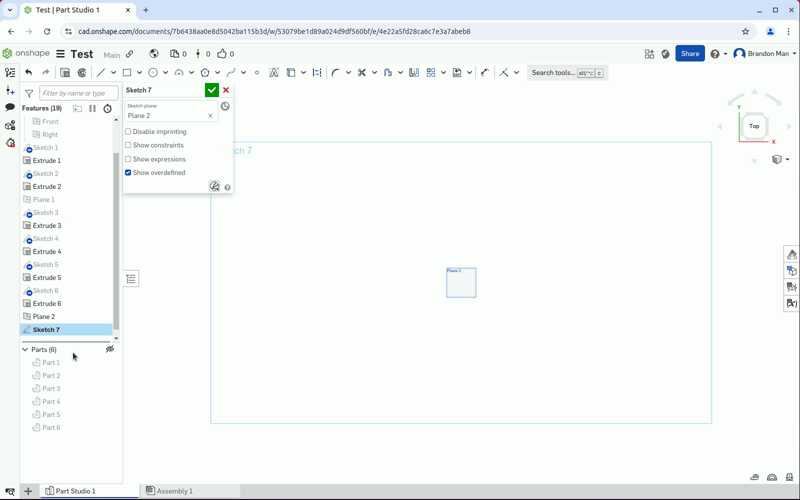
key_down(shift)
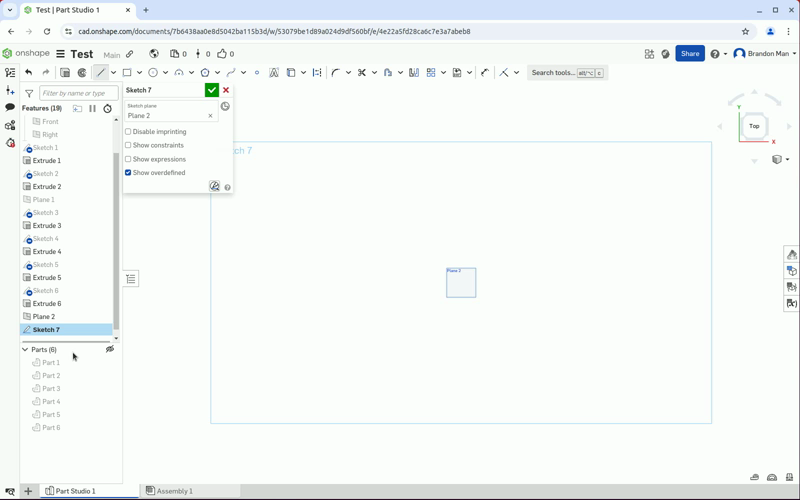
mouse_move(489, 395)
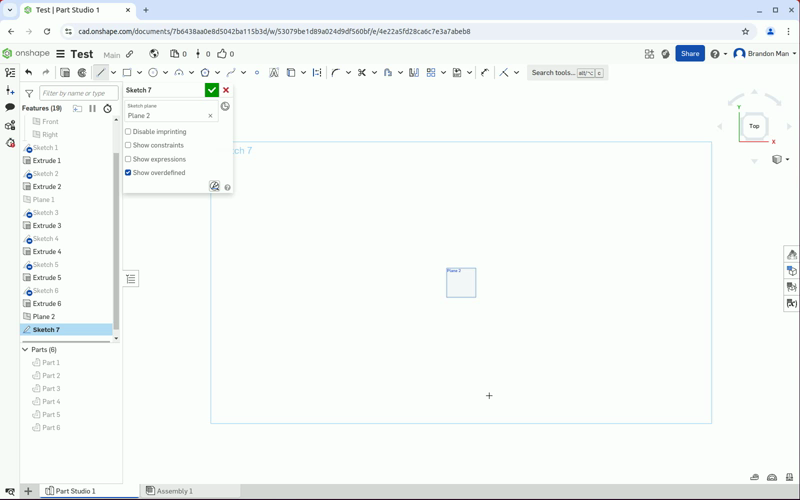
click(489, 395)
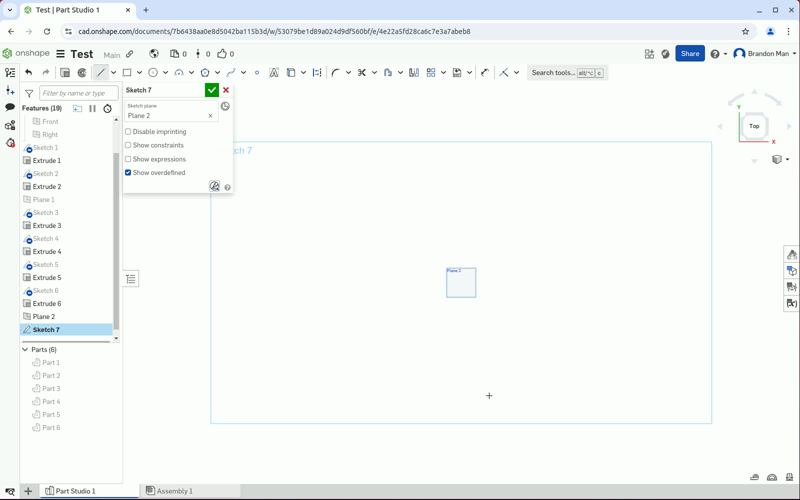
key_up(shift)
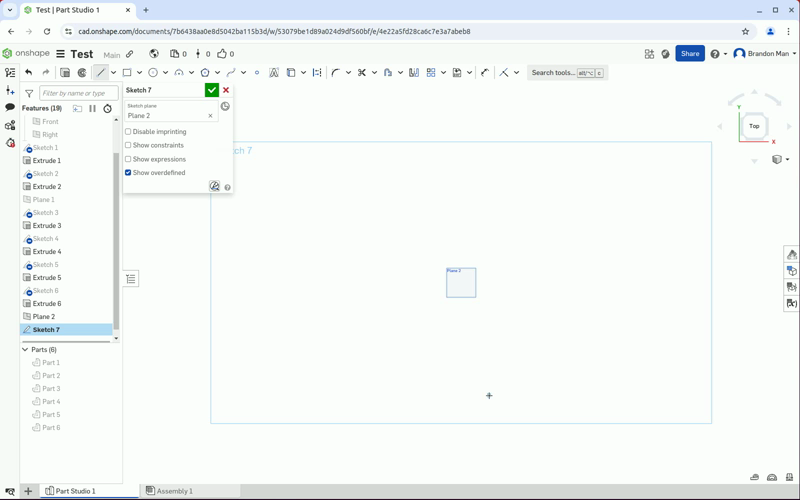
key_down(shift)
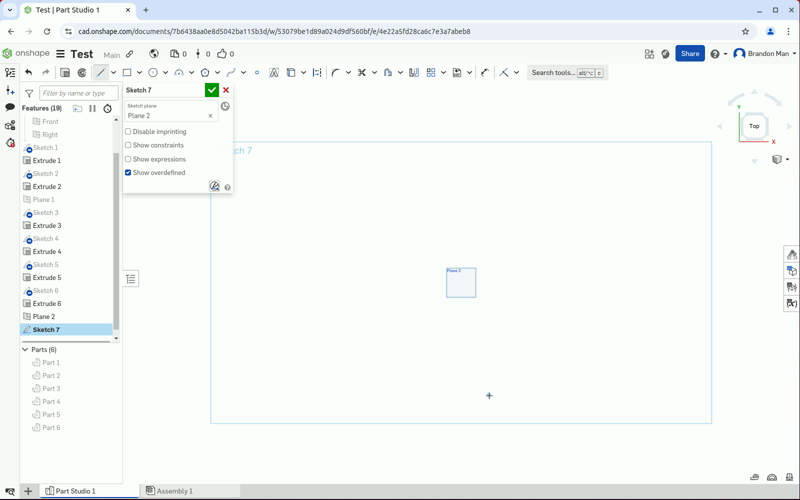
mouse_move(519, 395)
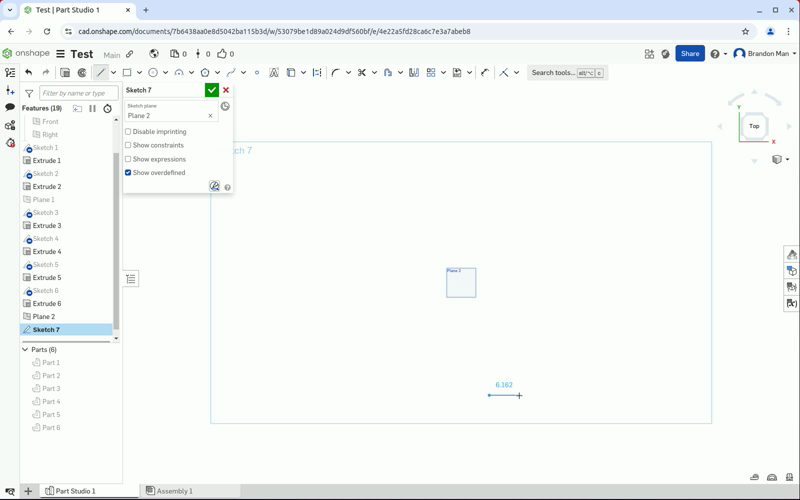
mouse_move(493, 395)
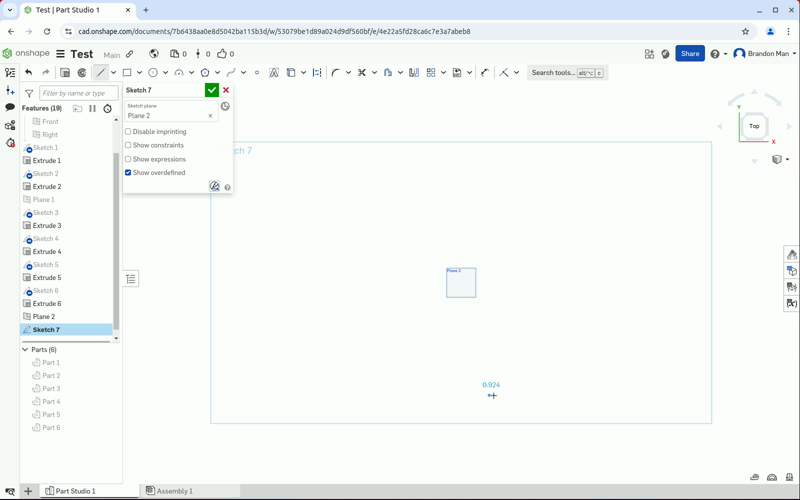
scroll(6)
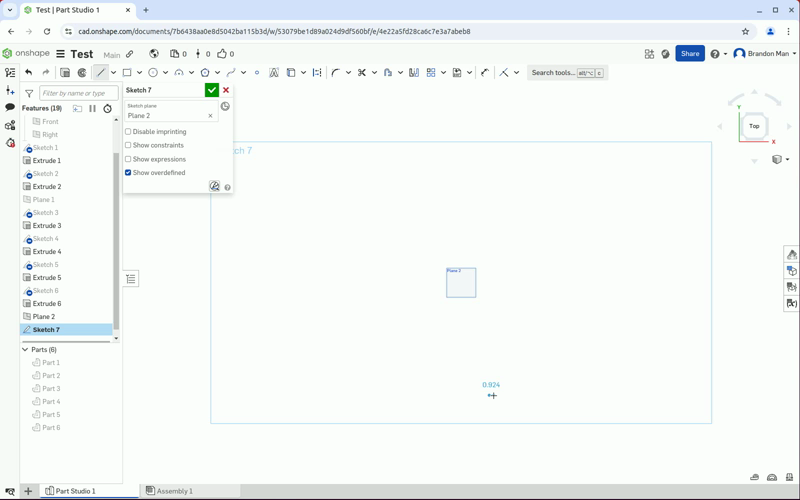
scroll(6)
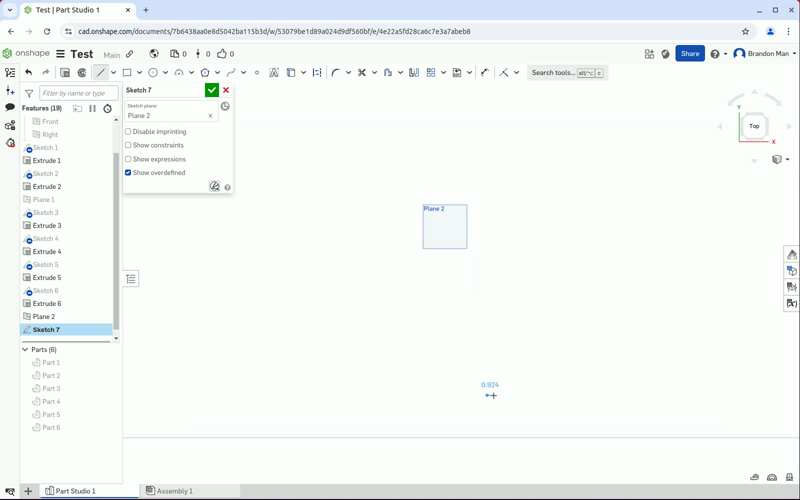
scroll(6)
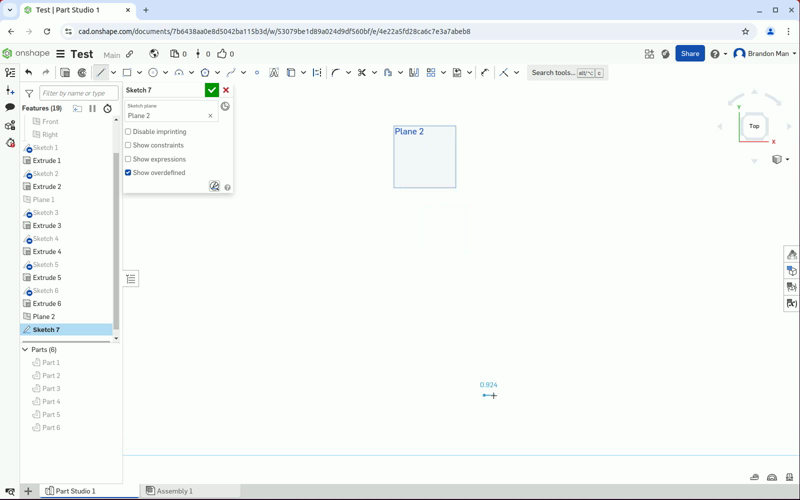
scroll(6)
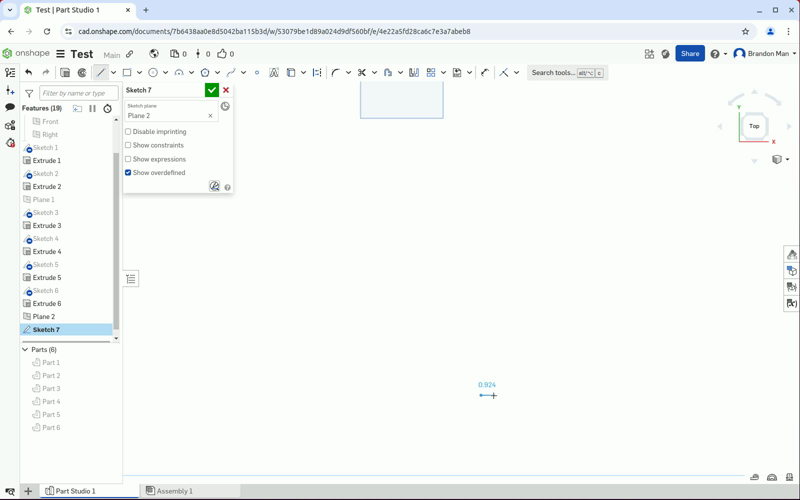
scroll(6)
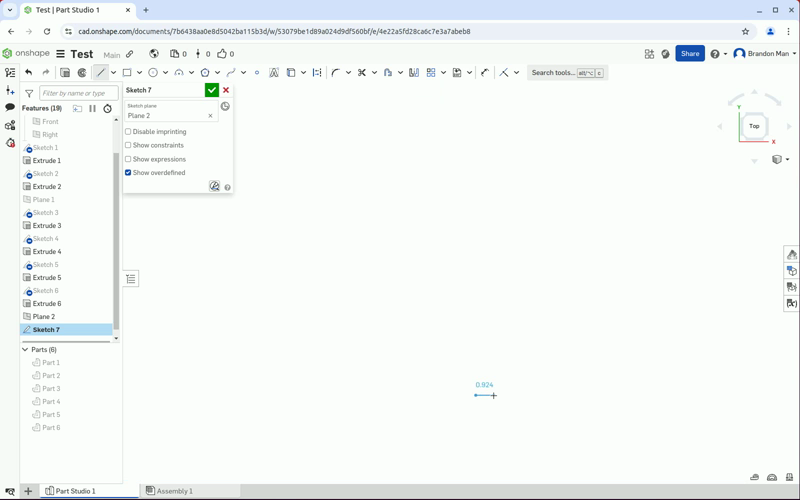
scroll(6)
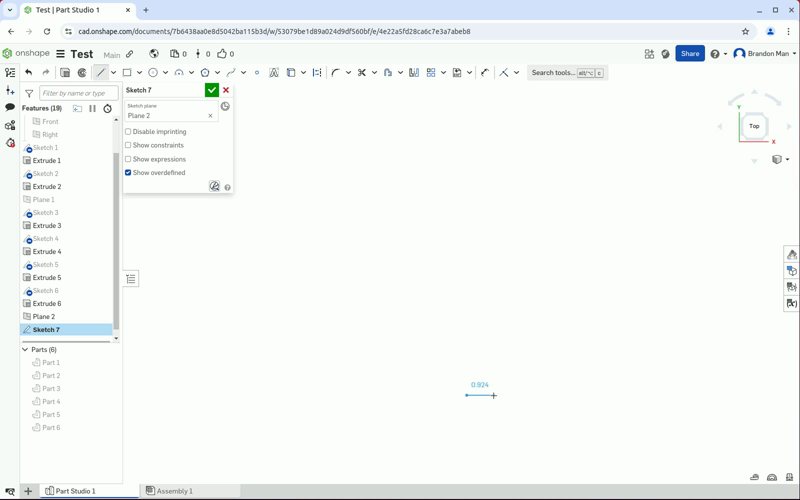
scroll(6)
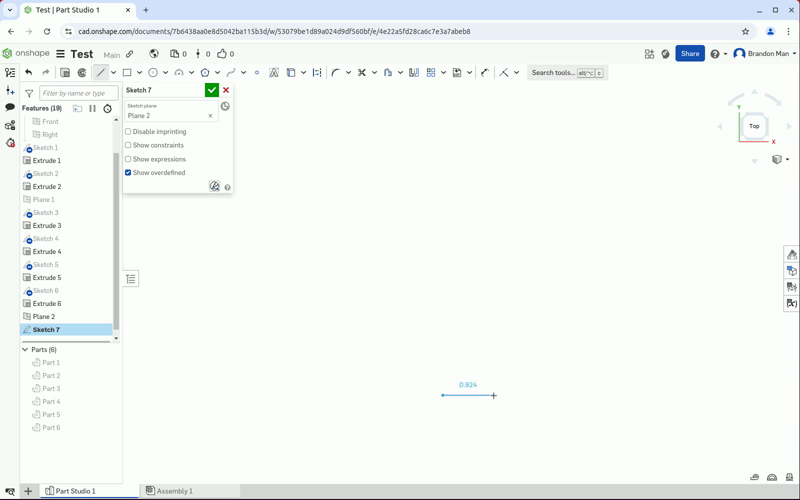
click(493, 395)
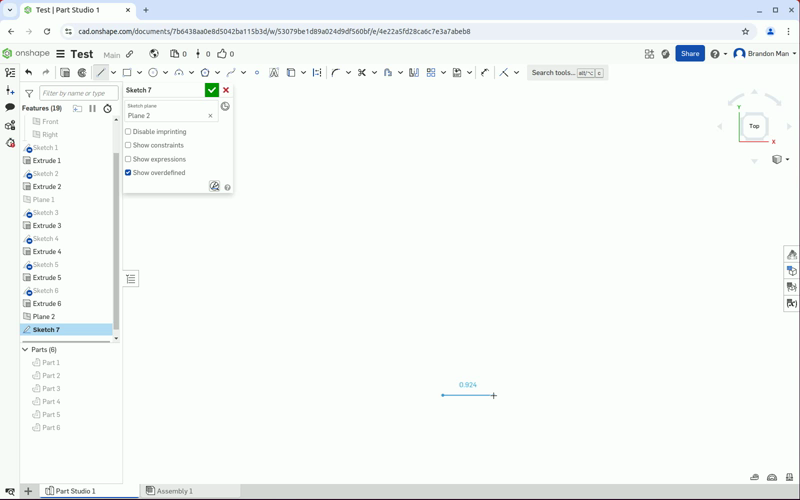
scroll(-6)
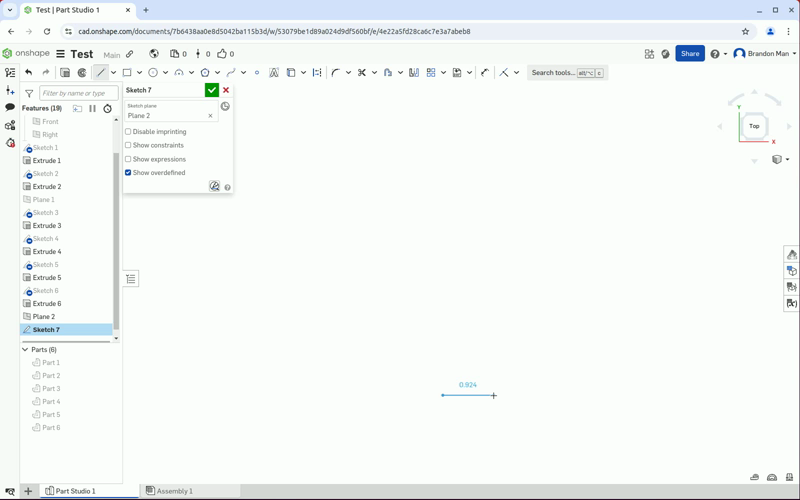
scroll(-6)
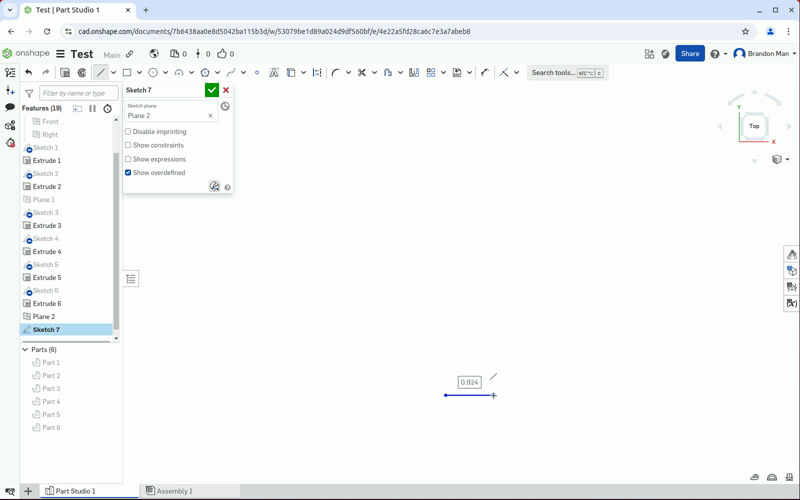
scroll(-6)
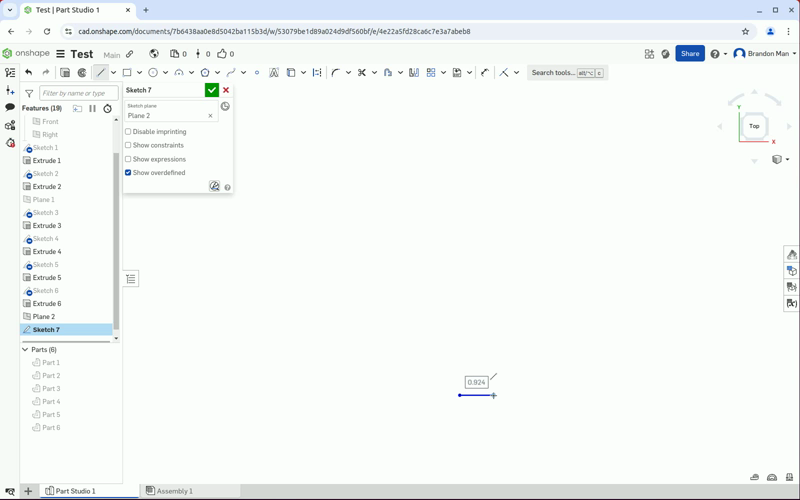
scroll(-6)
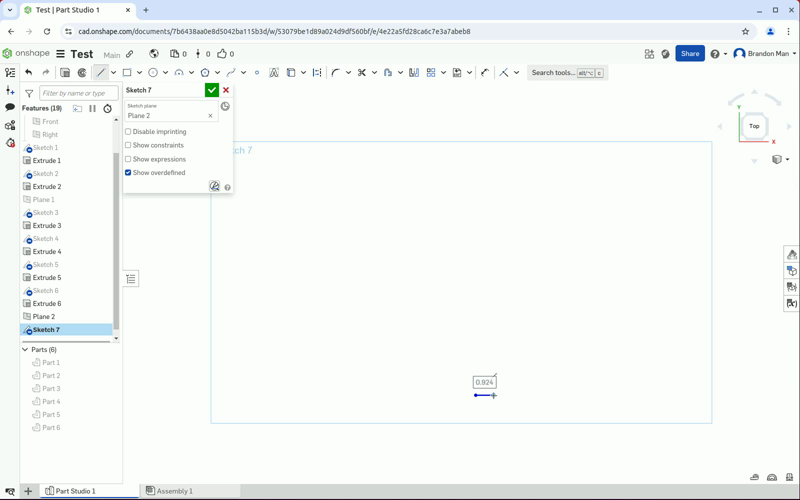
scroll(-6)
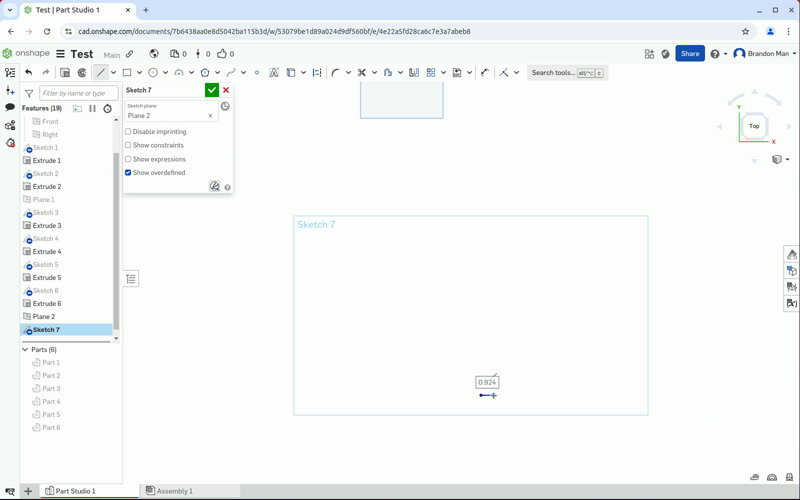
scroll(-6)
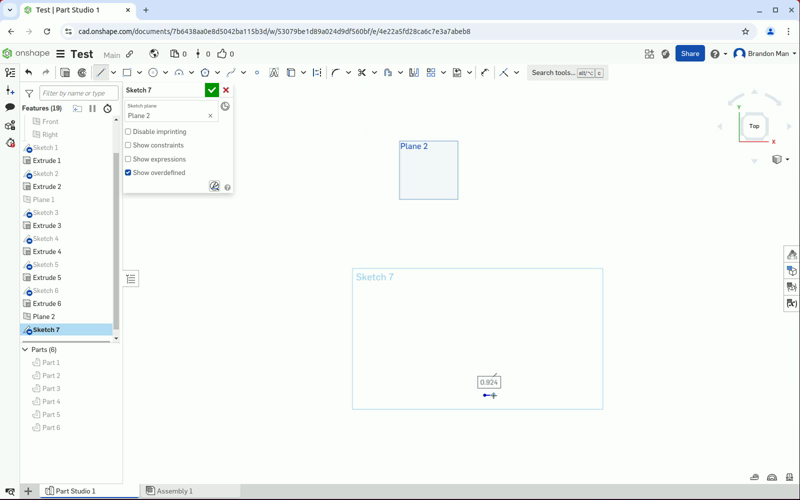
scroll(-6)
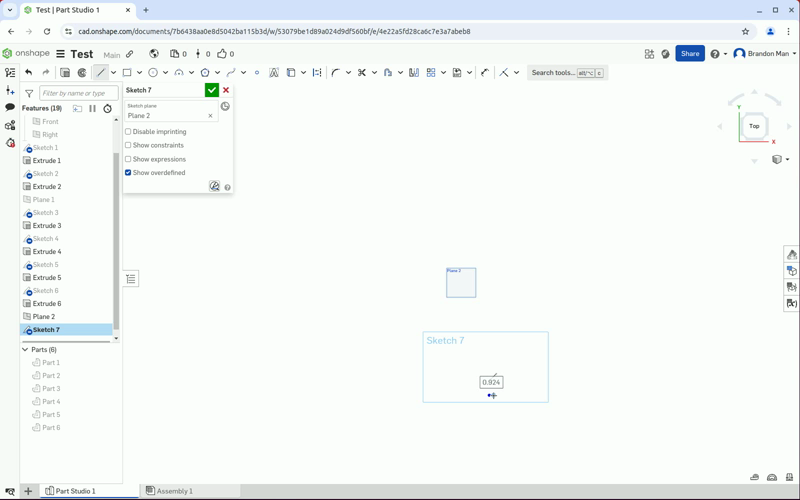
key_up(shift)
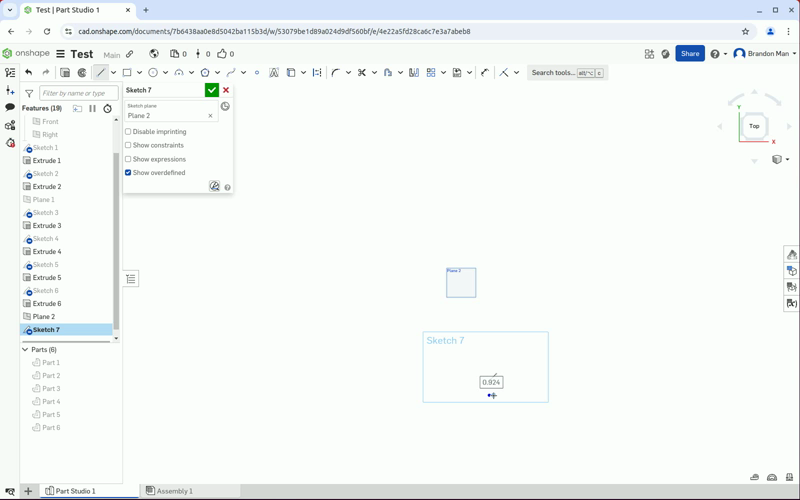
key_down(shift)
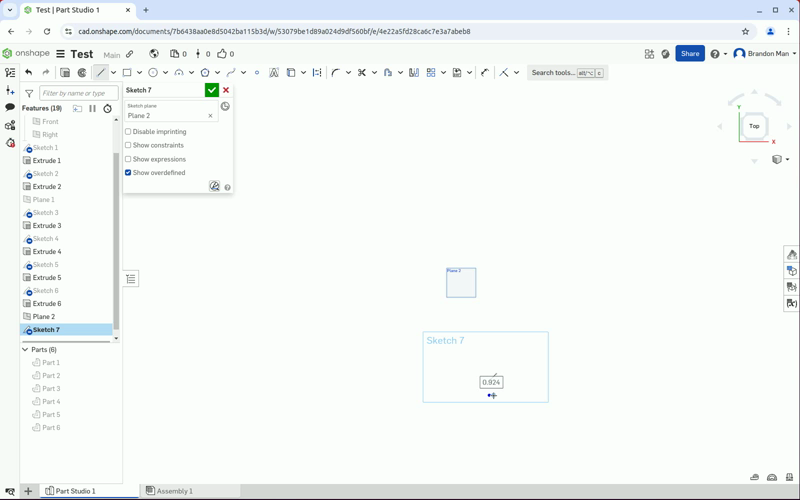
mouse_move(523, 395)
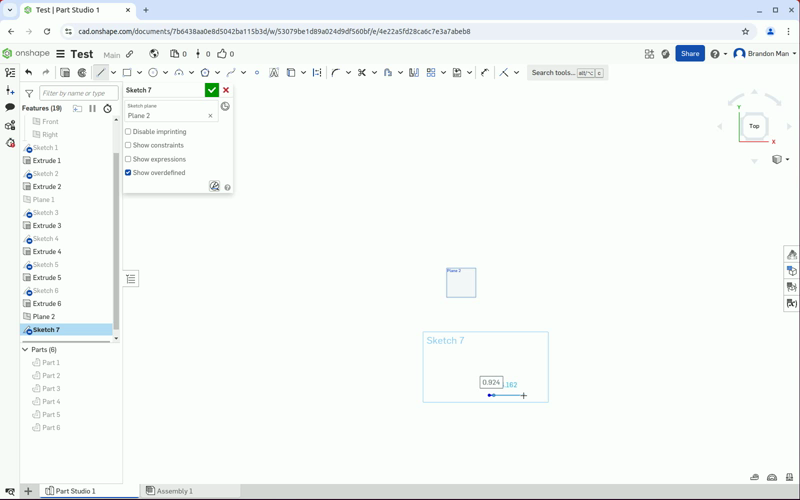
mouse_move(493, 376)
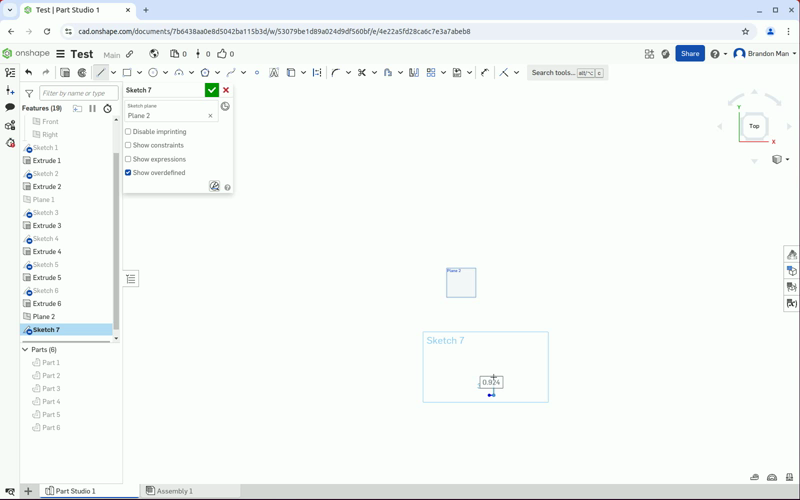
click(493, 376)
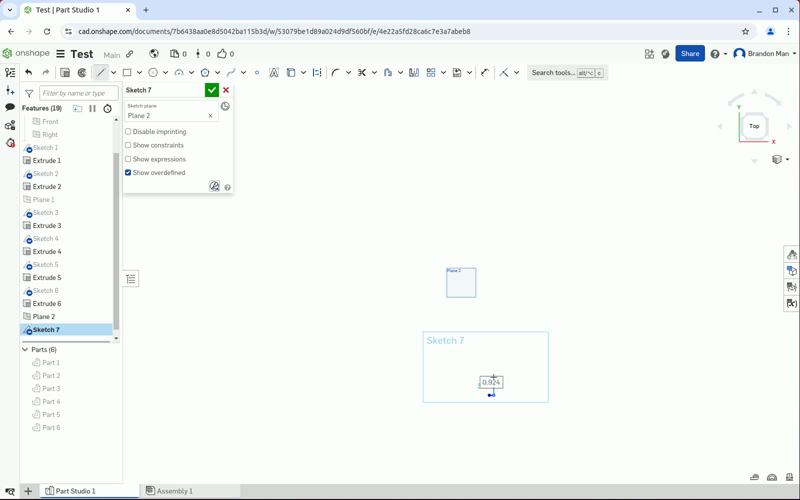
key_up(shift)
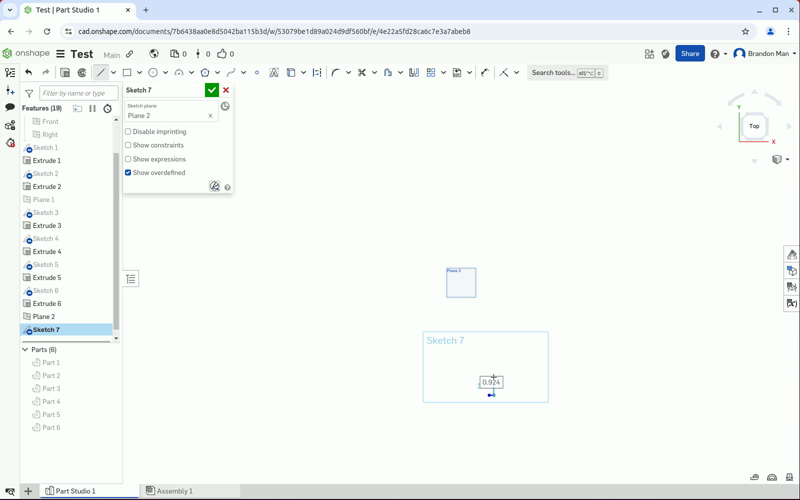
key_down(shift)
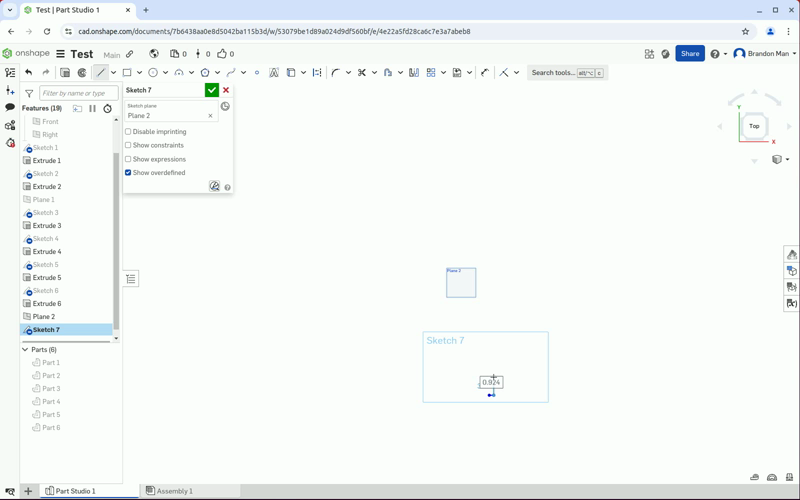
mouse_move(523, 376)
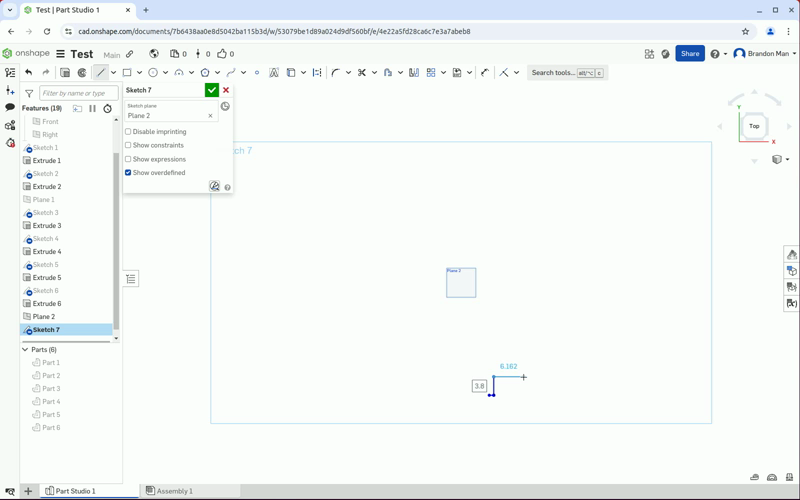
mouse_move(489, 376)
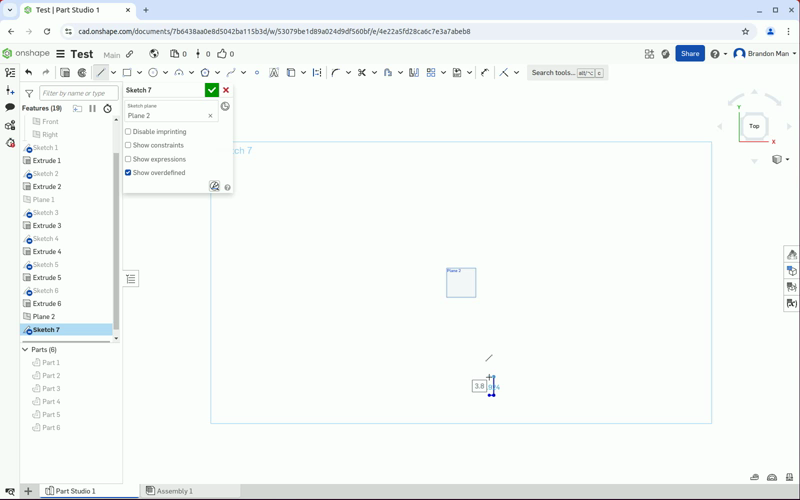
scroll(6)
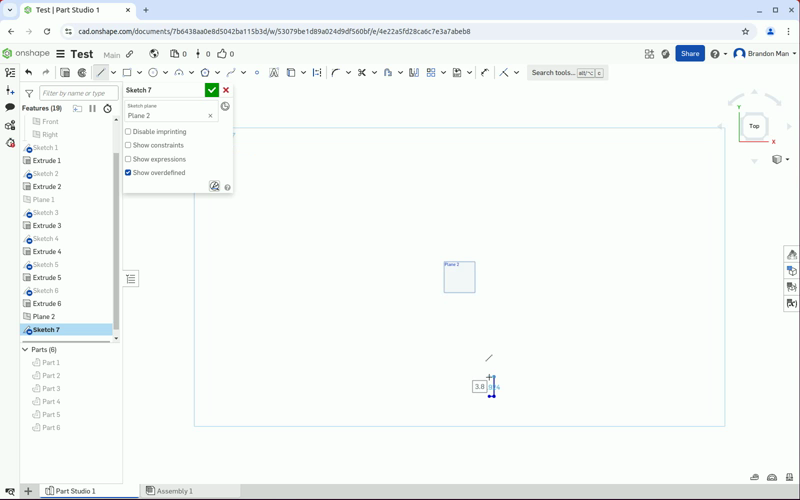
scroll(6)
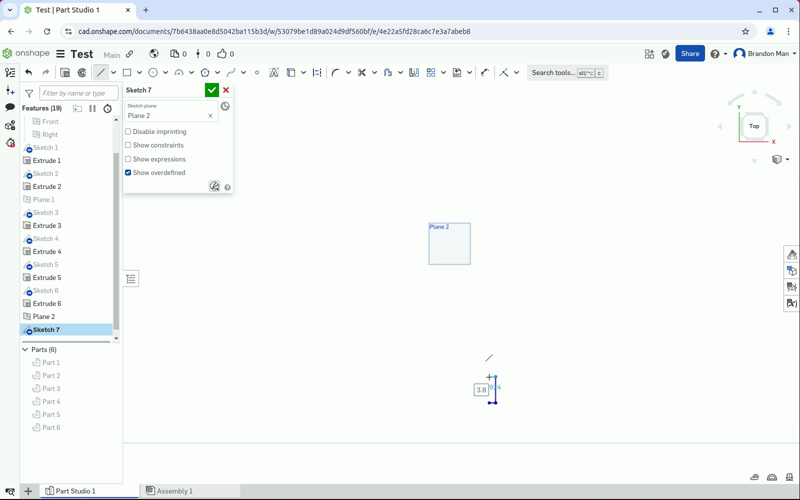
scroll(6)
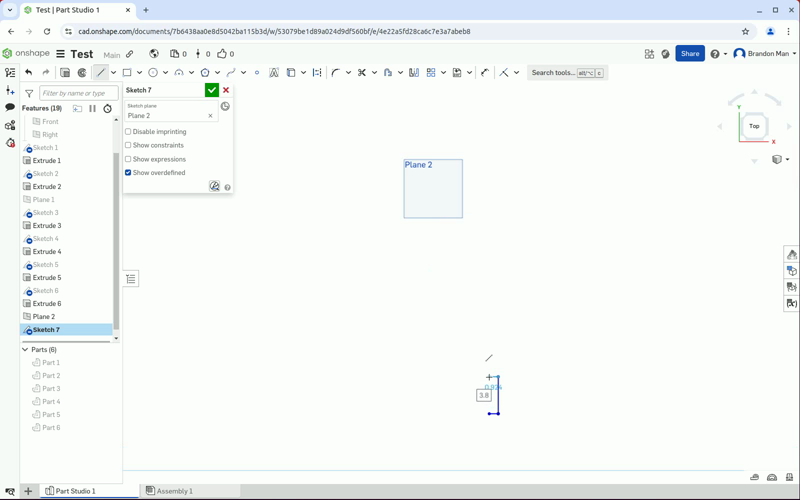
scroll(6)
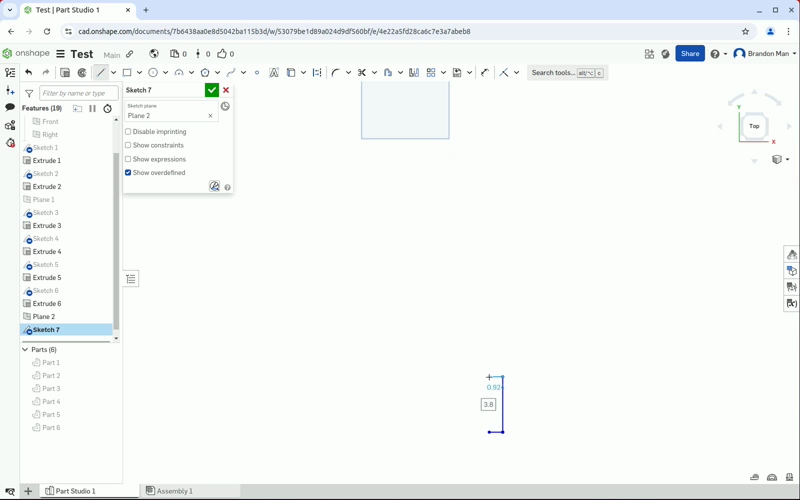
scroll(6)
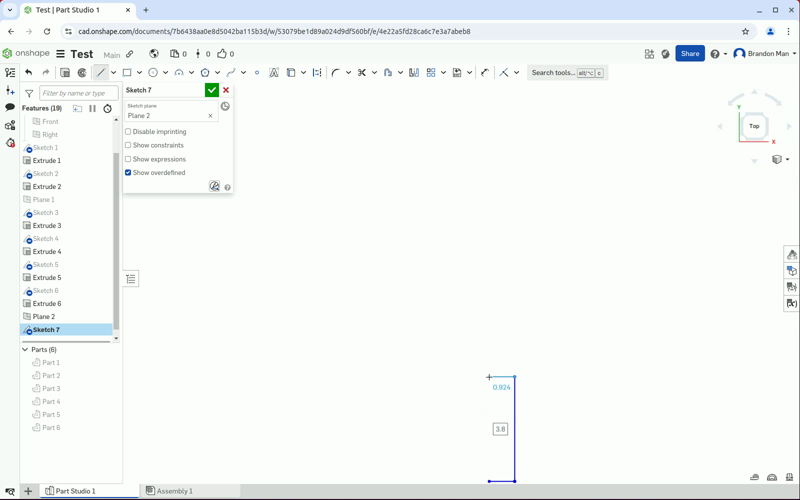
scroll(6)
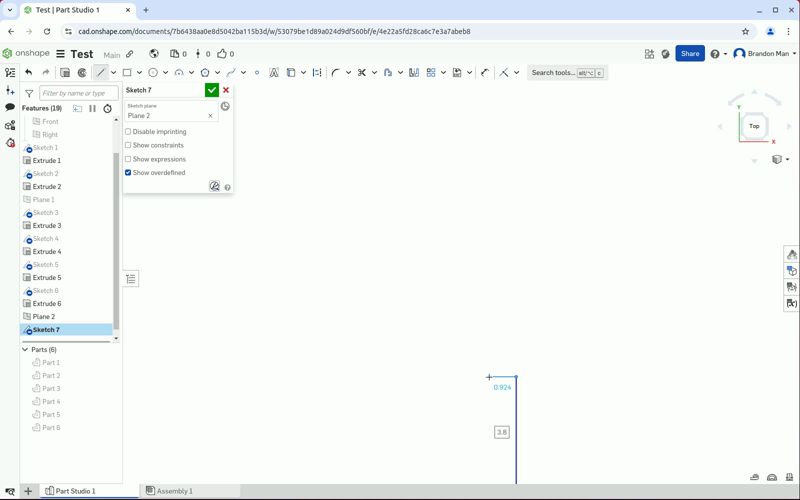
scroll(6)
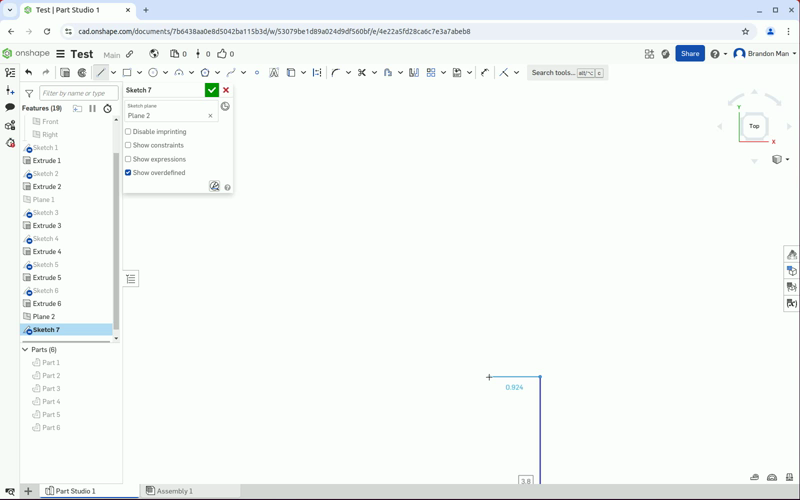
click(489, 376)
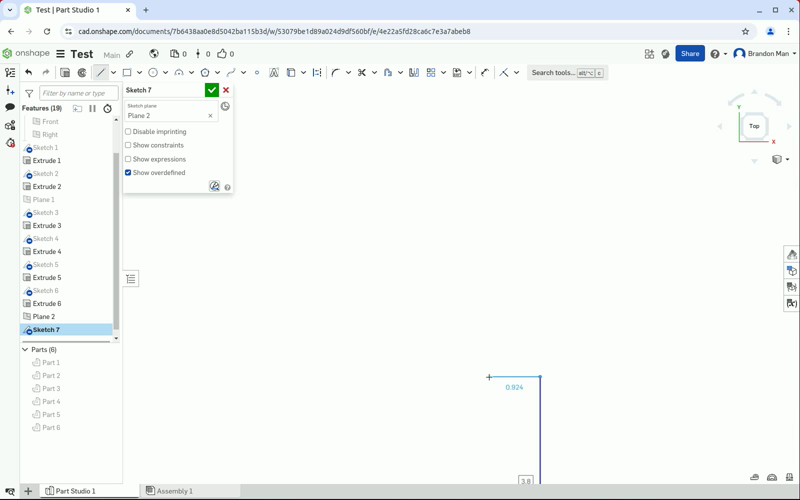
scroll(-6)
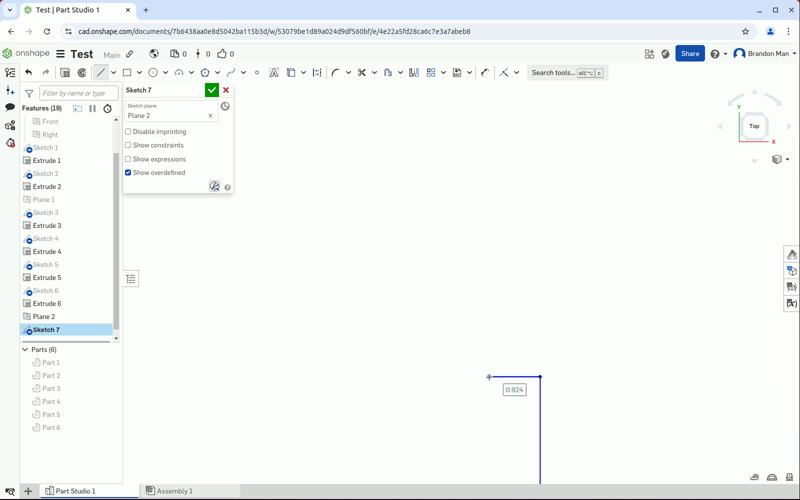
scroll(-6)
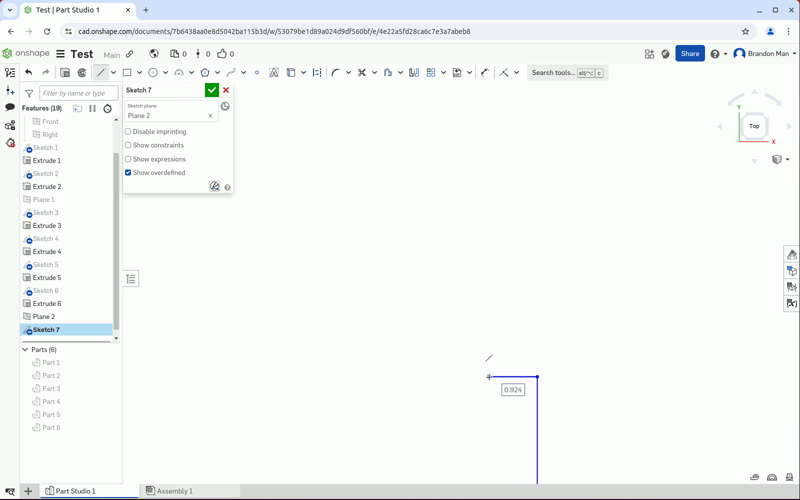
scroll(-6)
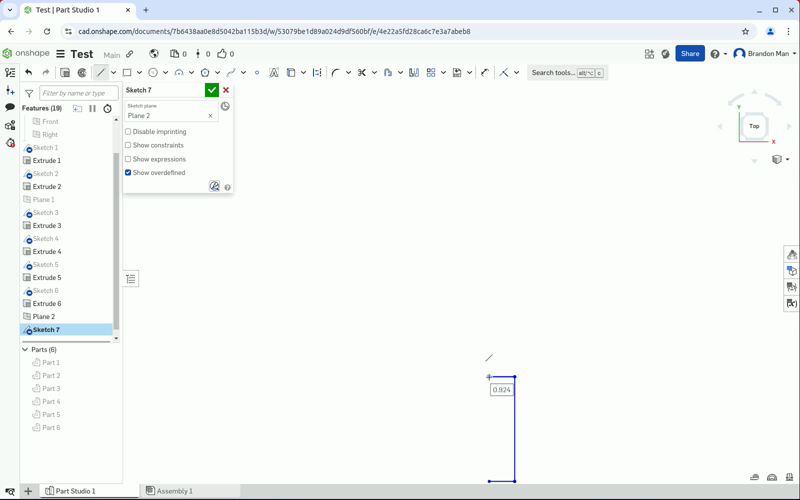
scroll(-6)
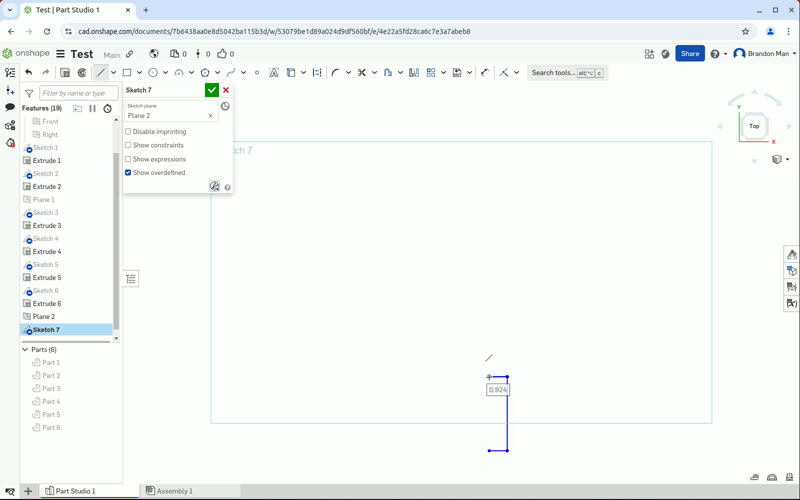
scroll(-6)
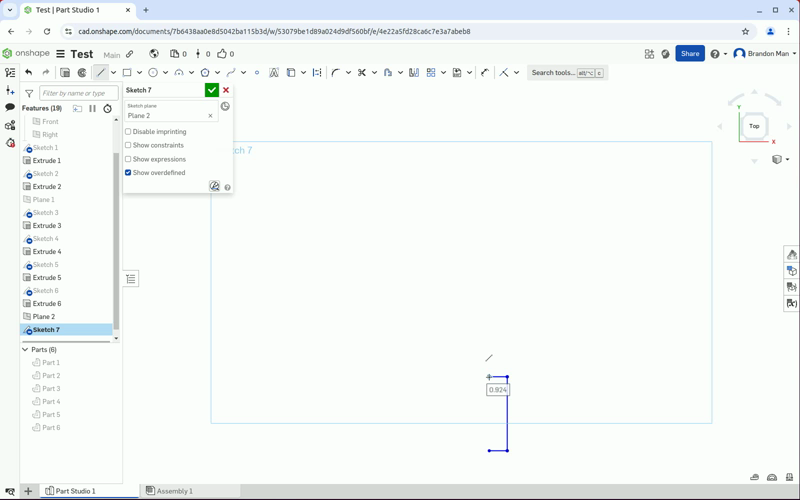
scroll(-6)
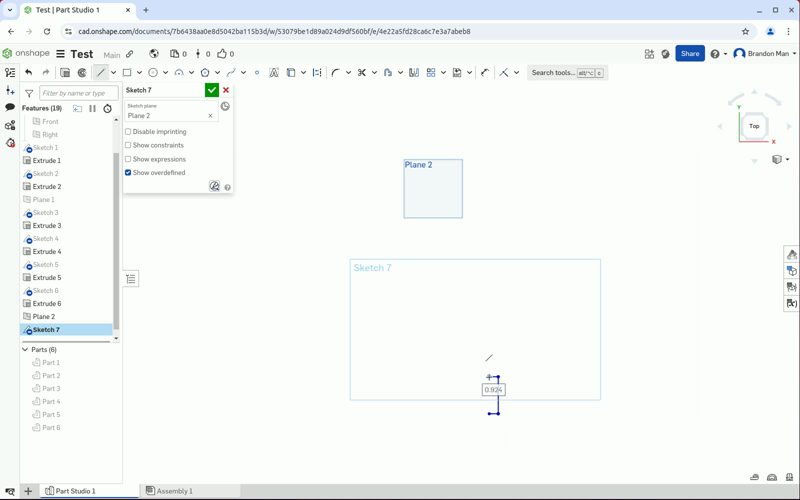
scroll(-6)
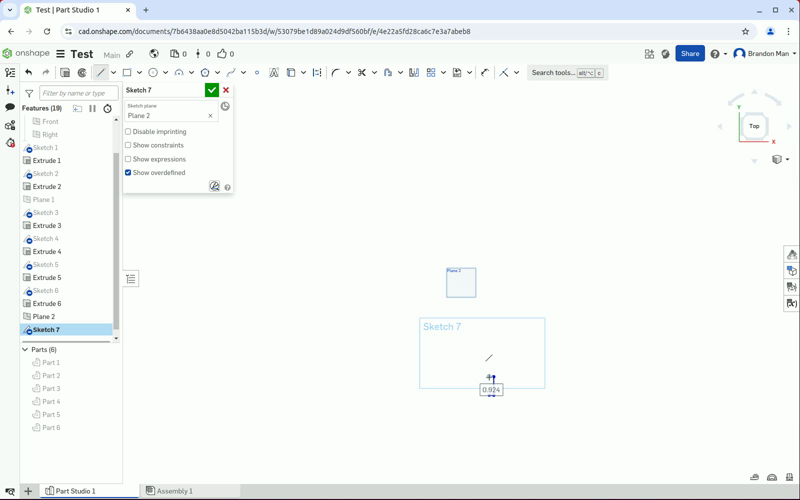
key_up(shift)
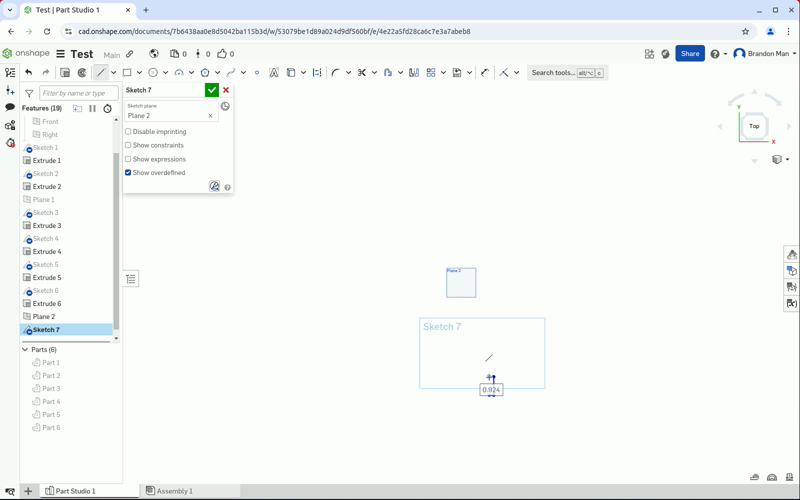
mouse_move(519, 376)
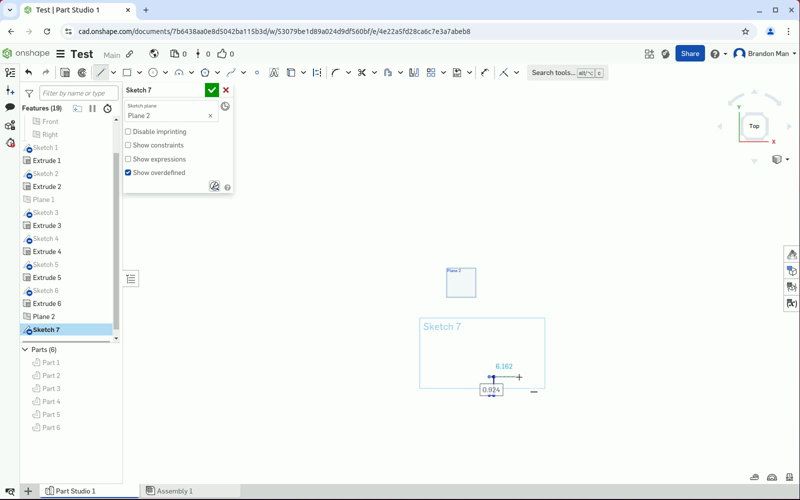
key_down(shift)
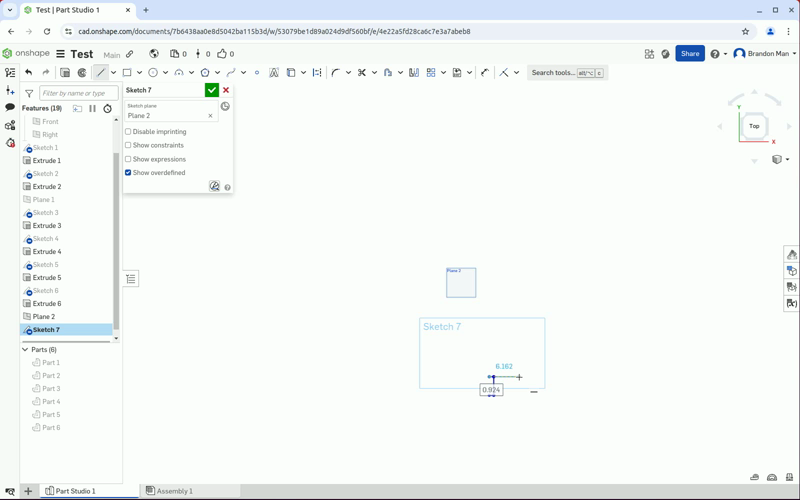
mouse_move(489, 395)
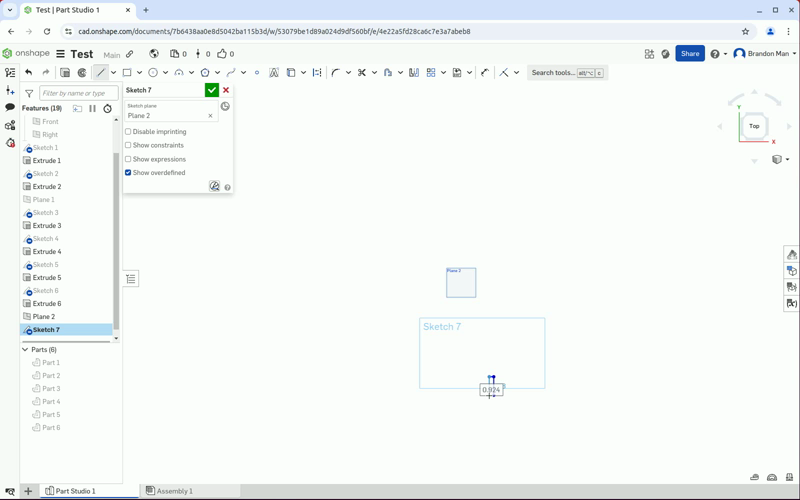
key_up(shift)
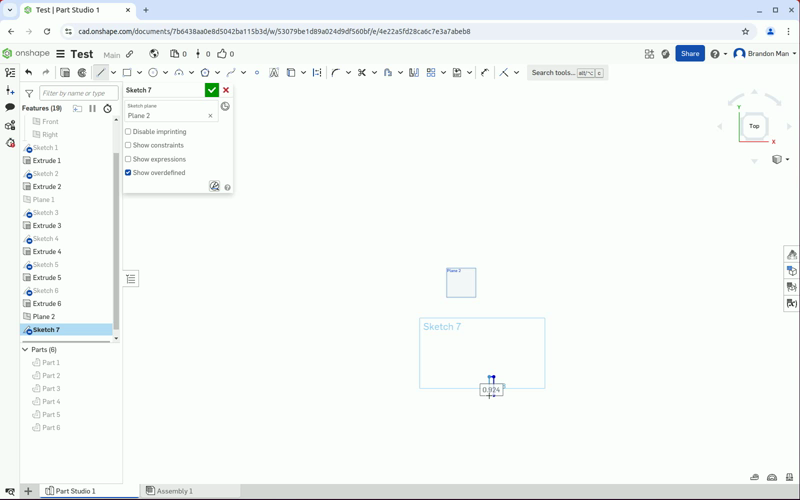
click(489, 395)
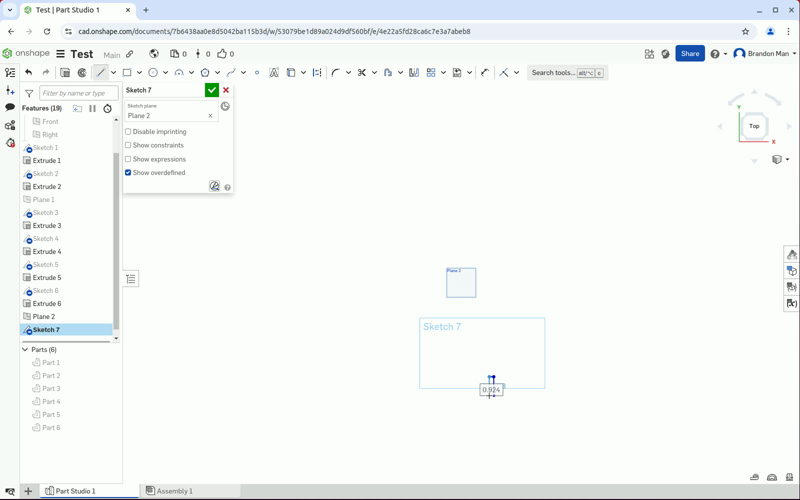
key(esc)
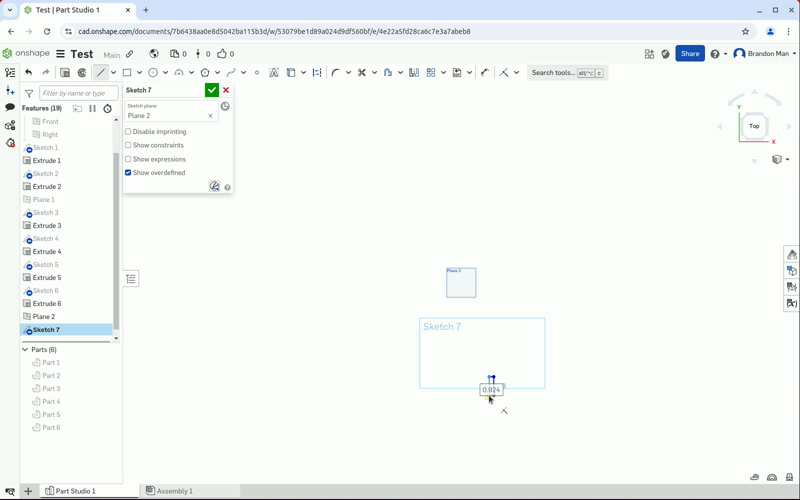
mouse_move(490, 388)
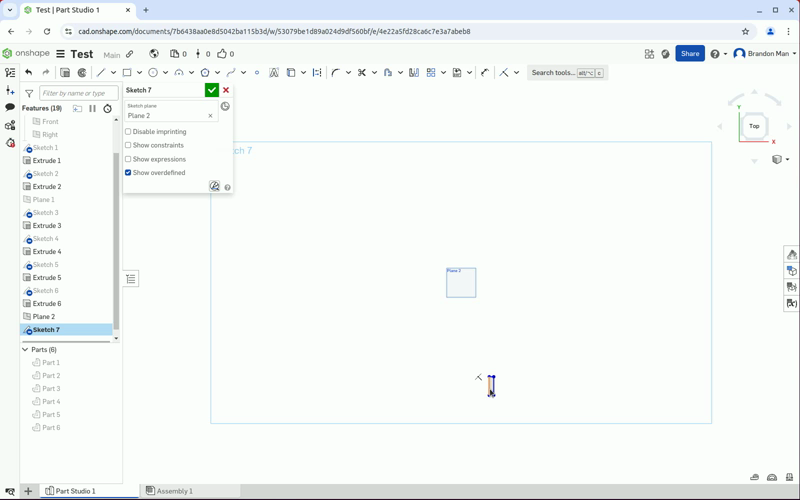
scroll(6)
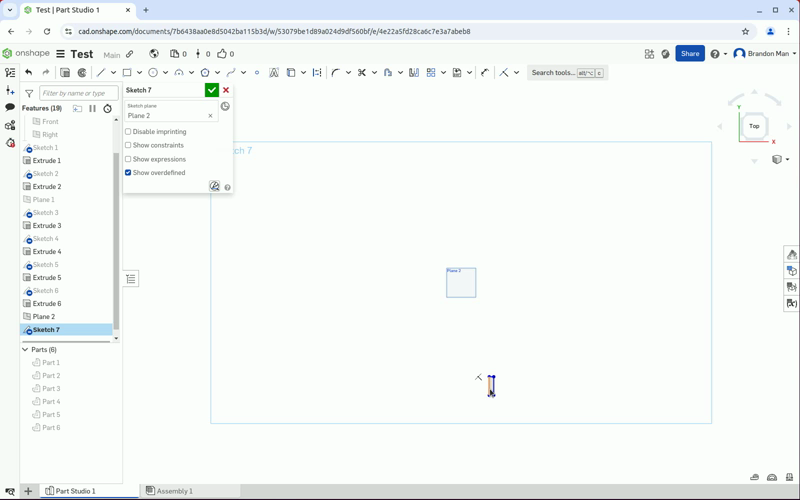
scroll(6)
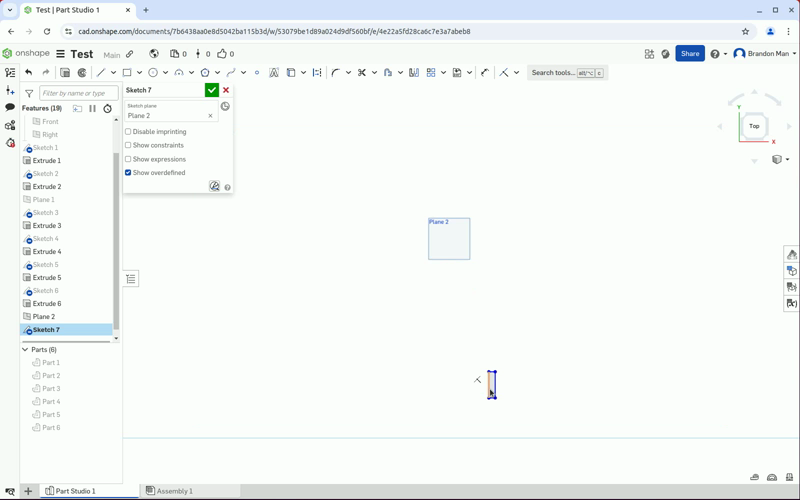
scroll(6)
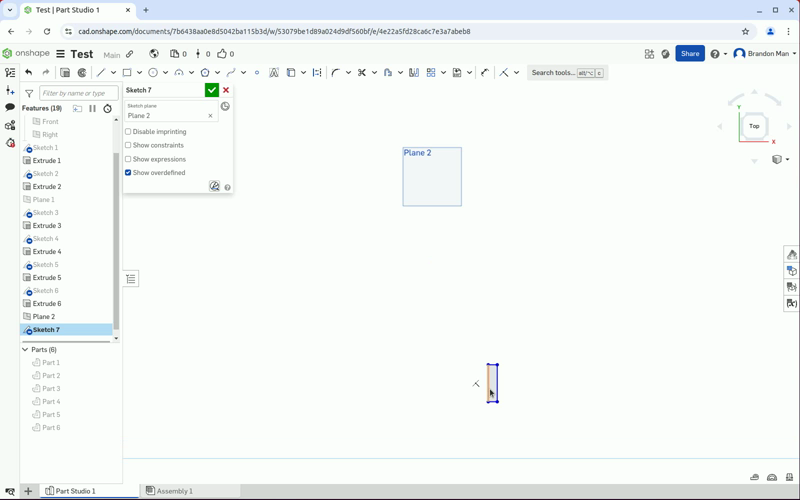
scroll(6)
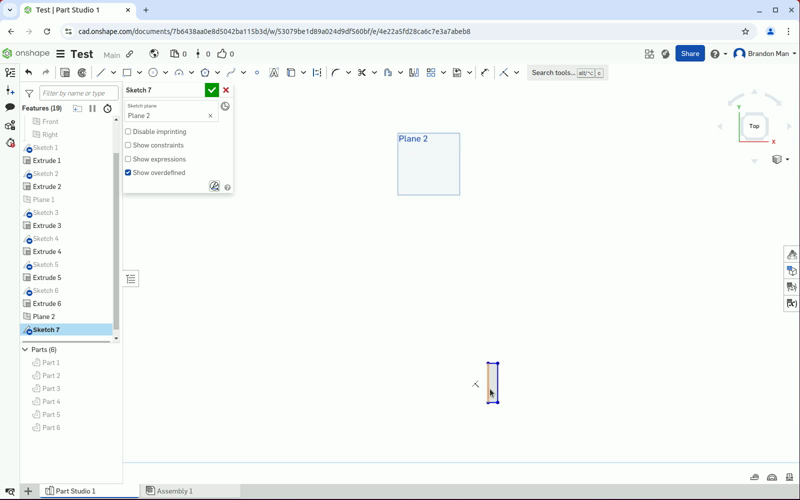
scroll(6)
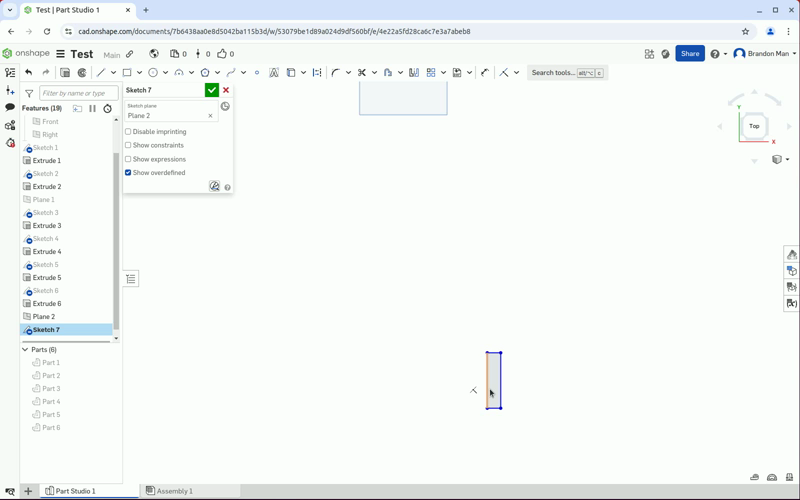
scroll(6)
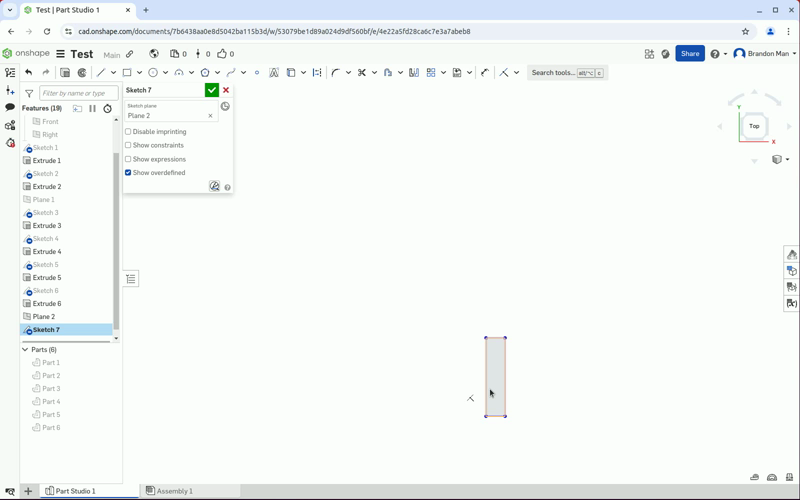
scroll(6)
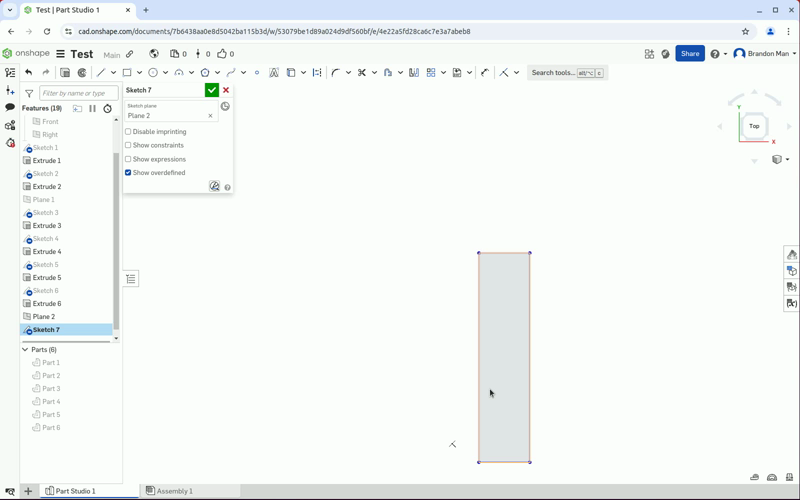
click(490, 388)
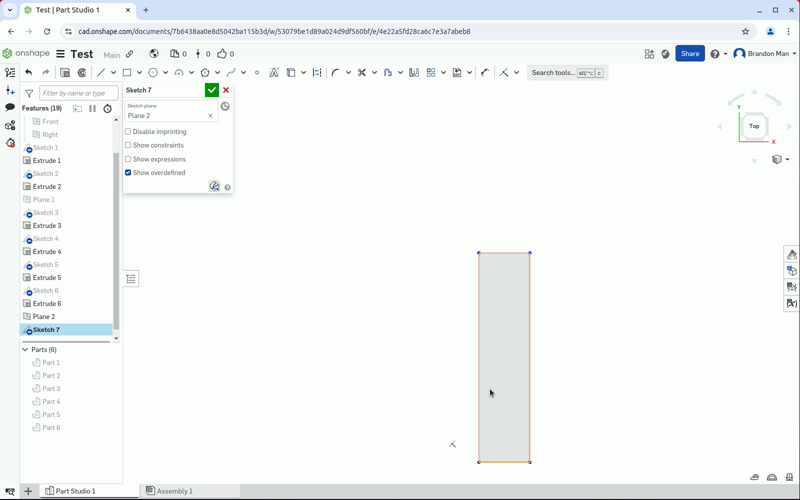
scroll(-6)
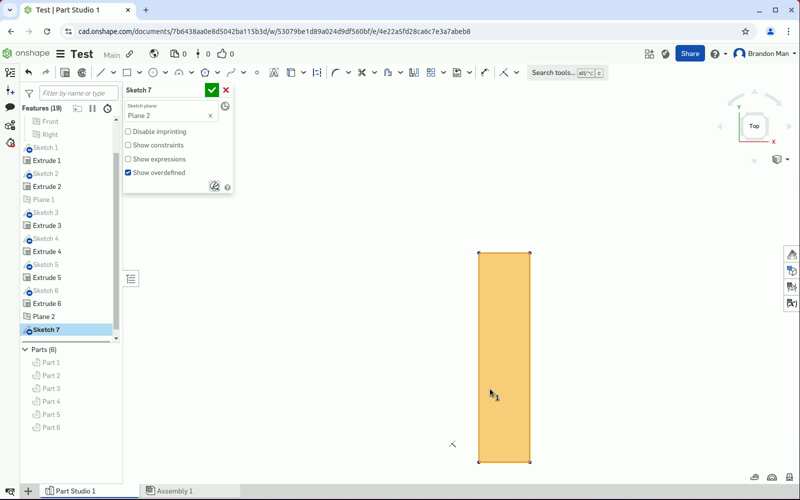
scroll(-6)
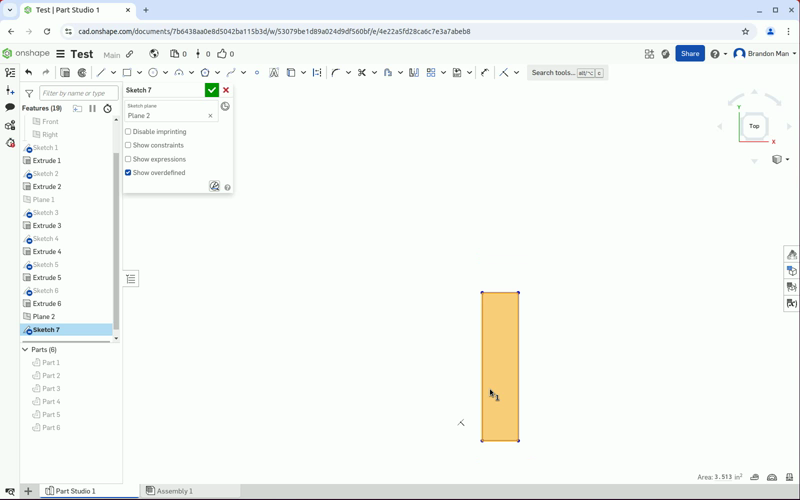
scroll(-6)
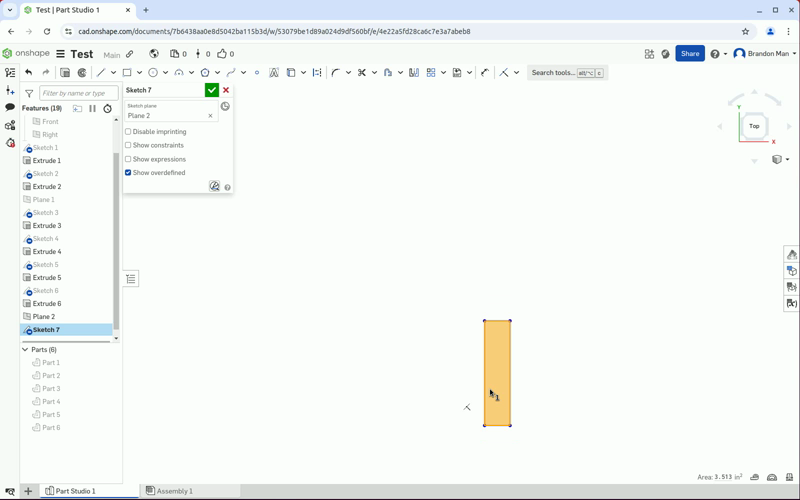
scroll(-6)
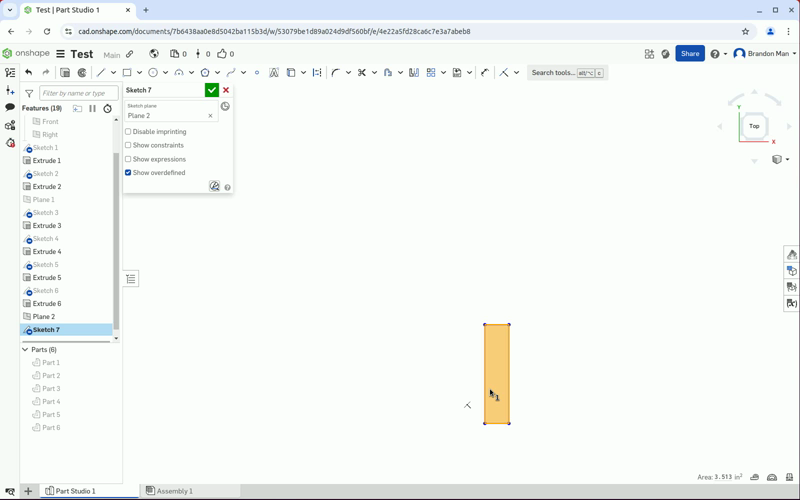
scroll(-6)
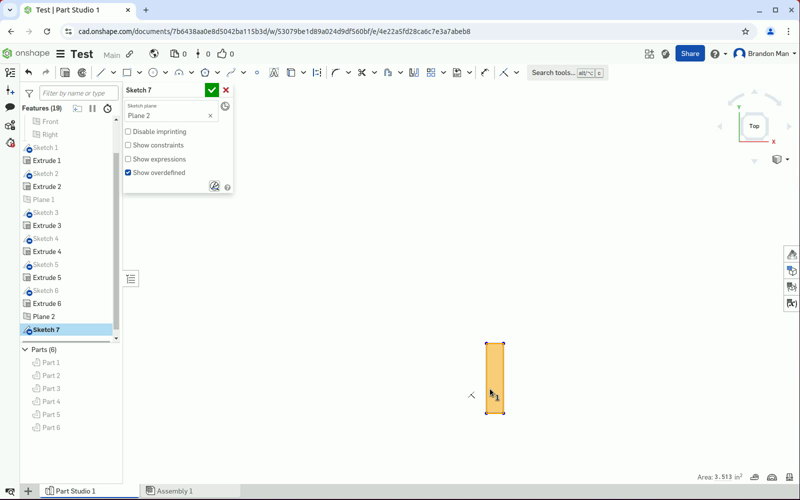
scroll(-6)
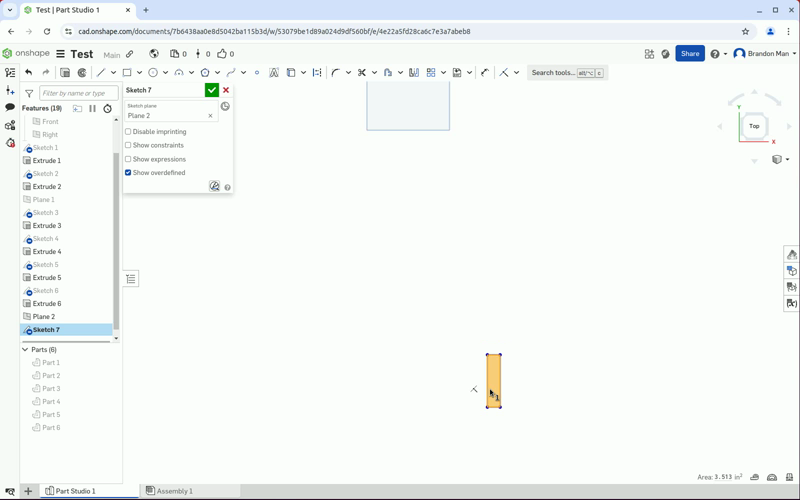
scroll(-6)
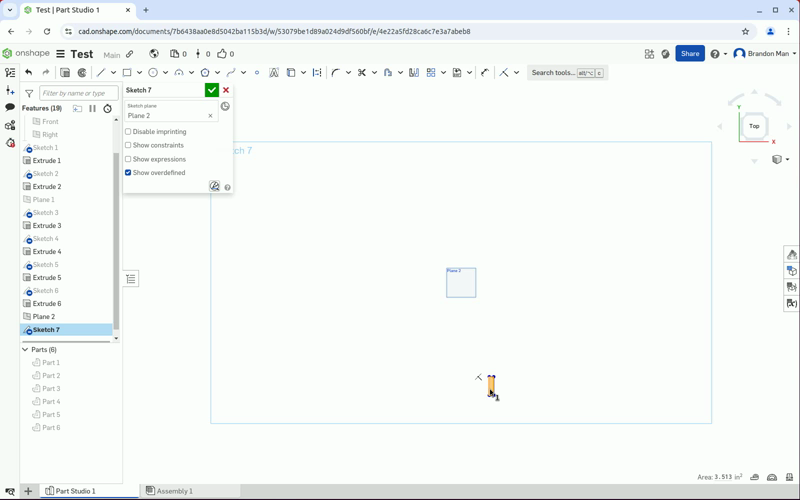
mouse_move(73, 352)
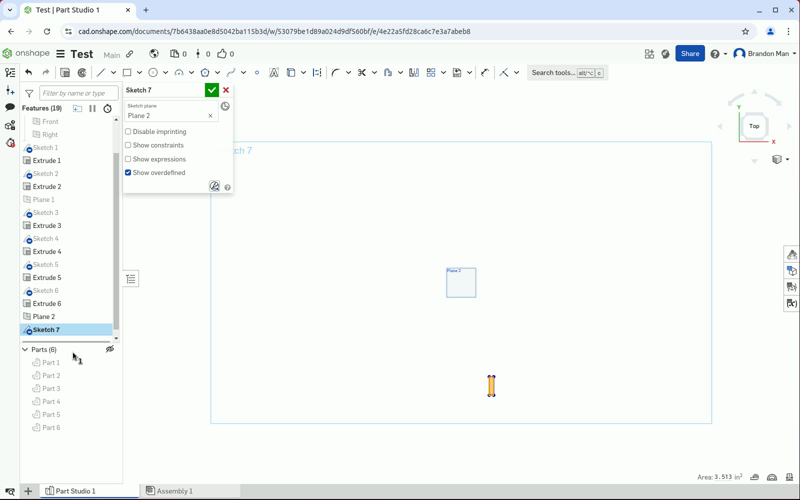
key(shift+y)
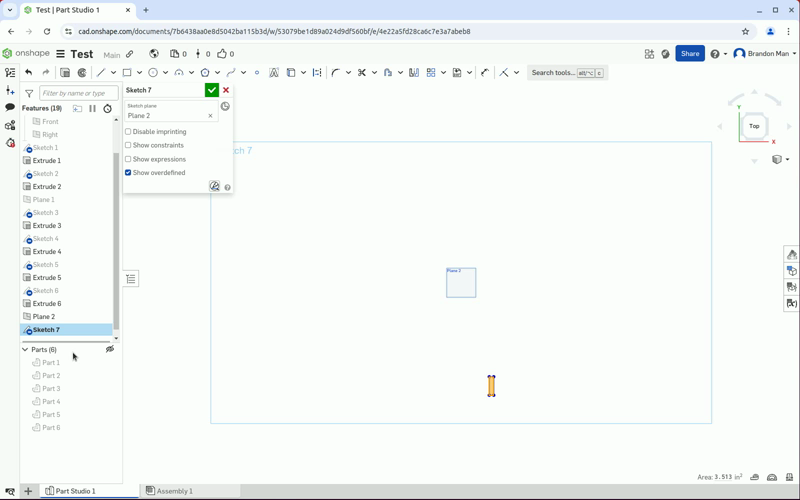
key(shift+e)
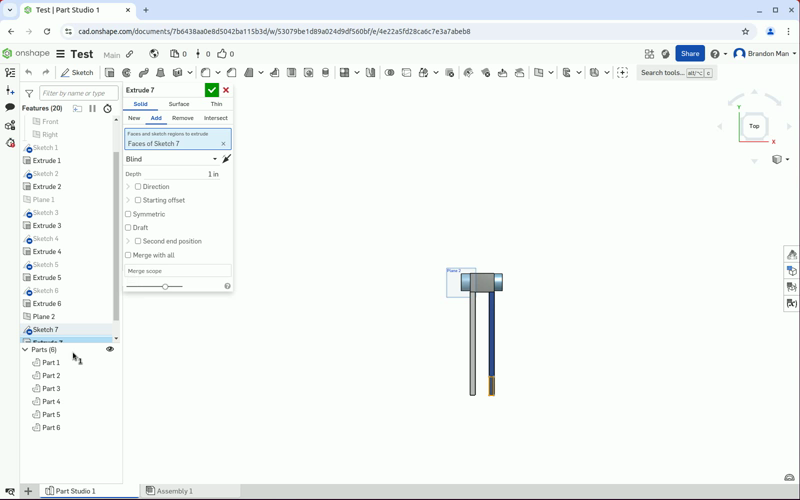
mouse_move(143, 106)
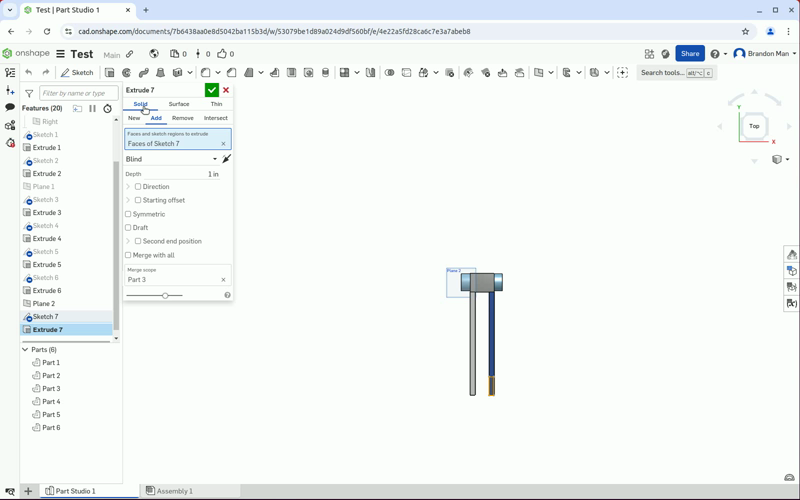
click(143, 106)
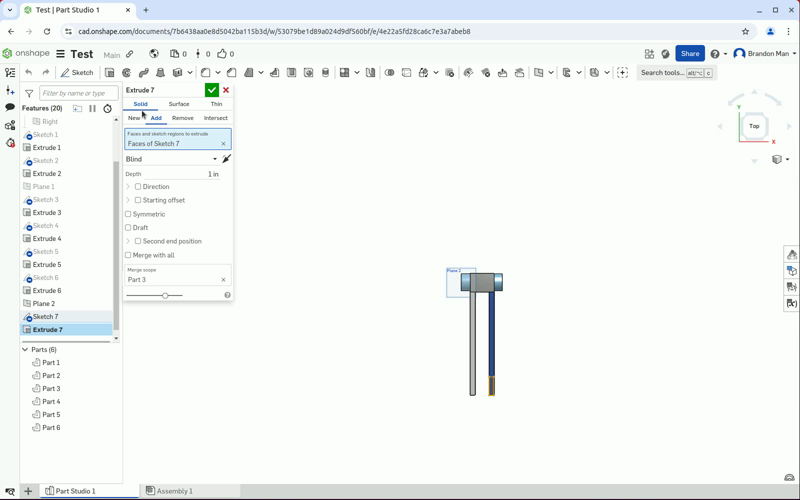
mouse_move(137, 120)
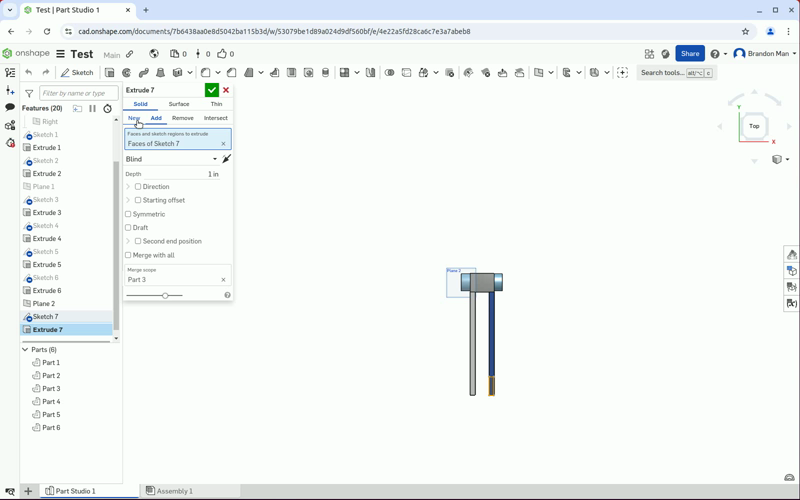
click(137, 120)
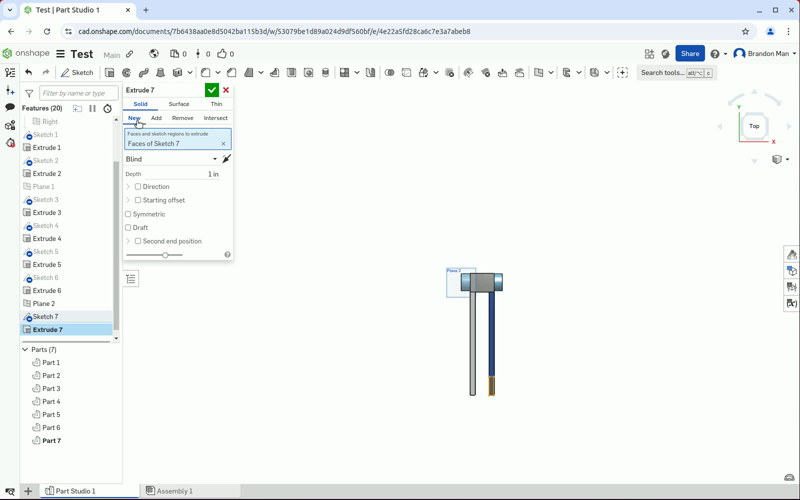
key(tab, 4)
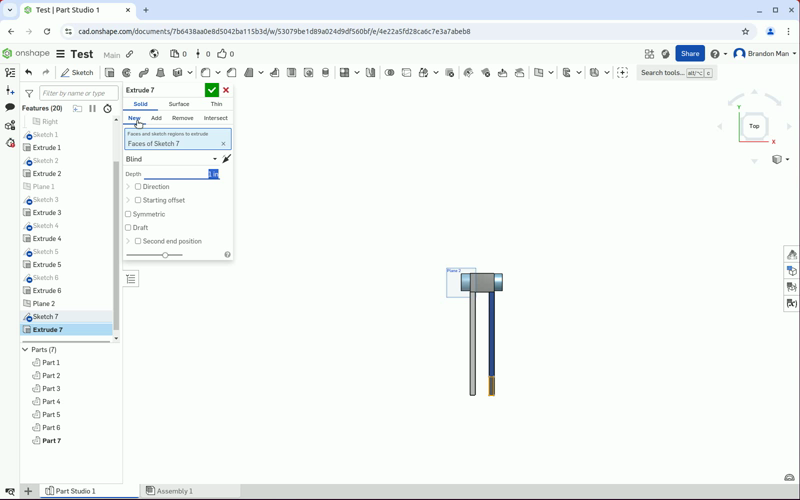
text(-3.129)
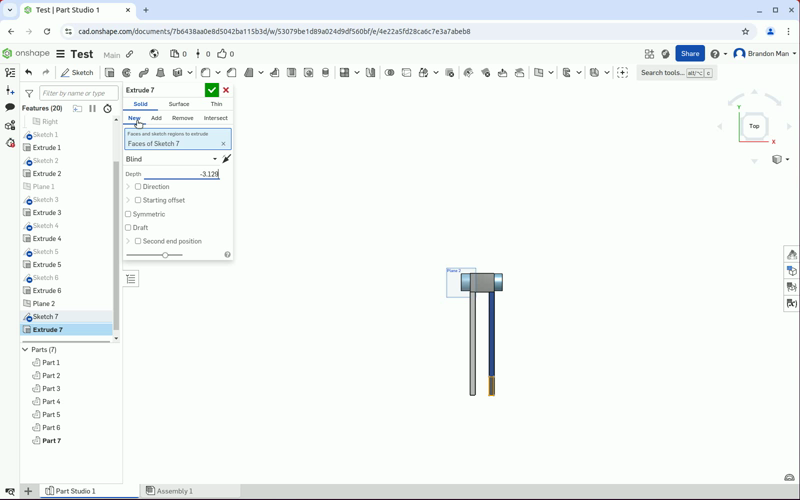
key(enter)
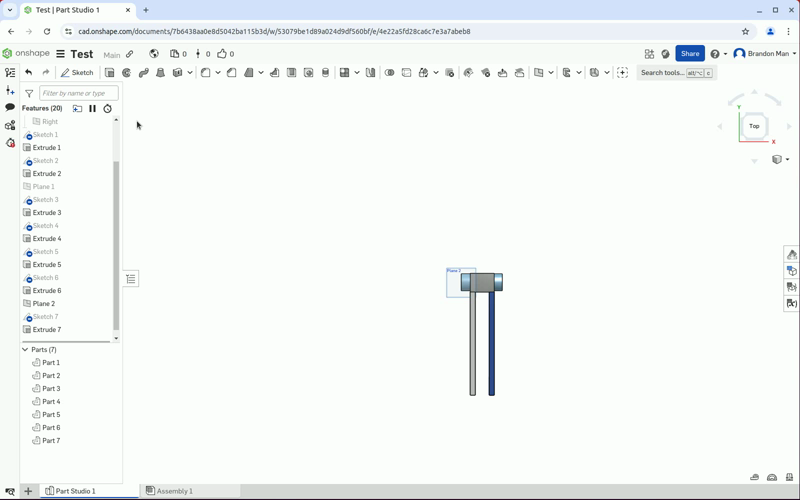
key(shift+h)
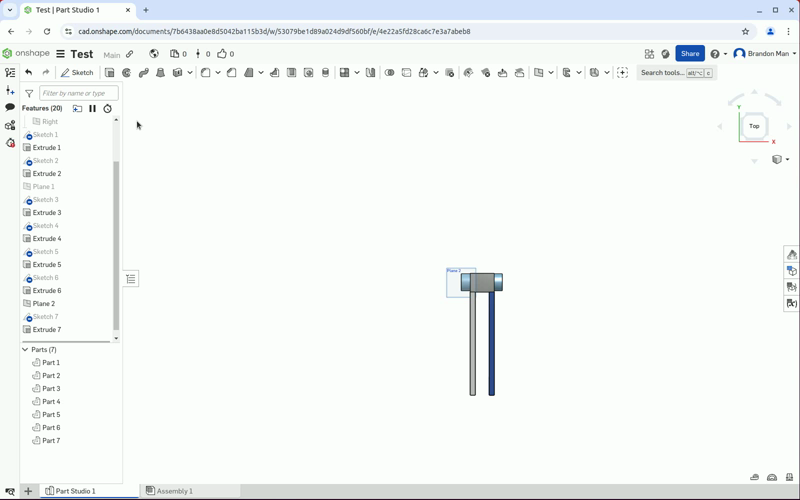
key(shift+h)
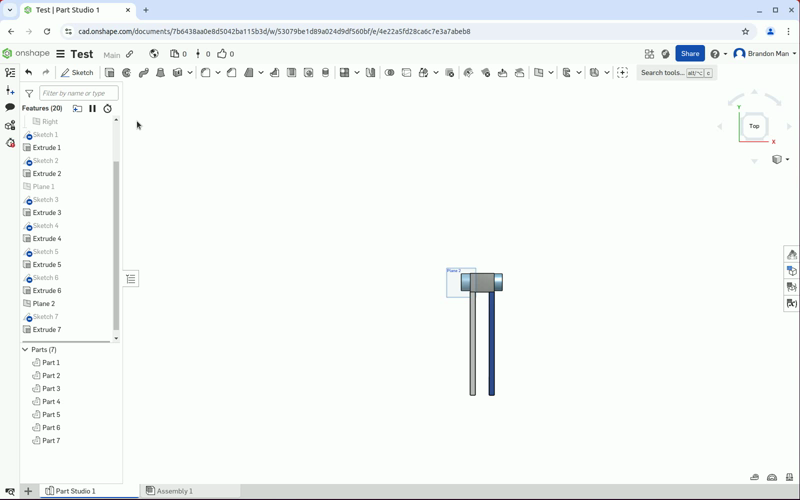
mouse_move(69, 137)
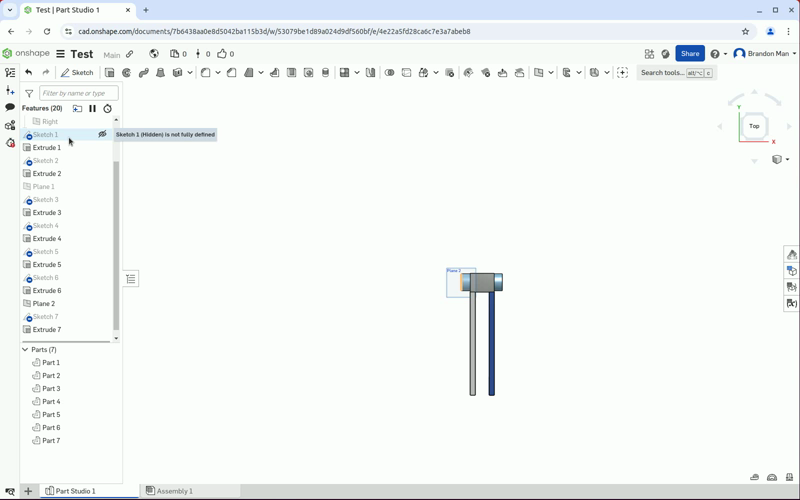
click(69, 137)
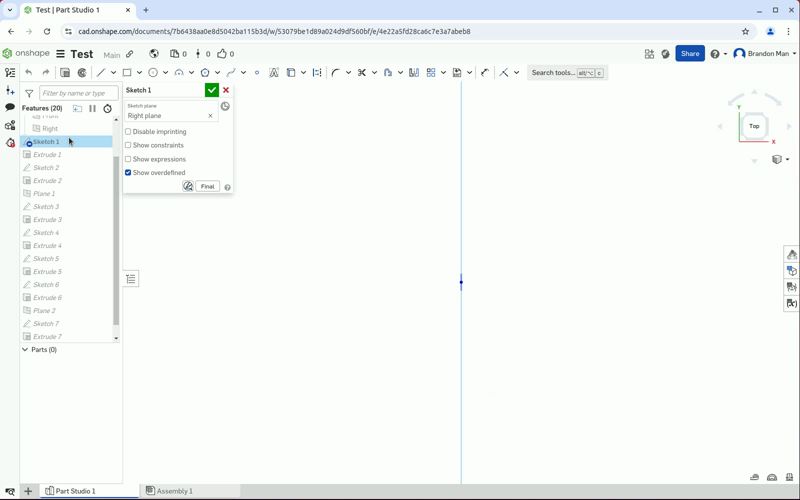
mouse_move(229, 92)
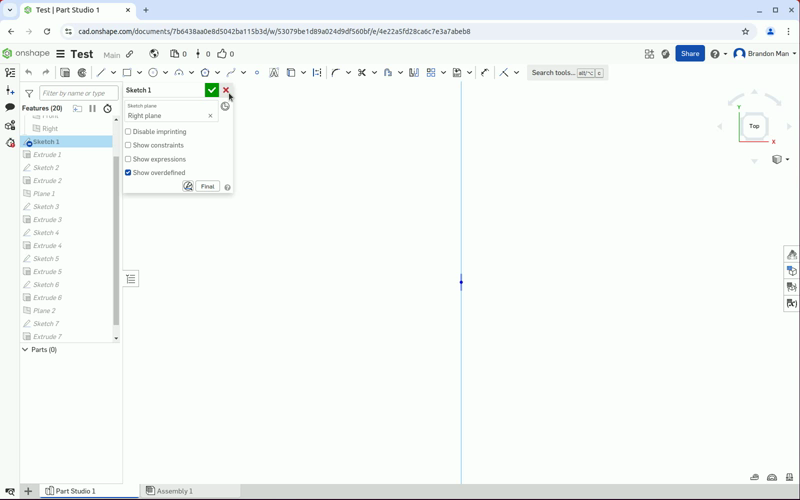
click(229, 92)
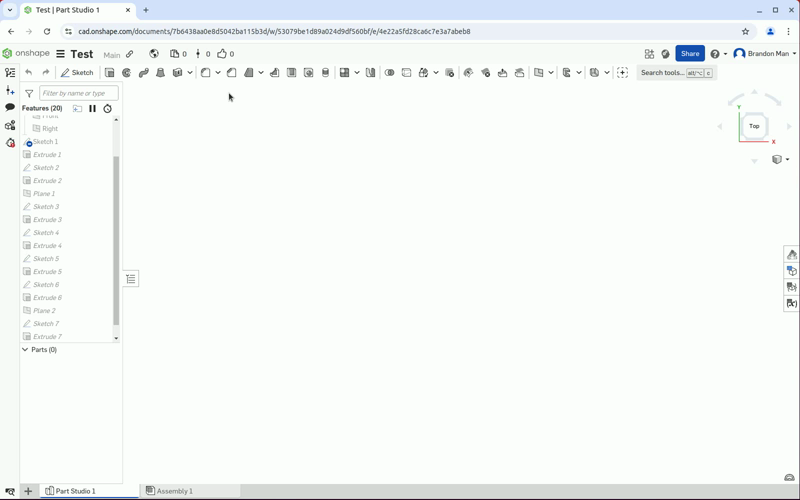
key(shift+s)
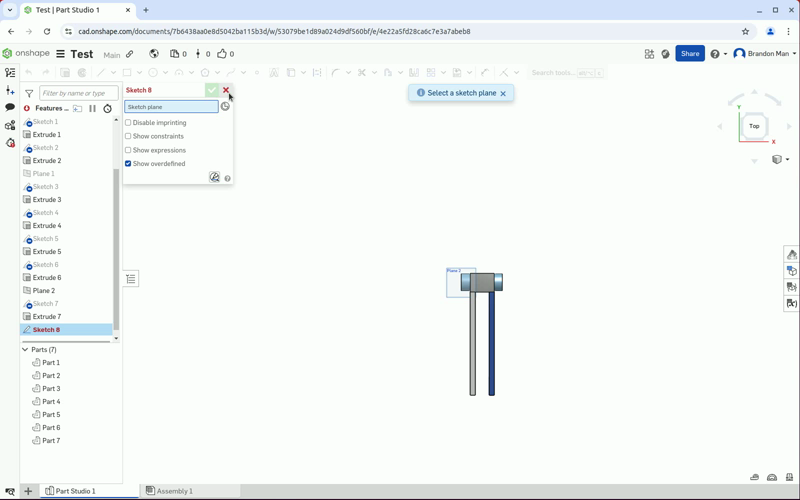
mouse_move(69, 293)
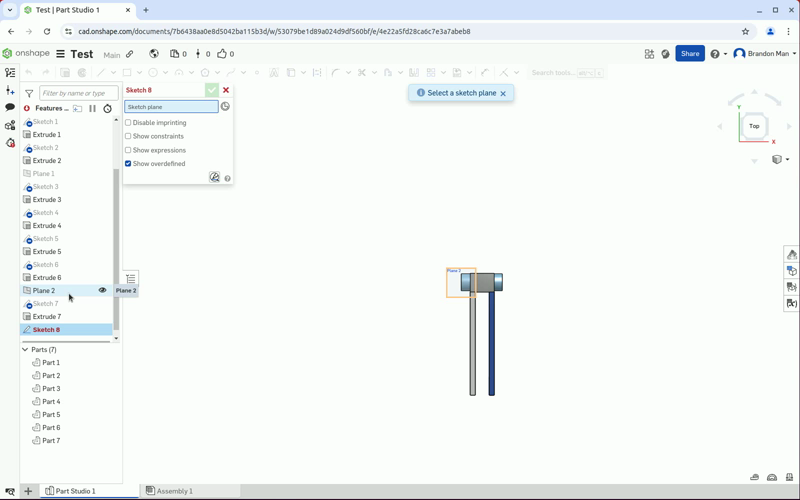
click(69, 293)
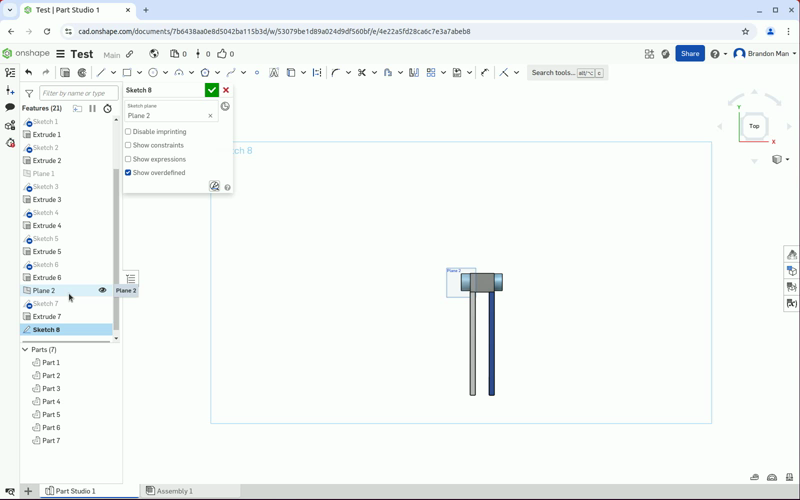
mouse_move(73, 352)
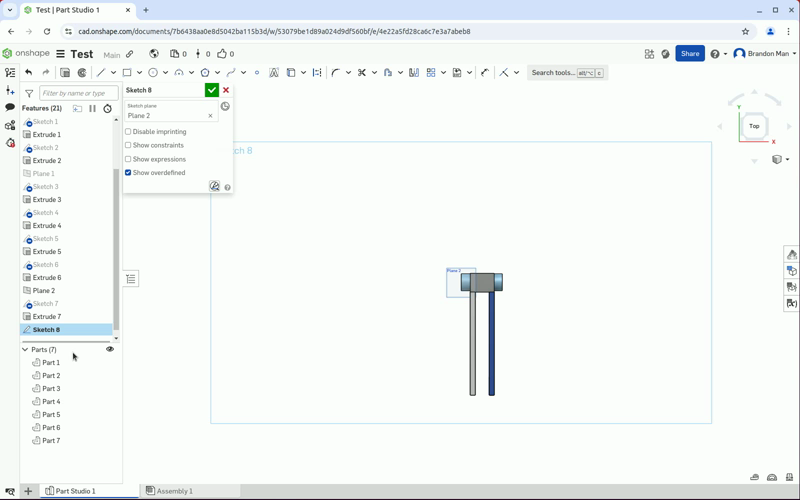
key(y)
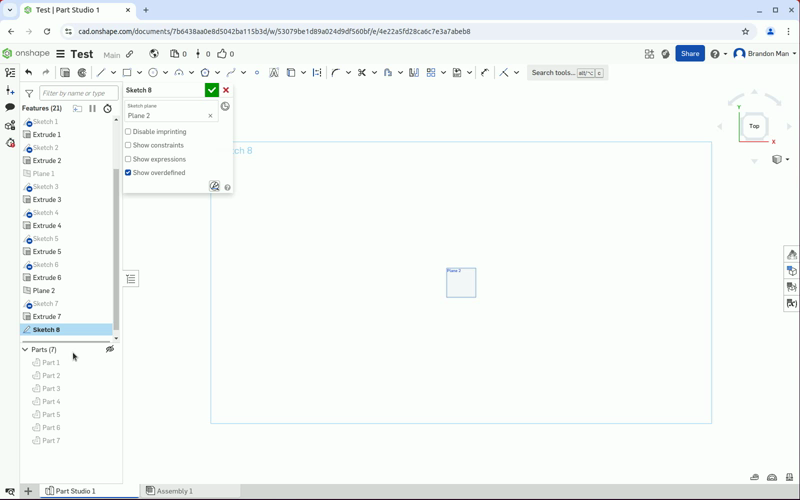
key(l)
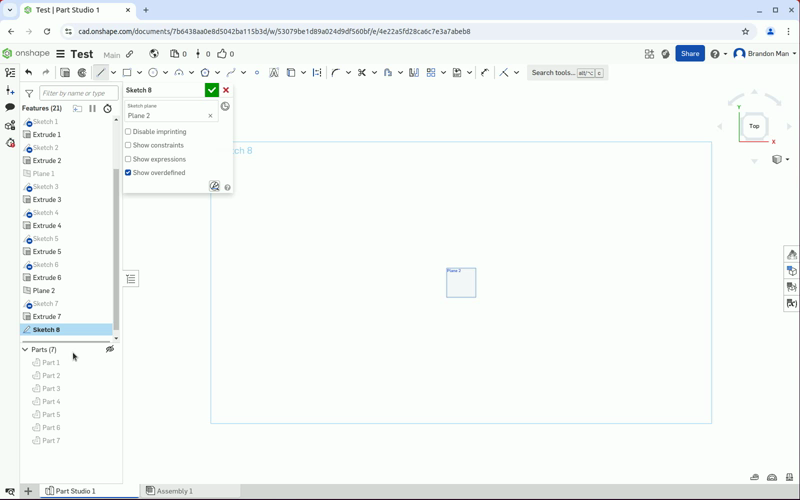
key_down(shift)
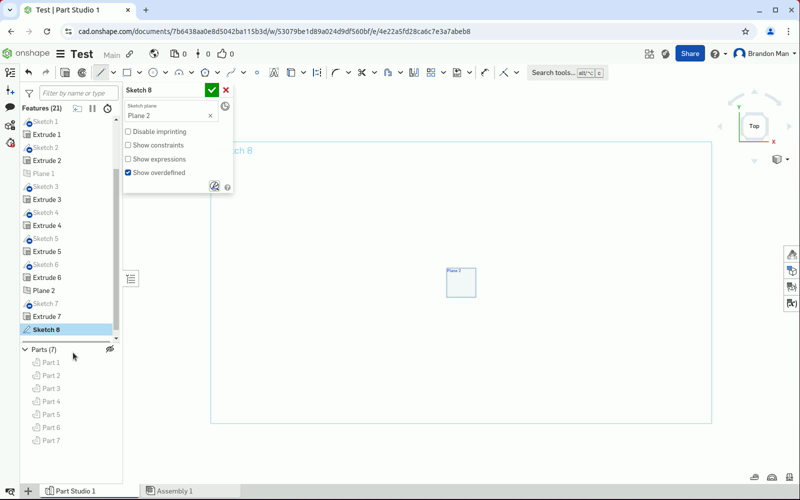
mouse_move(470, 395)
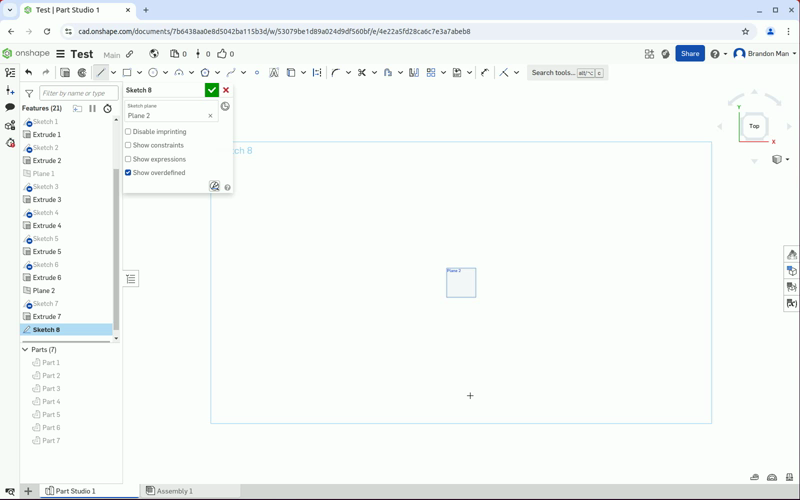
click(470, 395)
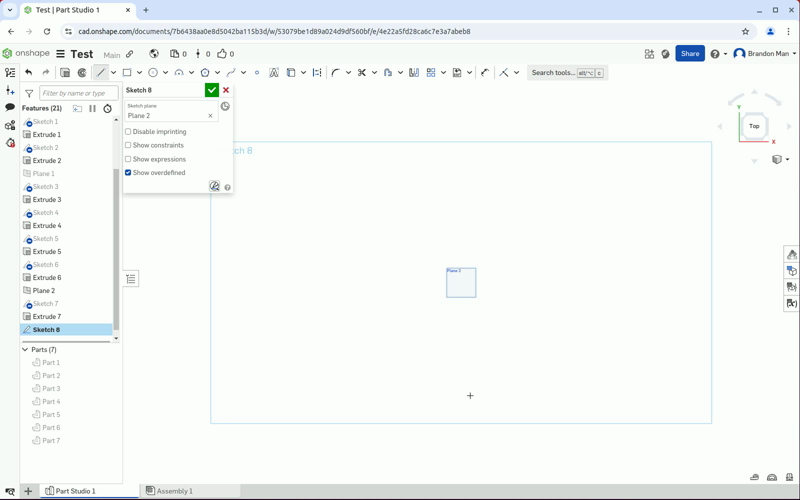
key_up(shift)
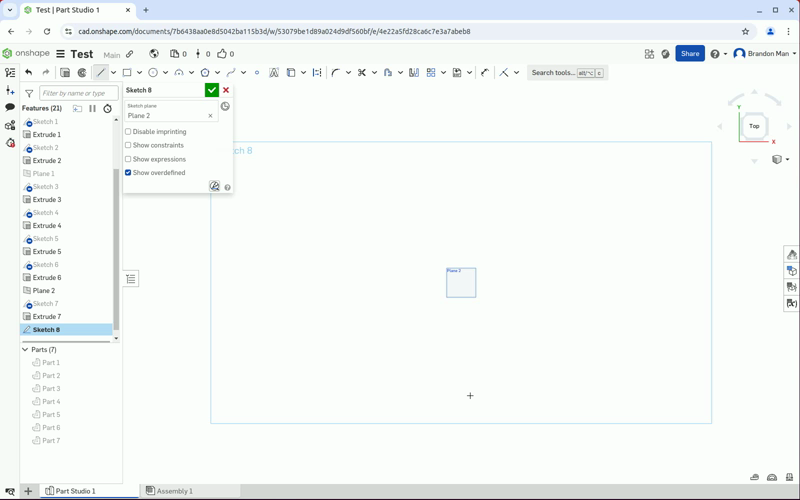
key_down(shift)
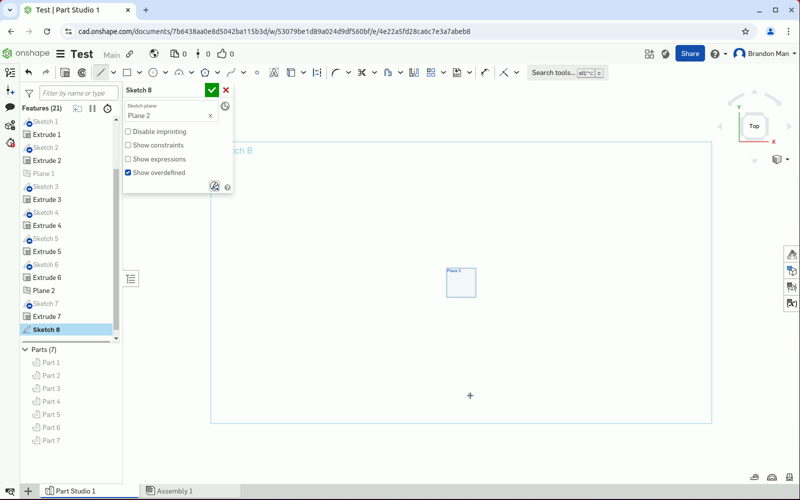
mouse_move(500, 395)
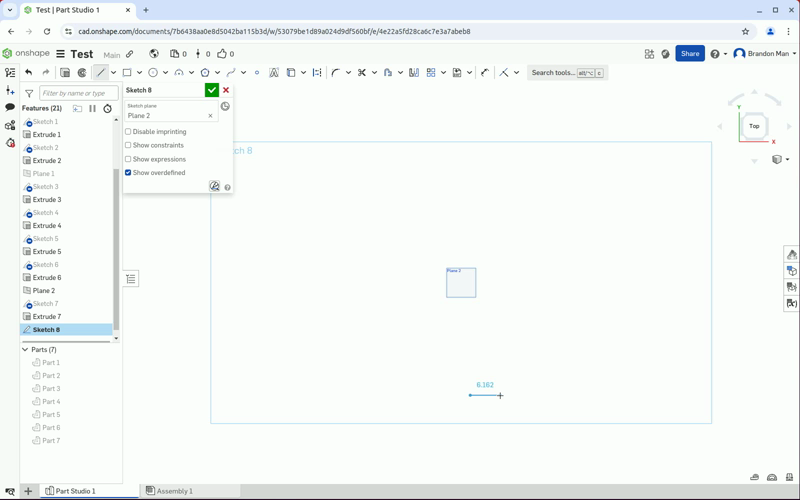
mouse_move(474, 395)
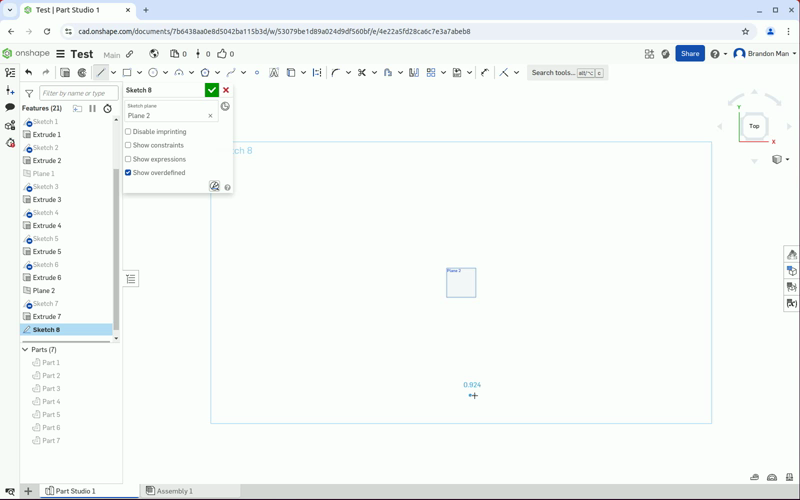
scroll(6)
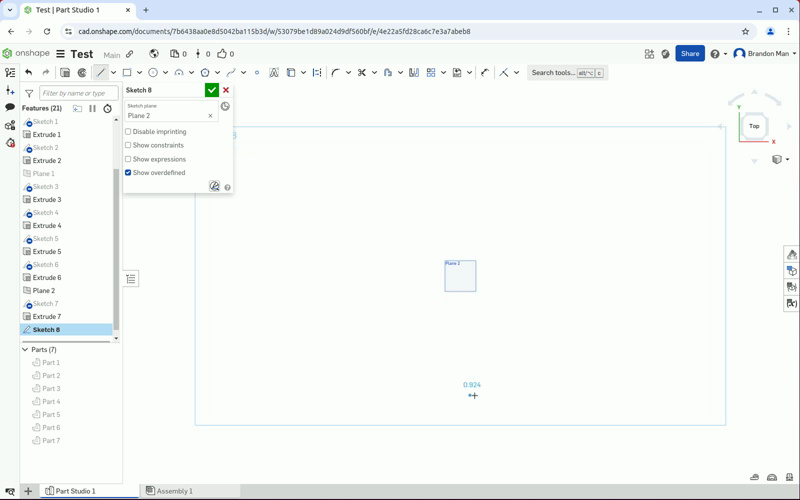
scroll(6)
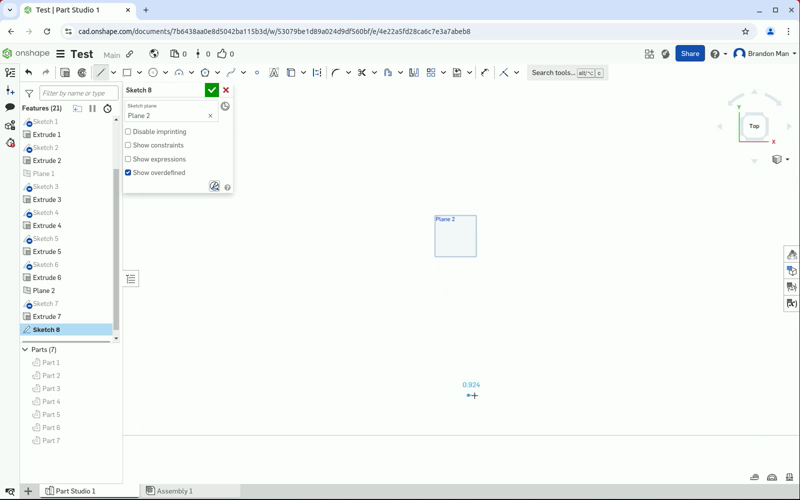
scroll(6)
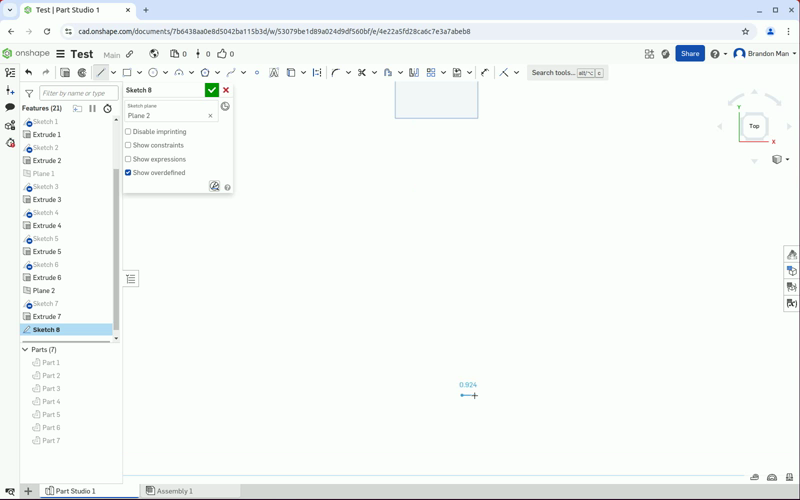
scroll(6)
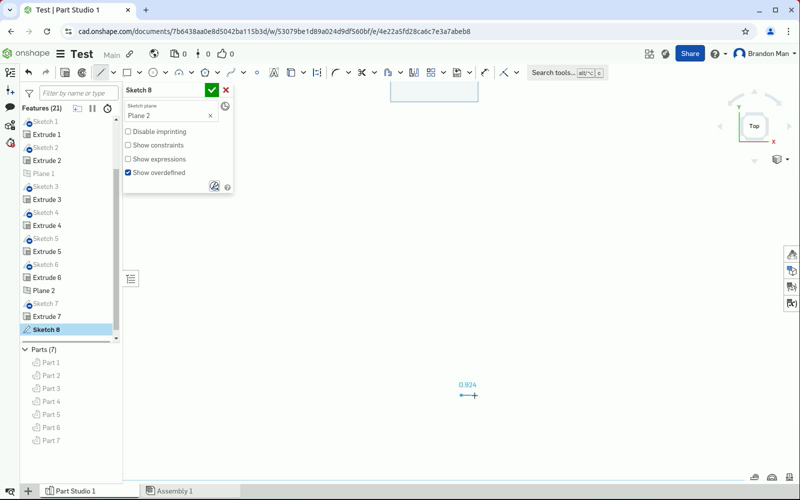
scroll(6)
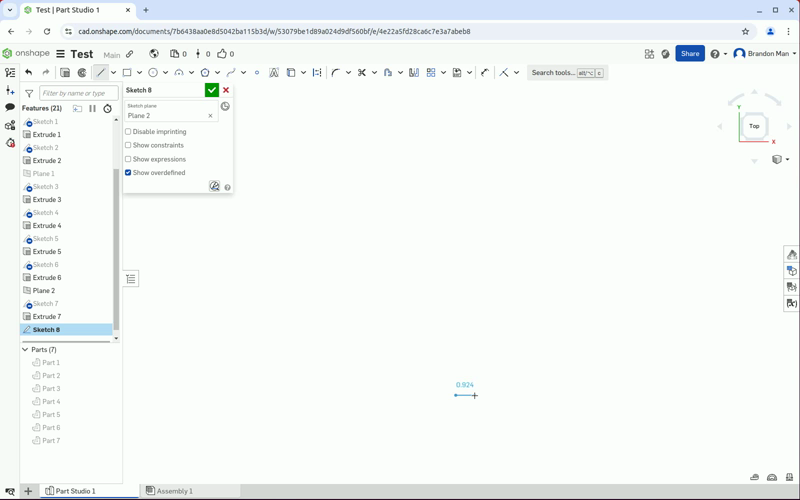
scroll(6)
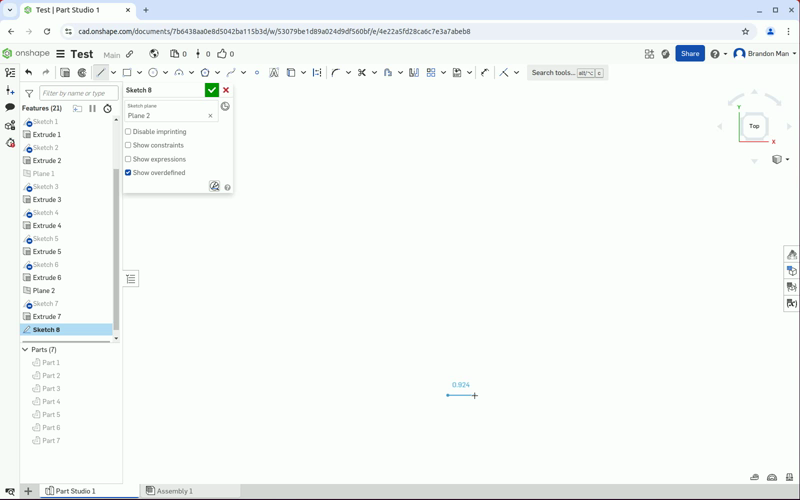
scroll(6)
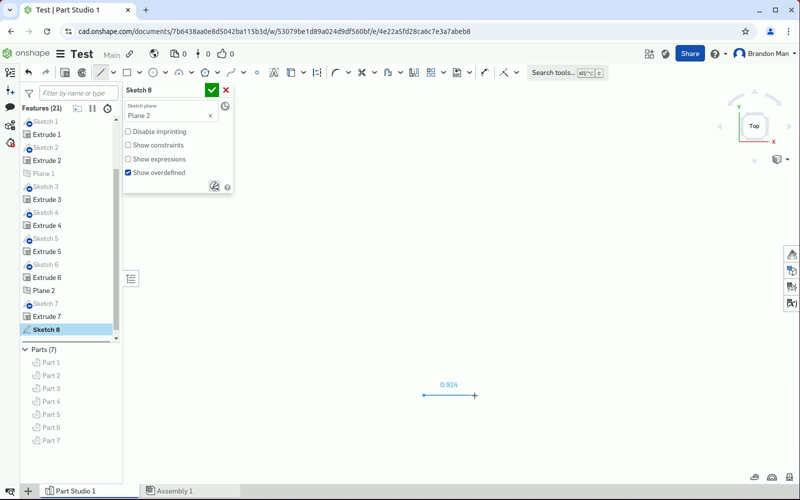
click(474, 395)
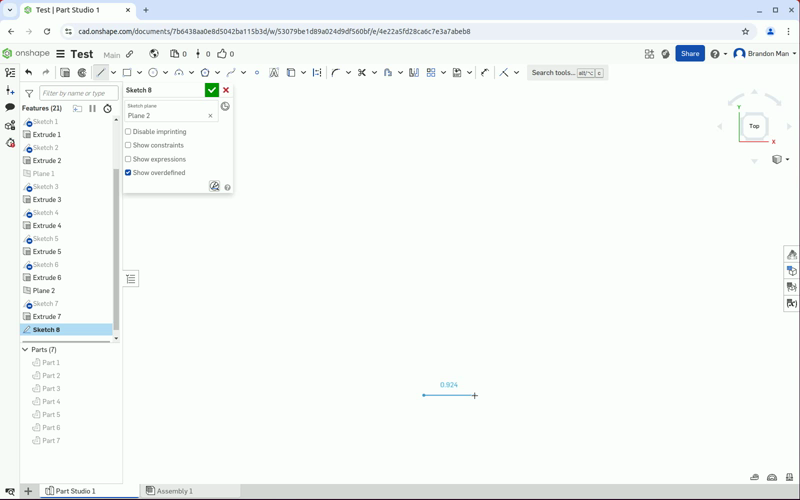
scroll(-6)
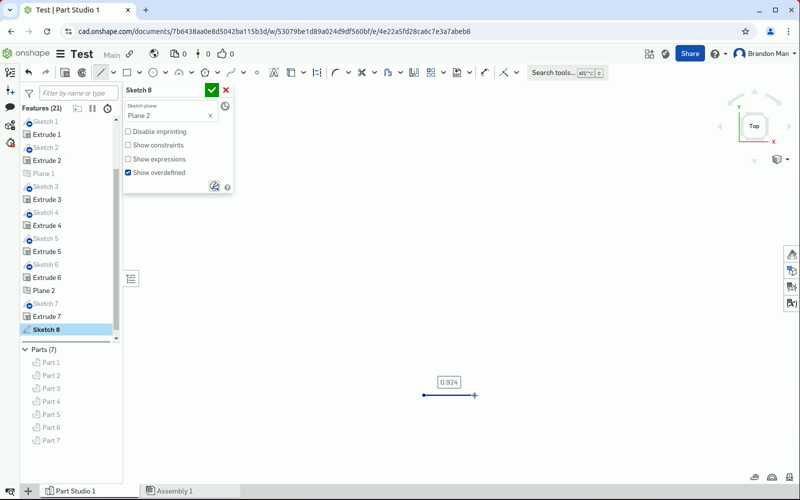
scroll(-6)
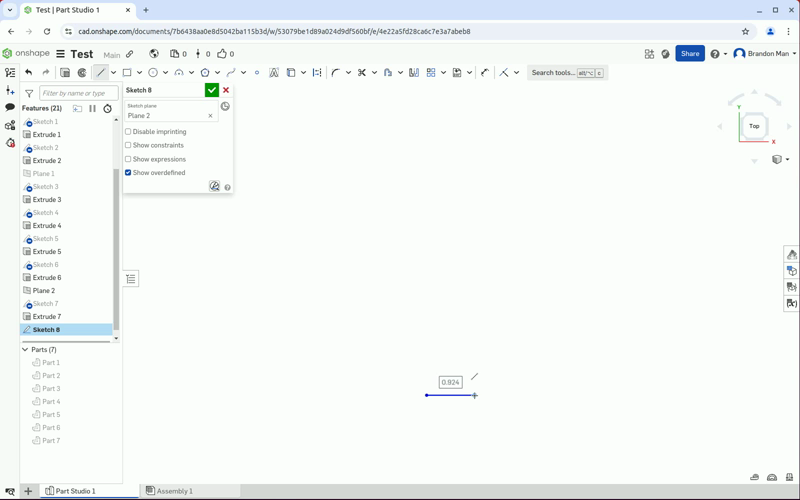
scroll(-6)
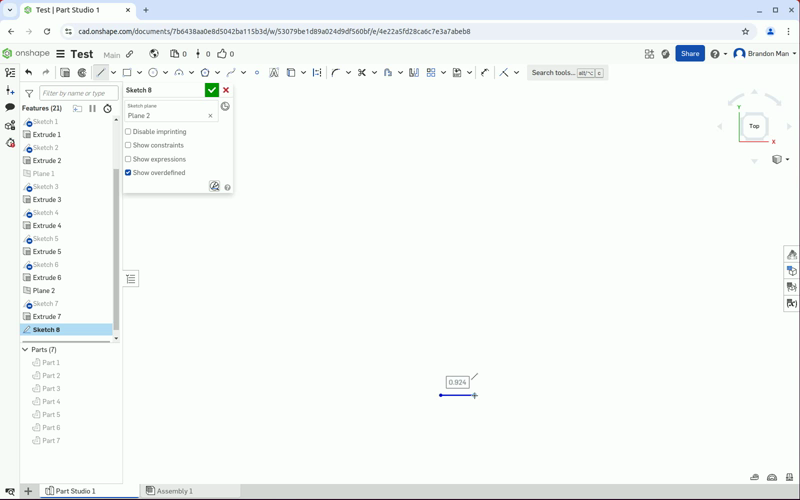
scroll(-6)
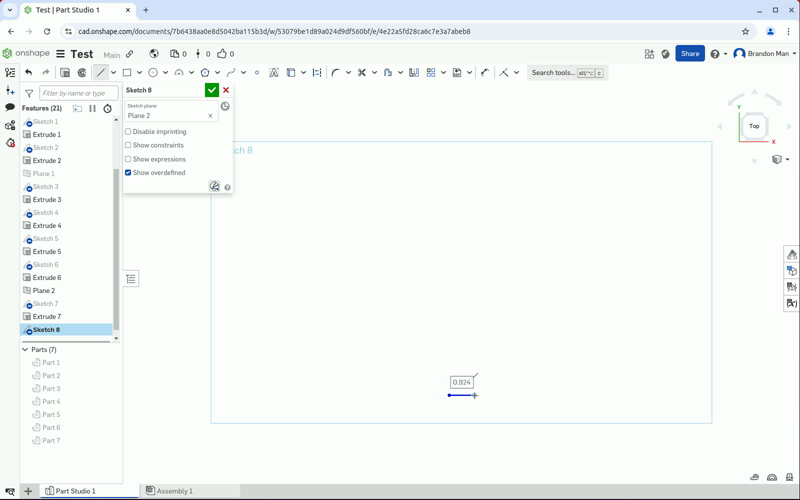
scroll(-6)
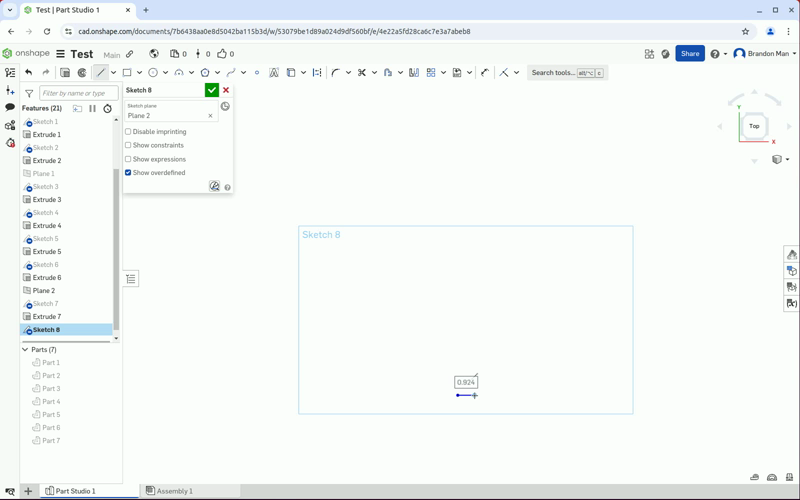
scroll(-6)
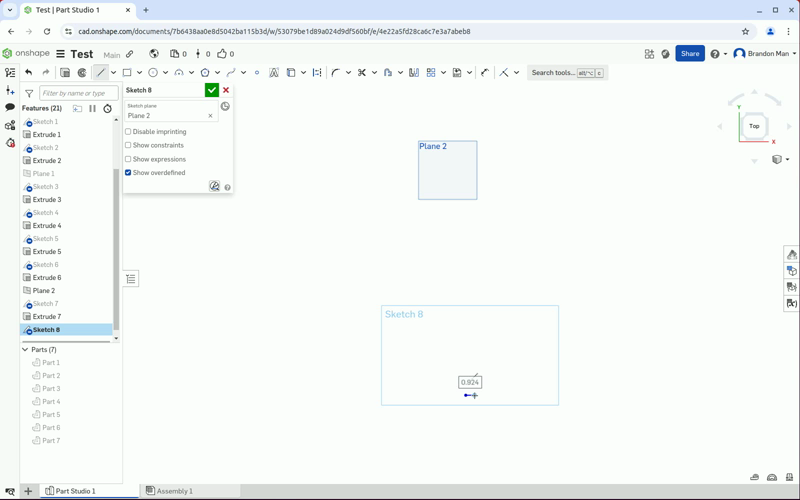
scroll(-6)
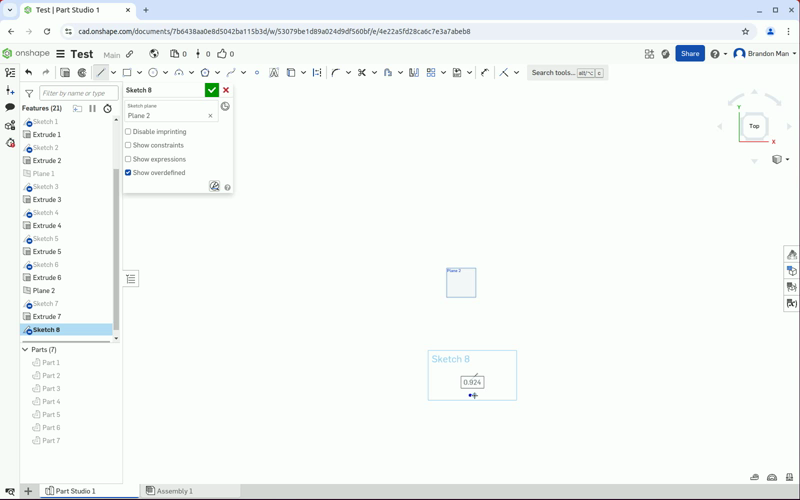
key_up(shift)
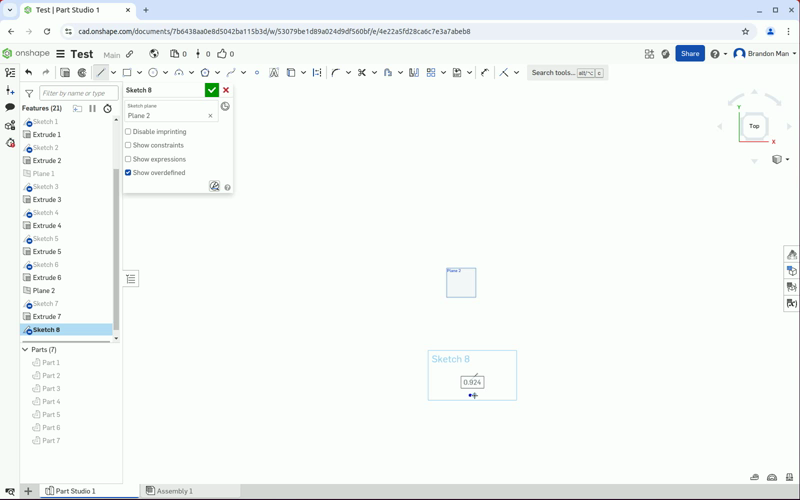
key_down(shift)
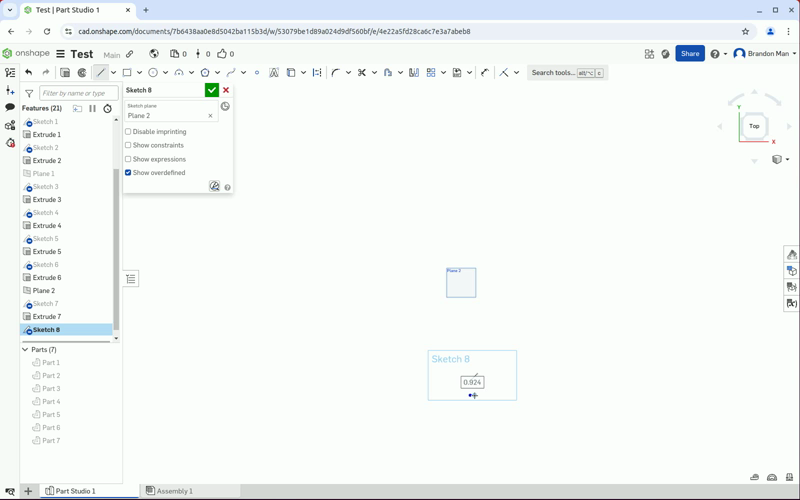
mouse_move(504, 395)
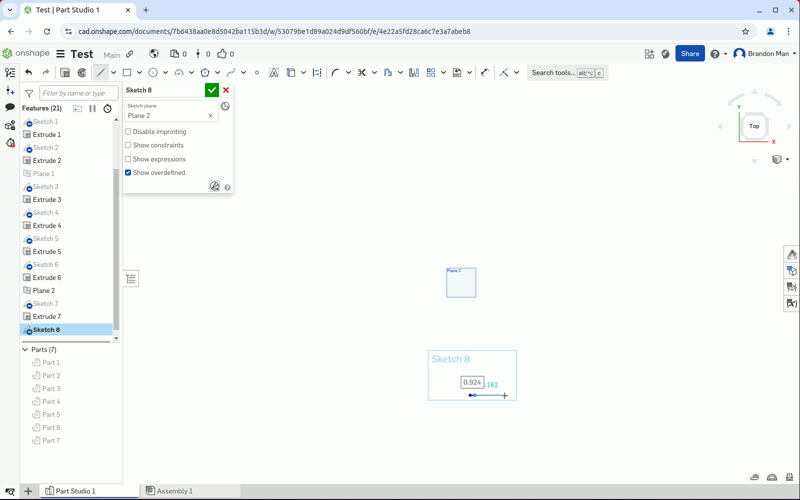
mouse_move(474, 376)
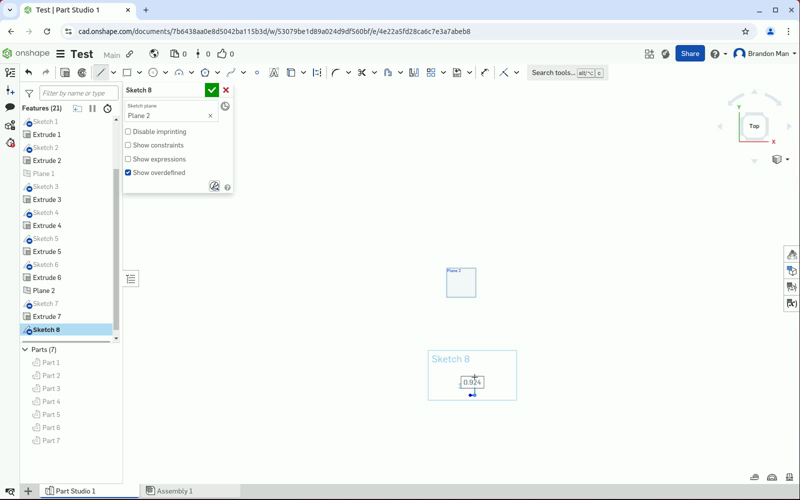
click(474, 376)
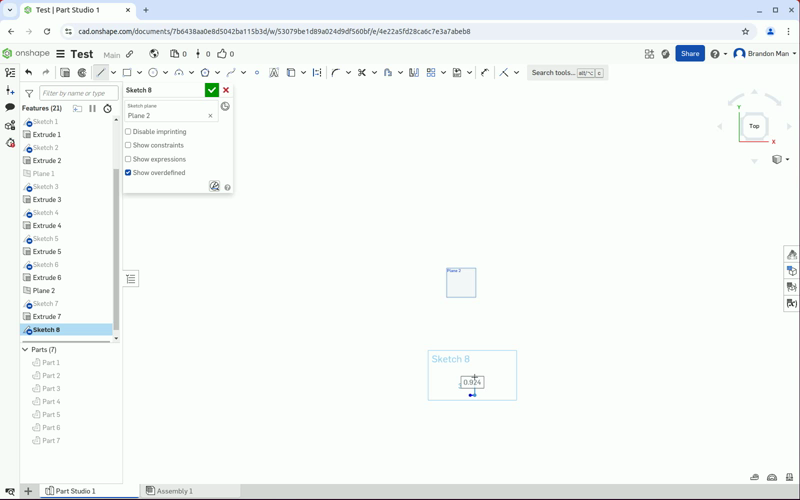
key_up(shift)
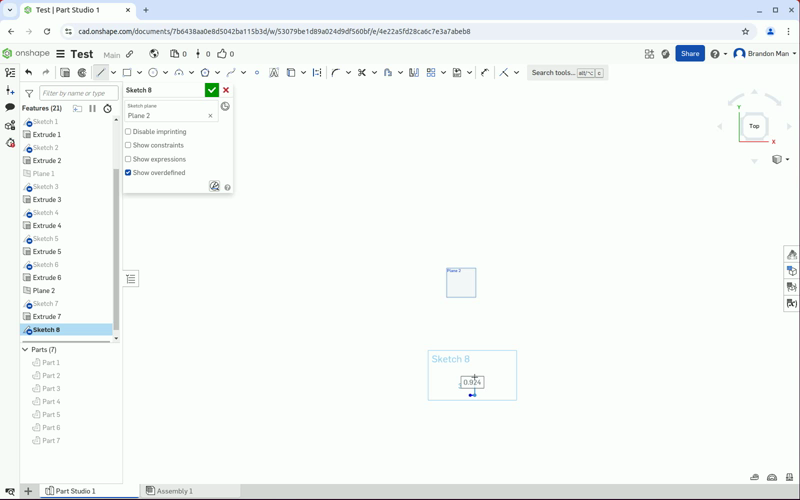
key_down(shift)
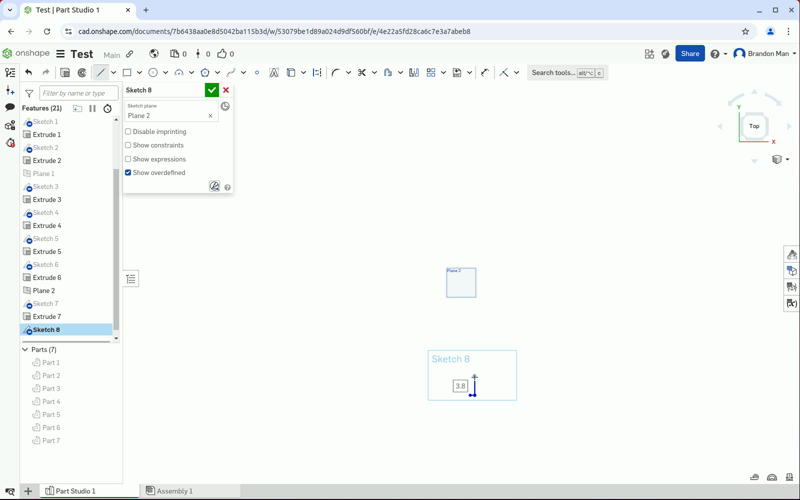
mouse_move(504, 376)
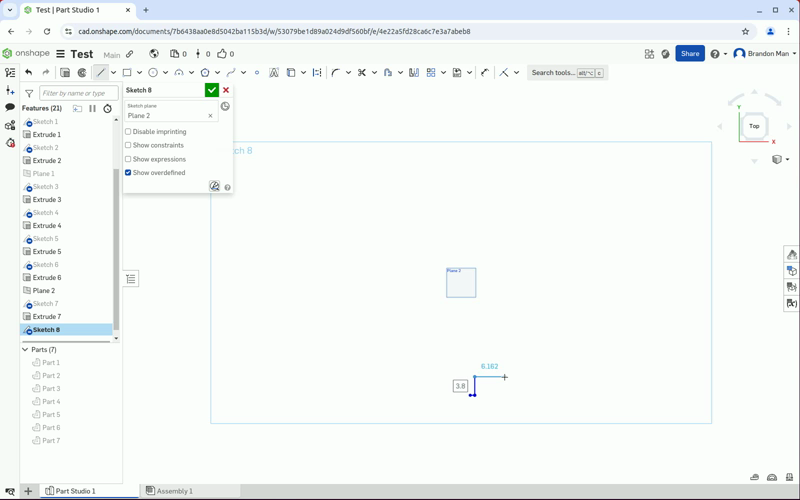
mouse_move(470, 376)
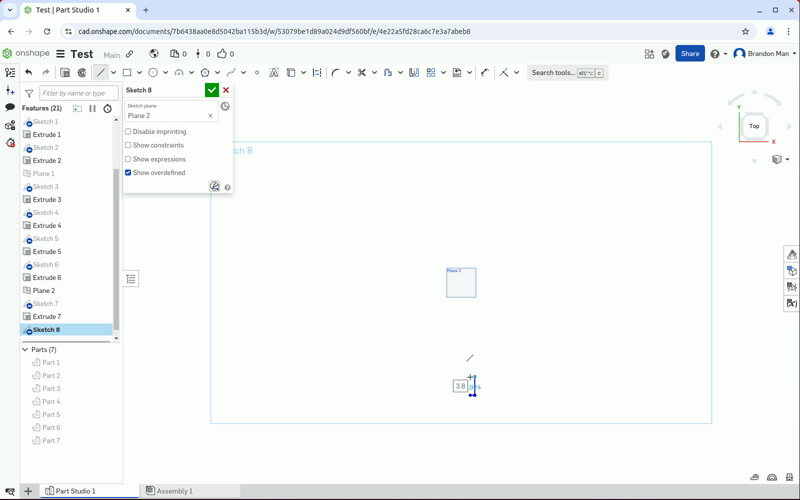
scroll(6)
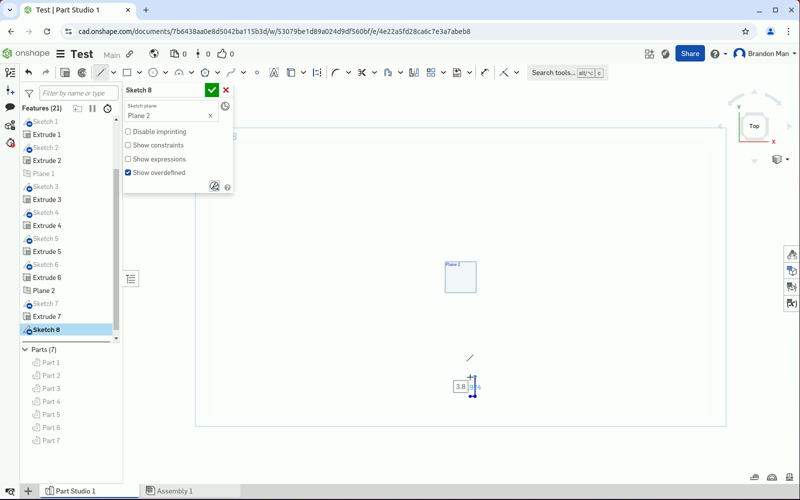
scroll(6)
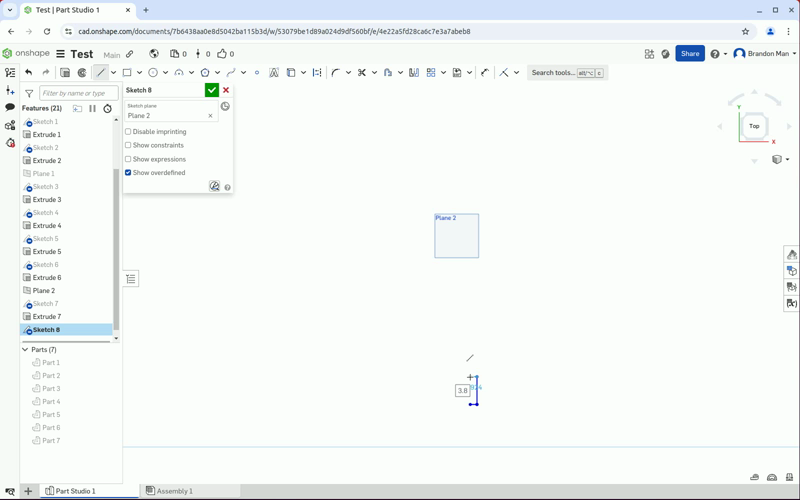
scroll(6)
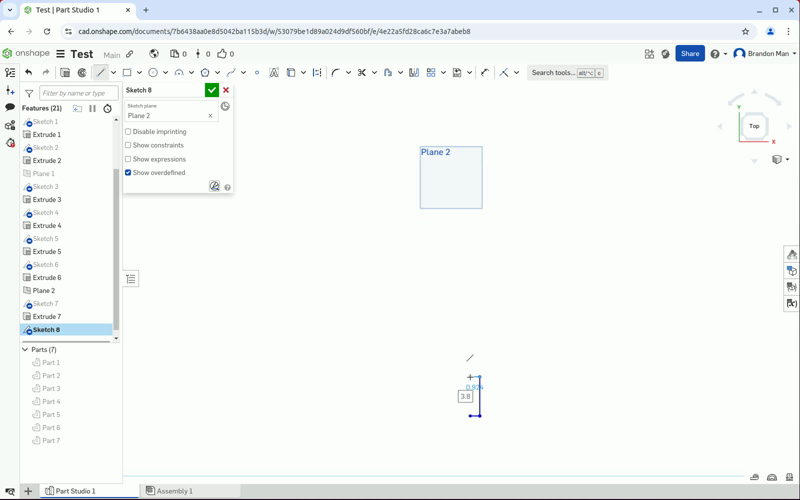
scroll(6)
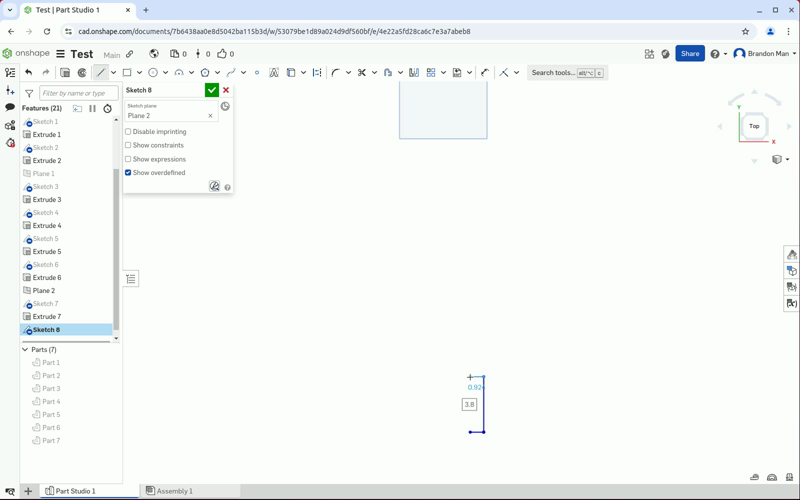
scroll(6)
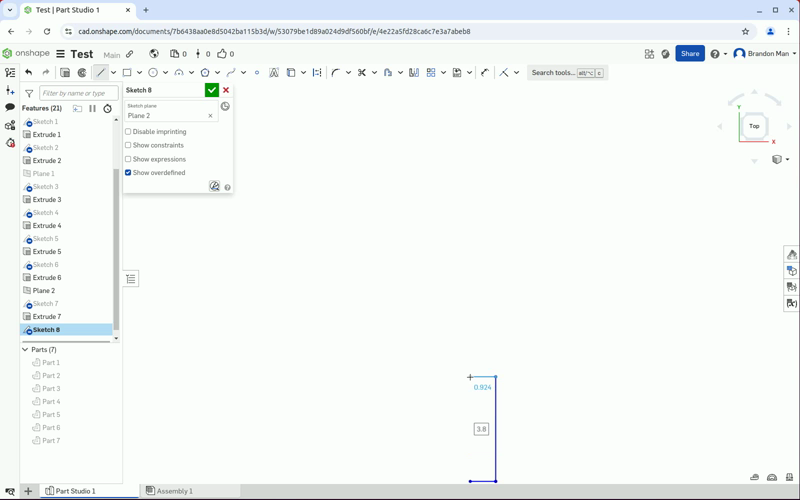
scroll(6)
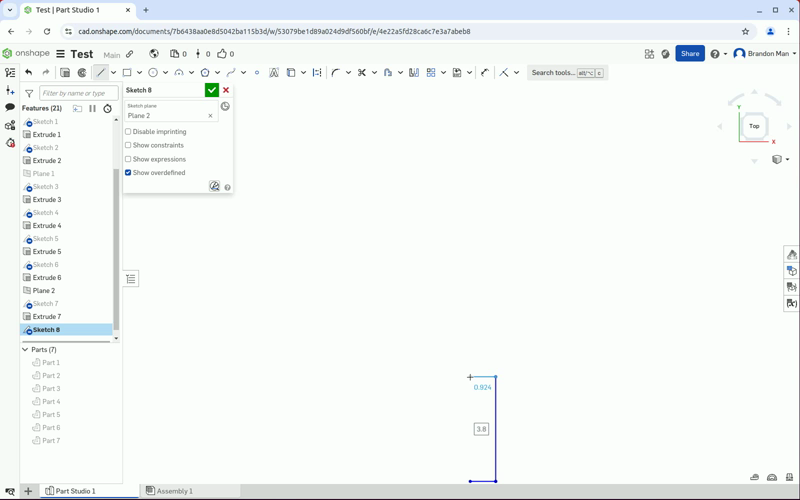
scroll(6)
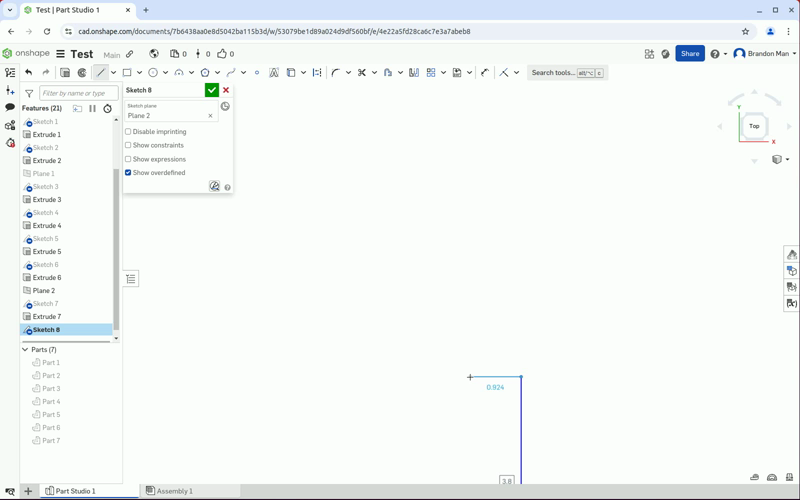
click(470, 376)
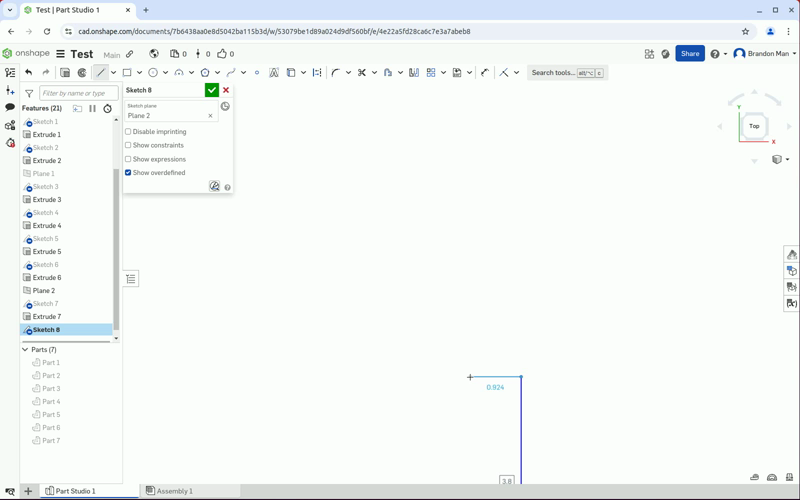
scroll(-6)
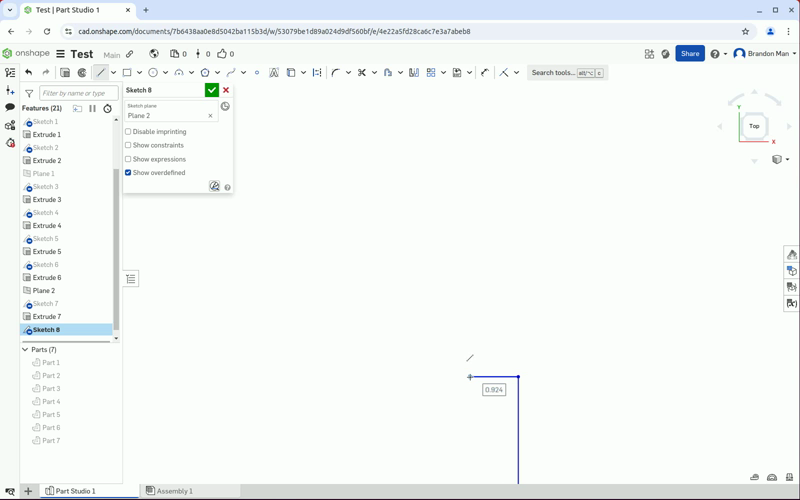
scroll(-6)
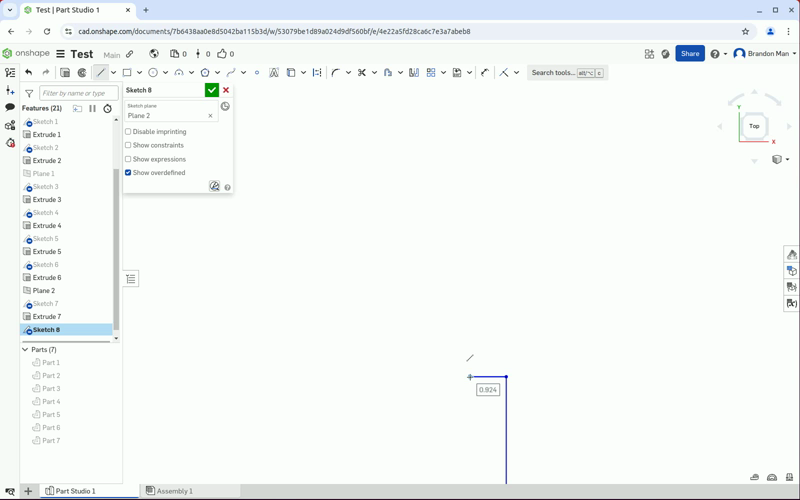
scroll(-6)
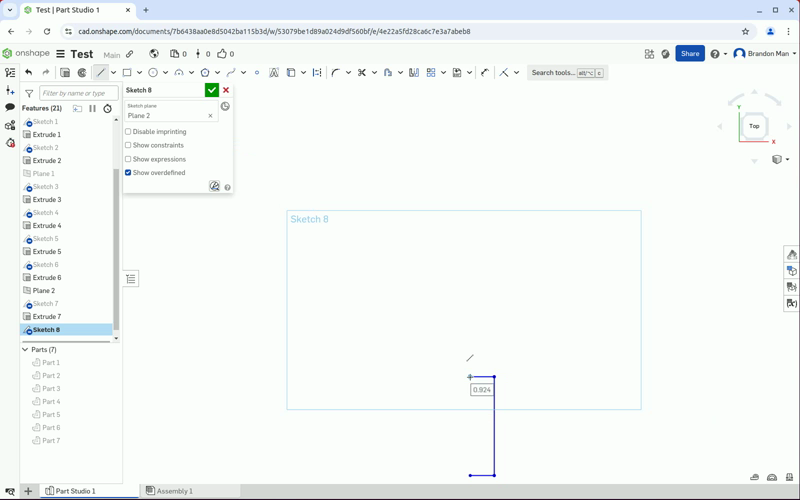
scroll(-6)
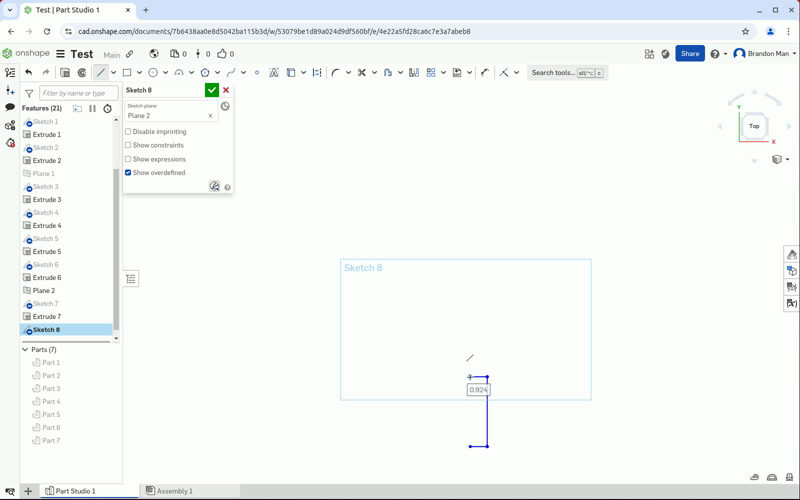
scroll(-6)
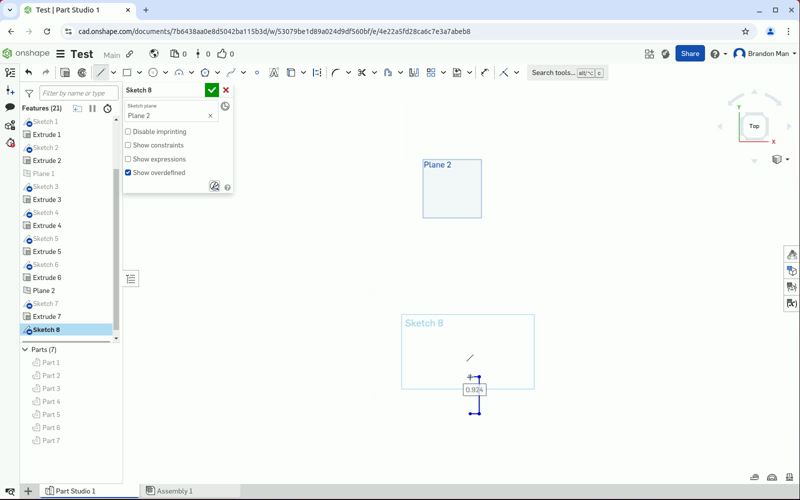
scroll(-6)
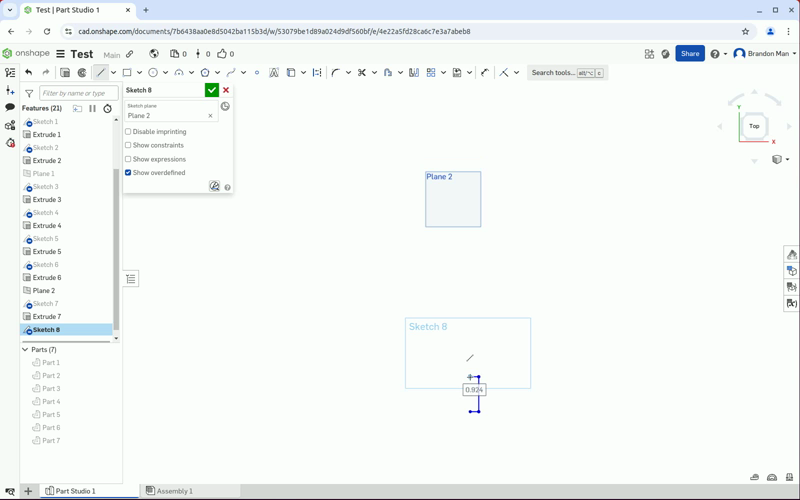
scroll(-6)
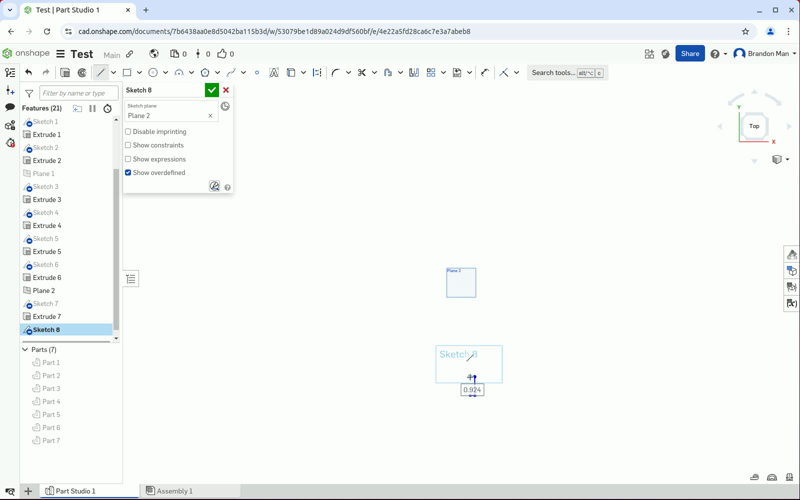
key_up(shift)
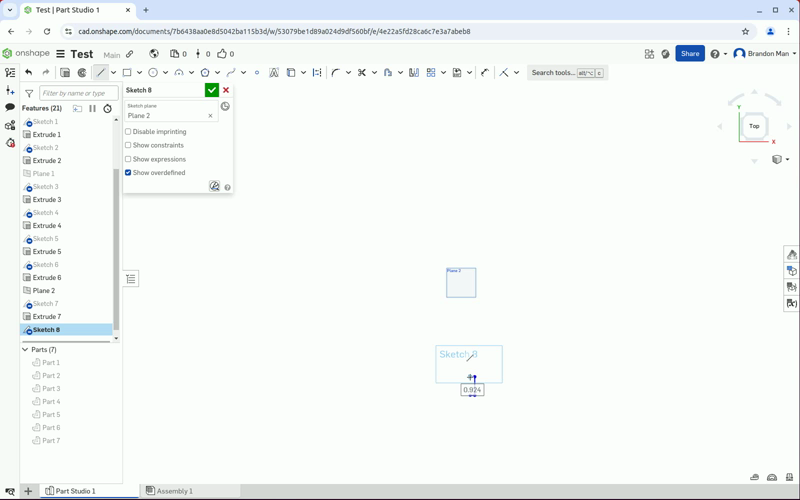
mouse_move(500, 376)
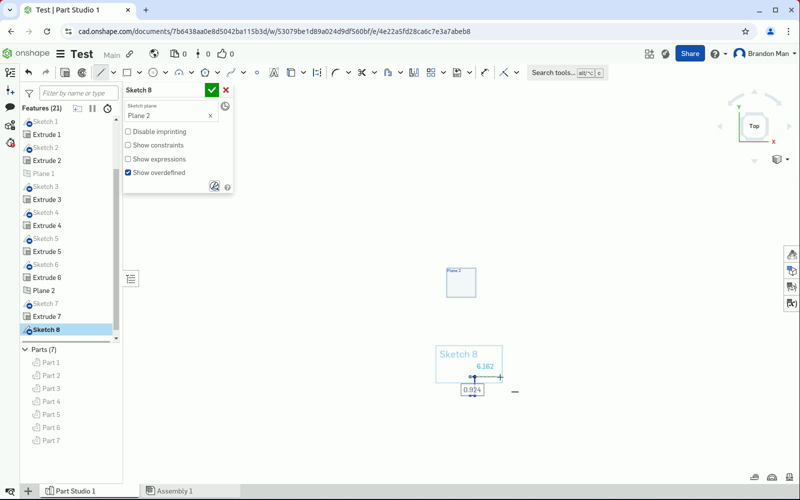
key_down(shift)
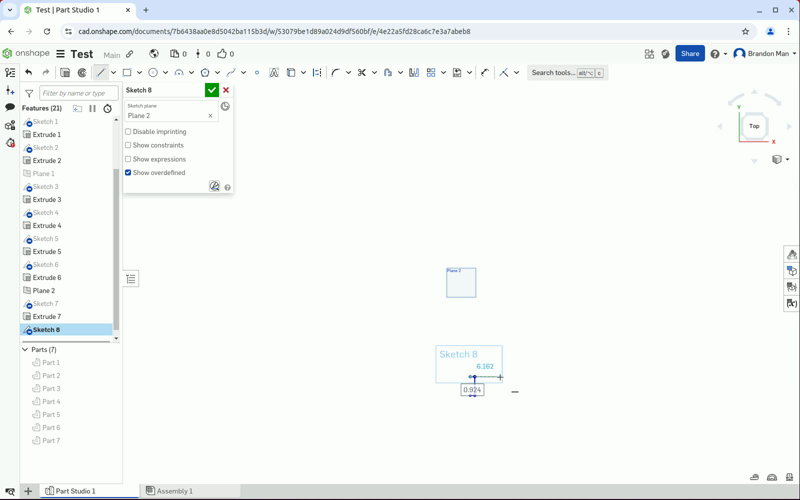
mouse_move(470, 395)
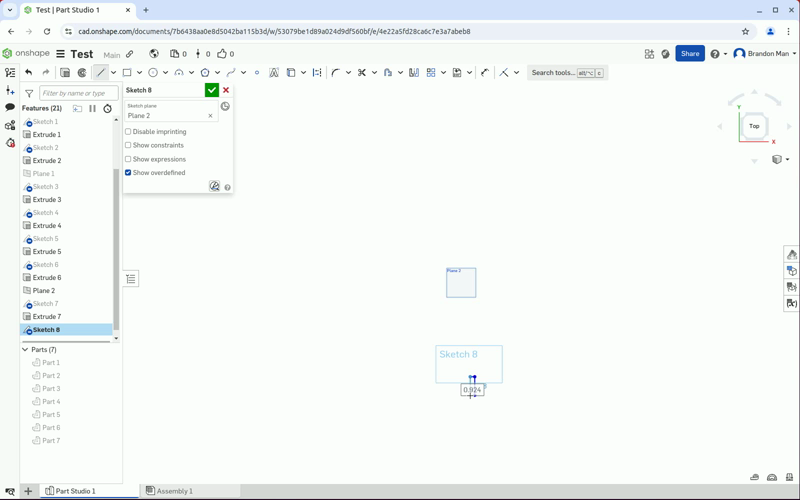
key_up(shift)
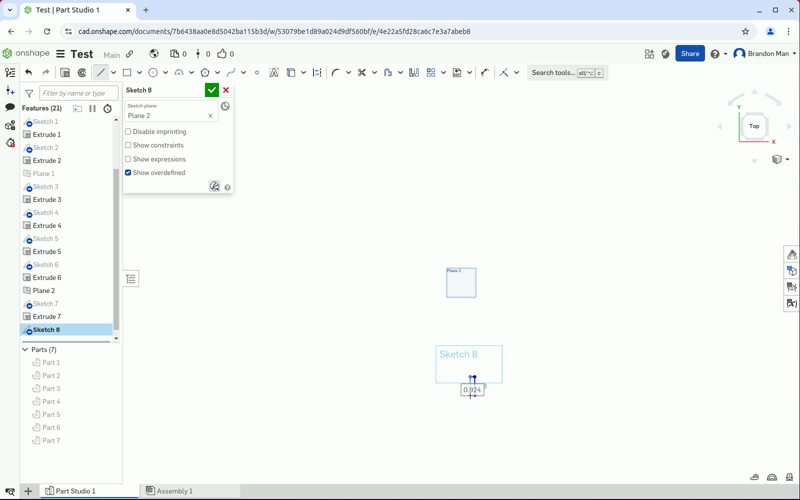
click(470, 395)
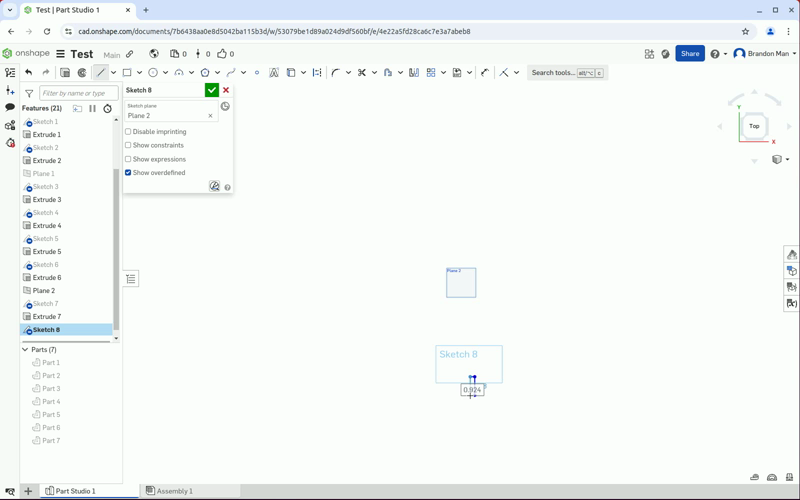
key(esc)
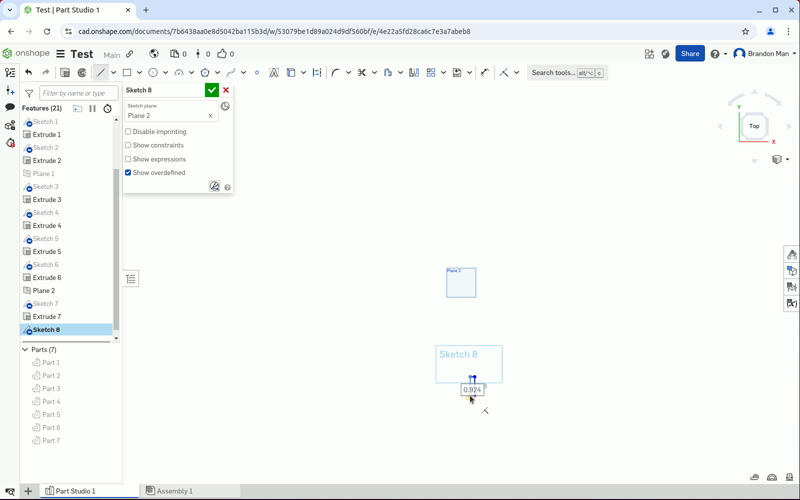
mouse_move(473, 382)
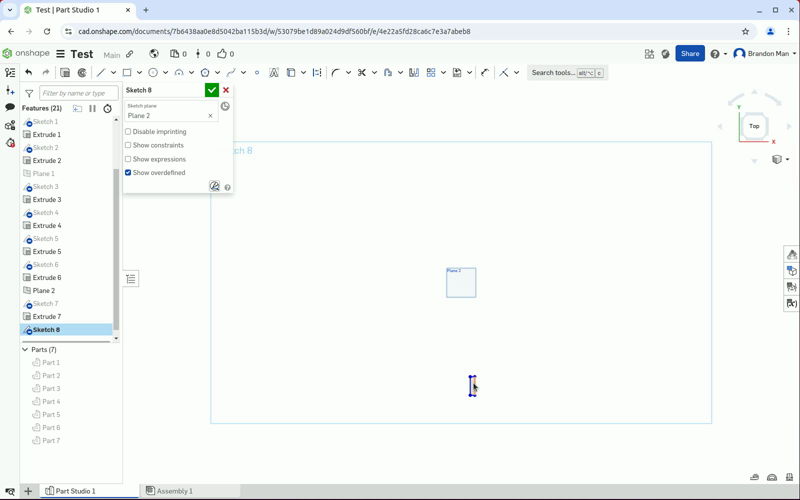
scroll(6)
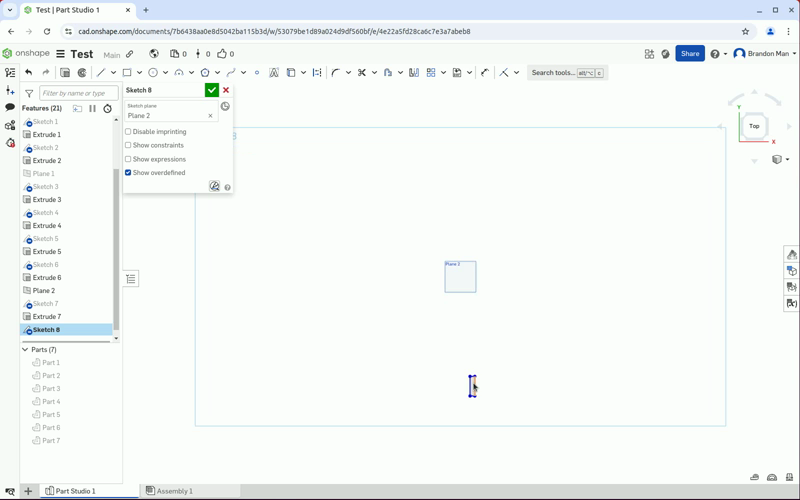
scroll(6)
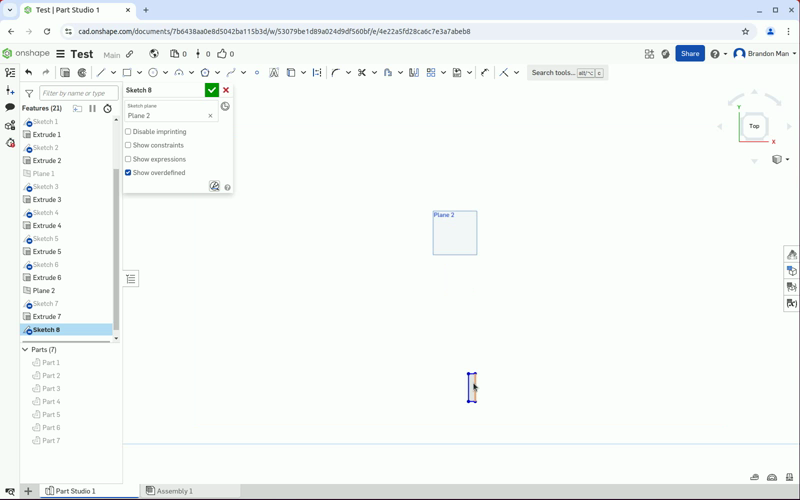
scroll(6)
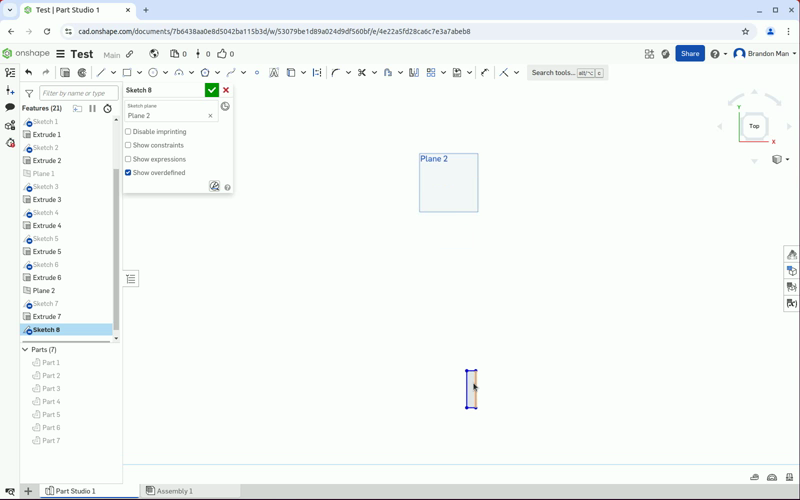
scroll(6)
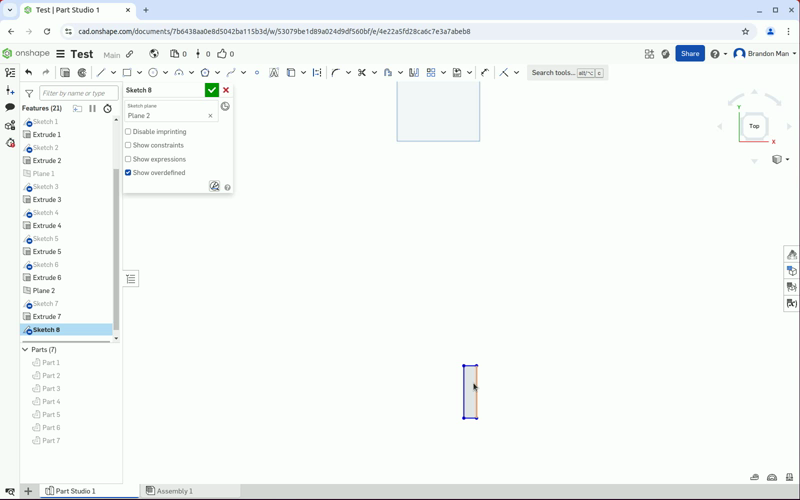
scroll(6)
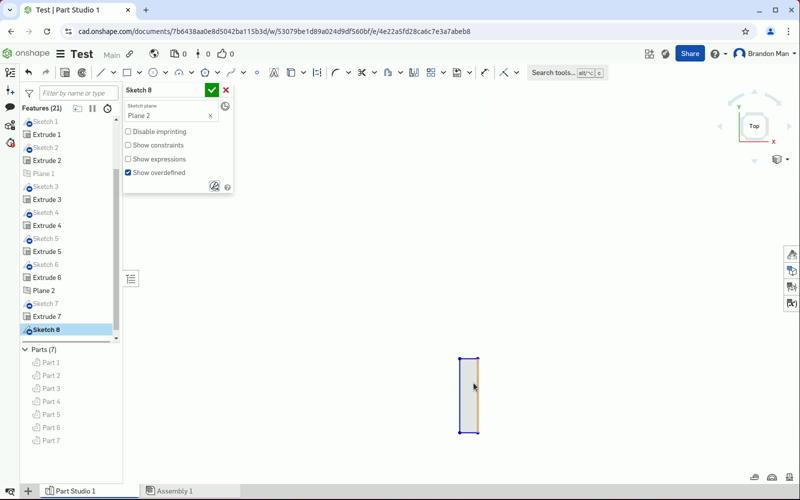
scroll(6)
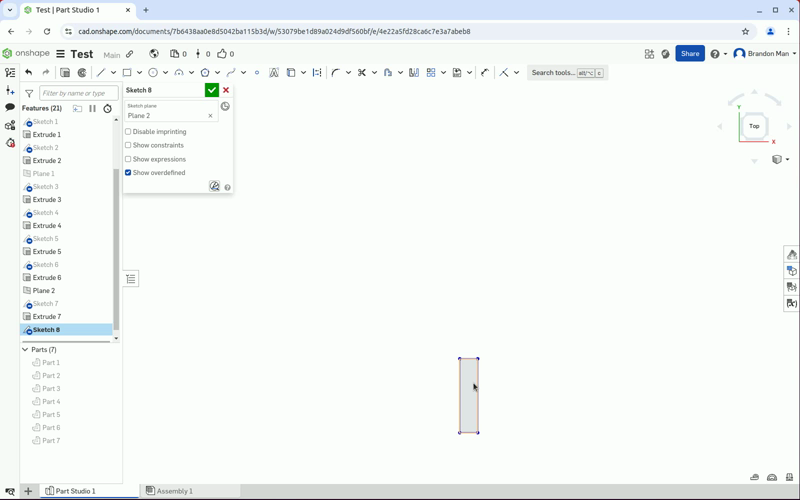
scroll(6)
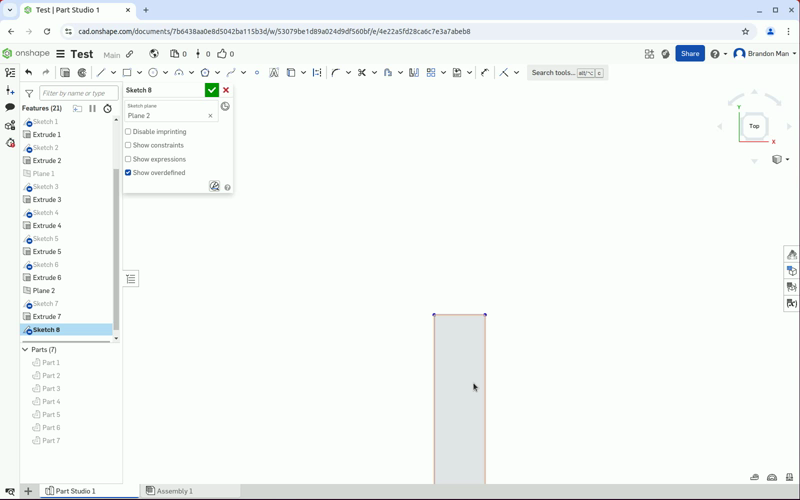
click(473, 382)
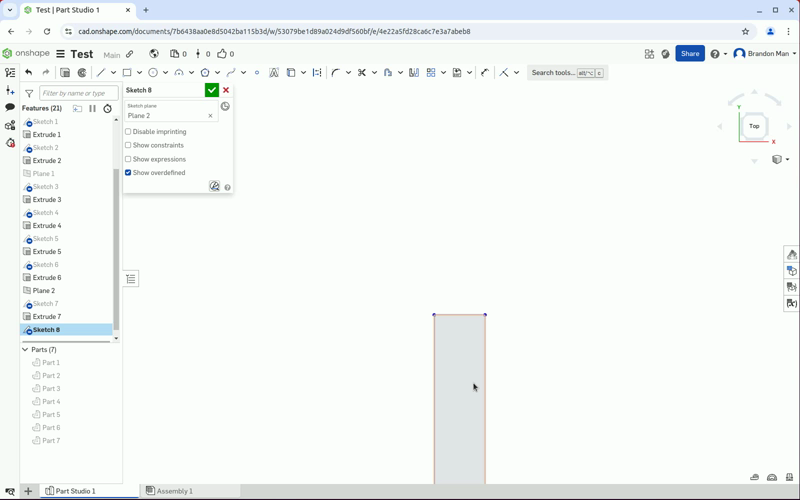
scroll(-6)
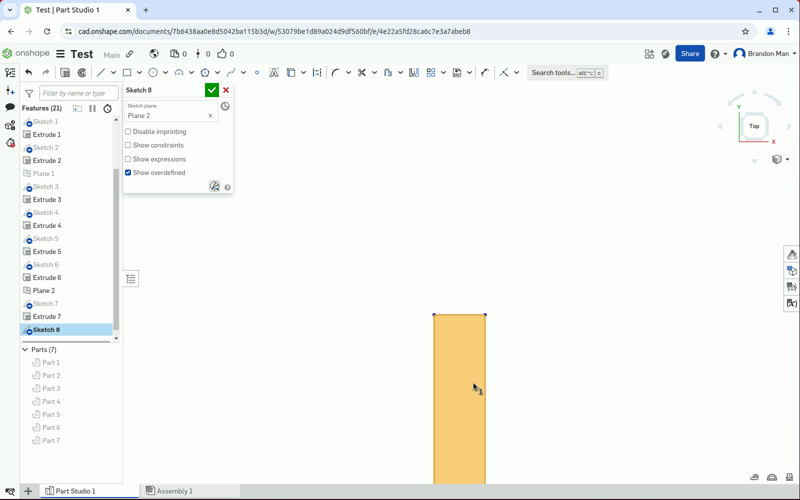
scroll(-6)
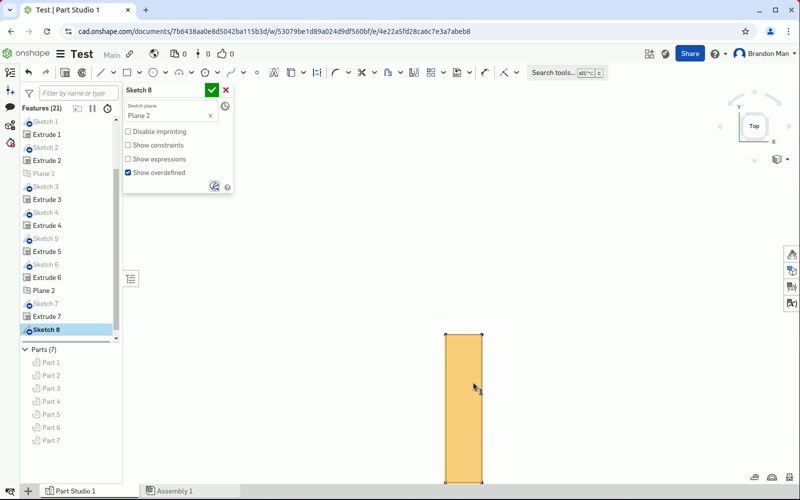
scroll(-6)
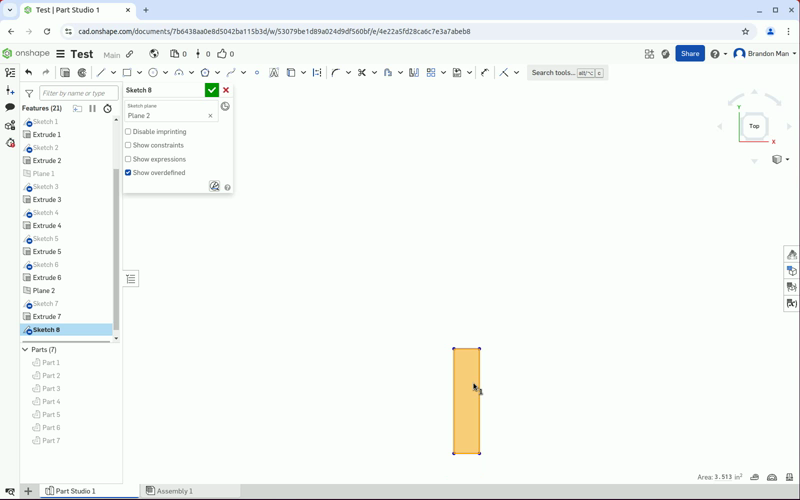
scroll(-6)
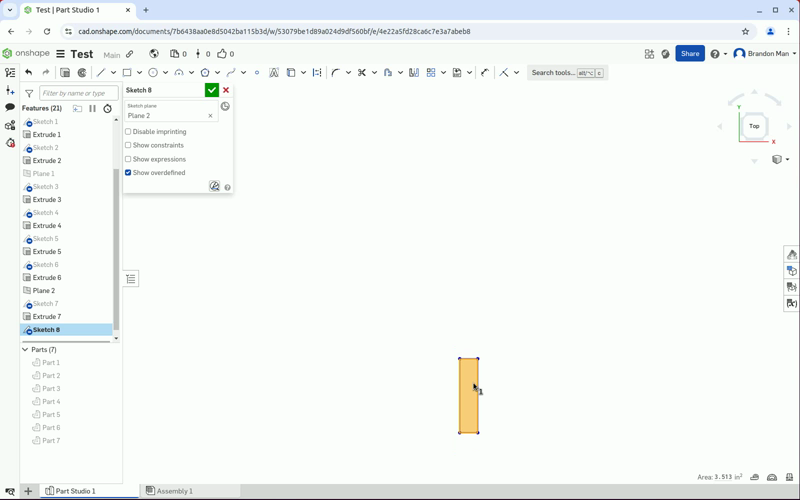
scroll(-6)
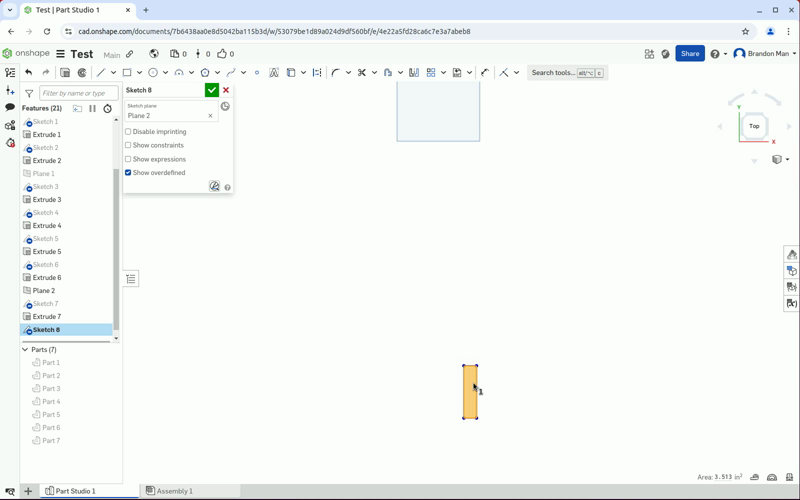
scroll(-6)
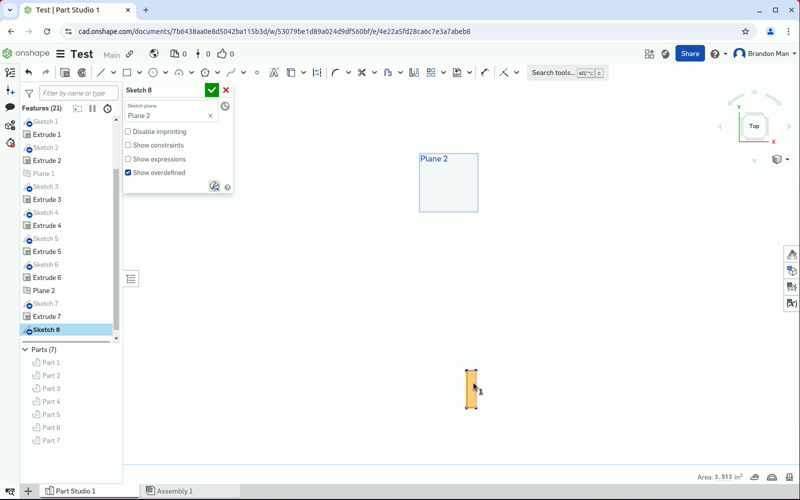
scroll(-6)
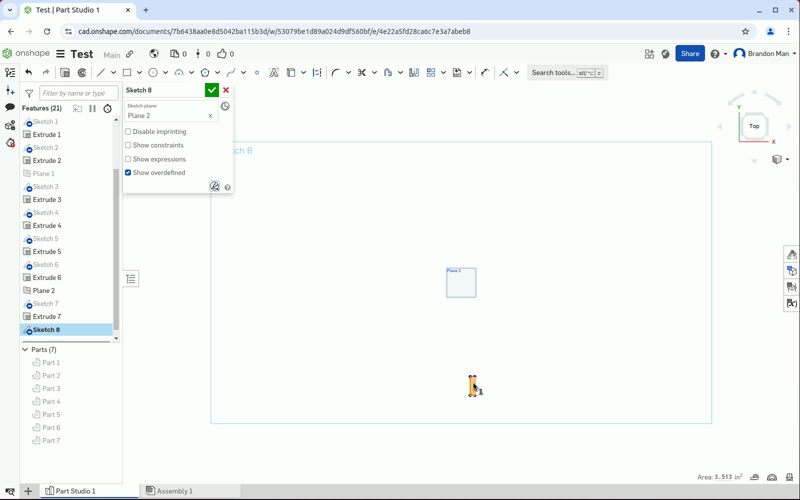
mouse_move(73, 352)
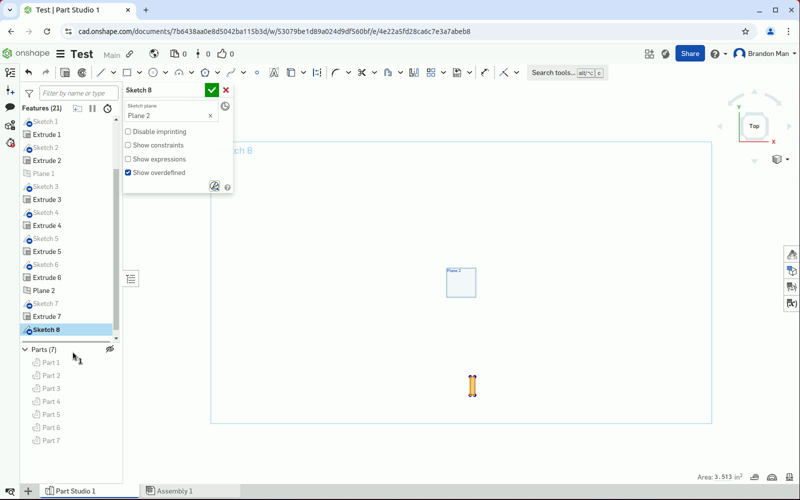
key(shift+y)
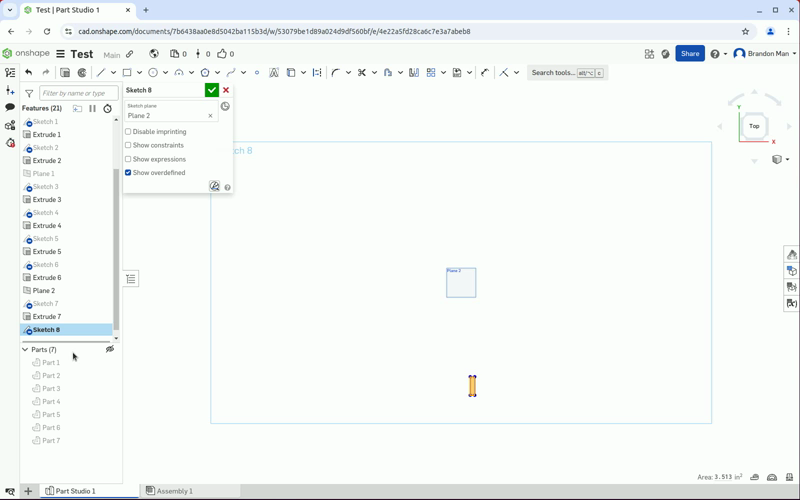
key(shift+e)
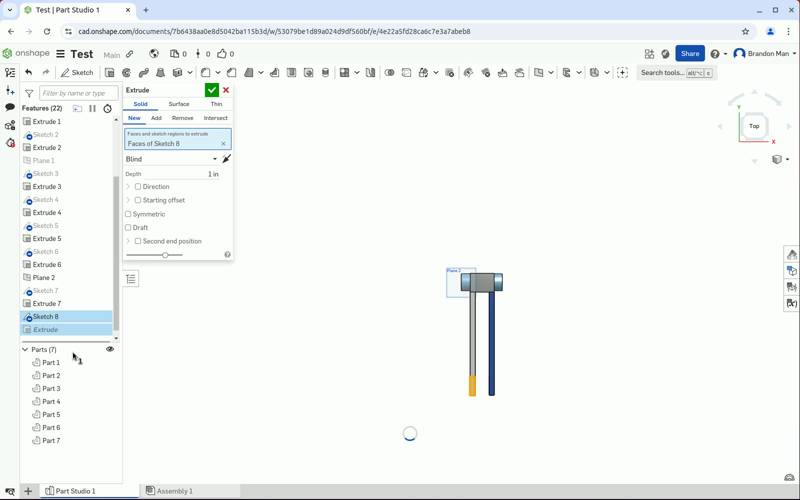
mouse_move(143, 106)
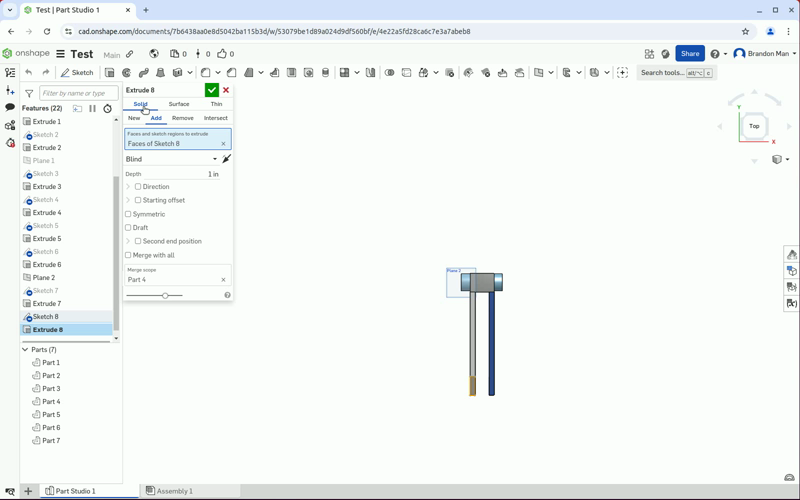
click(143, 106)
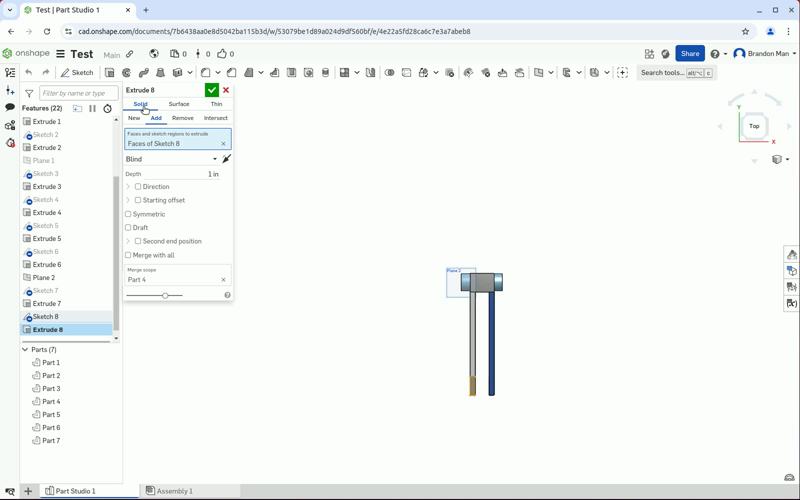
mouse_move(137, 120)
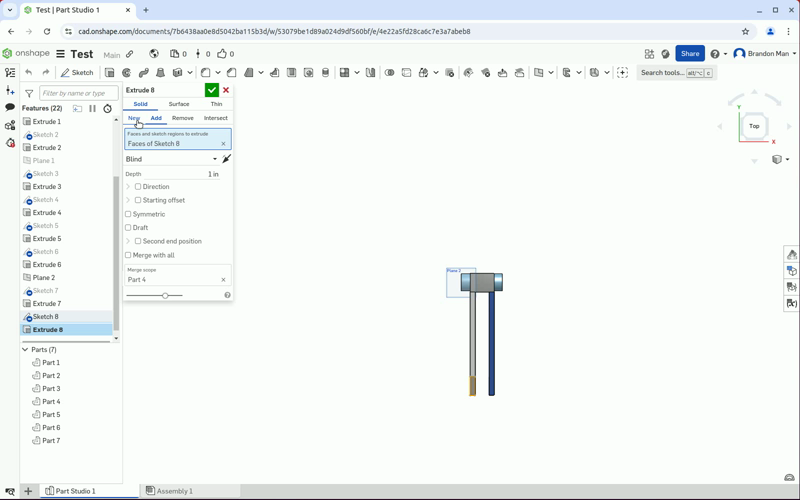
click(137, 120)
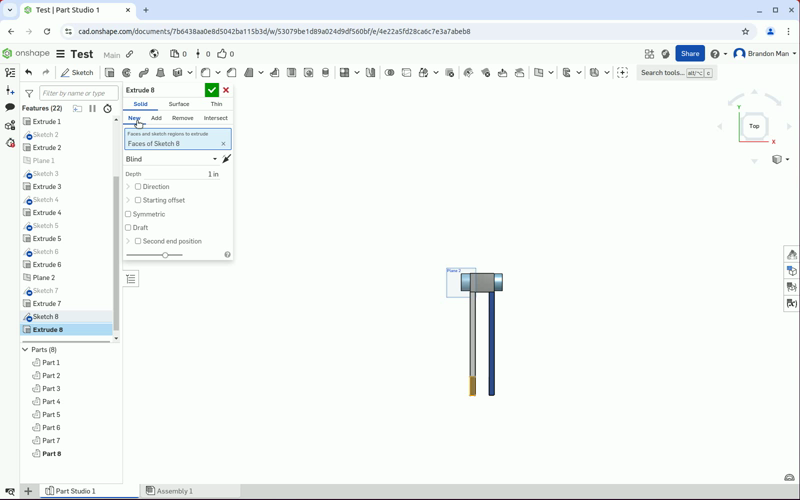
key(tab, 4)
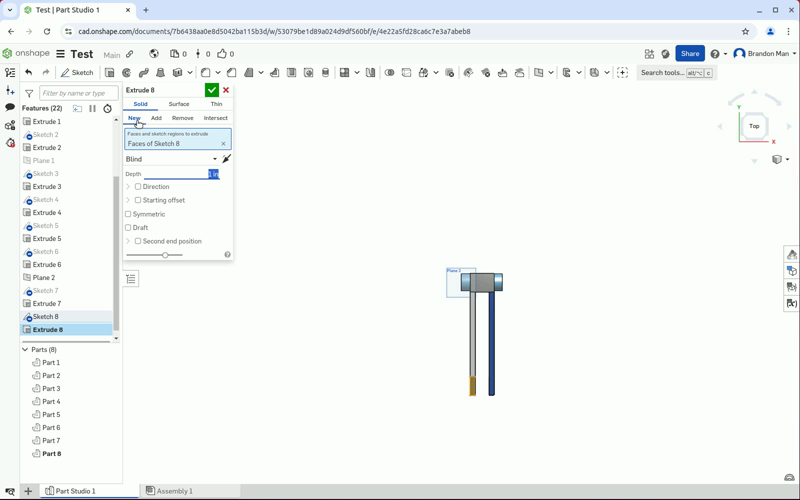
text(-3.129)
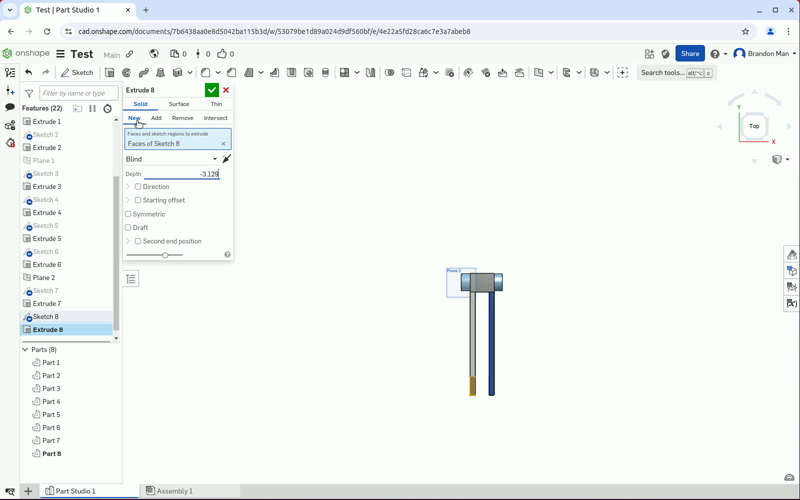
key(enter)
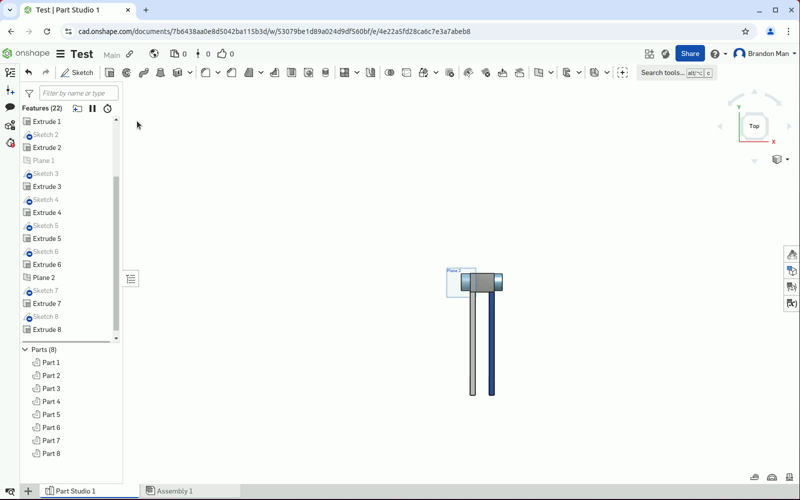
key(shift+h)
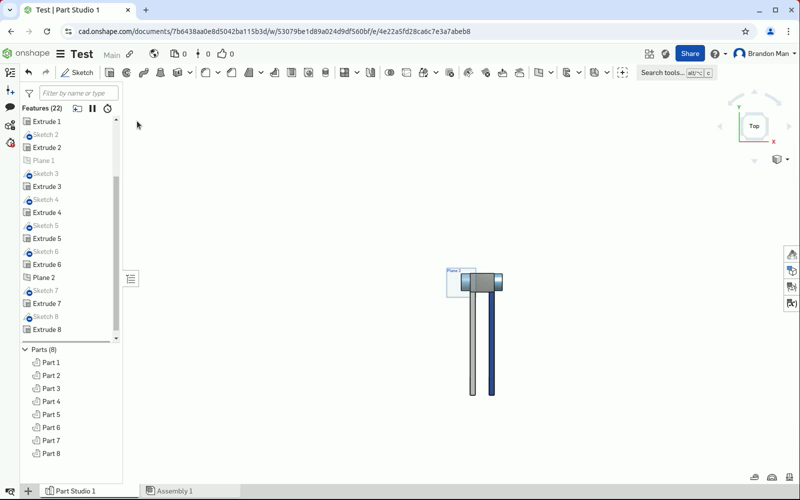
key(shift+h)
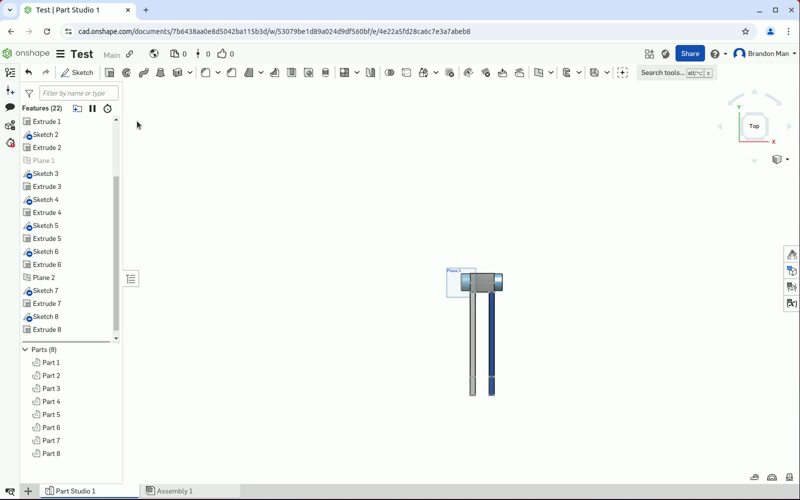
key(shift+7)
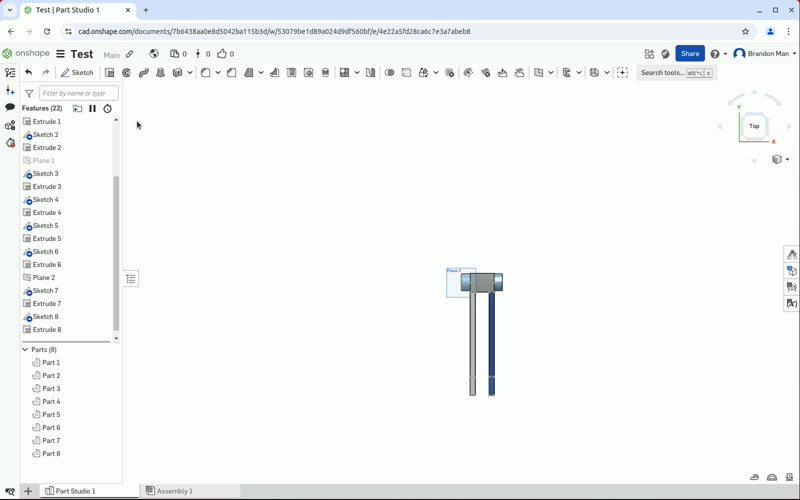
key(up, 3)
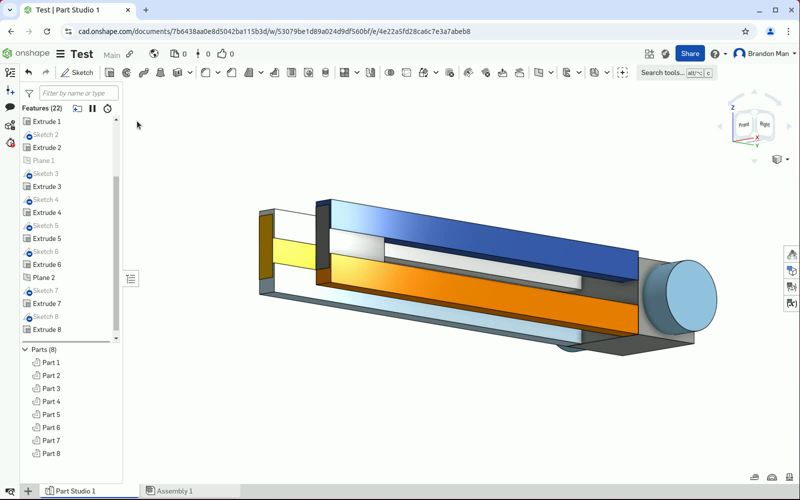
key(left, 3)
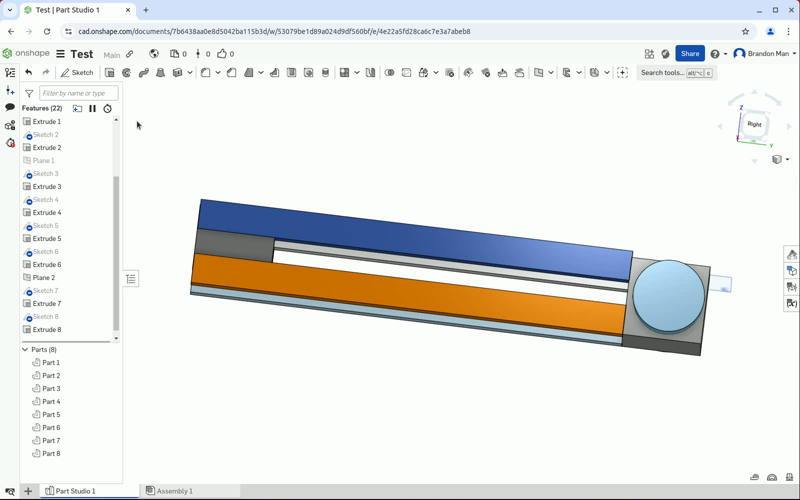
key(right, 3)
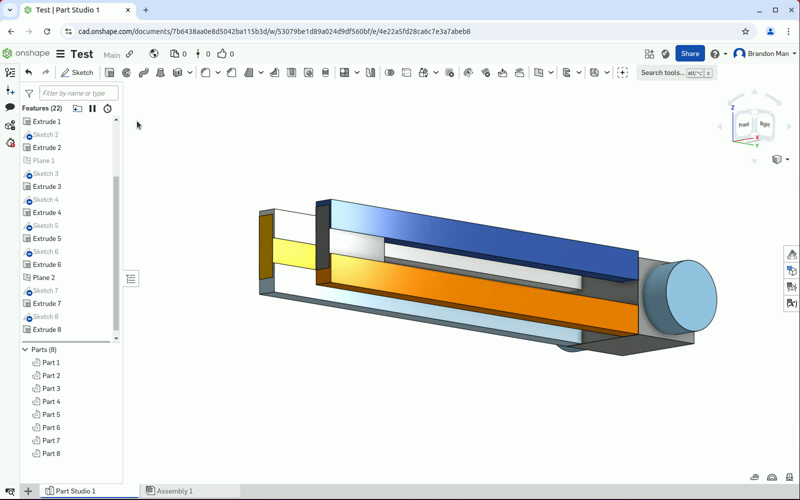
key(down, 3)
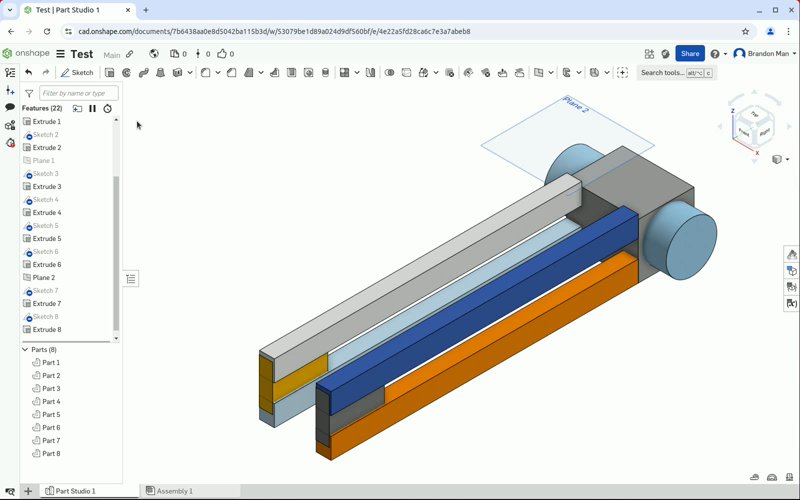
mouse_move(69, 111)
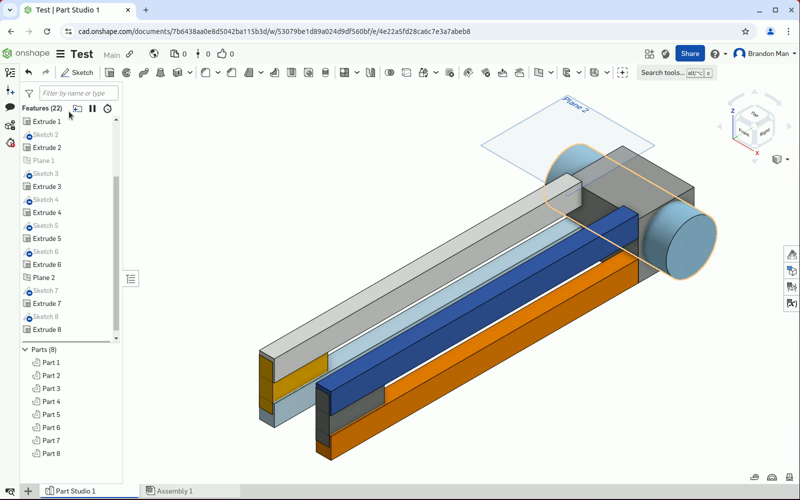
click(69, 111)